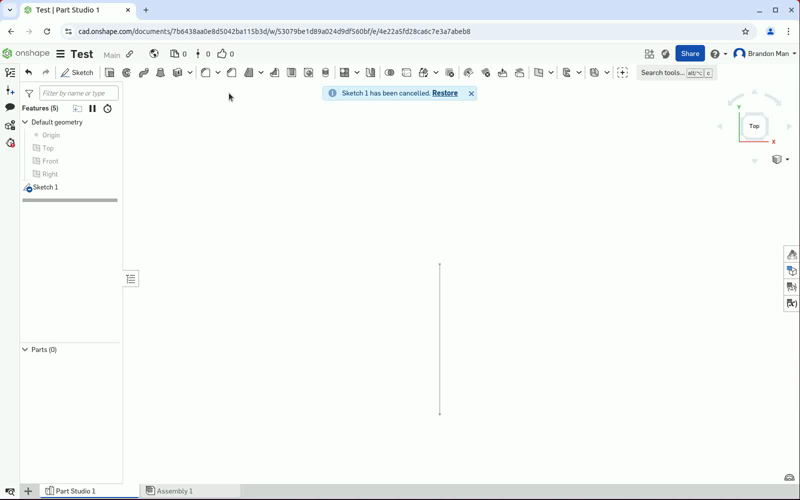
key(shift+h)
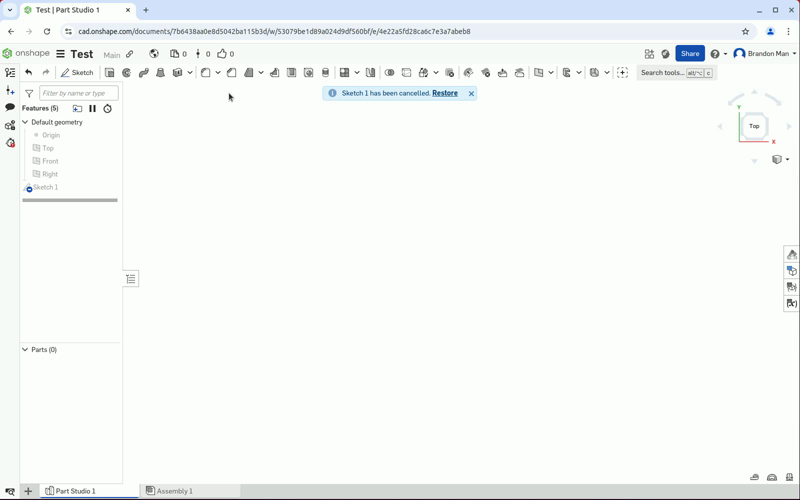
mouse_move(73, 352)
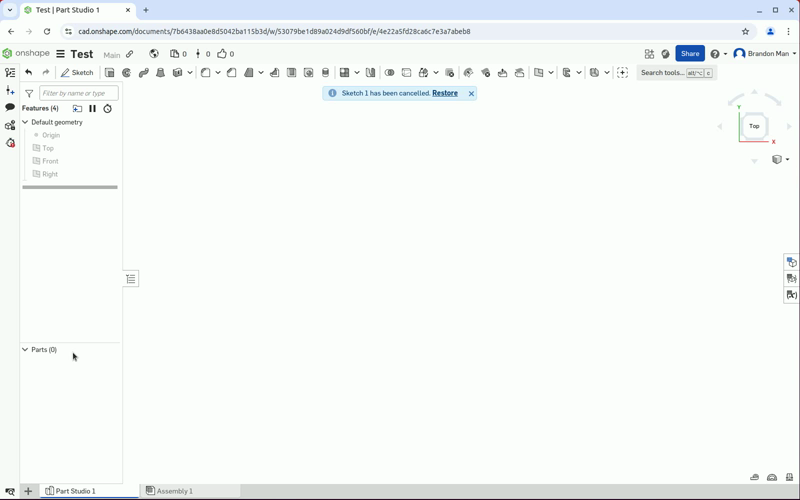
key(y)
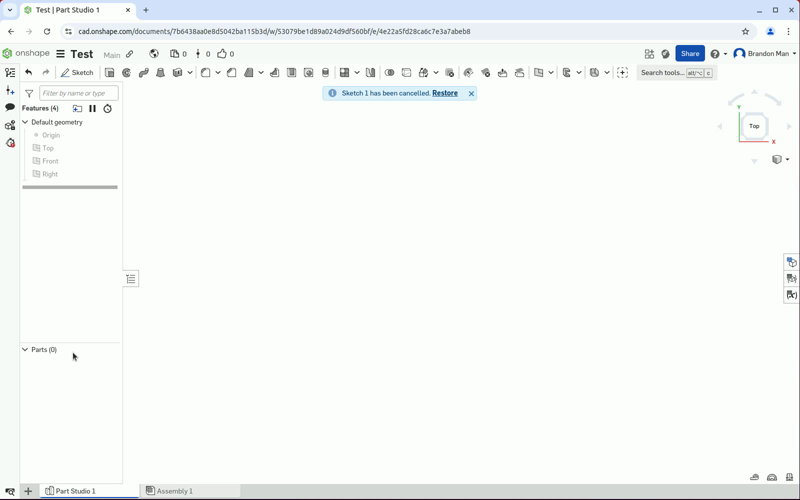
key(shift+p)
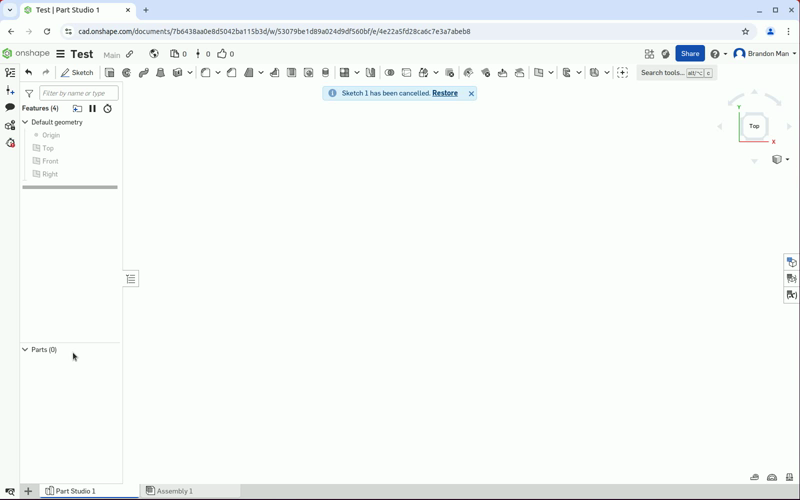
key(space)
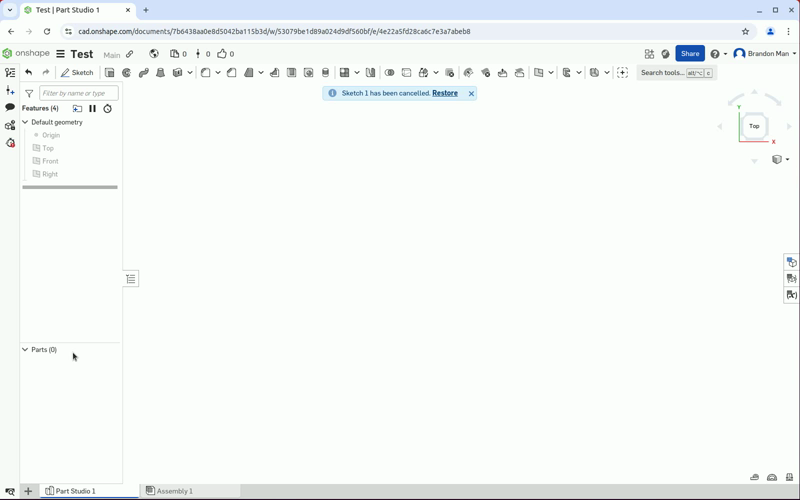
key_down(shift)
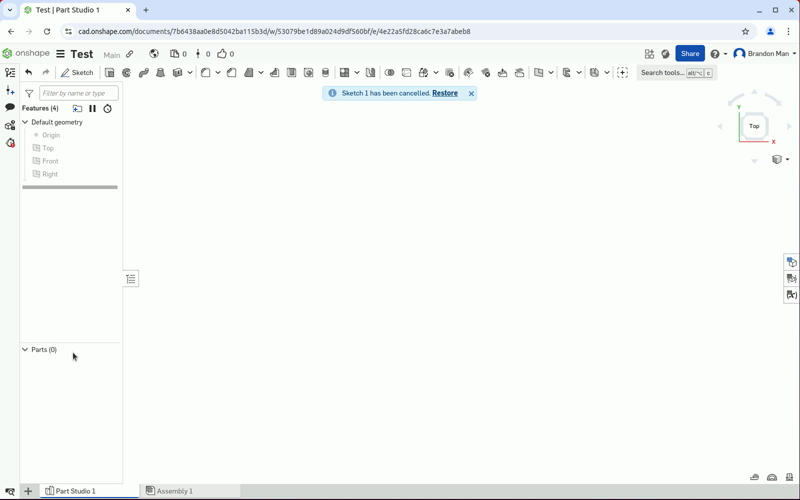
key(up)
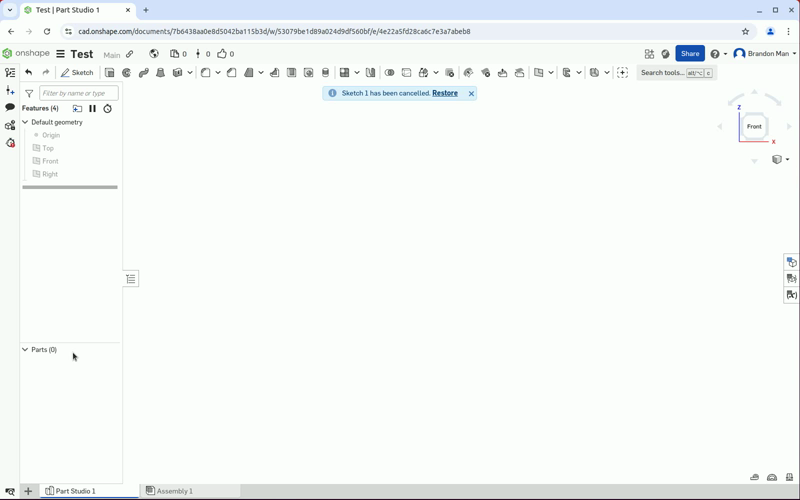
key_up(shift)
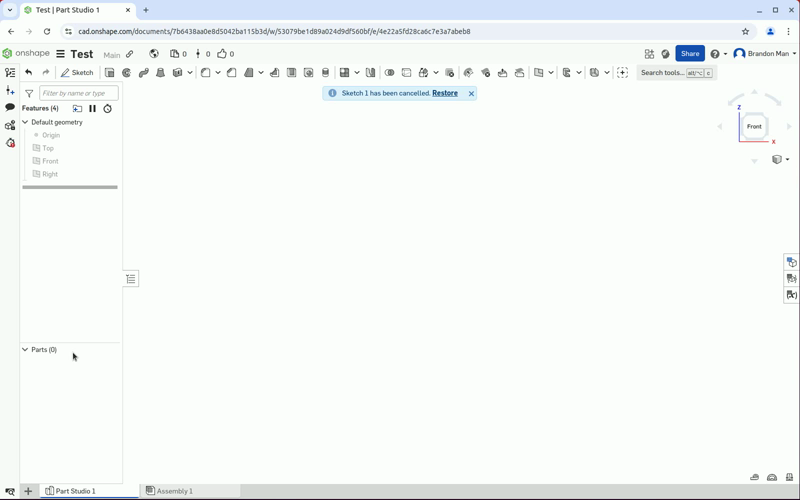
mouse_move(73, 352)
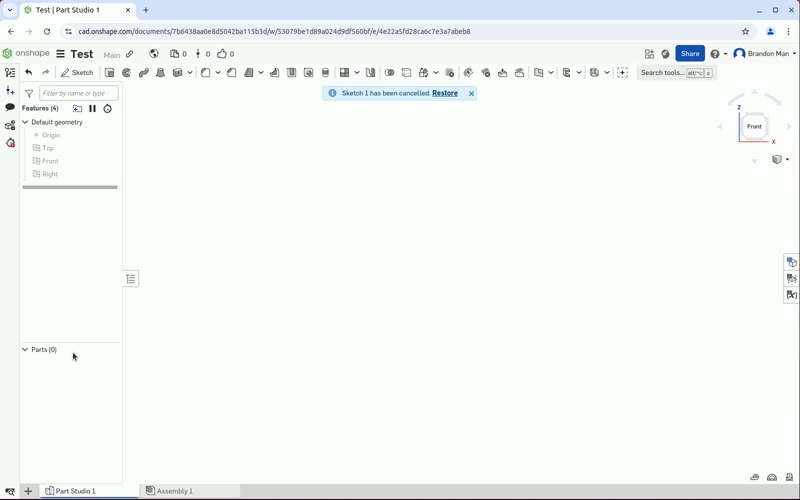
key(shift+y)
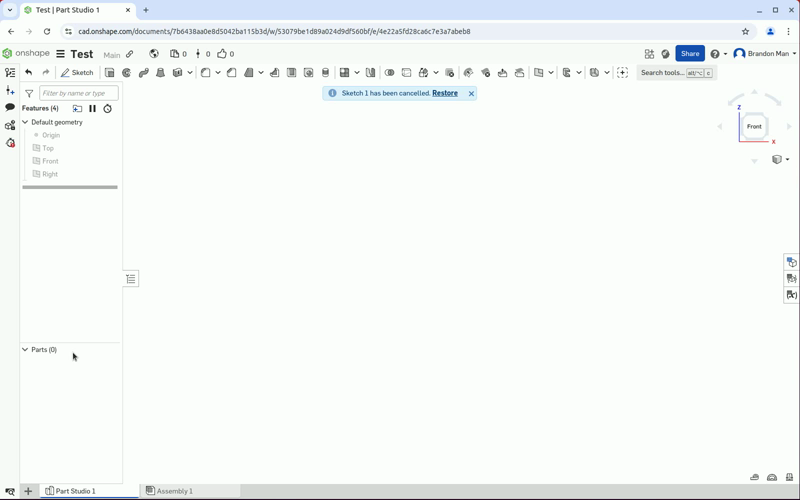
key(shift+s)
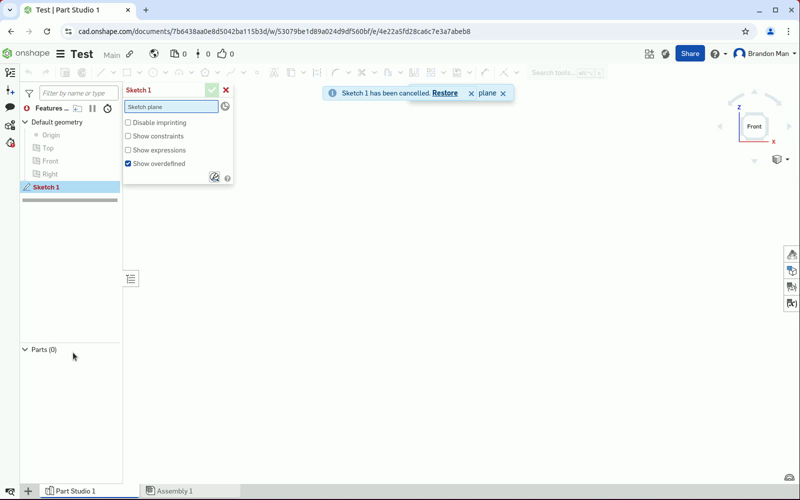
mouse_move(73, 163)
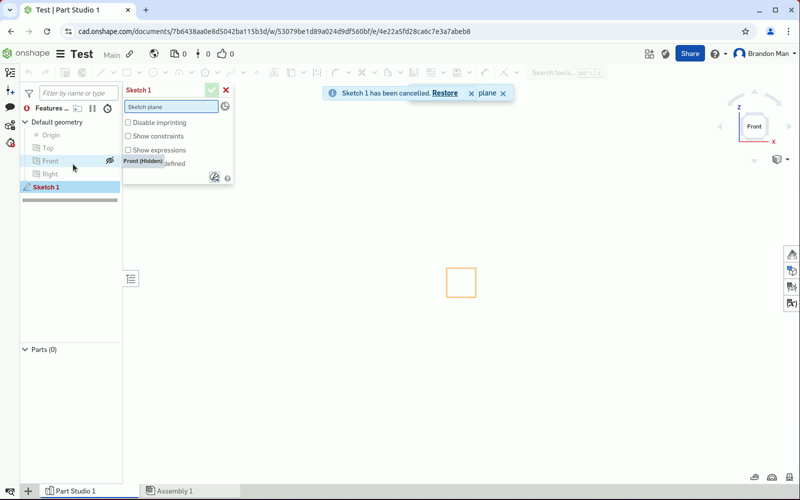
click(73, 163)
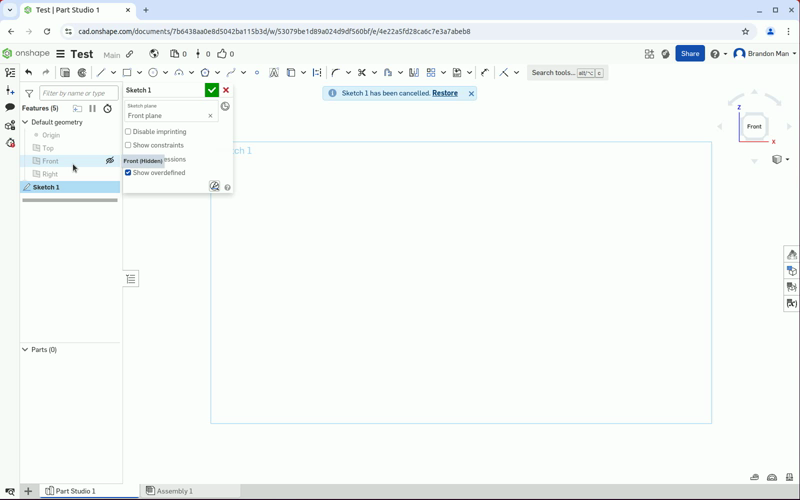
mouse_move(73, 352)
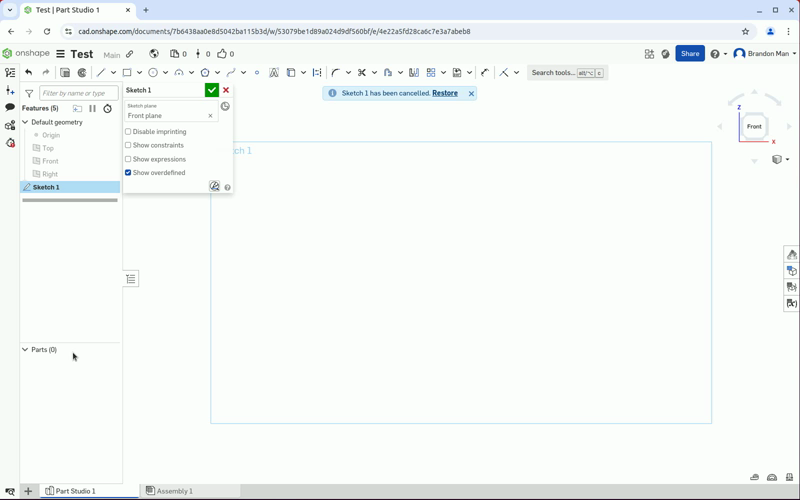
key(y)
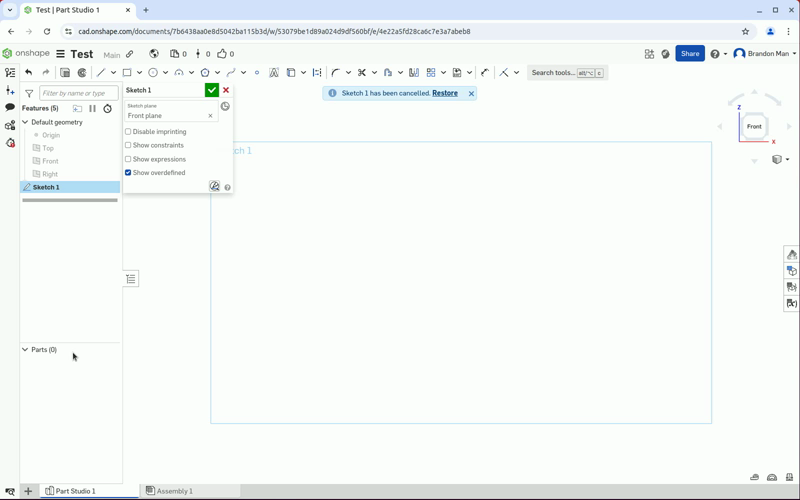
key(a)
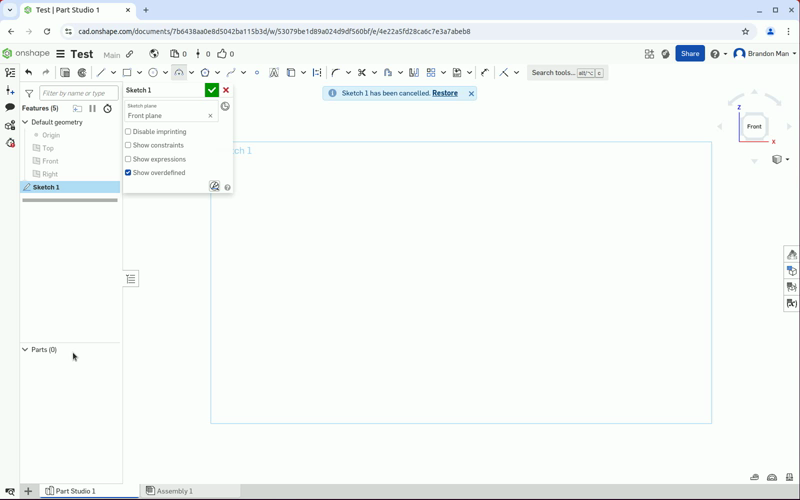
key_down(shift)
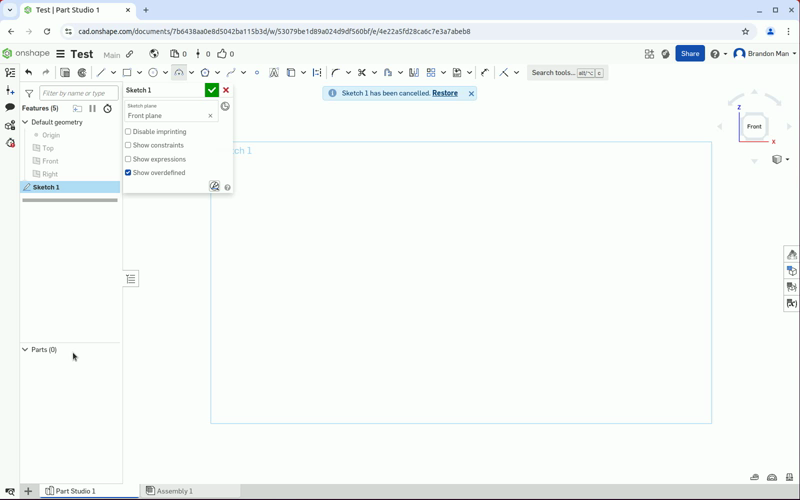
mouse_move(446, 223)
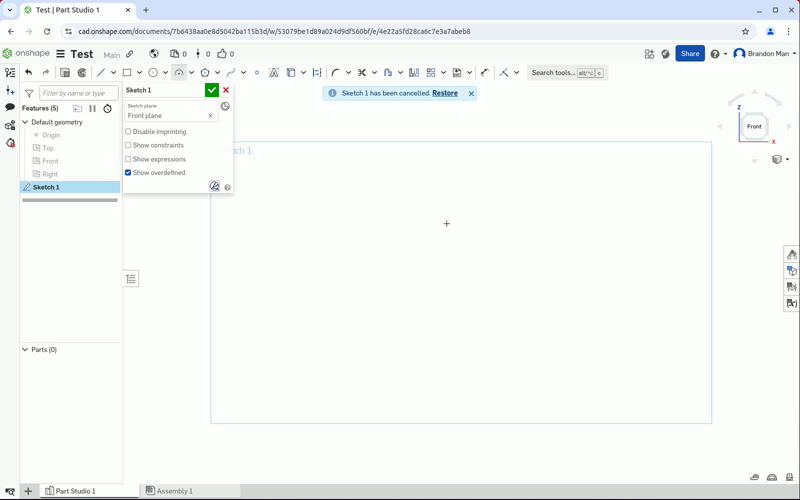
click(446, 223)
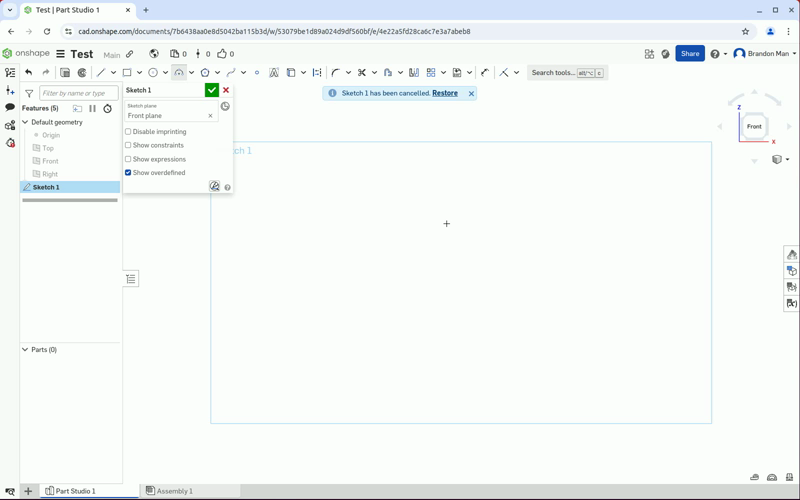
key_up(shift)
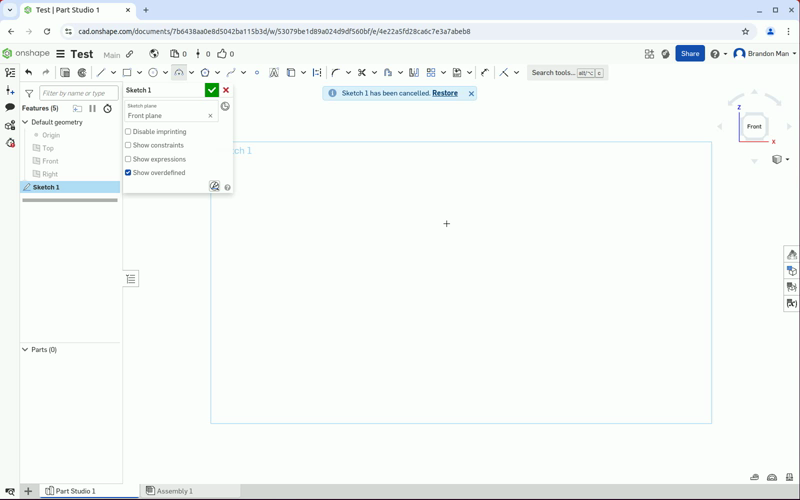
key_down(shift)
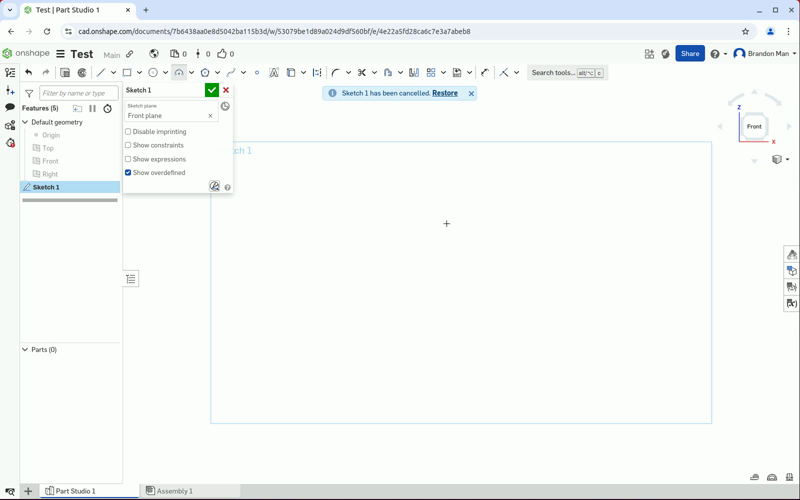
mouse_move(447, 230)
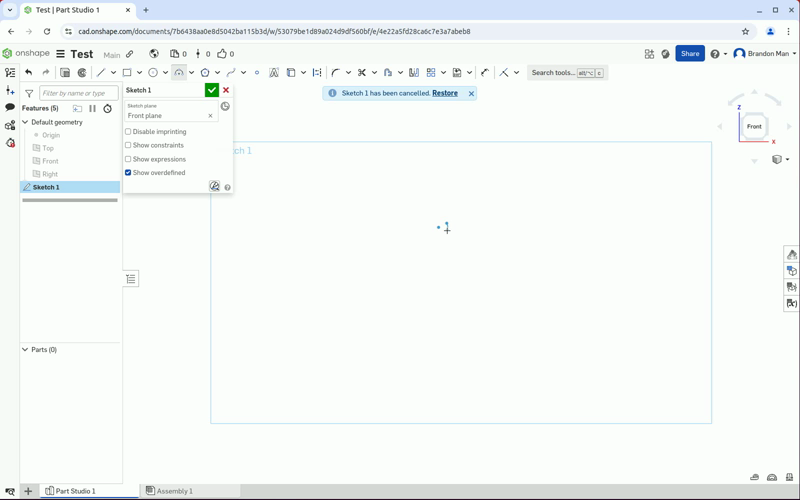
scroll(6)
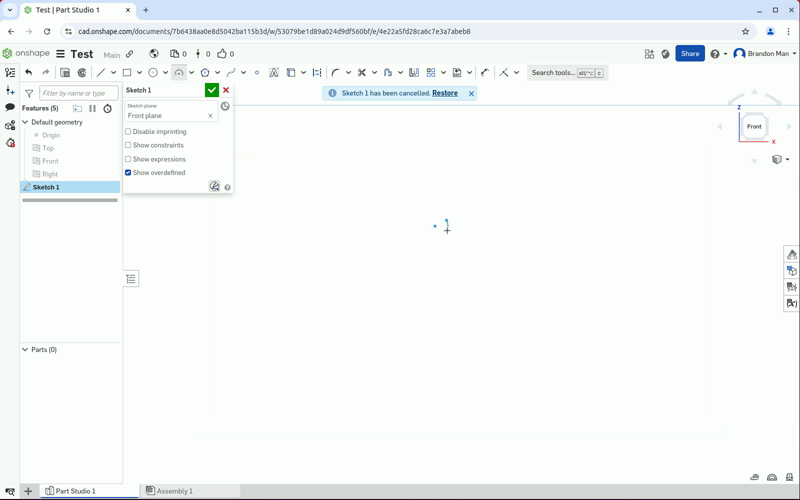
scroll(6)
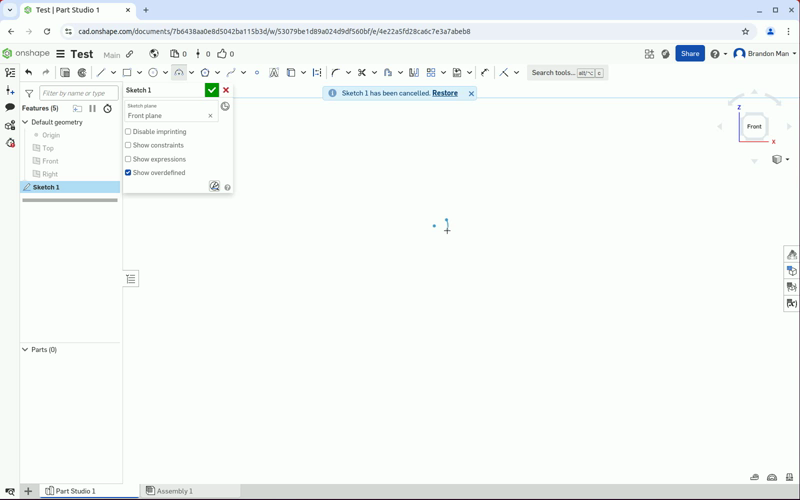
scroll(6)
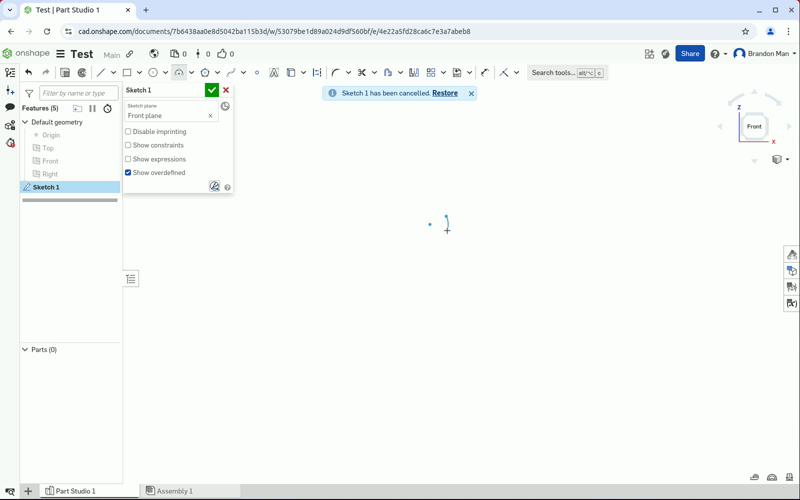
scroll(6)
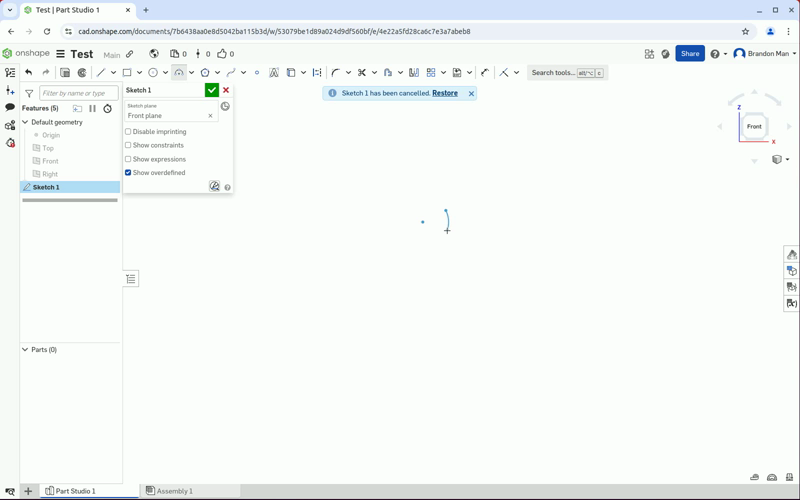
scroll(6)
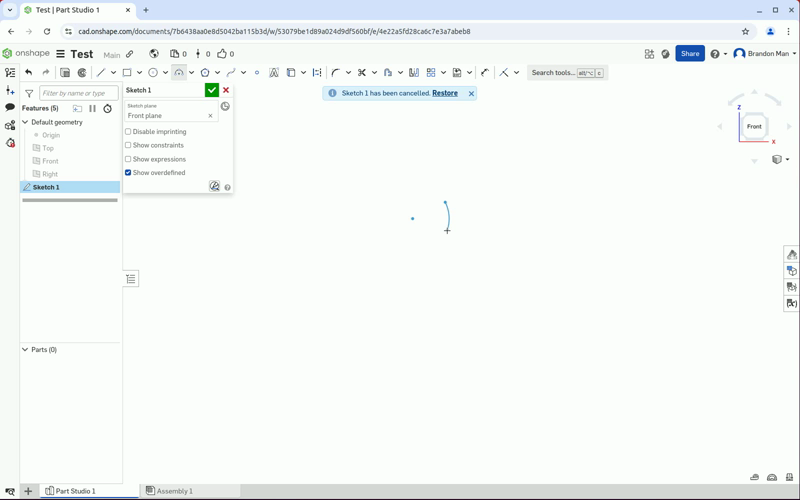
scroll(6)
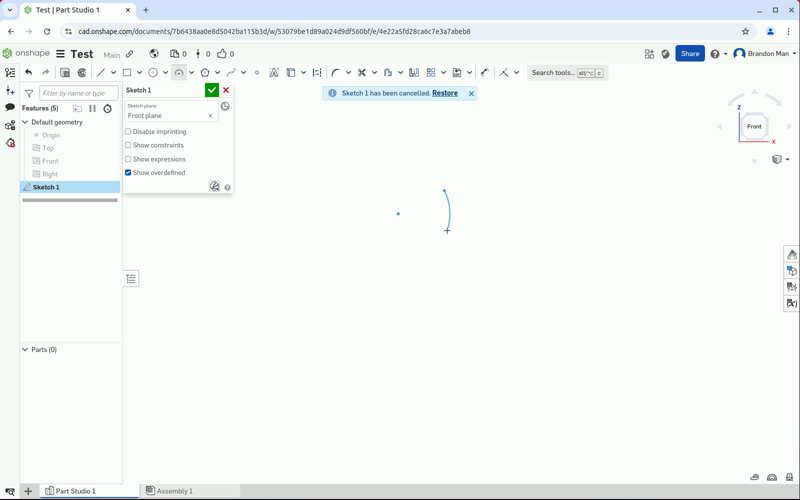
scroll(6)
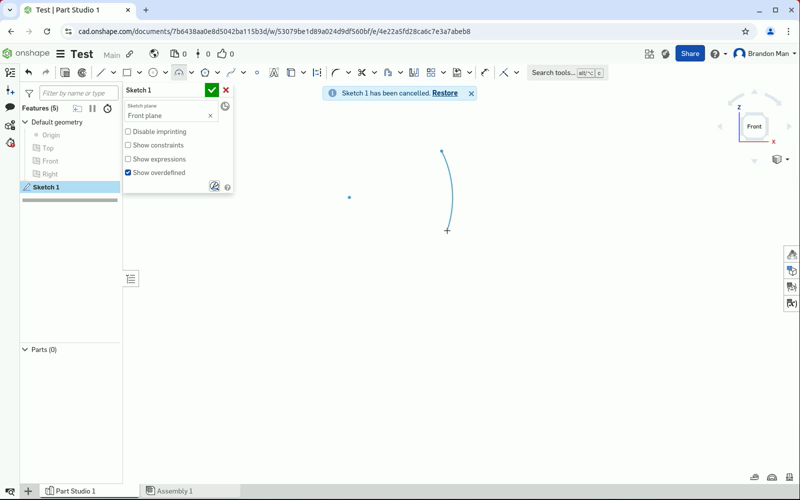
click(447, 230)
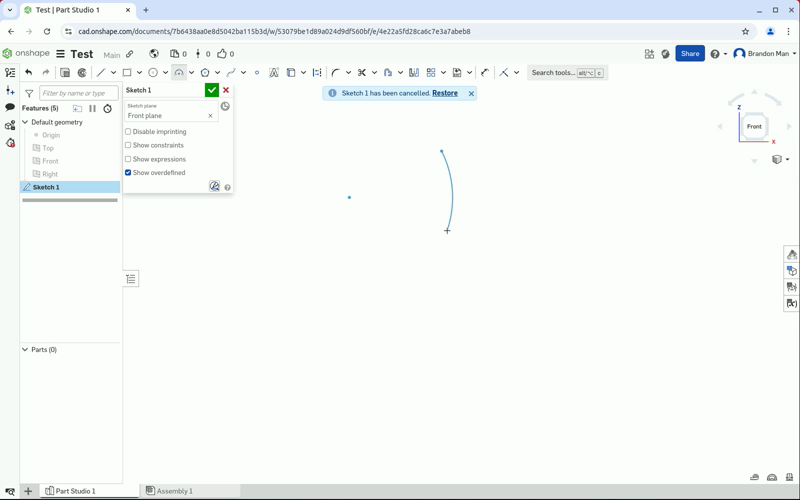
scroll(-6)
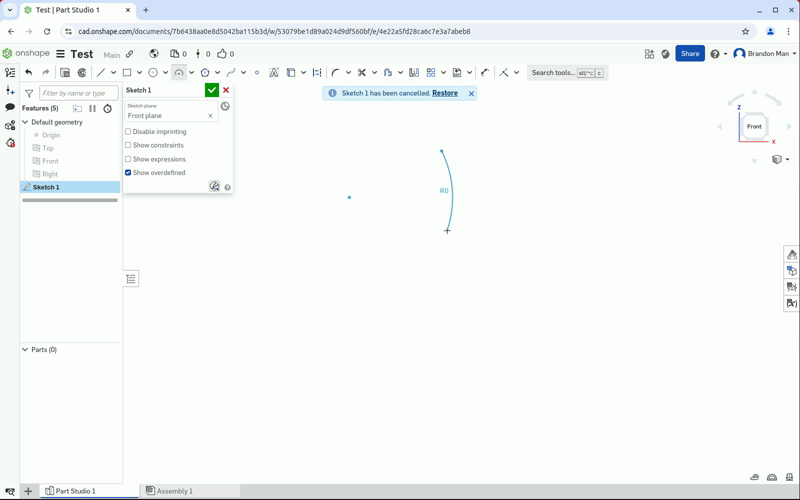
scroll(-6)
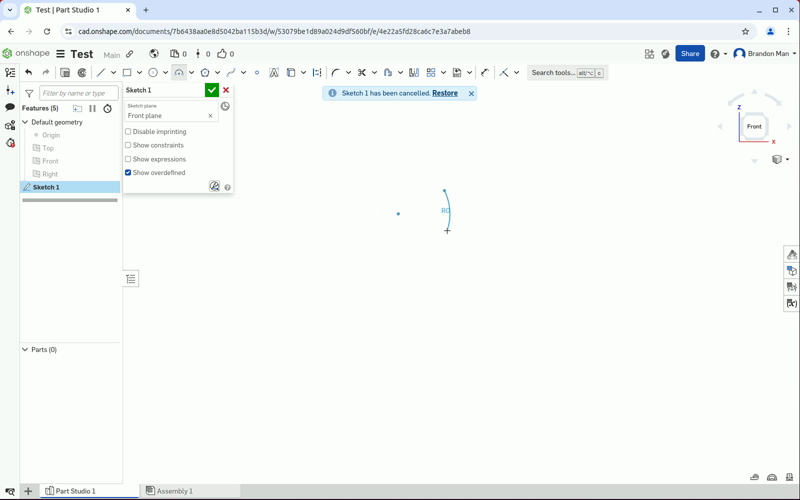
scroll(-6)
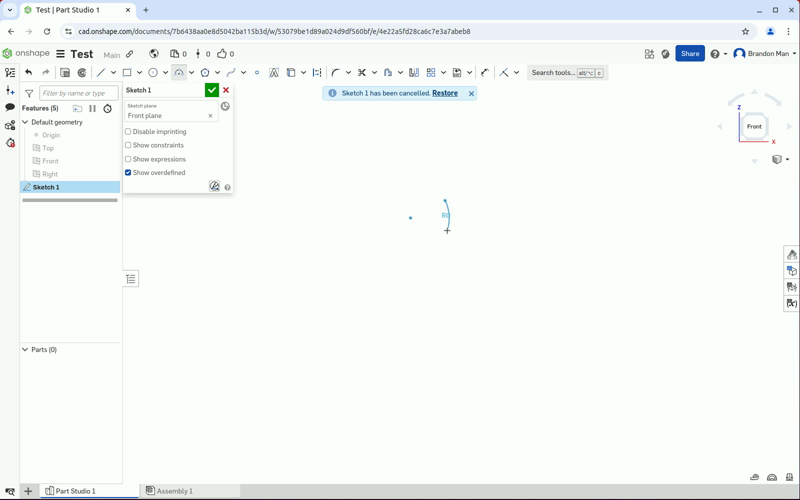
scroll(-6)
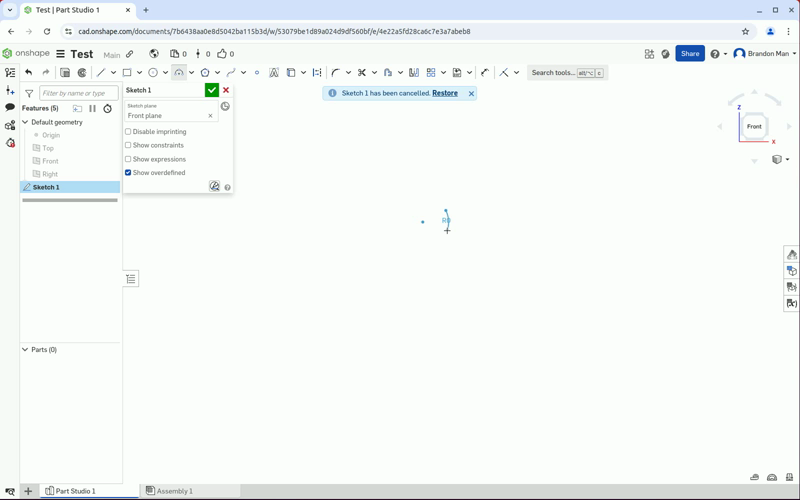
scroll(-6)
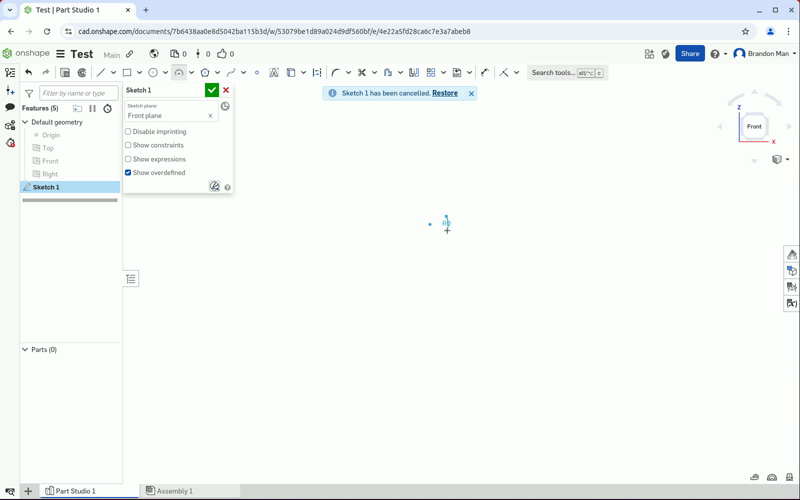
scroll(-6)
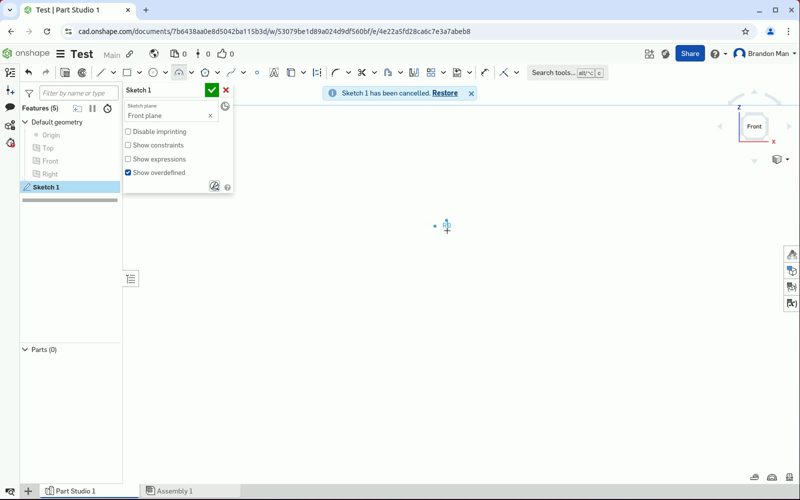
scroll(-6)
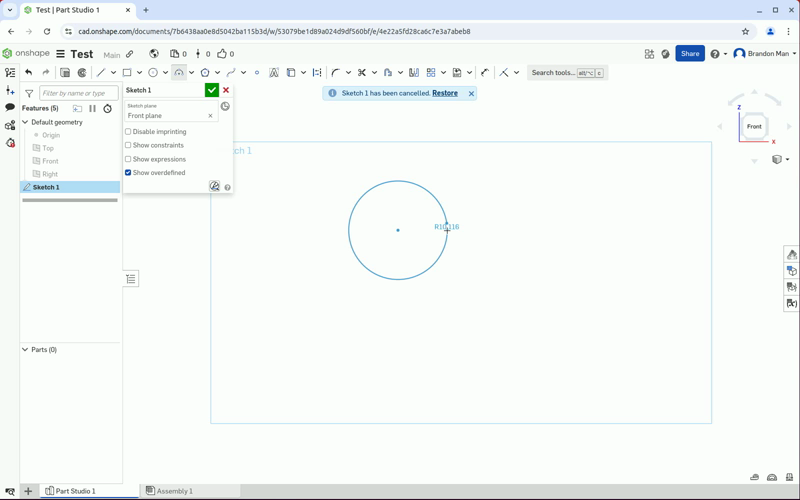
mouse_move(446, 226)
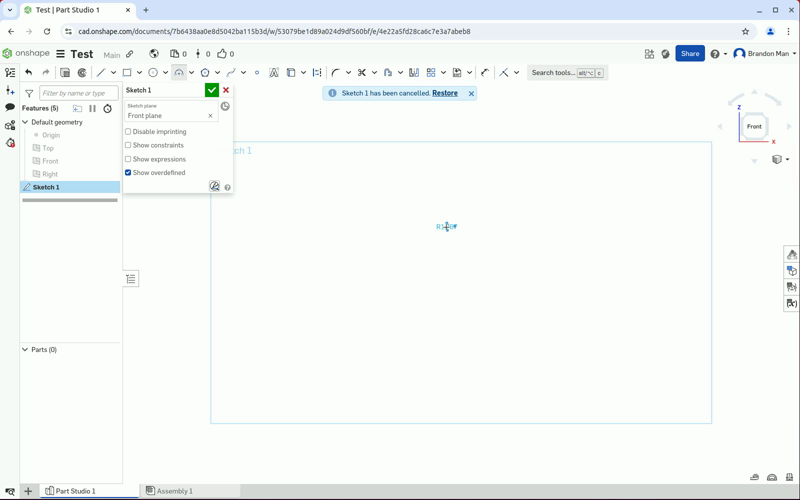
scroll(6)
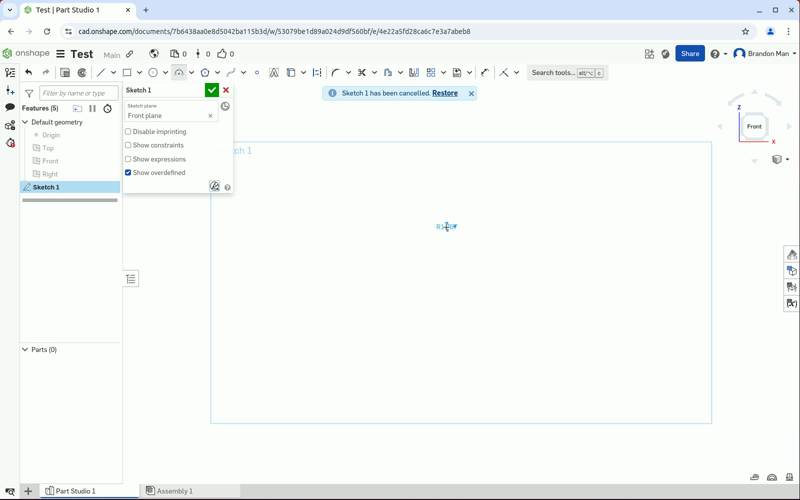
scroll(6)
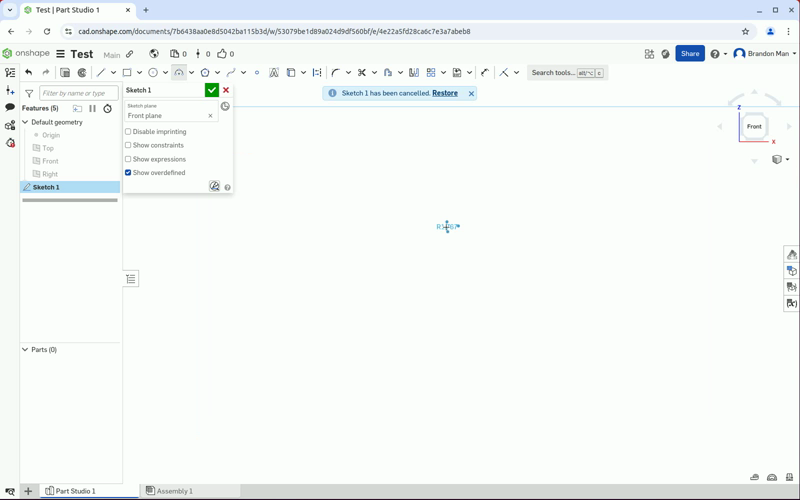
scroll(6)
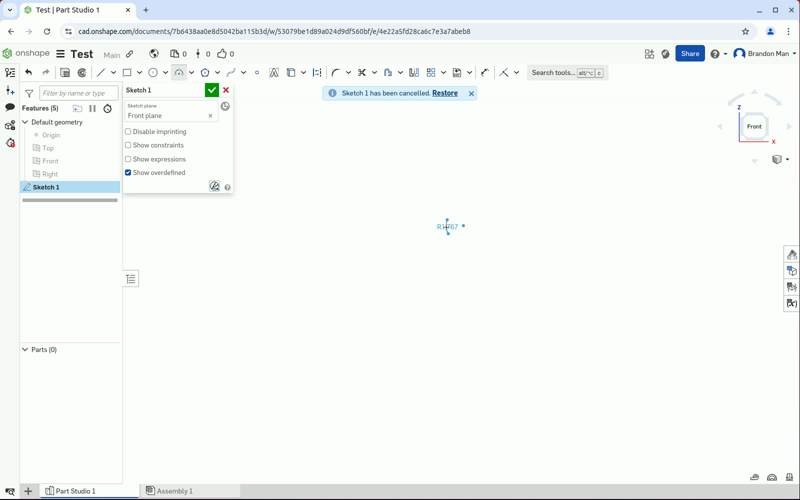
scroll(6)
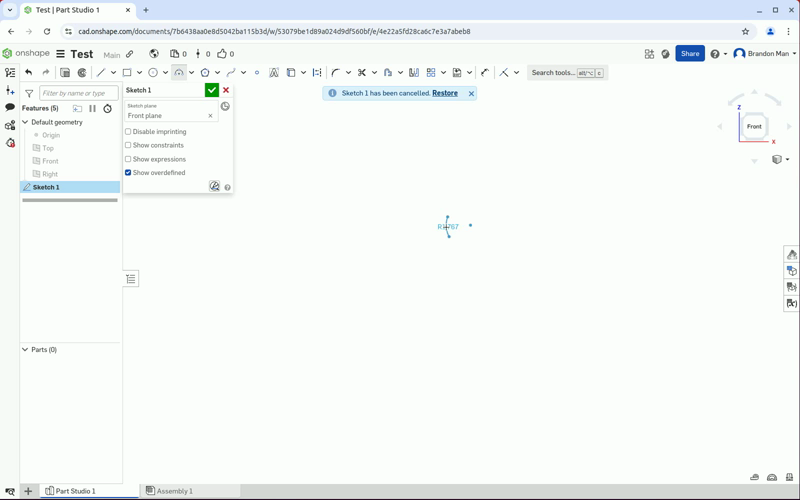
scroll(6)
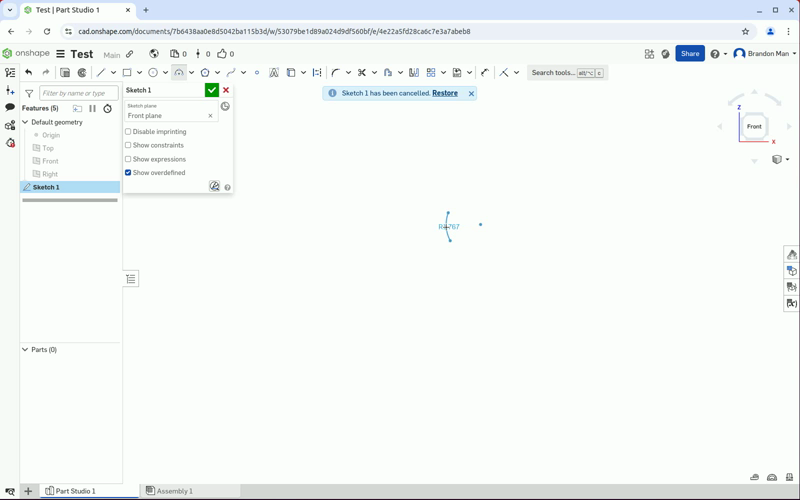
scroll(6)
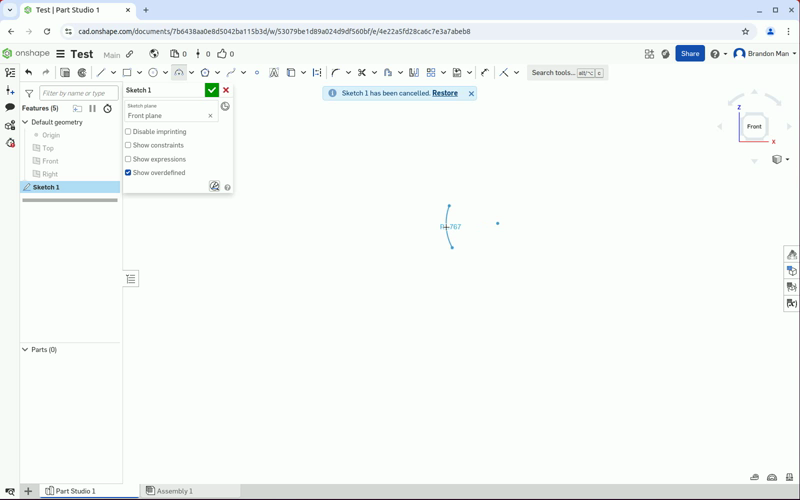
scroll(6)
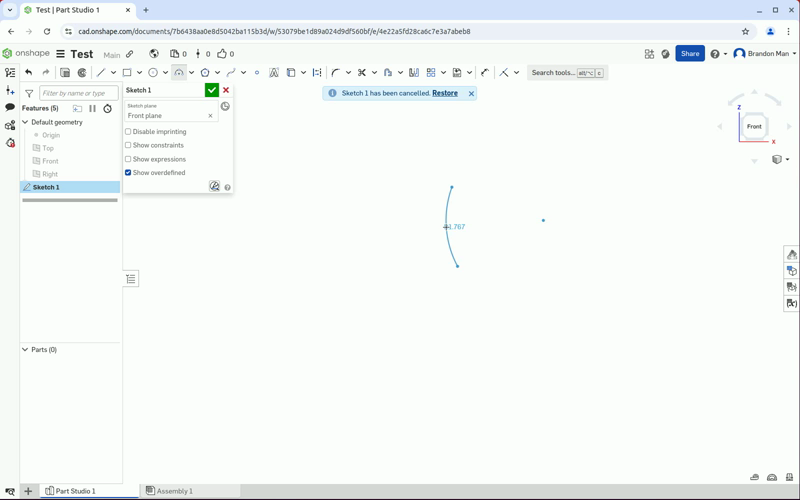
click(446, 226)
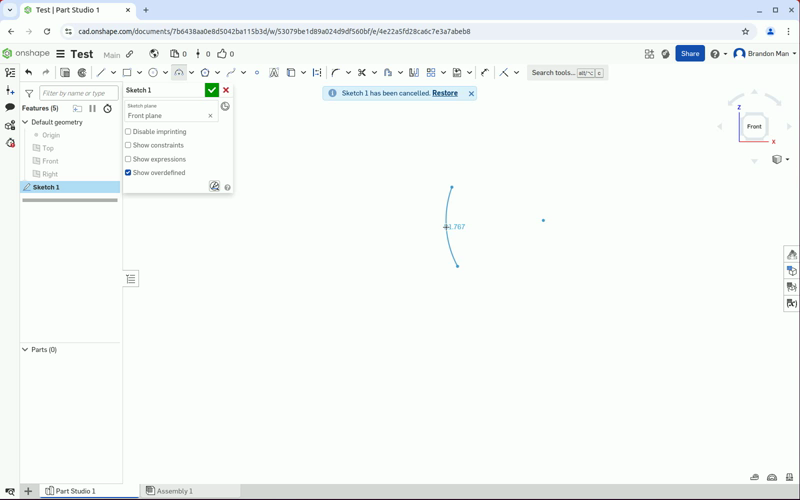
scroll(-6)
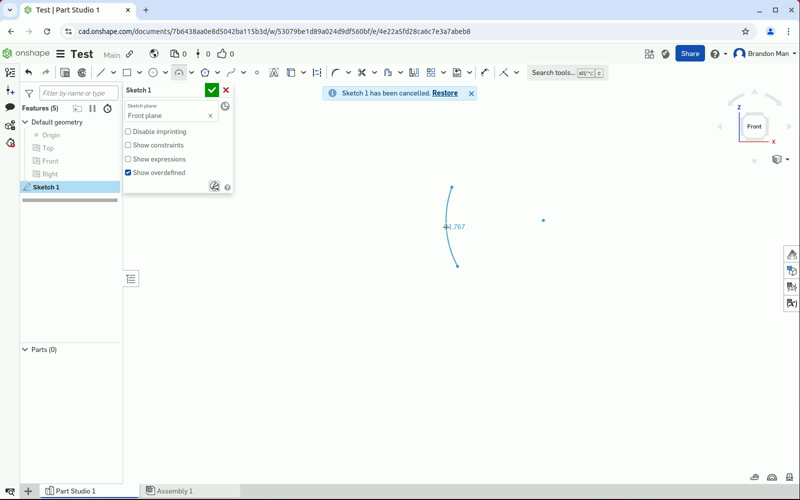
scroll(-6)
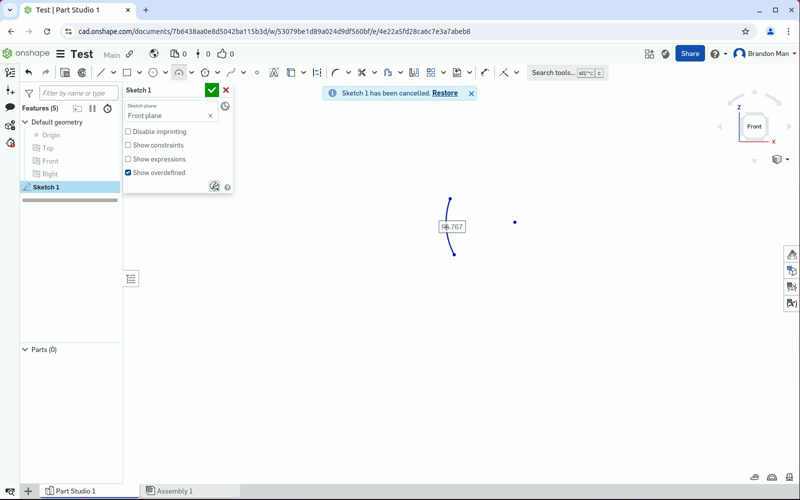
scroll(-6)
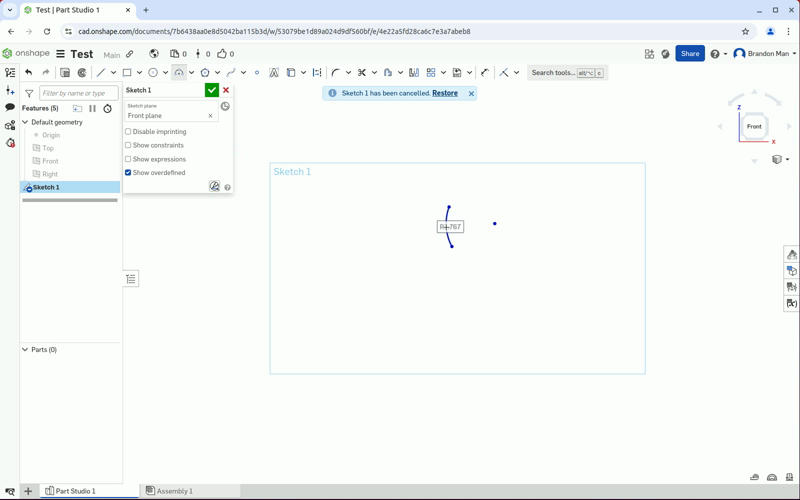
scroll(-6)
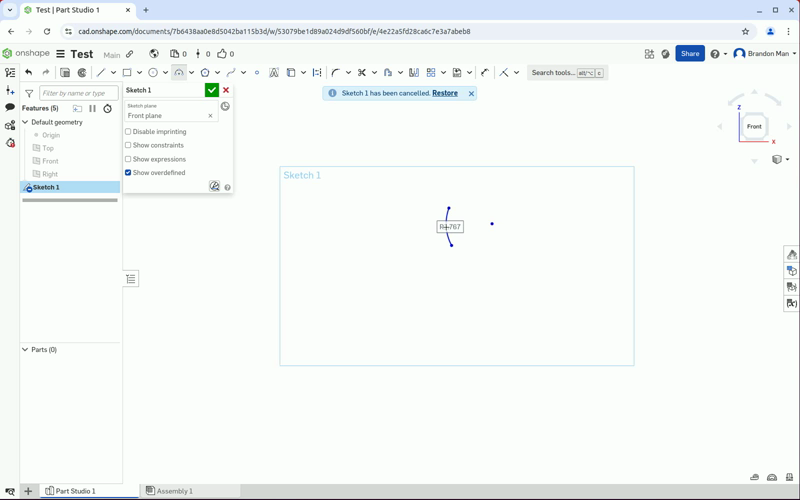
scroll(-6)
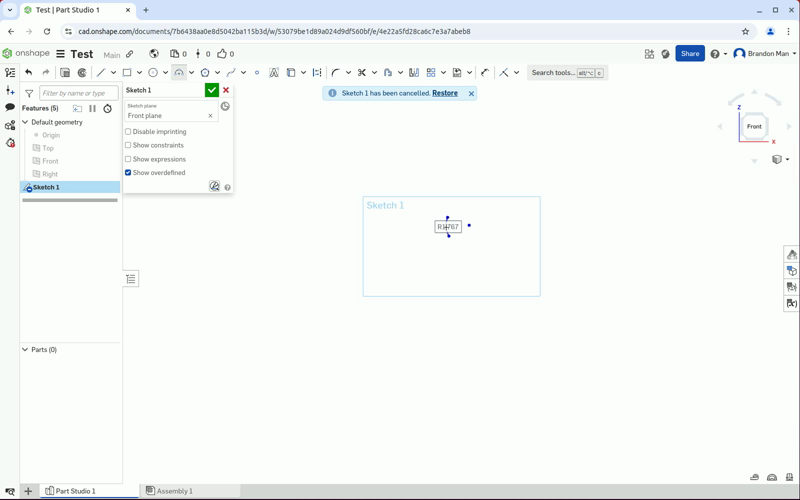
scroll(-6)
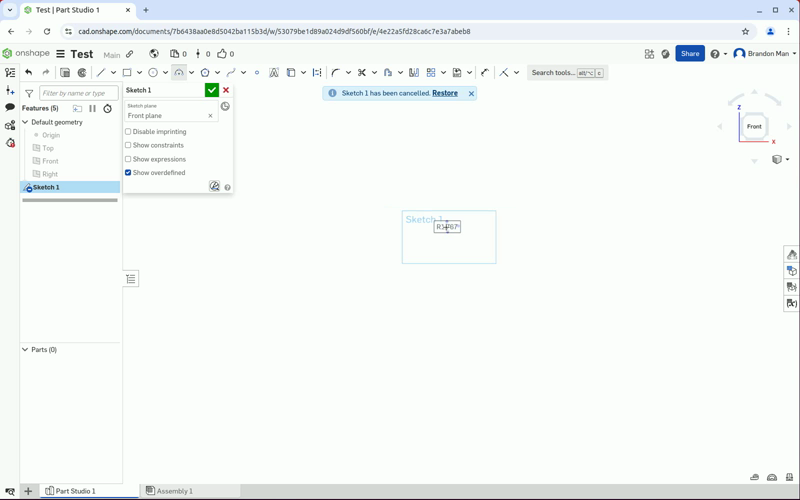
scroll(-6)
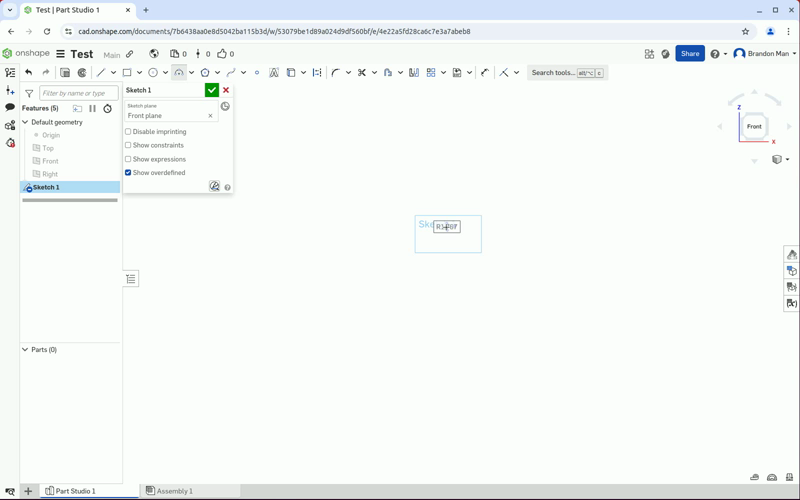
key_up(shift)
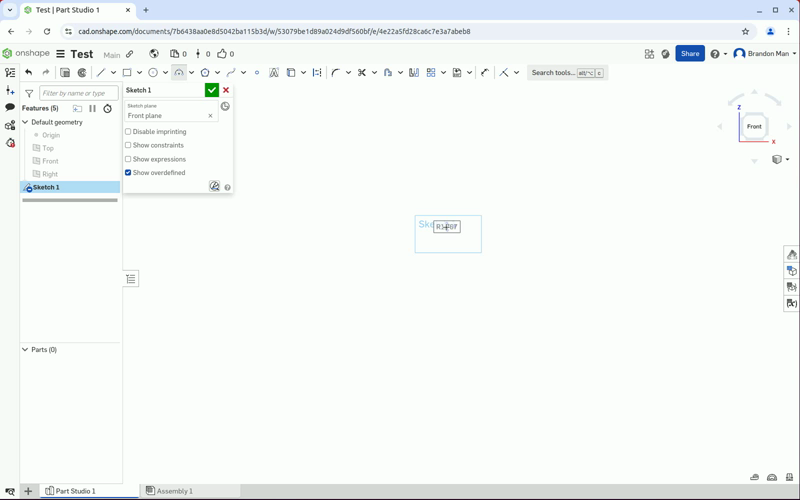
key(esc)
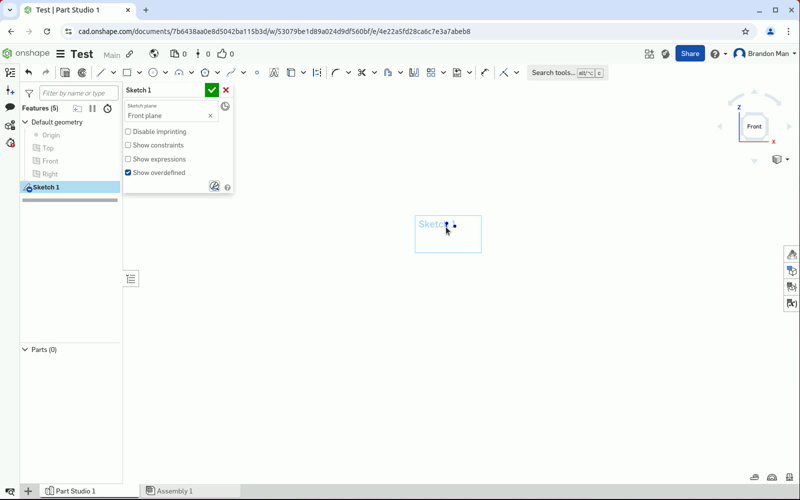
key(l)
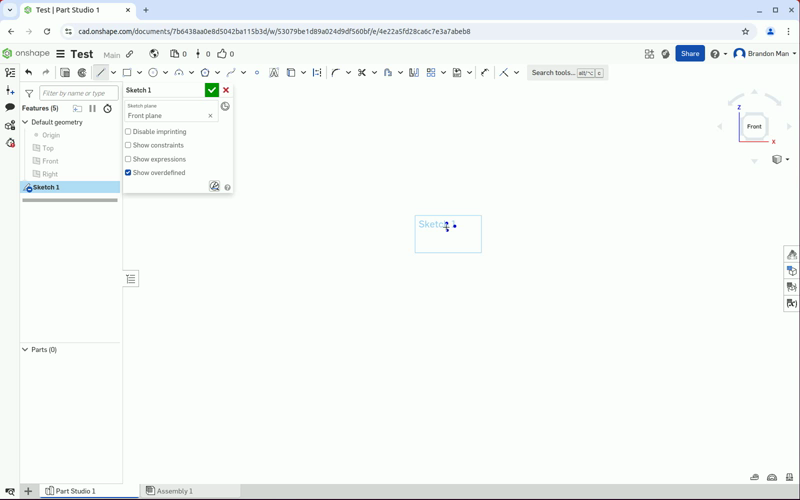
mouse_move(447, 230)
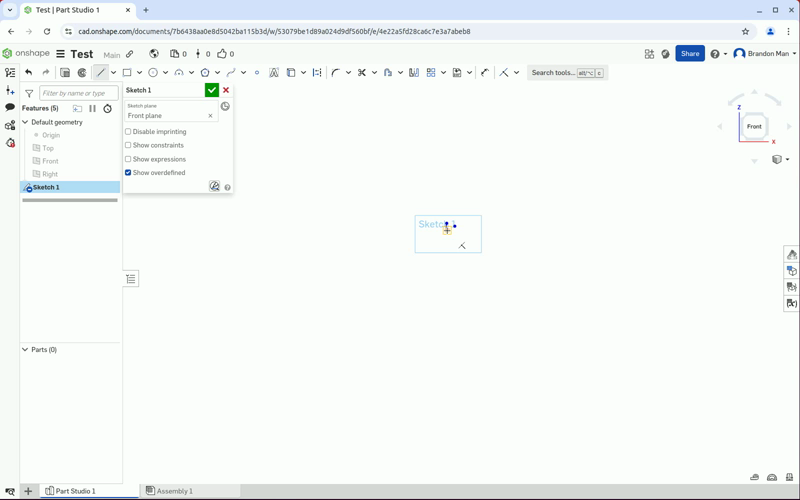
scroll(6)
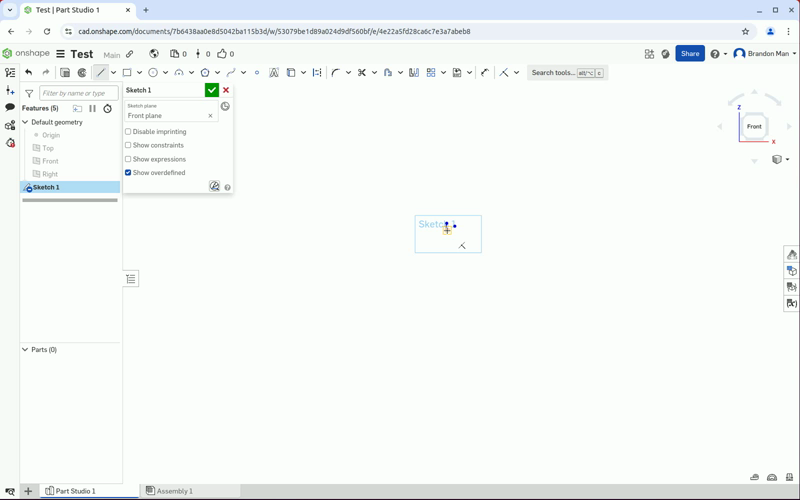
scroll(6)
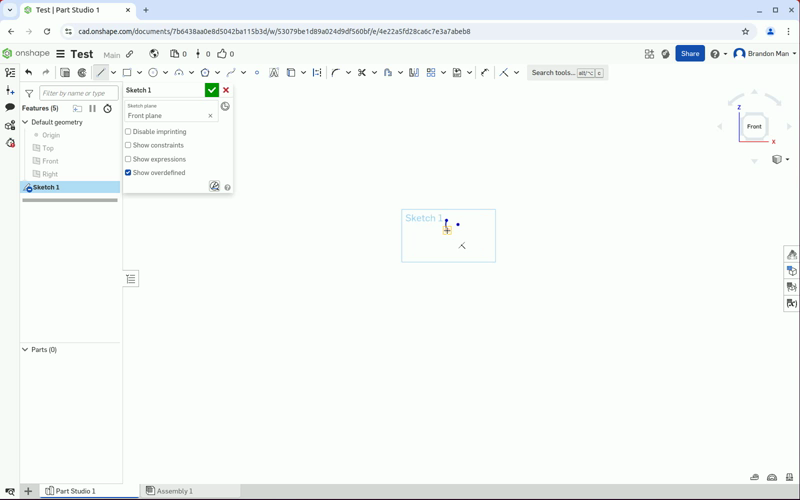
scroll(6)
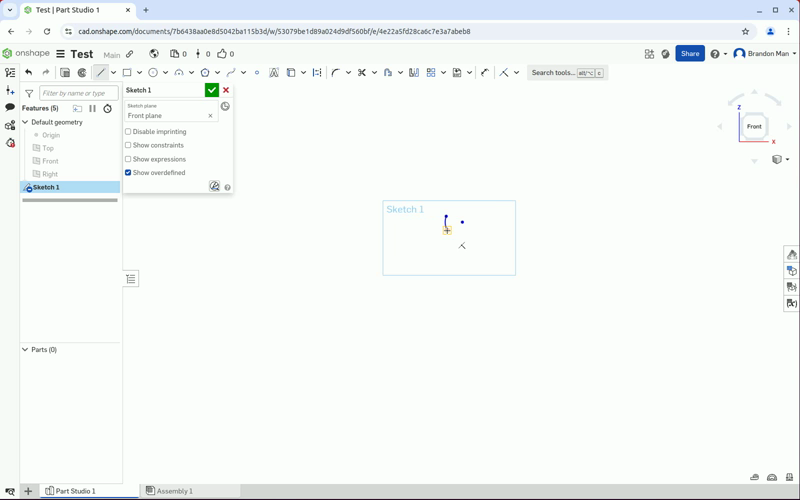
scroll(6)
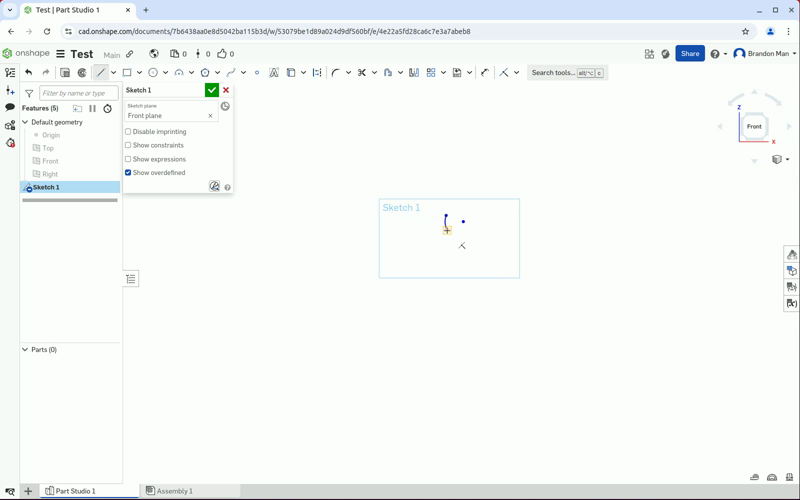
scroll(6)
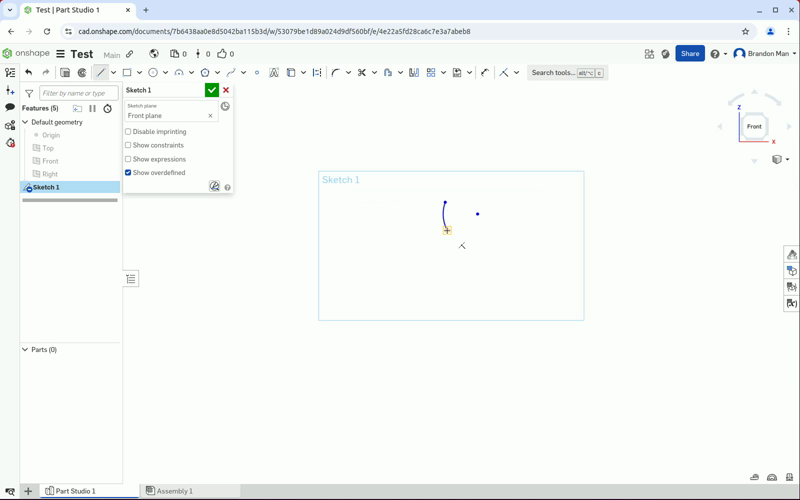
scroll(6)
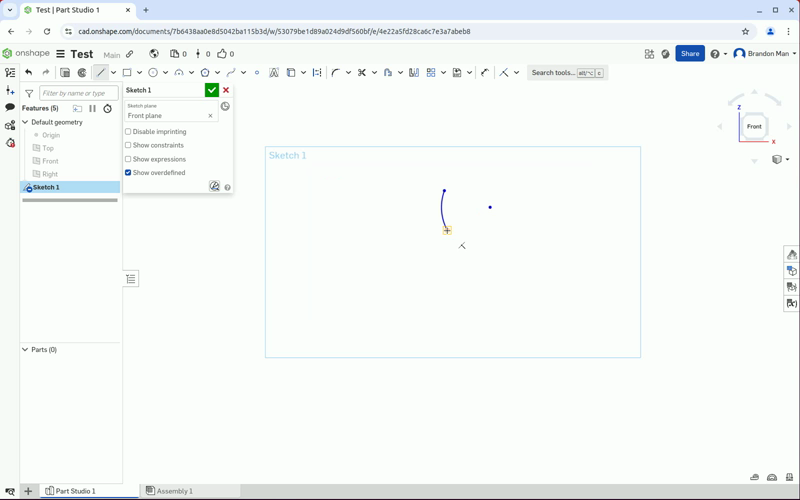
scroll(6)
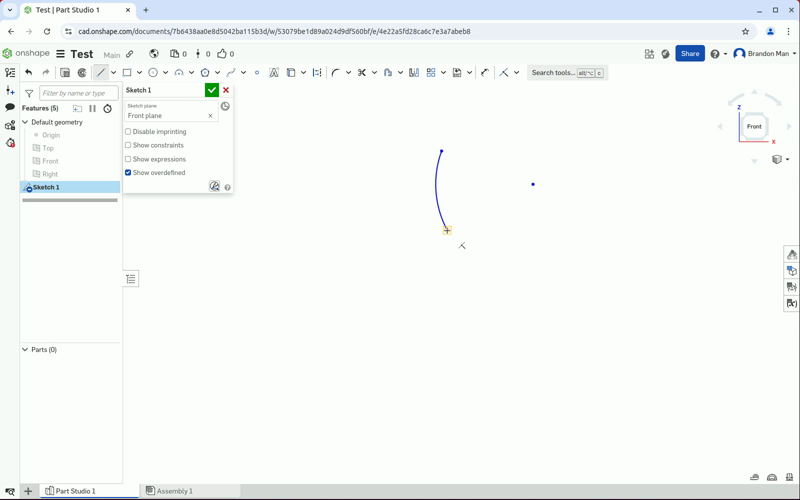
click(447, 230)
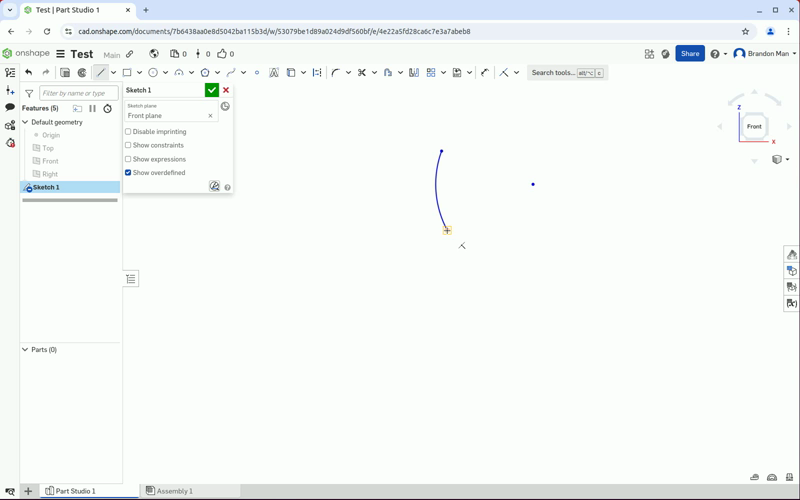
scroll(-6)
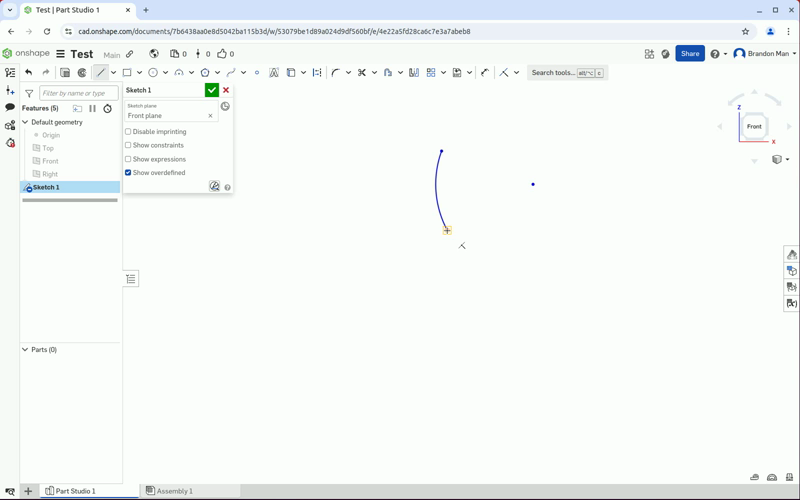
scroll(-6)
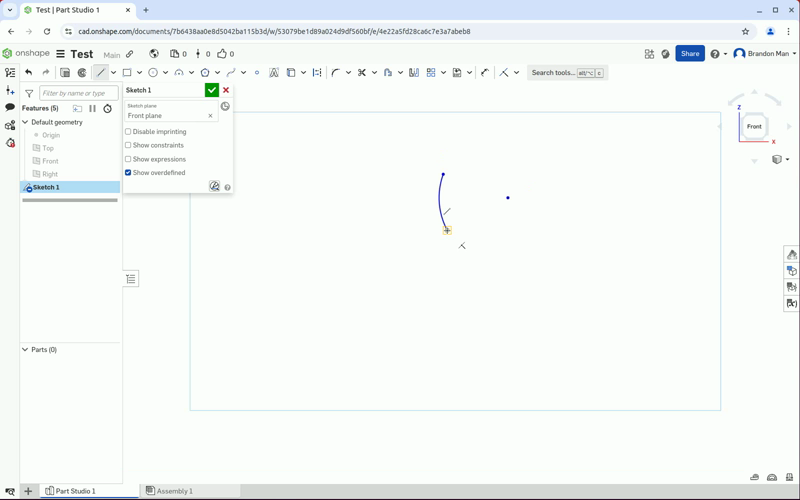
scroll(-6)
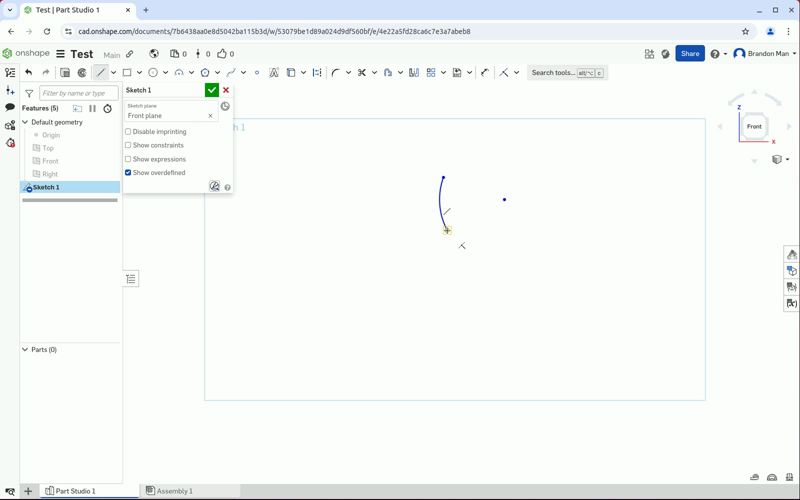
scroll(-6)
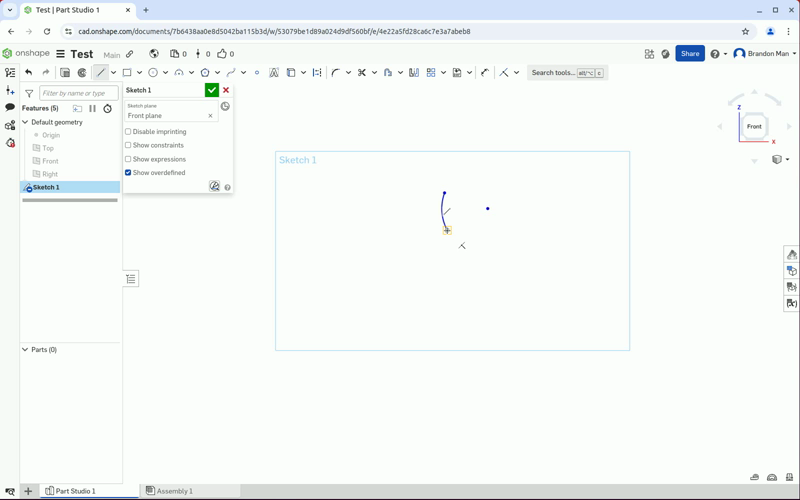
scroll(-6)
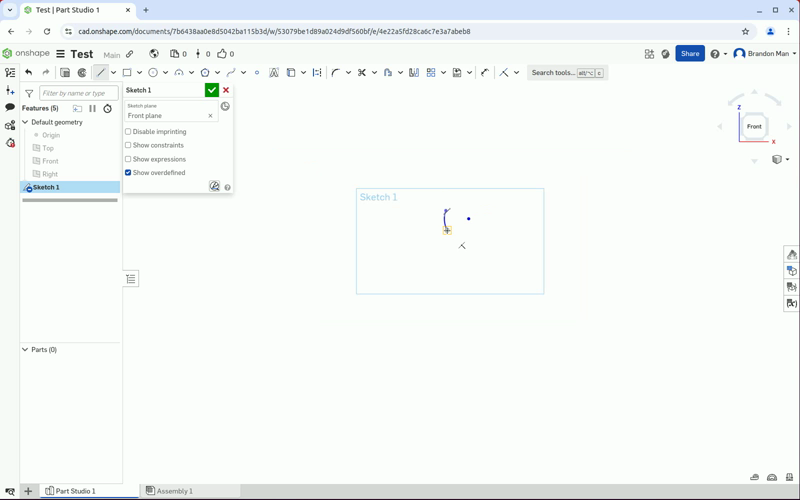
scroll(-6)
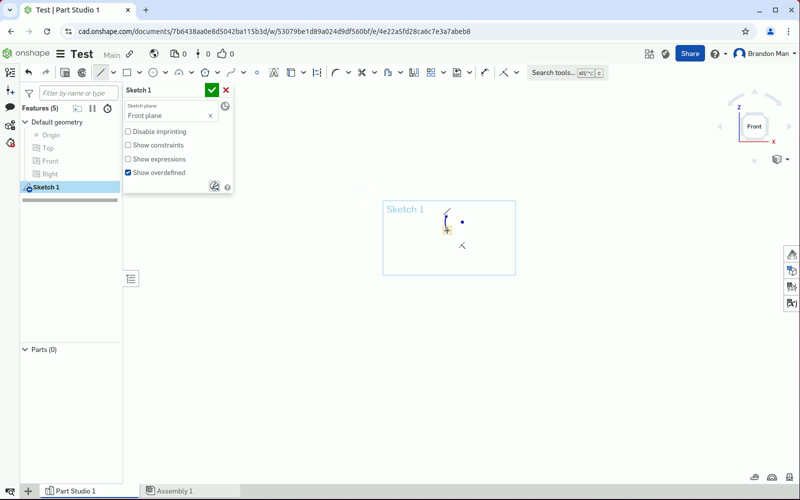
scroll(-6)
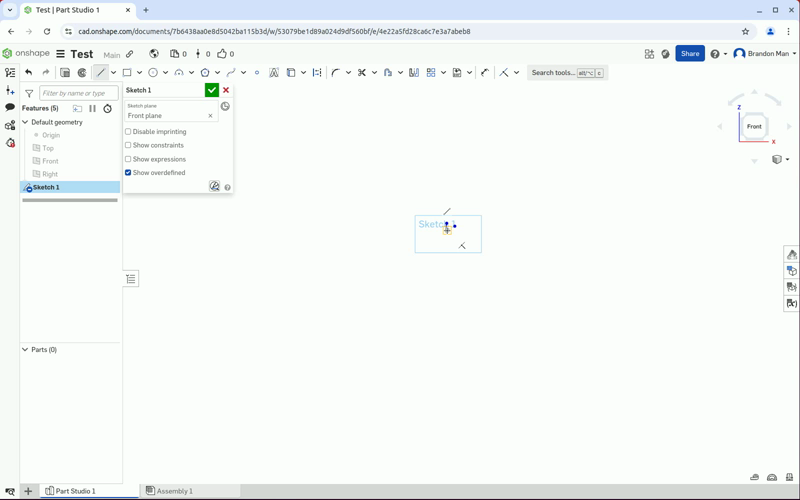
mouse_move(477, 230)
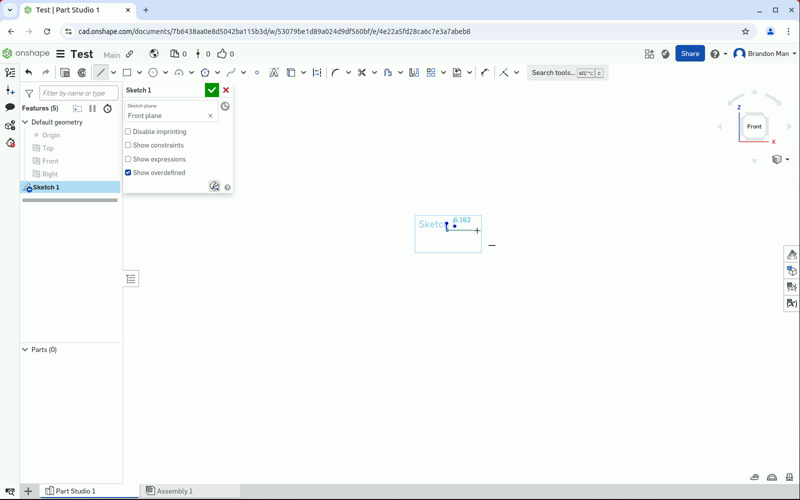
key_down(shift)
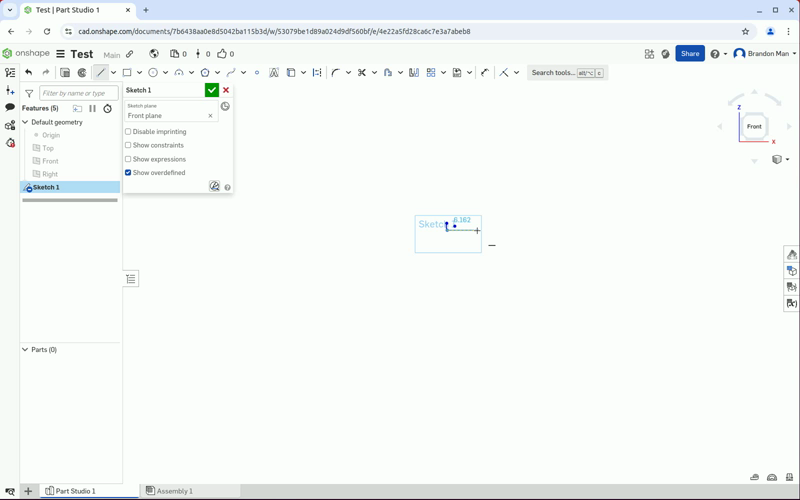
mouse_move(446, 223)
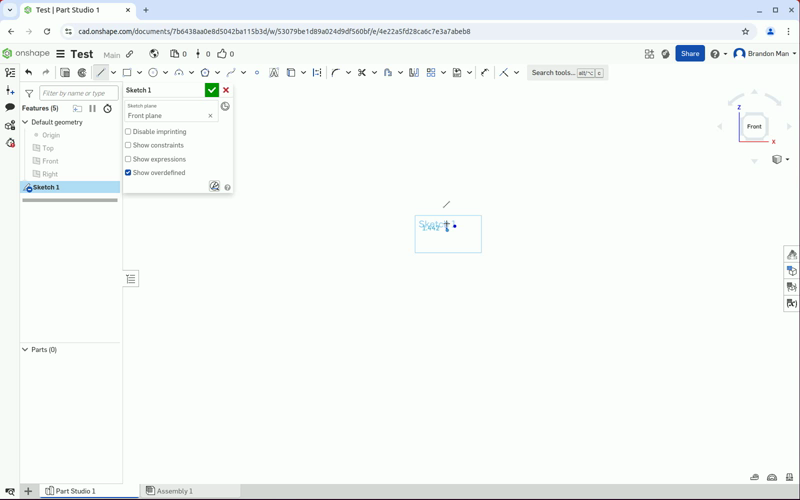
scroll(6)
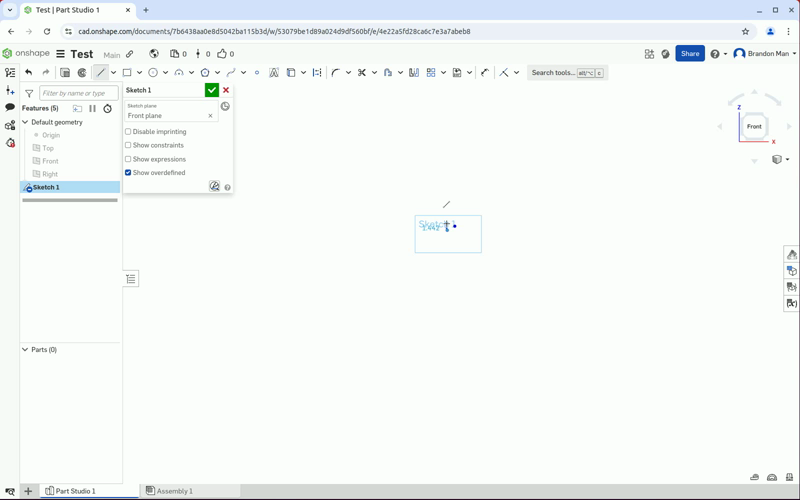
scroll(6)
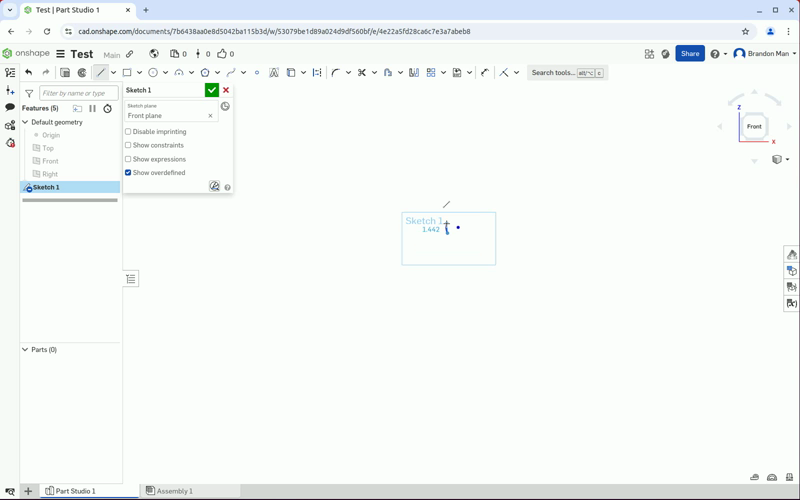
scroll(6)
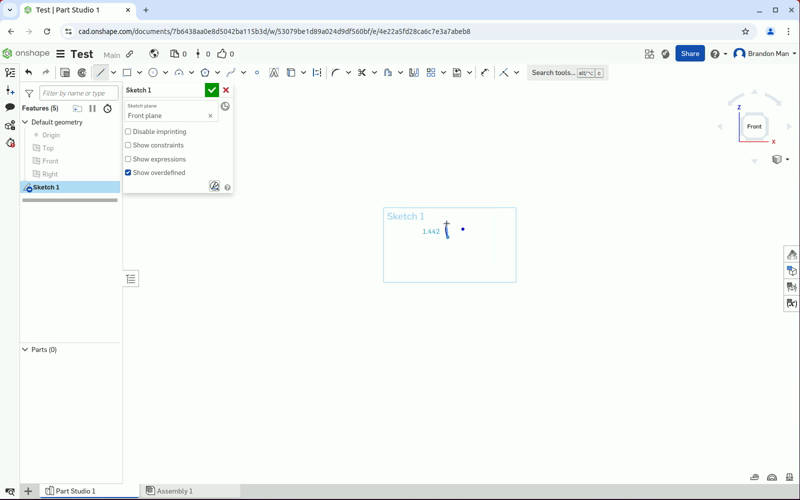
scroll(6)
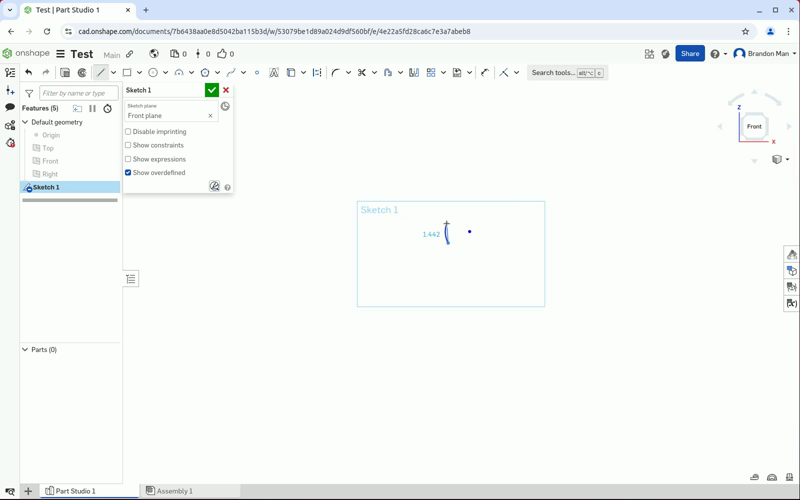
scroll(6)
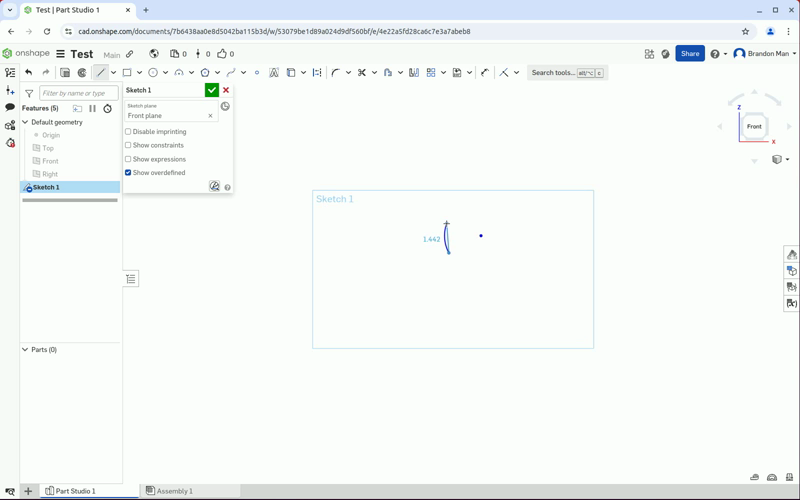
scroll(6)
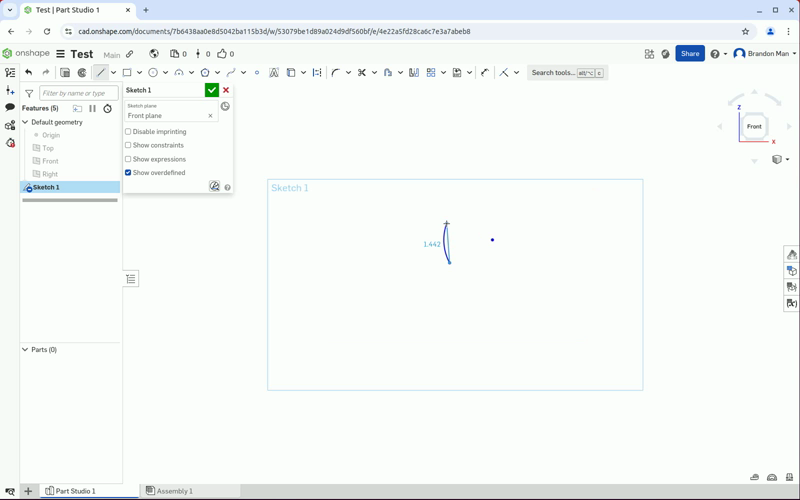
scroll(6)
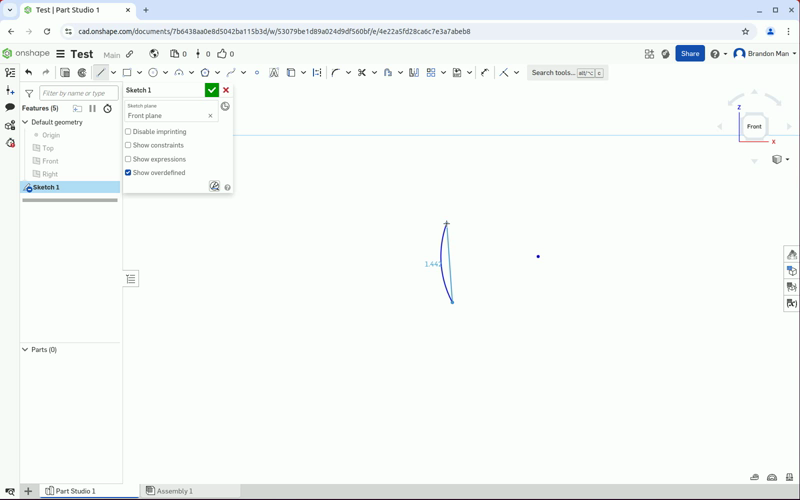
key_up(shift)
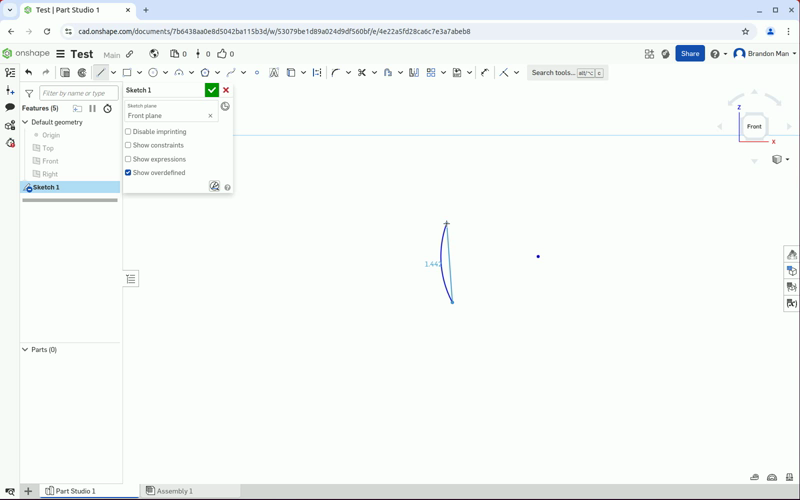
click(446, 223)
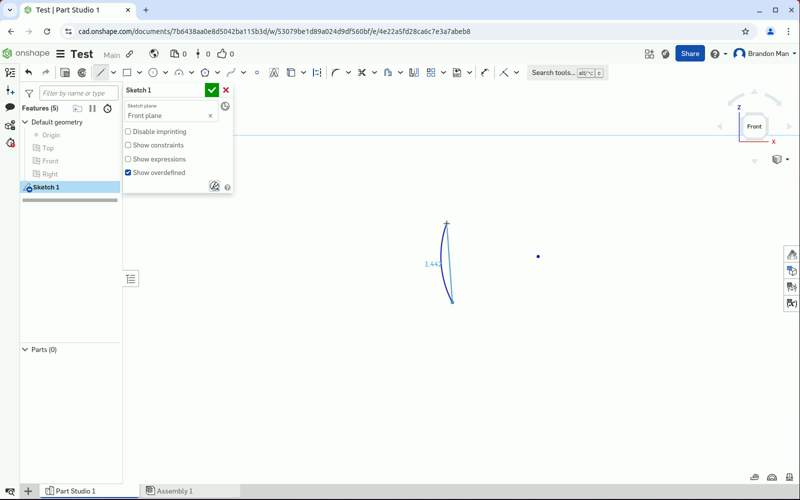
scroll(-6)
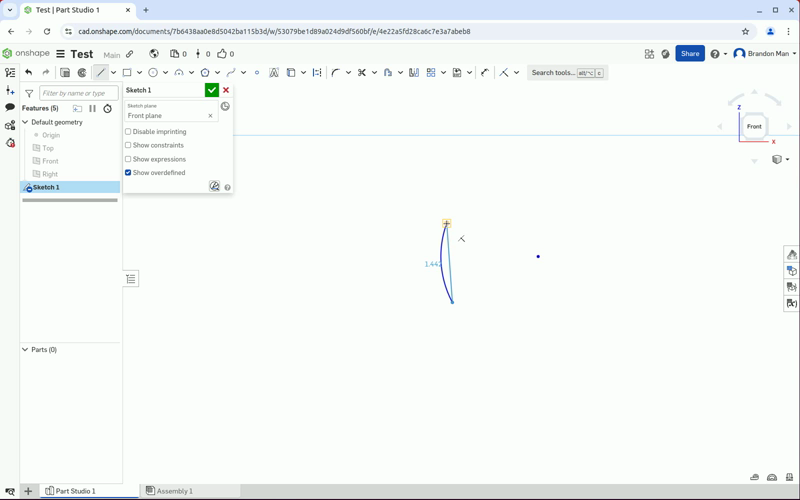
scroll(-6)
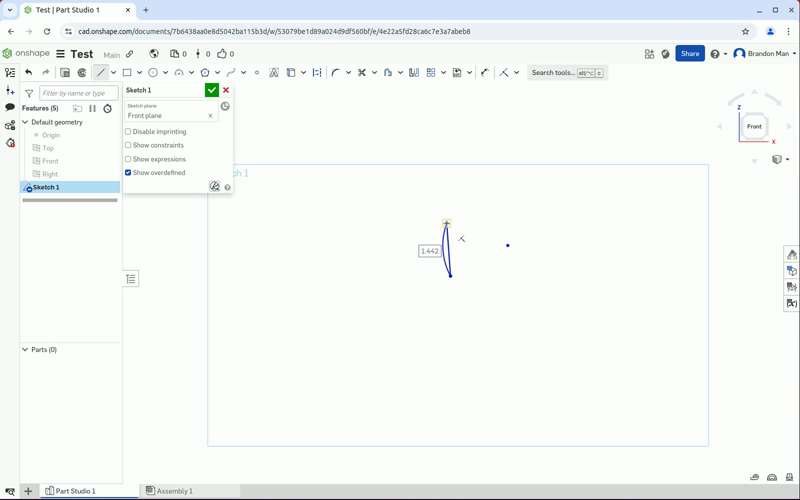
scroll(-6)
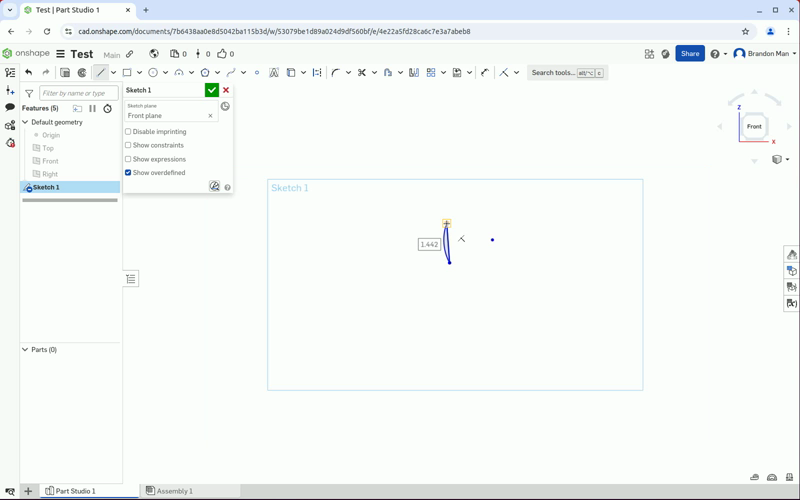
scroll(-6)
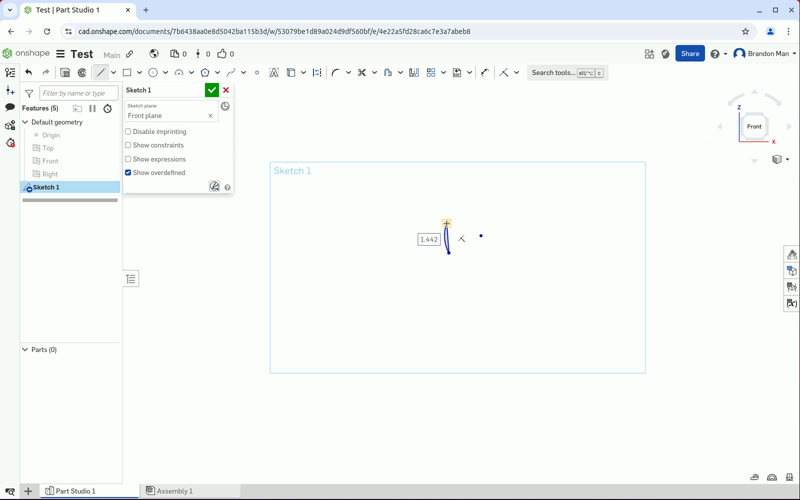
scroll(-6)
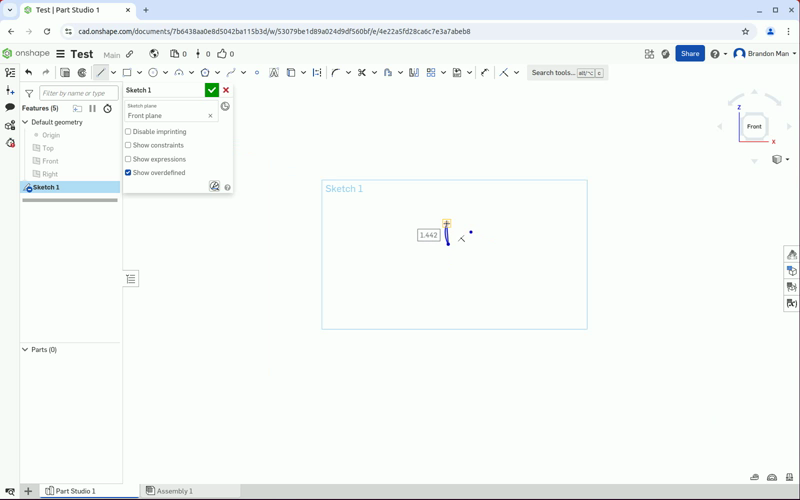
scroll(-6)
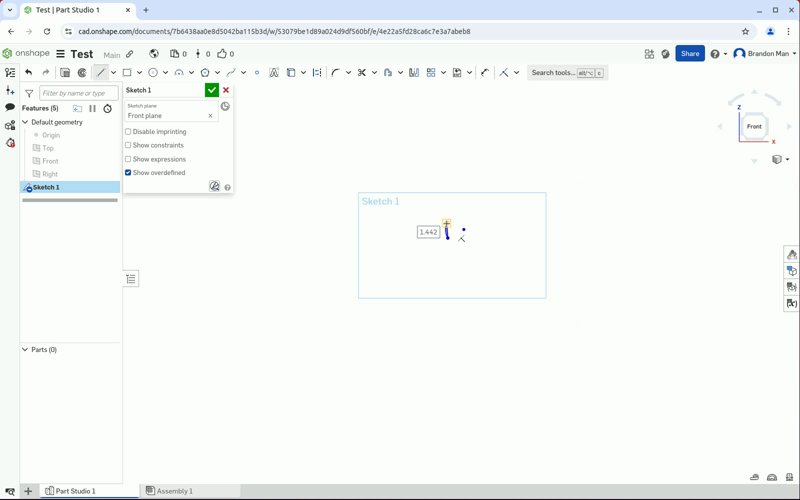
scroll(-6)
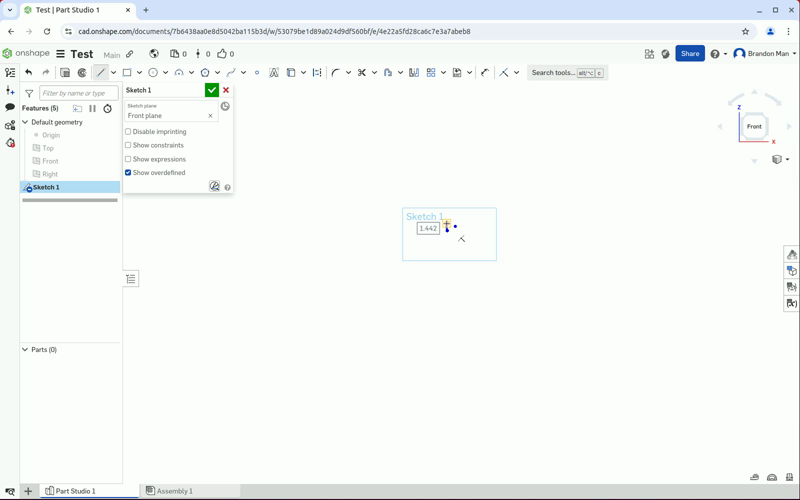
key(esc)
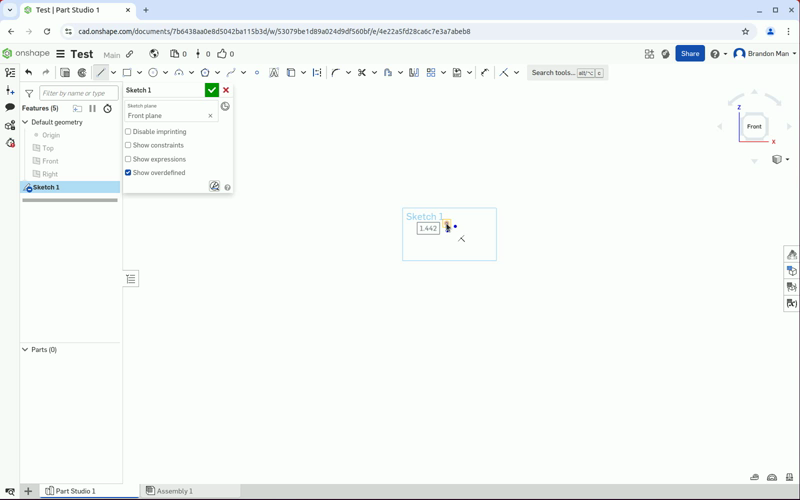
mouse_move(446, 224)
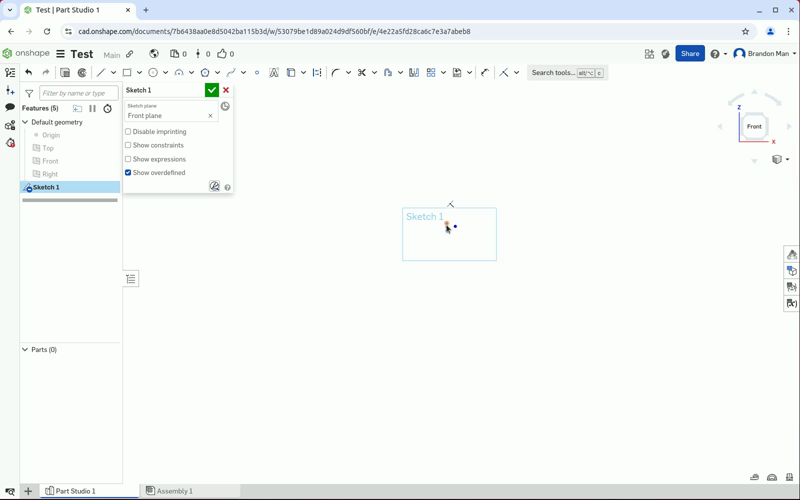
scroll(6)
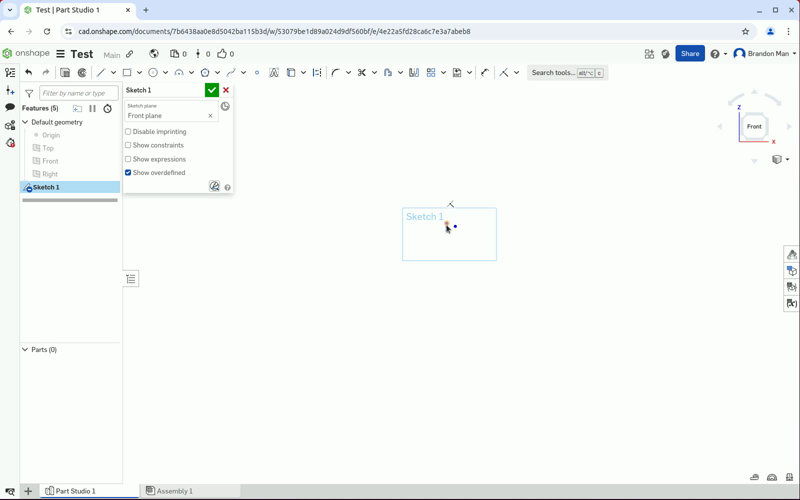
scroll(6)
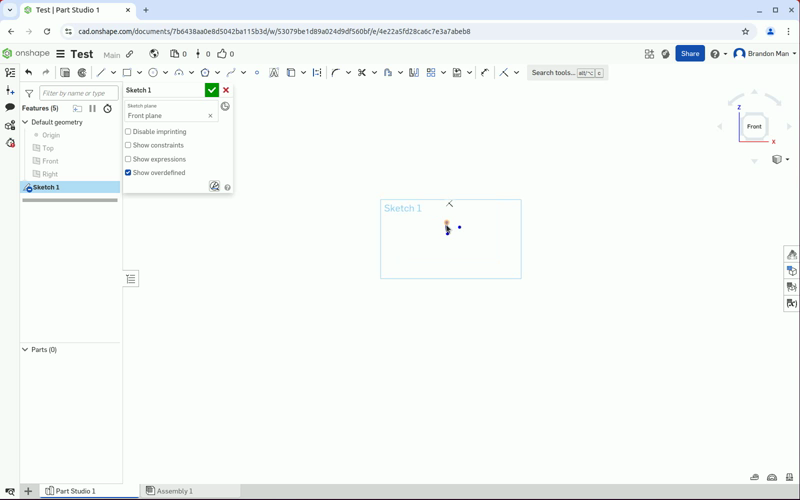
scroll(6)
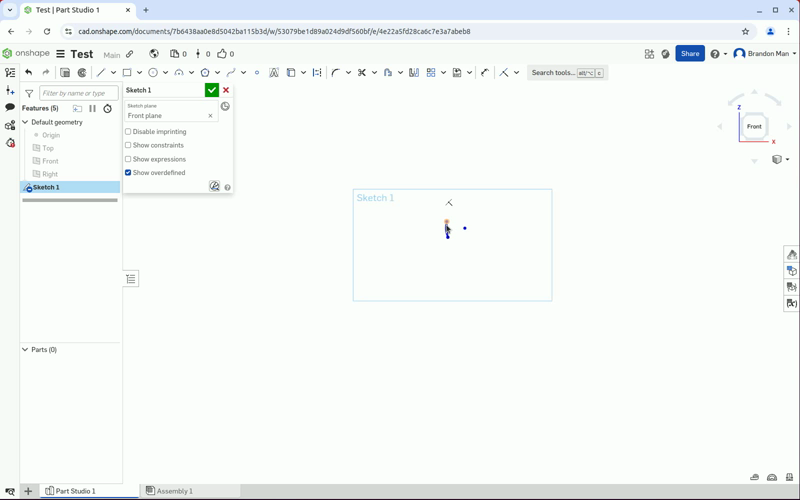
scroll(6)
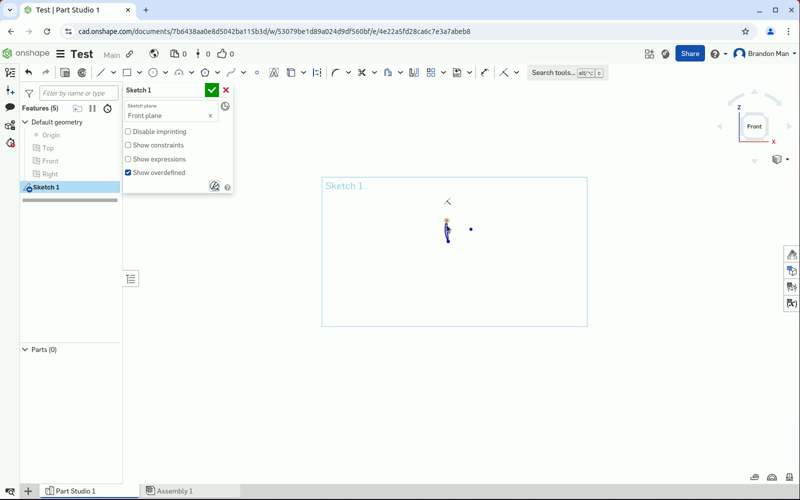
scroll(6)
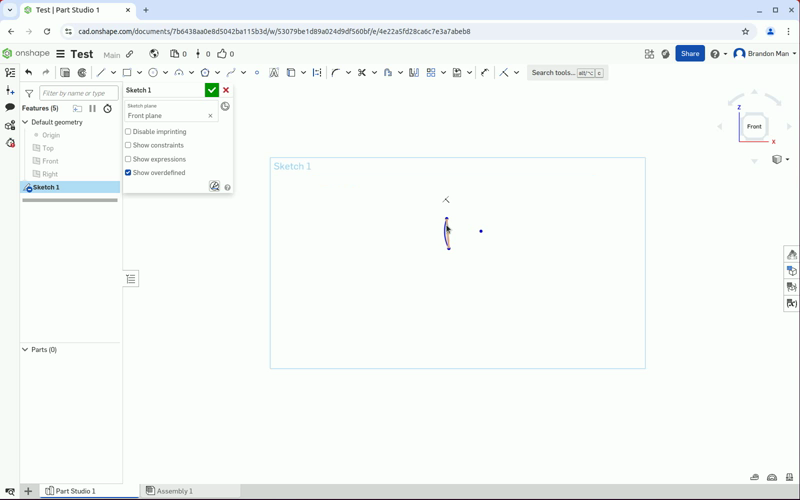
scroll(6)
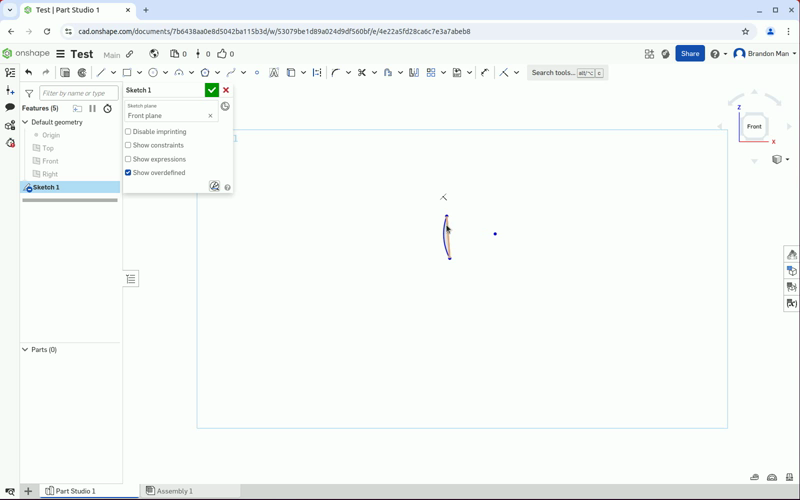
scroll(6)
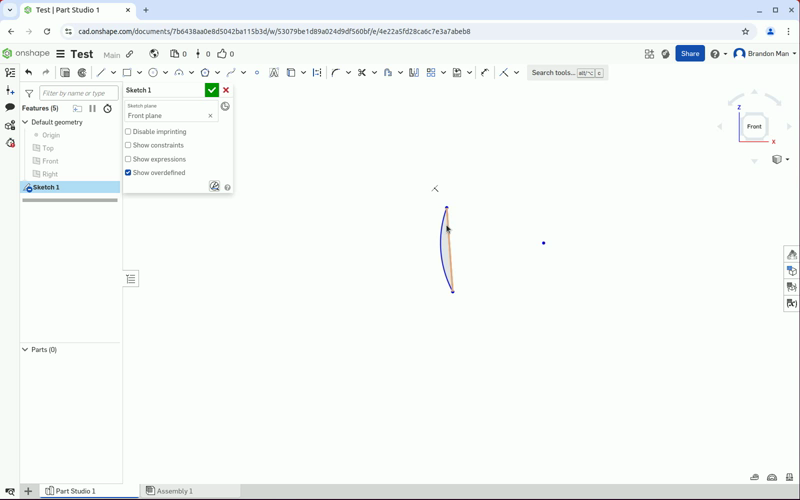
click(446, 224)
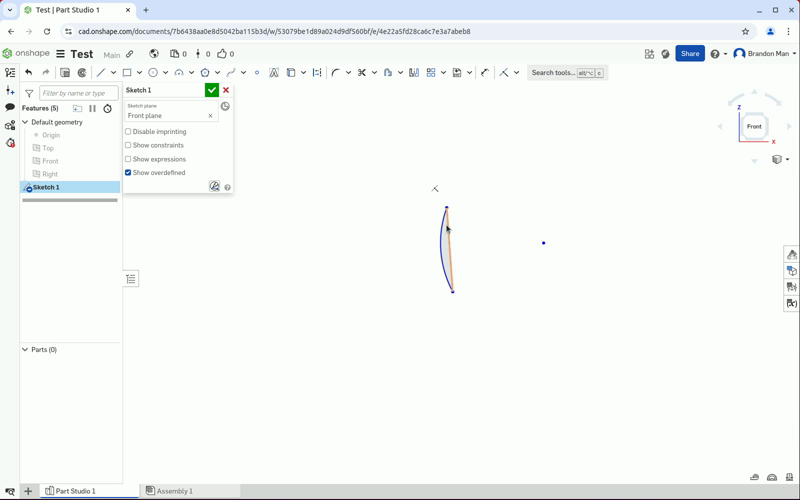
scroll(-6)
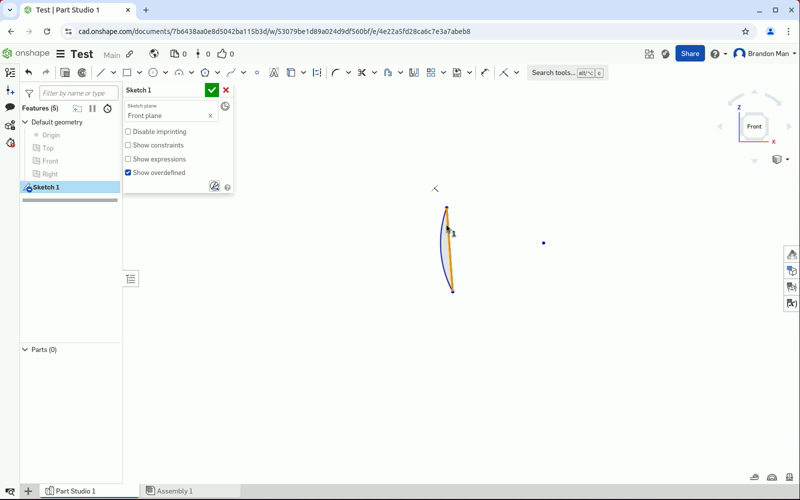
scroll(-6)
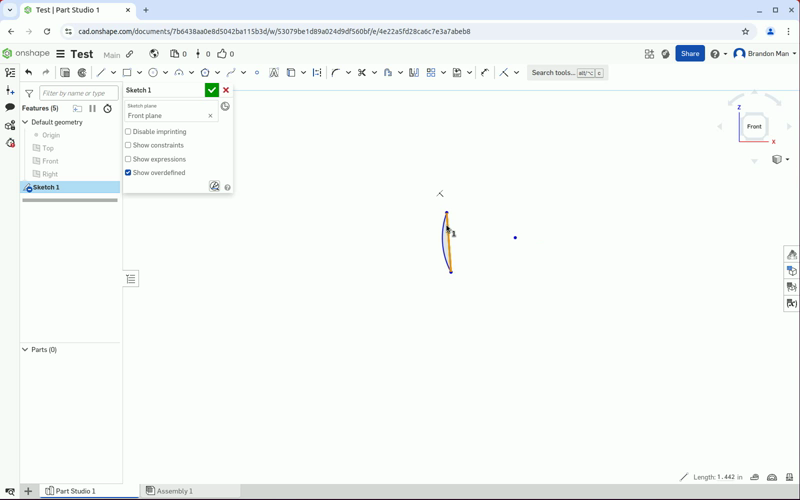
scroll(-6)
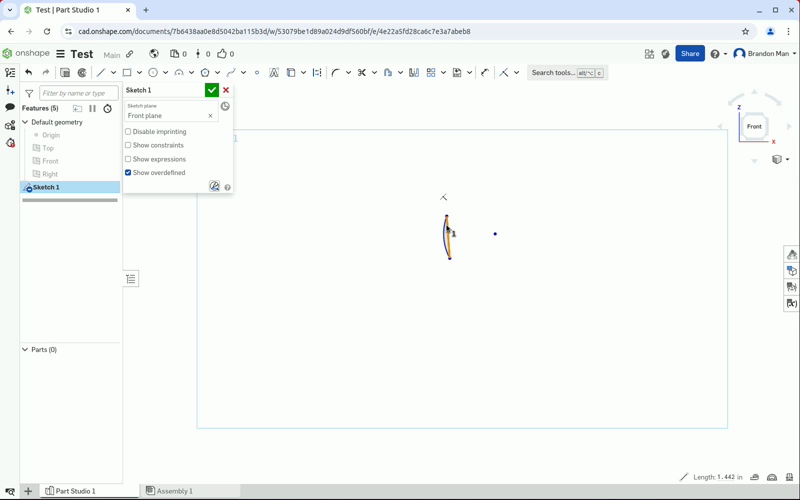
scroll(-6)
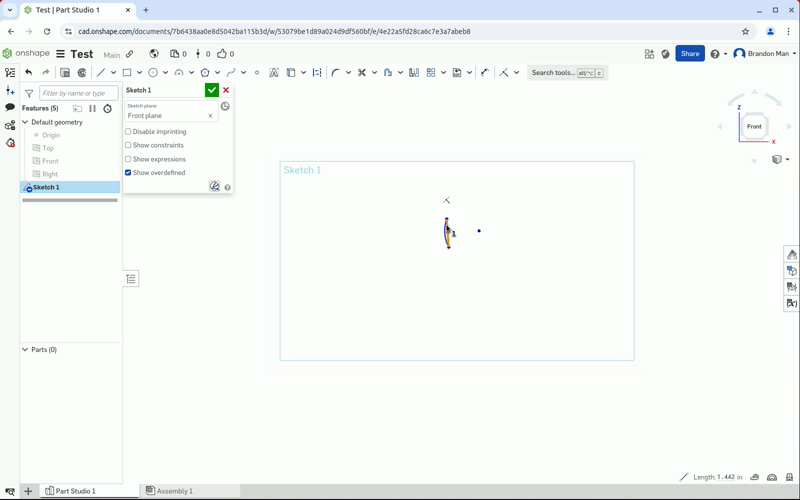
scroll(-6)
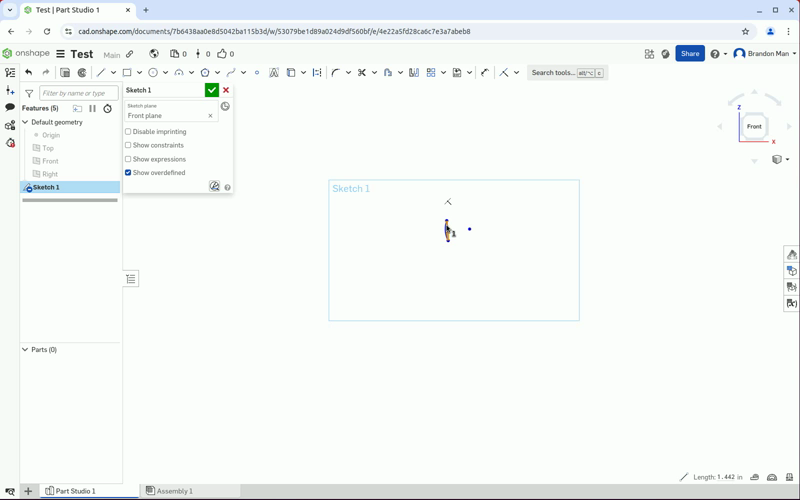
scroll(-6)
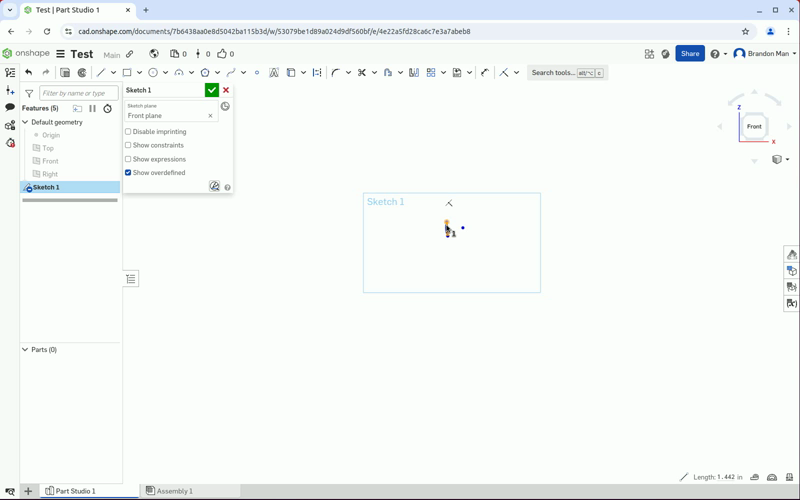
scroll(-6)
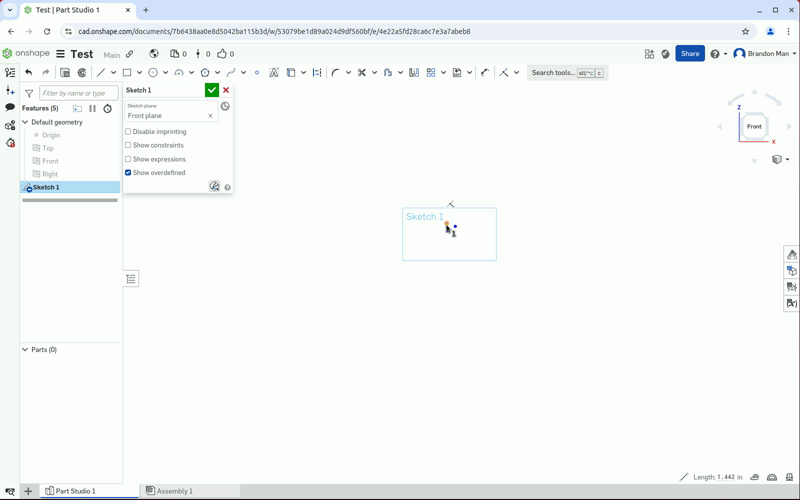
mouse_move(73, 352)
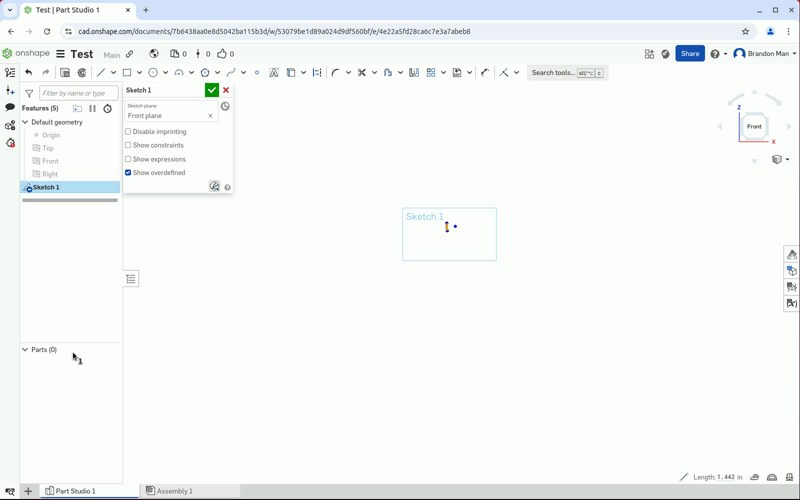
key(shift+y)
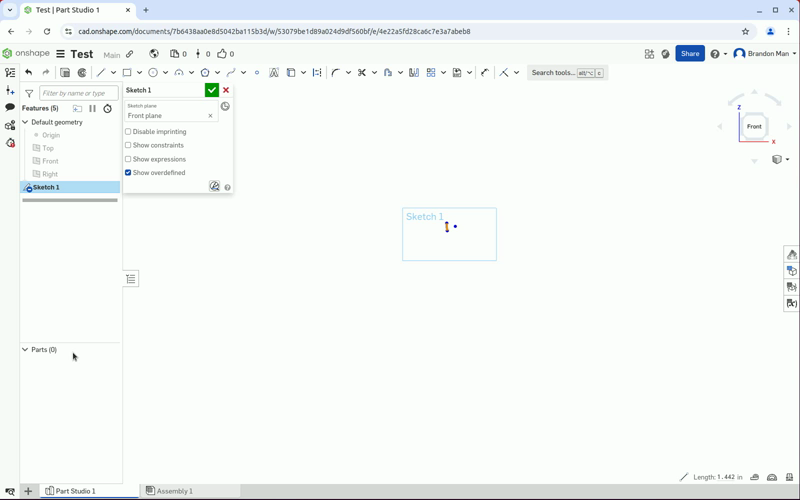
key(shift+e)
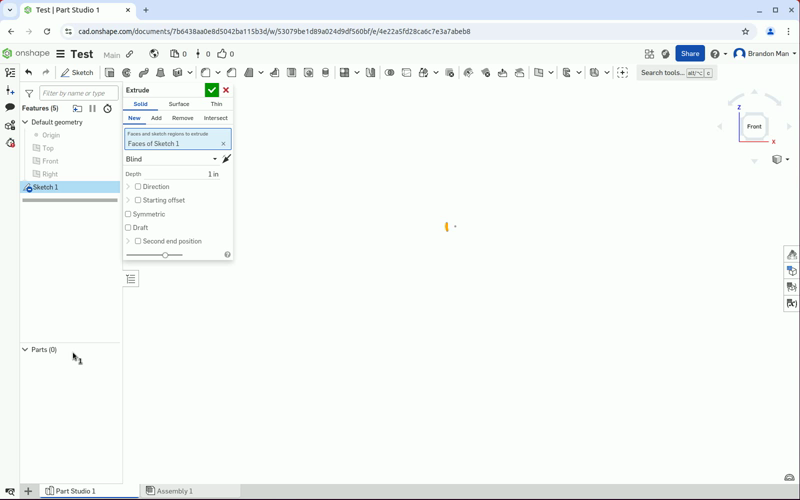
mouse_move(143, 106)
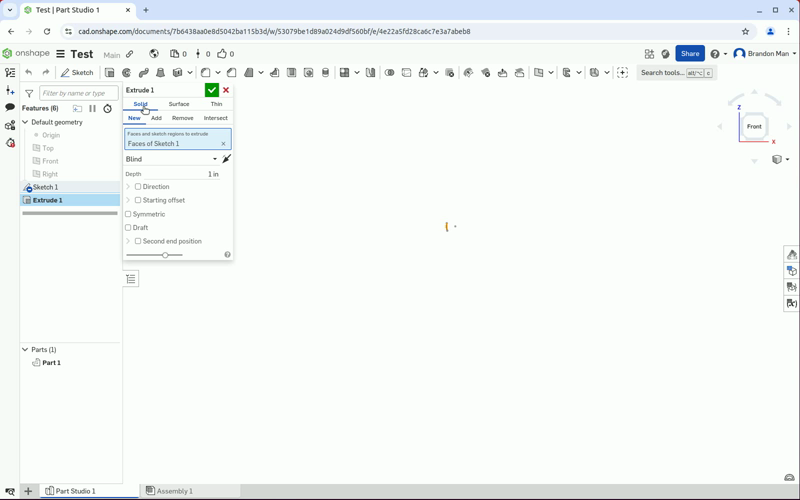
click(143, 106)
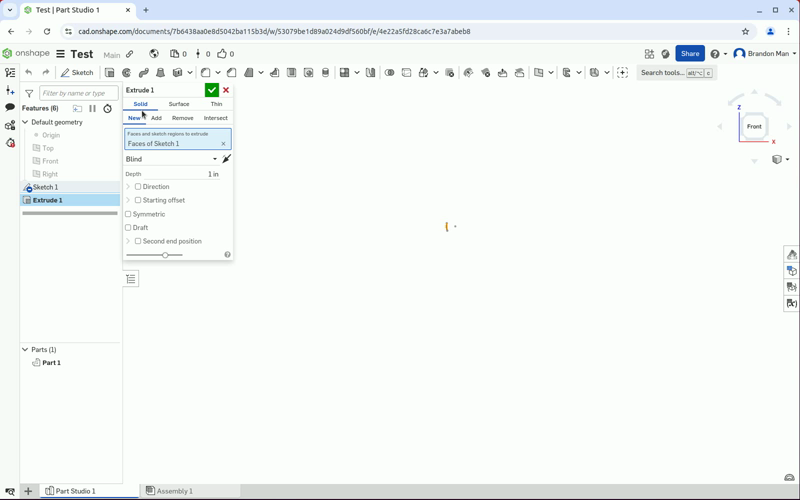
mouse_move(137, 120)
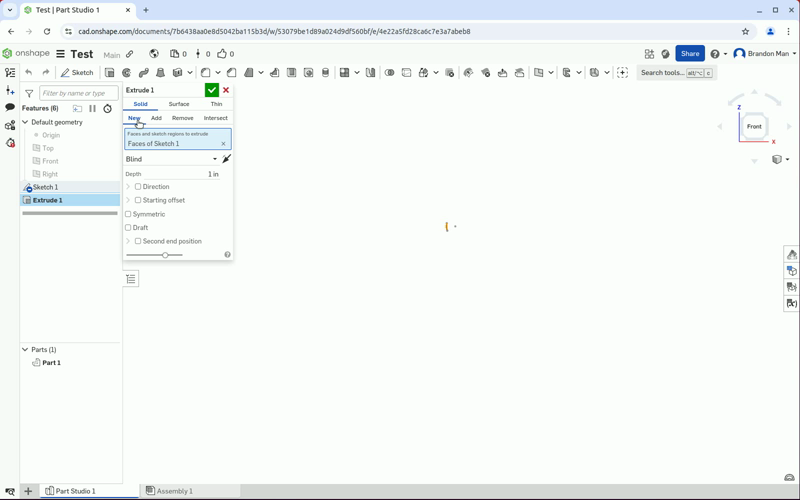
click(137, 120)
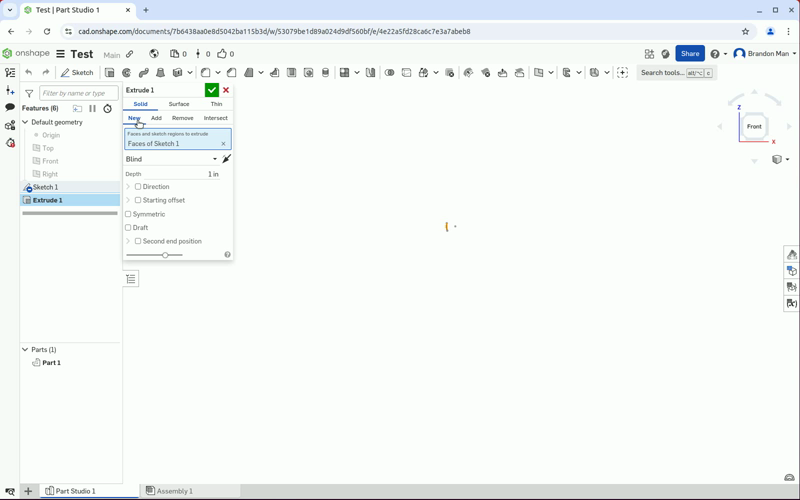
key(tab, 4)
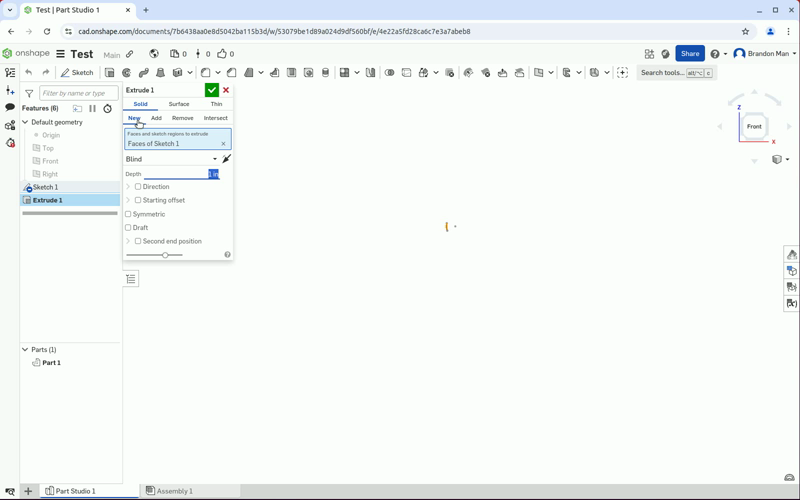
text(0.481)
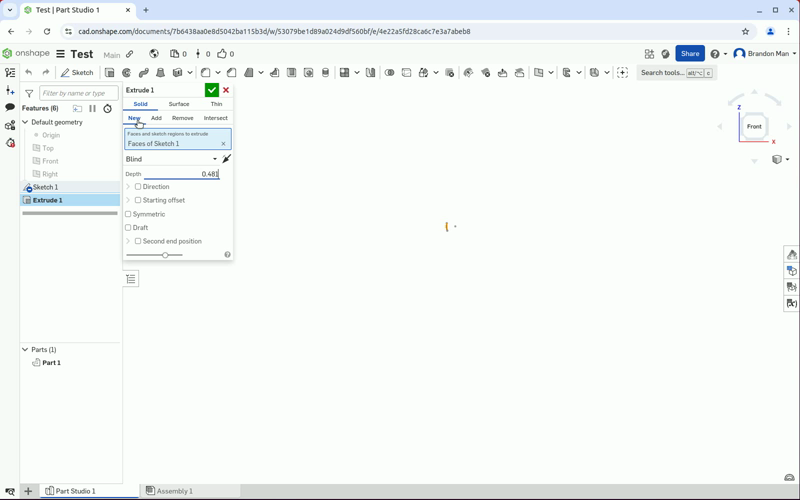
key(enter)
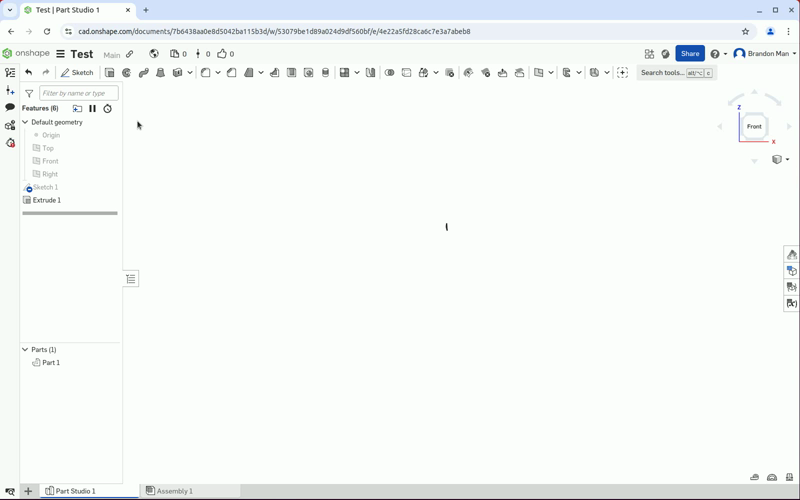
key(shift+h)
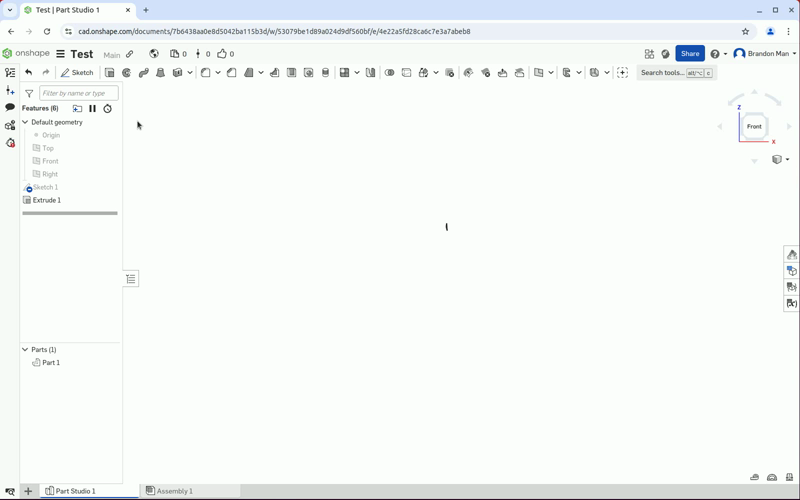
key(shift+h)
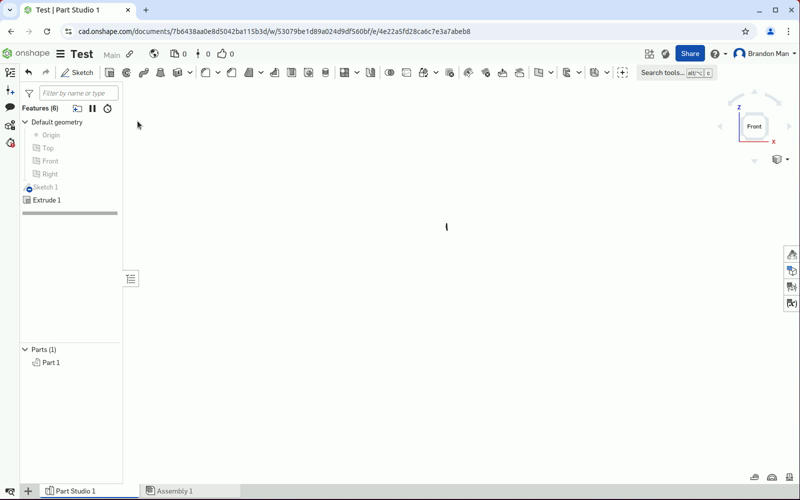
mouse_move(73, 189)
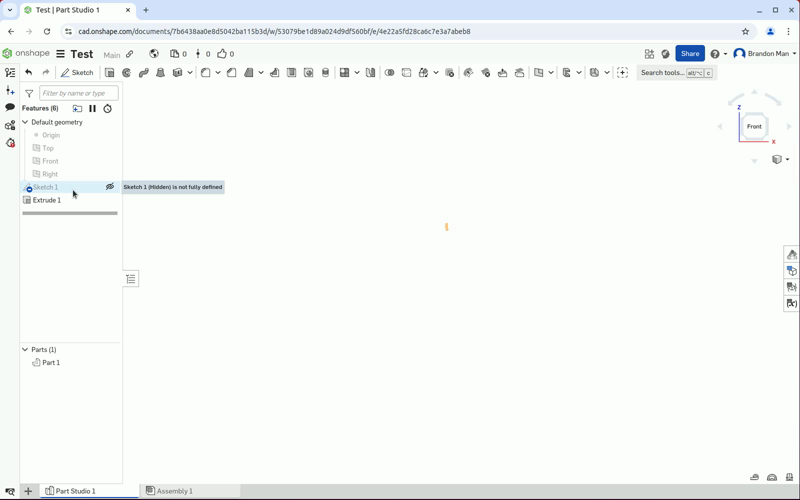
click(73, 189)
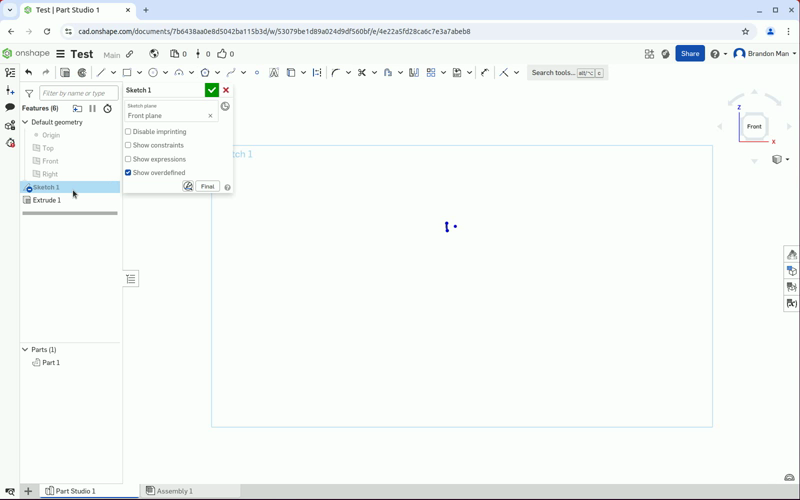
mouse_move(229, 92)
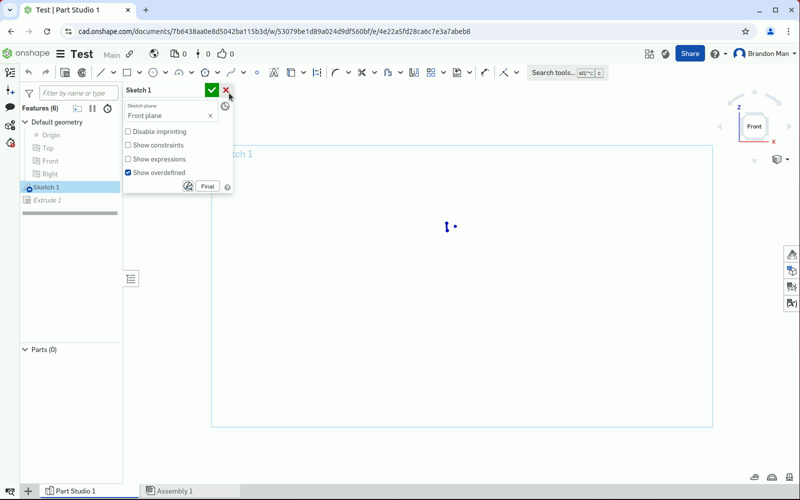
click(229, 92)
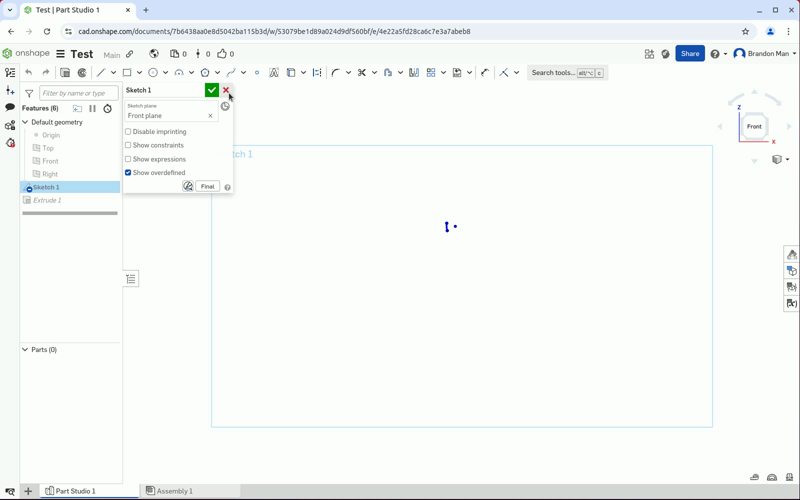
key(shift+s)
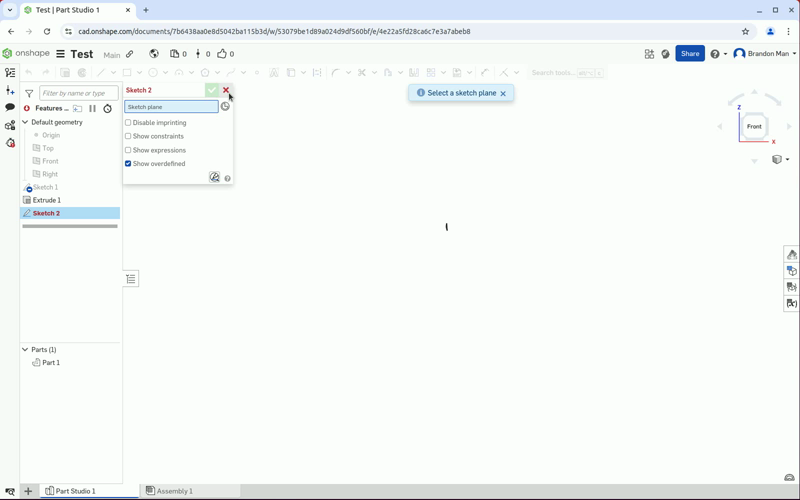
mouse_move(73, 163)
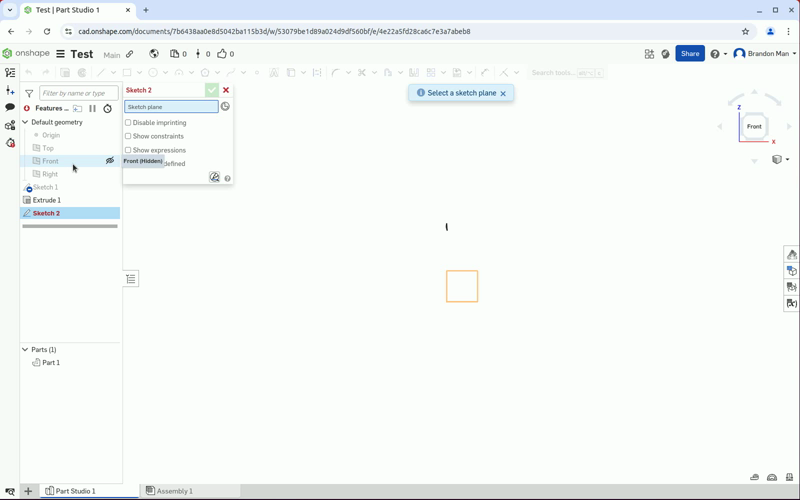
click(73, 163)
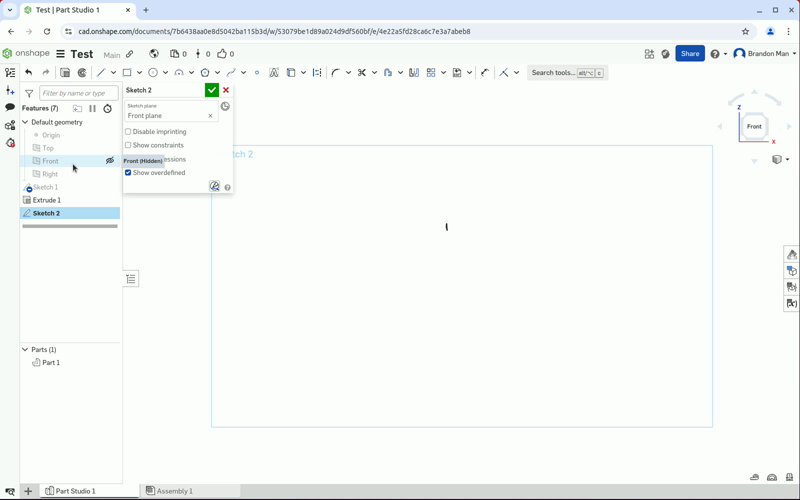
mouse_move(73, 352)
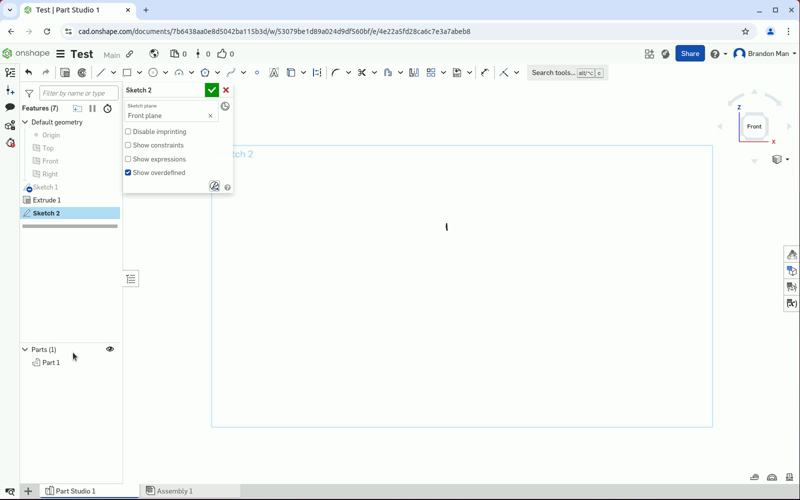
key(y)
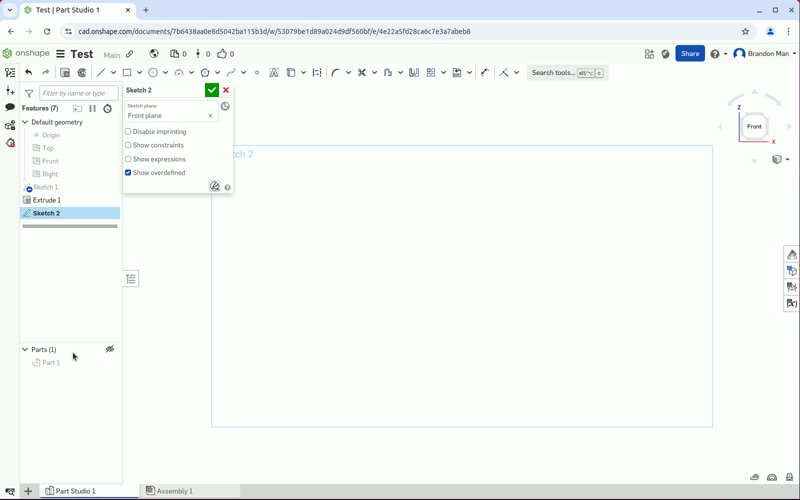
key(c)
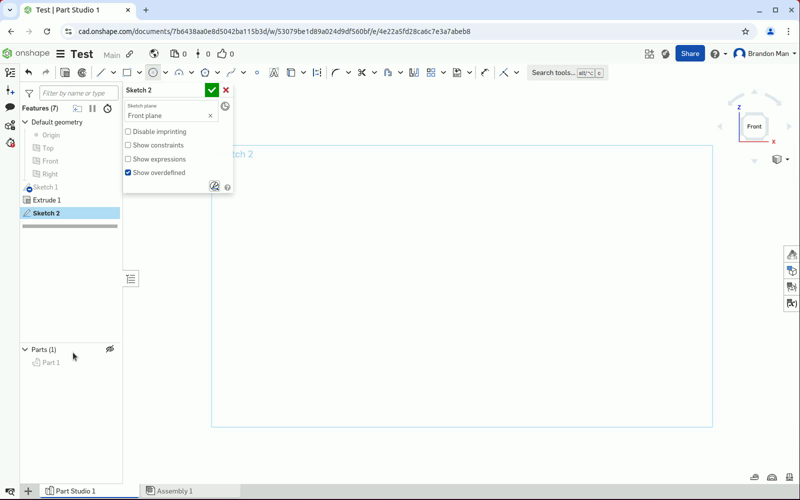
key_down(shift)
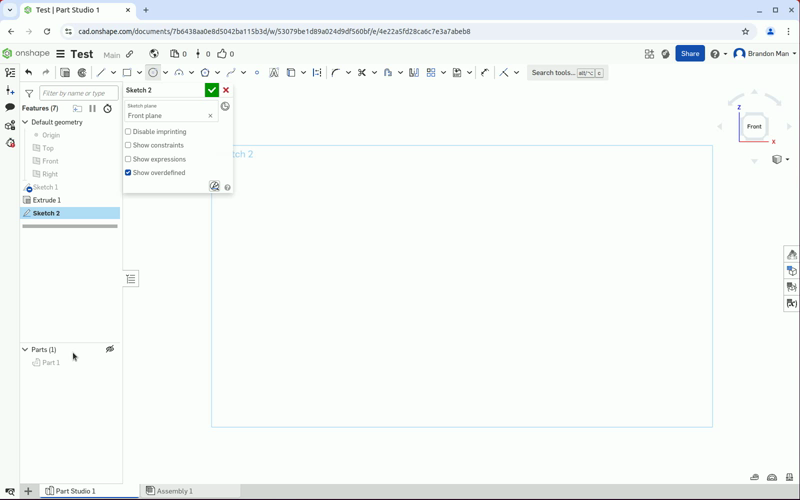
mouse_move(461, 282)
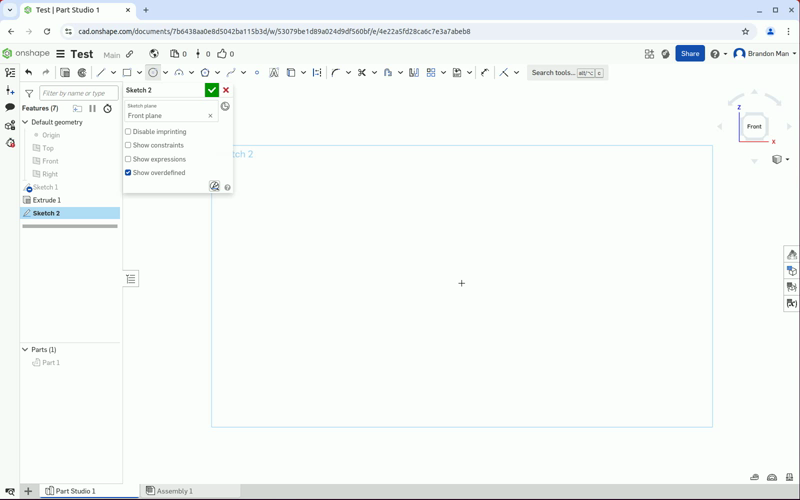
click(461, 282)
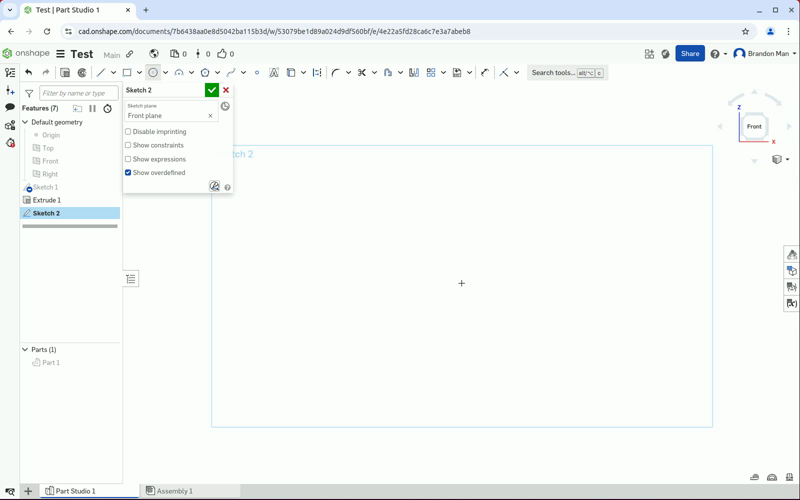
key_up(shift)
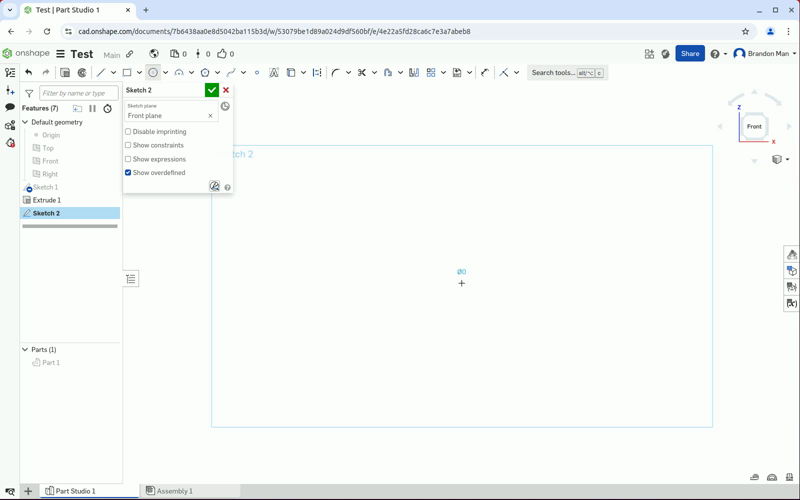
mouse_move(471, 282)
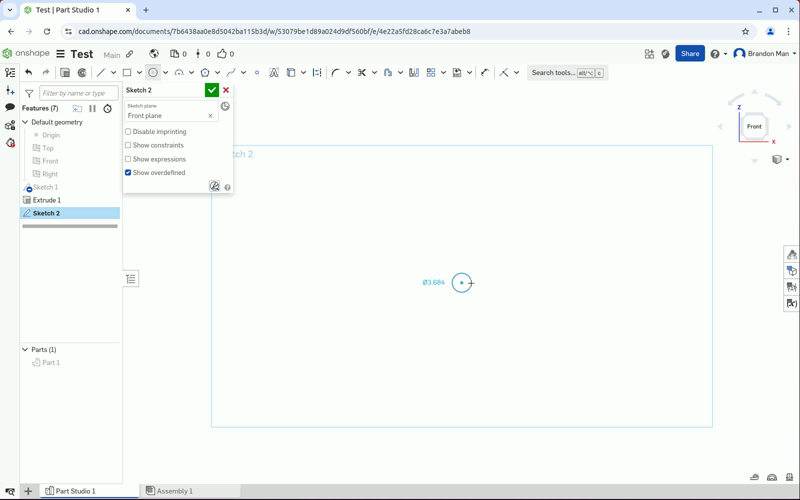
click(471, 282)
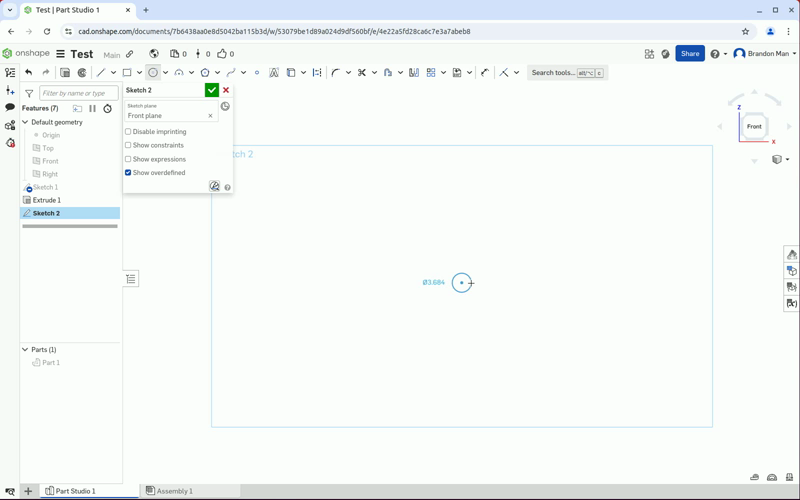
key(esc)
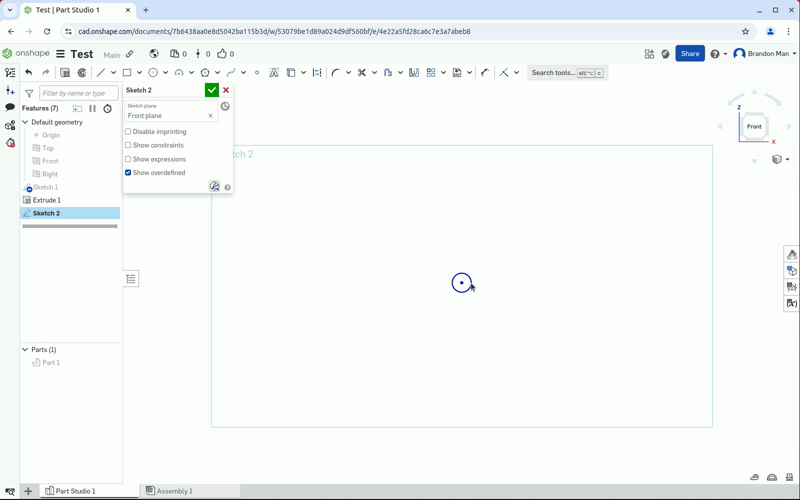
key(c)
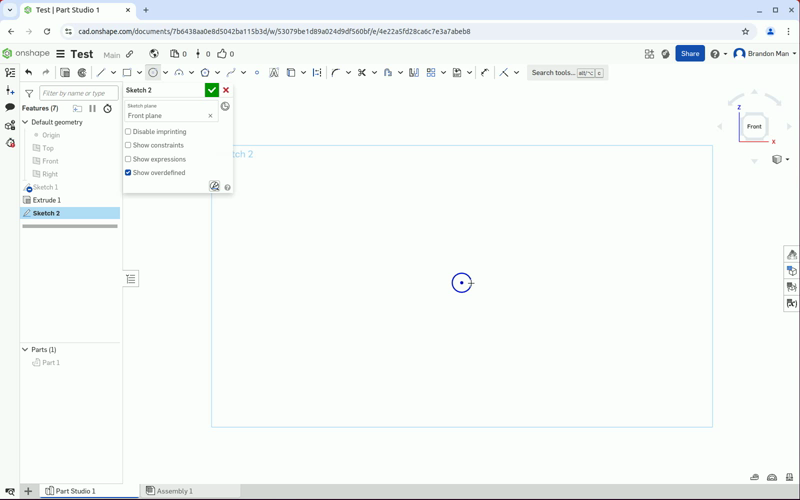
key_down(shift)
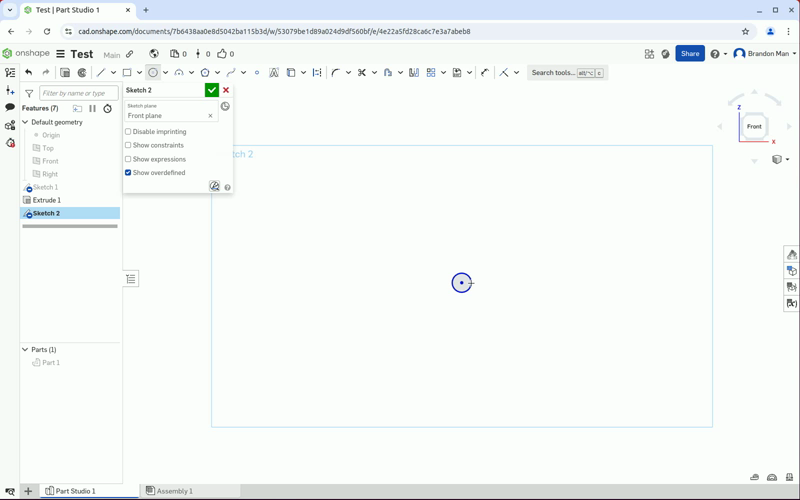
mouse_move(461, 282)
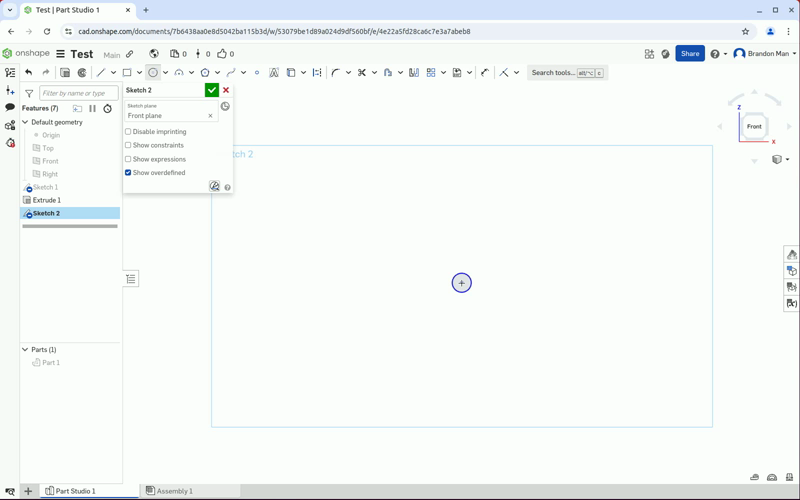
click(461, 282)
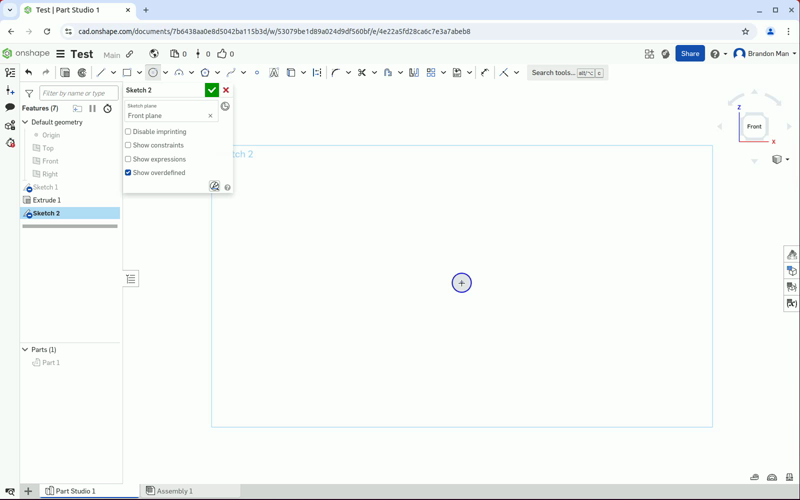
key_up(shift)
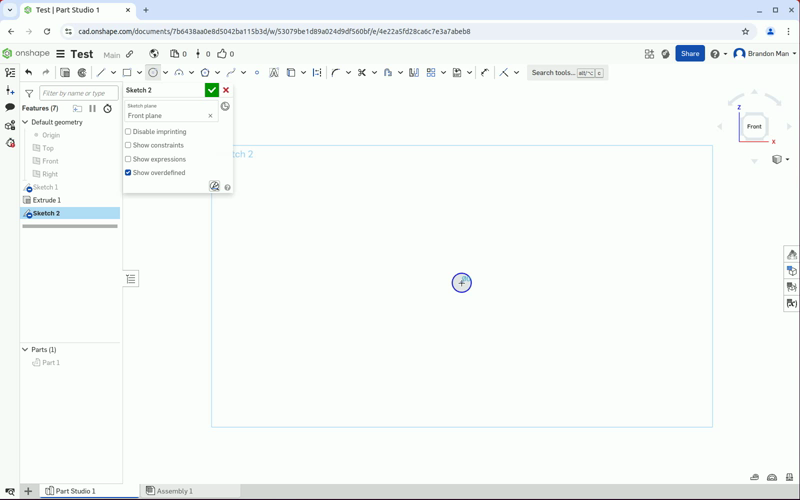
mouse_move(464, 282)
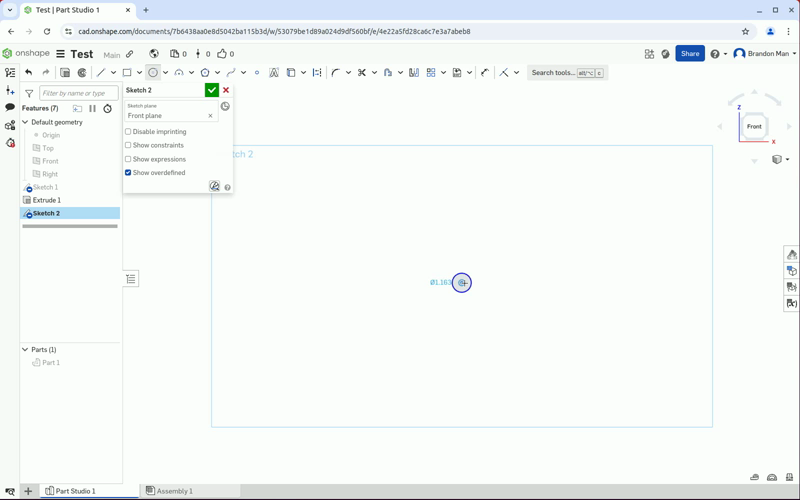
scroll(6)
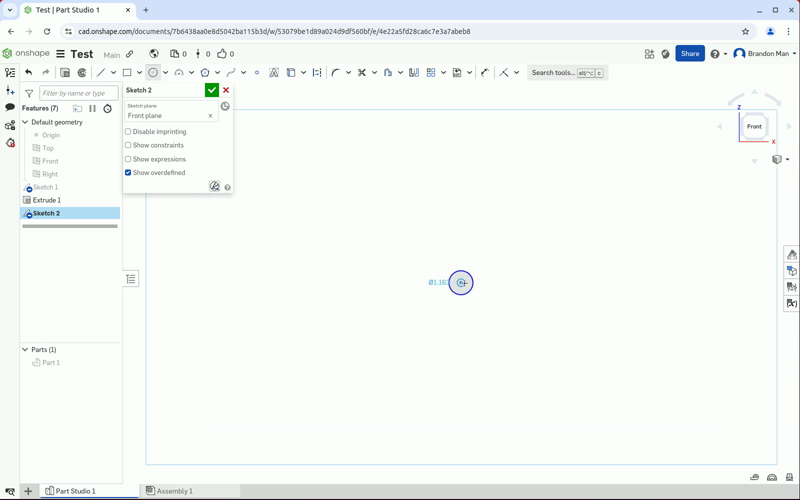
scroll(6)
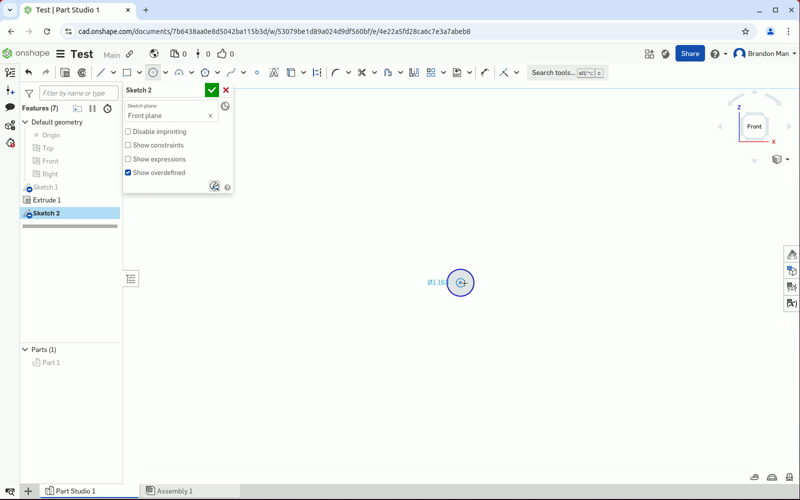
scroll(6)
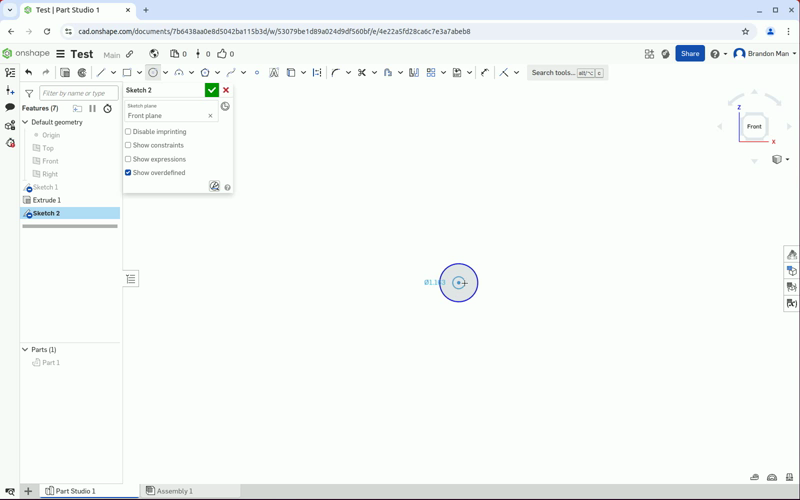
scroll(6)
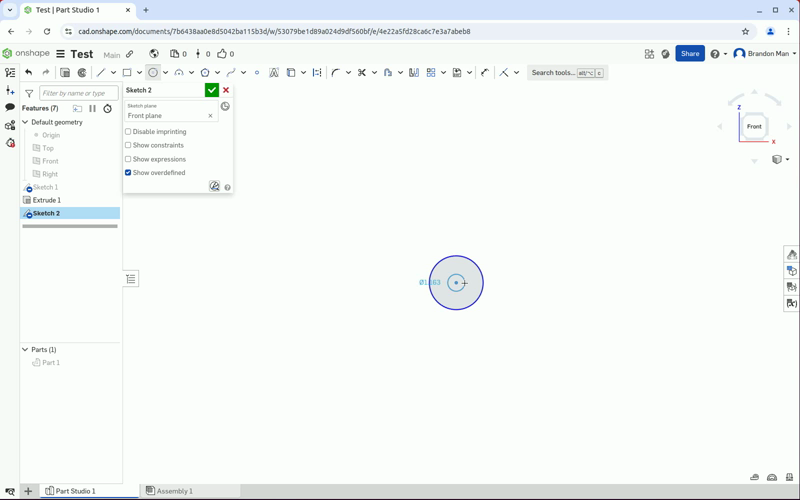
scroll(6)
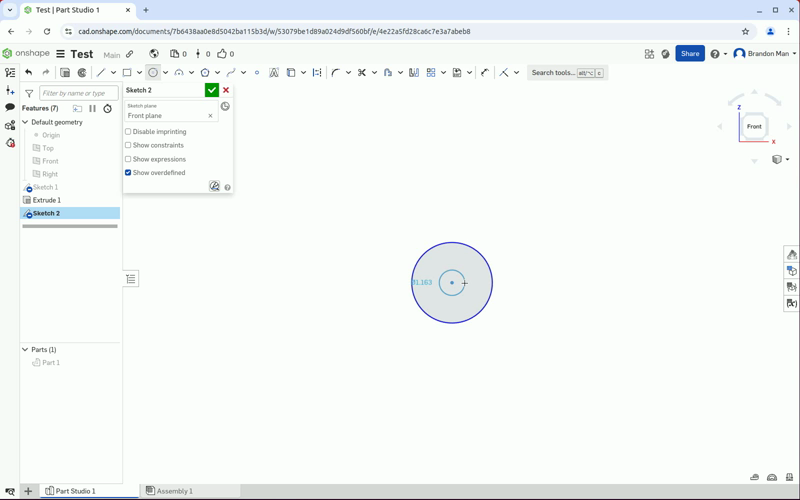
scroll(6)
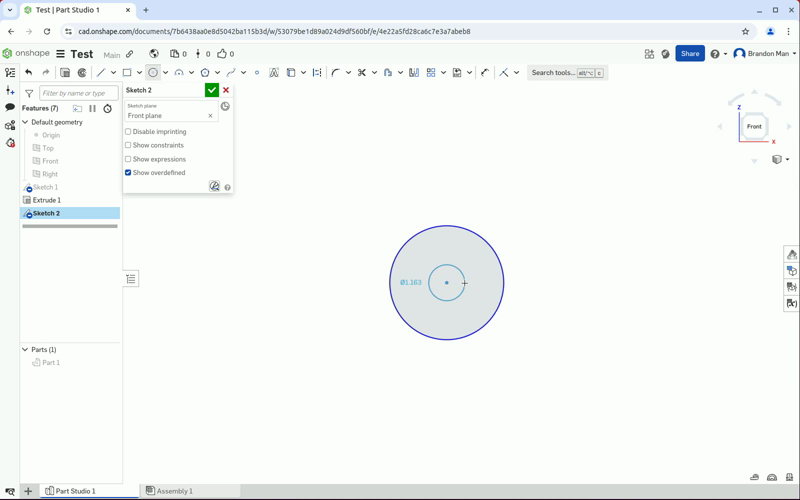
scroll(6)
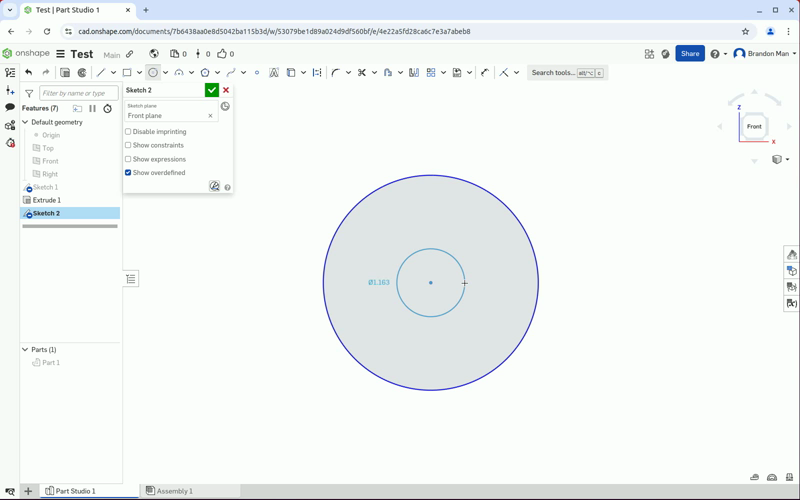
click(464, 282)
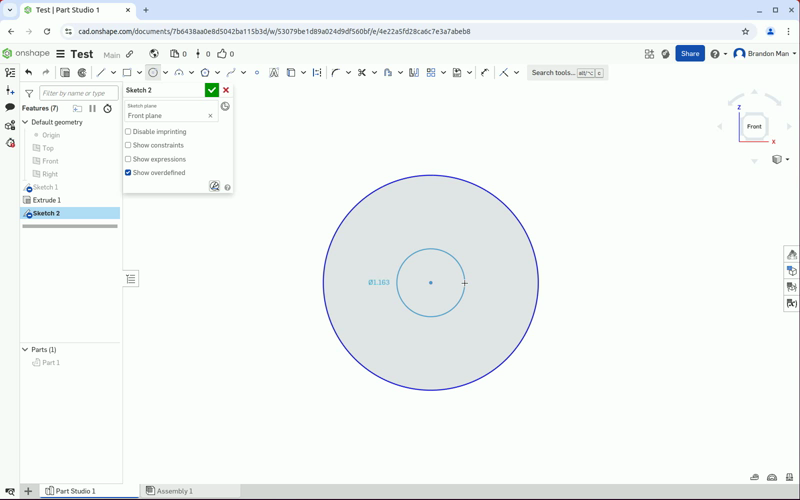
scroll(-6)
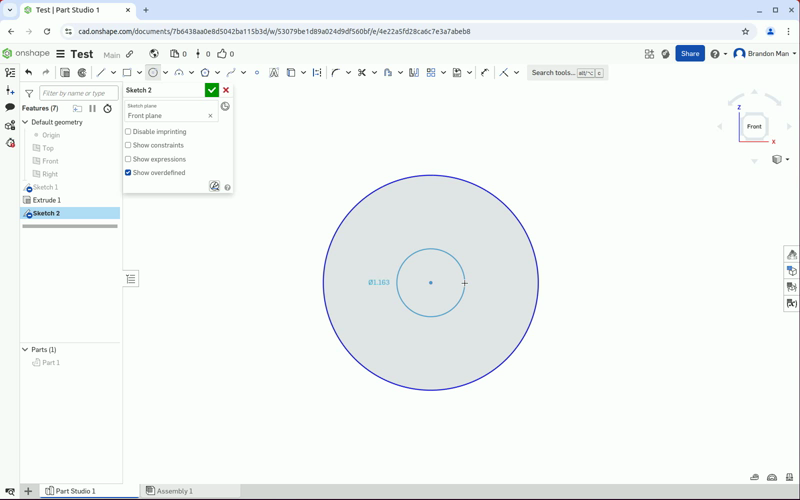
scroll(-6)
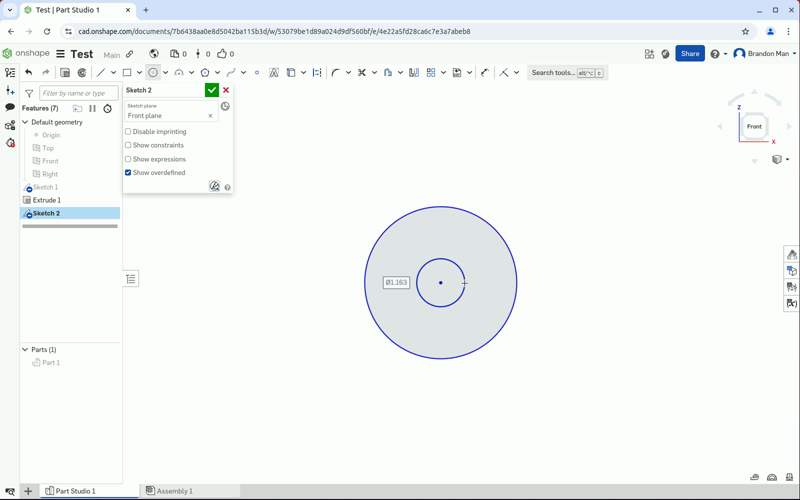
scroll(-6)
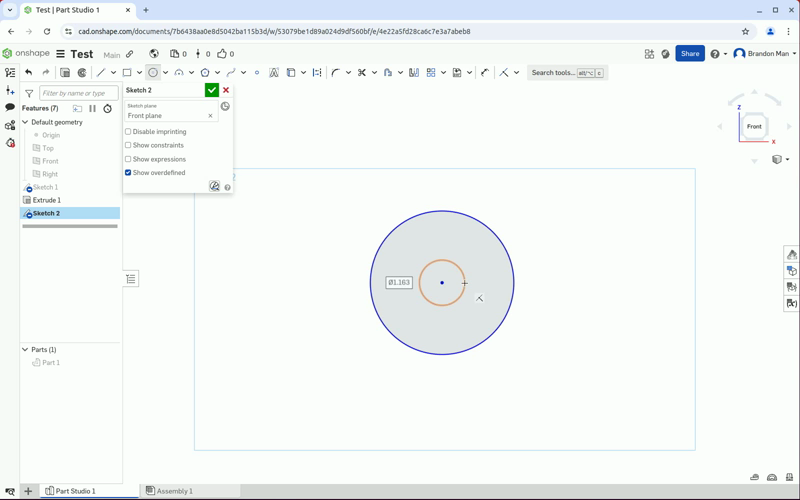
scroll(-6)
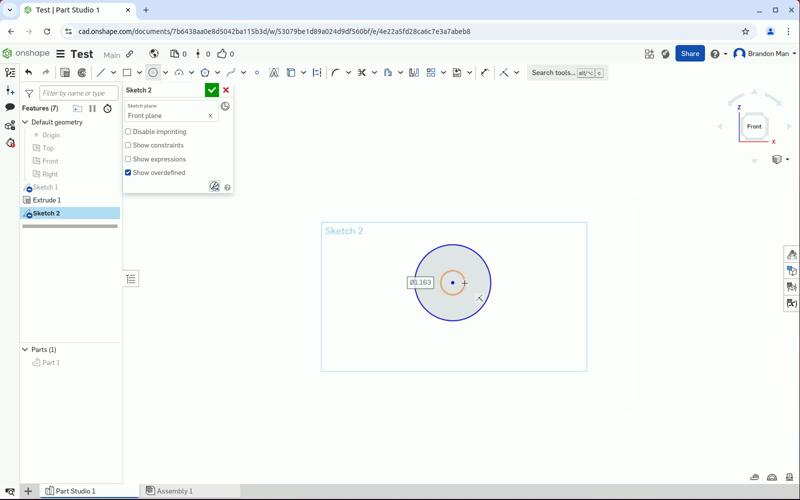
scroll(-6)
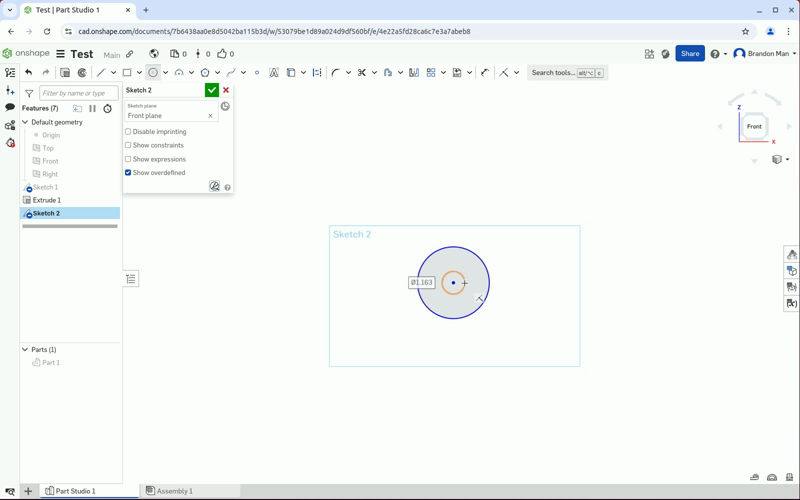
scroll(-6)
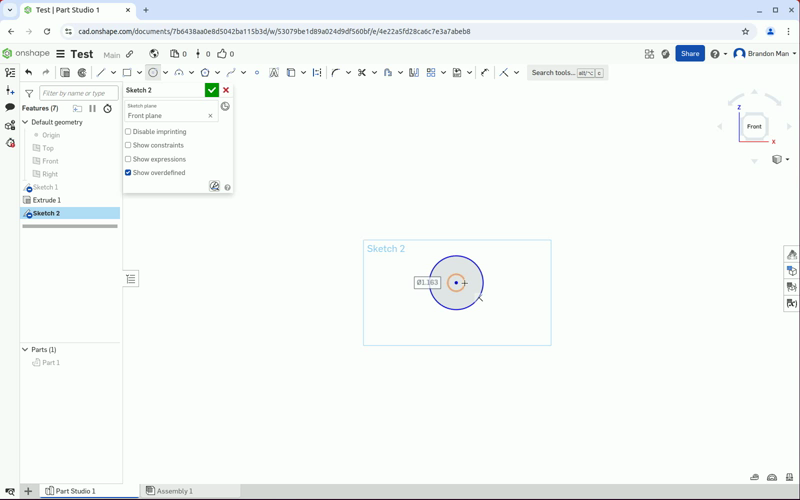
scroll(-6)
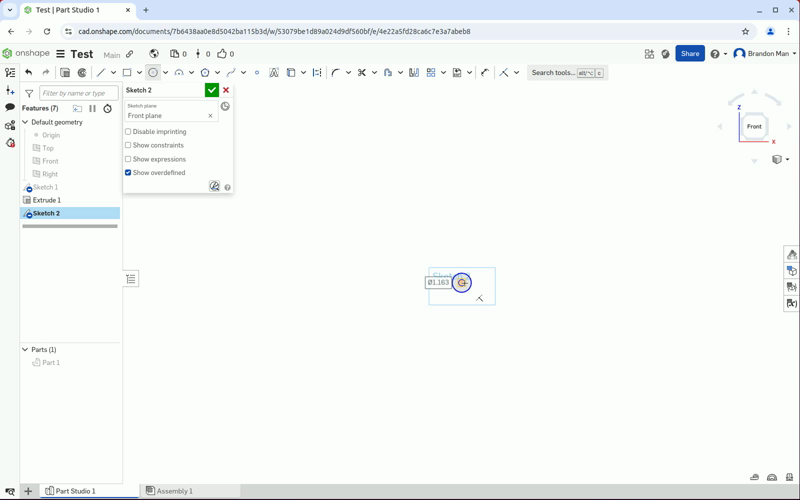
key(esc)
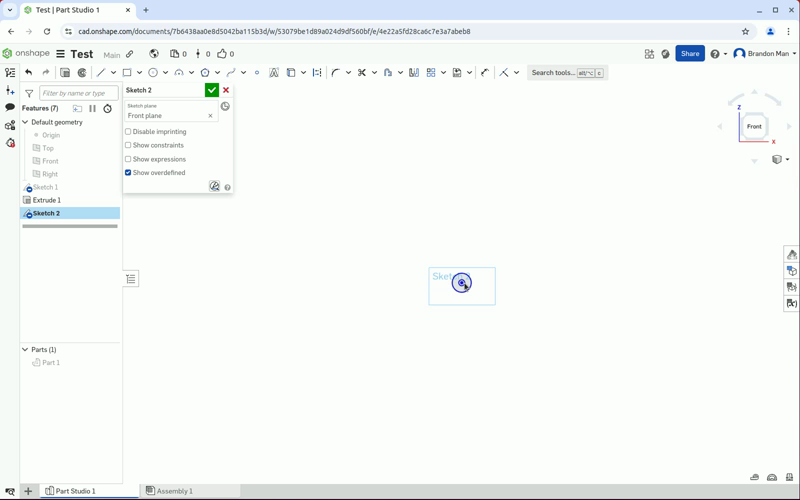
mouse_move(464, 274)
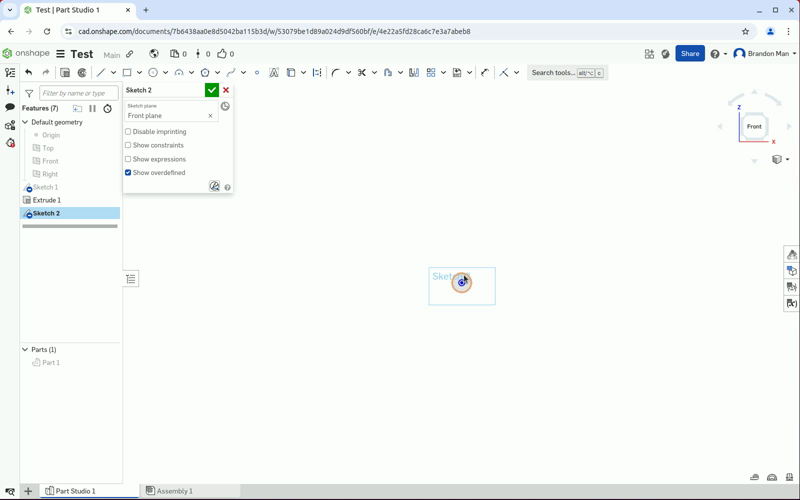
scroll(6)
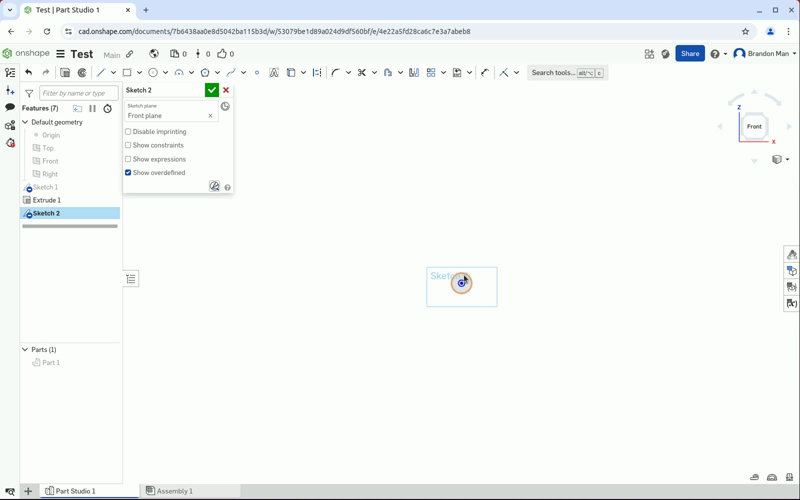
scroll(6)
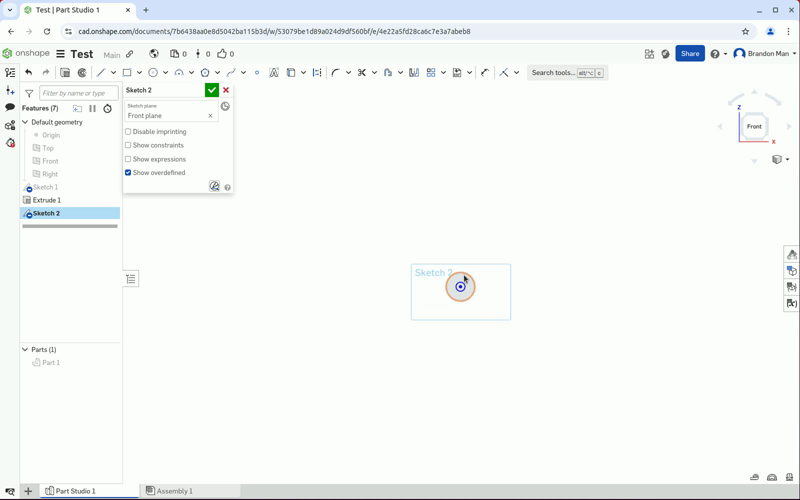
scroll(6)
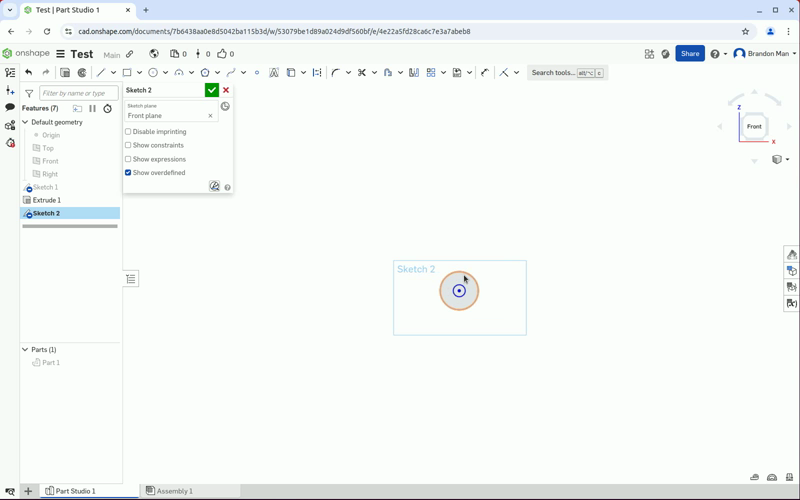
scroll(6)
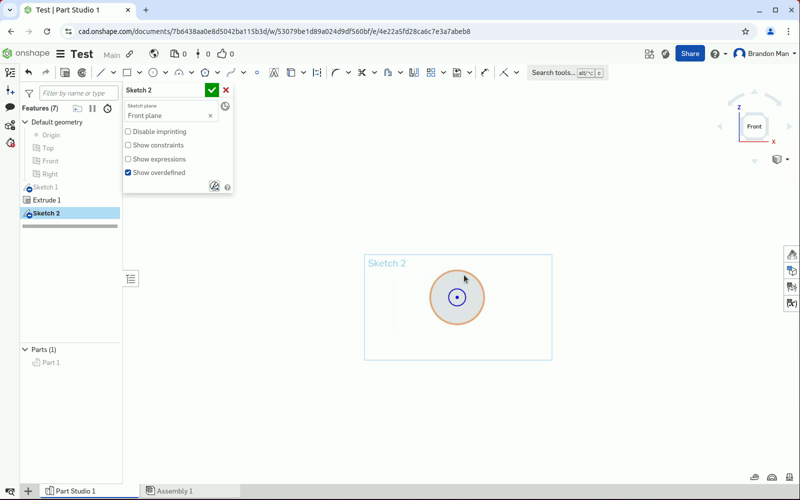
scroll(6)
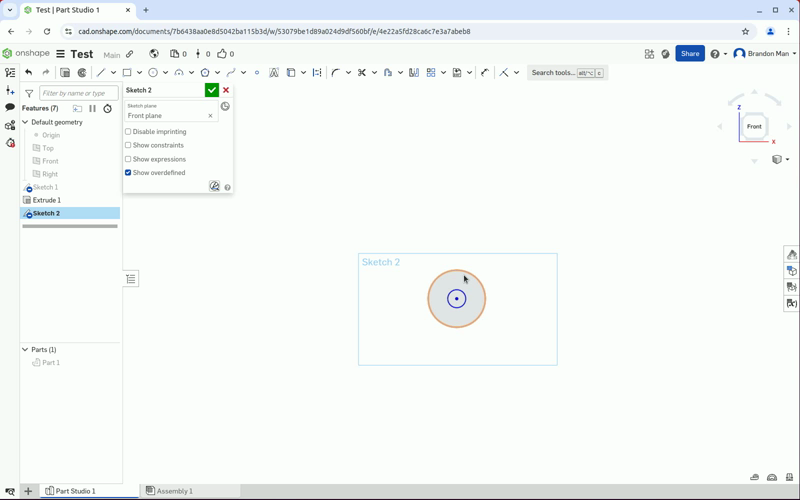
scroll(6)
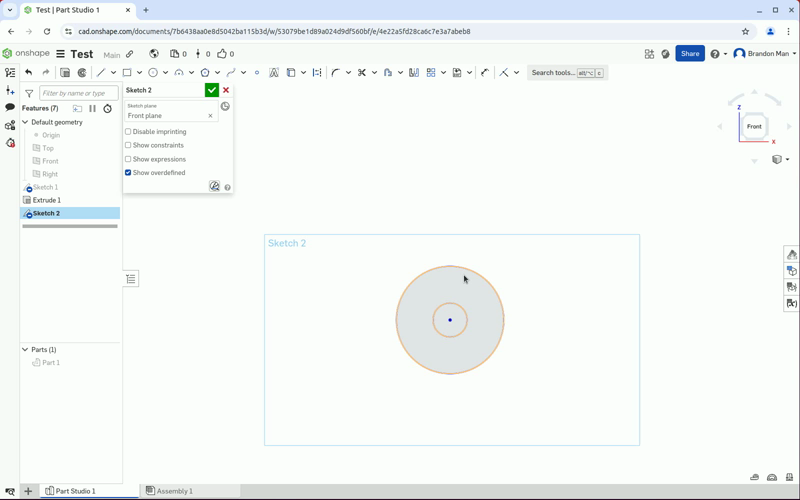
scroll(6)
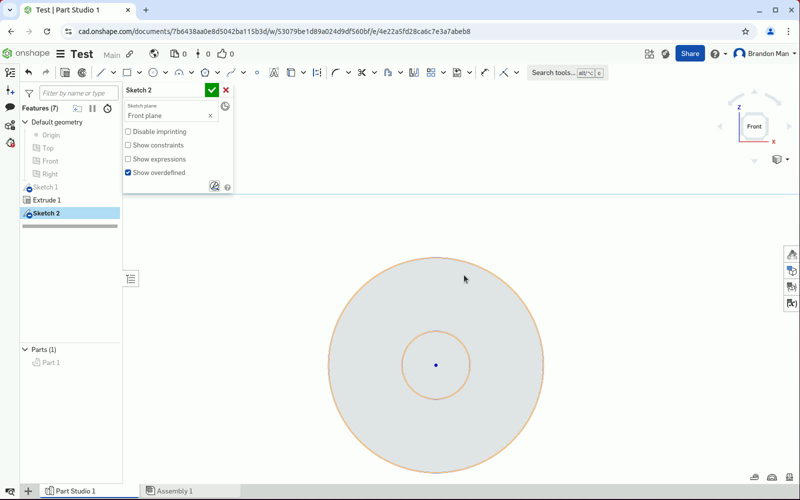
click(464, 274)
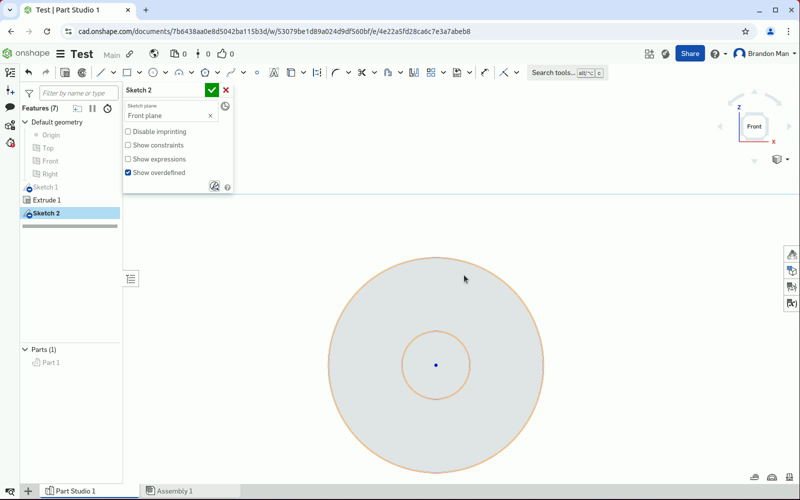
scroll(-6)
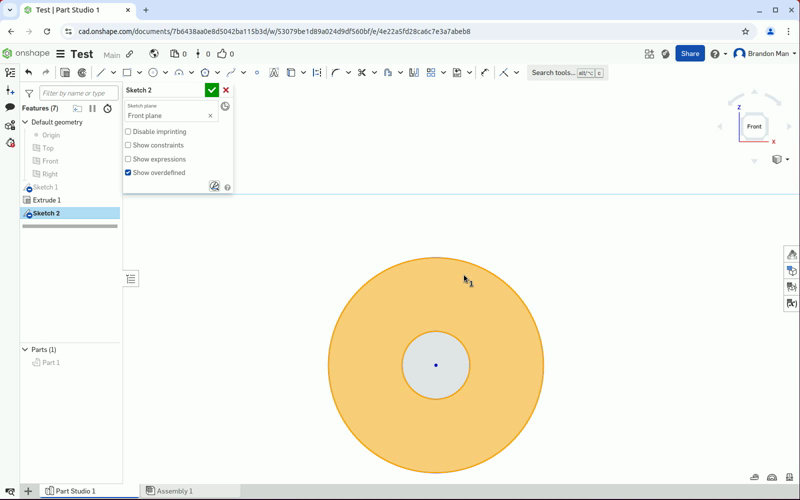
scroll(-6)
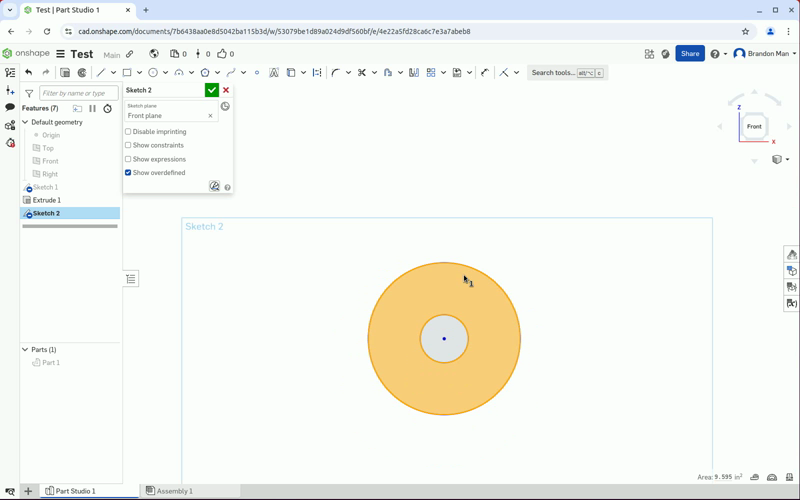
scroll(-6)
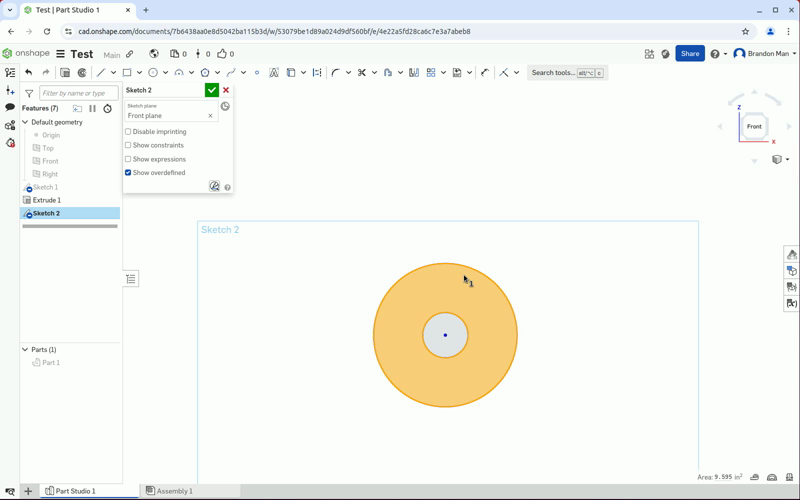
scroll(-6)
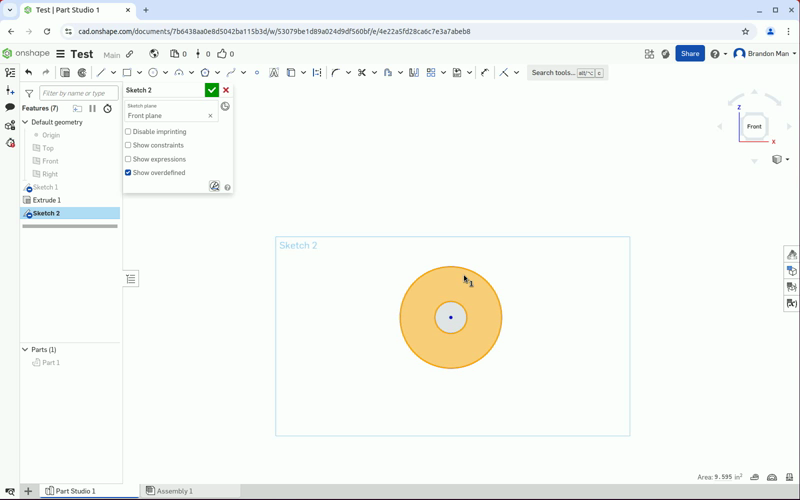
scroll(-6)
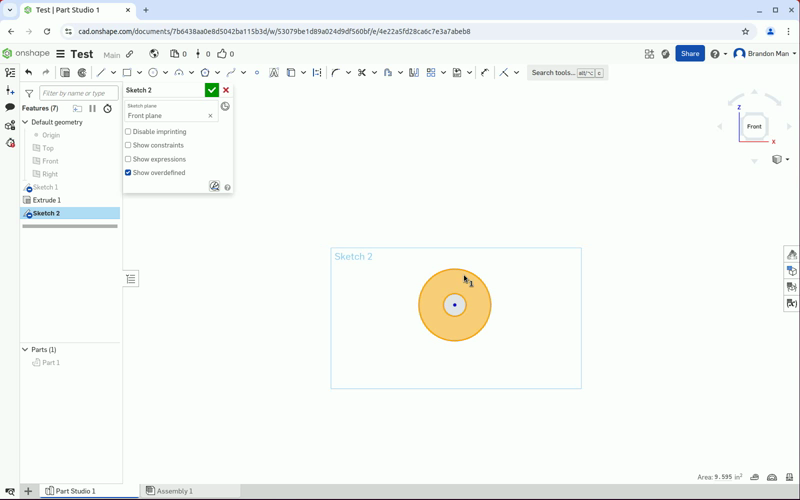
scroll(-6)
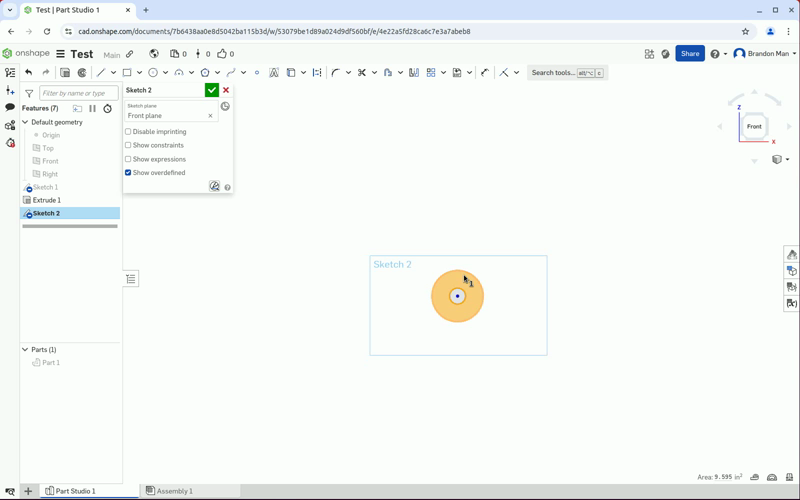
scroll(-6)
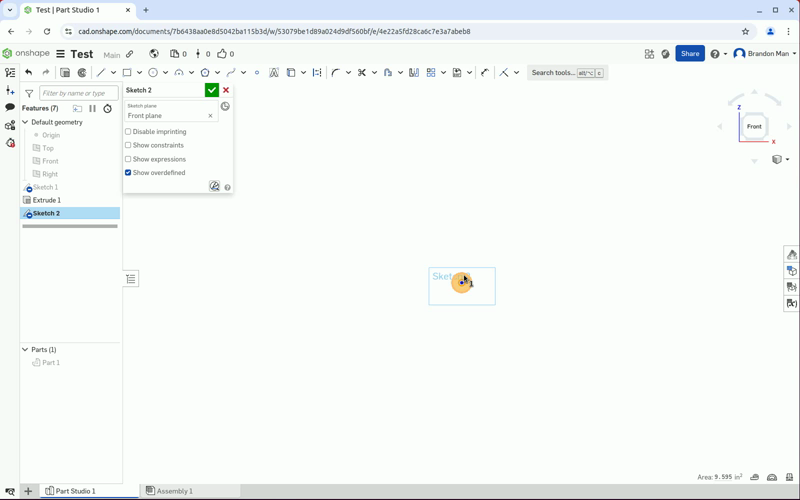
mouse_move(73, 352)
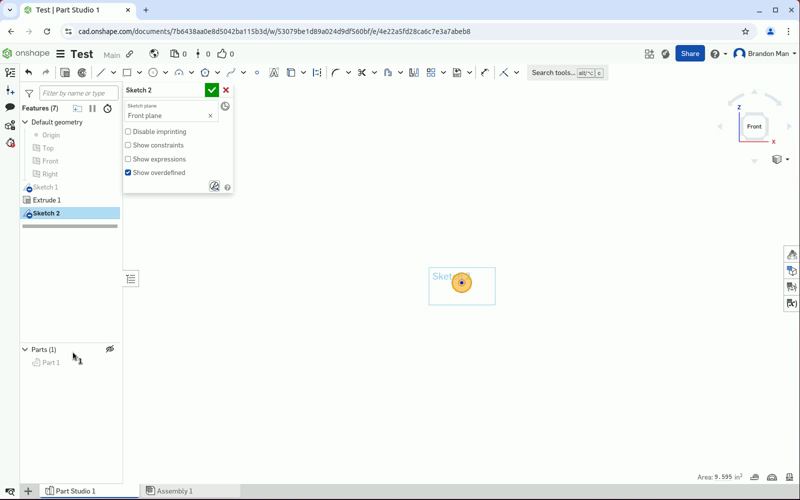
key(shift+y)
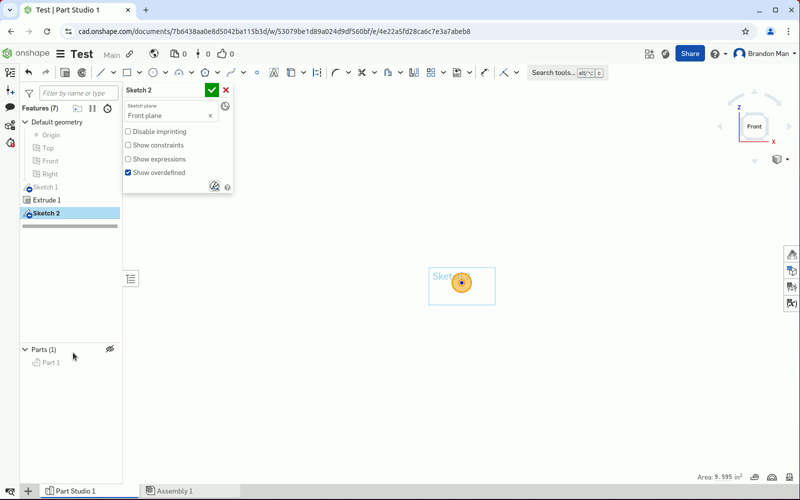
key(shift+e)
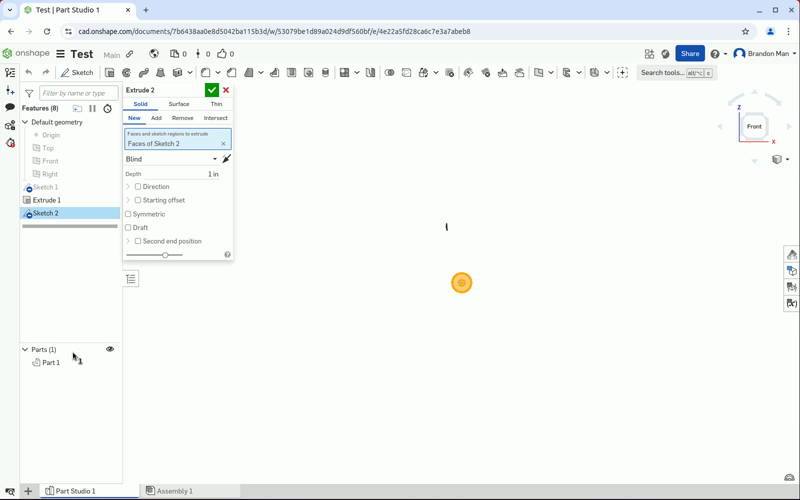
mouse_move(143, 106)
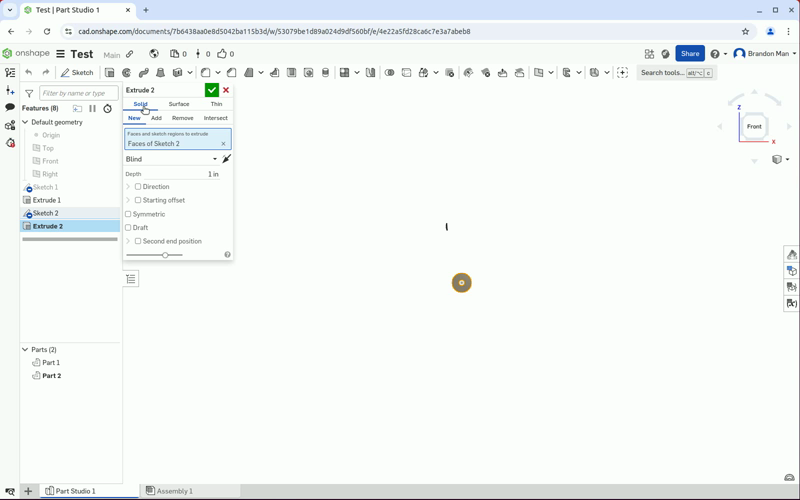
click(143, 106)
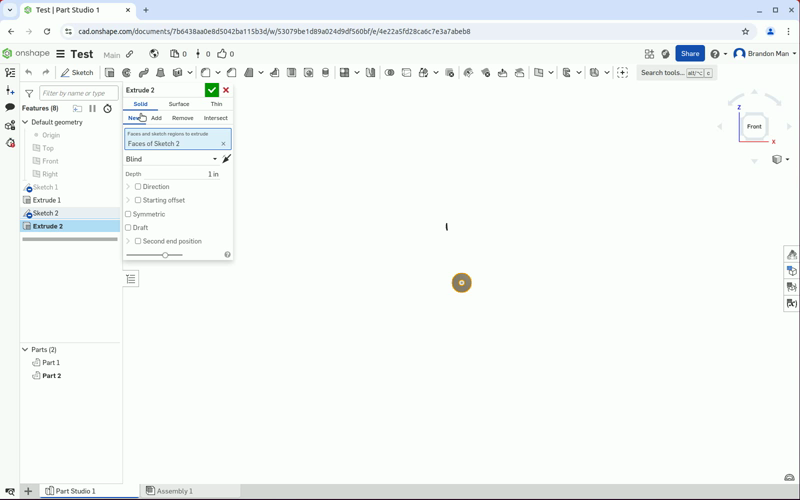
mouse_move(137, 120)
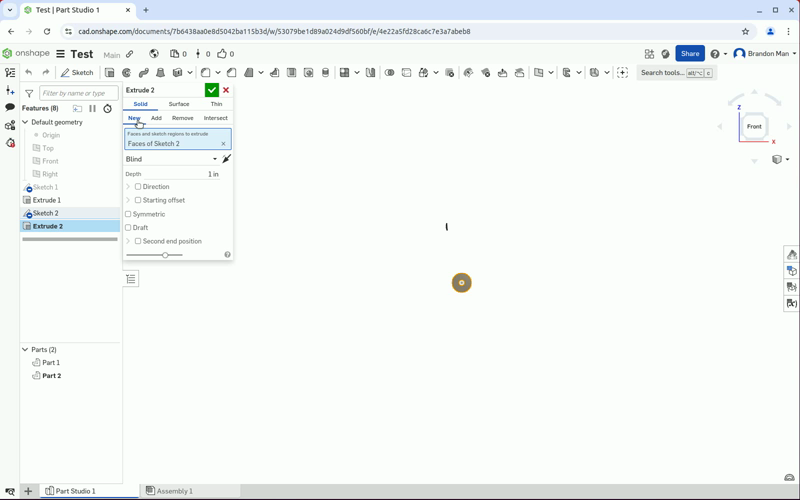
click(137, 120)
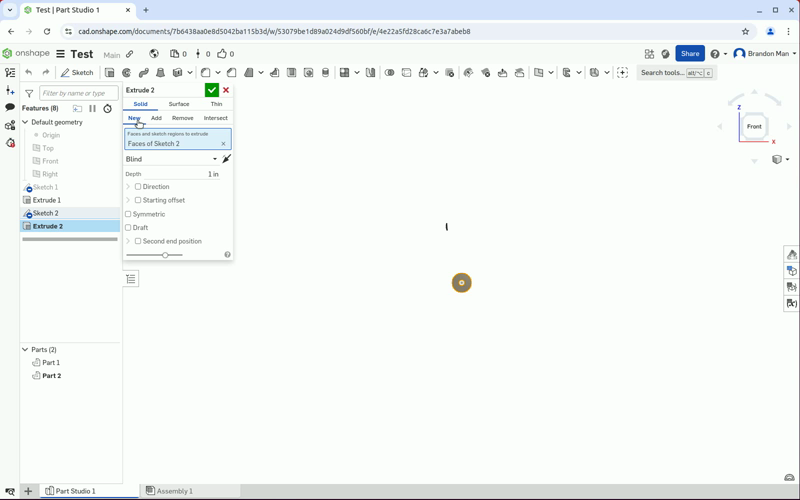
key(tab, 4)
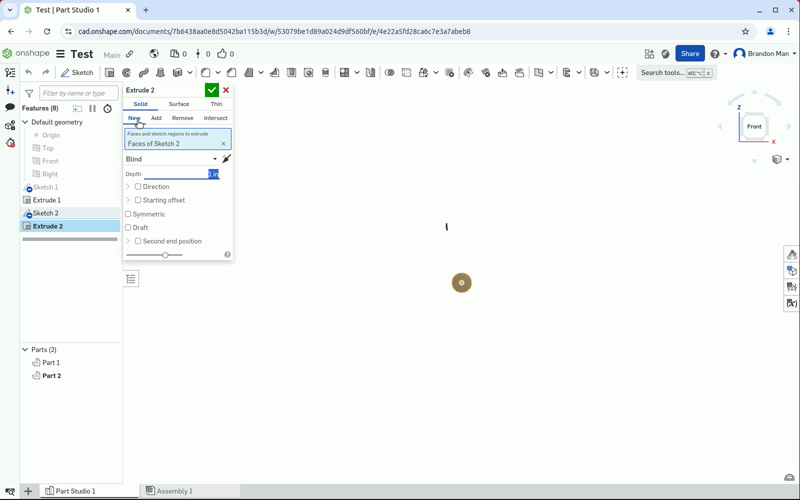
text(0.481)
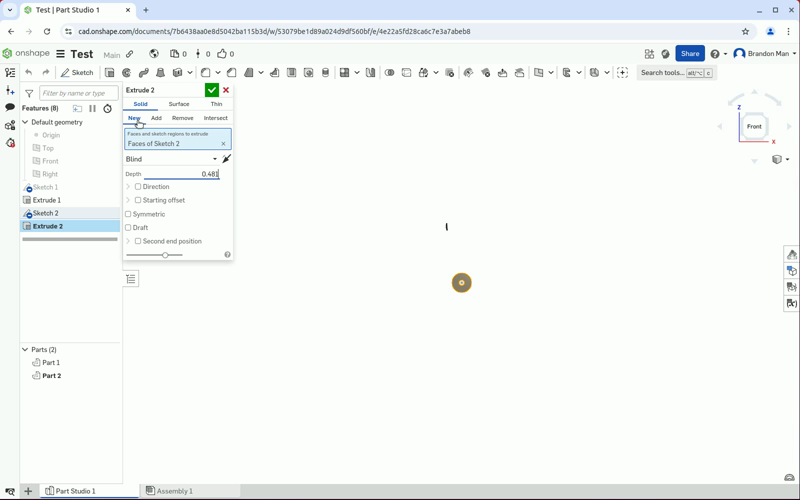
key(enter)
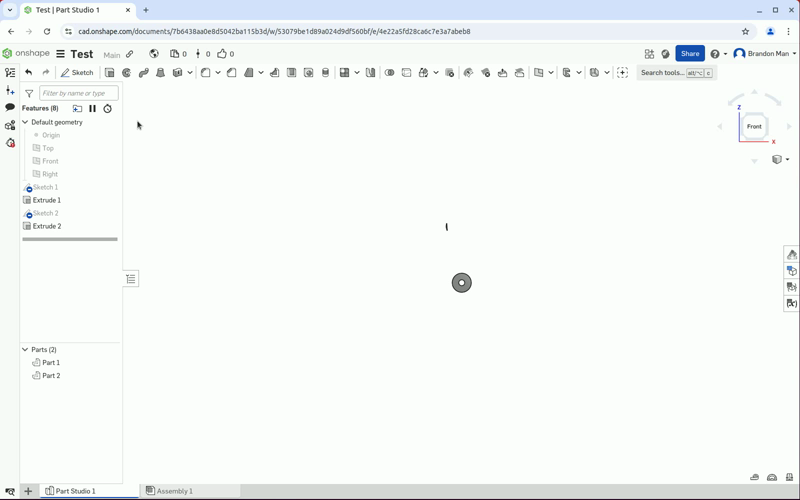
key(shift+h)
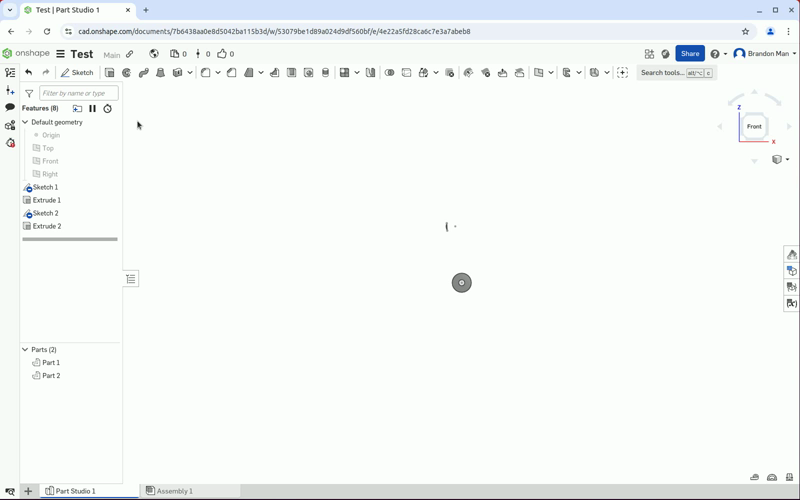
key(shift+h)
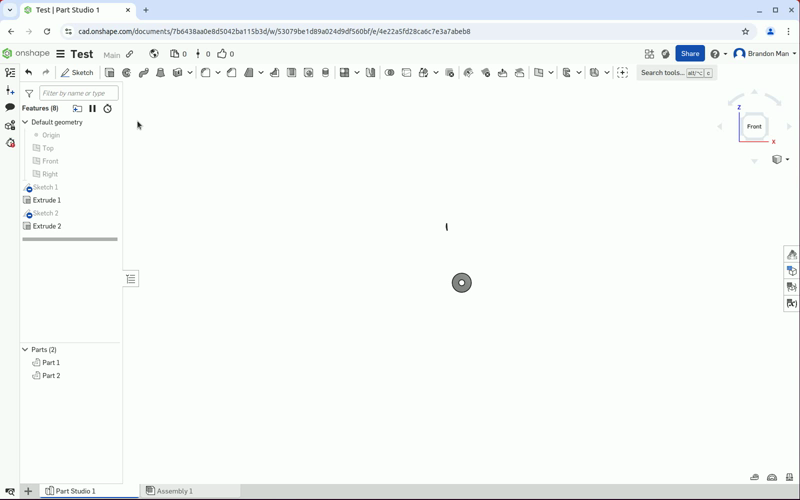
mouse_move(73, 189)
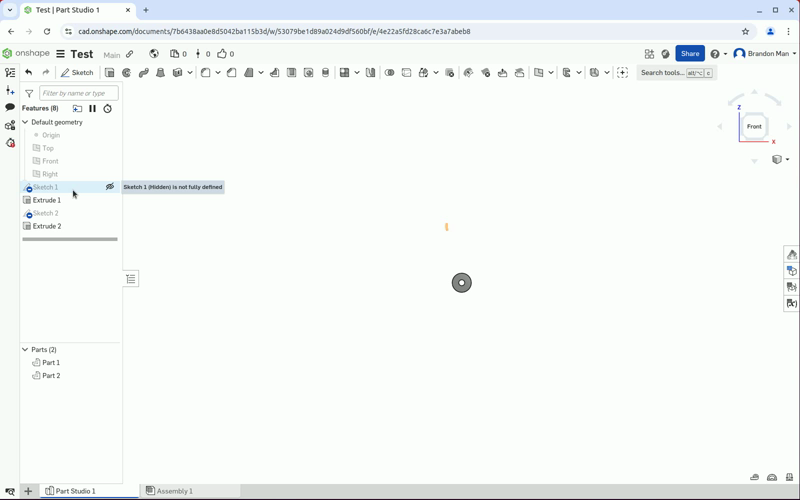
click(73, 189)
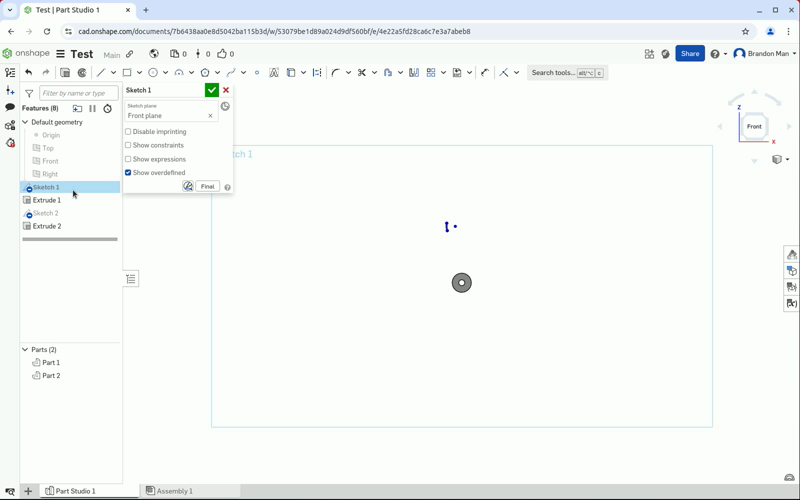
mouse_move(229, 92)
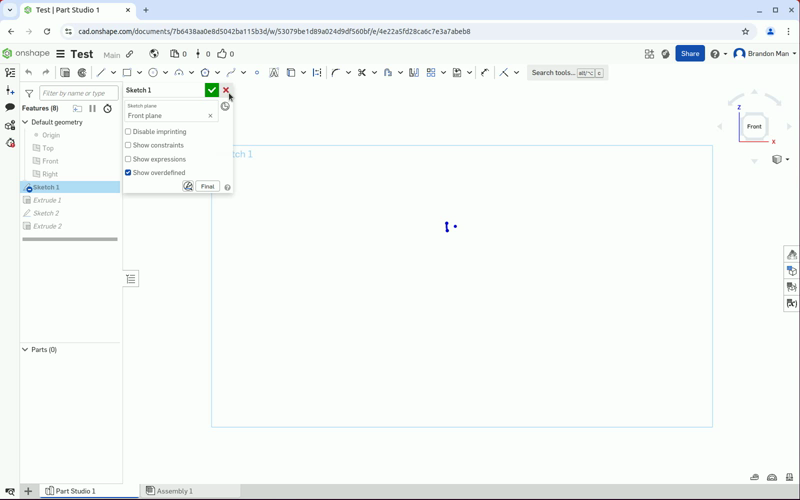
click(229, 92)
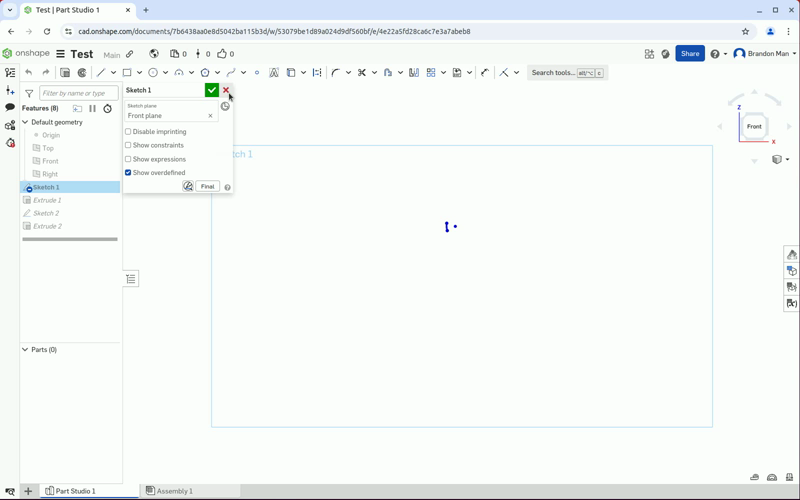
key(shift+s)
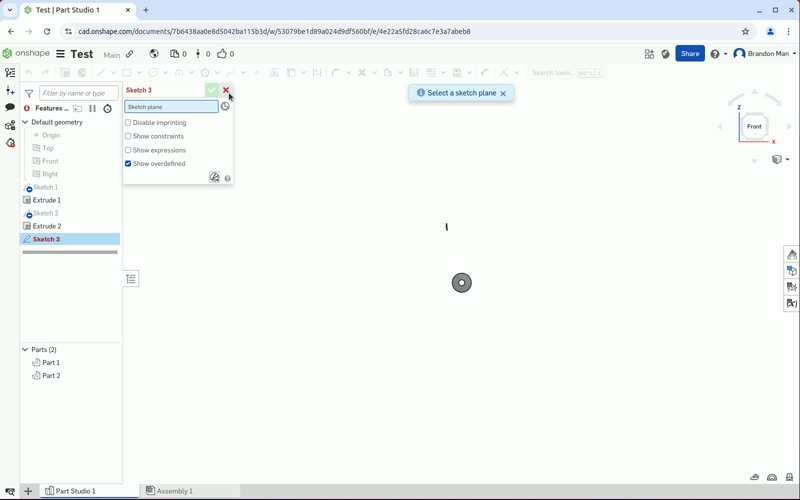
mouse_move(73, 163)
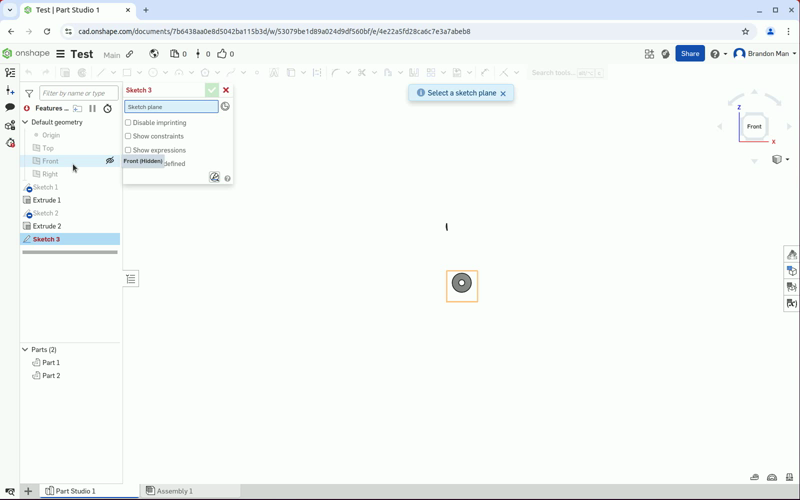
click(73, 163)
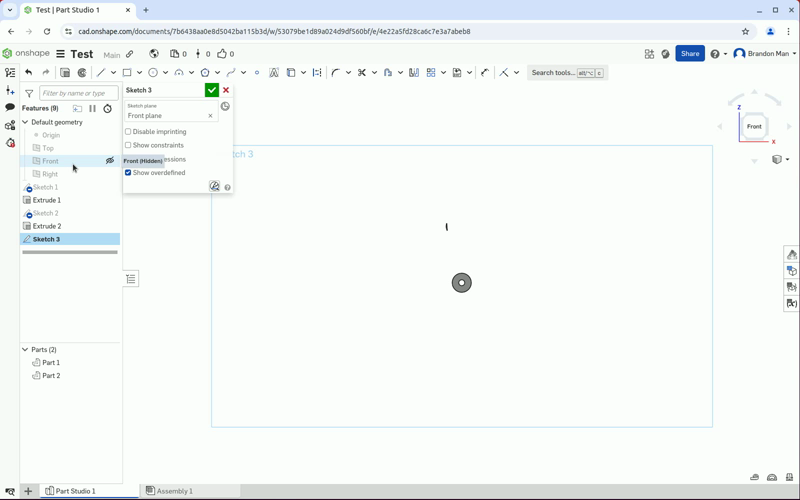
mouse_move(73, 352)
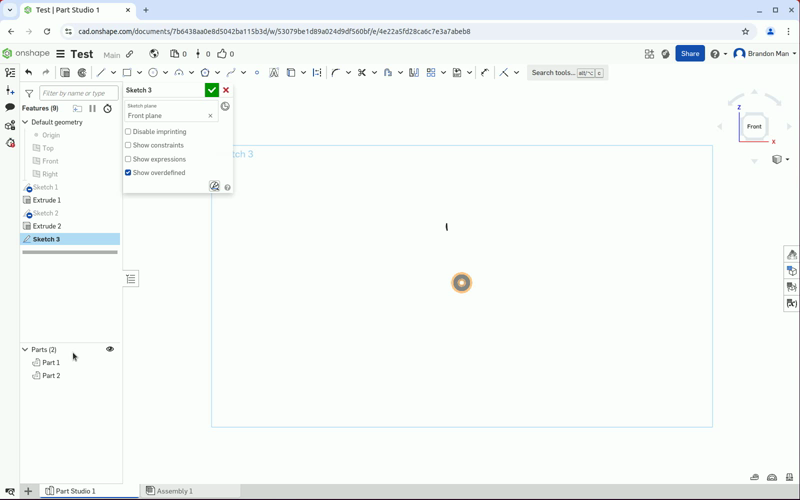
key(y)
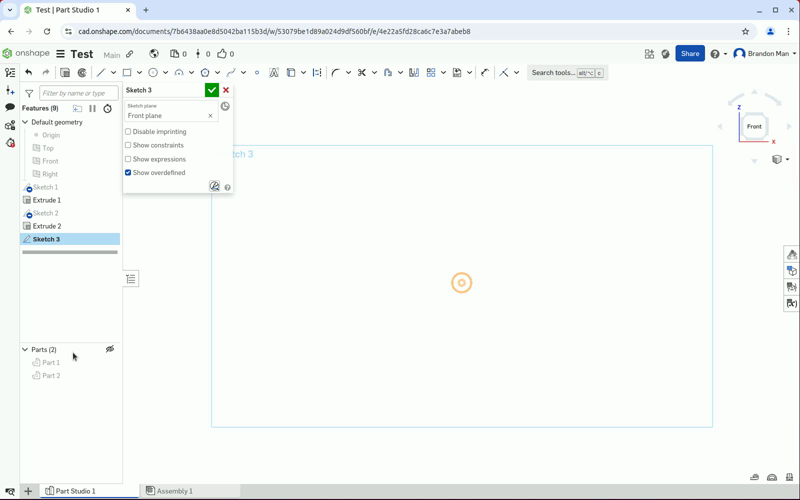
key(c)
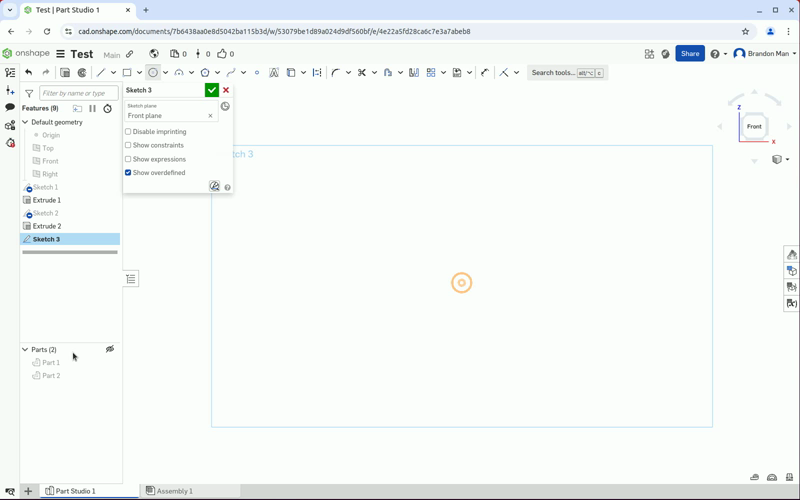
key_down(shift)
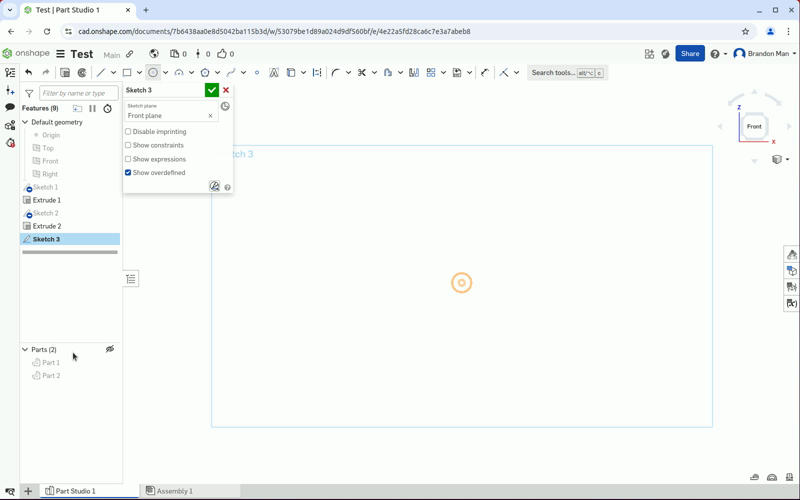
mouse_move(501, 282)
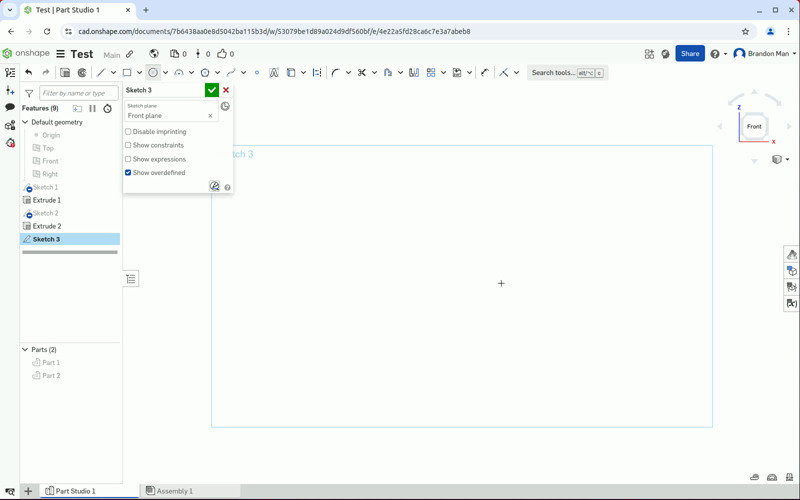
click(501, 282)
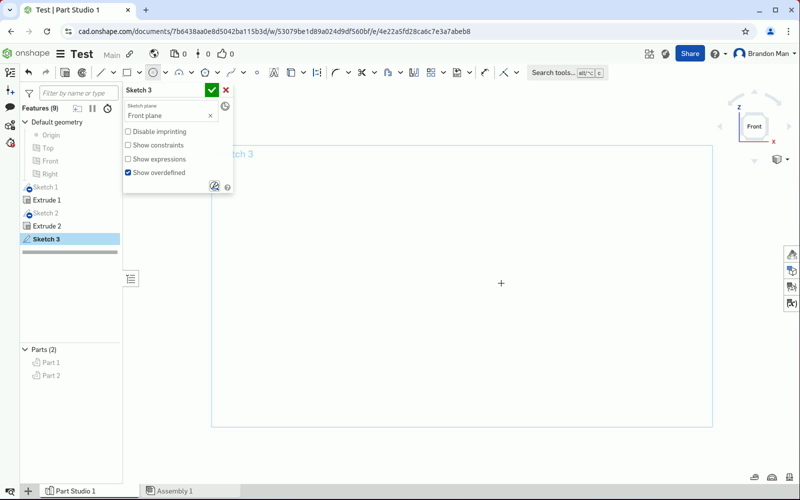
key_up(shift)
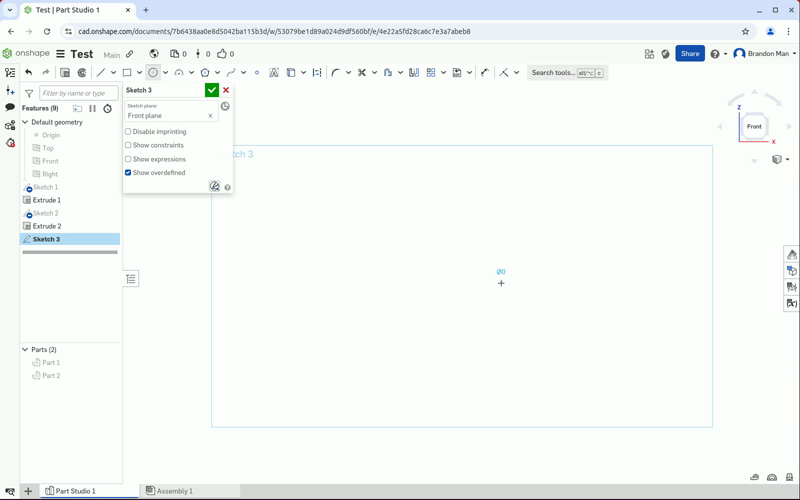
mouse_move(508, 282)
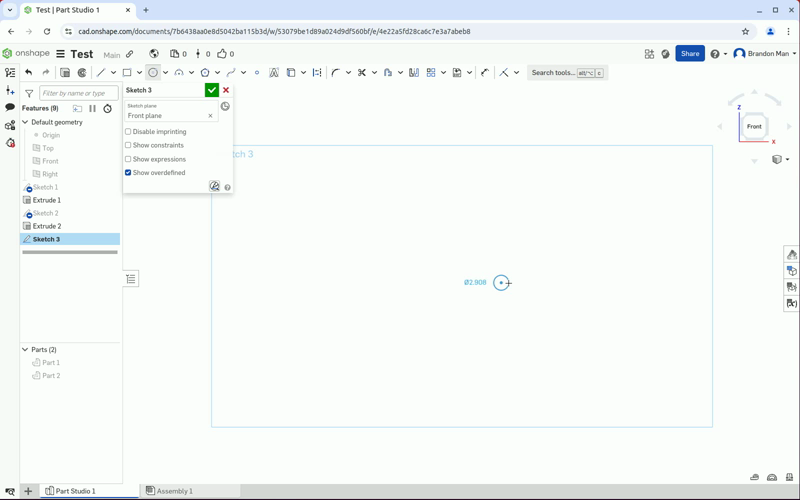
click(508, 282)
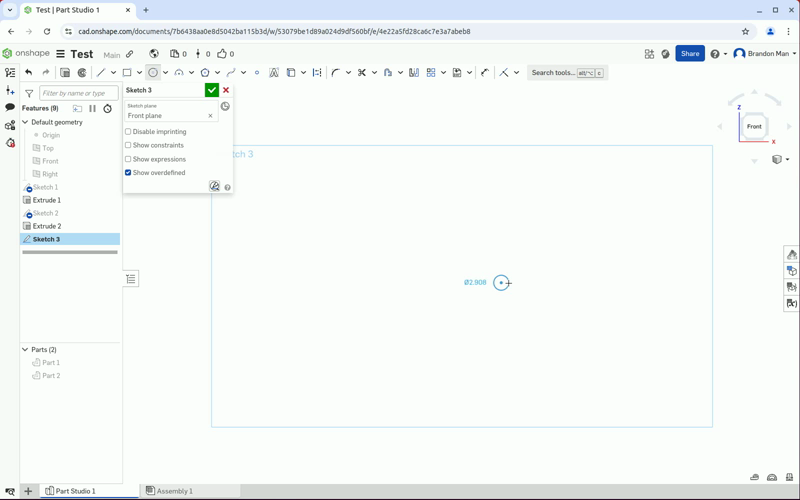
key(esc)
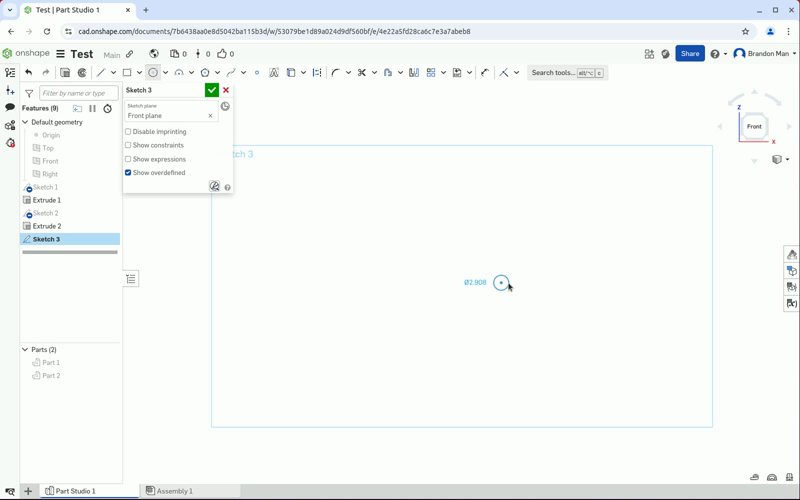
key(c)
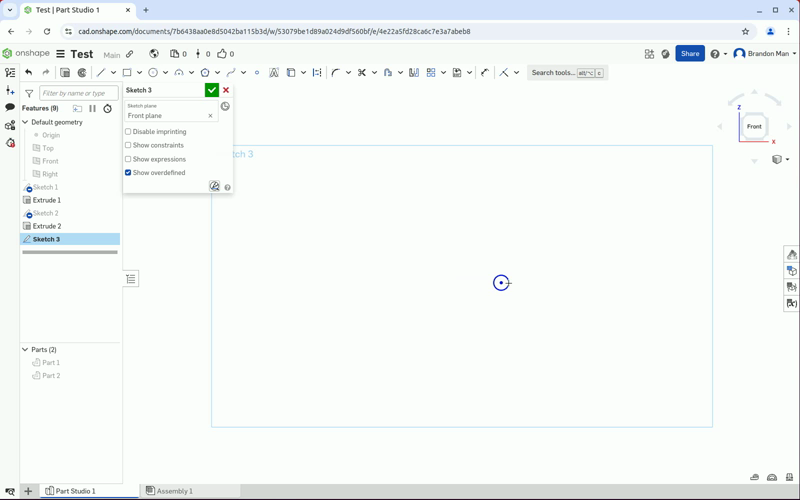
key_down(shift)
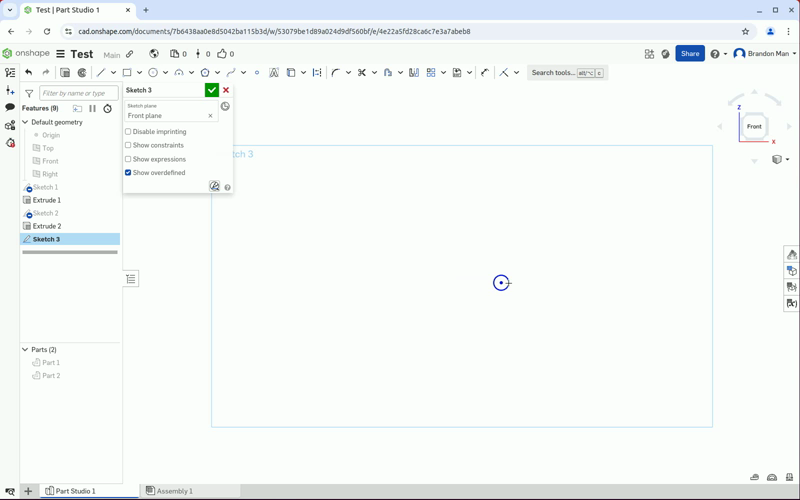
mouse_move(501, 282)
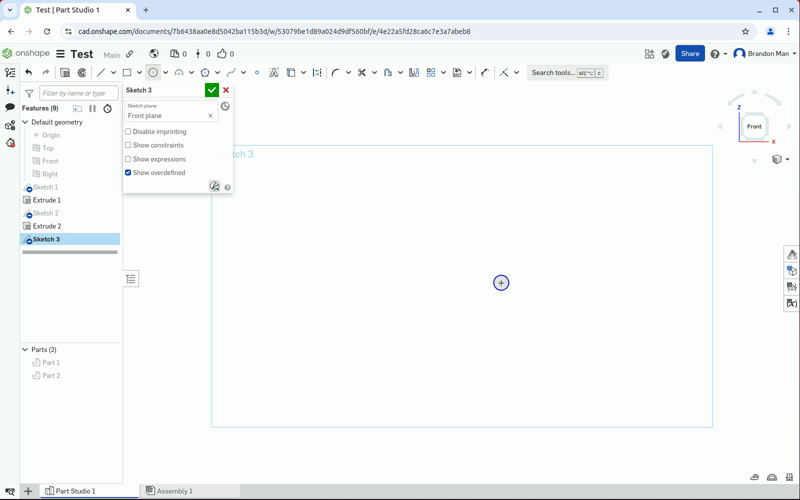
click(501, 282)
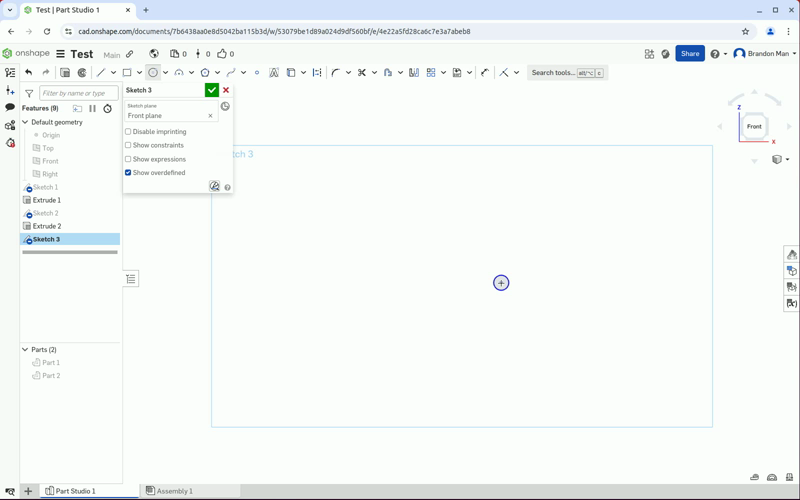
key_up(shift)
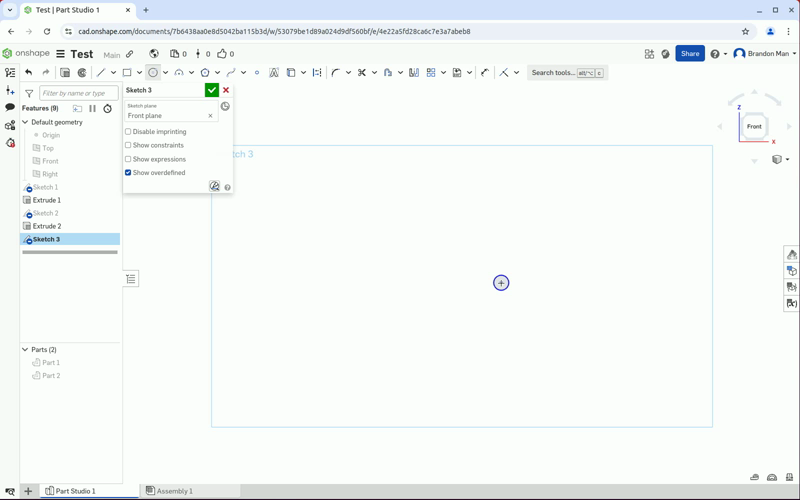
mouse_move(504, 282)
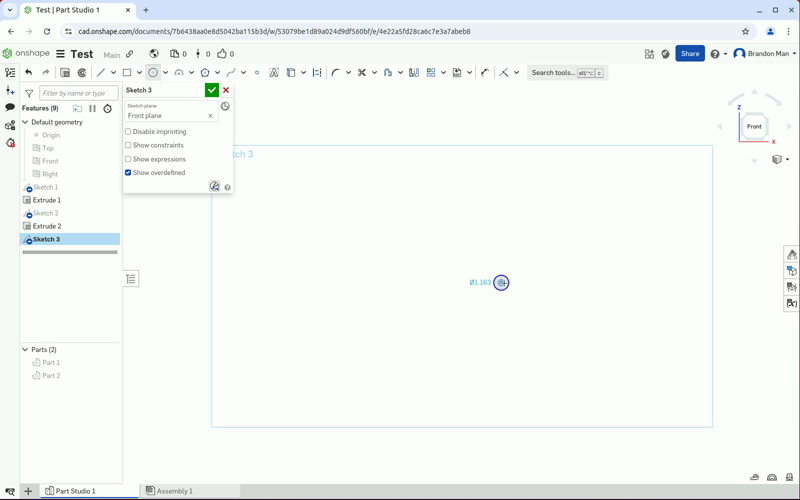
scroll(6)
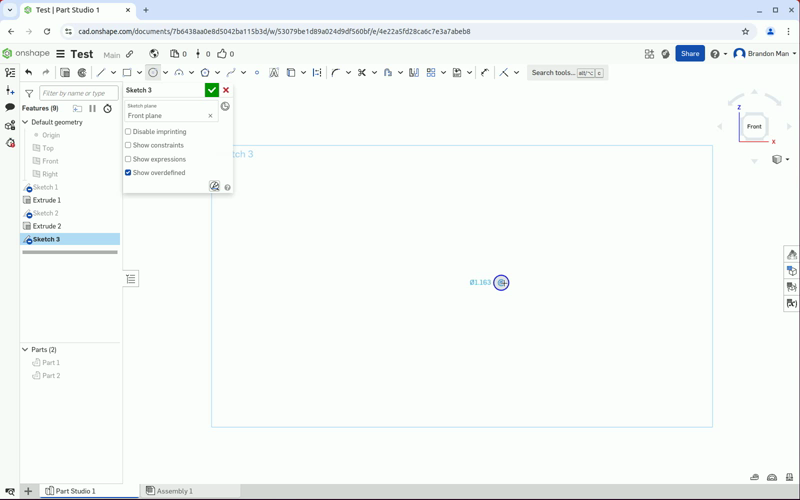
scroll(6)
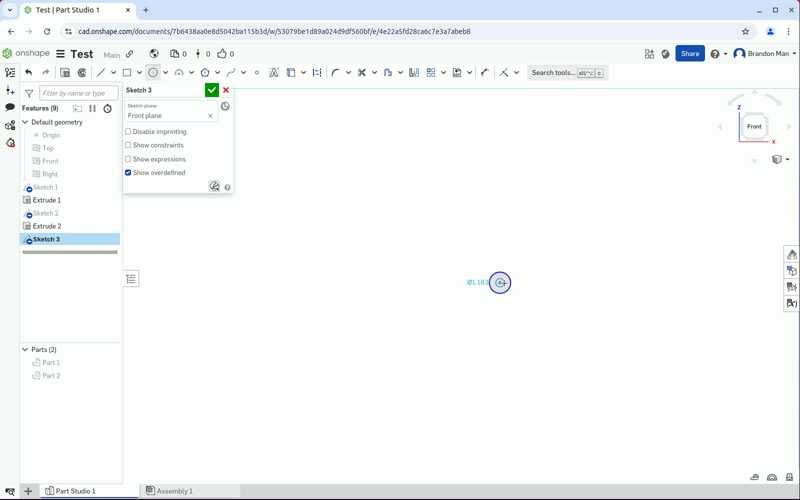
scroll(6)
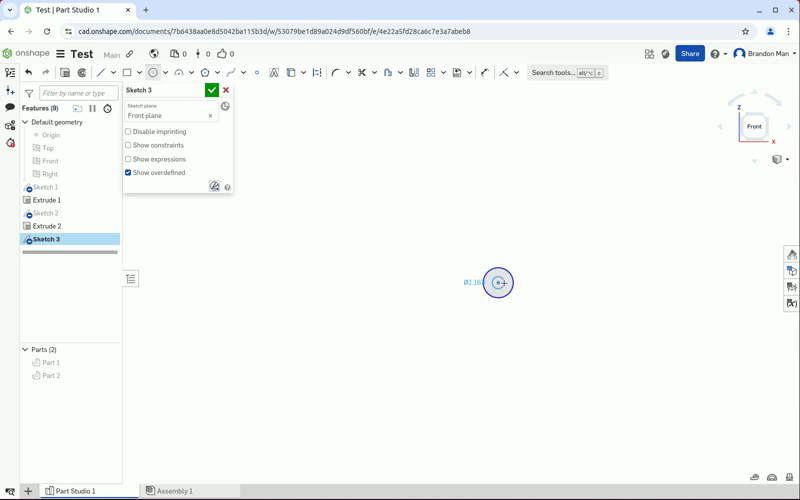
scroll(6)
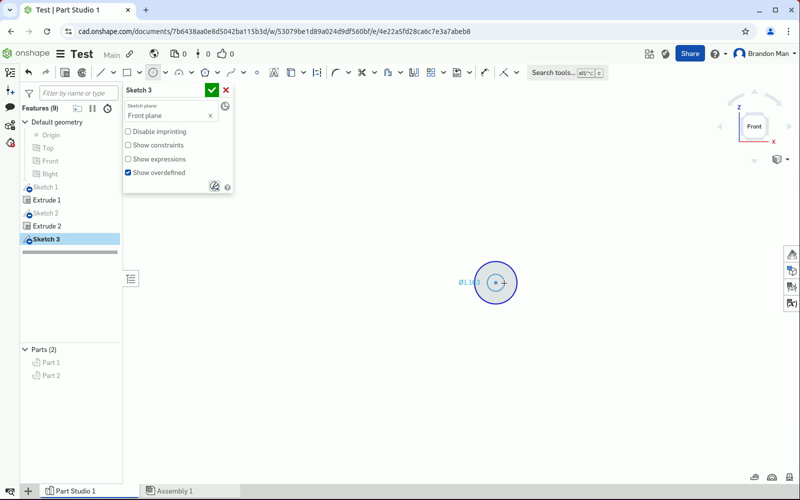
scroll(6)
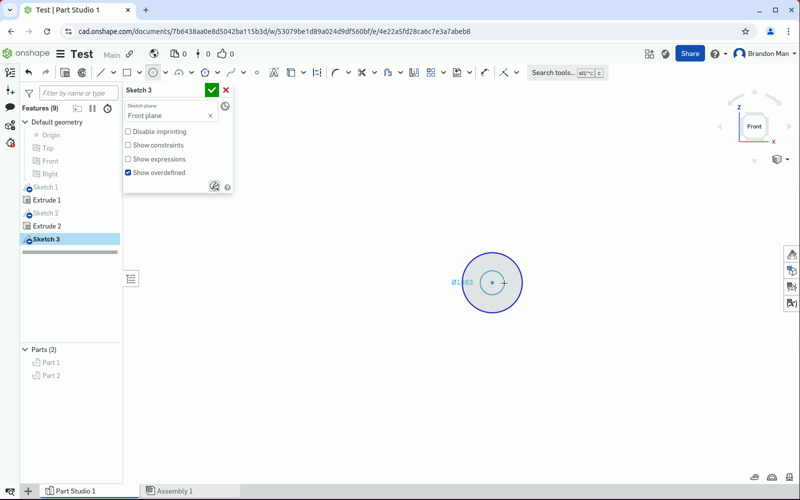
scroll(6)
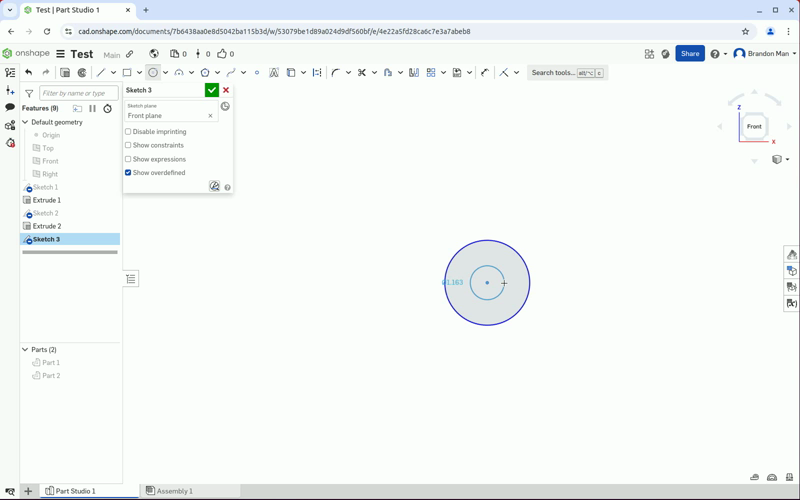
scroll(6)
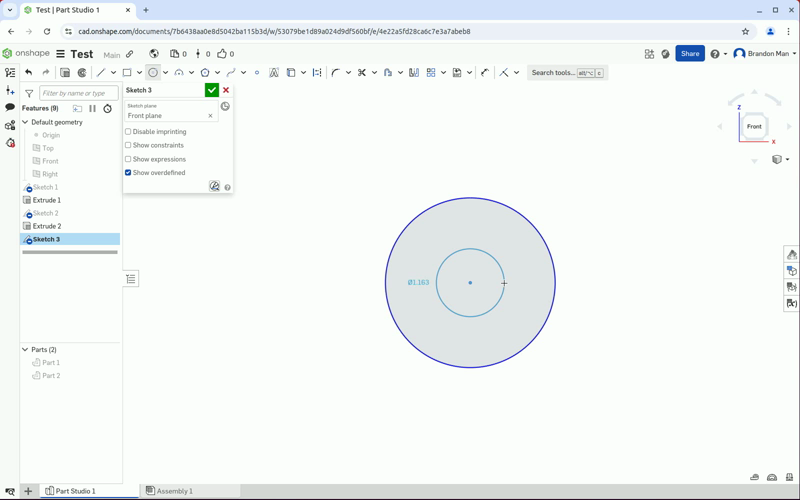
click(504, 282)
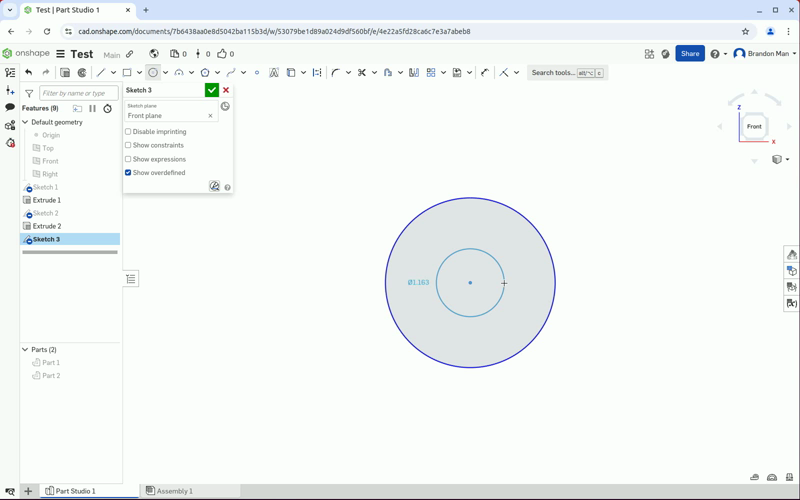
scroll(-6)
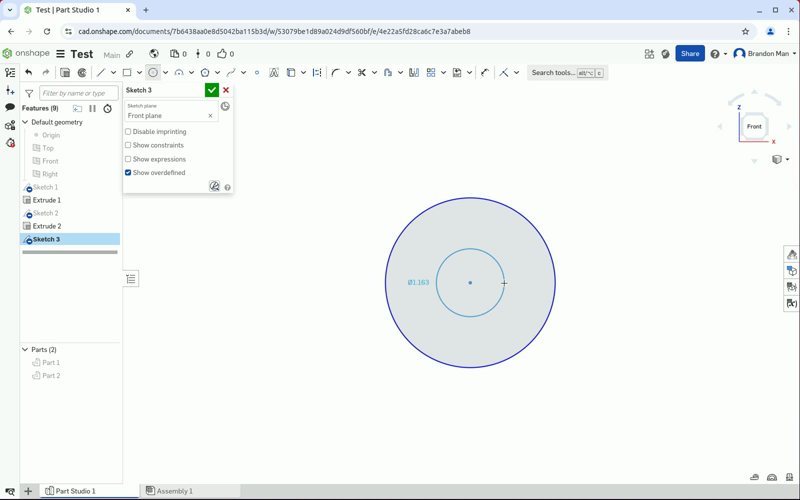
scroll(-6)
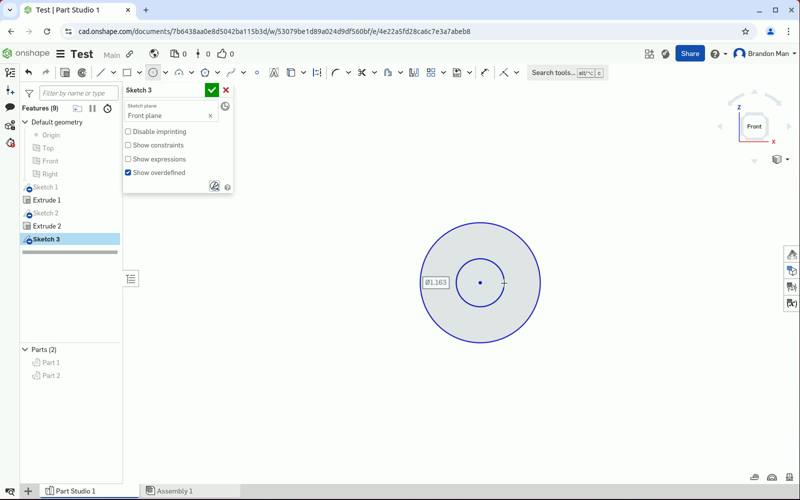
scroll(-6)
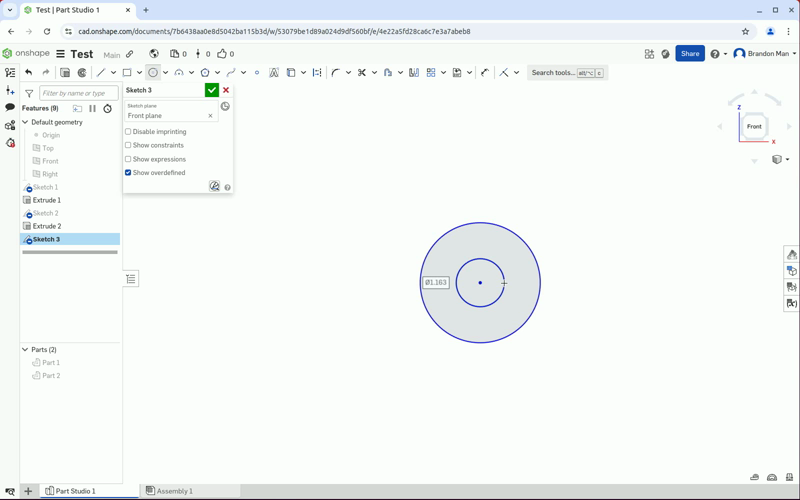
scroll(-6)
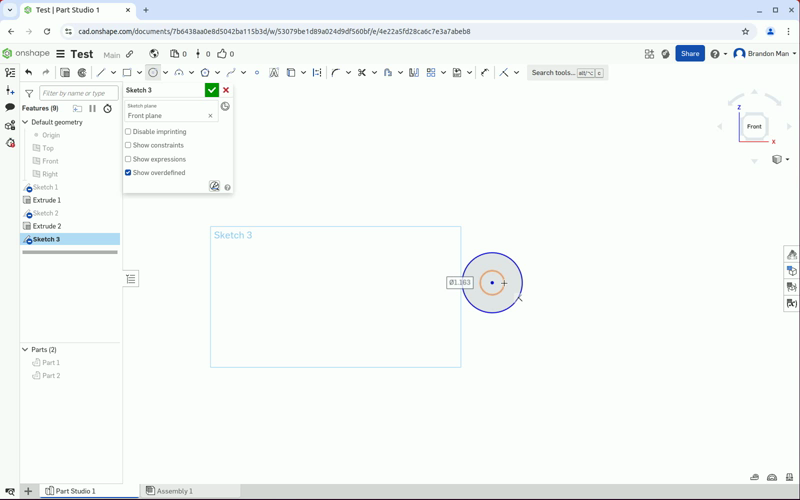
scroll(-6)
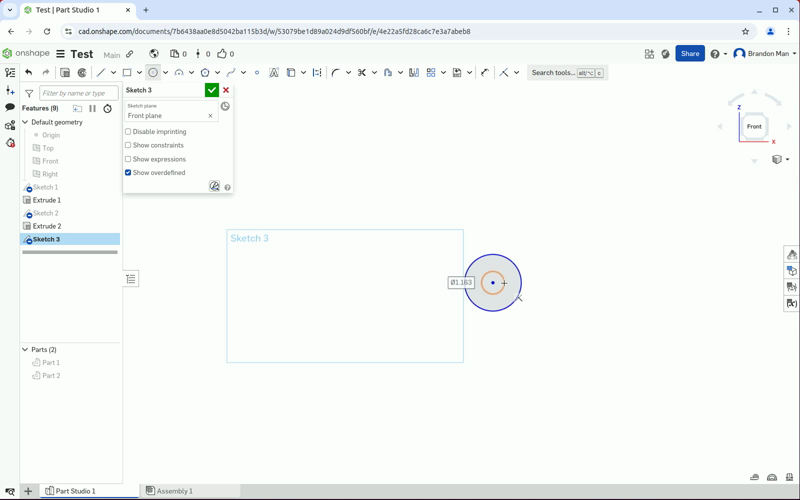
scroll(-6)
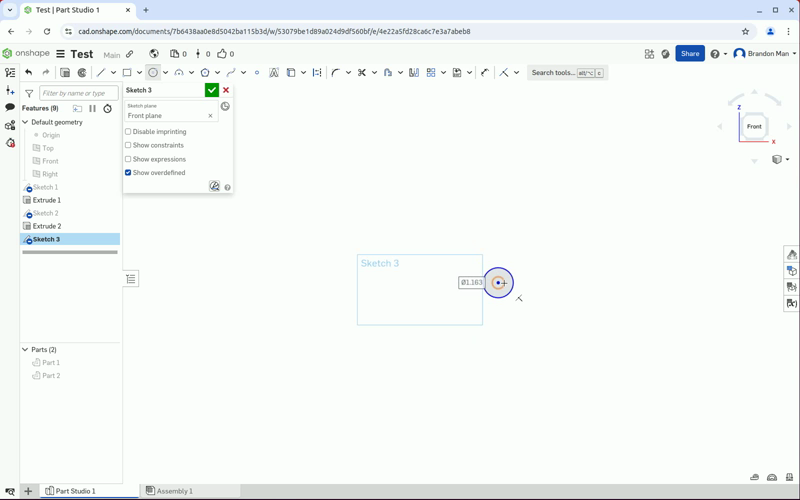
scroll(-6)
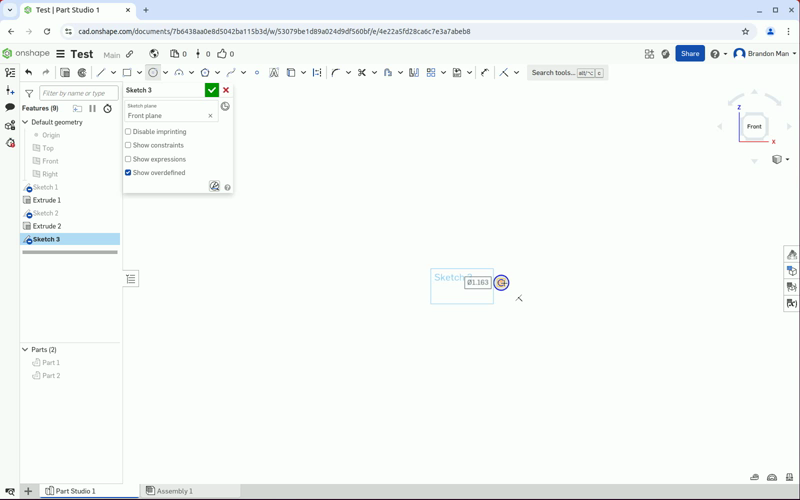
key(esc)
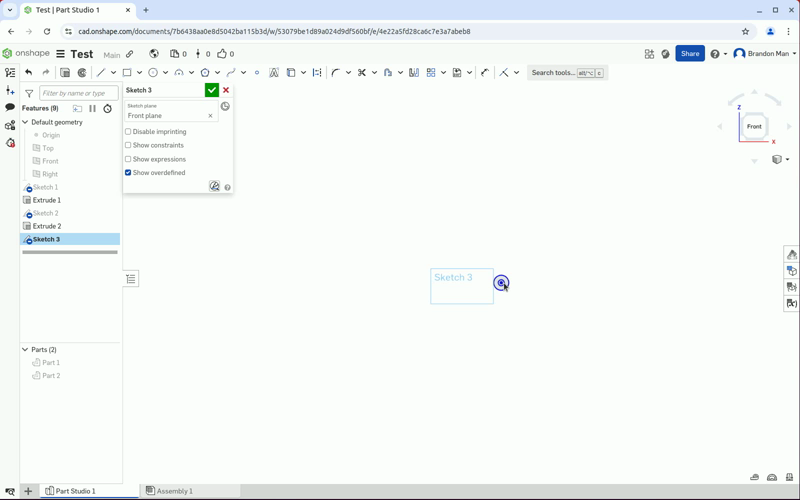
mouse_move(503, 280)
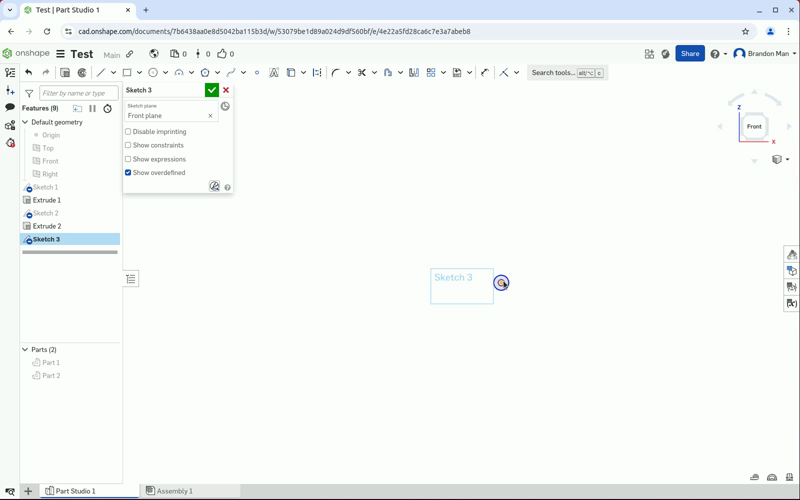
scroll(6)
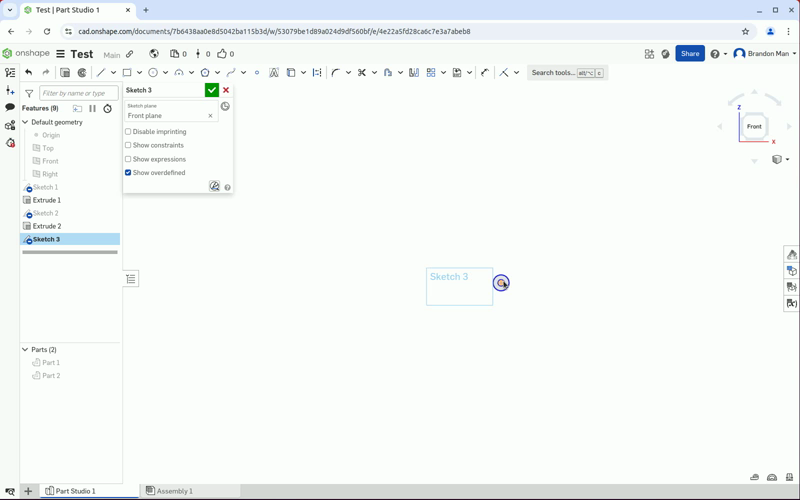
scroll(6)
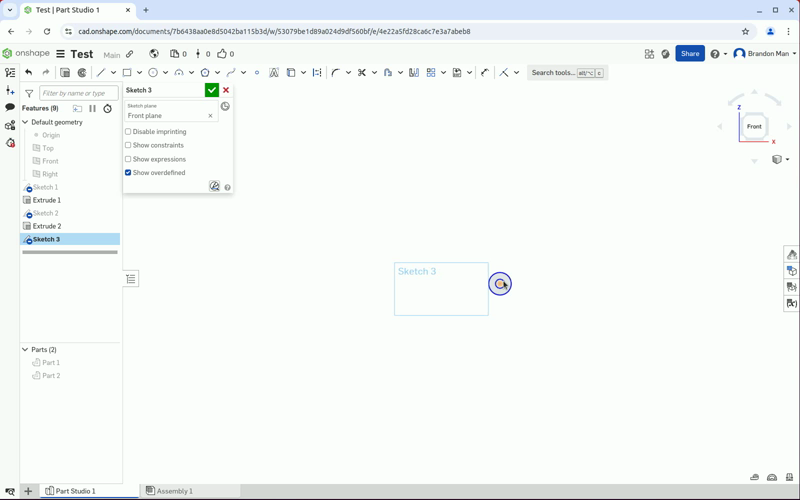
scroll(6)
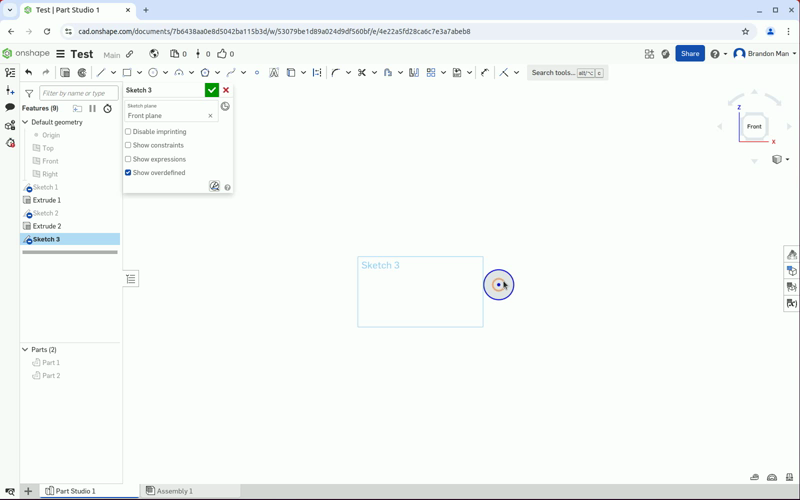
scroll(6)
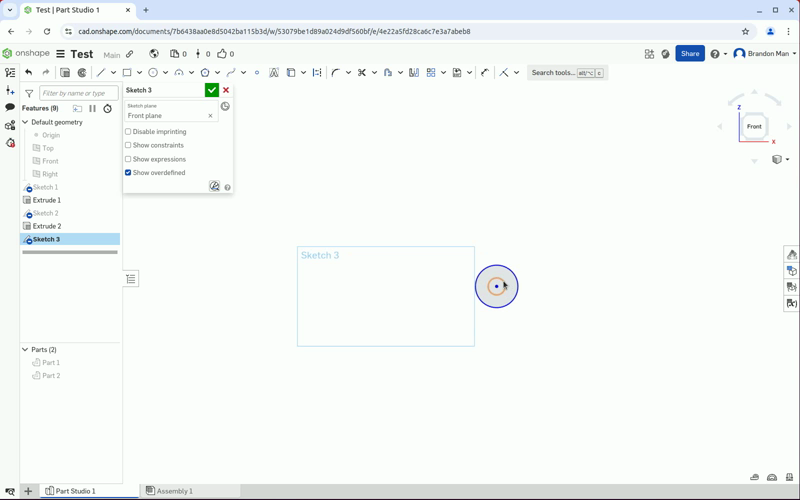
scroll(6)
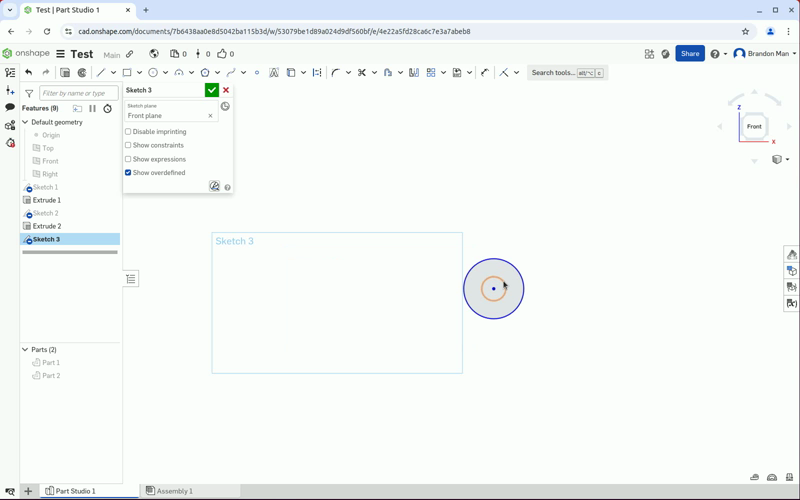
scroll(6)
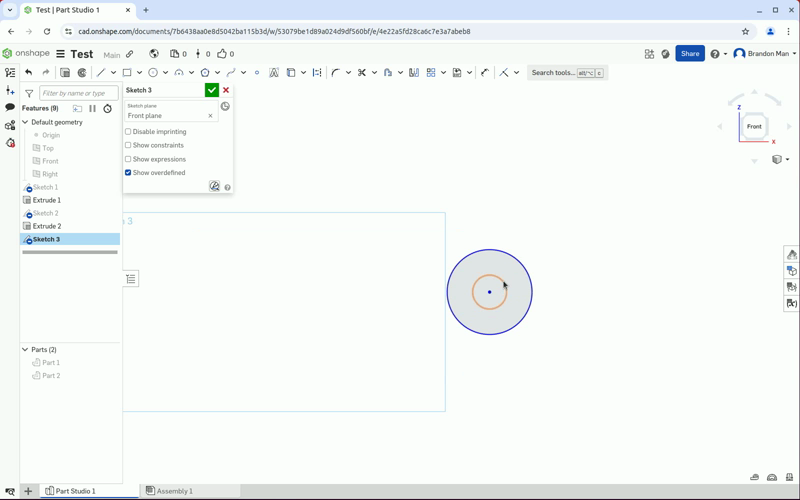
scroll(6)
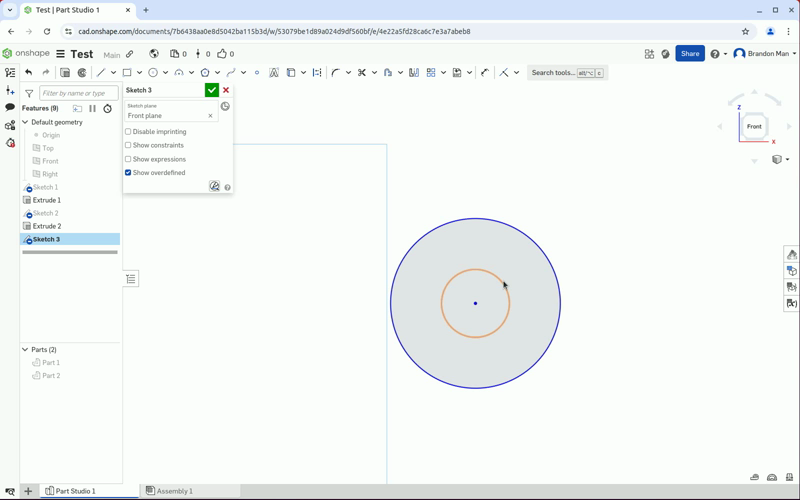
click(503, 280)
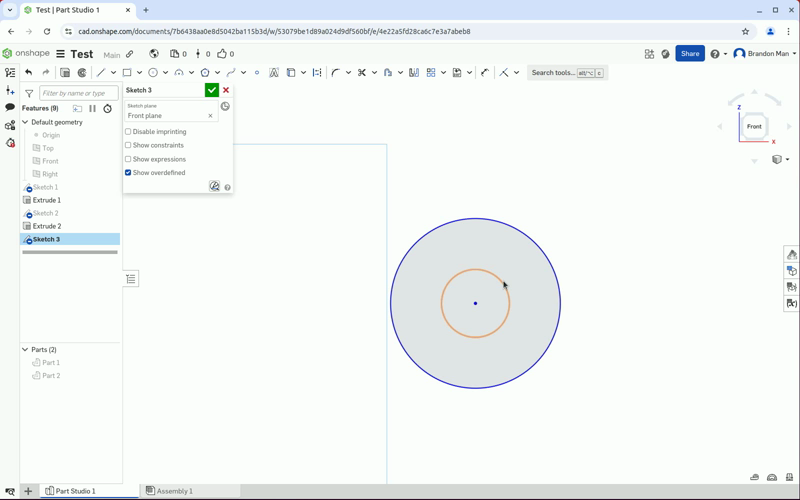
scroll(-6)
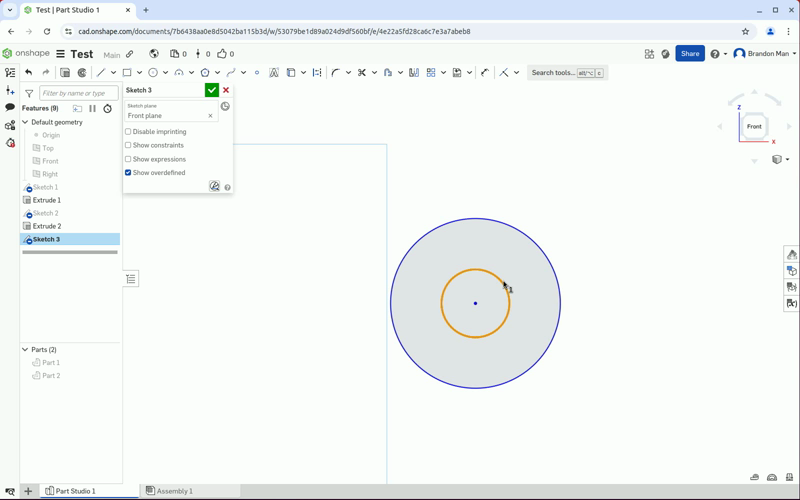
scroll(-6)
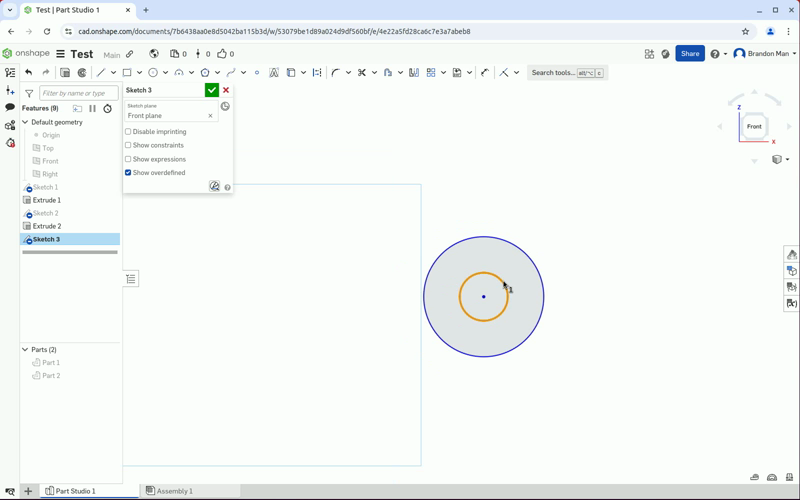
scroll(-6)
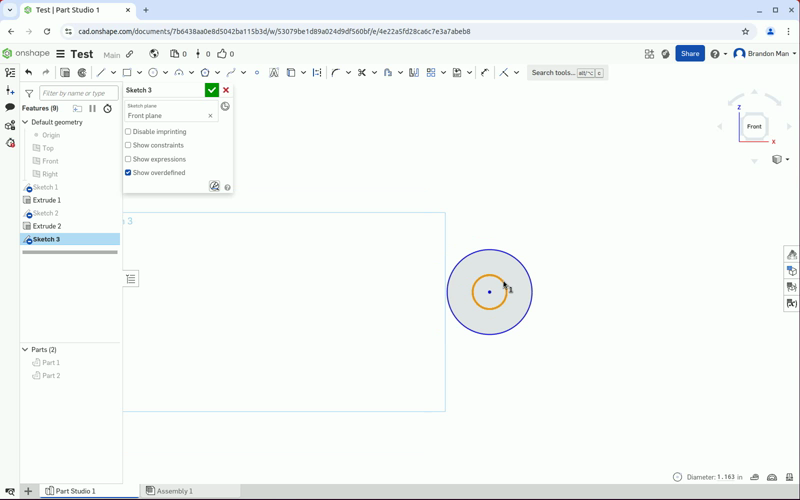
scroll(-6)
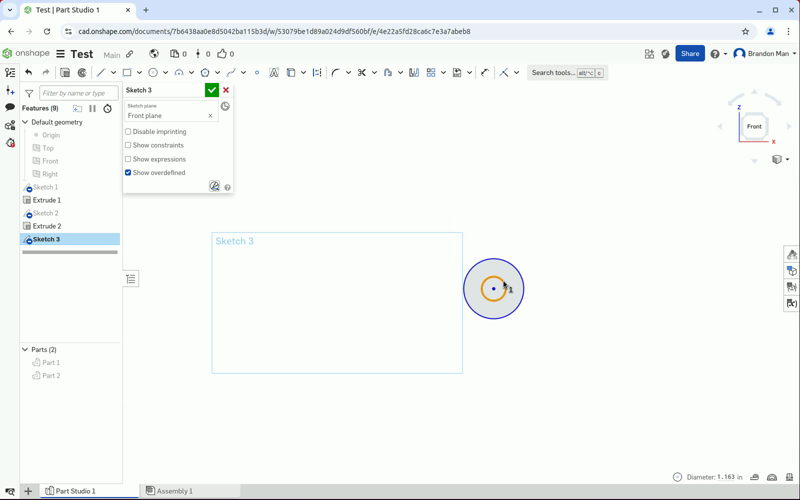
scroll(-6)
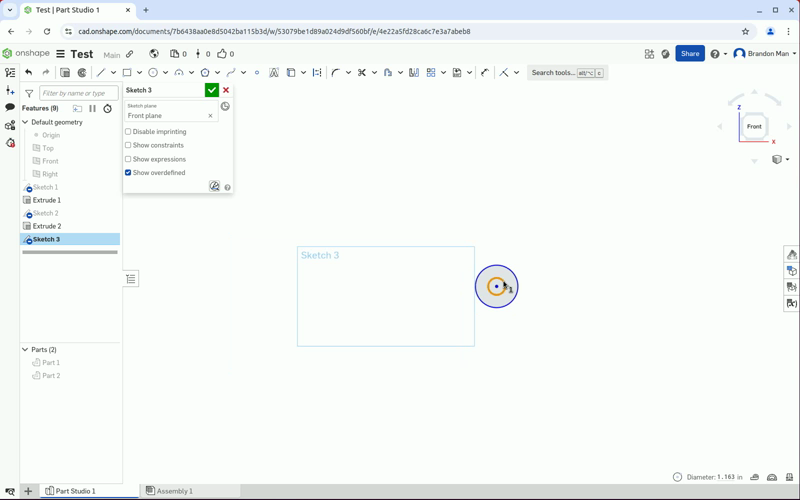
scroll(-6)
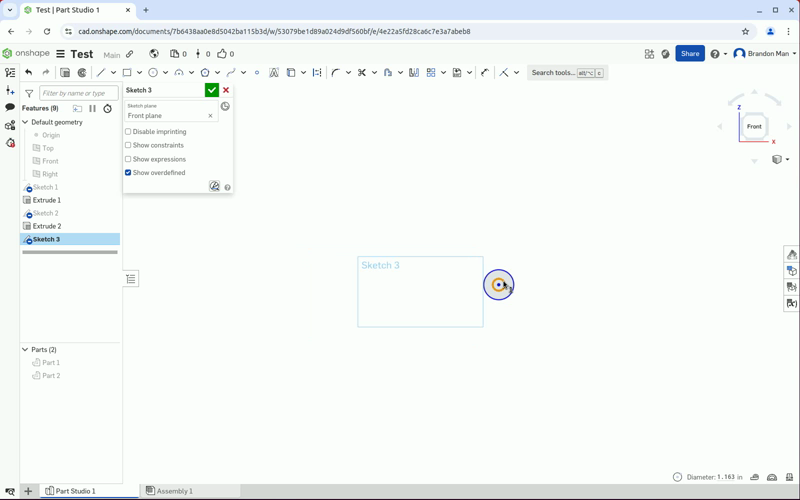
scroll(-6)
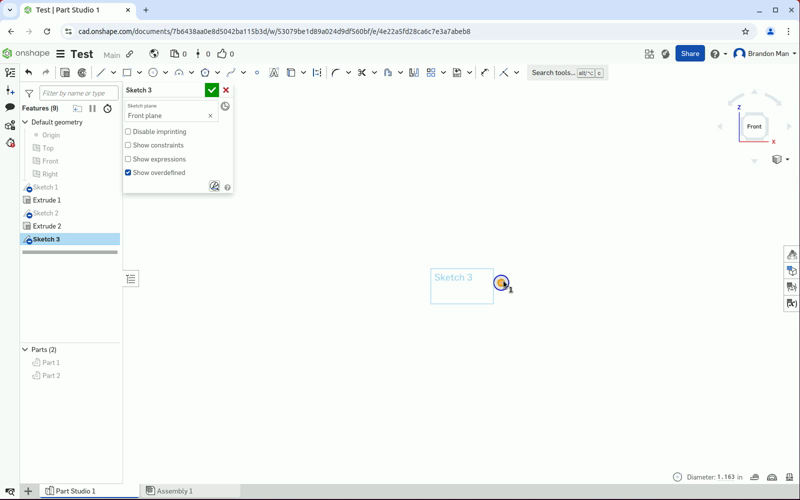
mouse_move(73, 352)
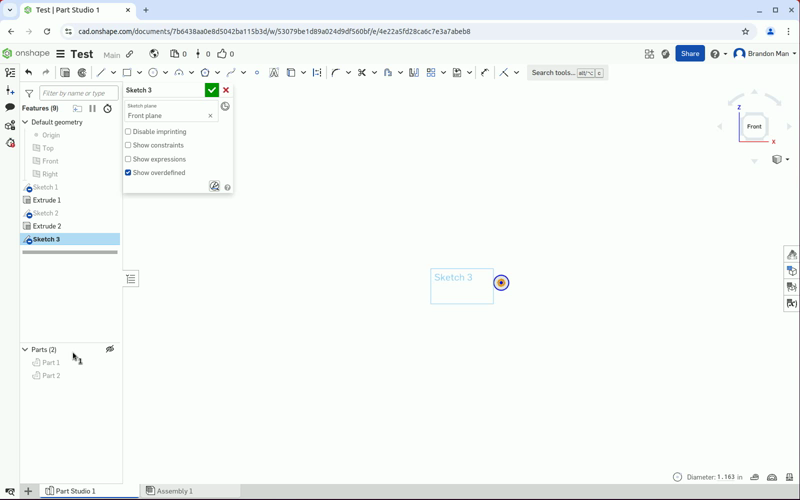
key(shift+y)
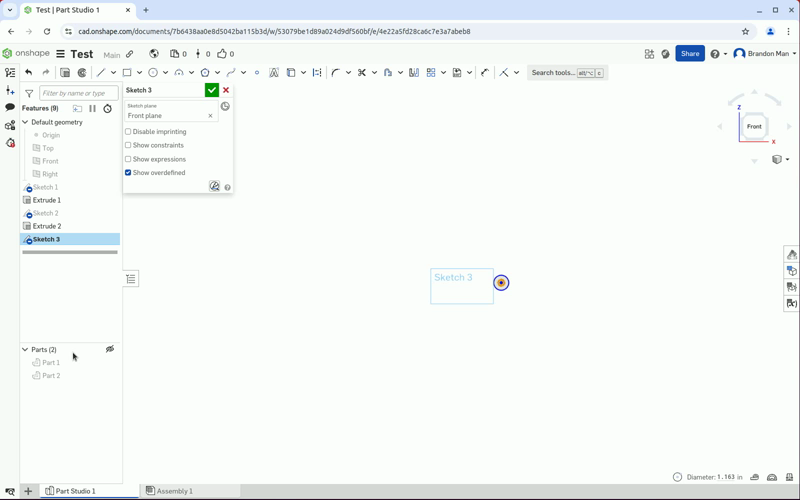
key(shift+e)
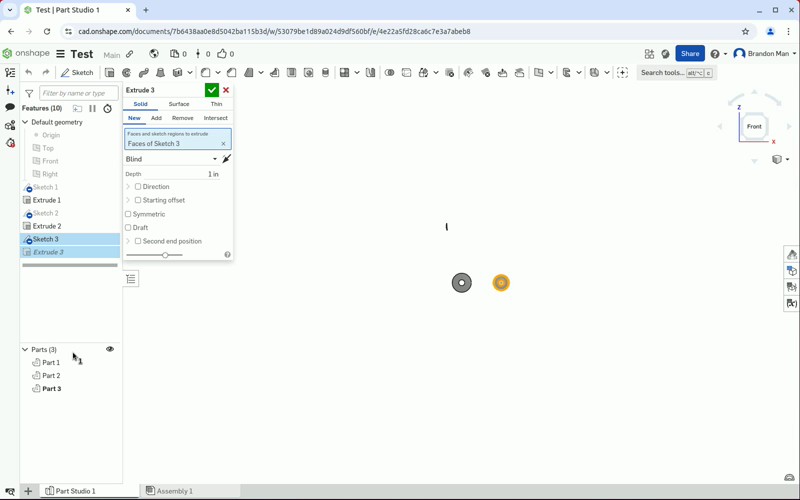
mouse_move(143, 106)
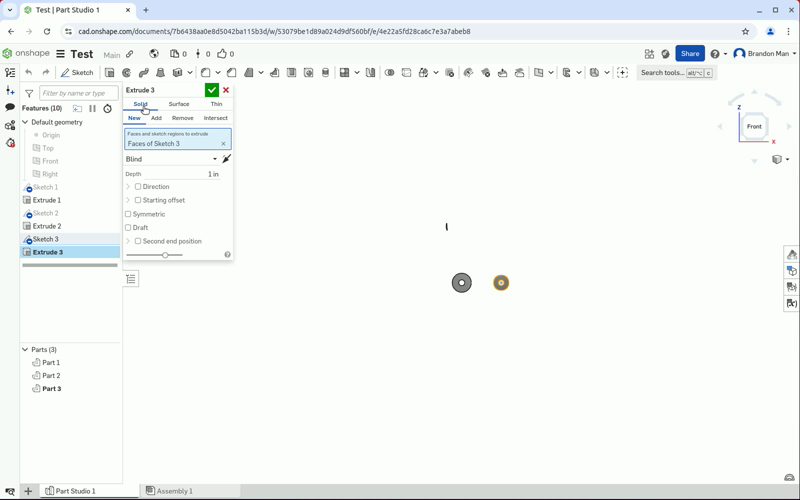
click(143, 106)
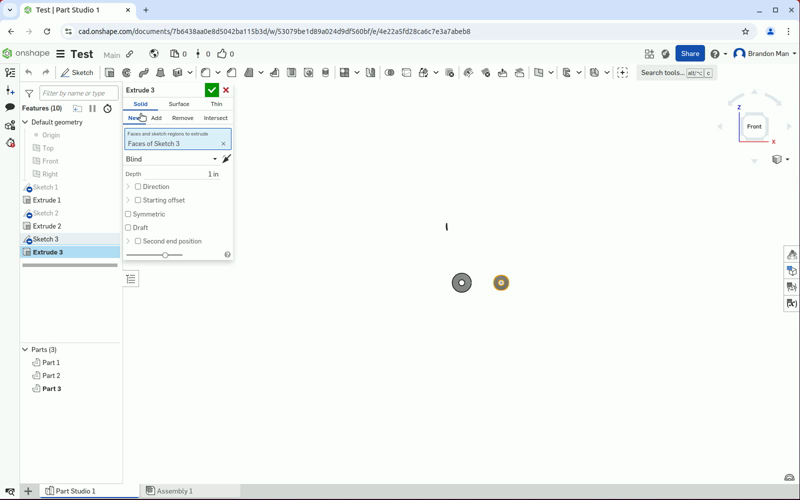
mouse_move(137, 120)
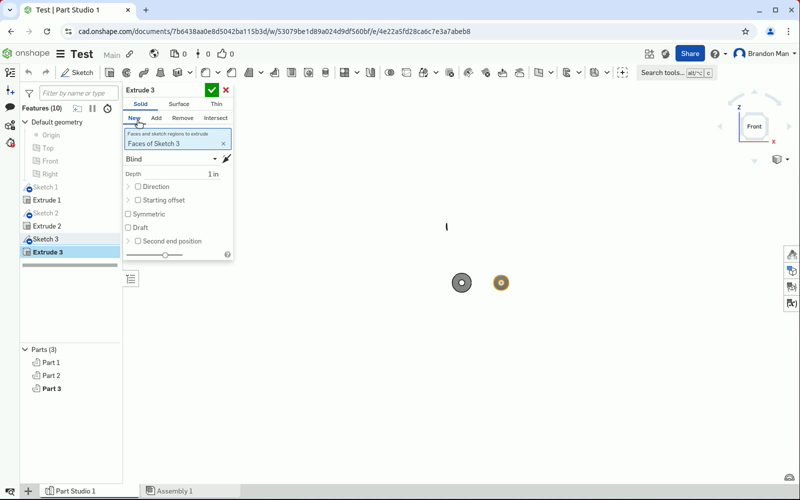
click(137, 120)
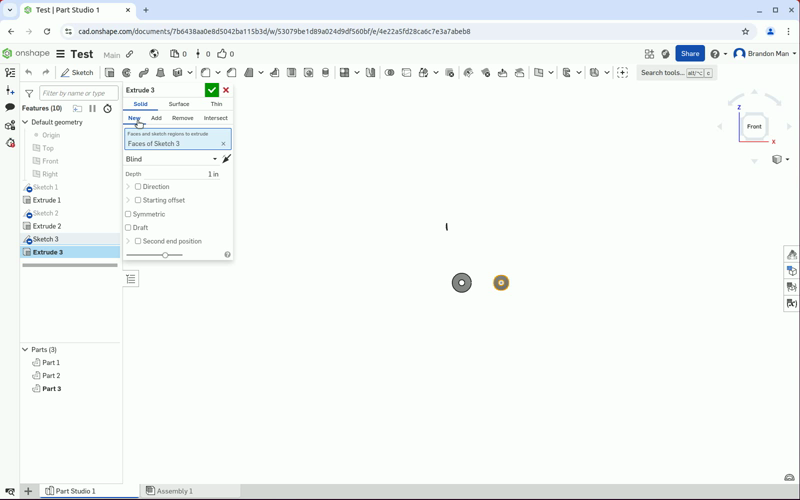
key(tab, 4)
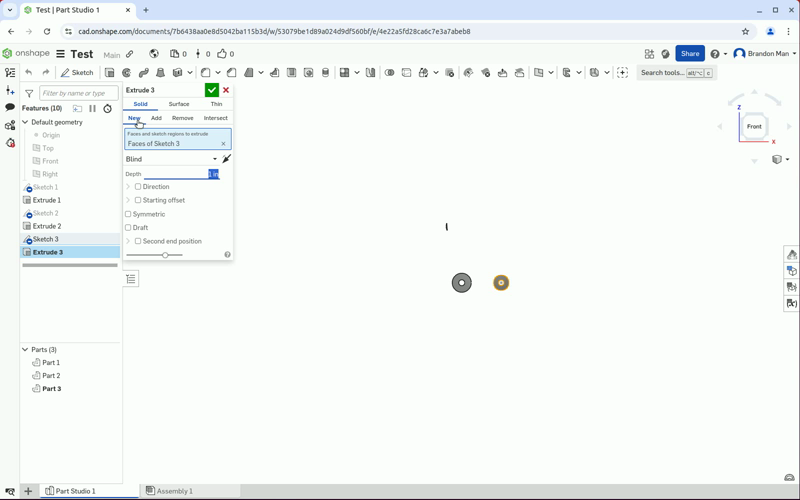
text(0.481)
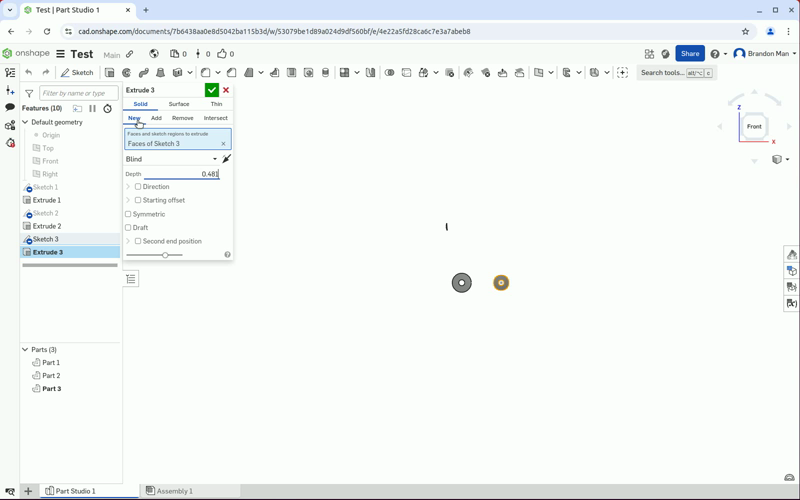
key(enter)
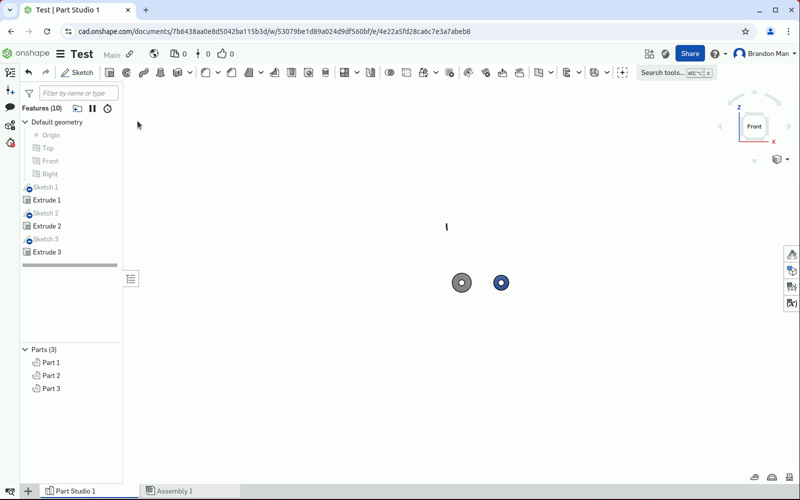
key(shift+h)
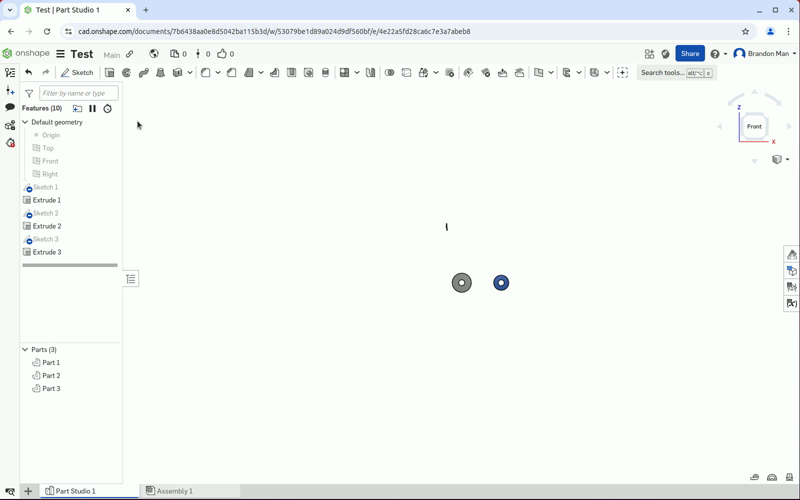
key(shift+h)
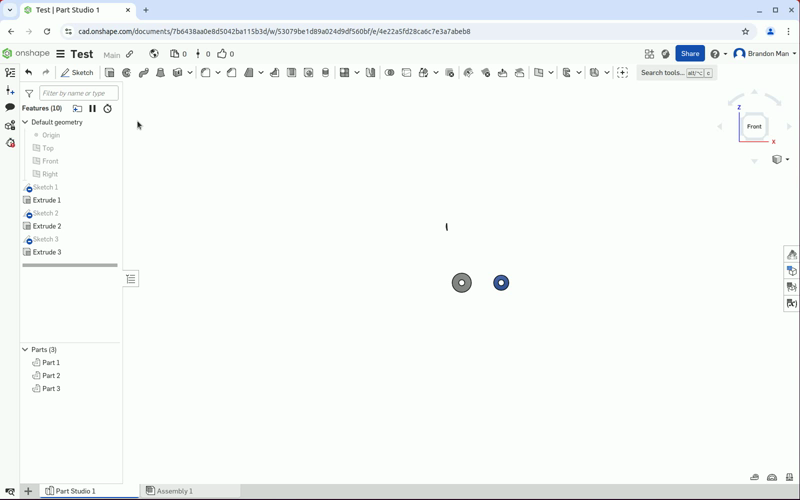
mouse_move(73, 189)
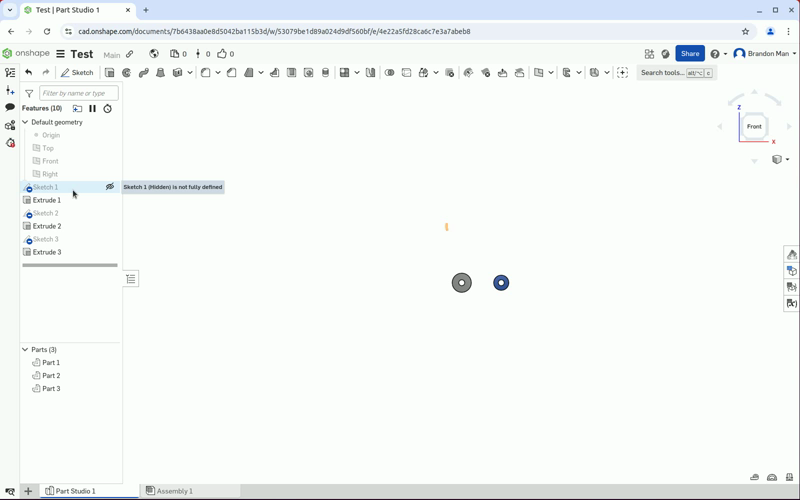
click(73, 189)
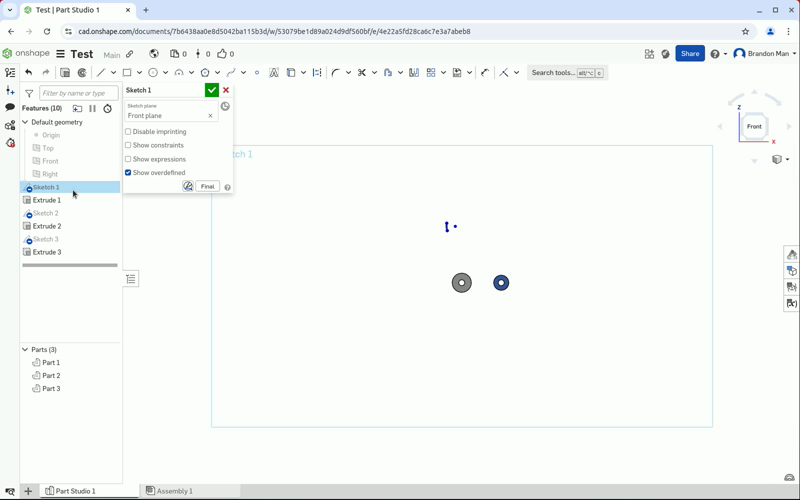
mouse_move(229, 92)
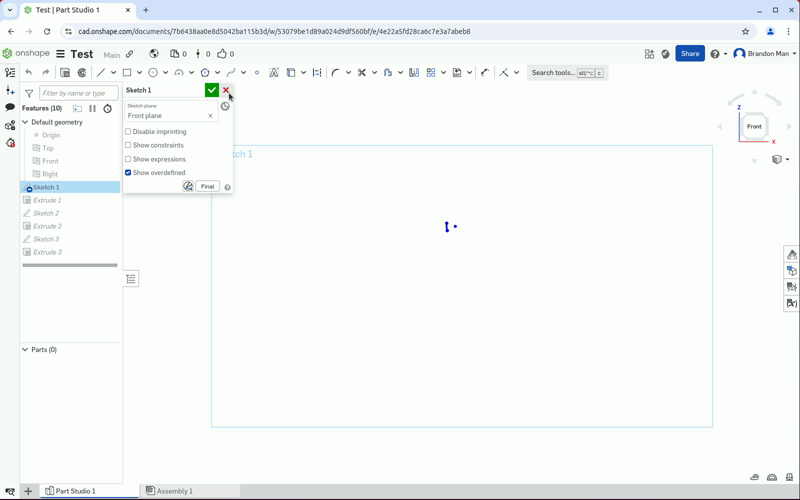
click(229, 92)
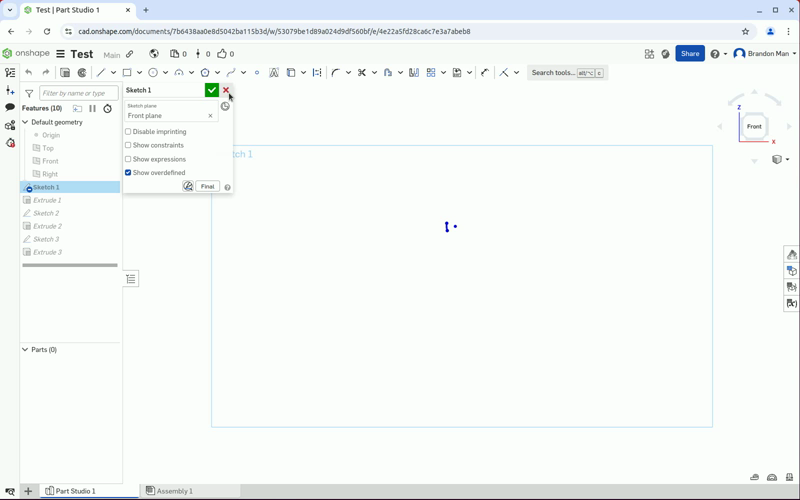
key(shift+s)
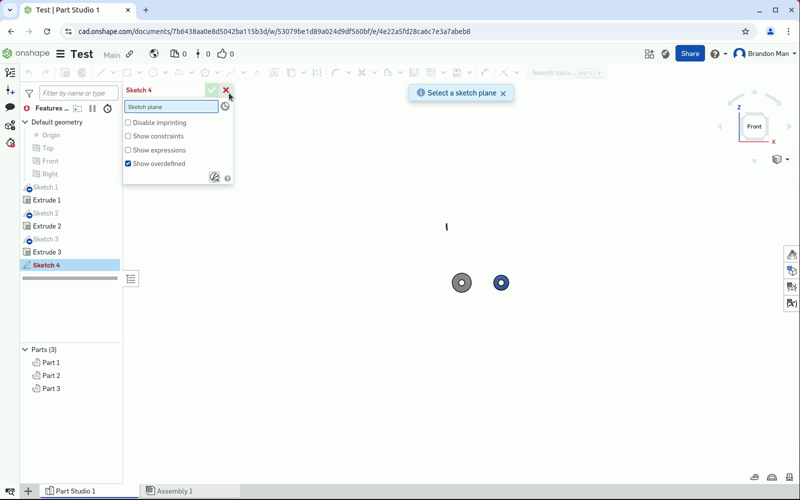
mouse_move(73, 163)
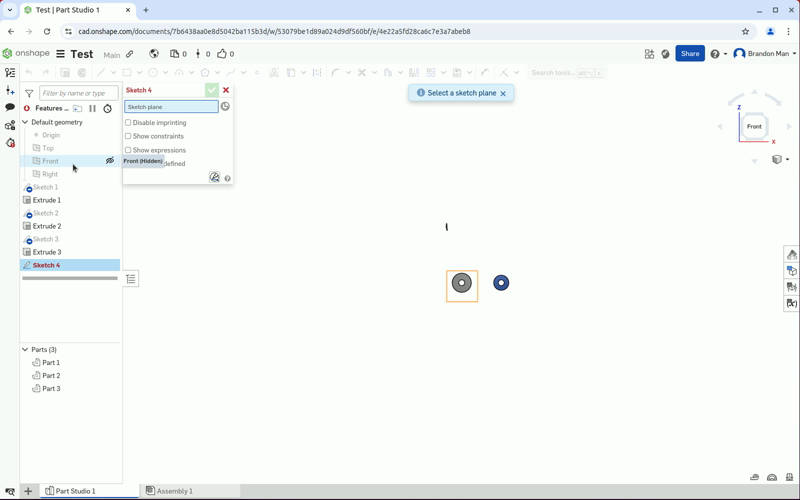
click(73, 163)
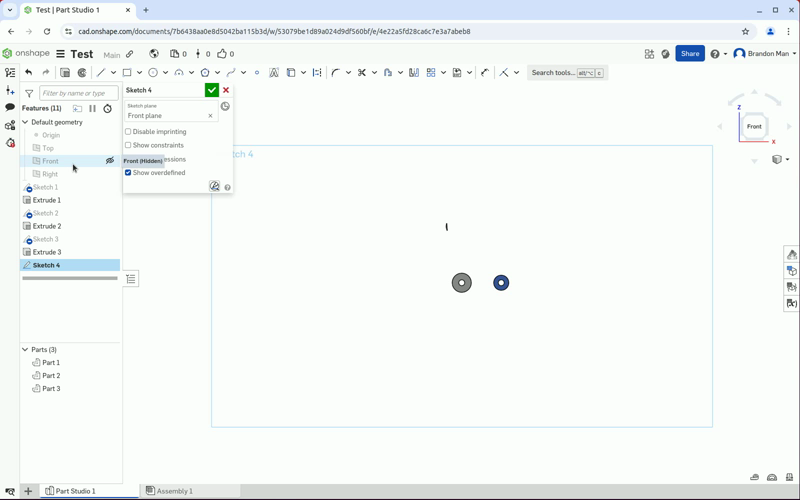
mouse_move(73, 352)
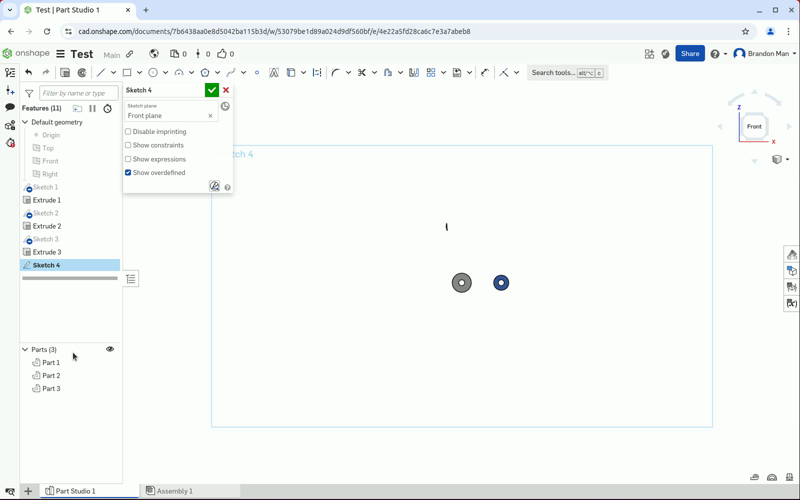
key(y)
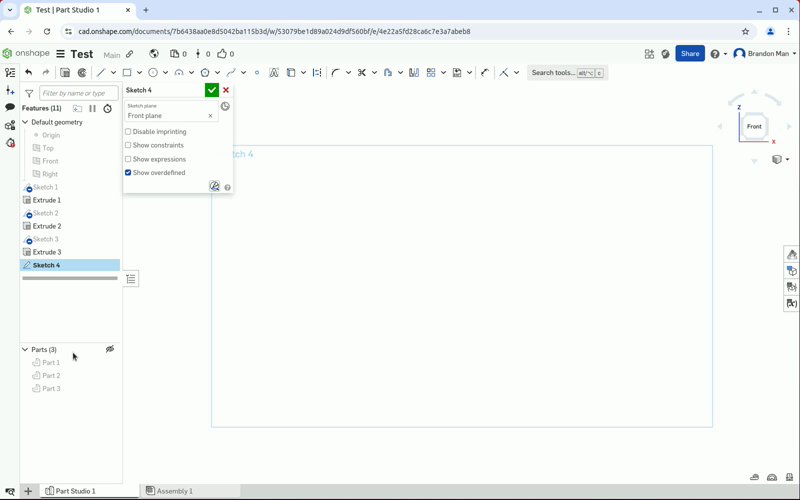
key(c)
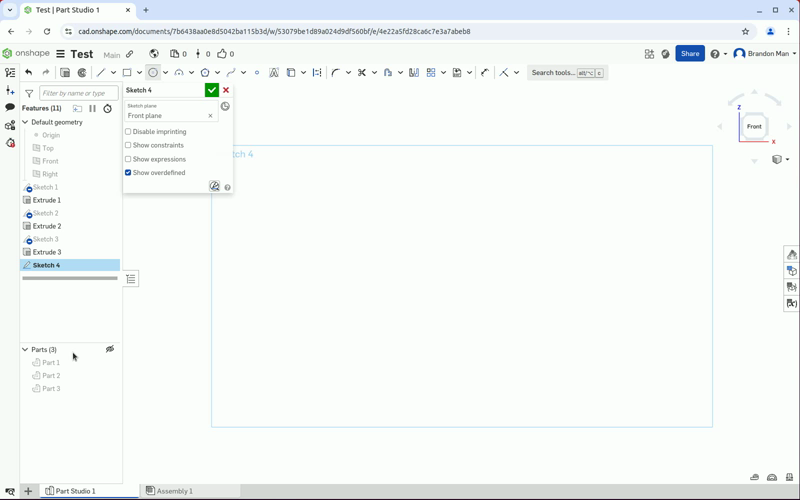
key_down(shift)
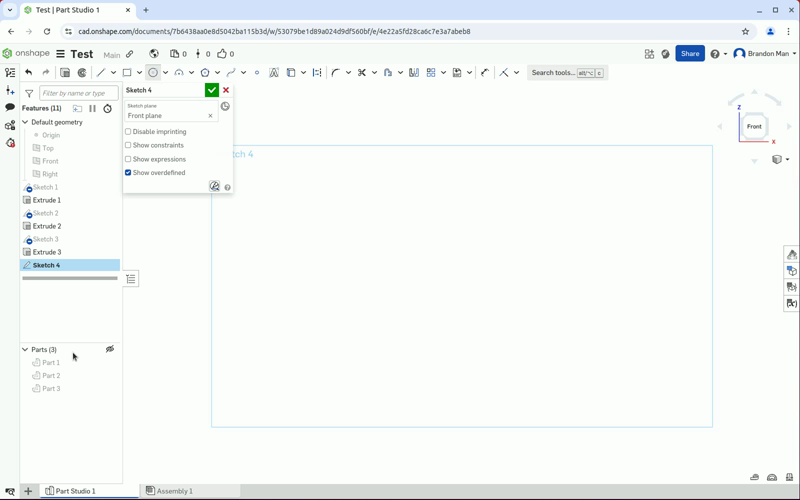
mouse_move(461, 178)
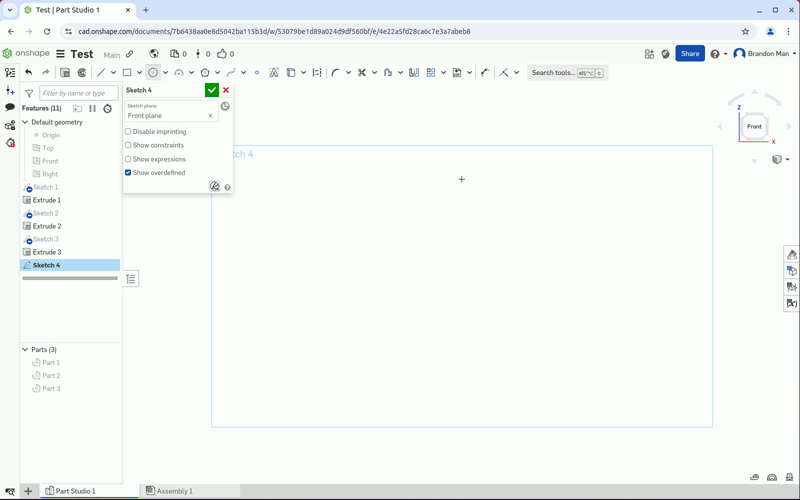
click(461, 178)
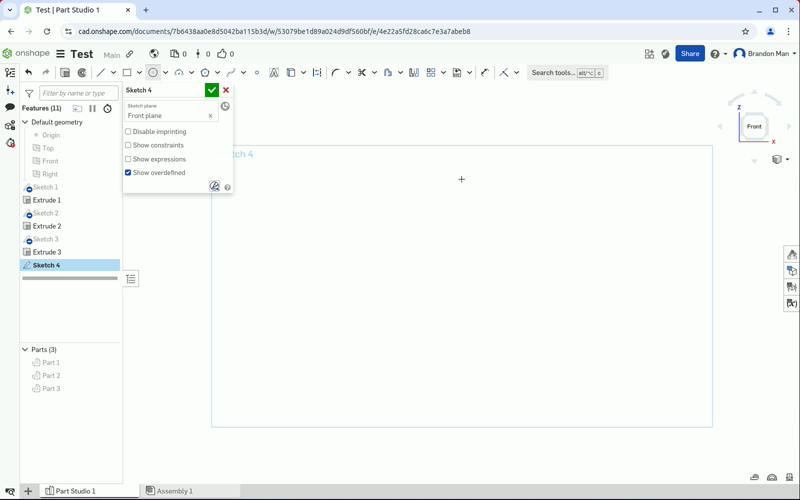
key_up(shift)
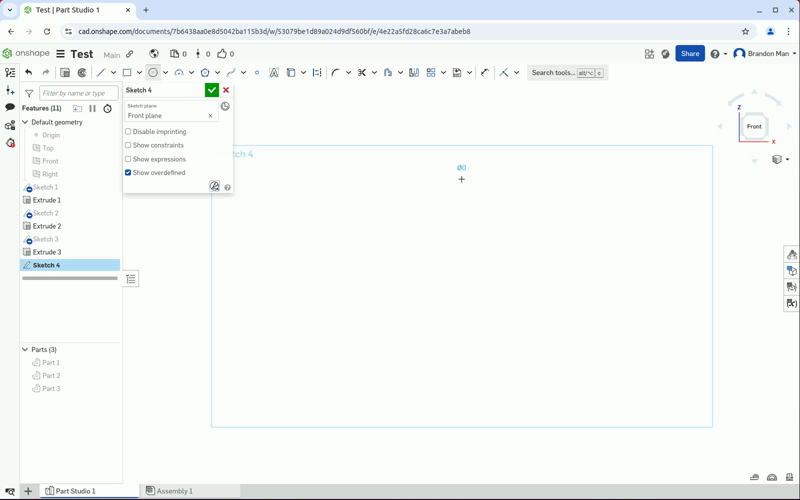
mouse_move(471, 178)
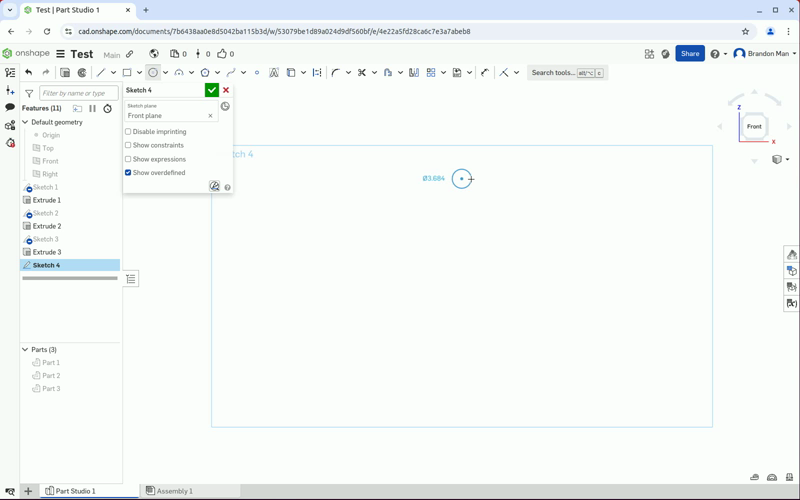
click(471, 178)
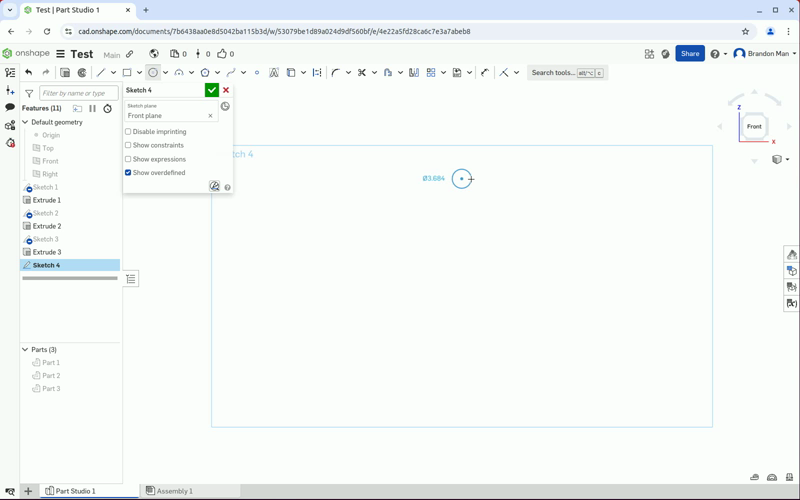
key(esc)
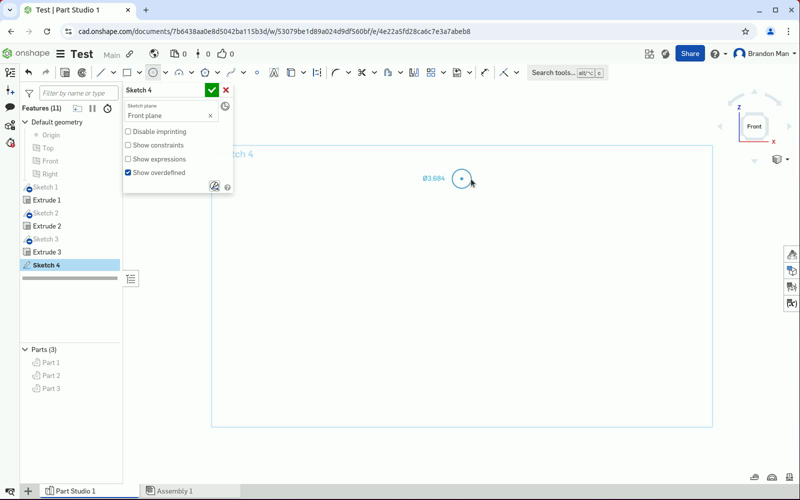
key(c)
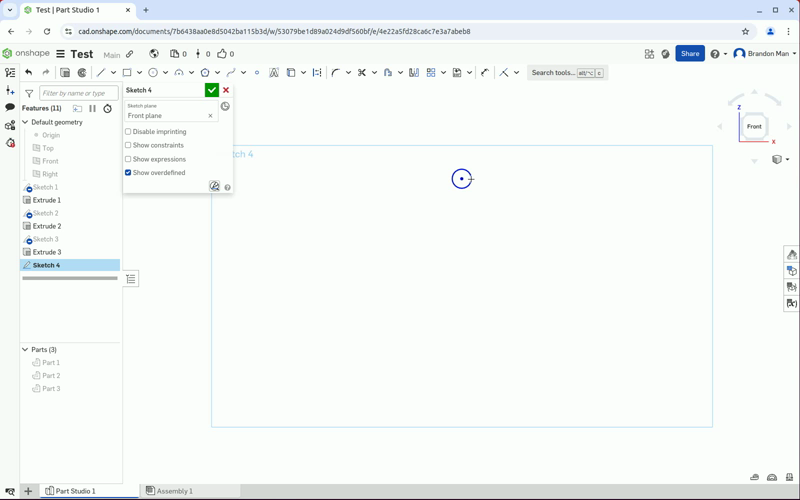
key_down(shift)
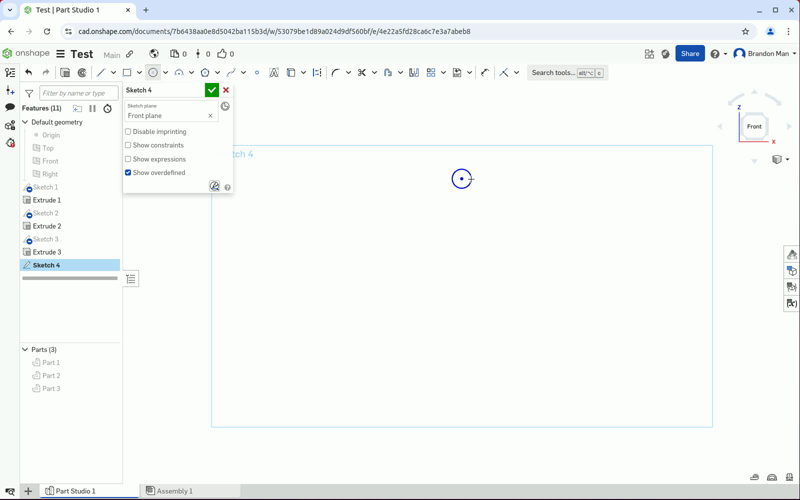
mouse_move(461, 178)
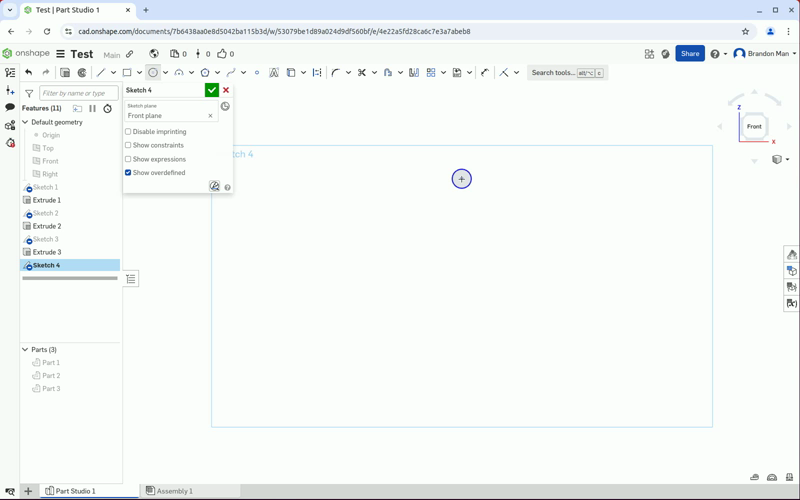
click(461, 178)
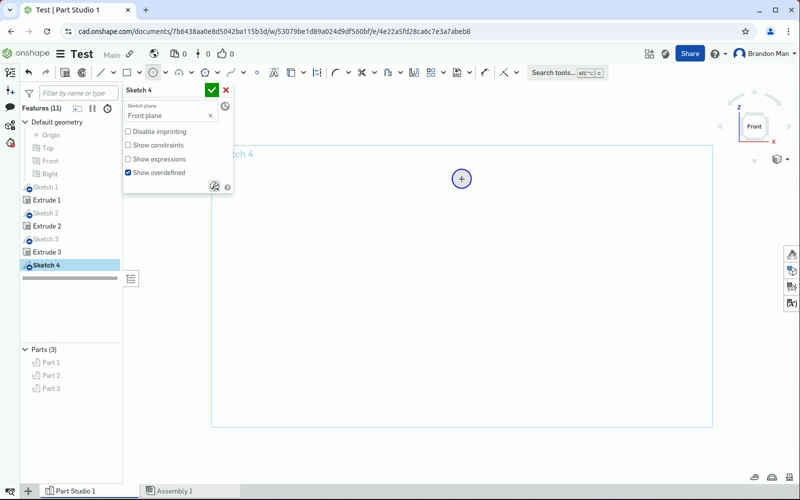
key_up(shift)
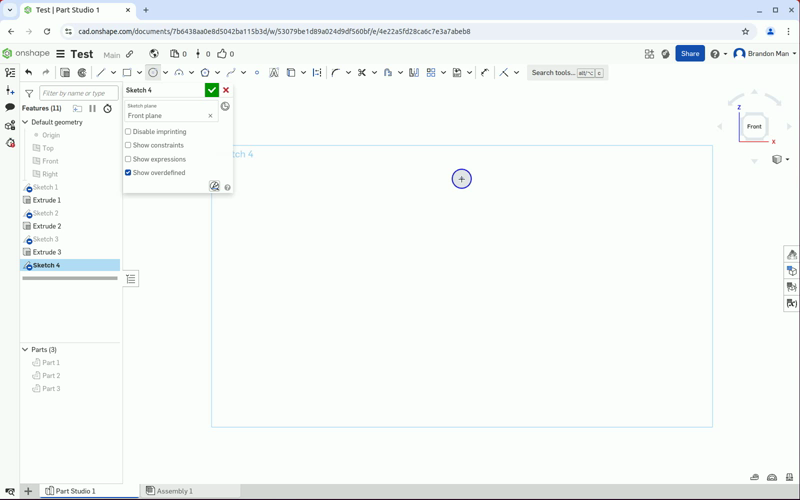
mouse_move(464, 178)
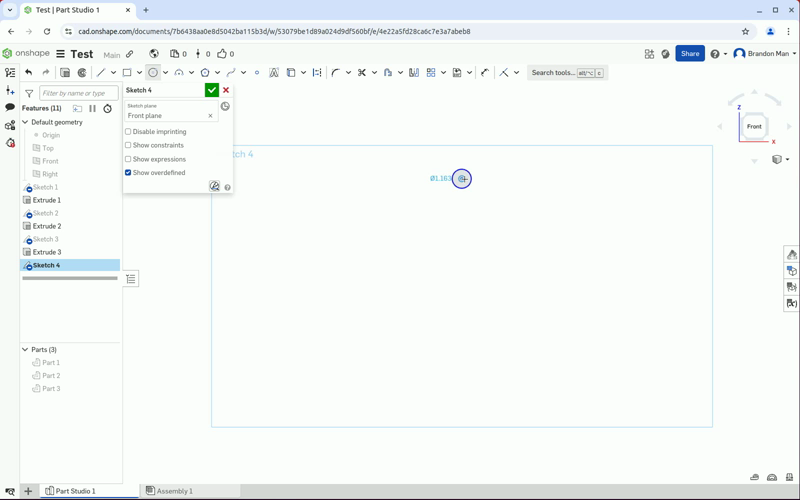
scroll(6)
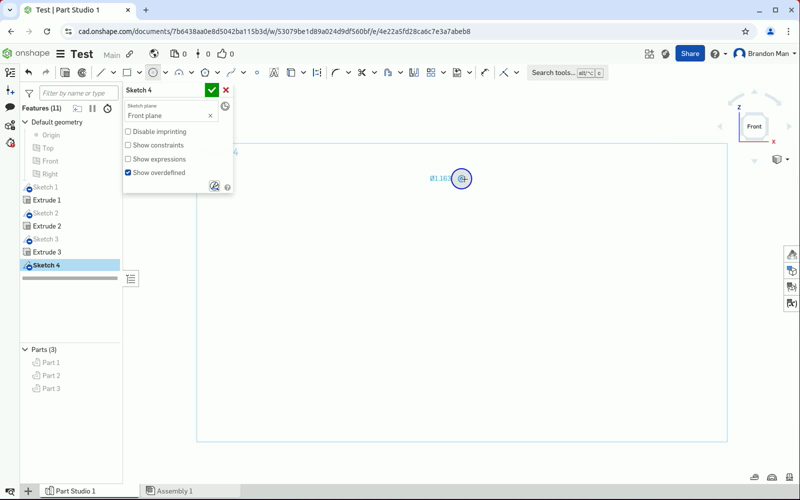
scroll(6)
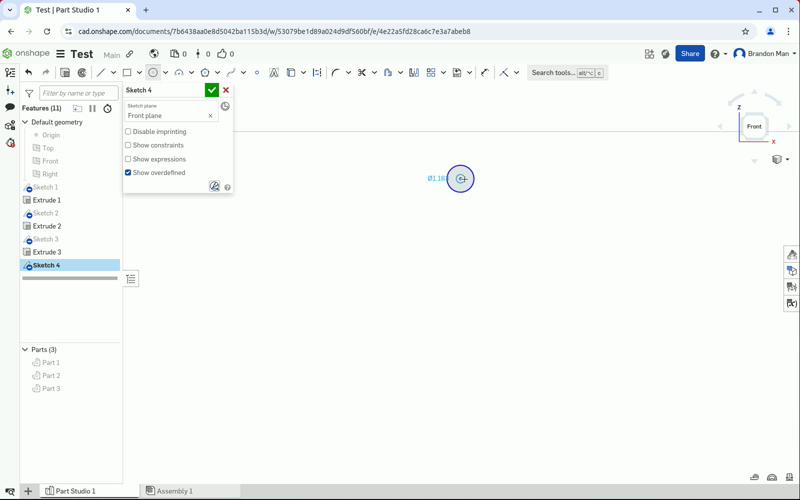
scroll(6)
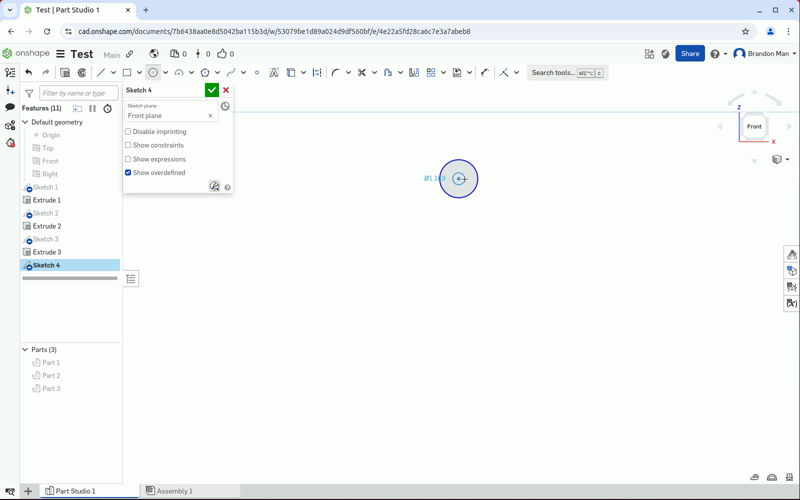
scroll(6)
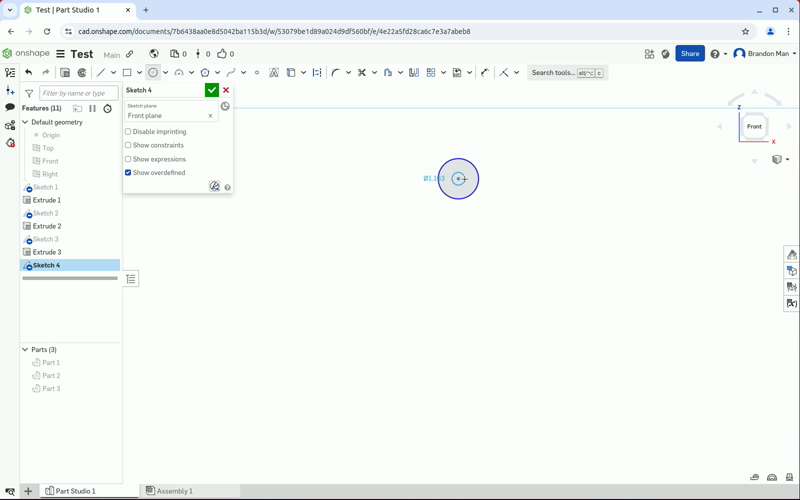
scroll(6)
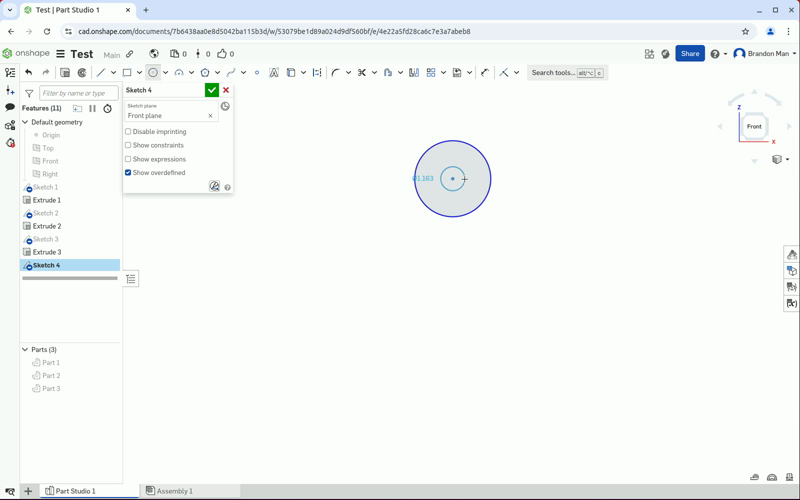
scroll(6)
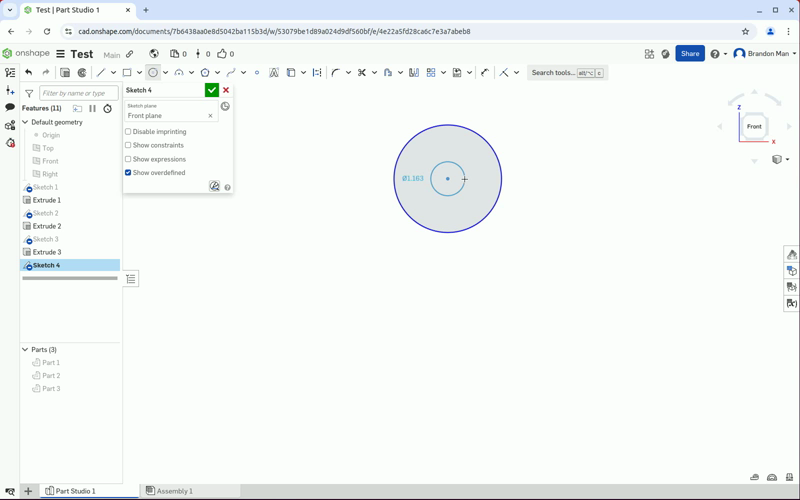
scroll(6)
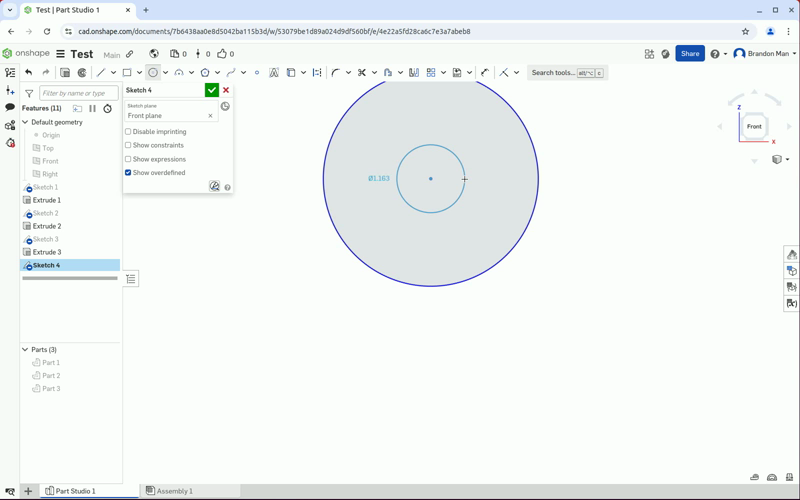
click(464, 178)
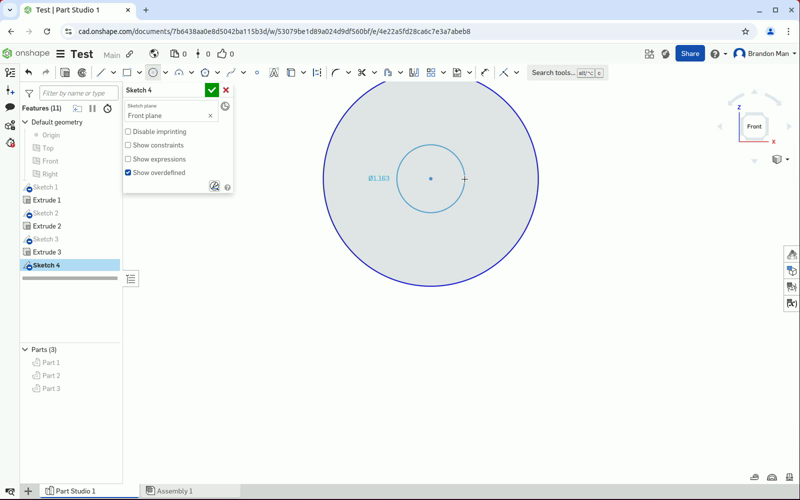
scroll(-6)
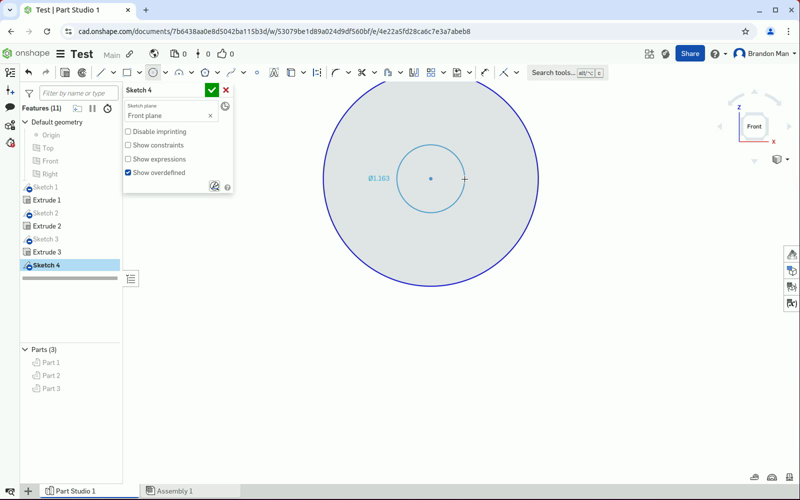
scroll(-6)
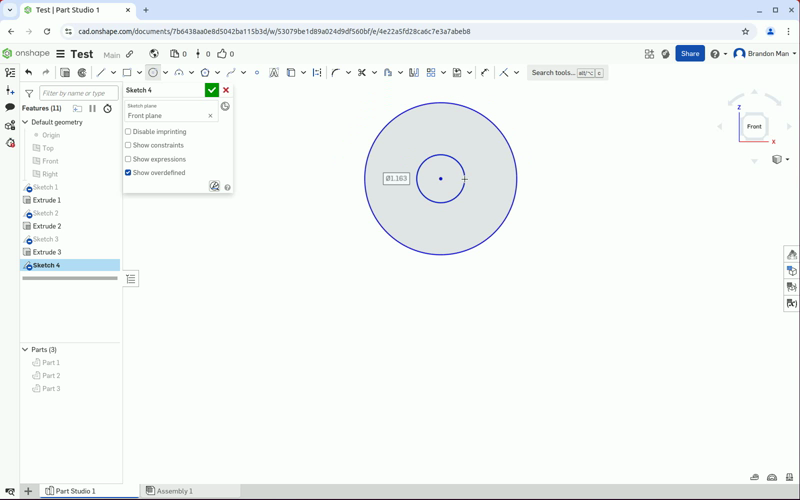
scroll(-6)
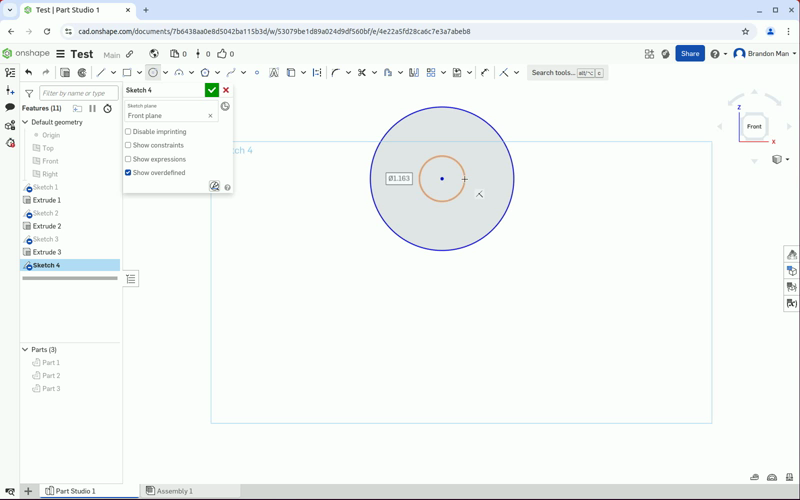
scroll(-6)
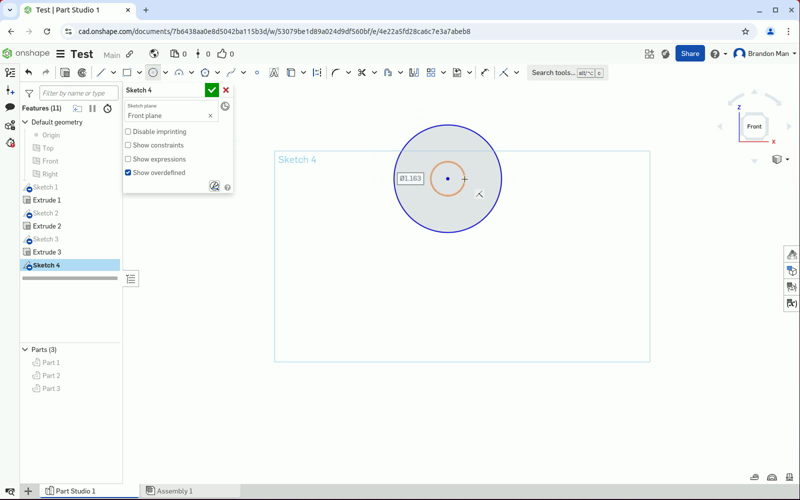
scroll(-6)
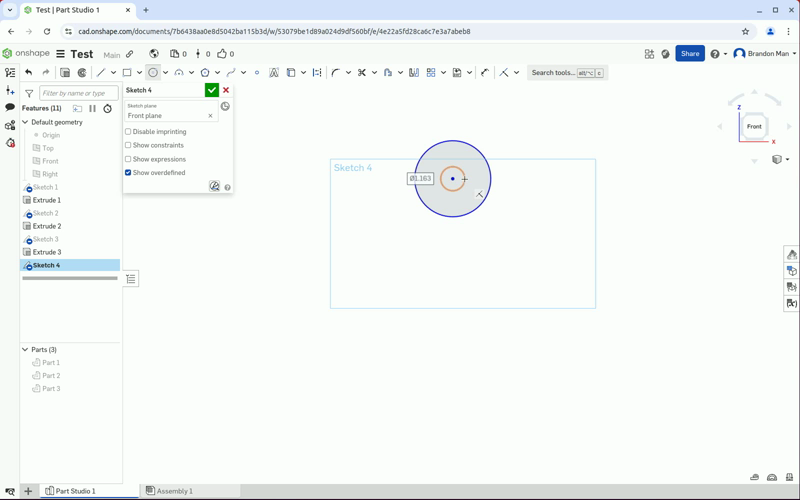
scroll(-6)
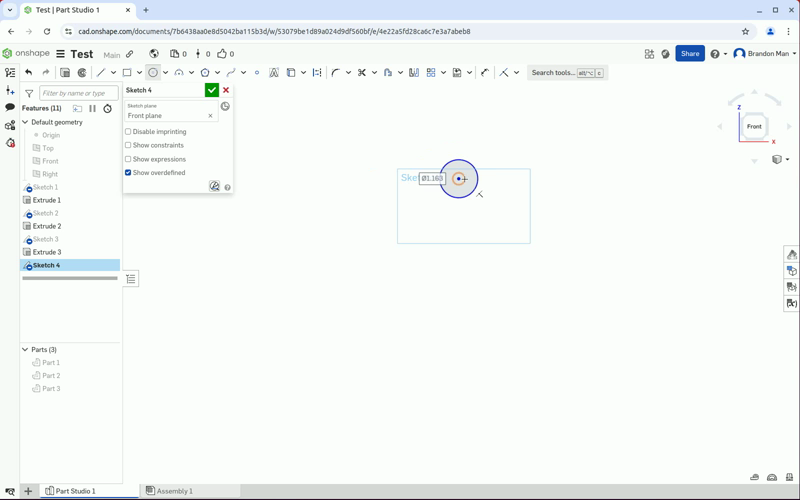
scroll(-6)
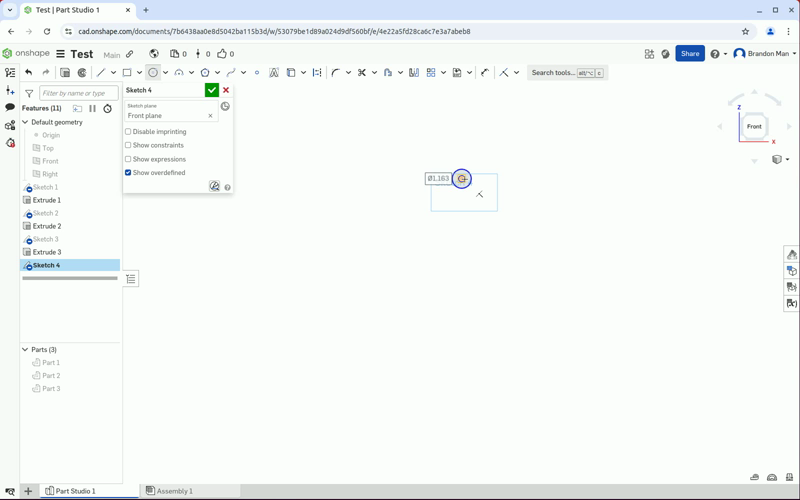
key(esc)
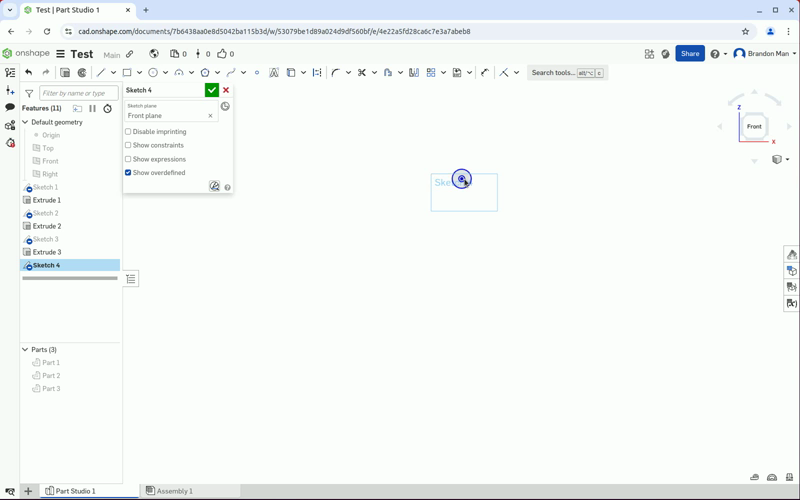
mouse_move(463, 172)
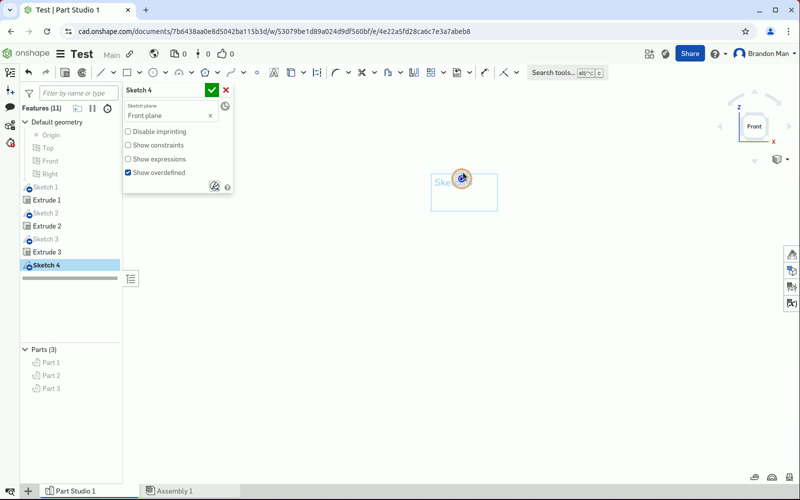
scroll(6)
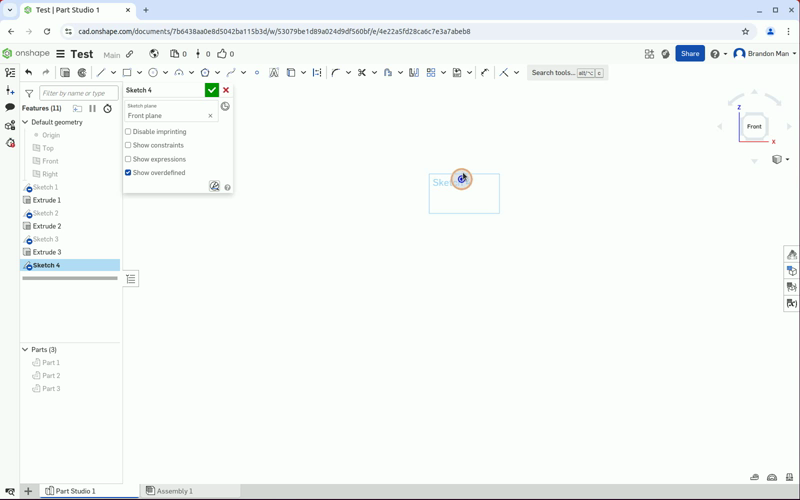
scroll(6)
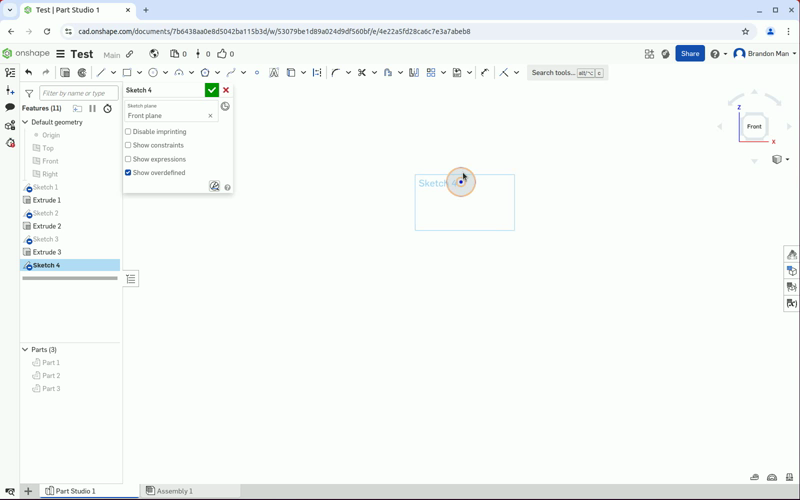
scroll(6)
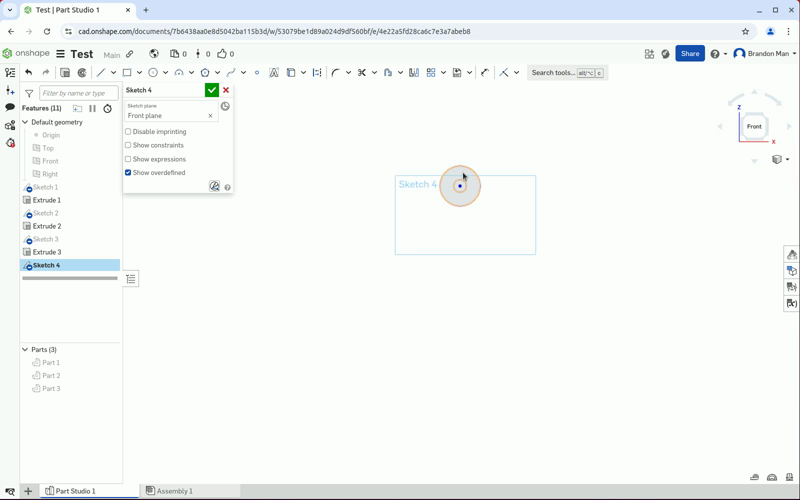
scroll(6)
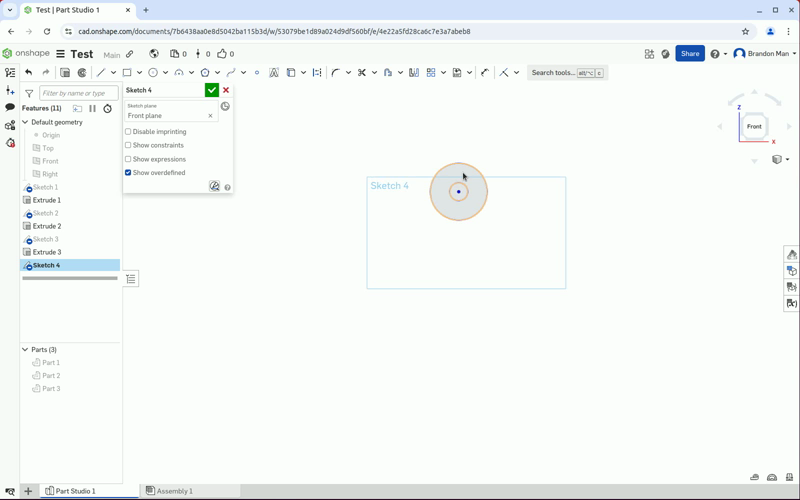
scroll(6)
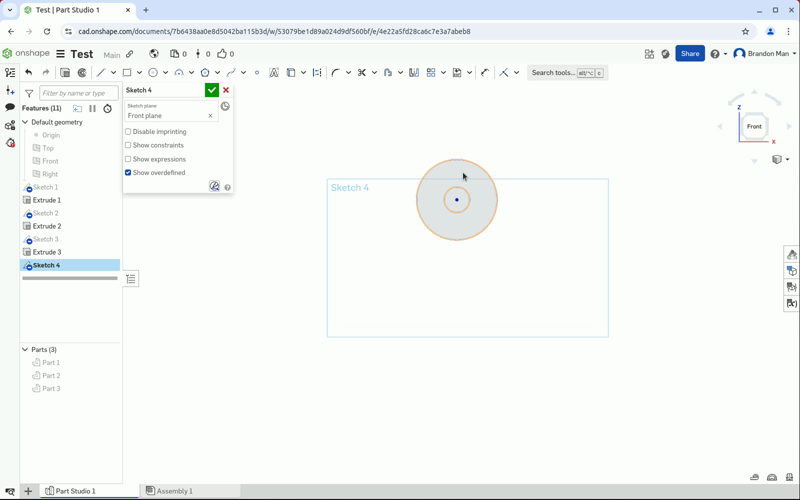
scroll(6)
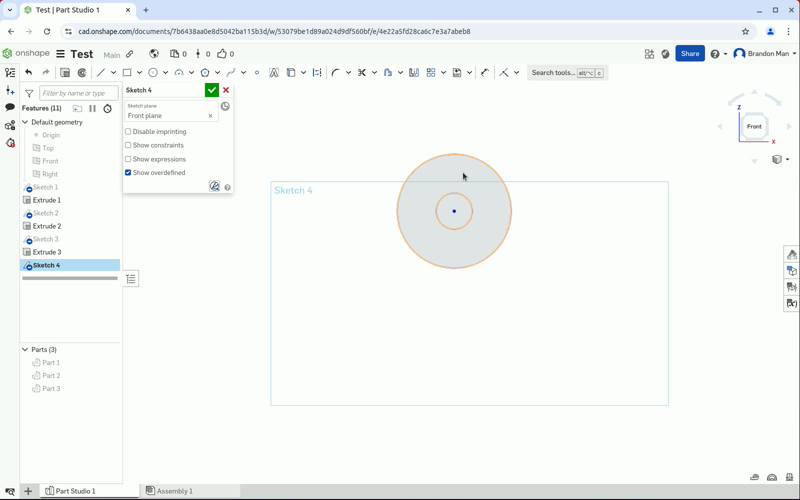
scroll(6)
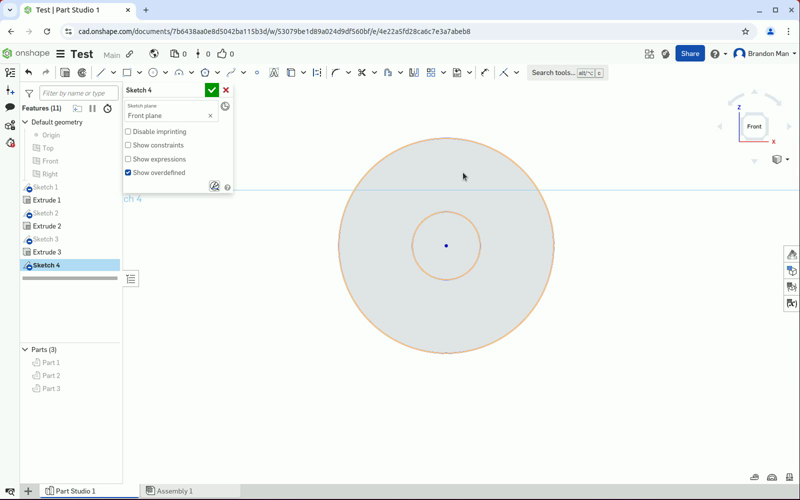
click(463, 172)
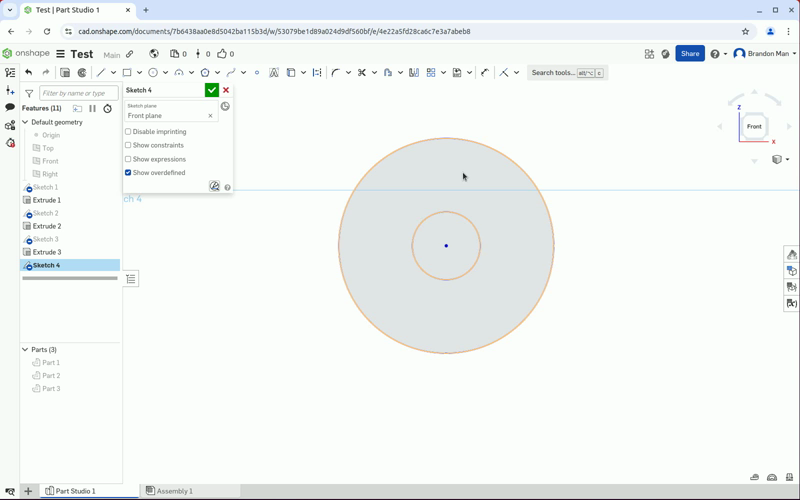
scroll(-6)
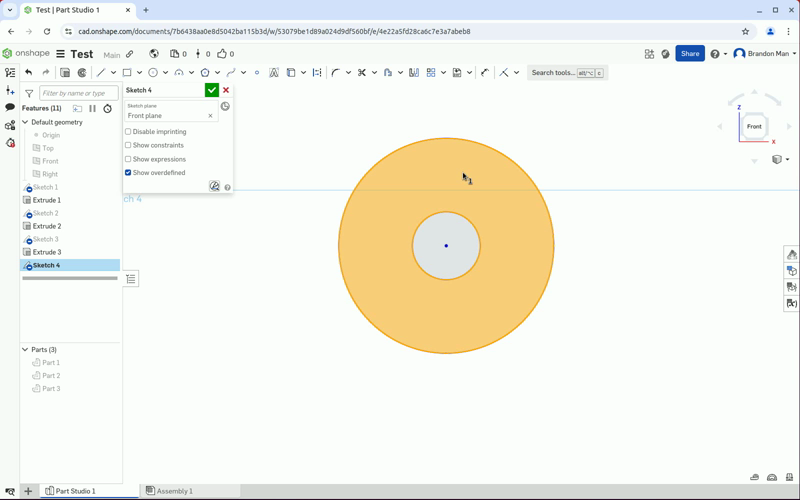
scroll(-6)
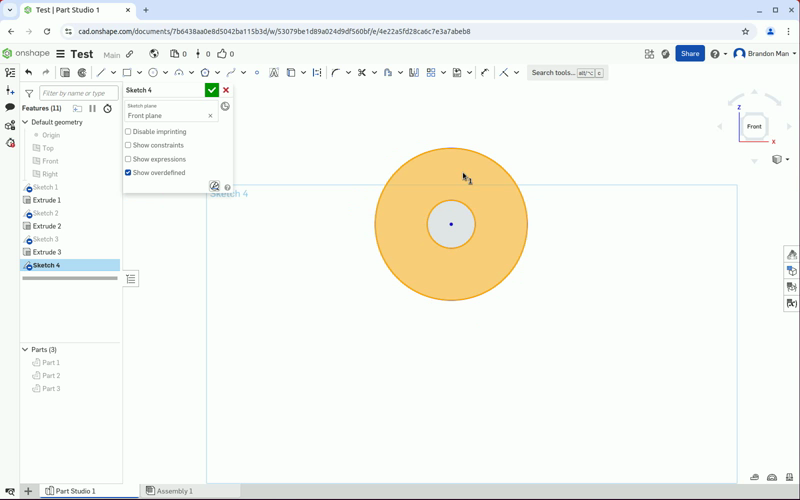
scroll(-6)
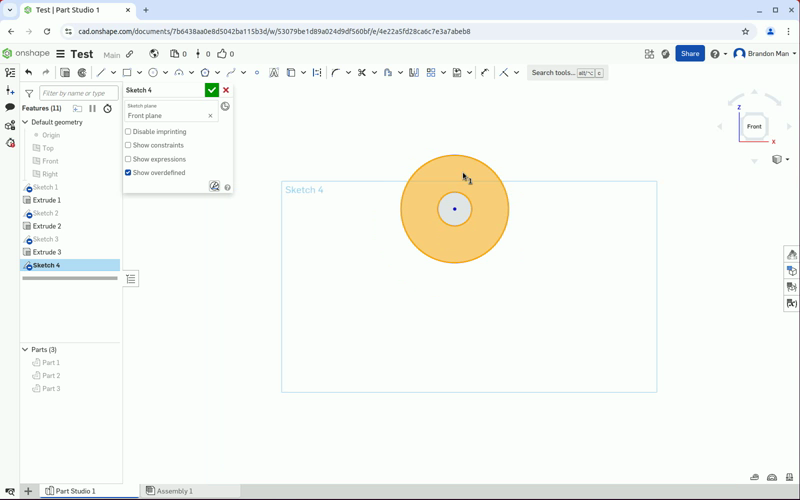
scroll(-6)
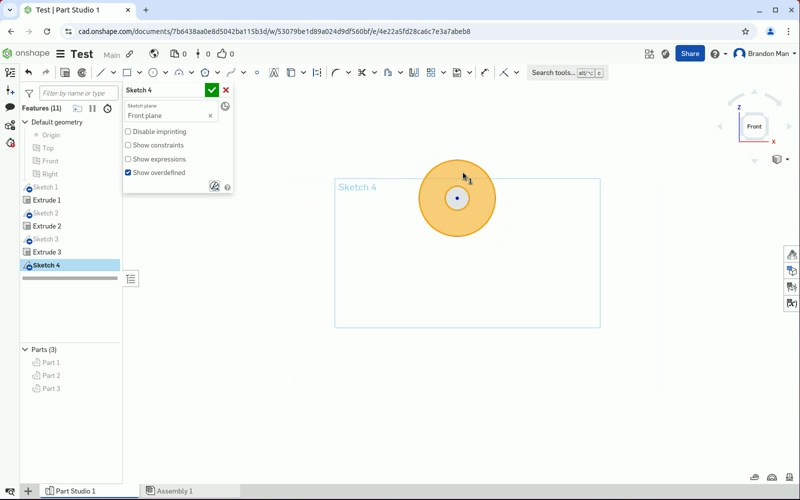
scroll(-6)
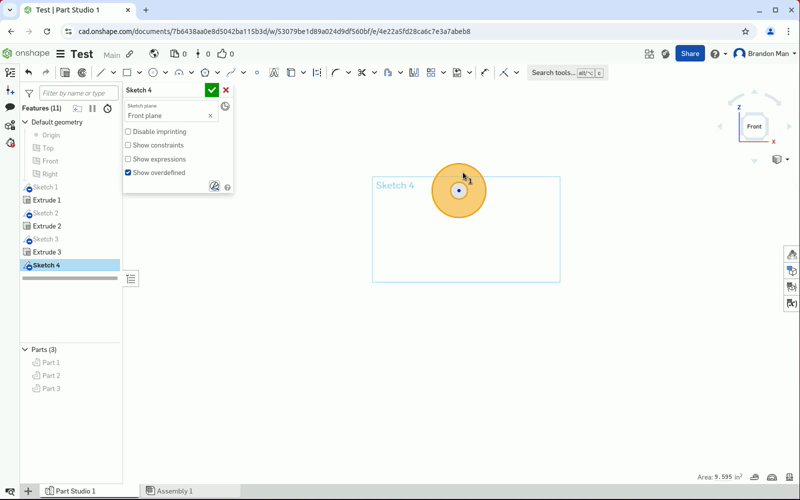
scroll(-6)
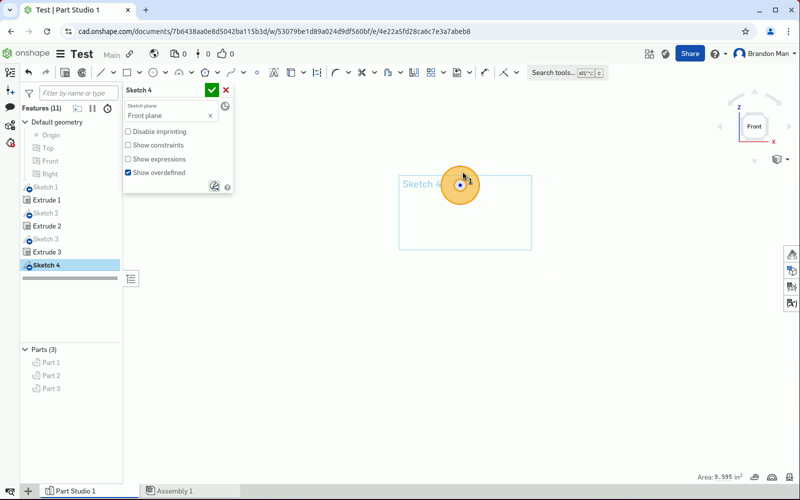
scroll(-6)
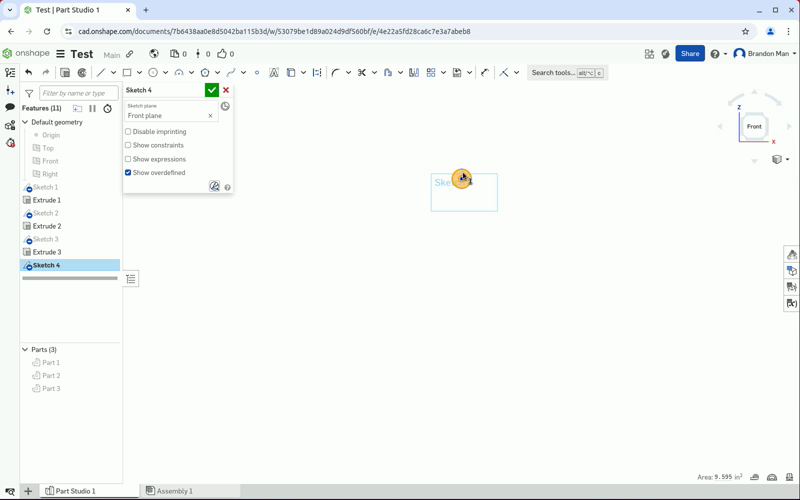
mouse_move(73, 352)
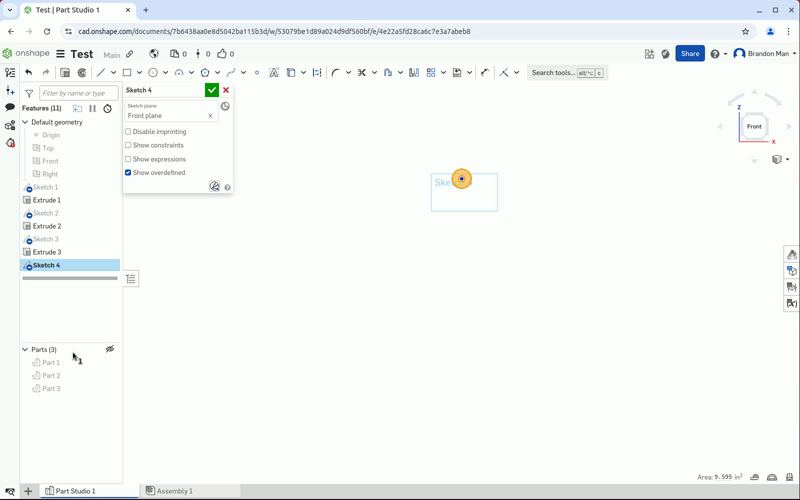
key(shift+y)
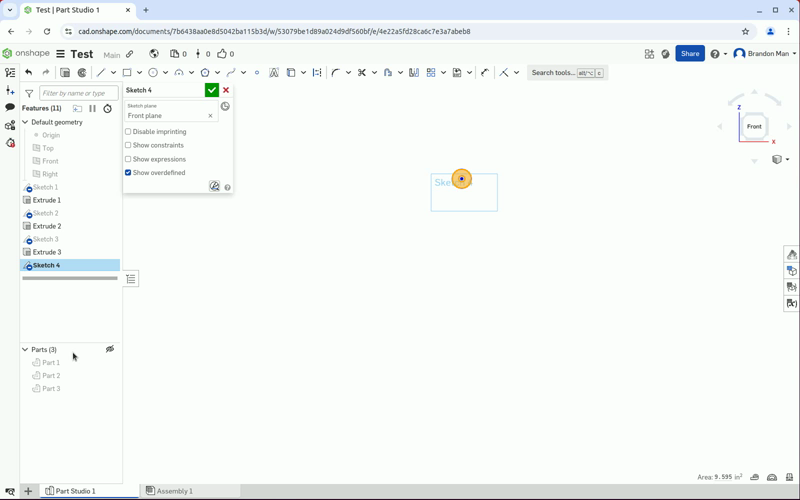
key(shift+e)
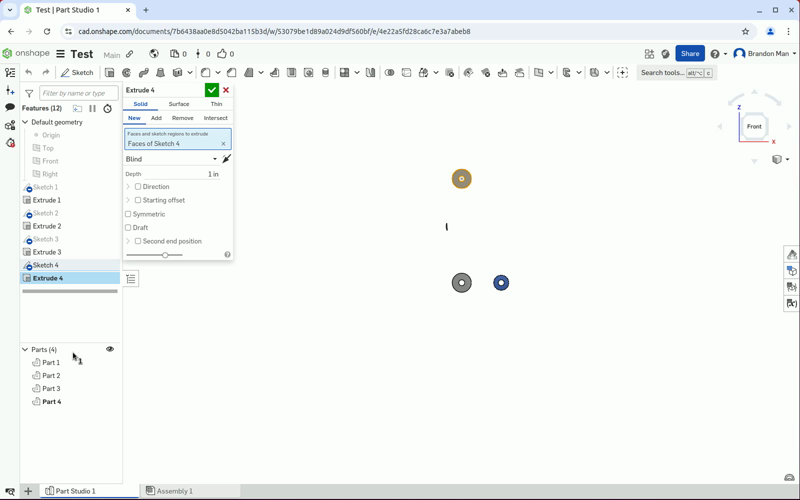
mouse_move(143, 106)
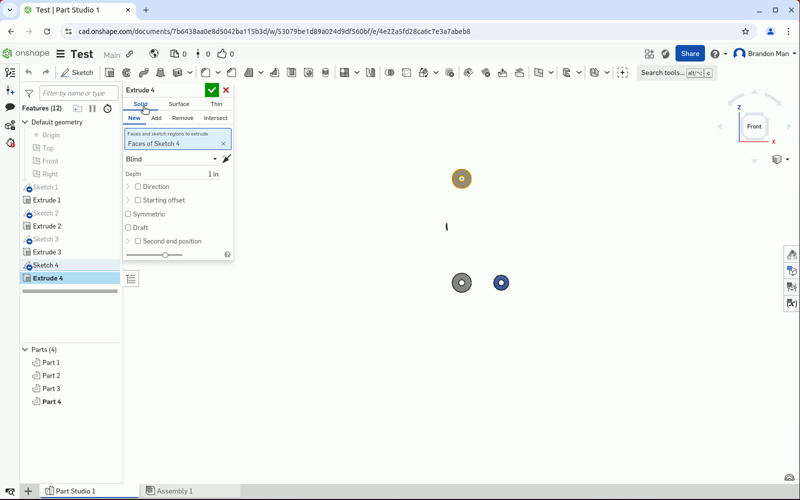
click(143, 106)
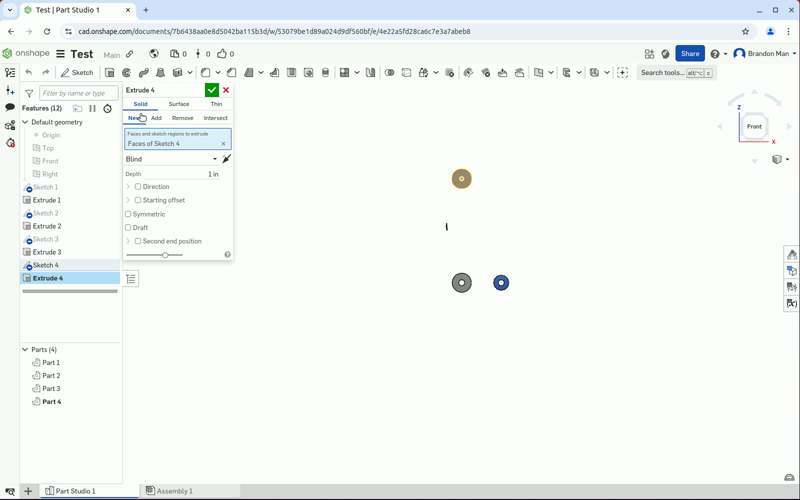
mouse_move(137, 120)
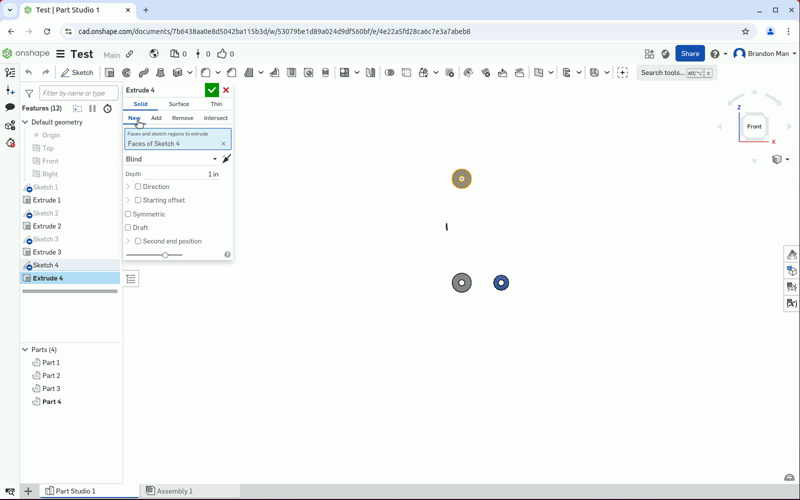
click(137, 120)
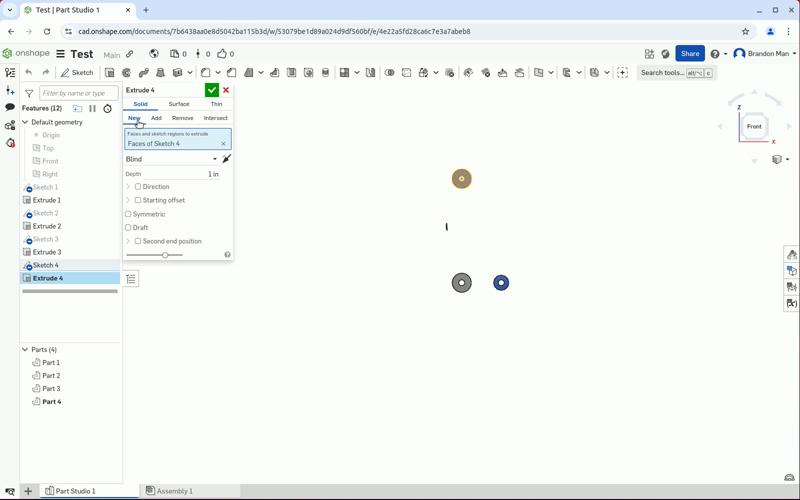
key(tab, 4)
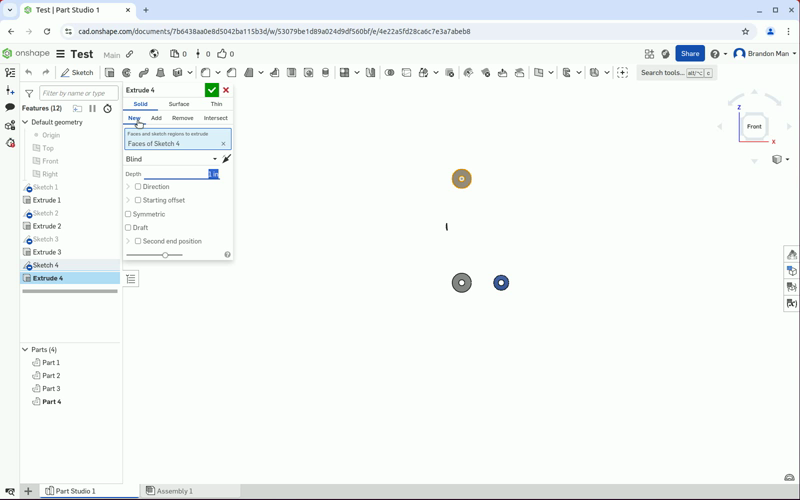
text(0.481)
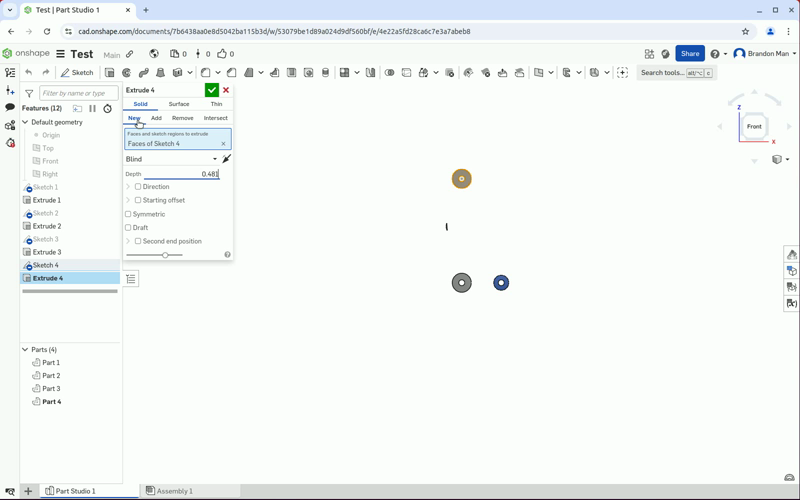
key(enter)
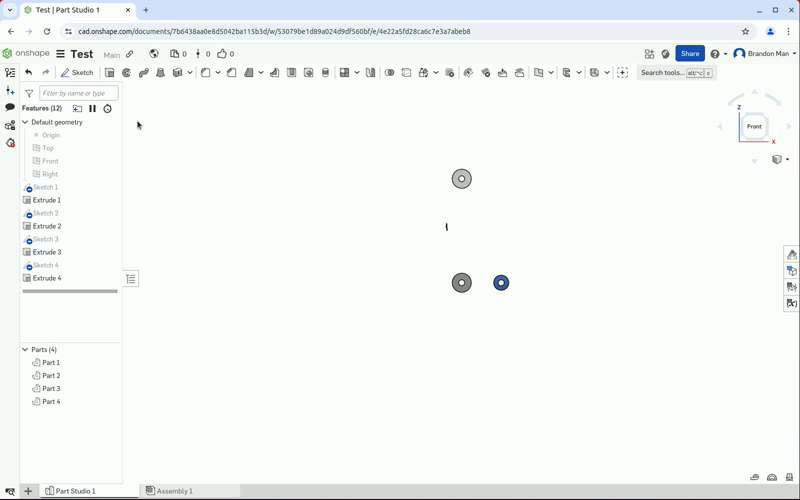
key(shift+h)
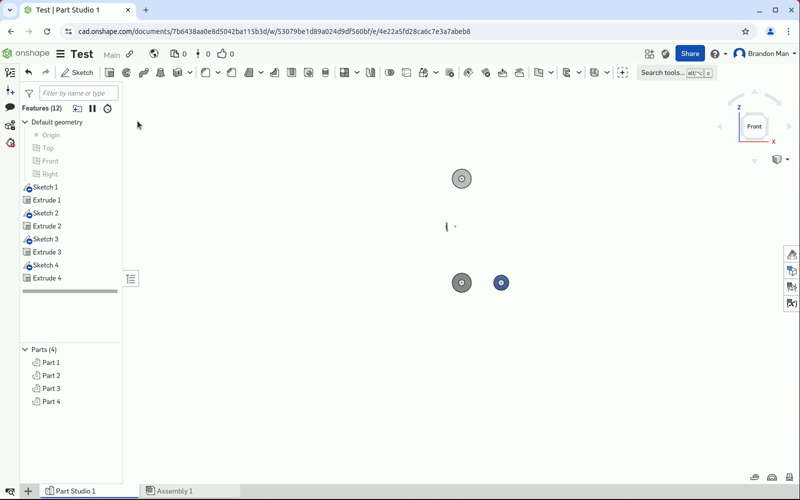
key(shift+h)
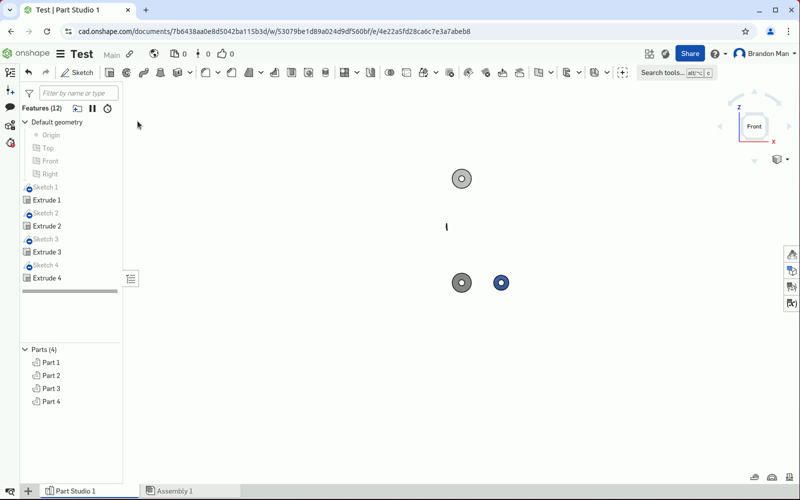
mouse_move(73, 189)
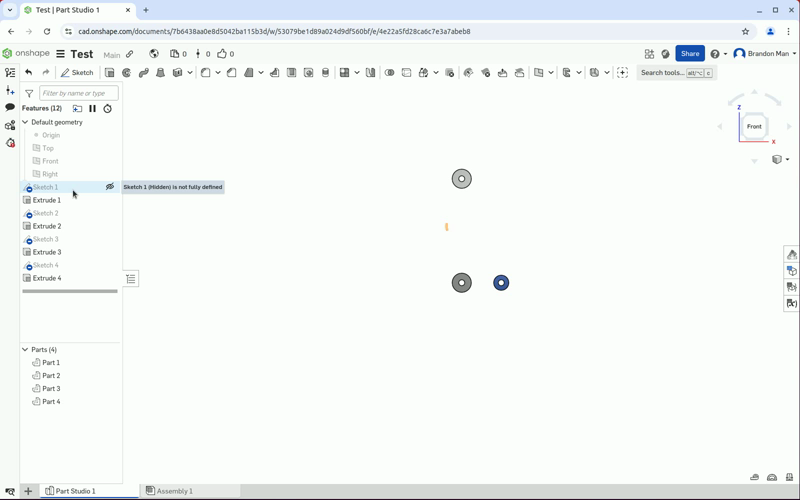
click(73, 189)
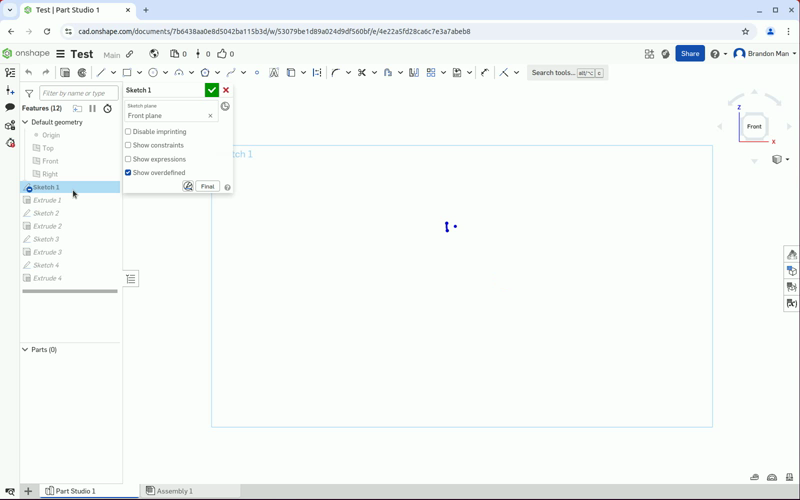
mouse_move(229, 92)
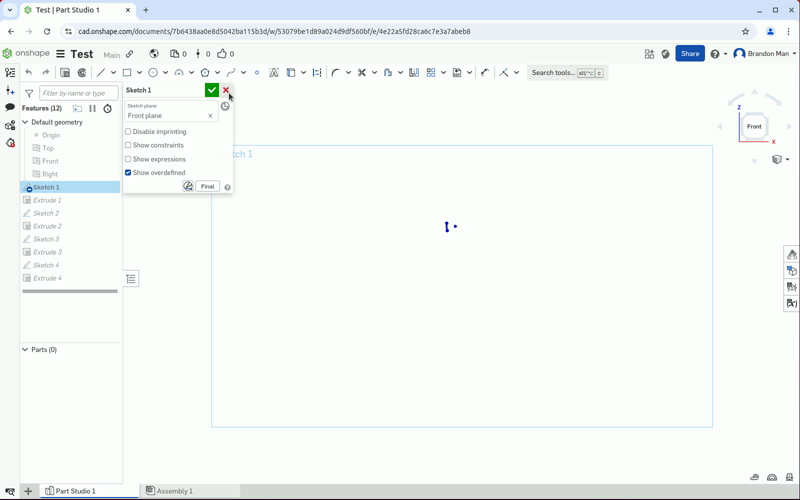
click(229, 92)
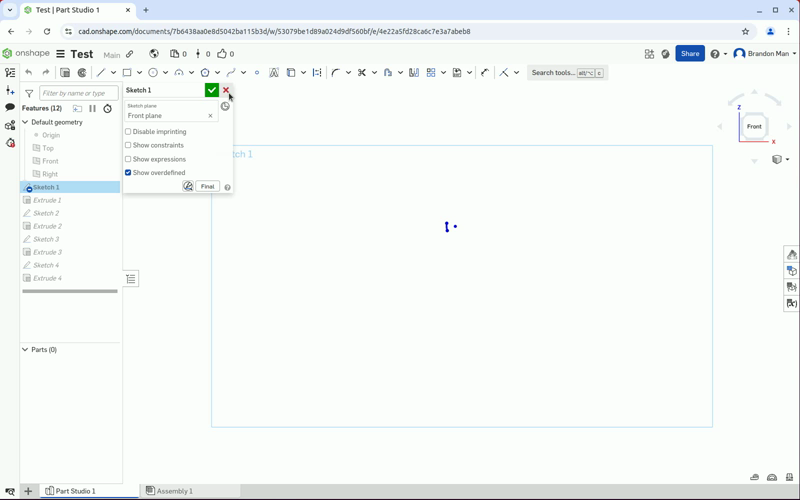
key(shift+s)
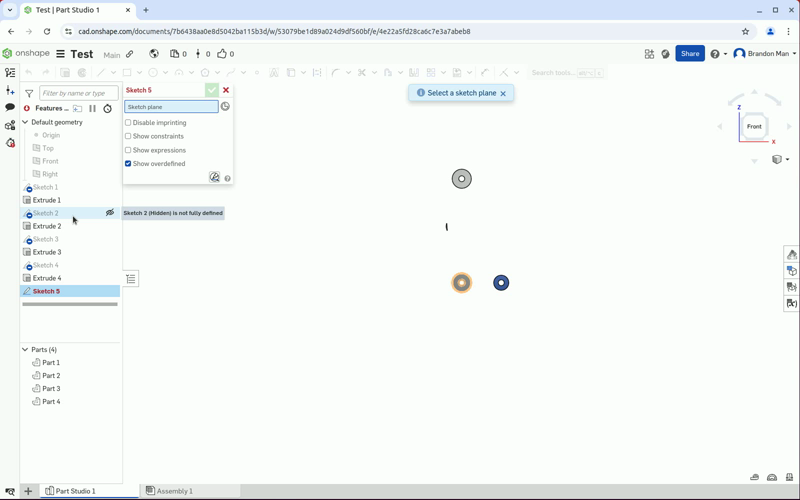
scroll(3)
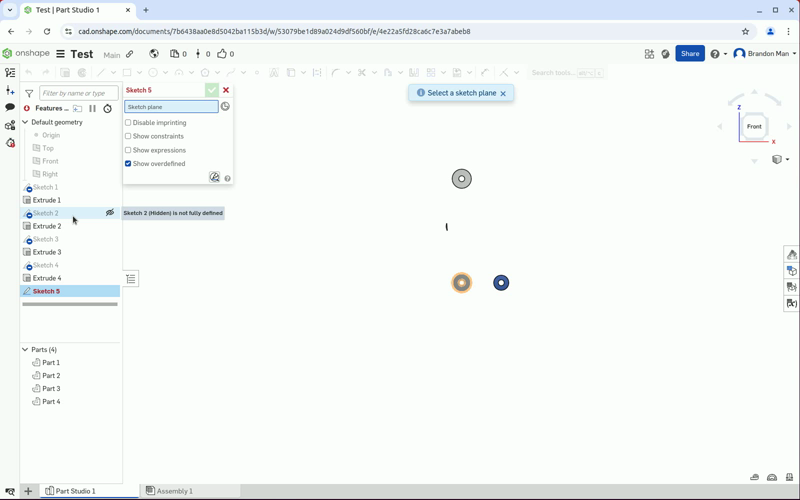
mouse_move(73, 163)
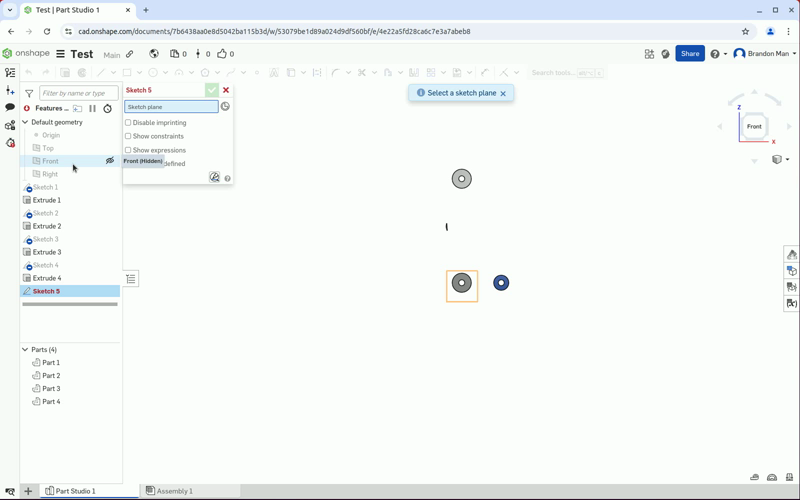
click(73, 163)
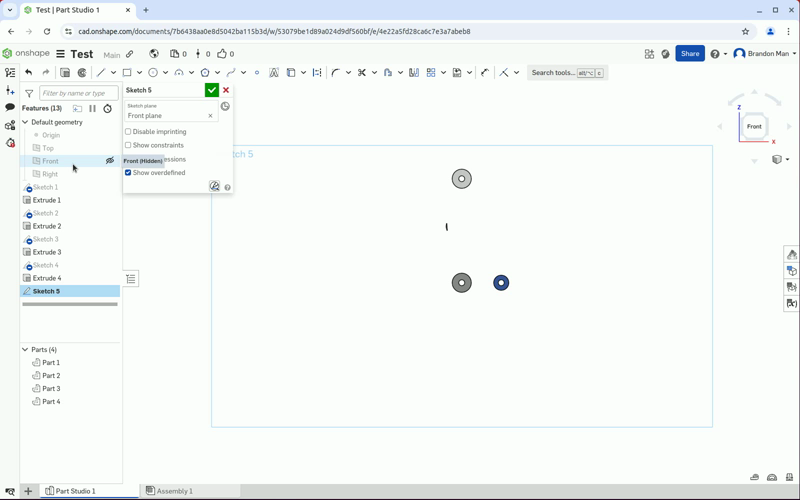
mouse_move(73, 352)
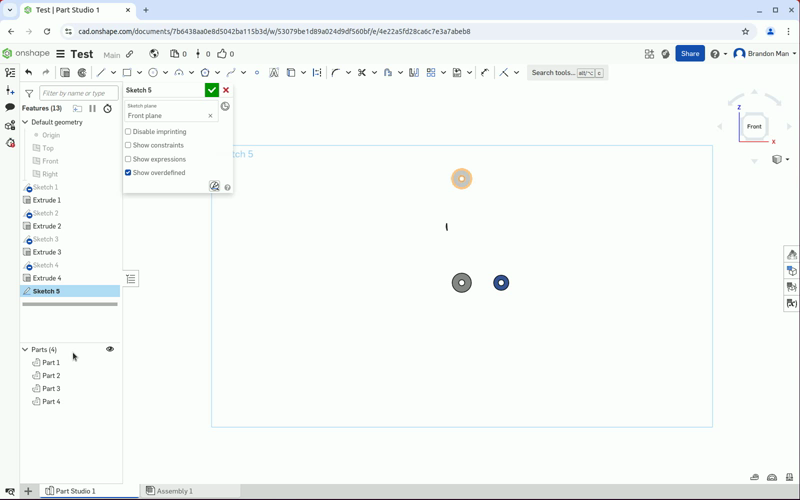
key(y)
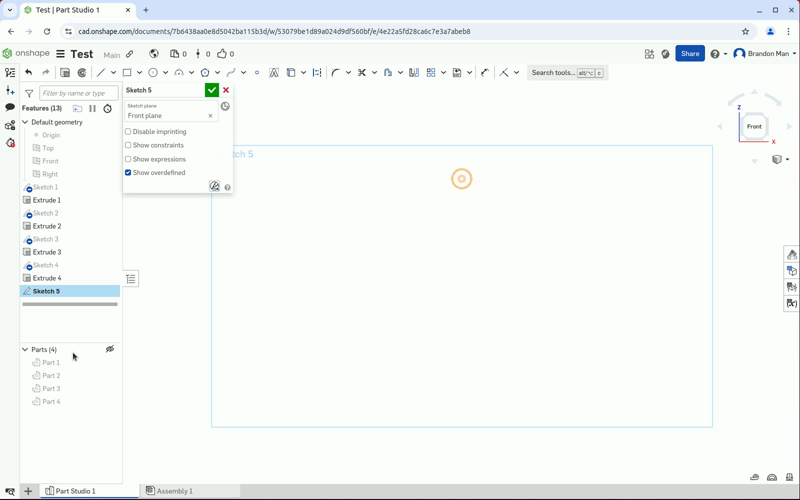
key(l)
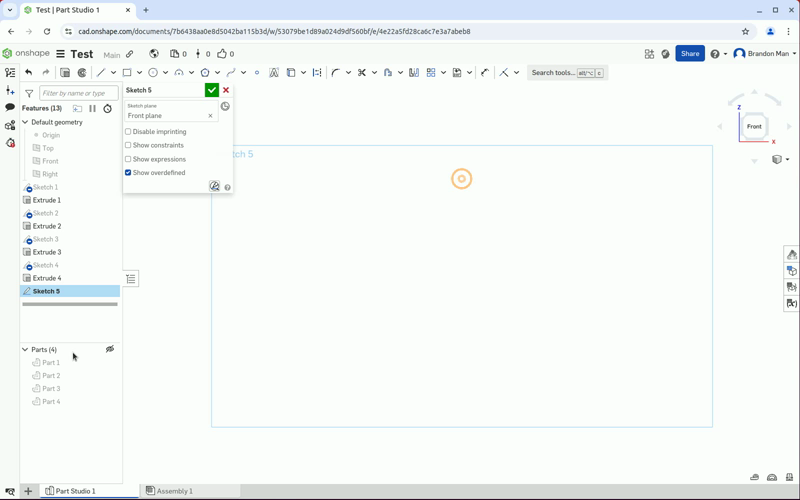
key_down(shift)
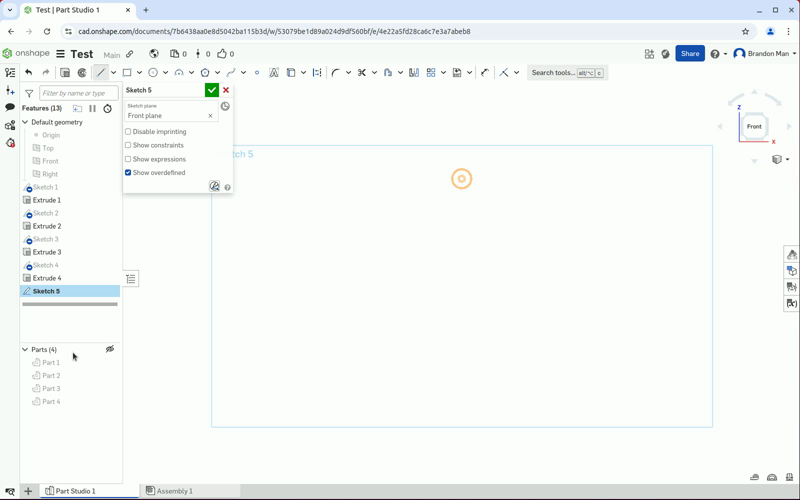
mouse_move(446, 230)
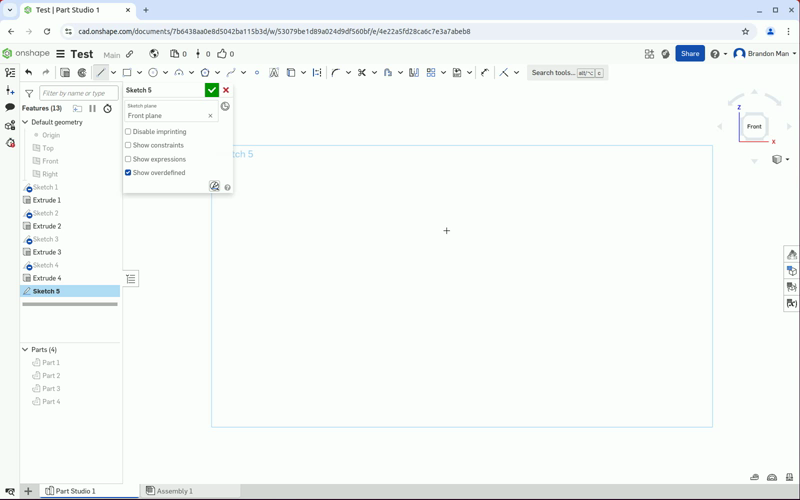
click(446, 230)
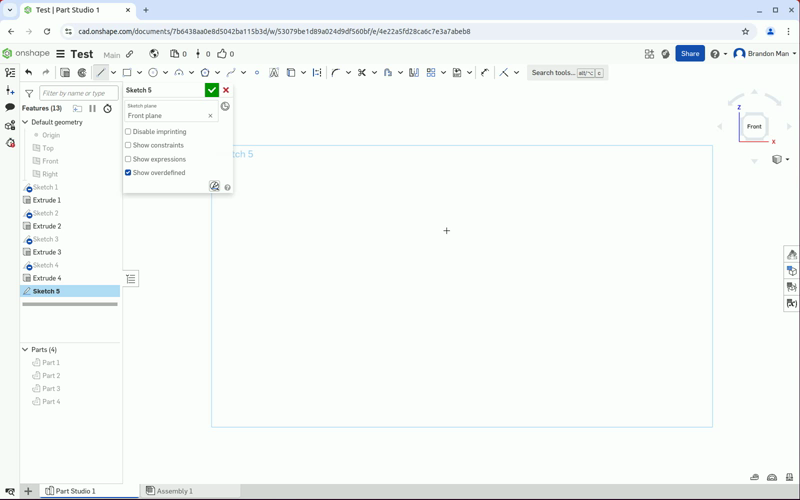
key_up(shift)
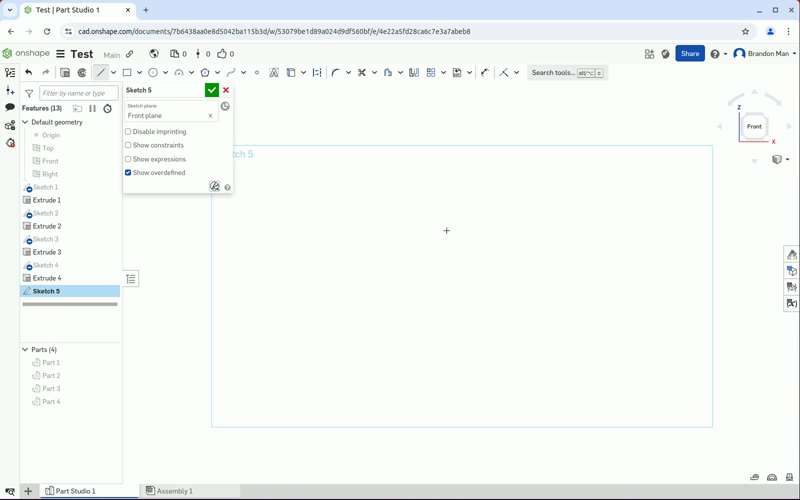
key_down(shift)
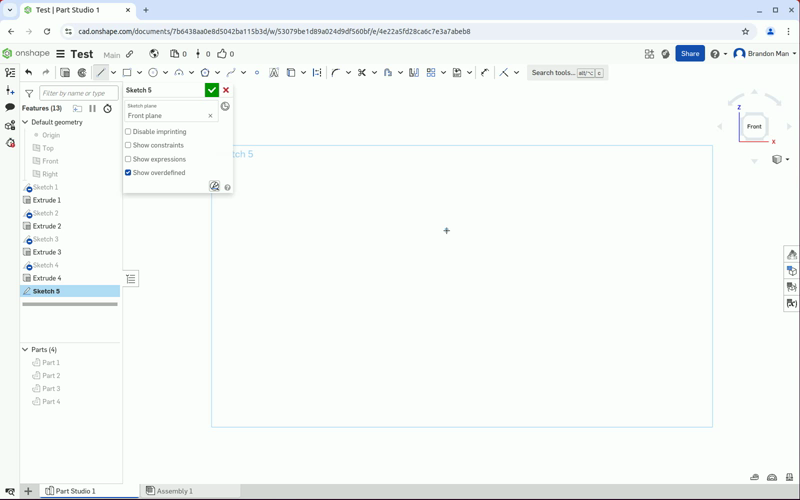
mouse_move(476, 230)
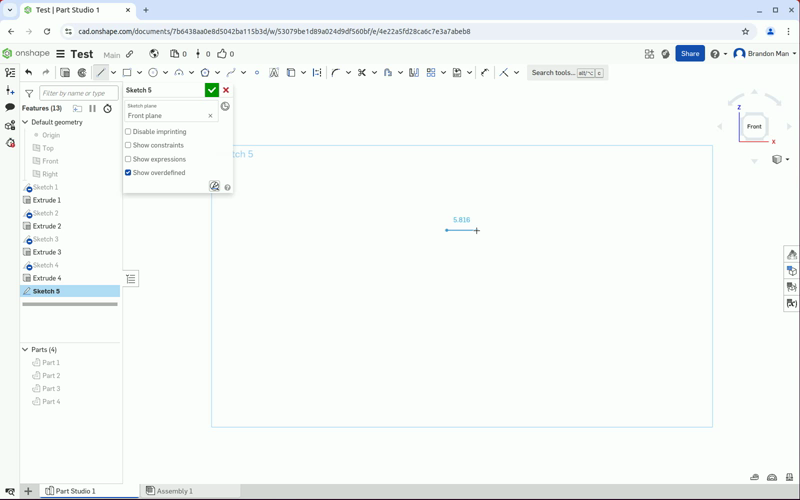
mouse_move(452, 284)
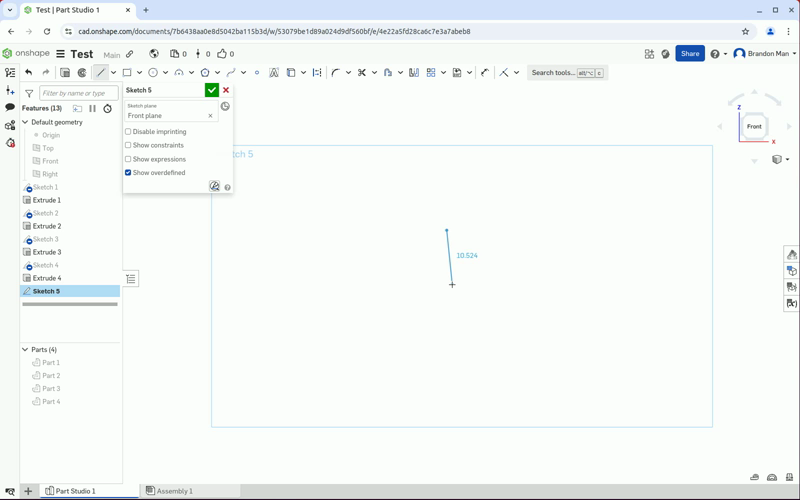
click(452, 284)
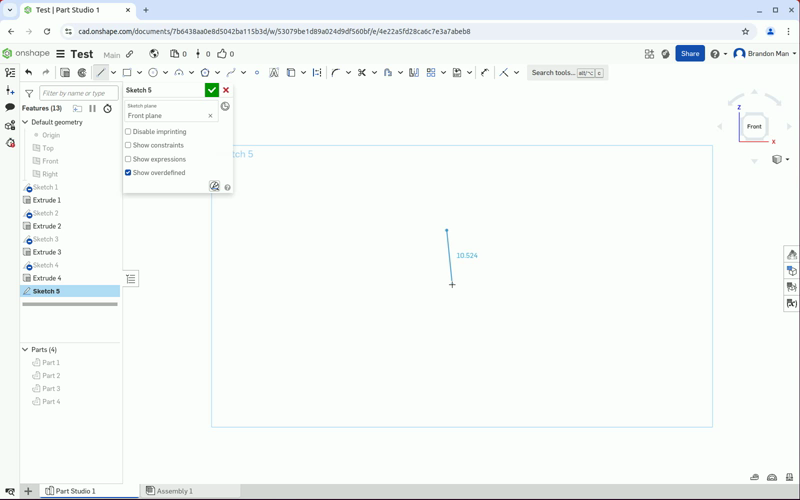
key_up(shift)
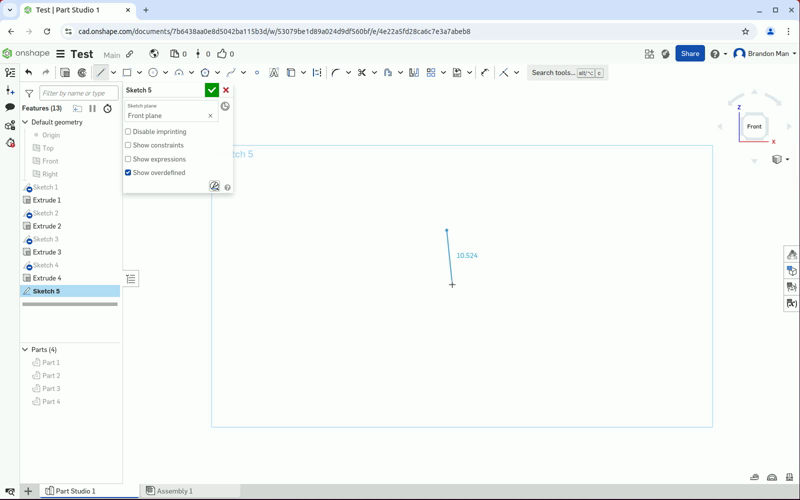
key(esc)
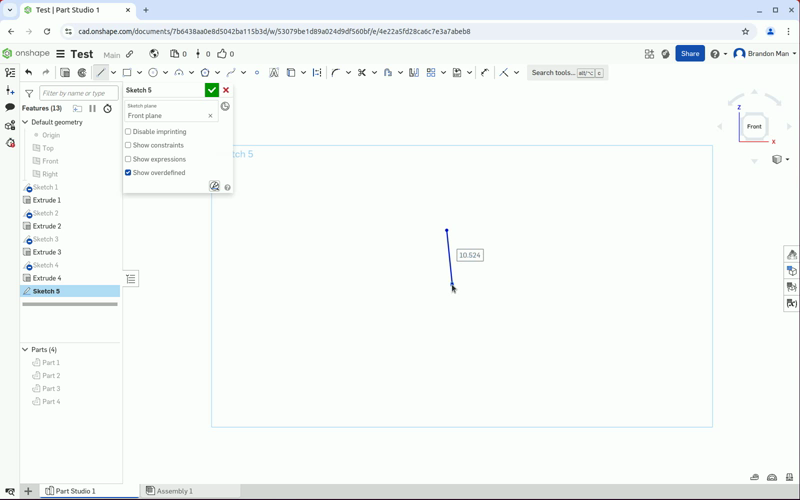
key(a)
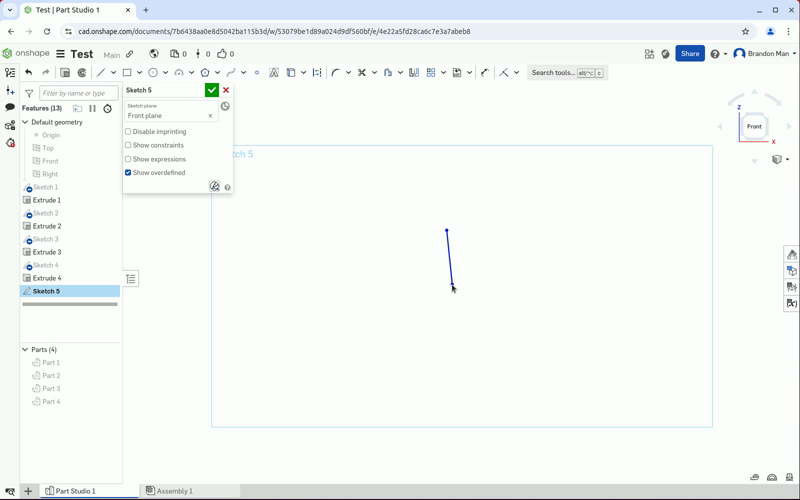
mouse_move(452, 284)
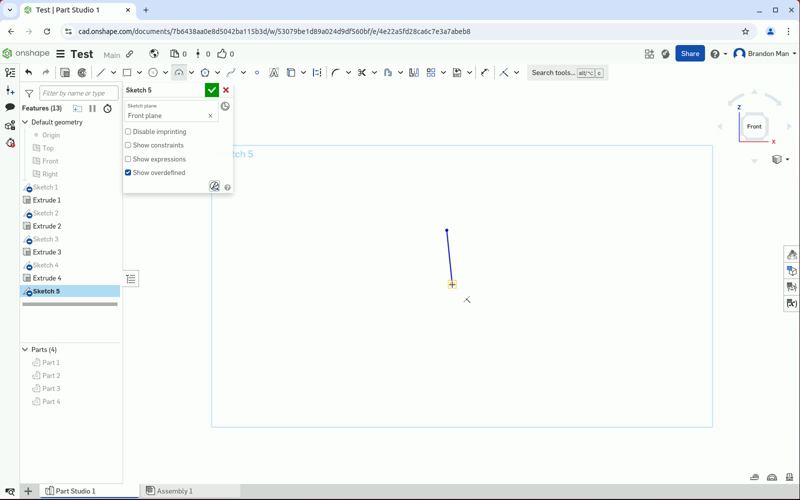
click(452, 284)
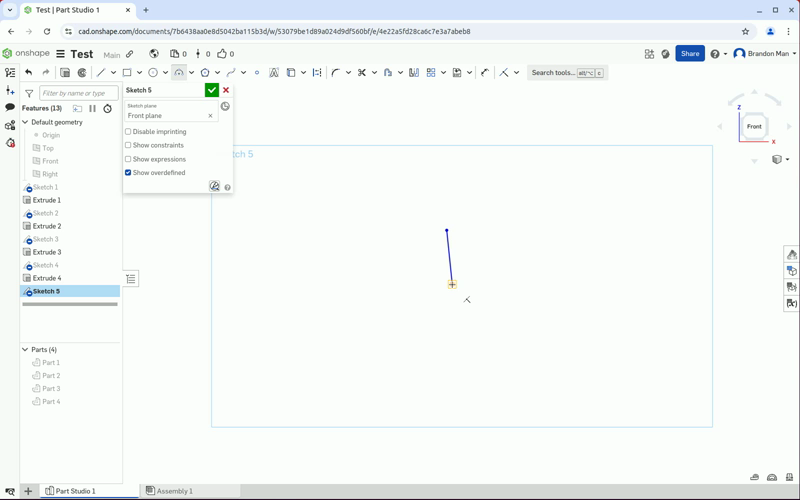
key_down(shift)
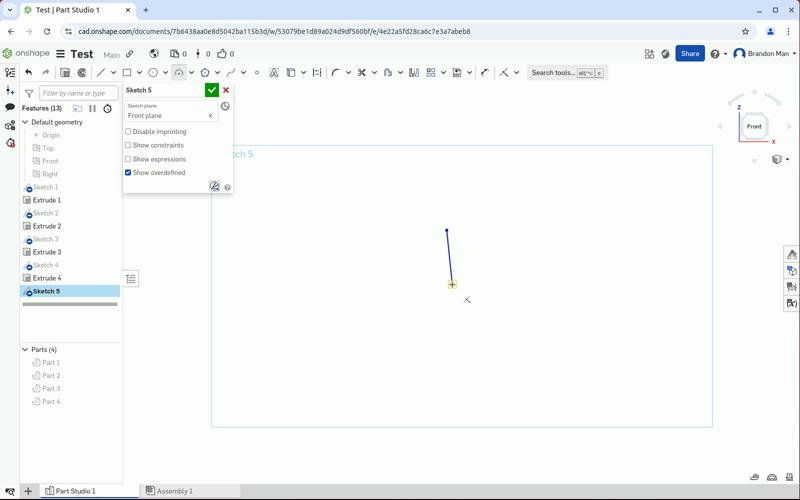
mouse_move(461, 292)
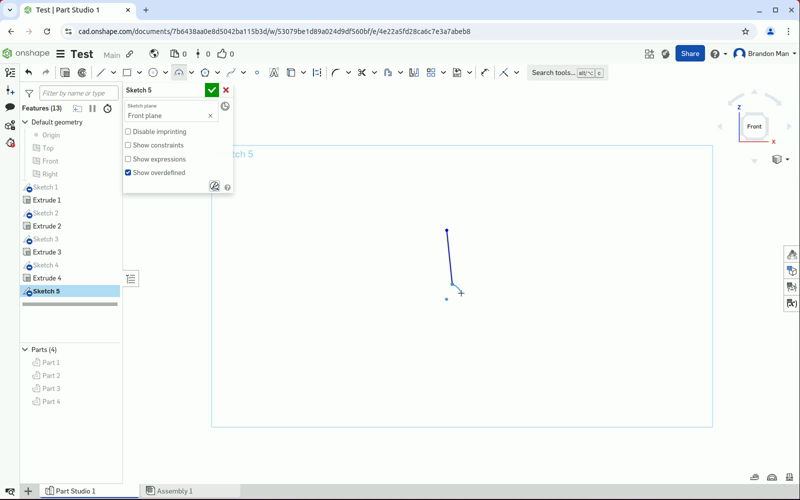
click(461, 292)
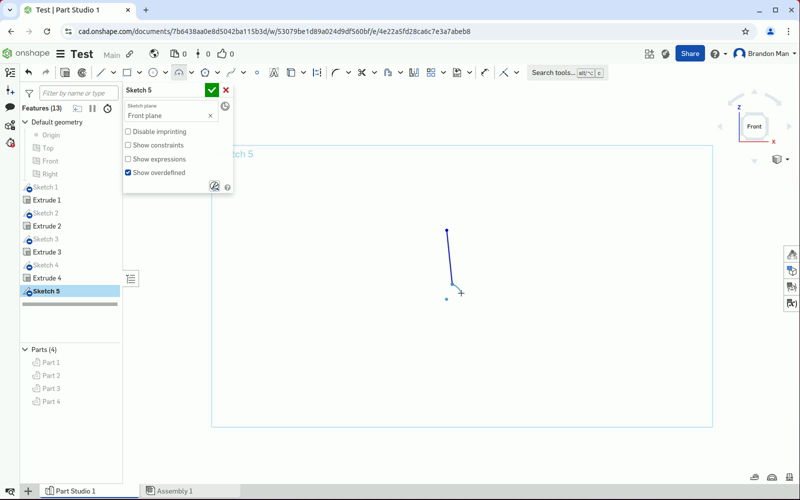
mouse_move(466, 277)
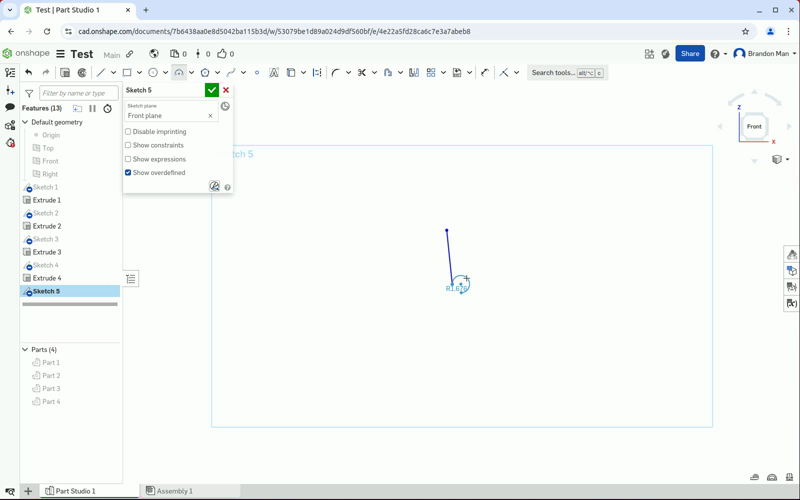
click(466, 277)
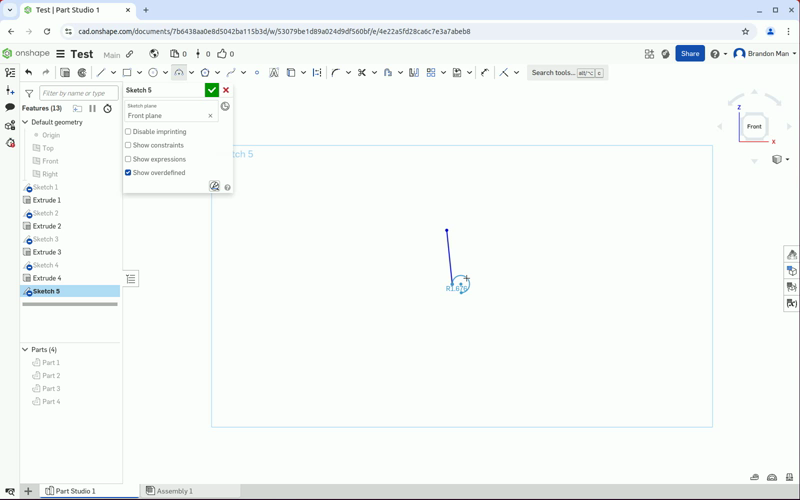
key_up(shift)
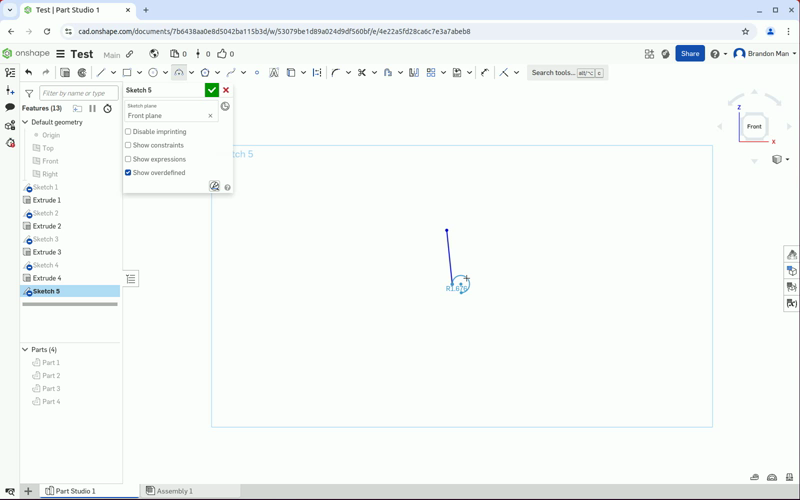
key(esc)
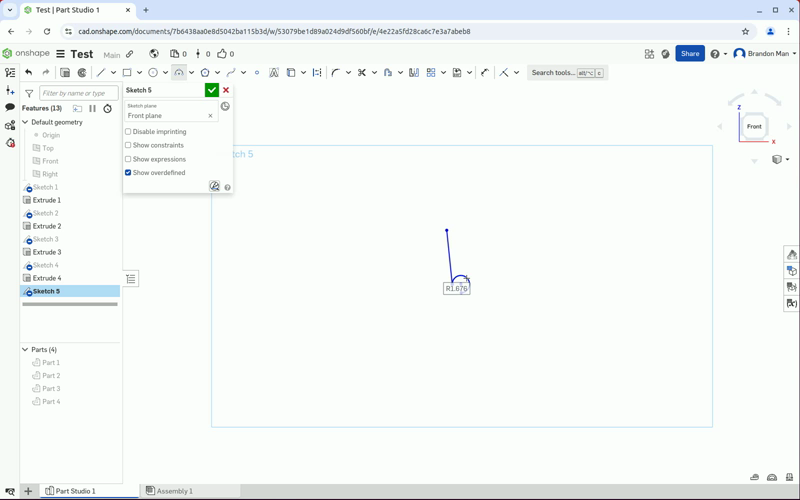
key(l)
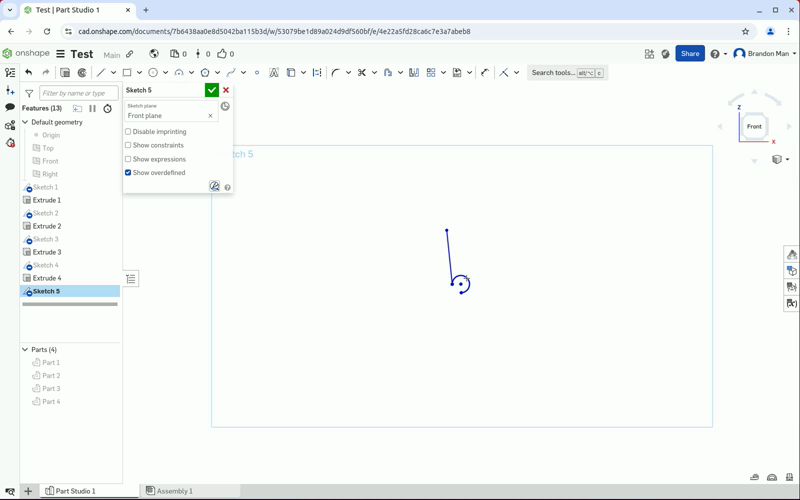
mouse_move(461, 292)
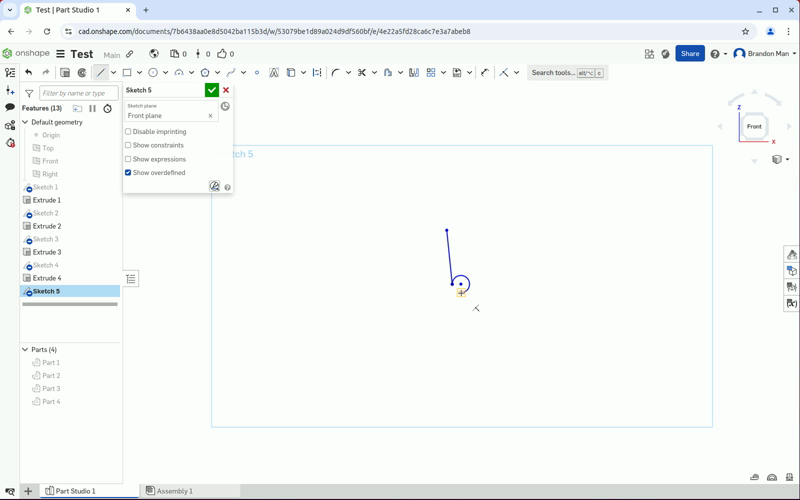
click(461, 292)
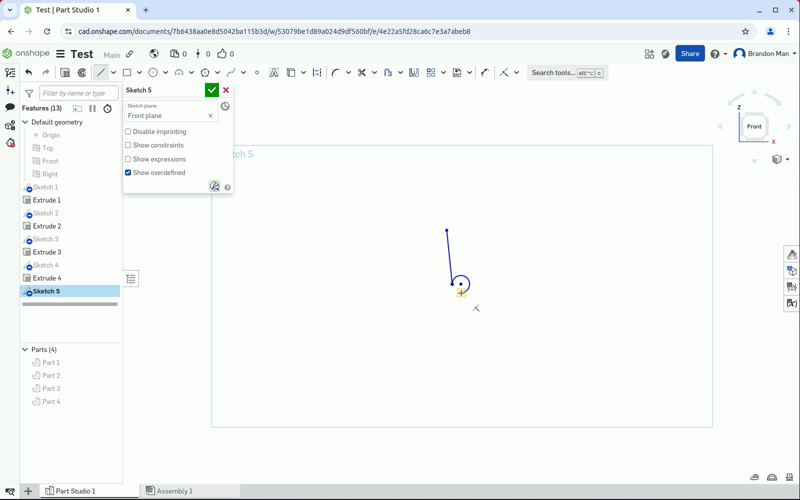
key_down(shift)
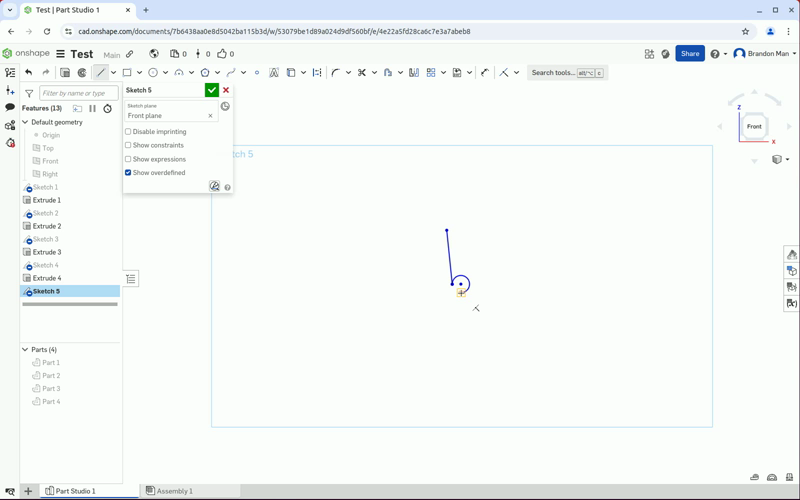
mouse_move(491, 292)
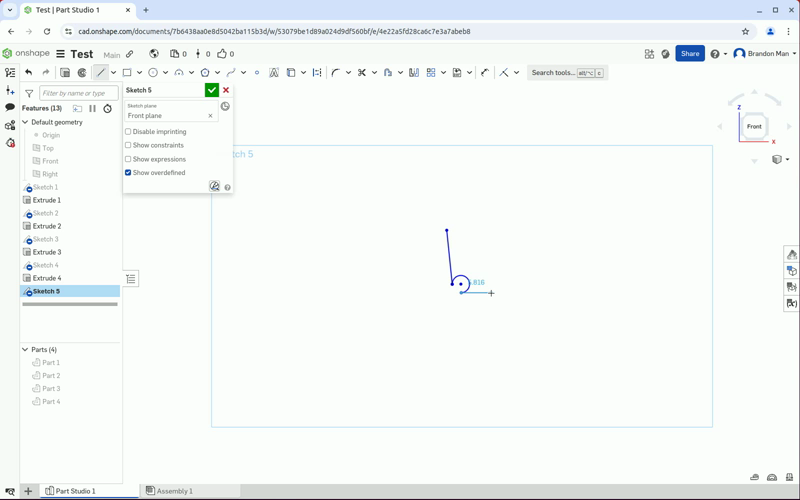
mouse_move(501, 291)
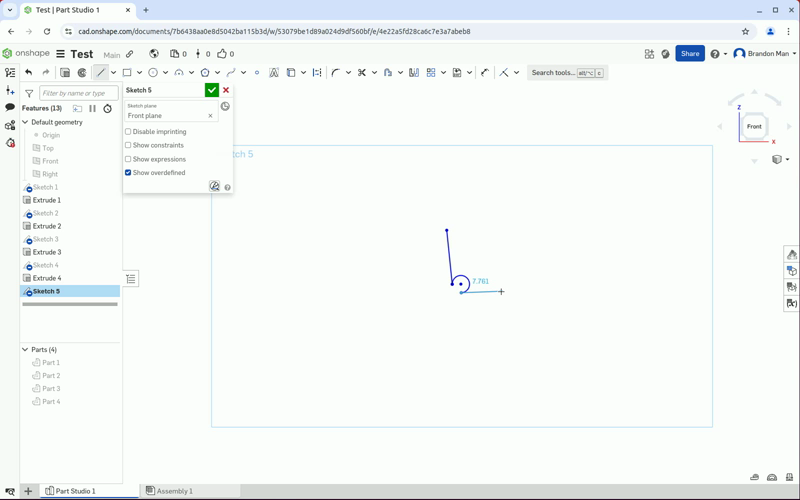
click(501, 291)
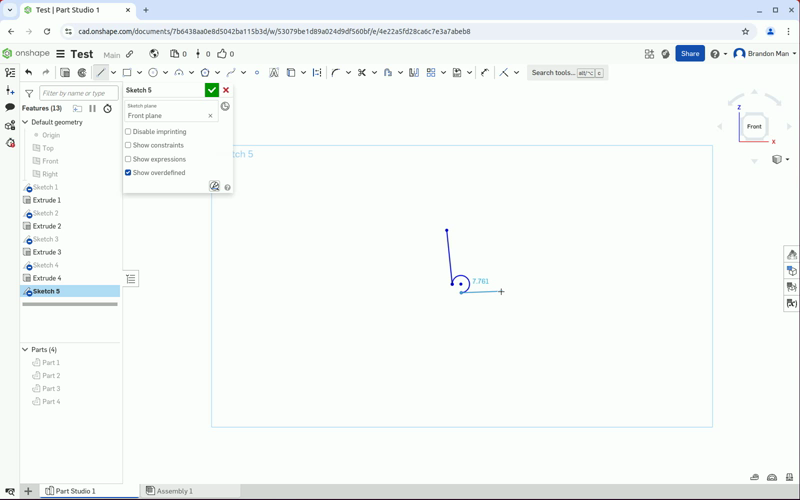
key_up(shift)
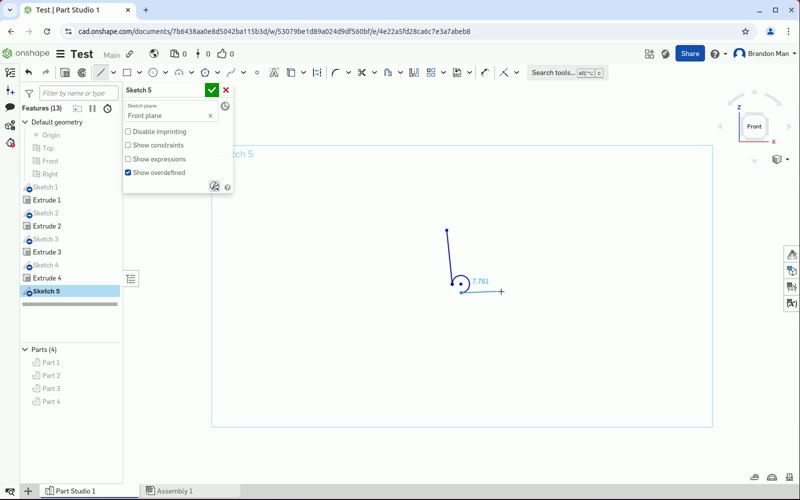
key(esc)
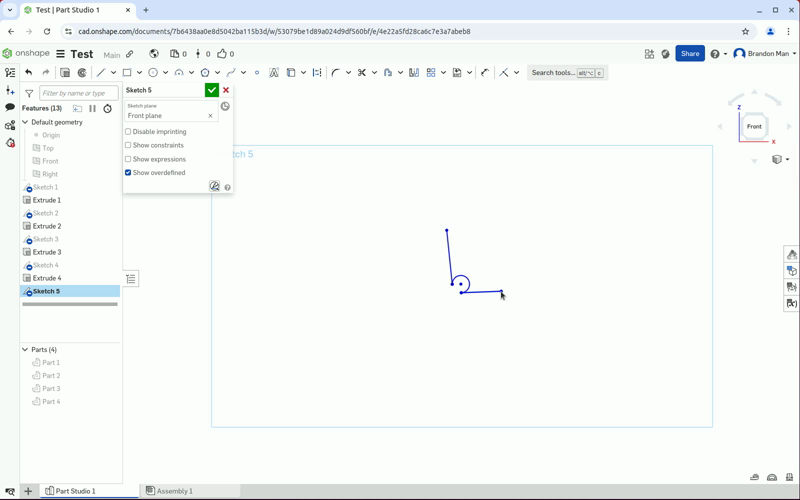
key(a)
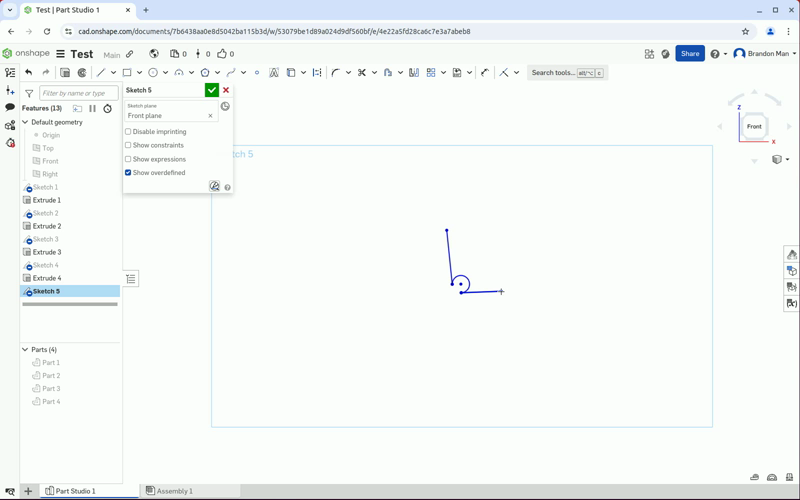
mouse_move(501, 291)
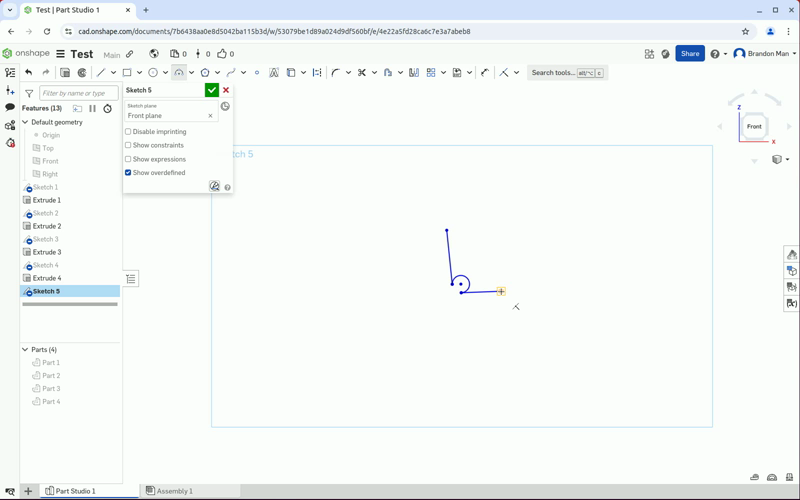
click(501, 291)
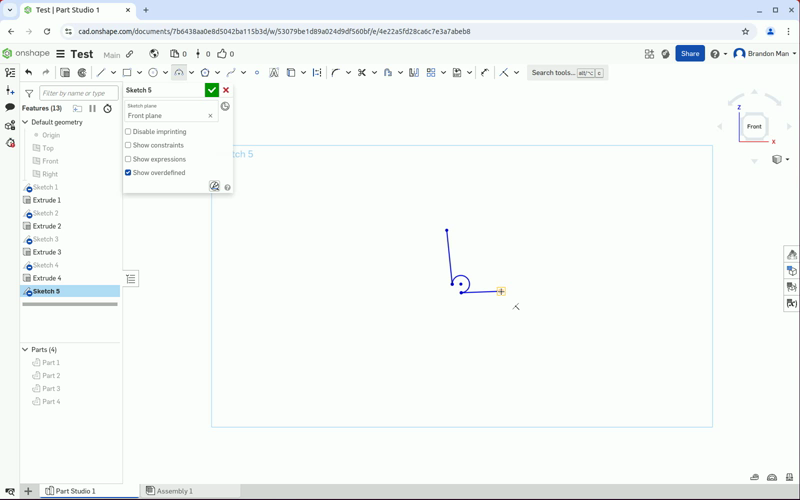
key_down(shift)
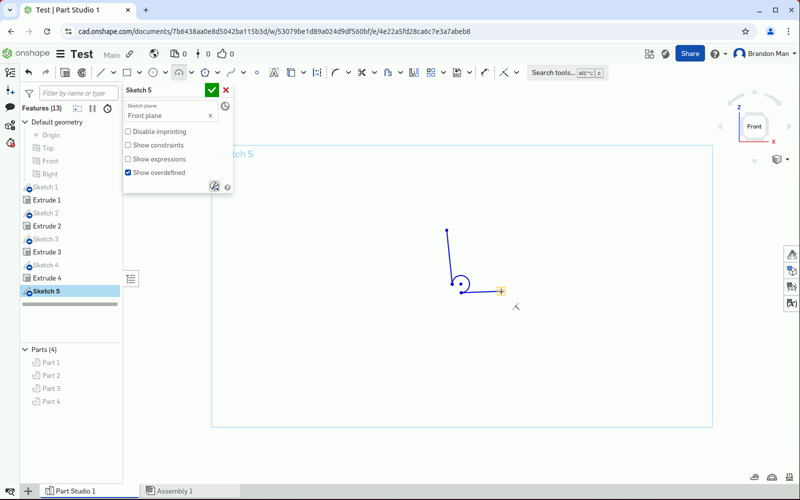
mouse_move(501, 276)
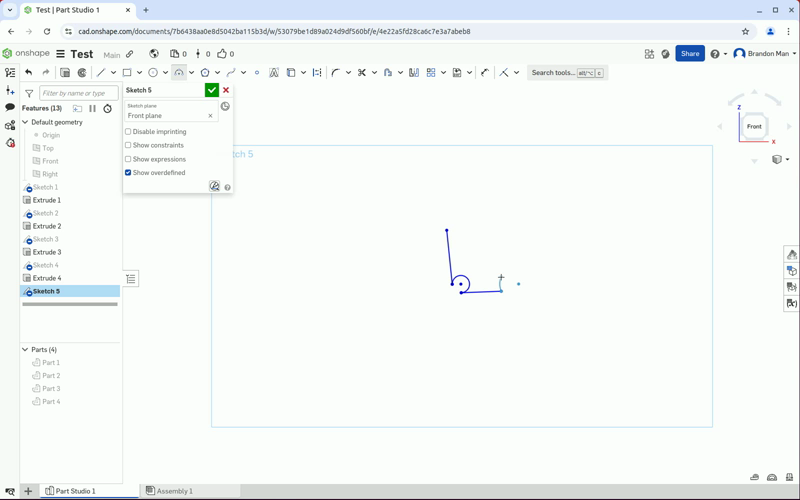
click(501, 276)
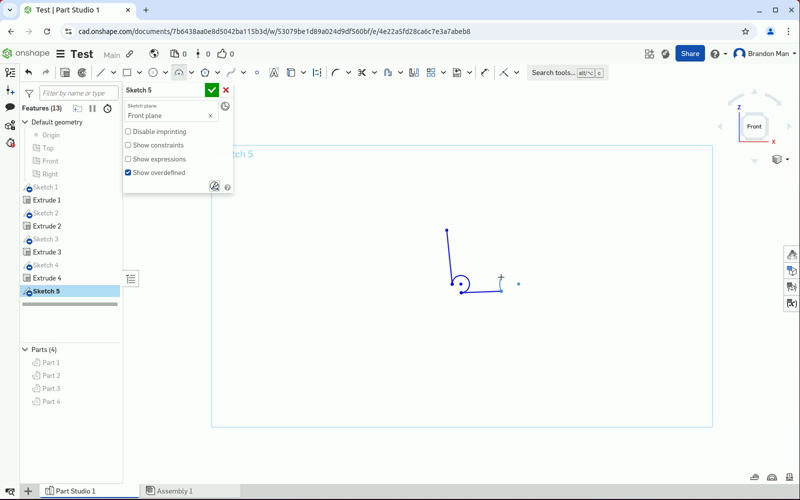
mouse_move(493, 284)
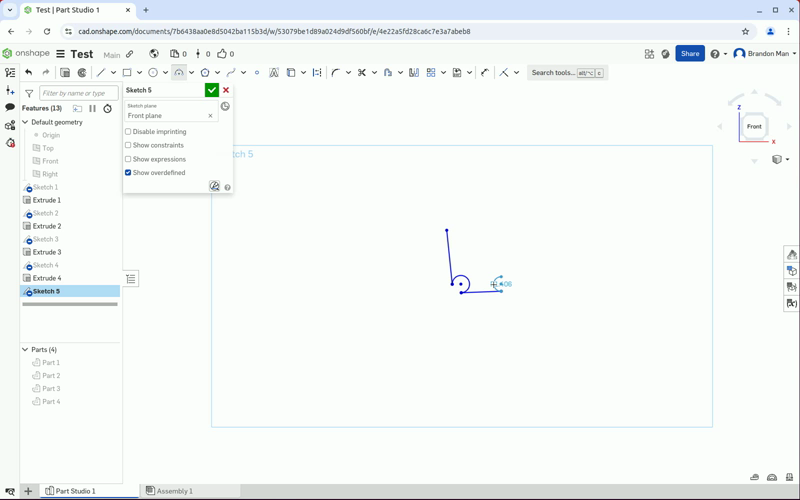
click(493, 284)
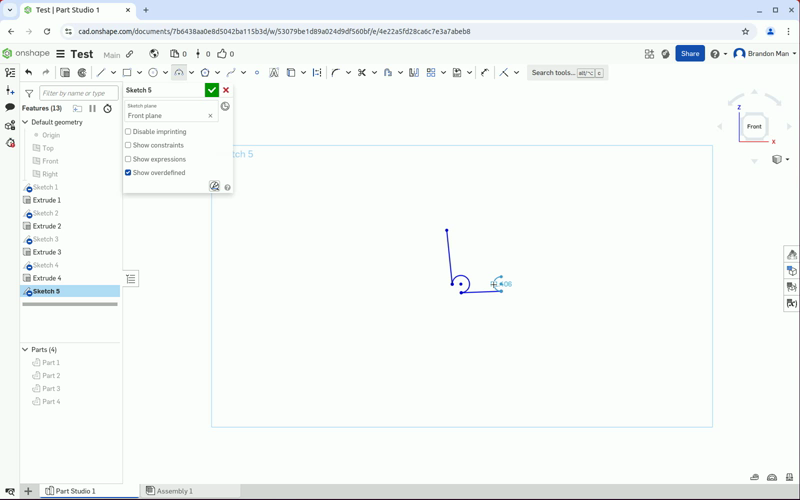
key_up(shift)
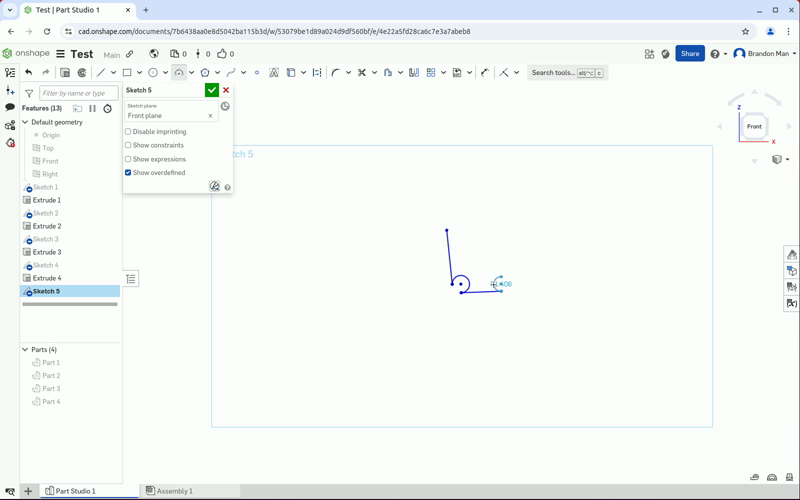
key(esc)
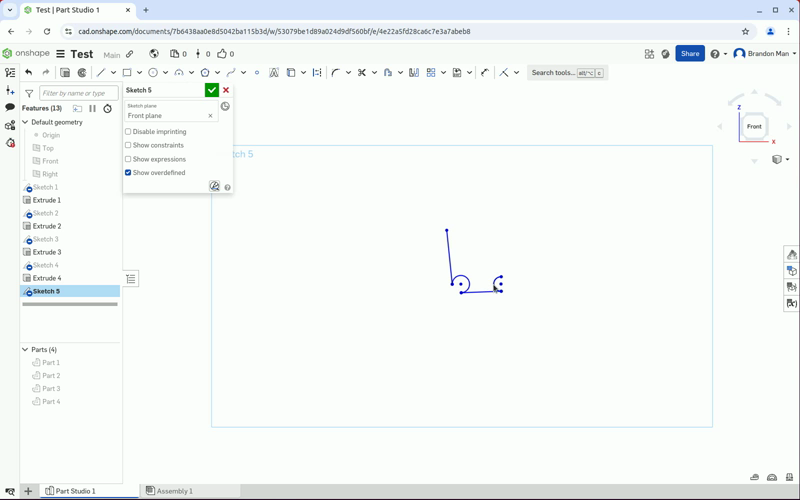
key(l)
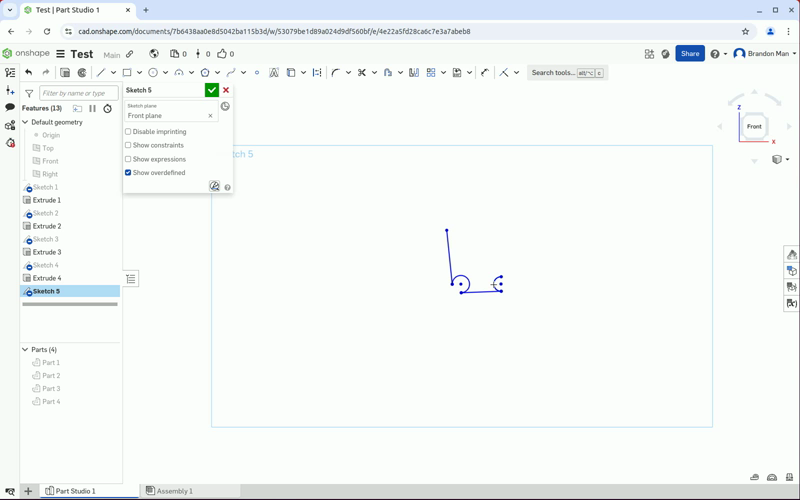
mouse_move(501, 276)
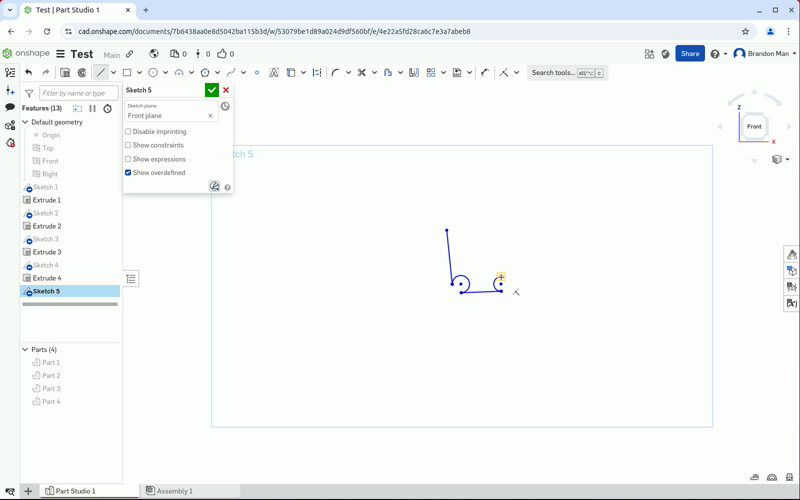
click(501, 276)
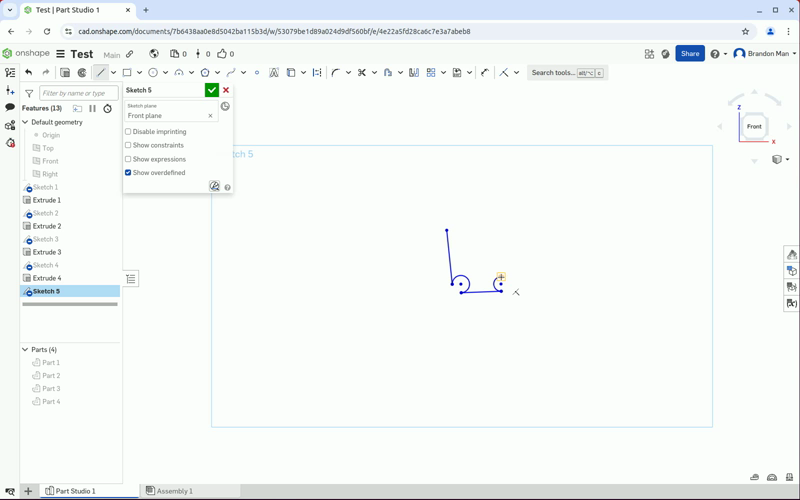
key_down(shift)
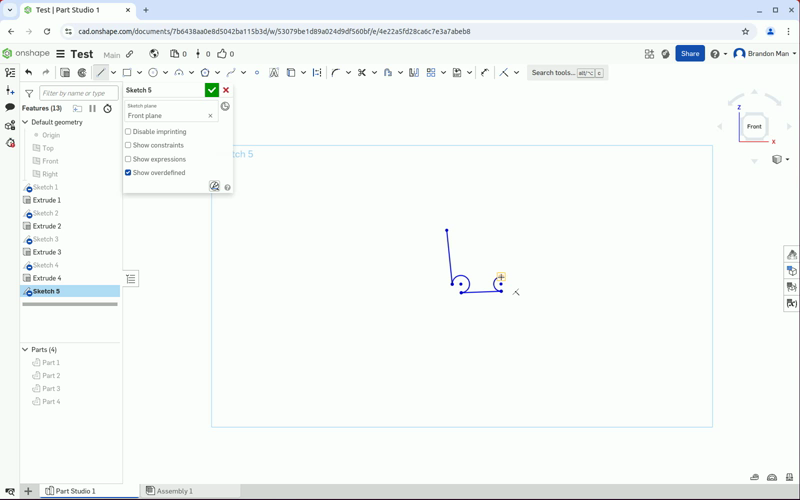
mouse_move(531, 276)
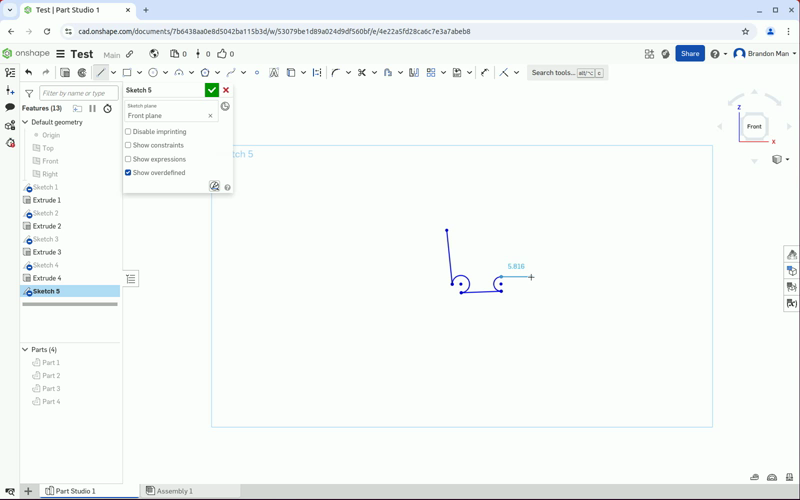
mouse_move(477, 275)
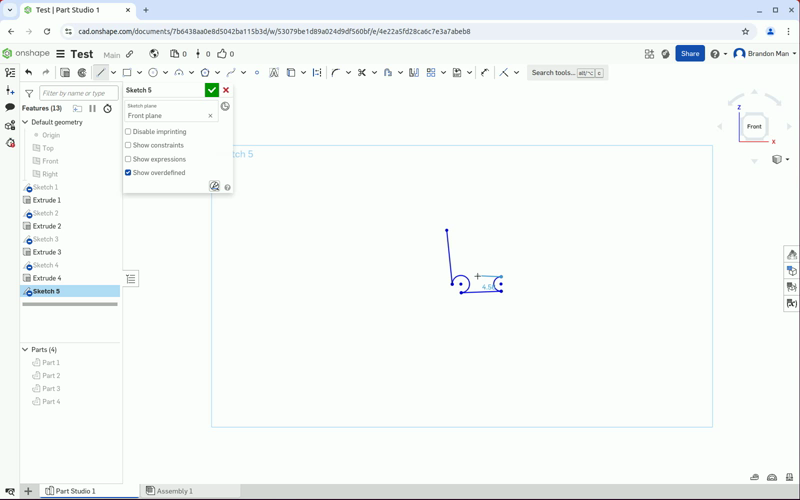
click(477, 275)
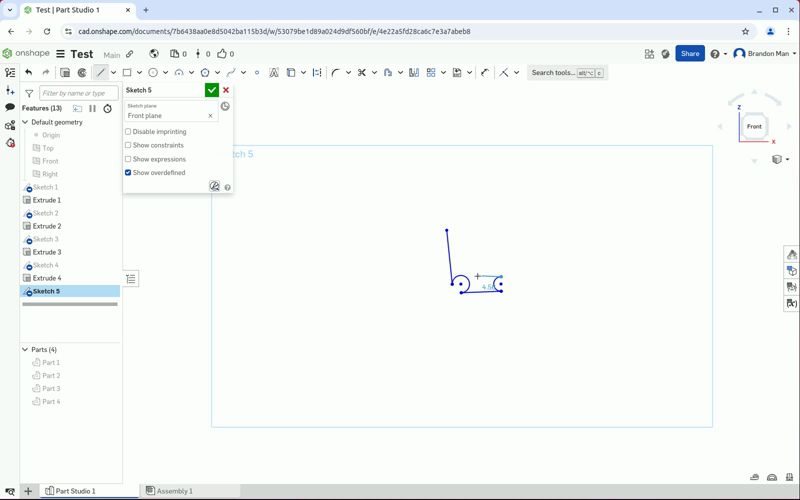
key_up(shift)
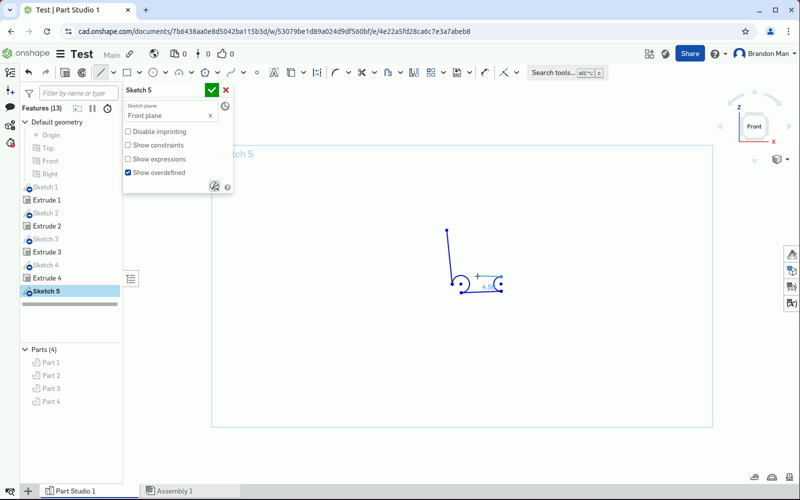
key(esc)
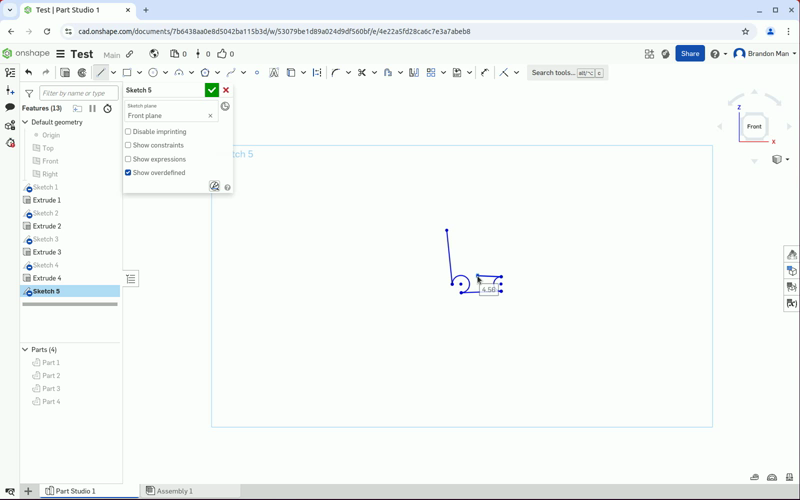
key(a)
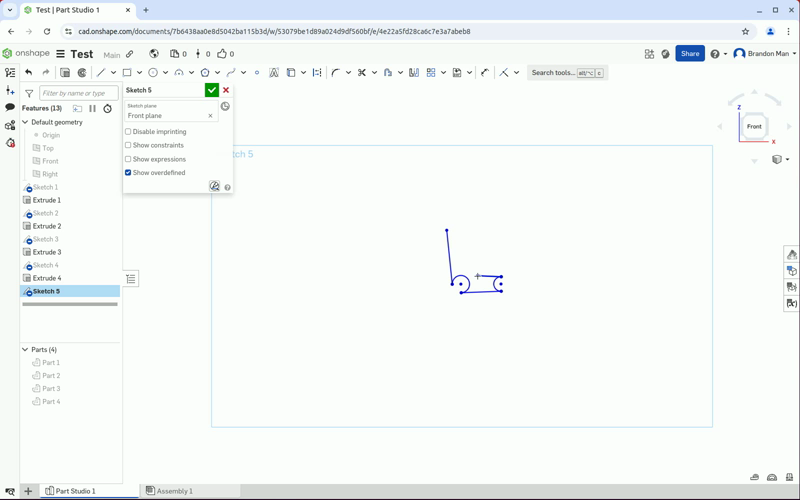
mouse_move(477, 275)
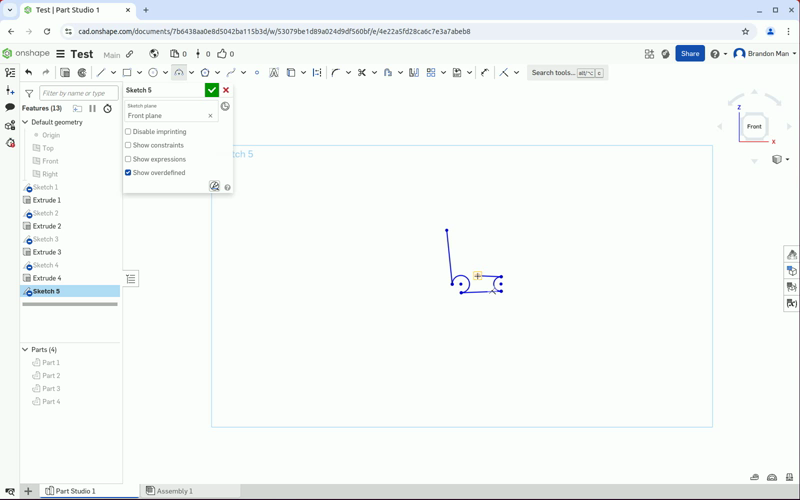
click(477, 275)
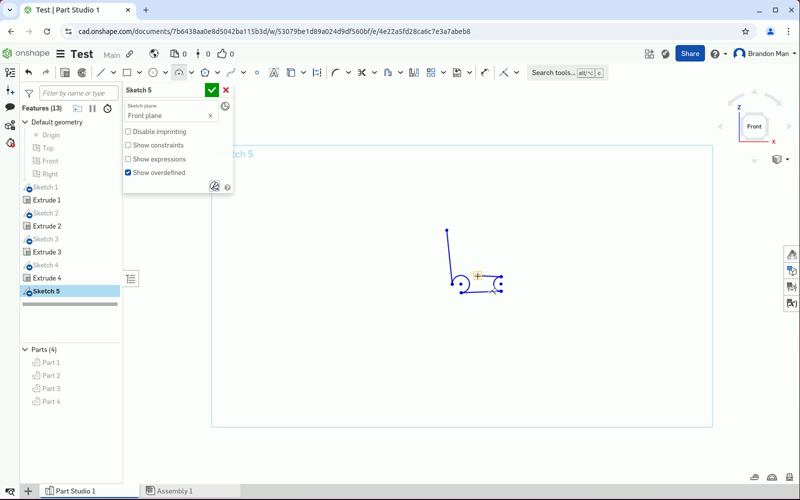
key_down(shift)
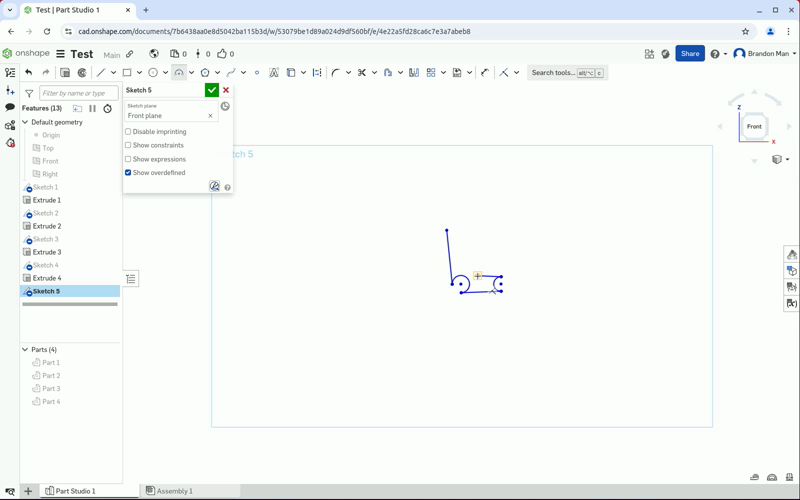
mouse_move(470, 267)
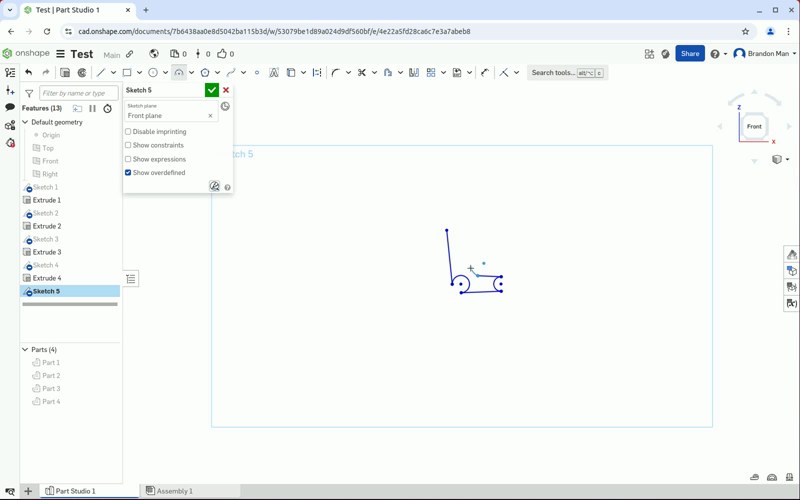
click(470, 267)
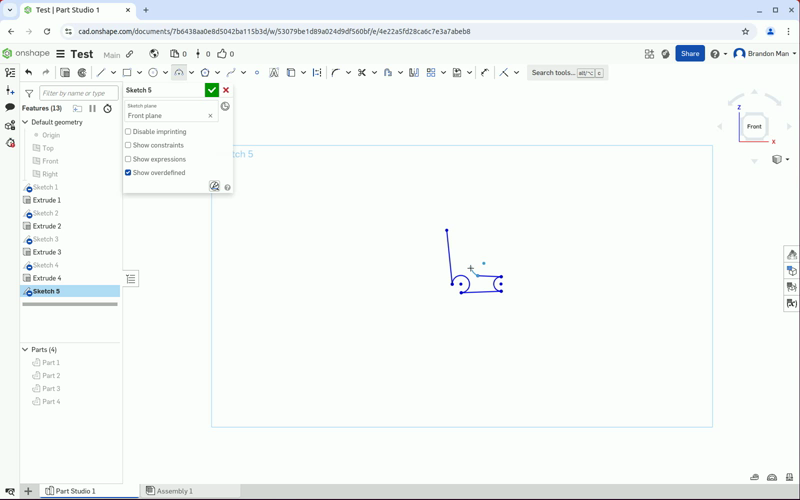
mouse_move(472, 273)
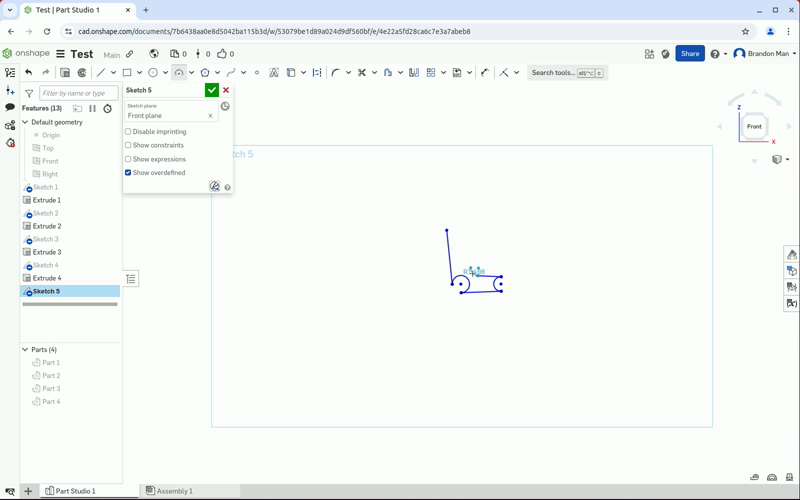
click(472, 273)
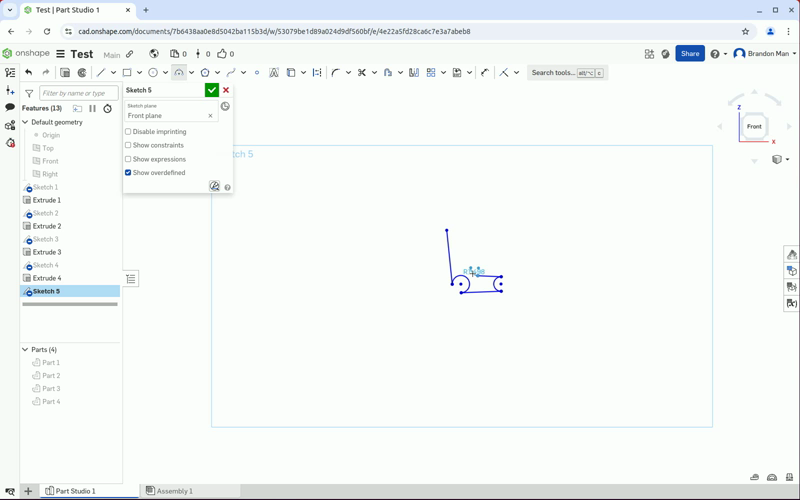
key_up(shift)
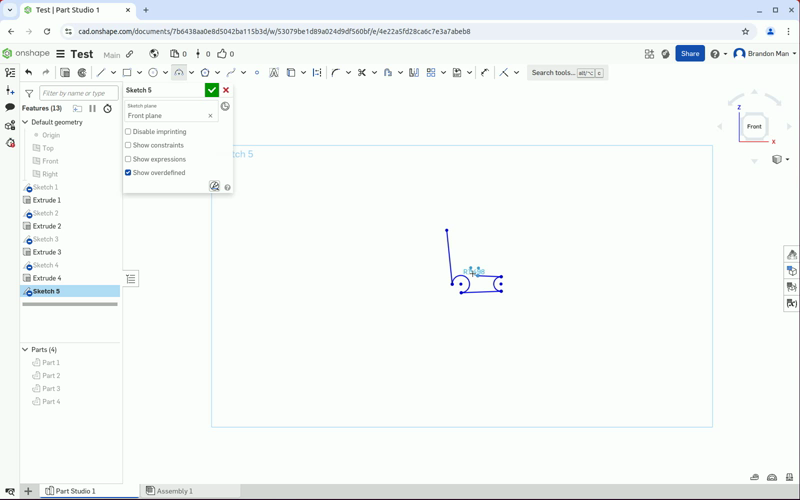
key(esc)
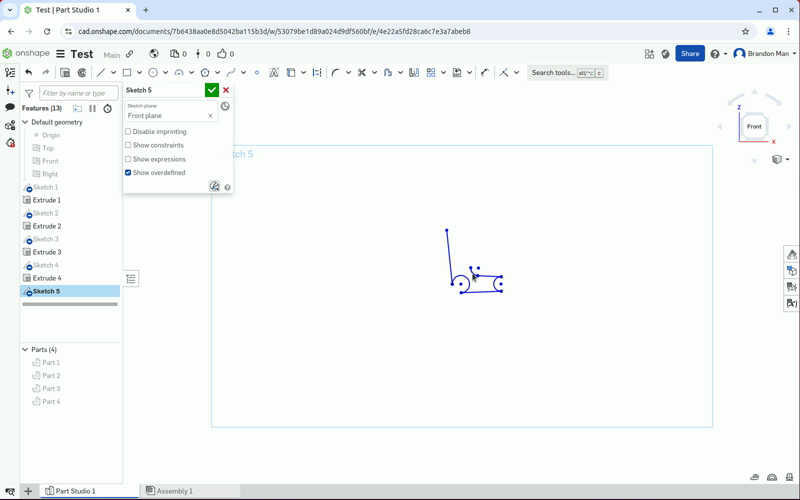
key(l)
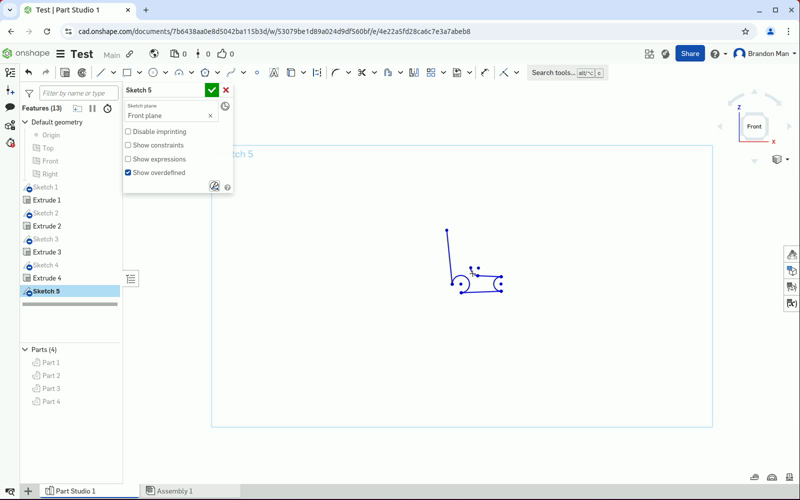
mouse_move(470, 267)
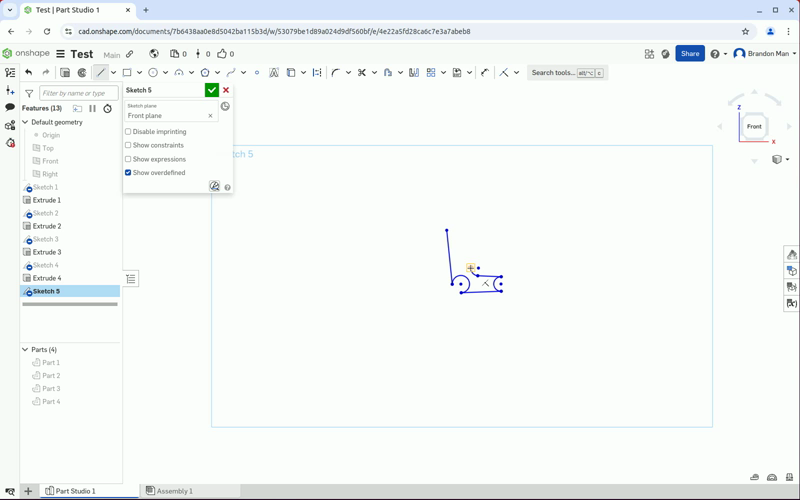
click(470, 267)
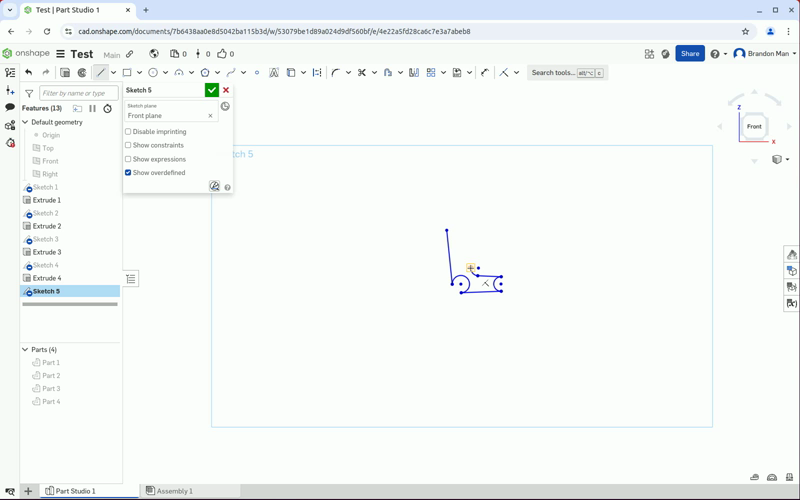
key_down(shift)
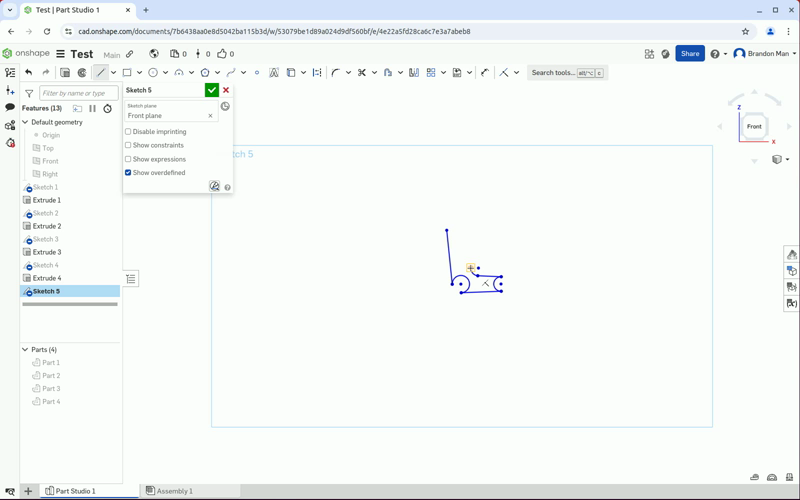
mouse_move(501, 267)
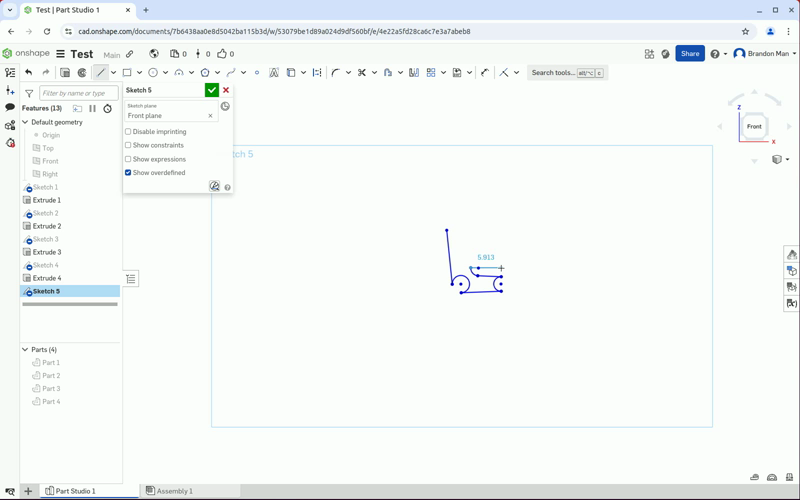
mouse_move(474, 226)
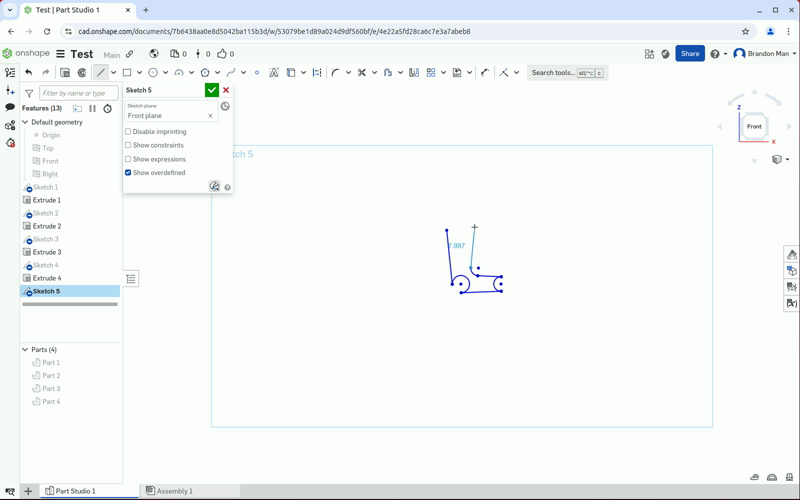
click(474, 226)
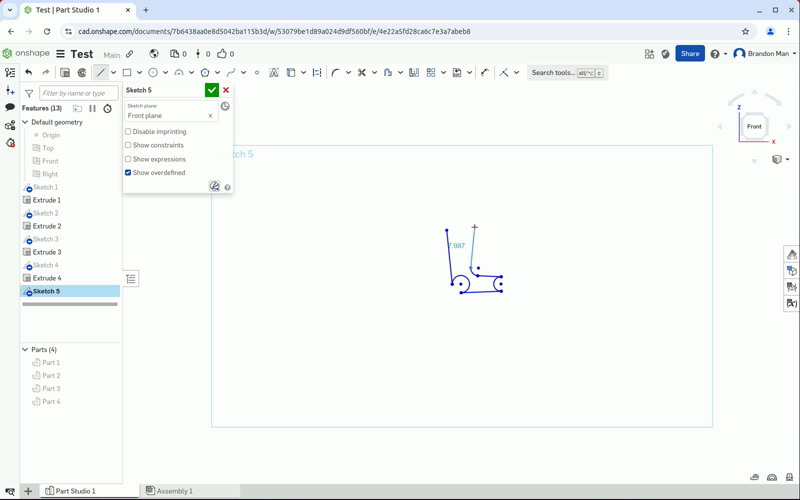
key_up(shift)
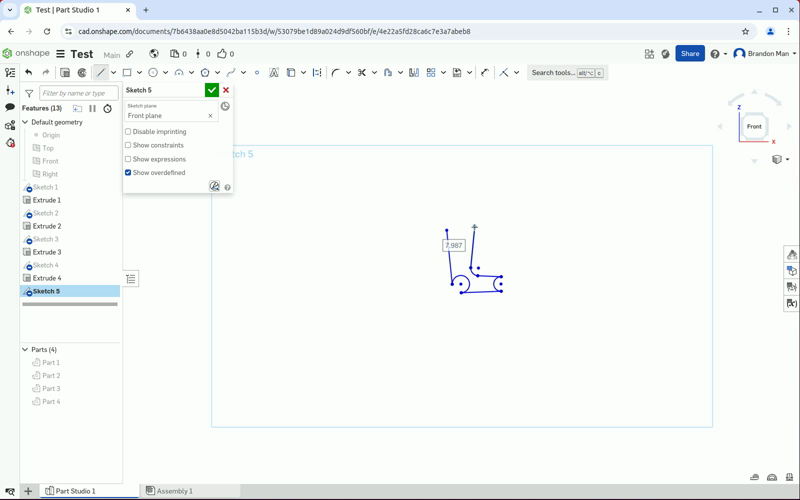
key(esc)
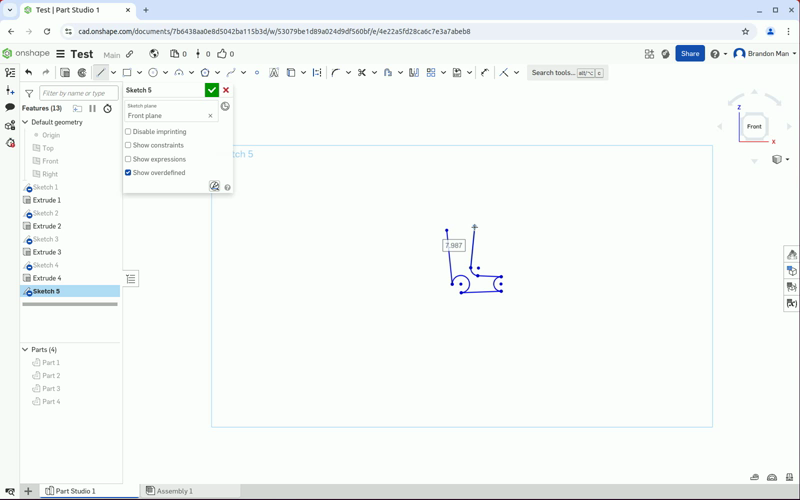
key(a)
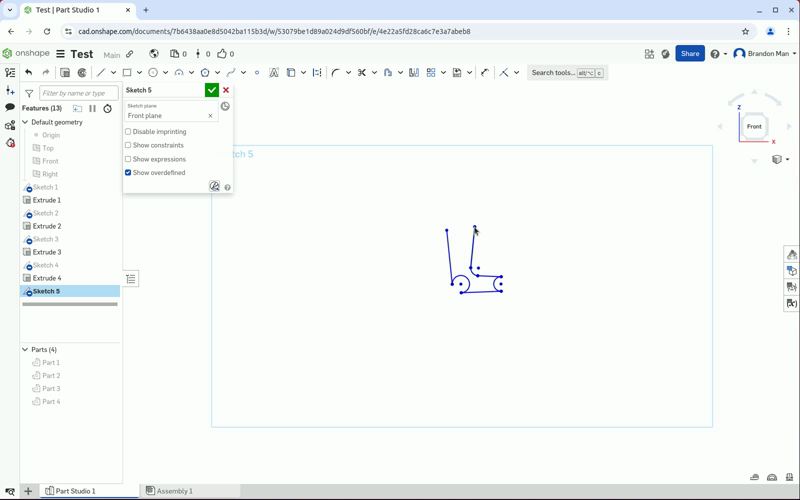
mouse_move(474, 226)
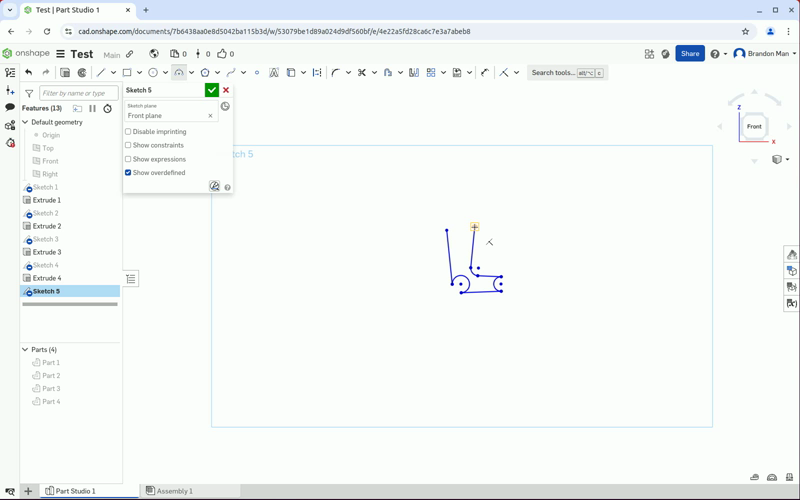
click(474, 226)
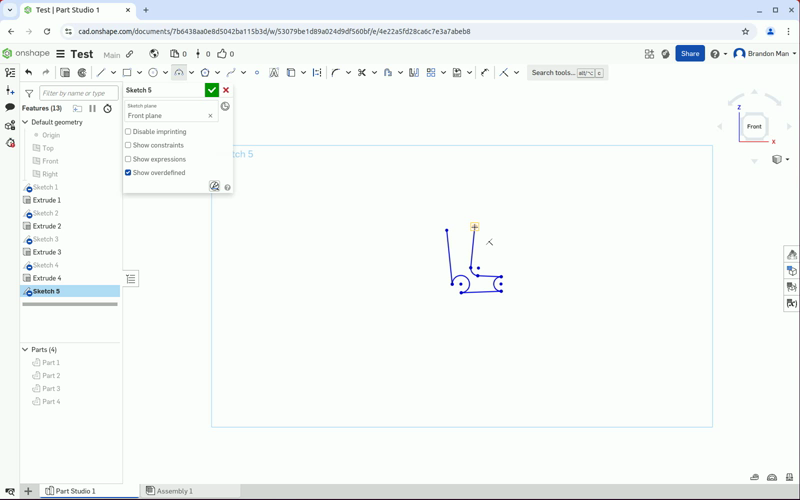
mouse_move(446, 230)
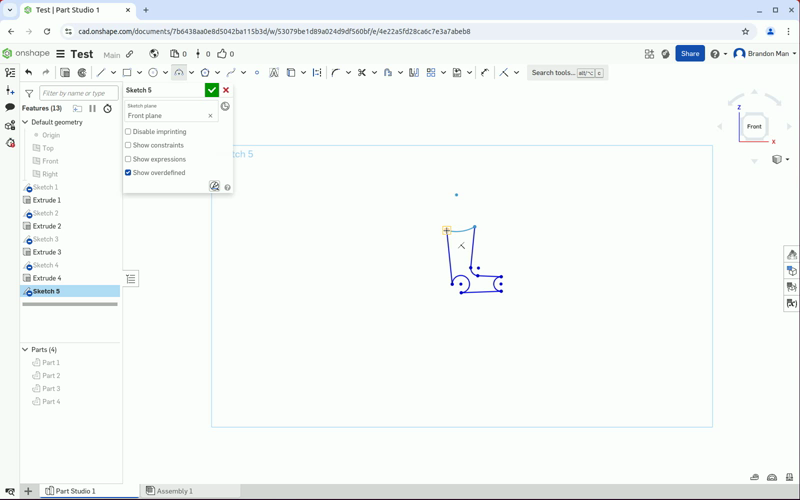
click(446, 230)
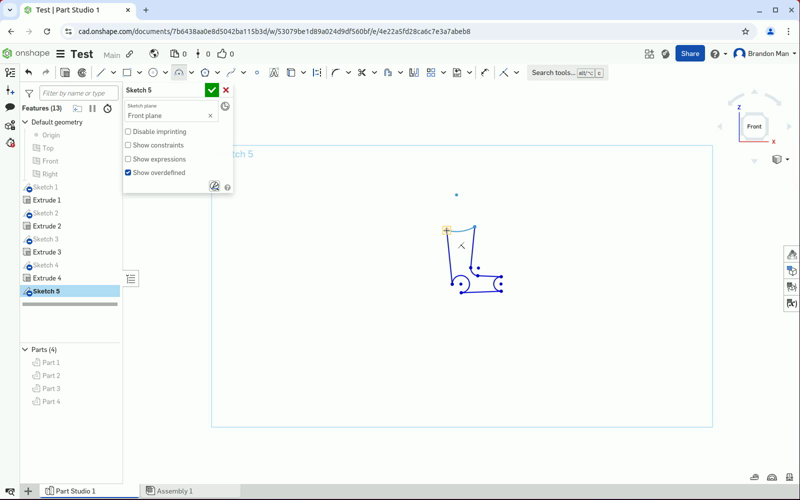
key_down(shift)
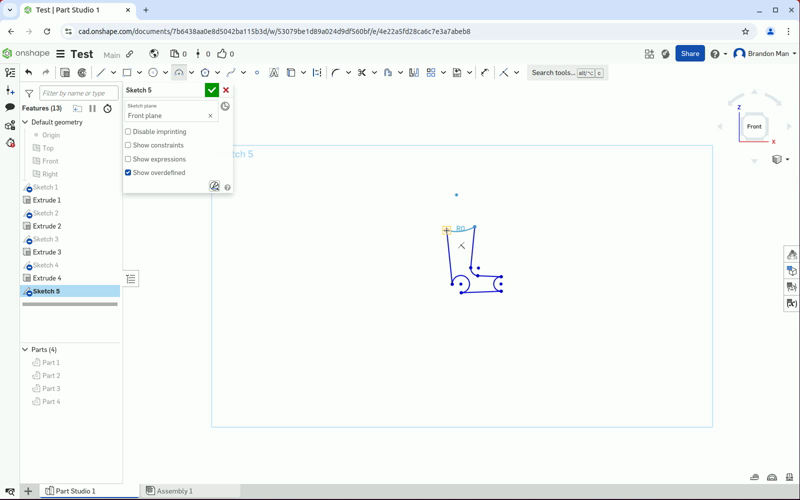
mouse_move(462, 240)
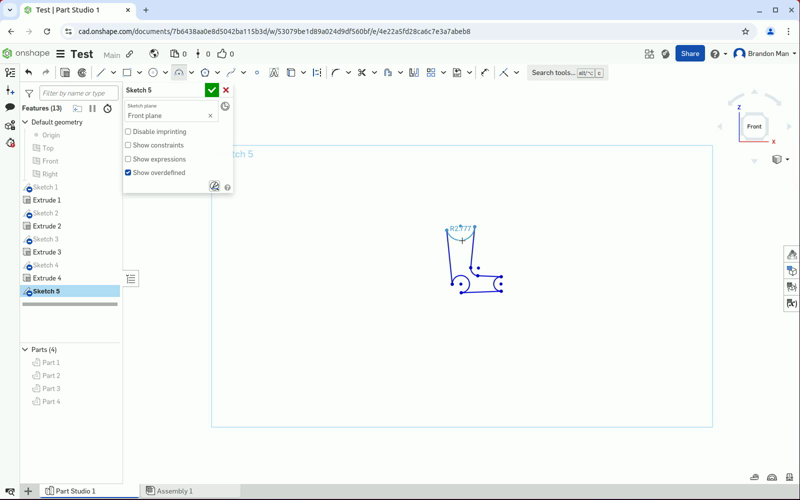
click(462, 240)
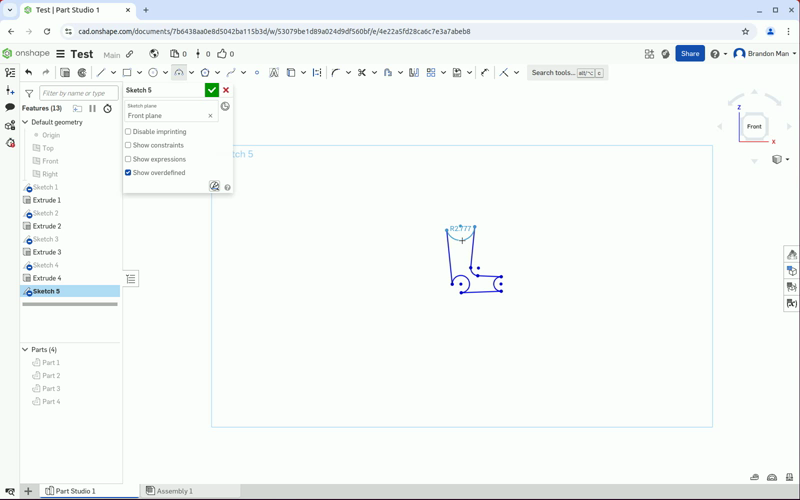
key_up(shift)
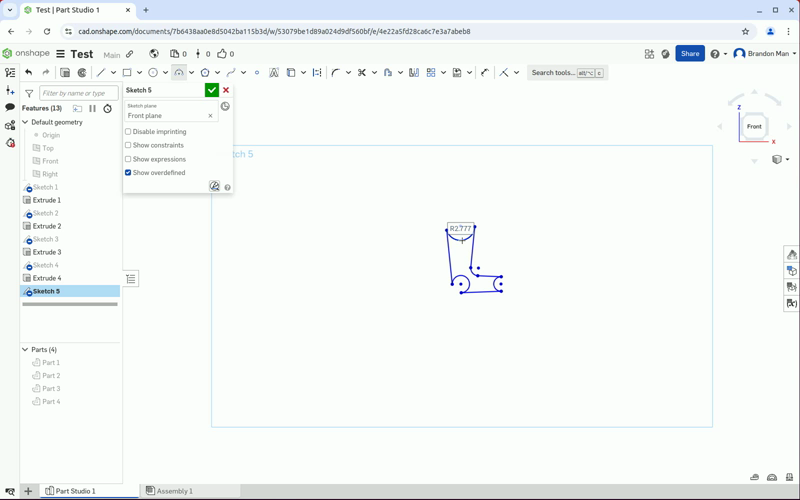
key(esc)
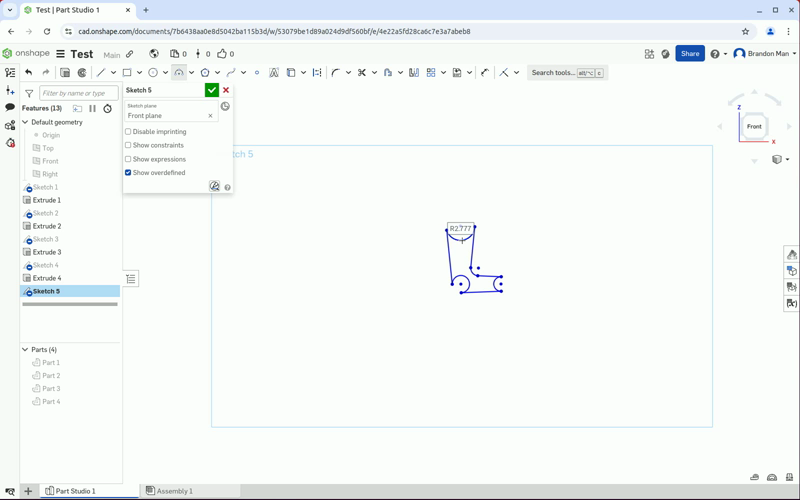
mouse_move(469, 270)
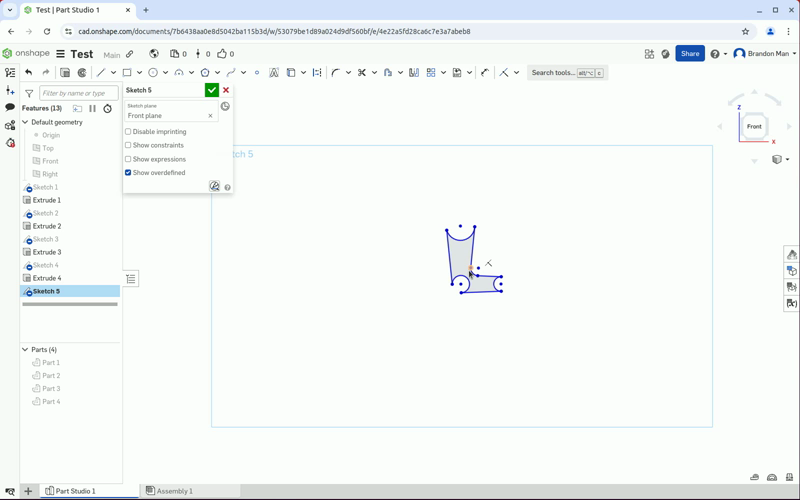
scroll(6)
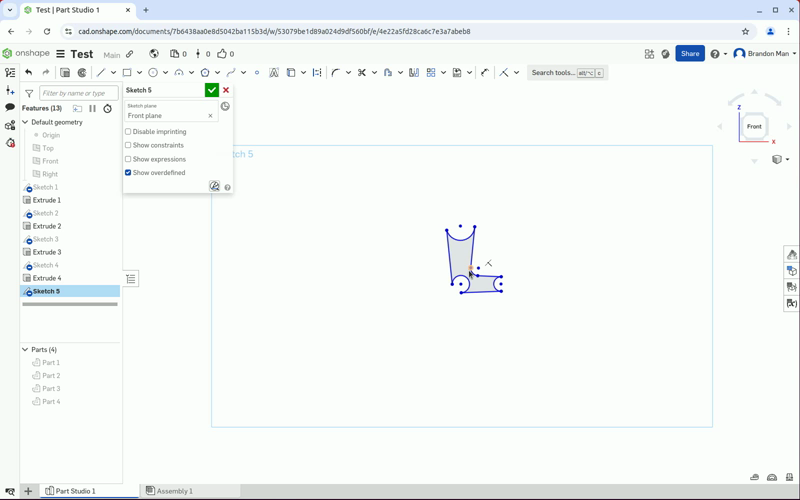
scroll(6)
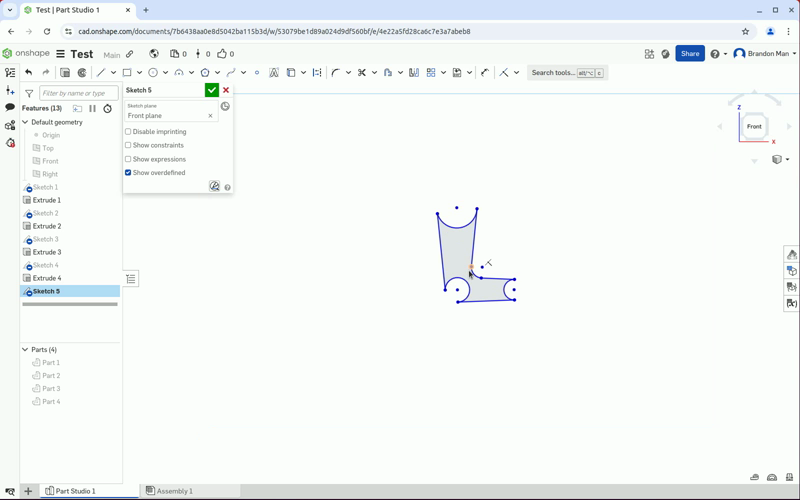
scroll(6)
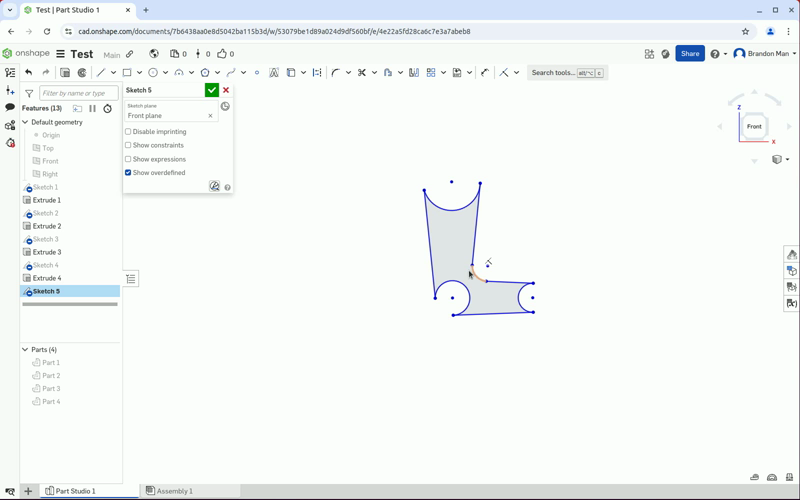
scroll(6)
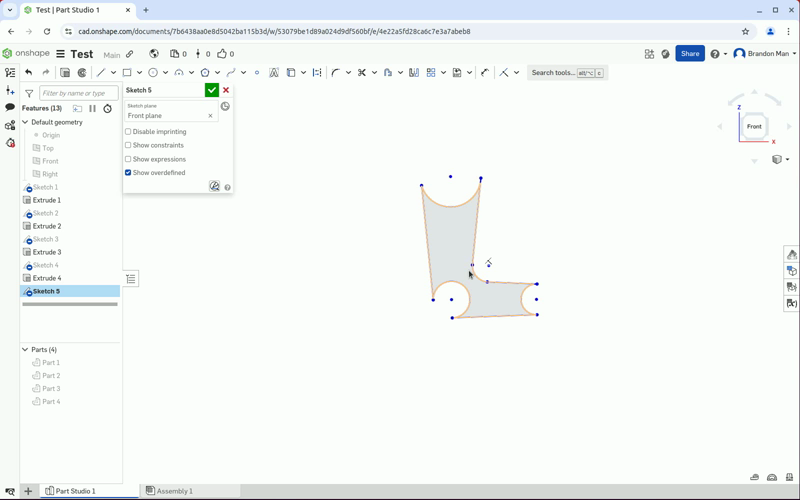
scroll(6)
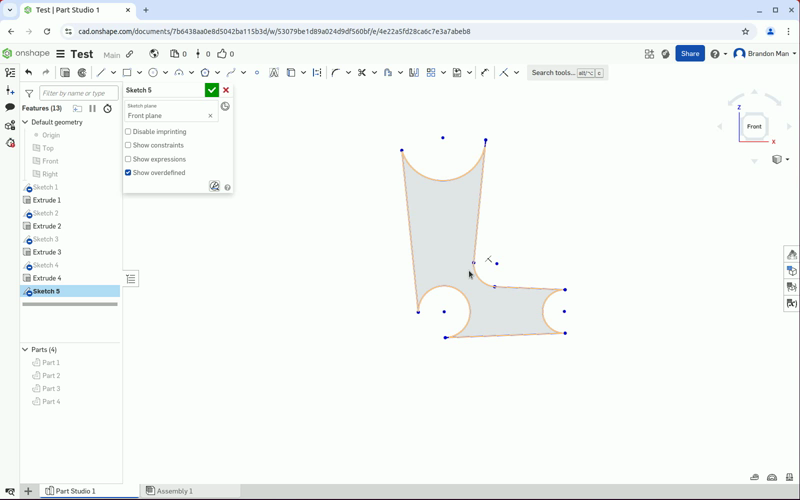
scroll(6)
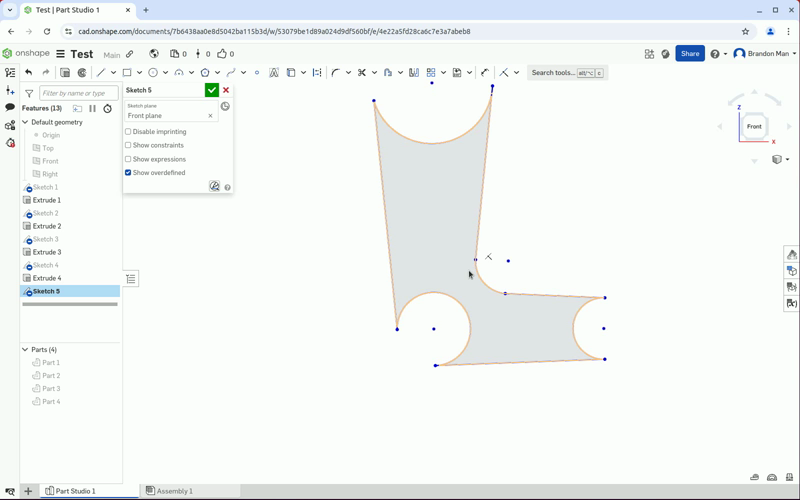
scroll(6)
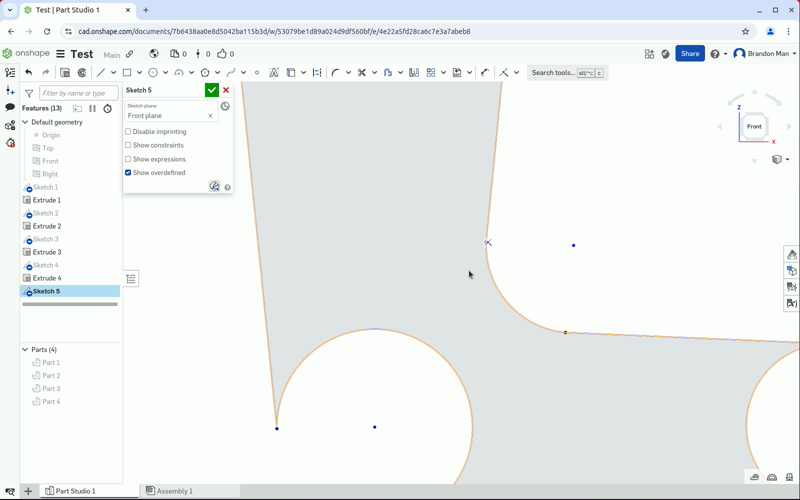
click(469, 270)
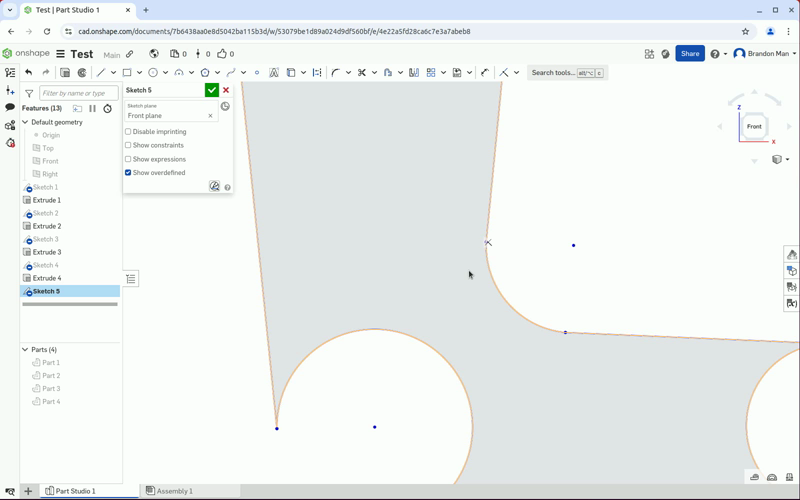
scroll(-6)
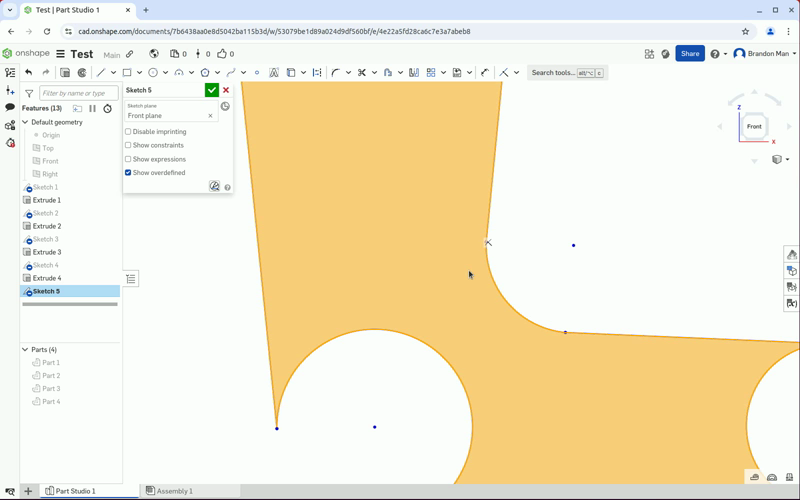
scroll(-6)
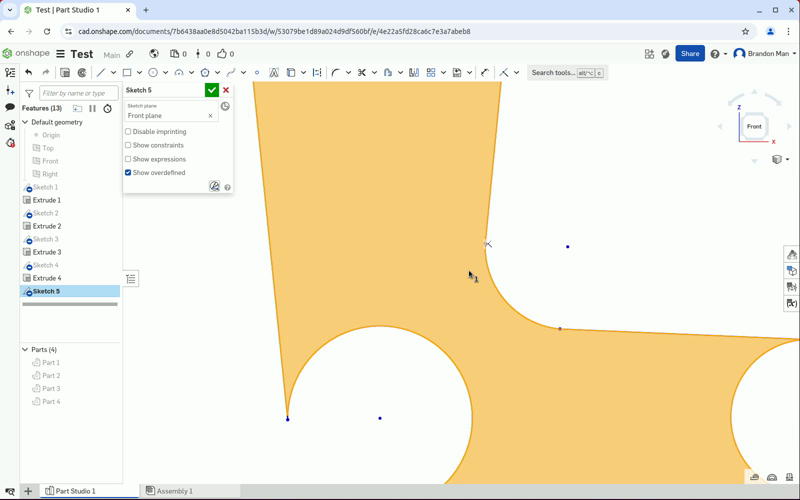
scroll(-6)
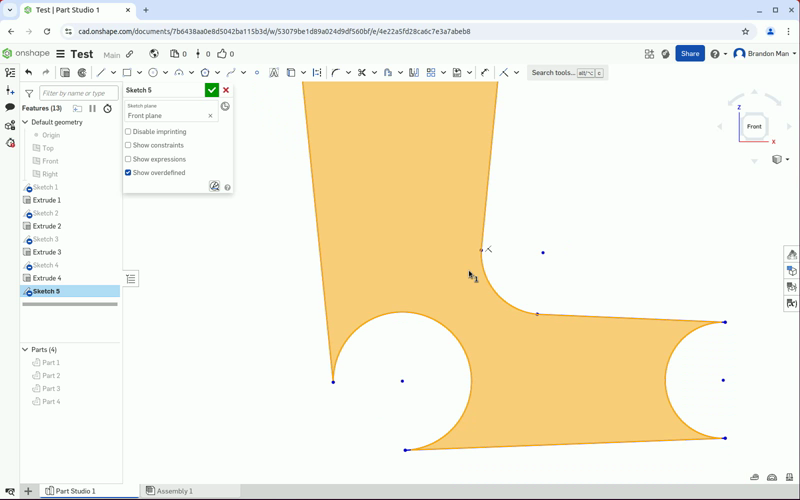
scroll(-6)
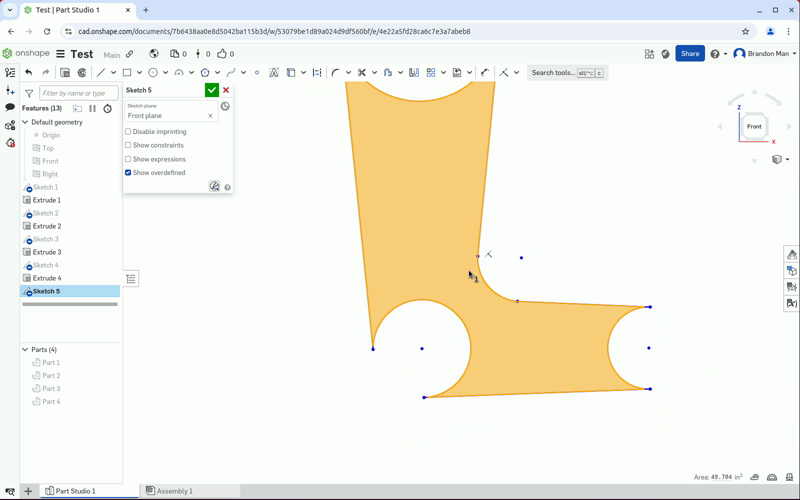
scroll(-6)
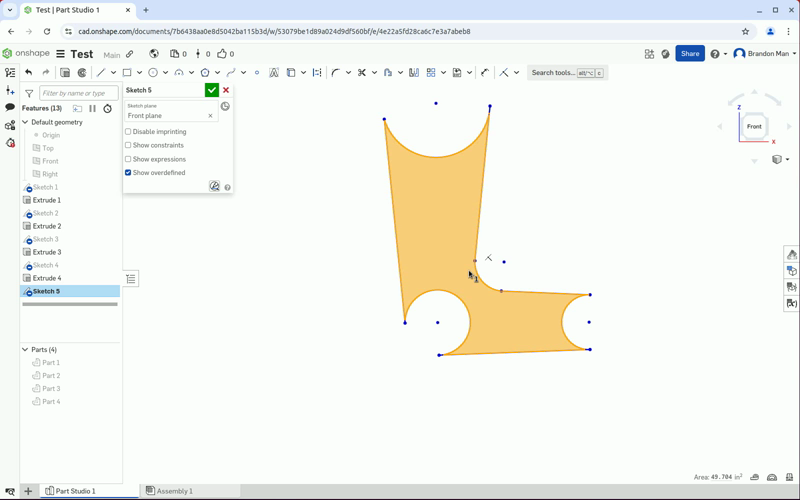
scroll(-6)
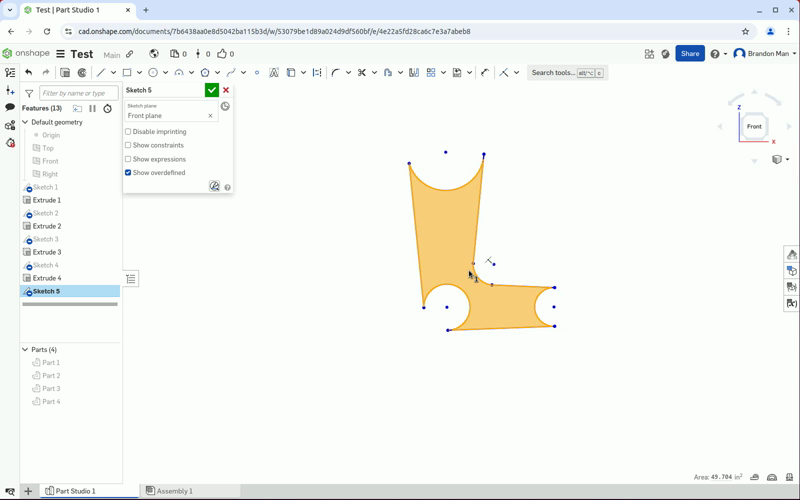
scroll(-6)
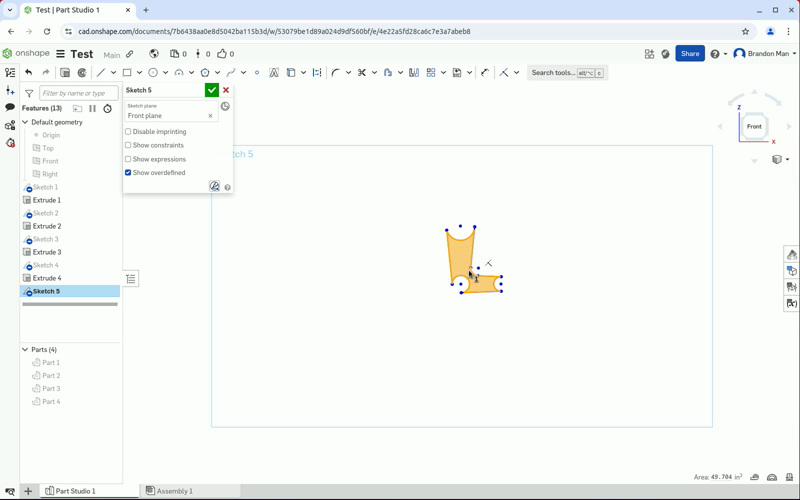
mouse_move(73, 352)
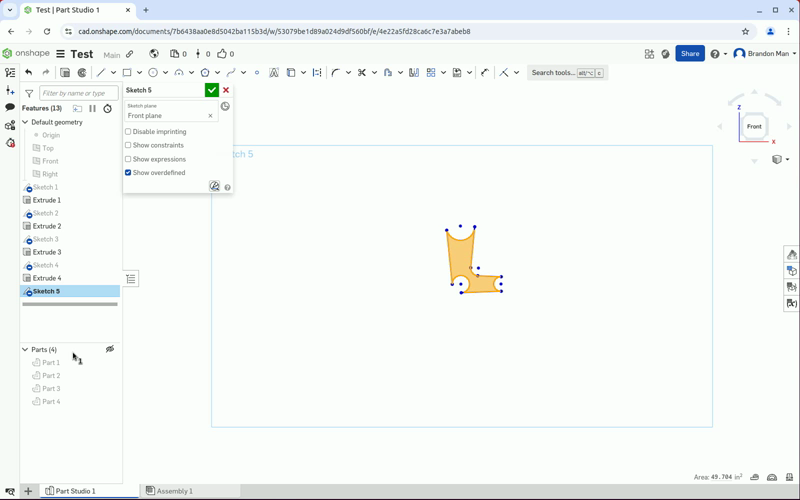
key(shift+y)
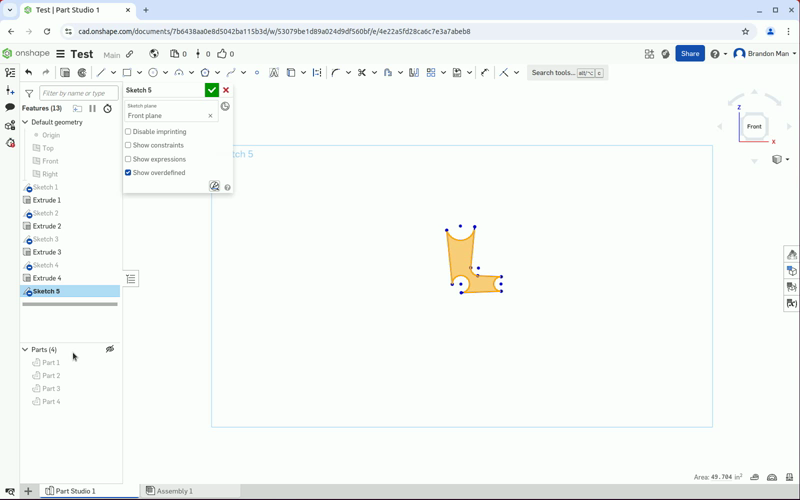
key(shift+e)
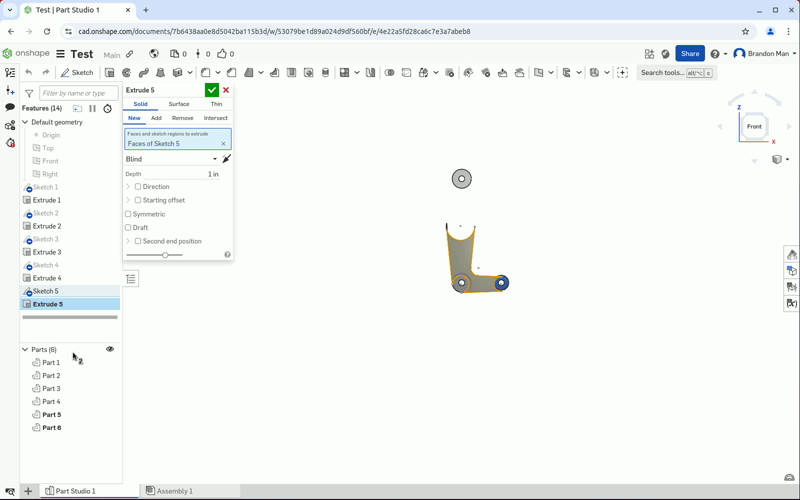
mouse_move(143, 106)
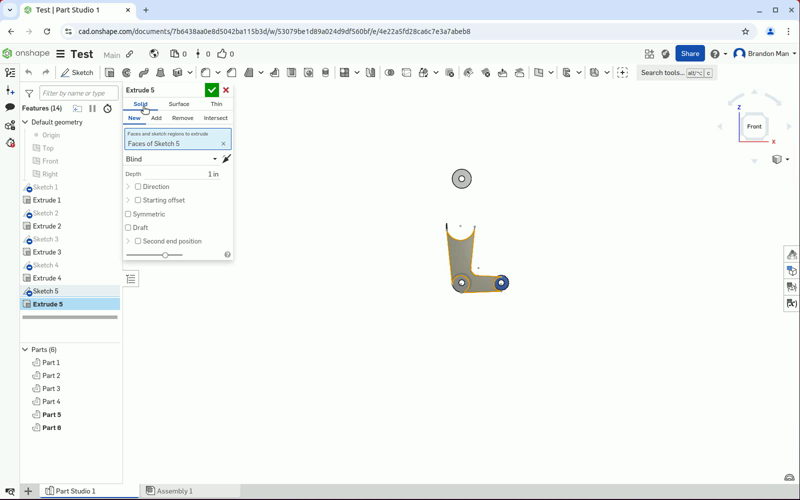
click(143, 106)
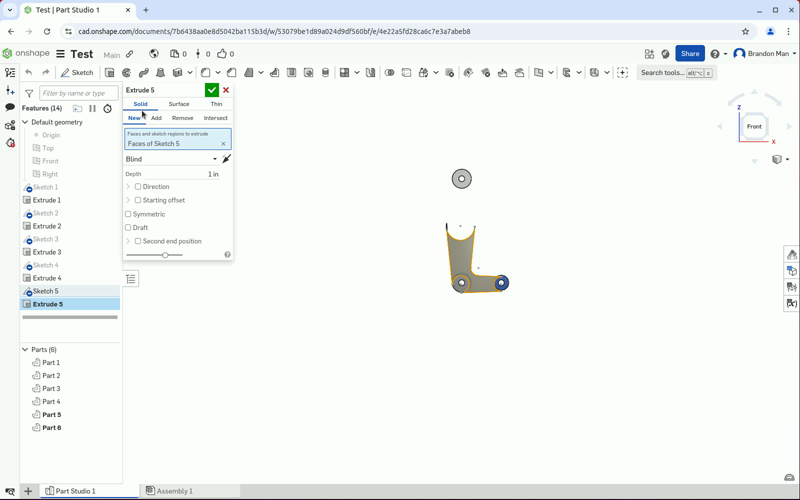
mouse_move(137, 120)
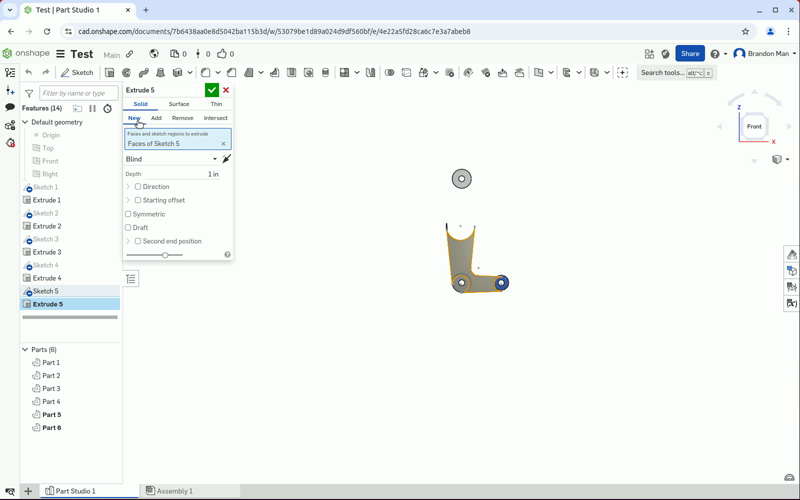
click(137, 120)
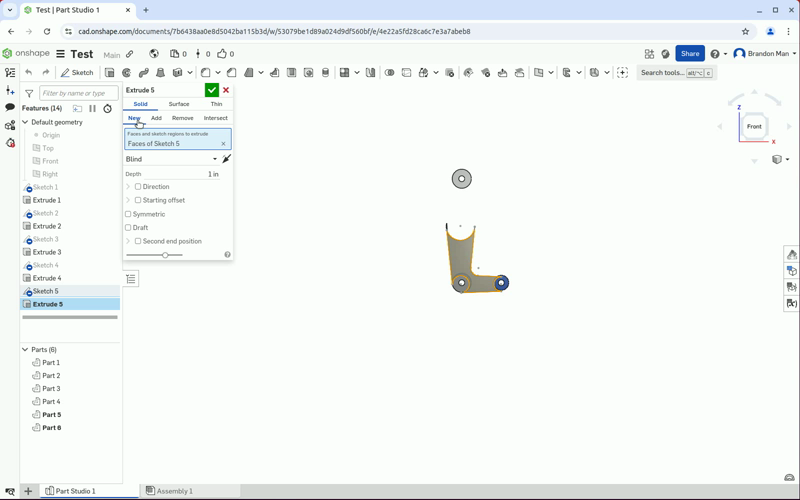
key(tab, 4)
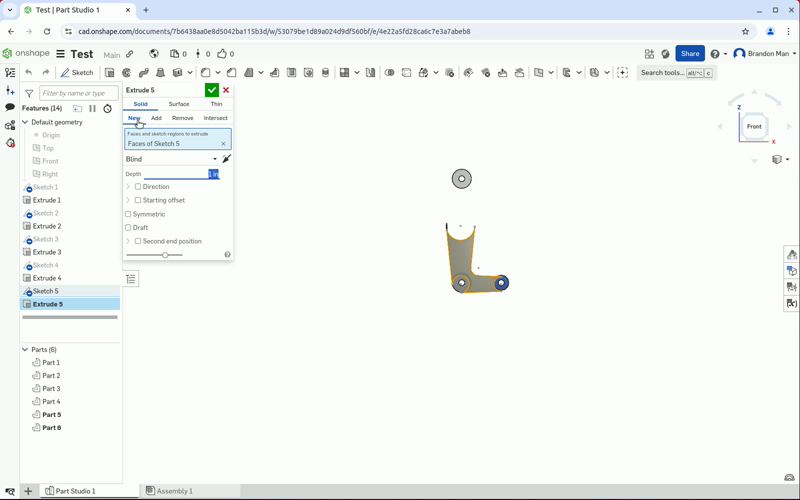
text(0.481)
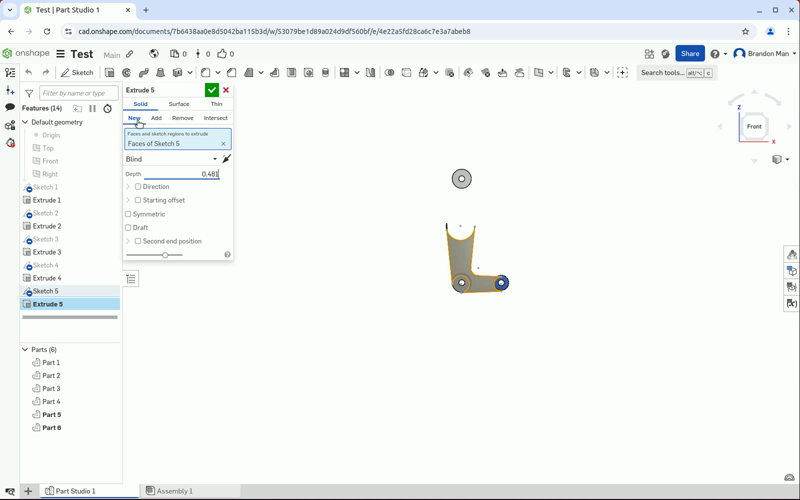
key(enter)
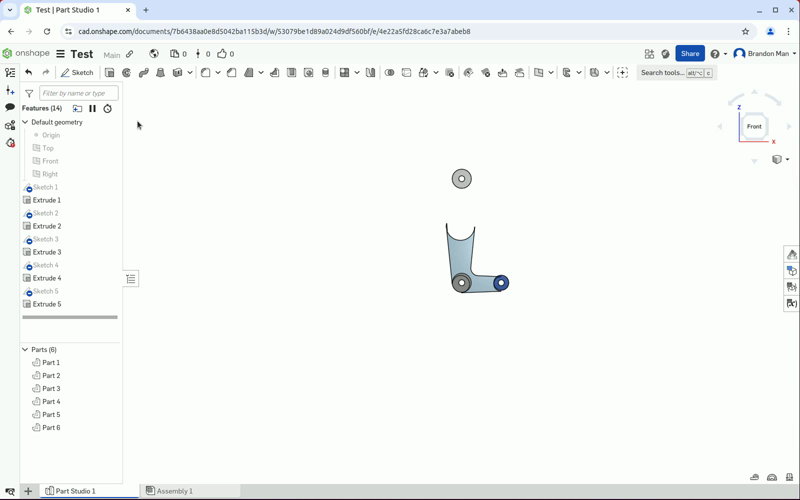
key(shift+h)
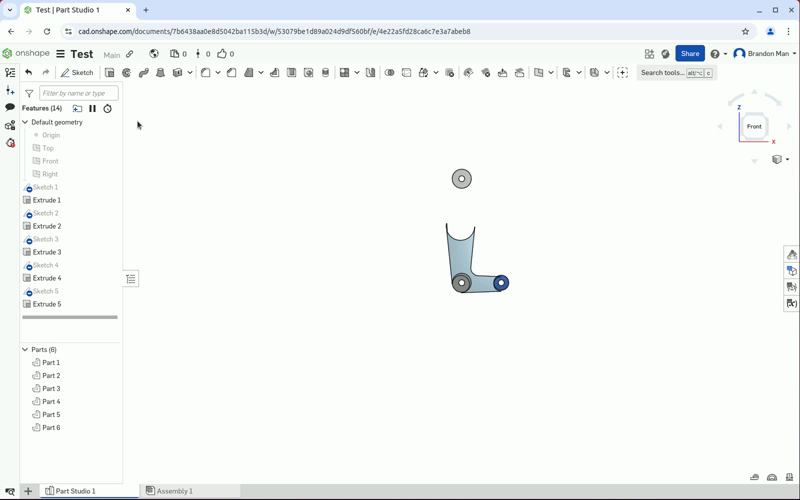
key(shift+h)
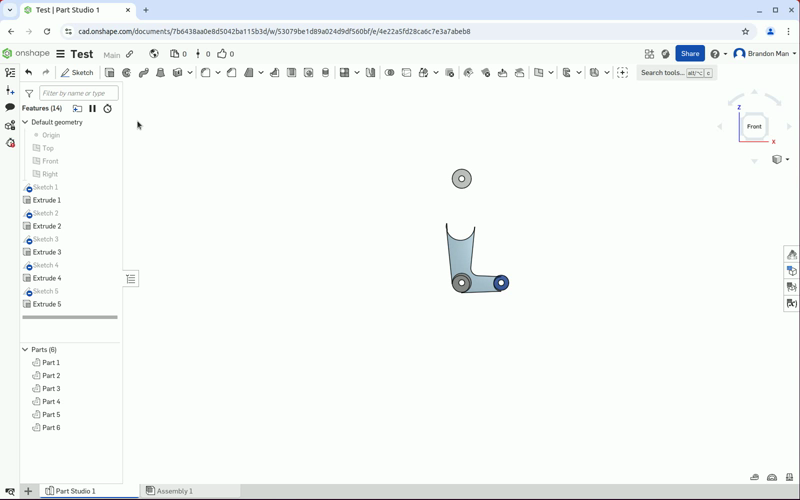
mouse_move(73, 189)
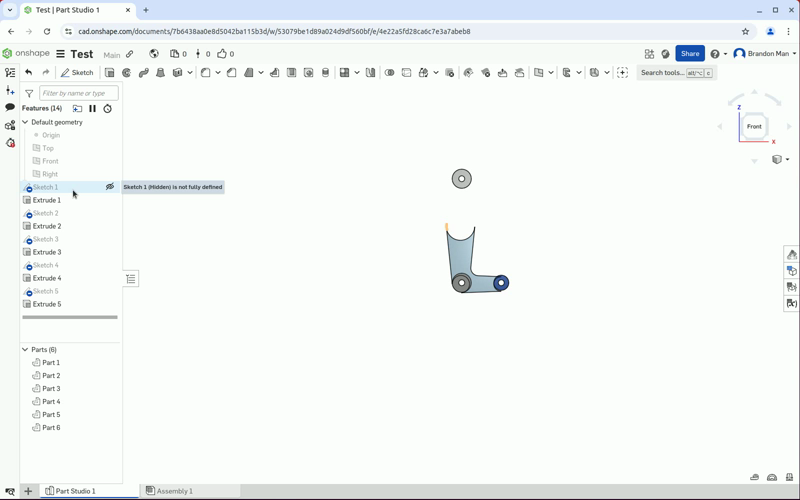
click(73, 189)
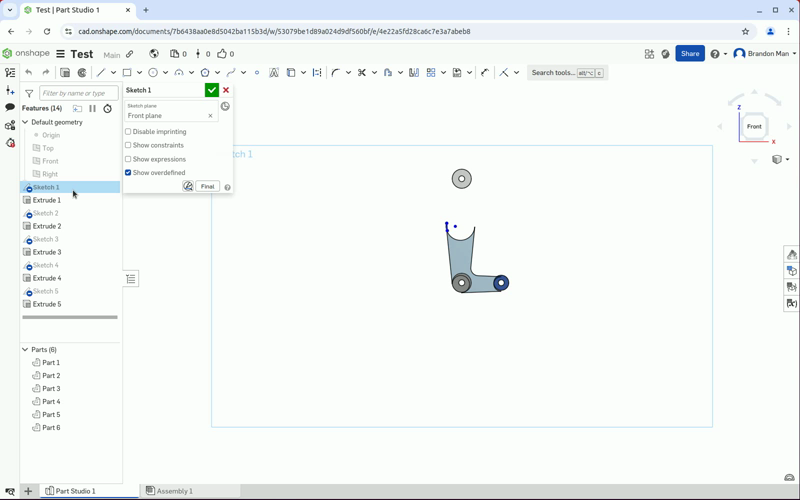
mouse_move(229, 92)
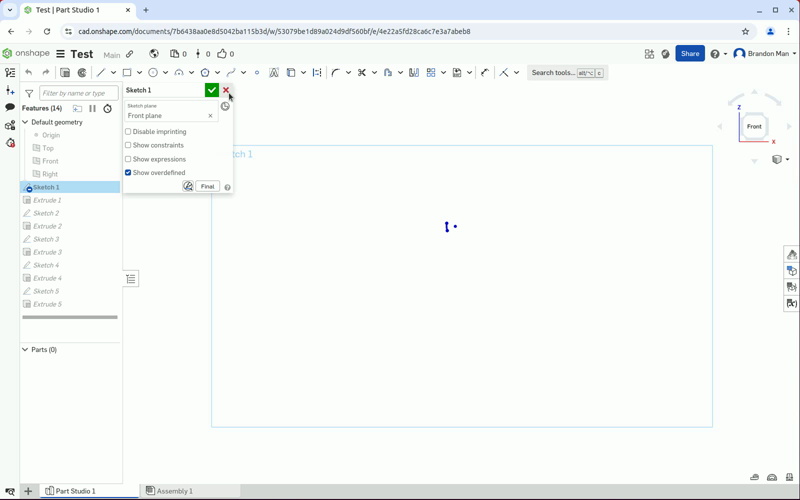
click(229, 92)
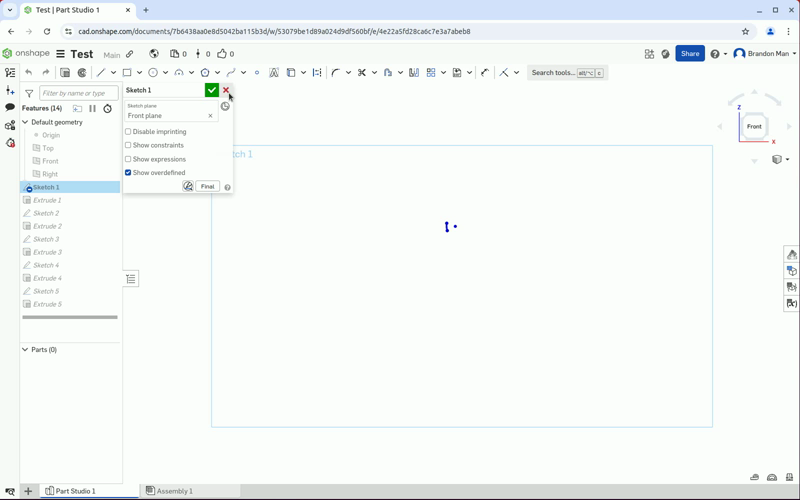
key(shift+s)
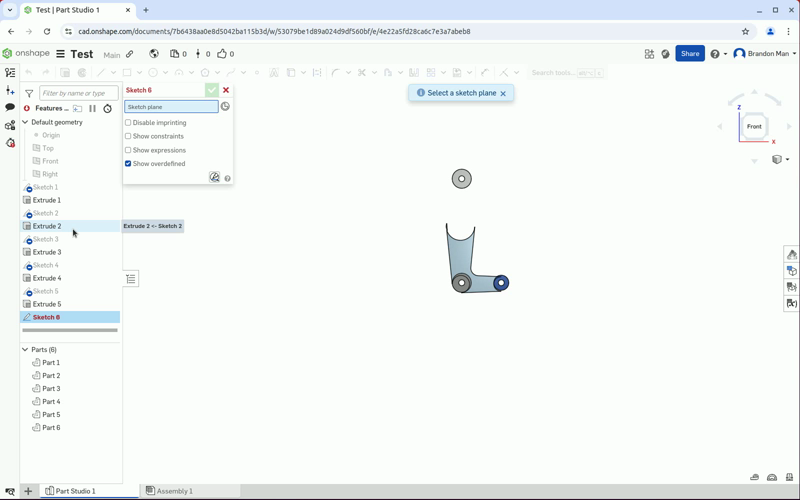
scroll(3)
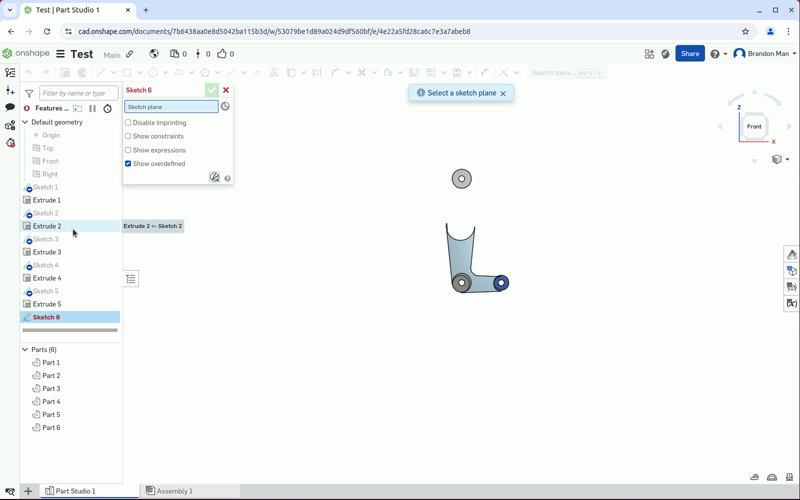
mouse_move(73, 163)
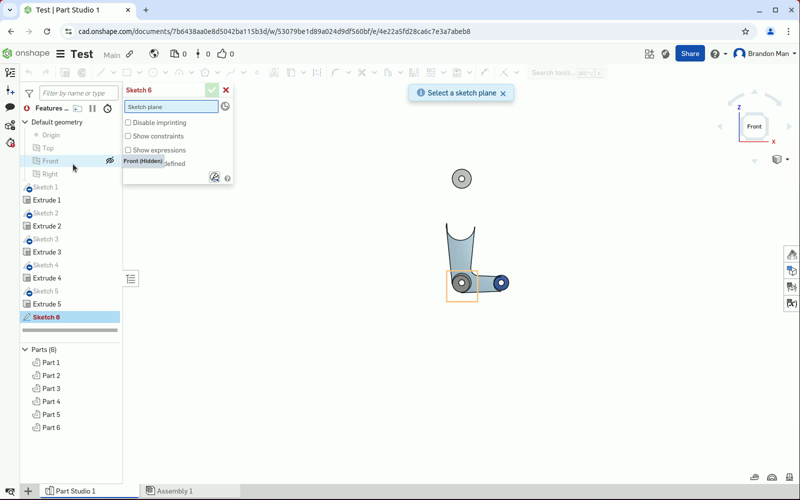
click(73, 163)
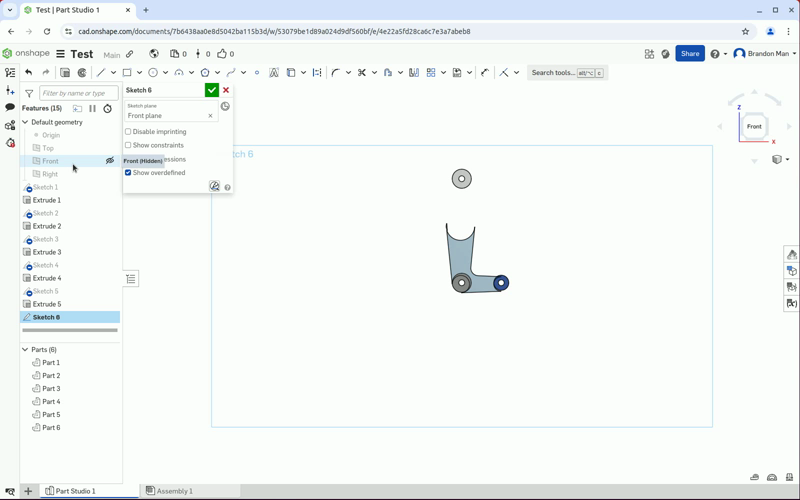
mouse_move(73, 352)
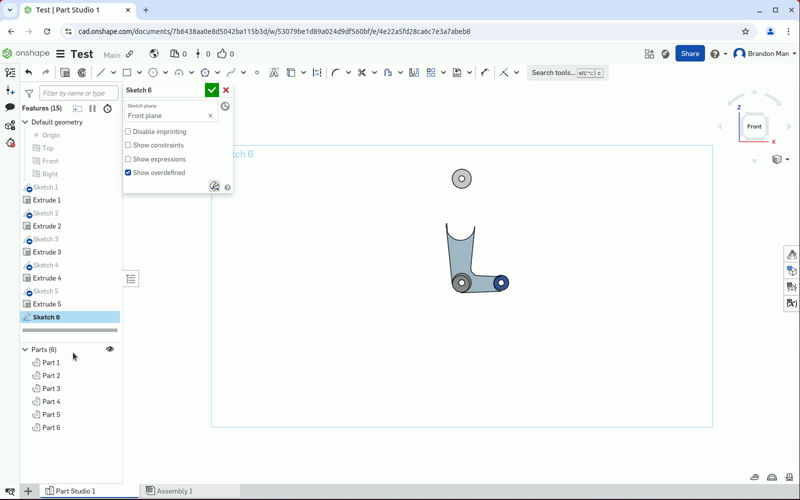
key(y)
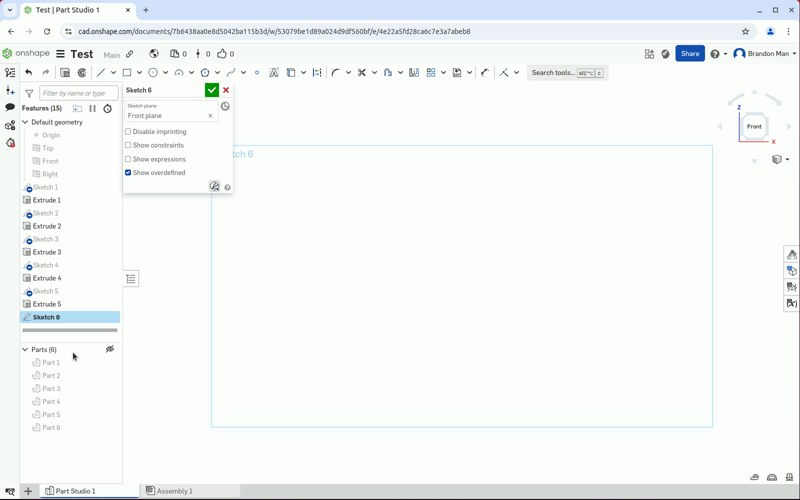
key(a)
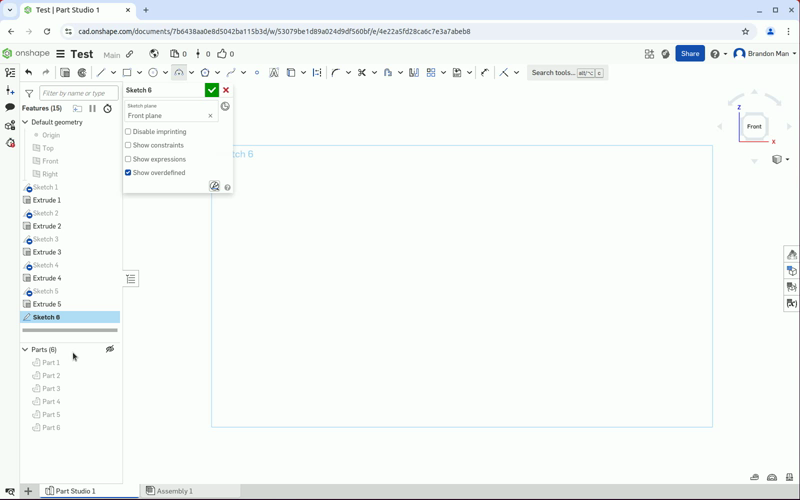
key_down(shift)
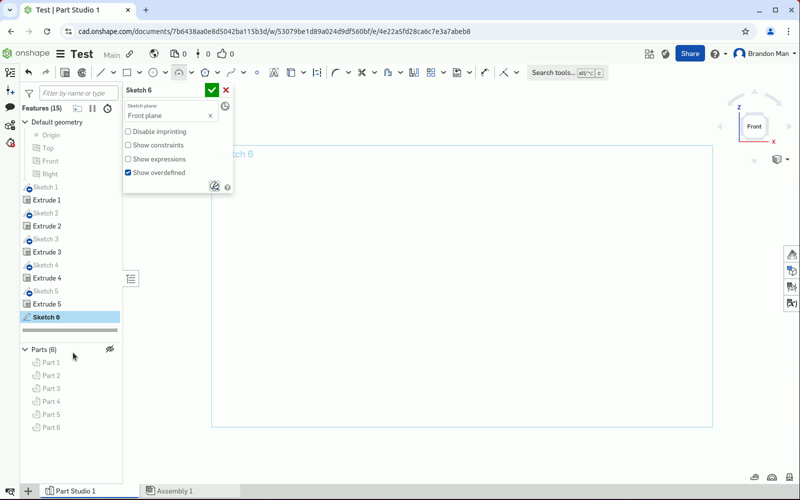
mouse_move(446, 223)
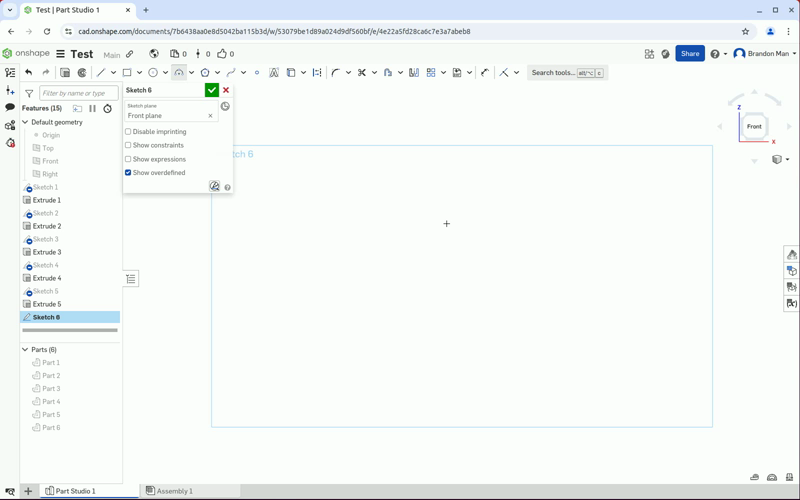
click(446, 223)
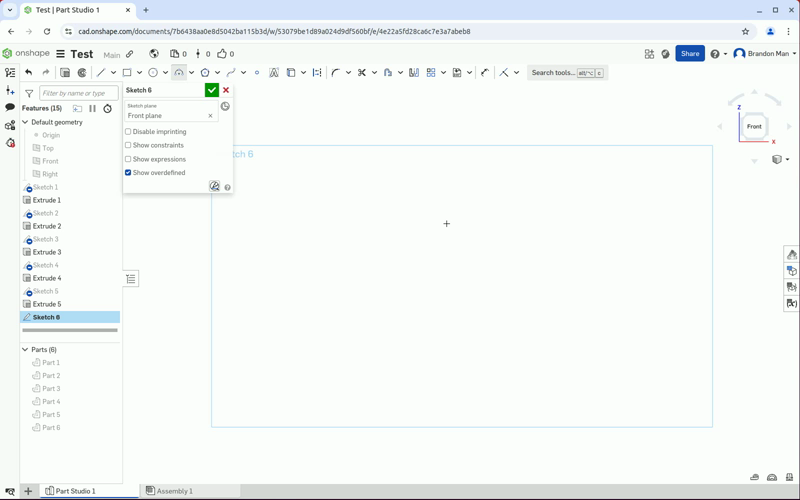
key_up(shift)
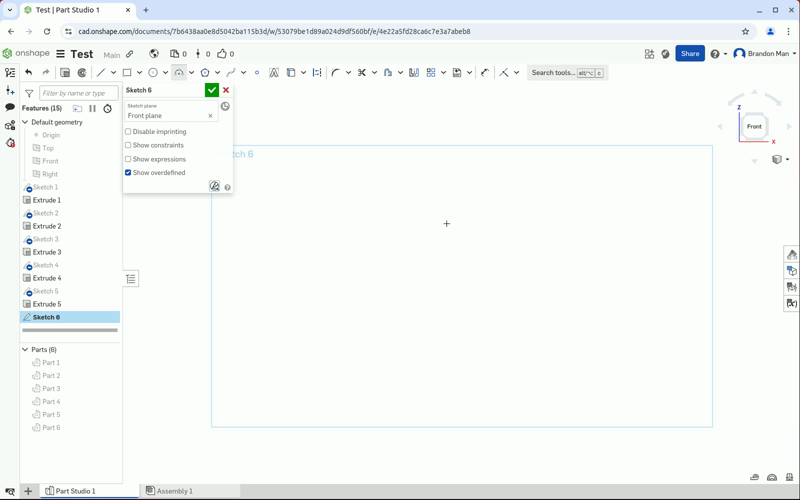
key_down(shift)
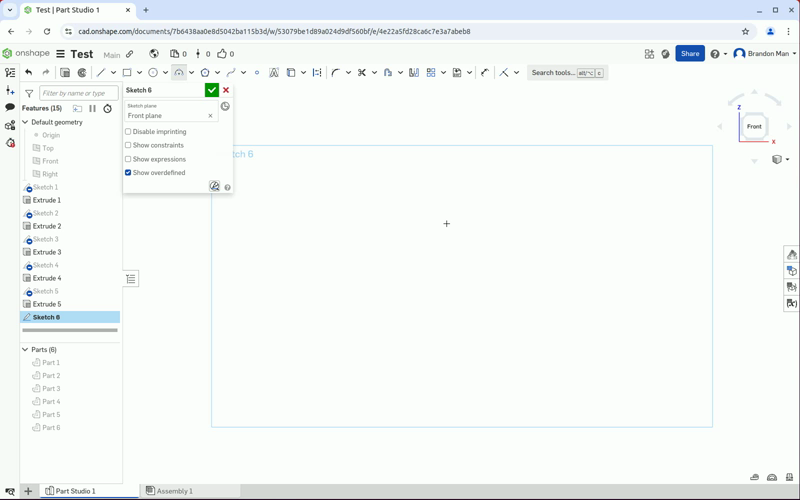
mouse_move(476, 226)
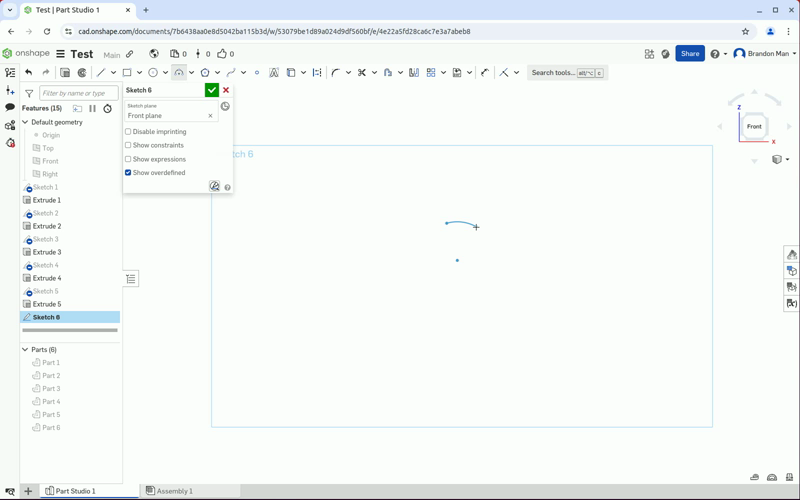
click(476, 226)
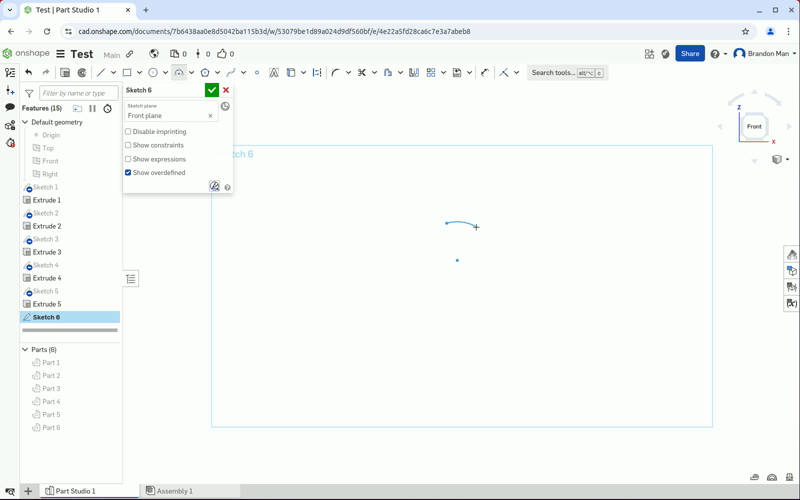
mouse_move(462, 210)
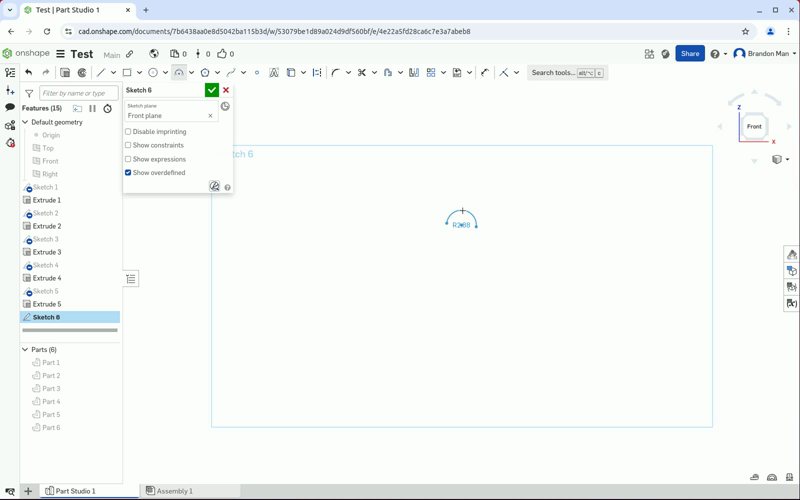
click(462, 210)
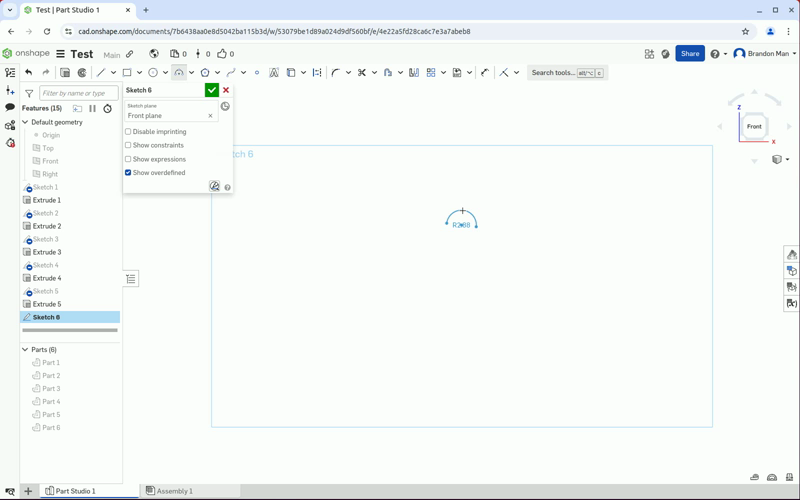
key_up(shift)
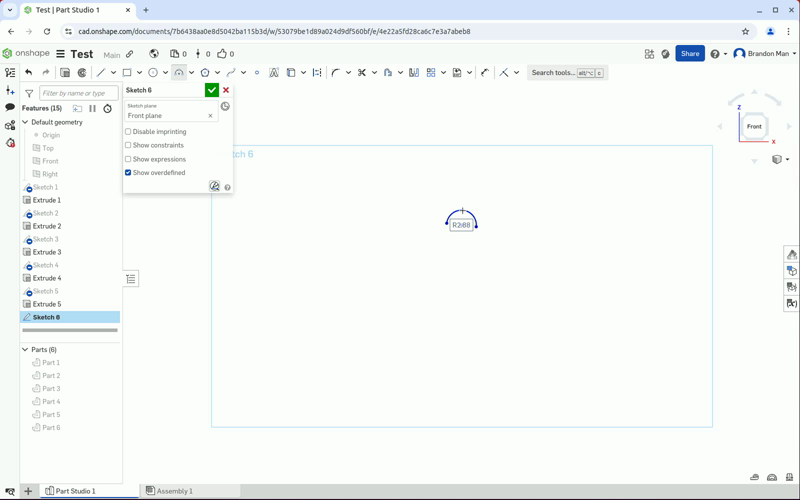
key(esc)
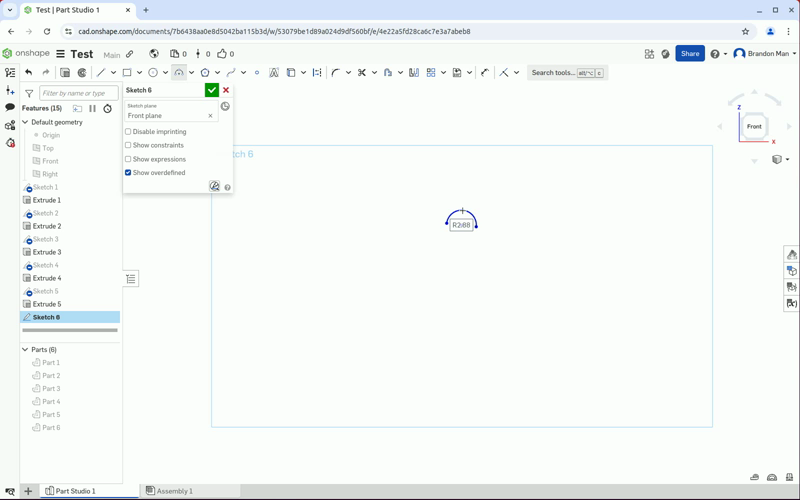
key(l)
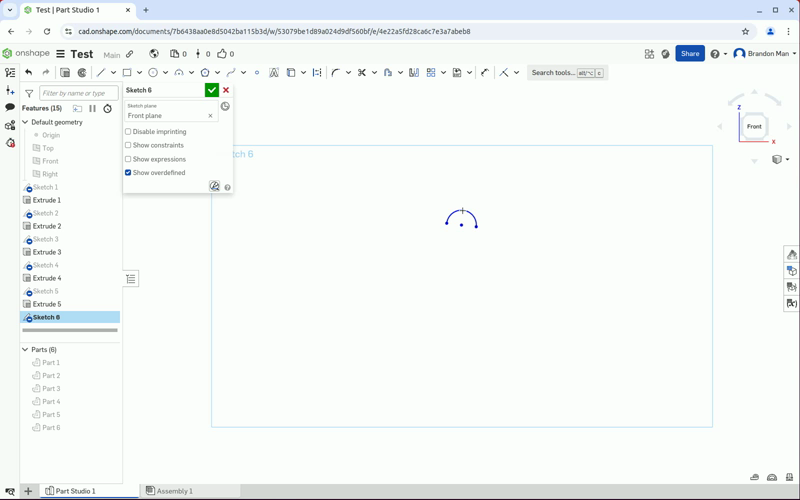
mouse_move(476, 226)
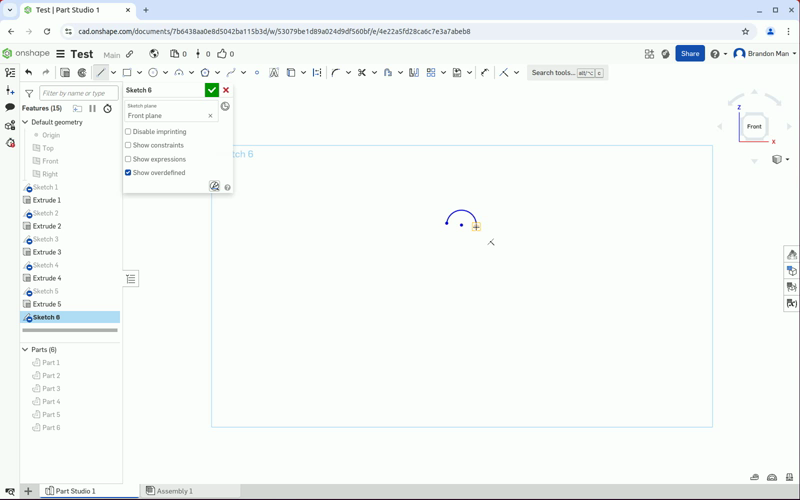
click(476, 226)
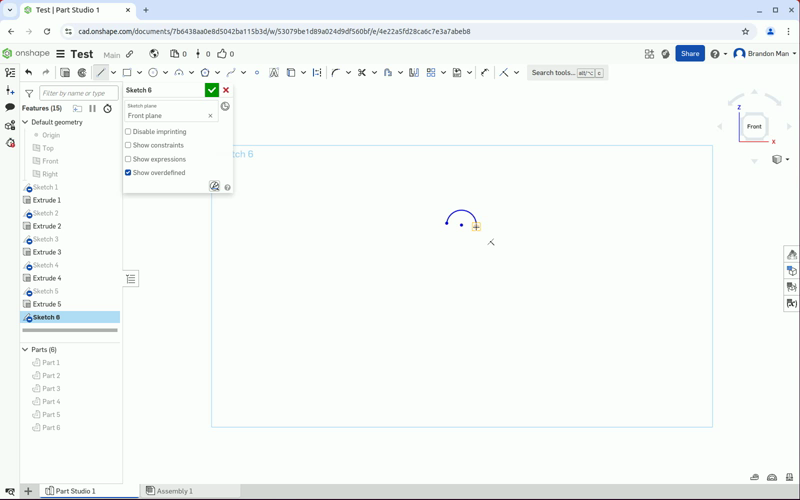
key_down(shift)
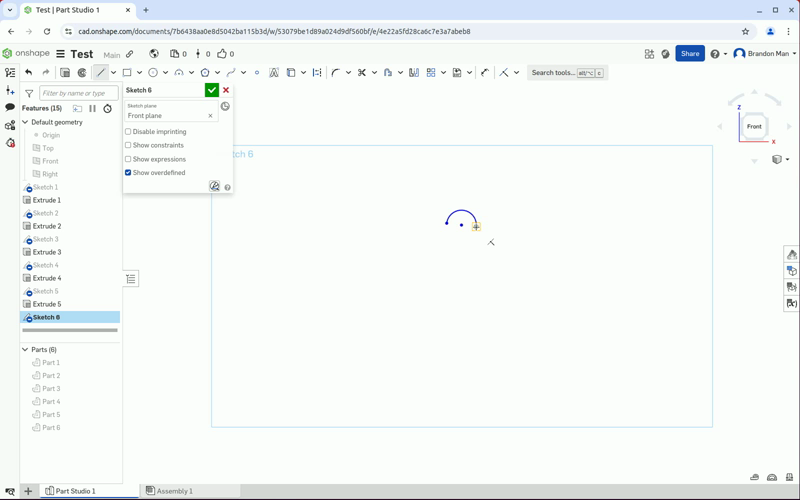
mouse_move(506, 226)
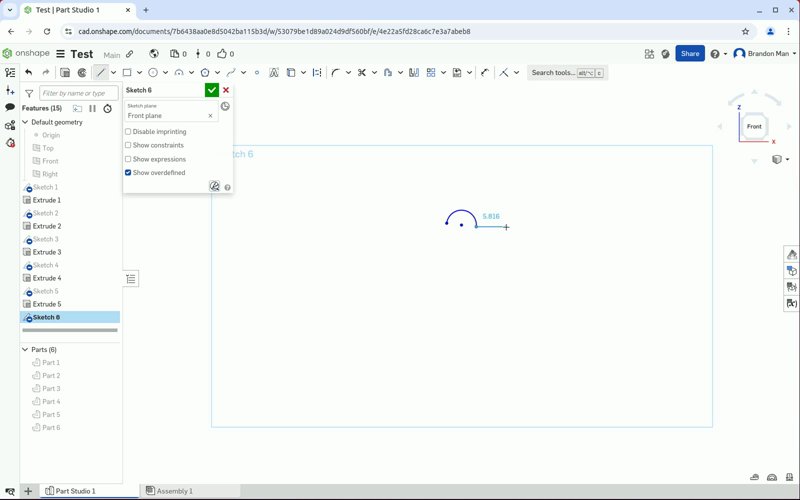
mouse_move(476, 223)
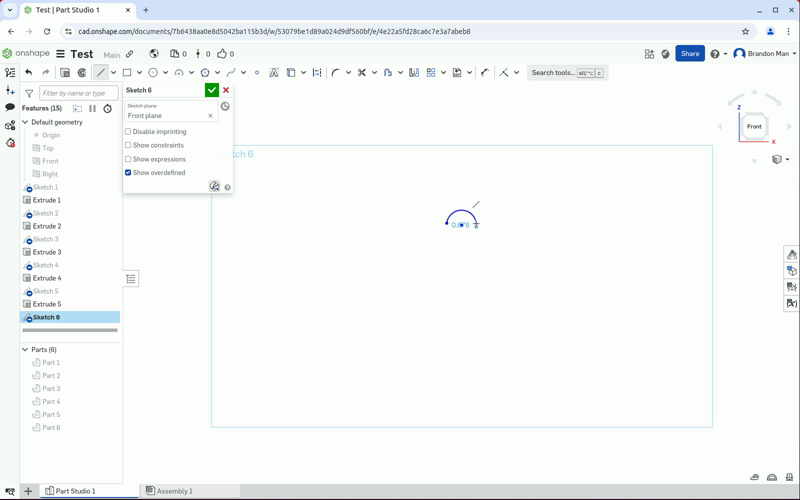
scroll(6)
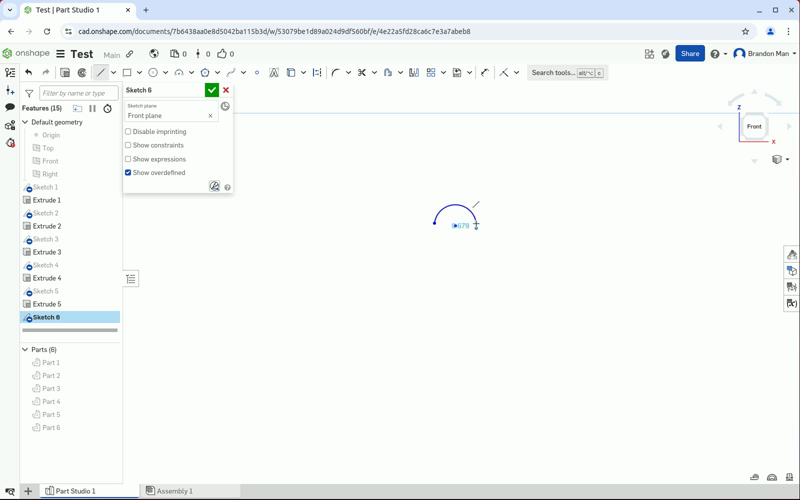
scroll(6)
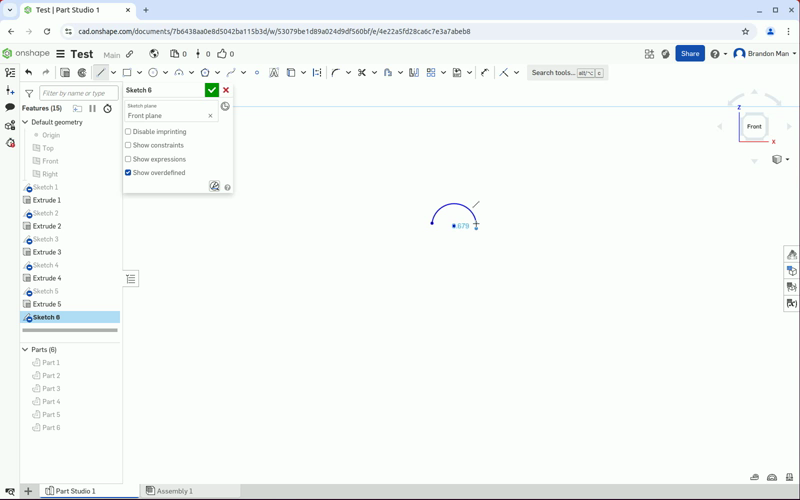
scroll(6)
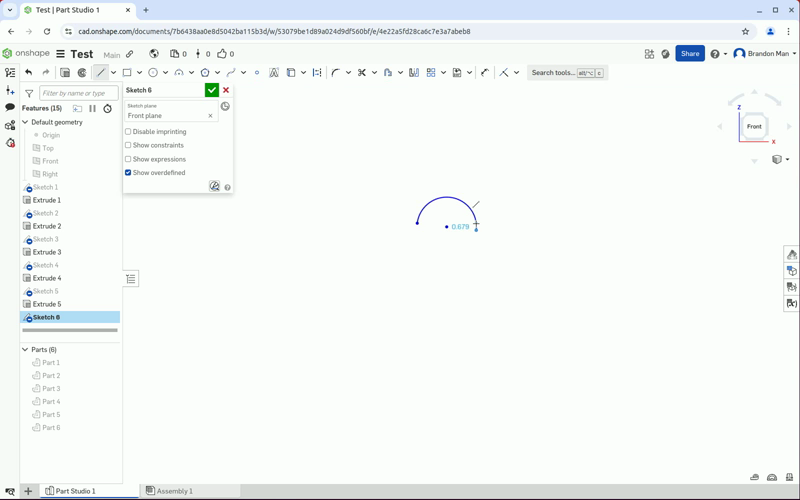
scroll(6)
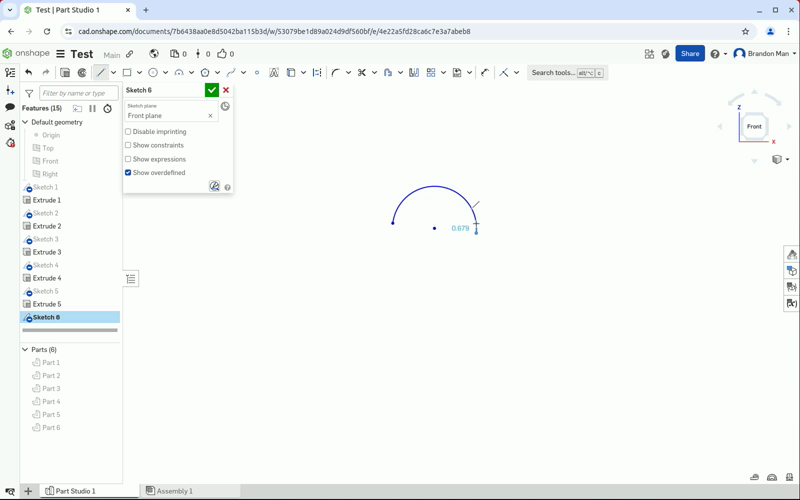
scroll(6)
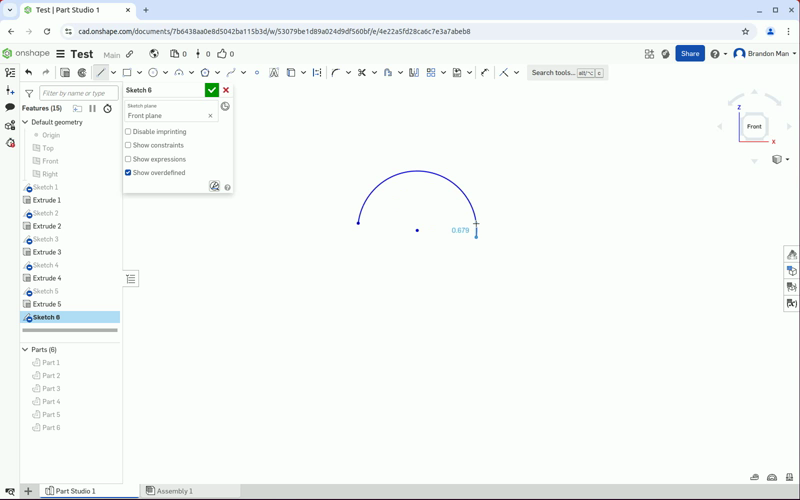
scroll(6)
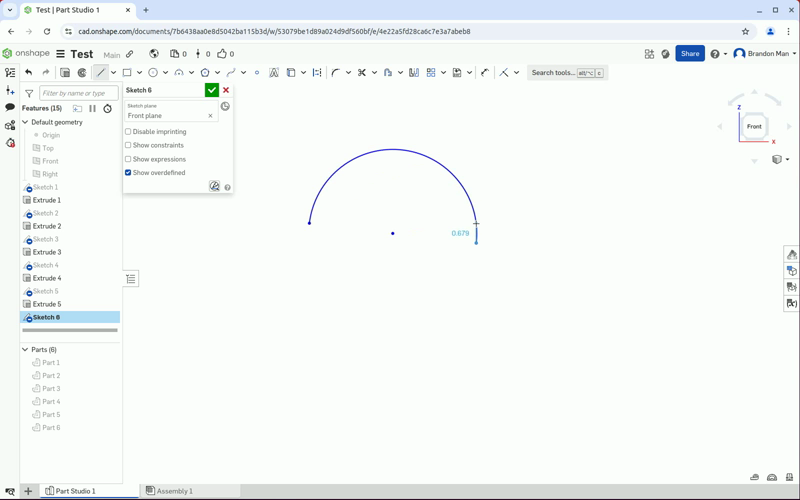
scroll(6)
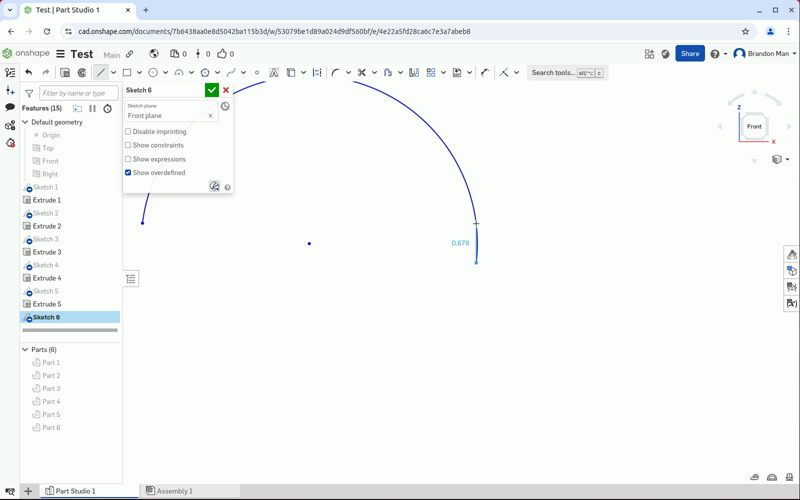
click(476, 223)
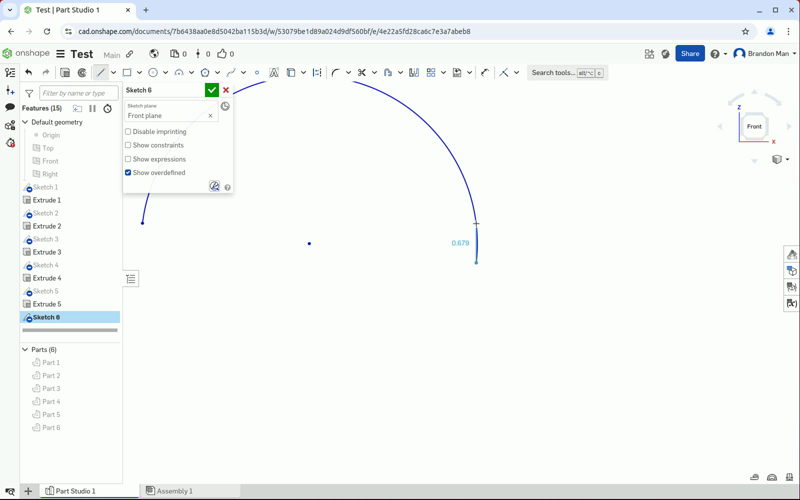
scroll(-6)
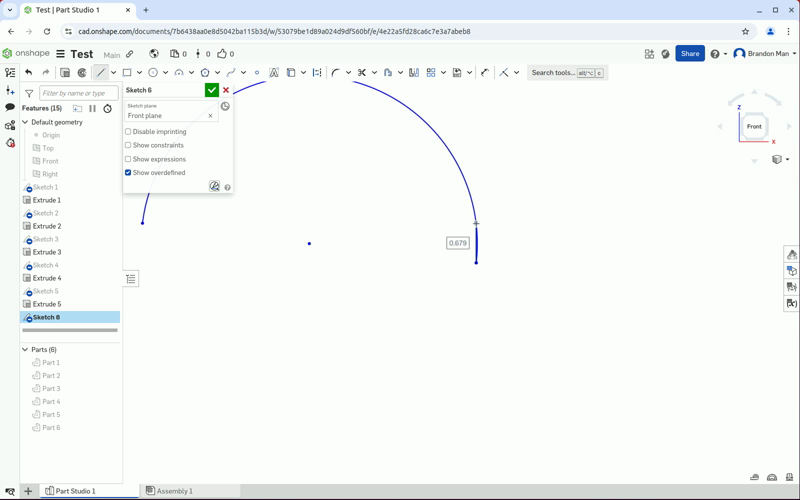
scroll(-6)
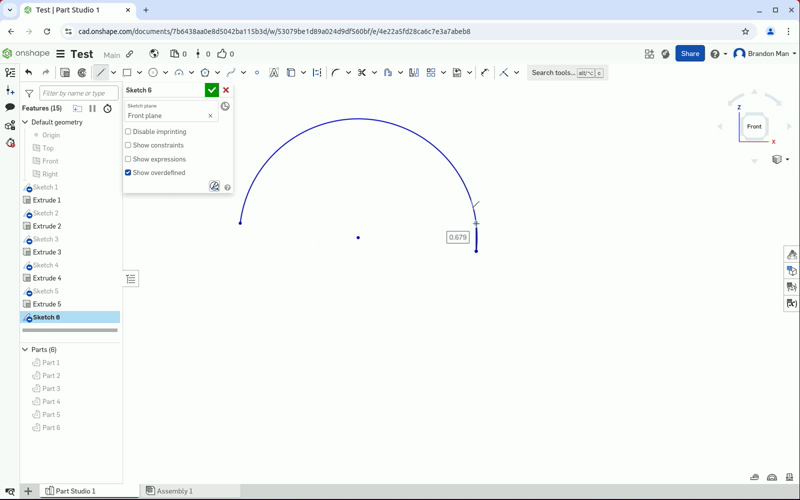
scroll(-6)
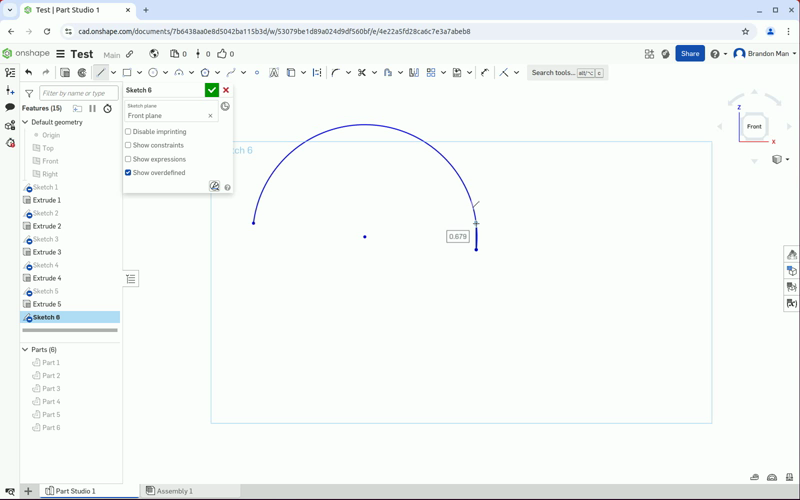
scroll(-6)
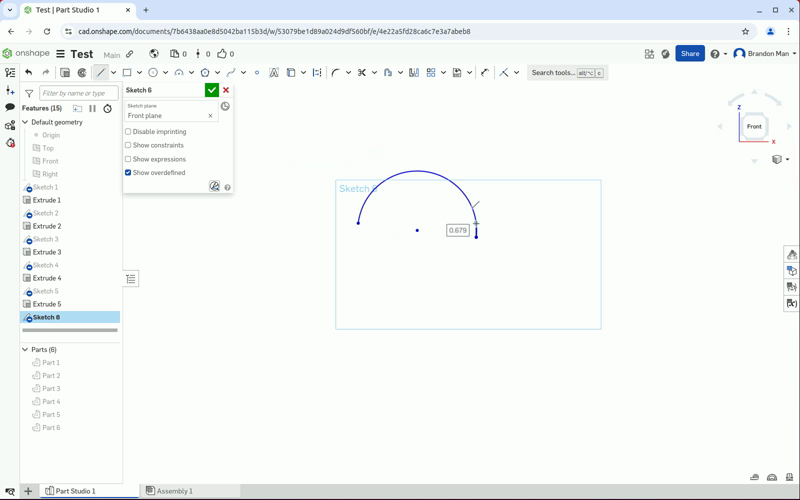
scroll(-6)
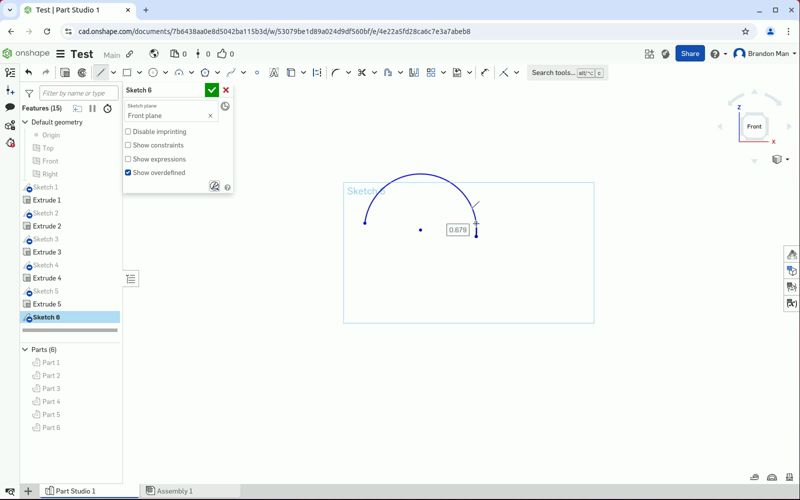
scroll(-6)
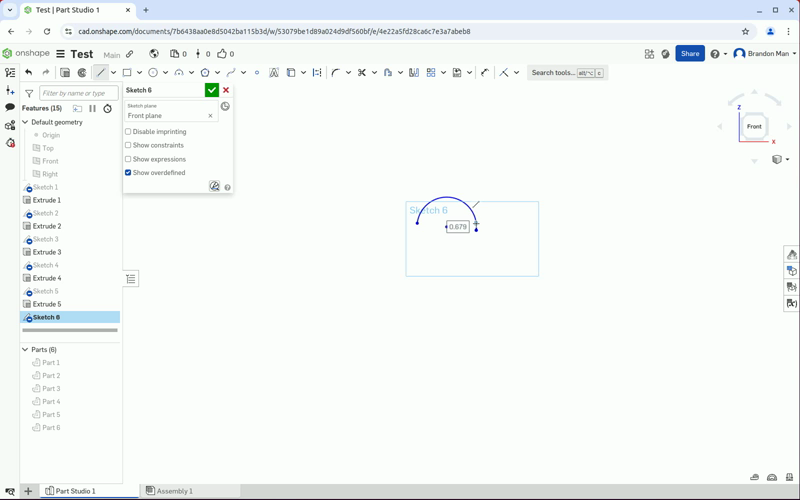
scroll(-6)
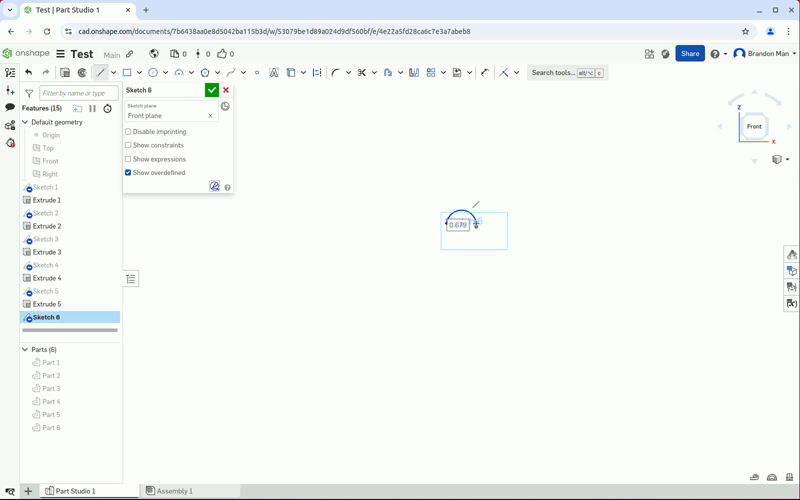
key_up(shift)
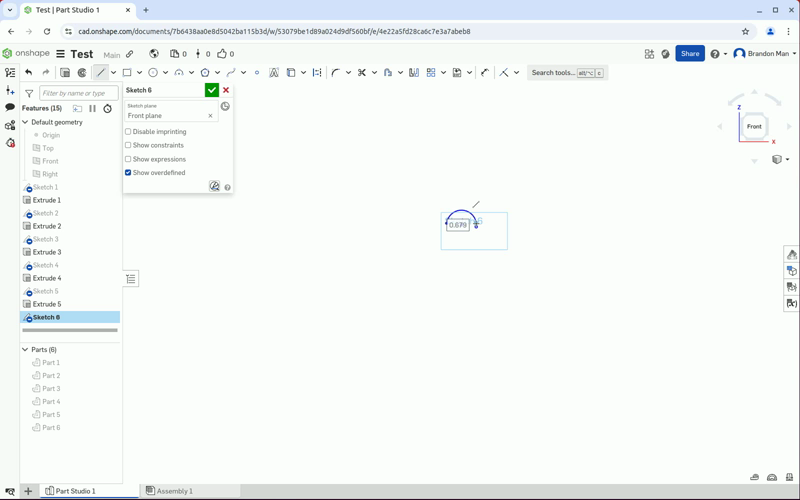
key_down(shift)
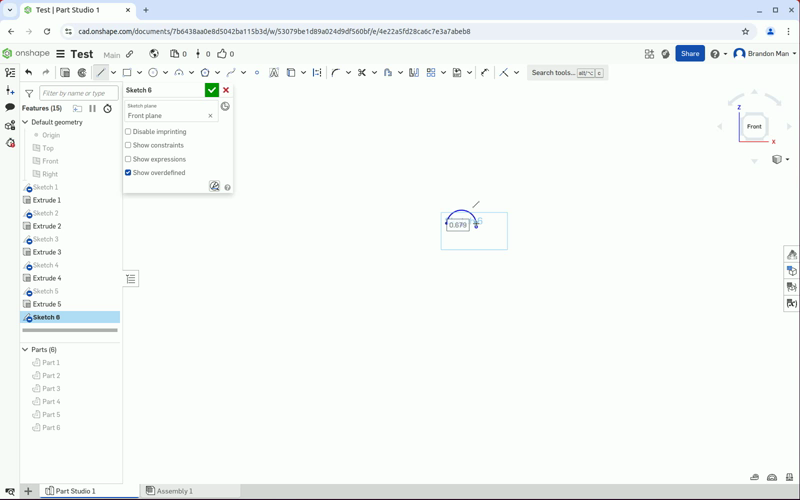
mouse_move(506, 223)
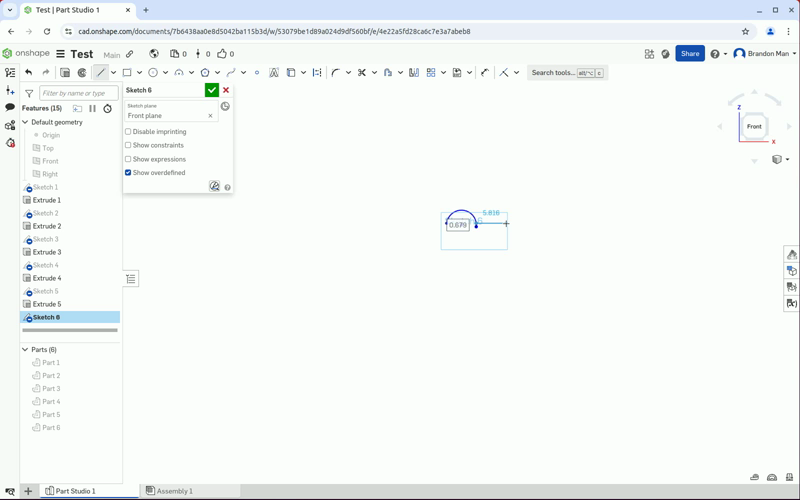
mouse_move(470, 176)
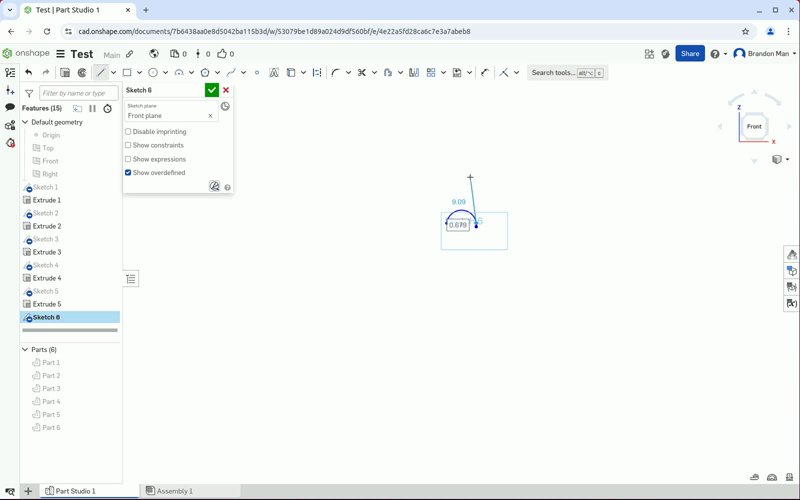
click(470, 176)
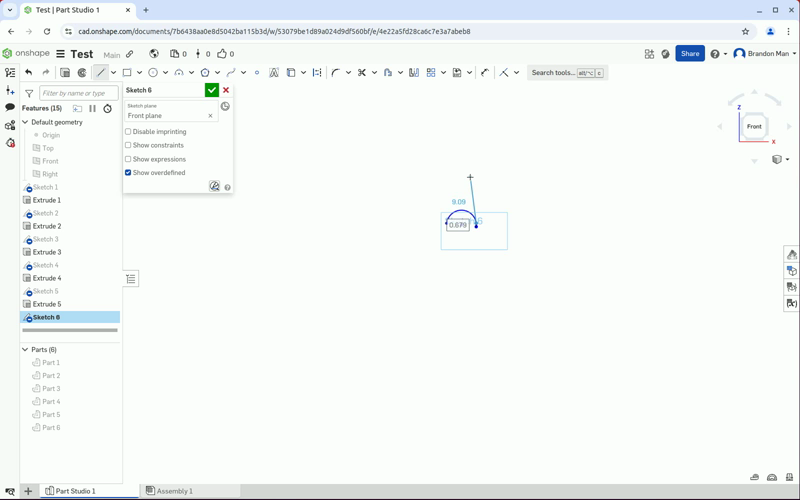
key_up(shift)
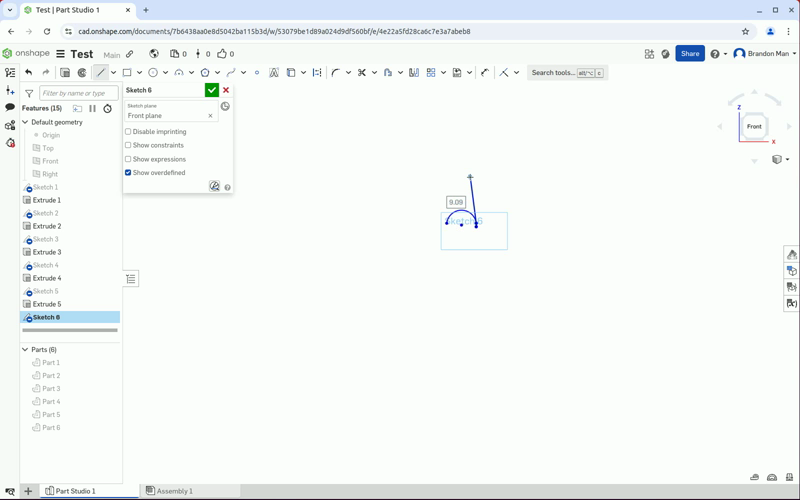
key(esc)
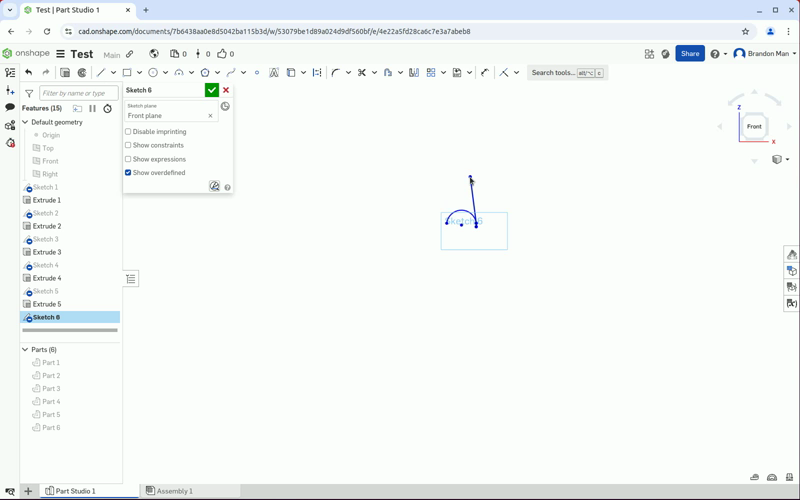
key(a)
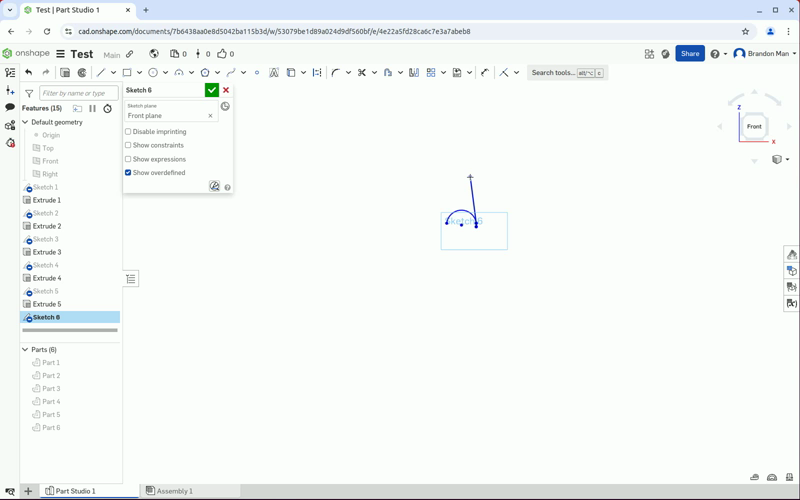
mouse_move(470, 176)
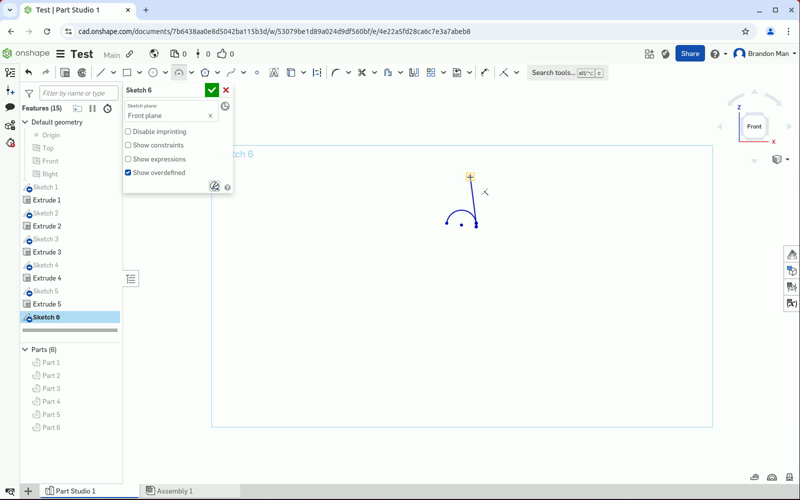
click(470, 176)
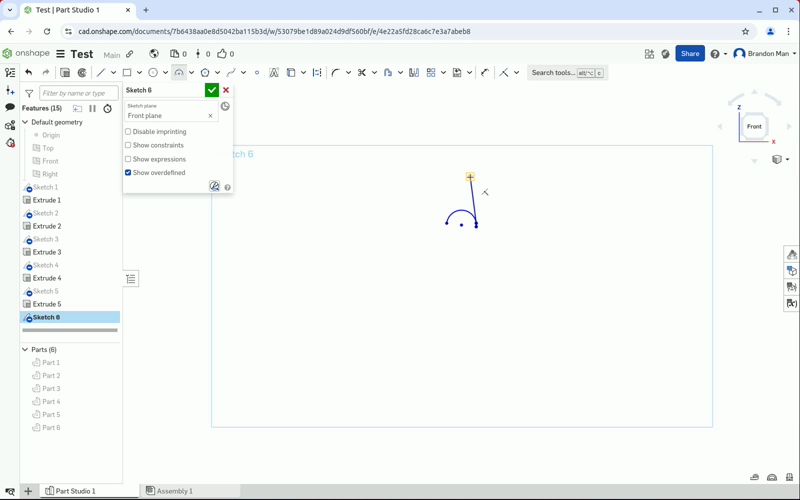
key_down(shift)
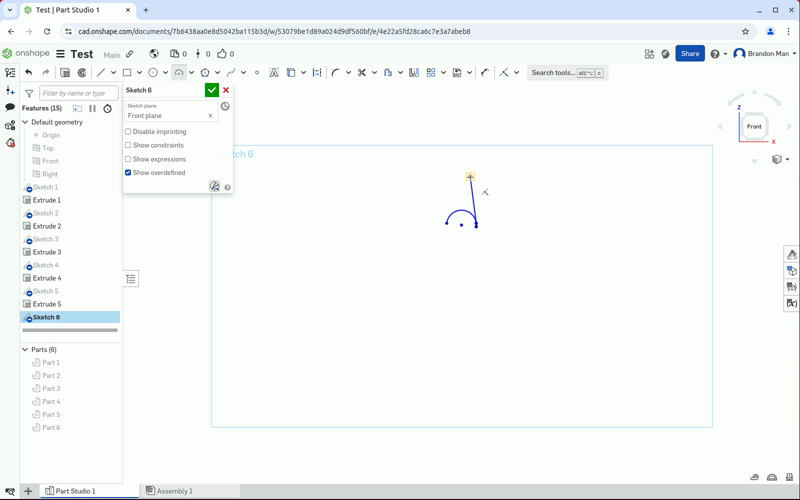
mouse_move(452, 176)
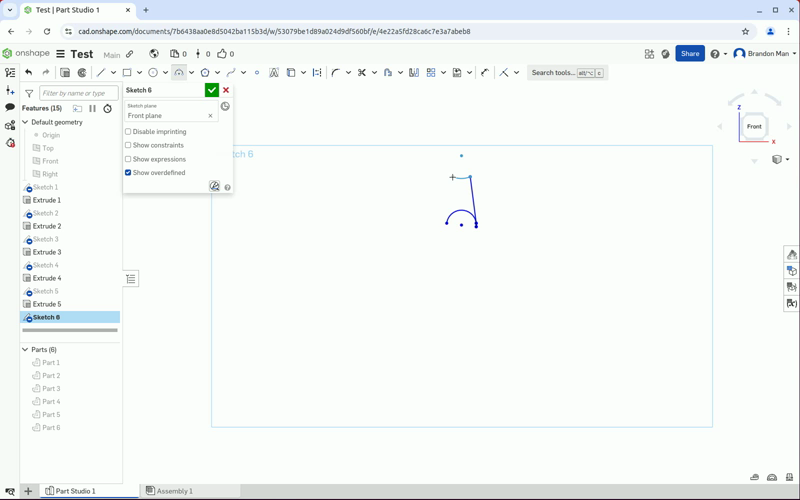
click(452, 176)
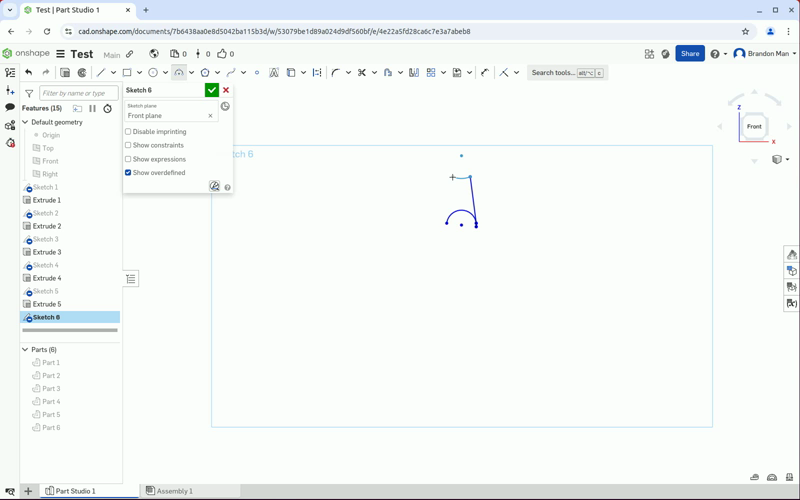
mouse_move(461, 186)
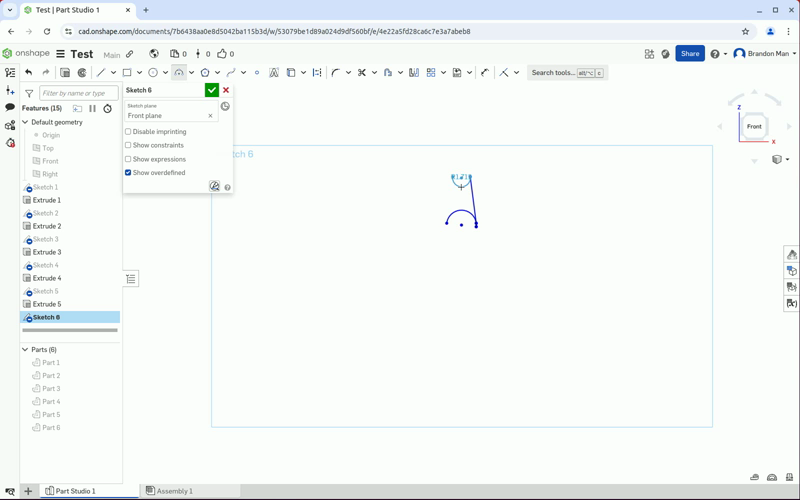
click(461, 186)
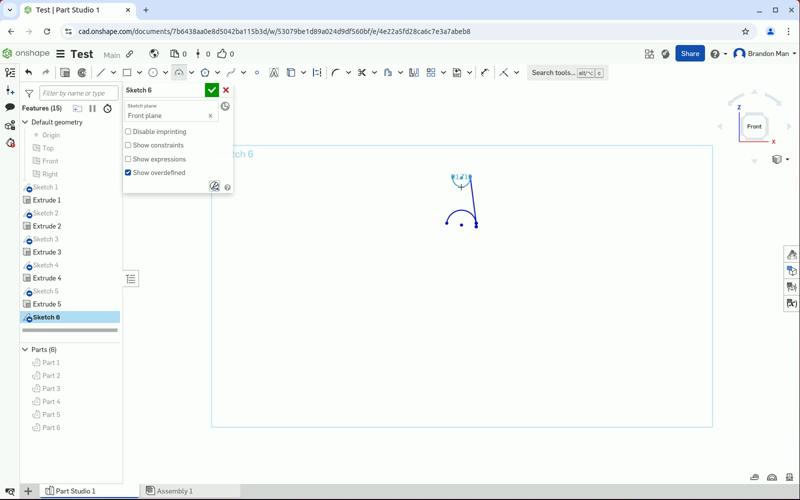
key_up(shift)
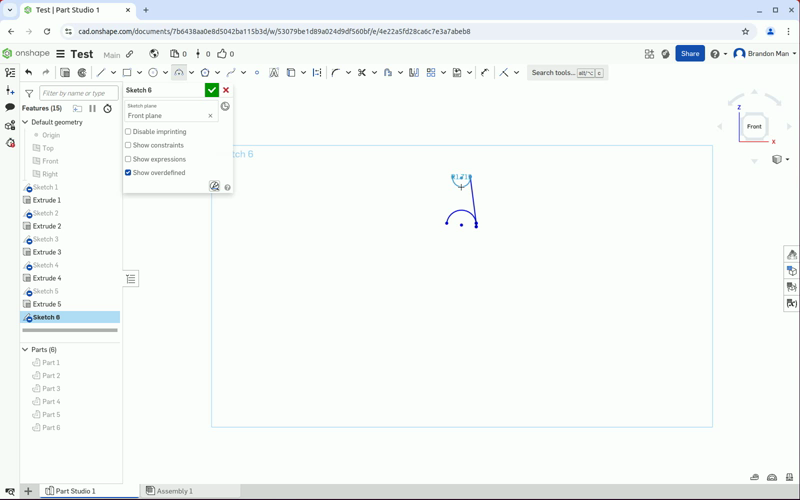
key(esc)
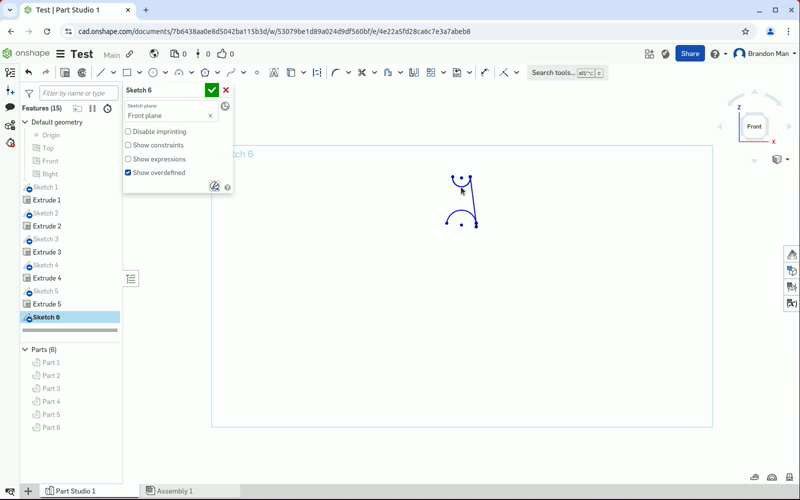
key(l)
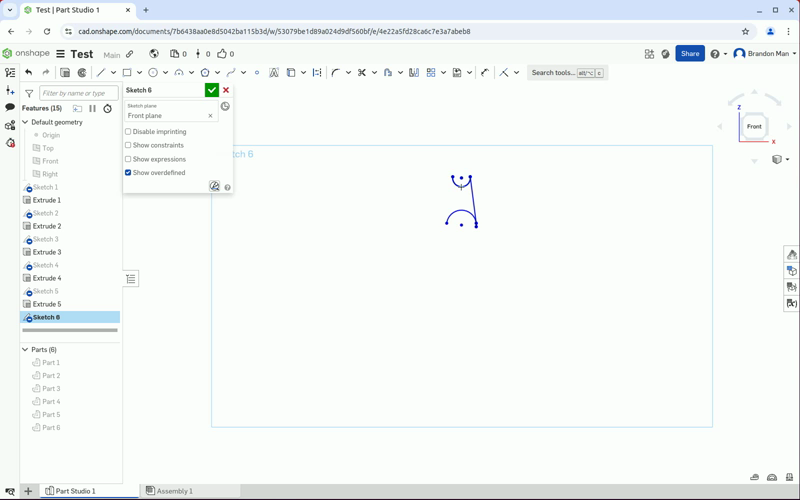
mouse_move(452, 176)
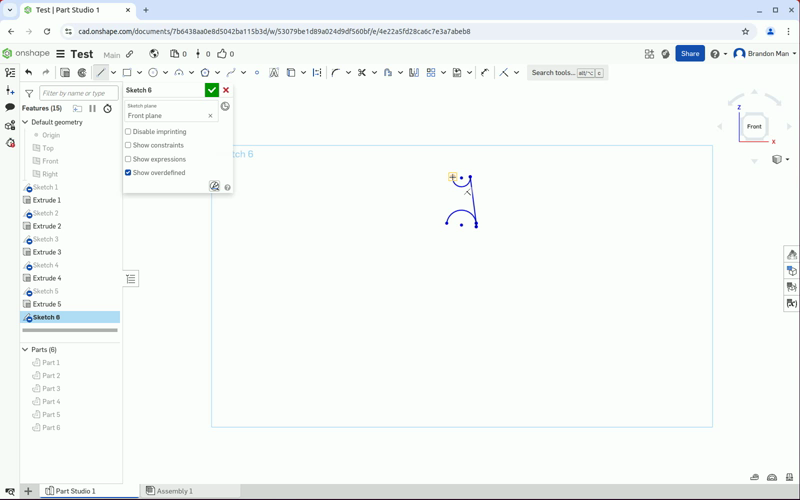
click(452, 176)
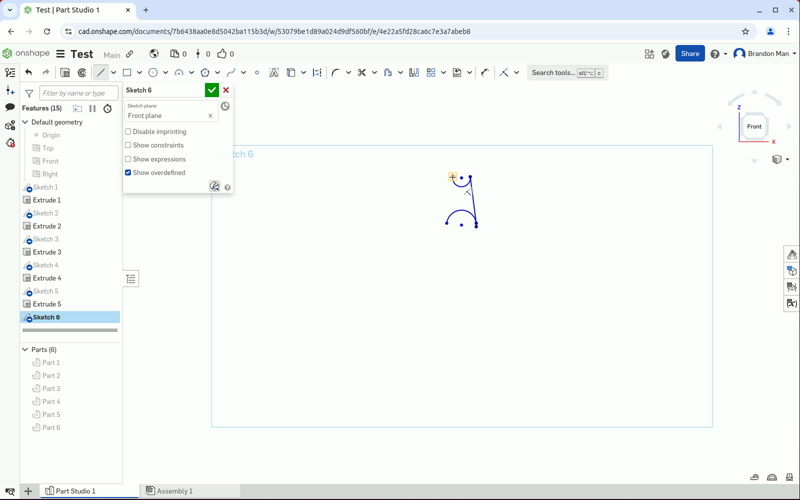
mouse_move(482, 176)
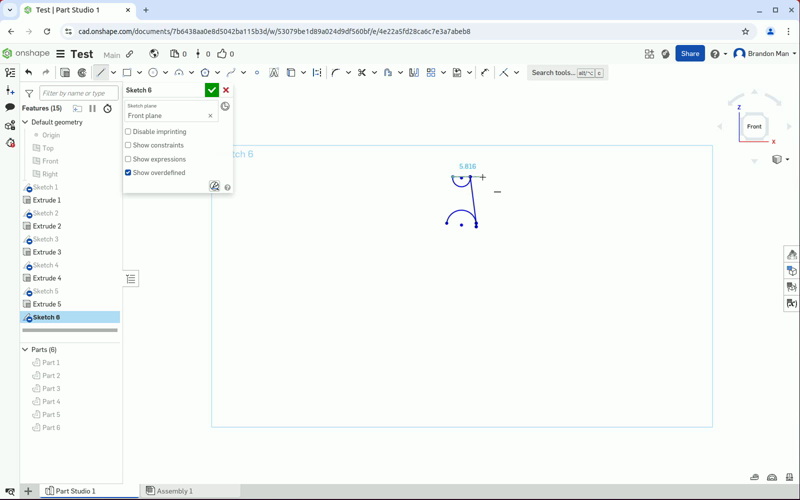
key_down(shift)
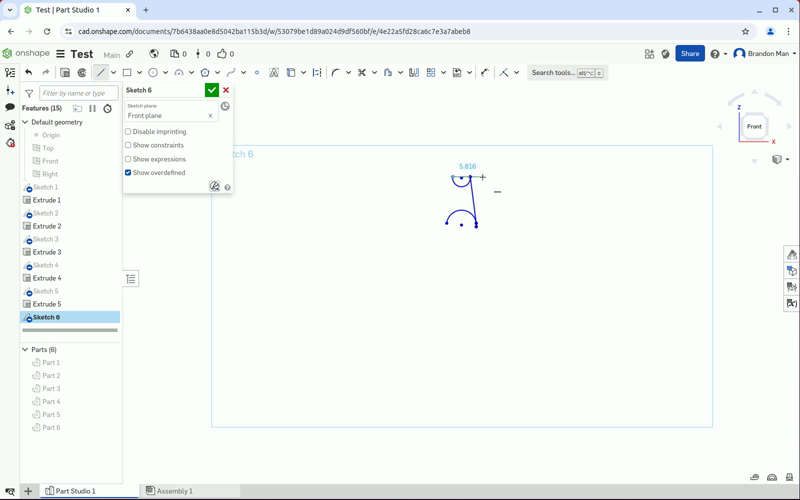
mouse_move(446, 223)
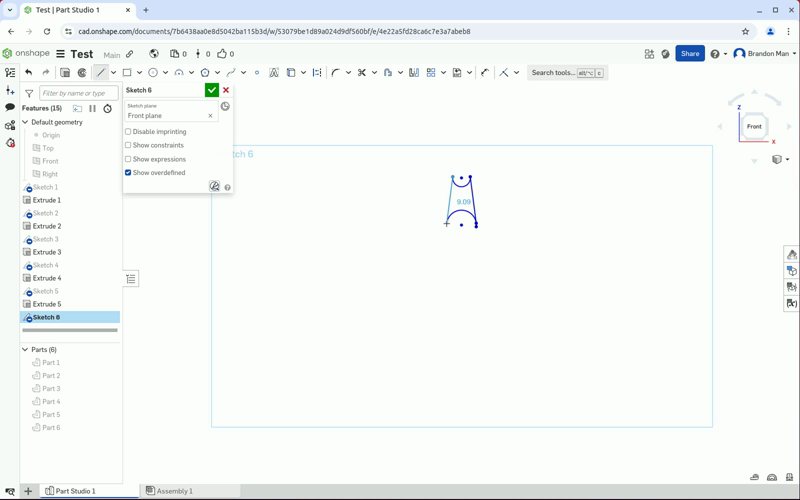
key_up(shift)
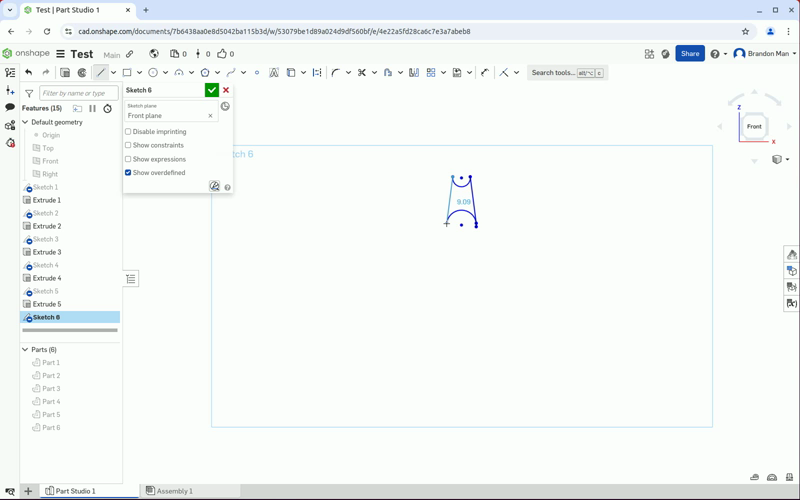
click(446, 223)
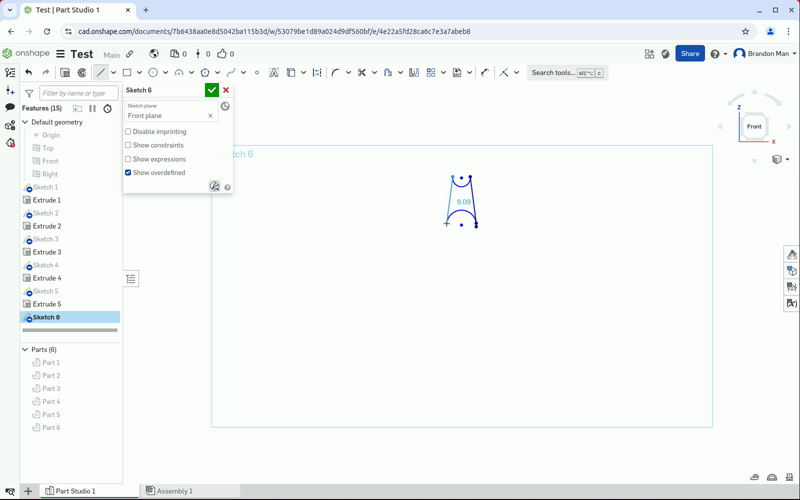
key(esc)
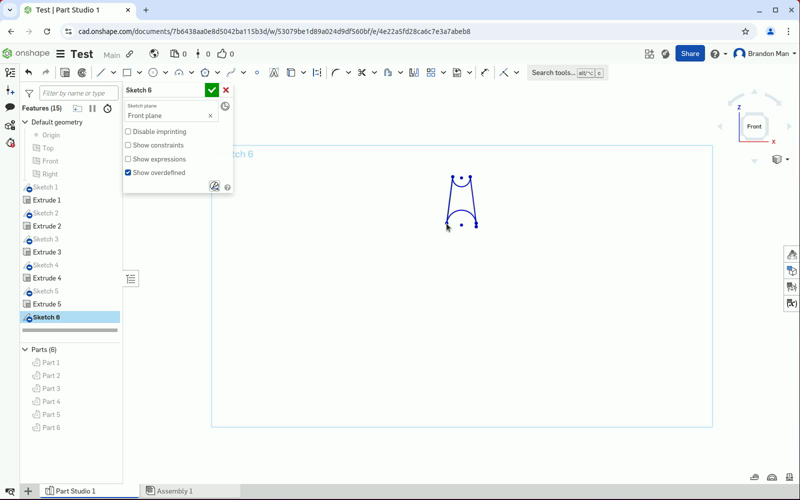
key(c)
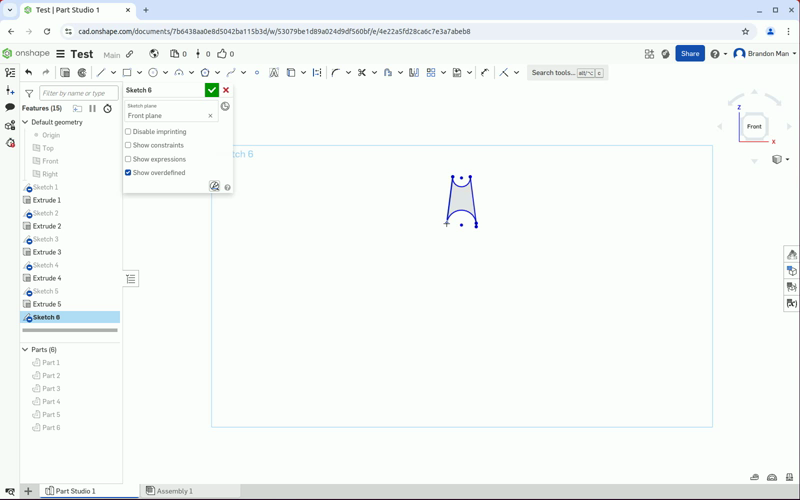
key_down(shift)
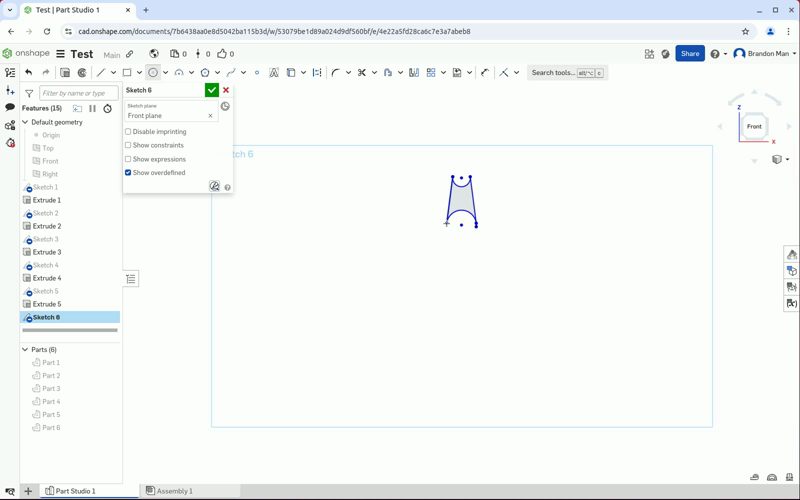
mouse_move(459, 191)
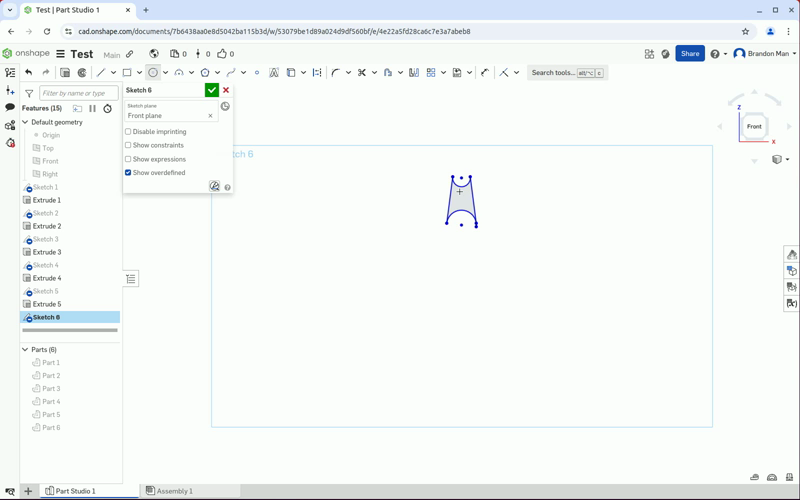
scroll(6)
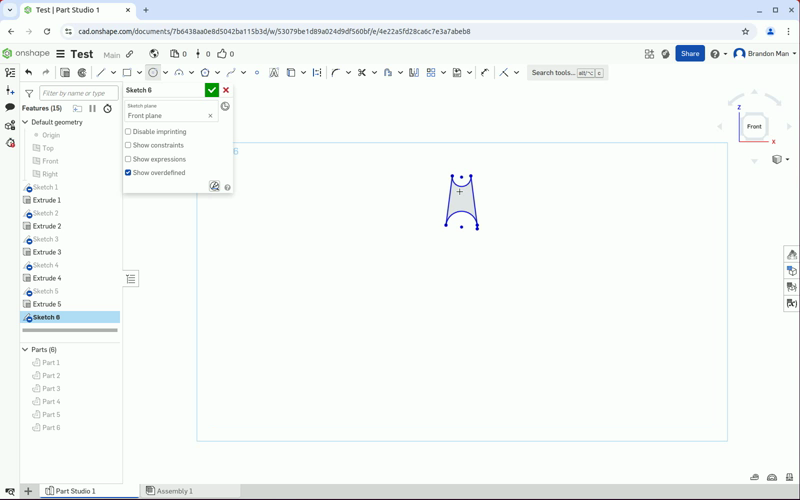
scroll(6)
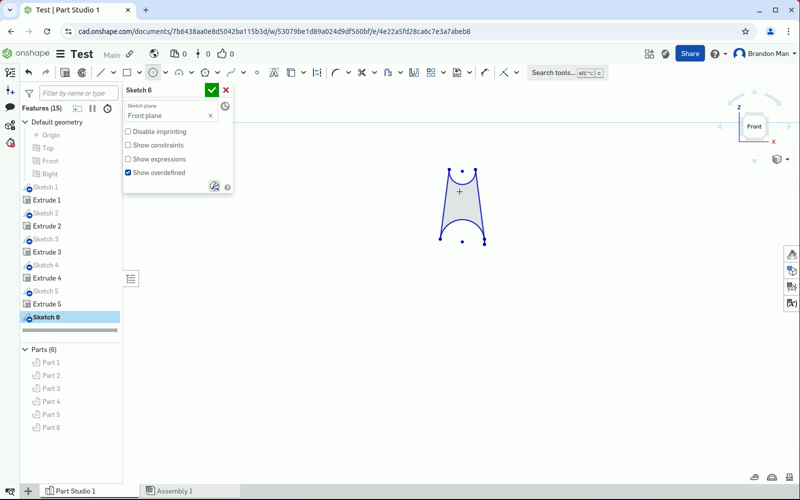
scroll(6)
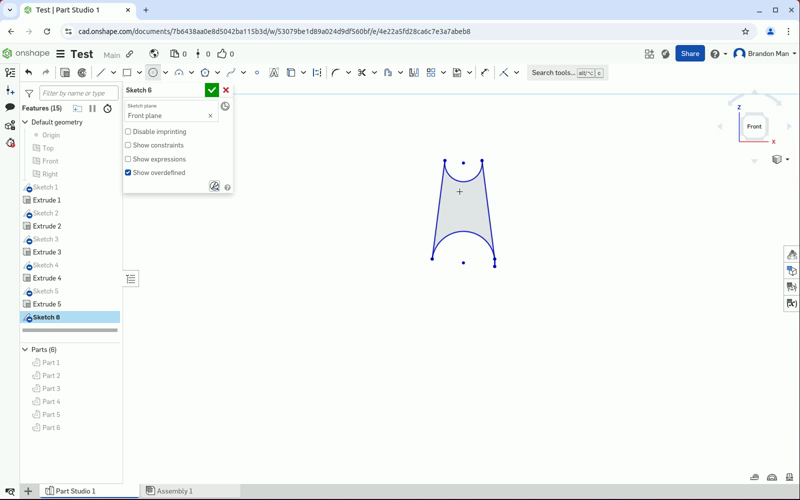
scroll(6)
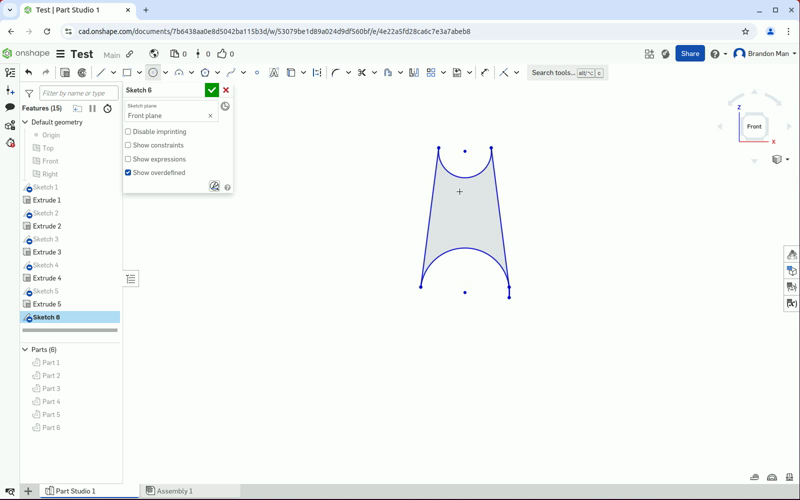
scroll(6)
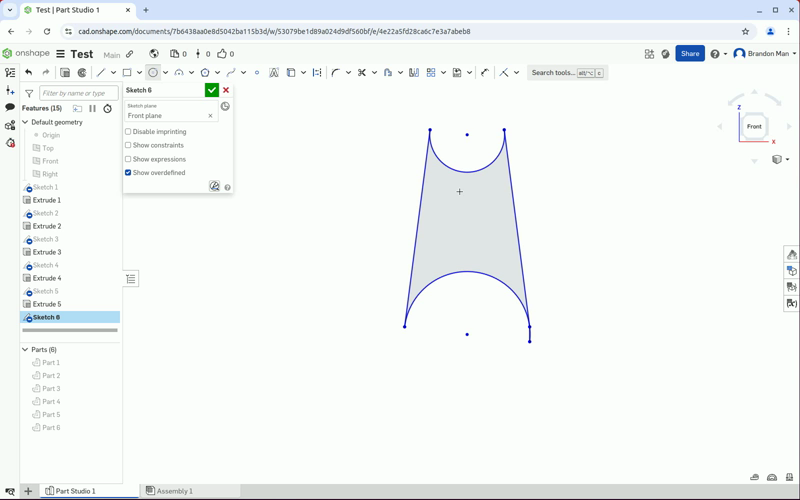
scroll(6)
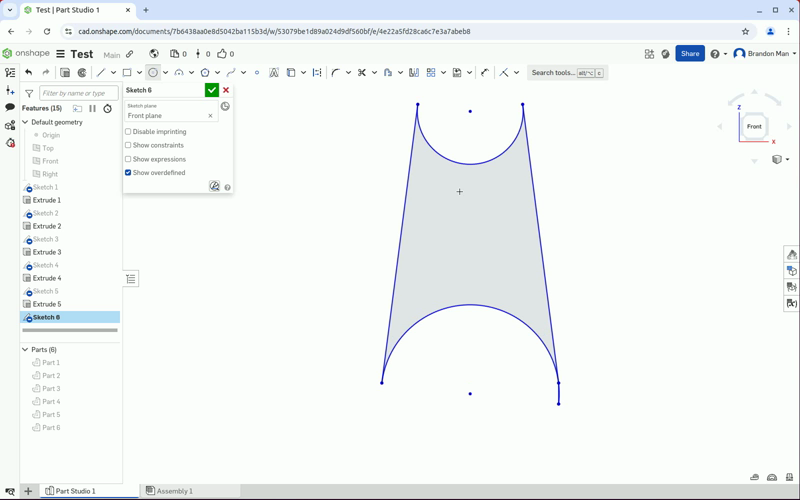
scroll(6)
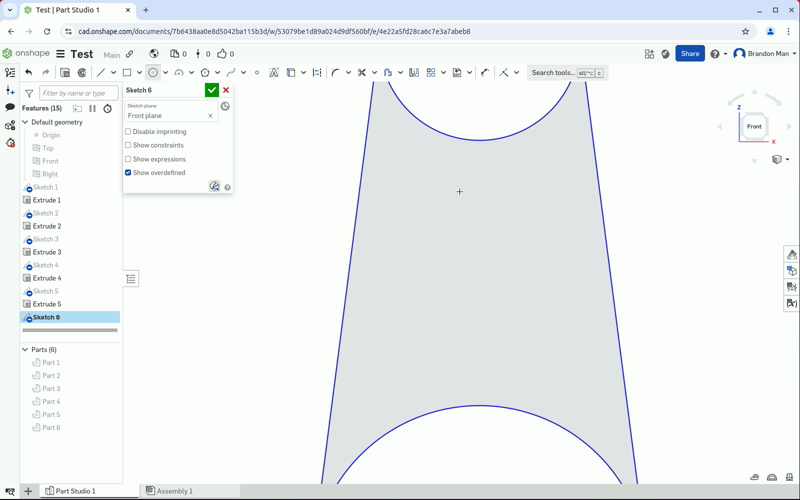
click(459, 191)
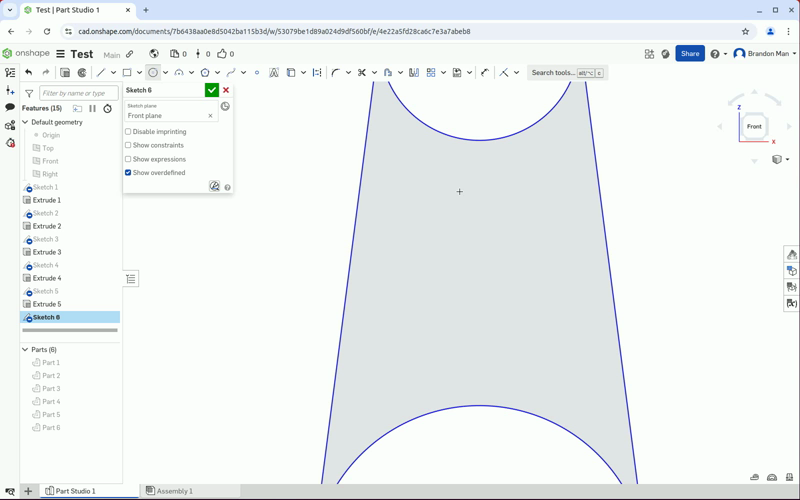
scroll(-6)
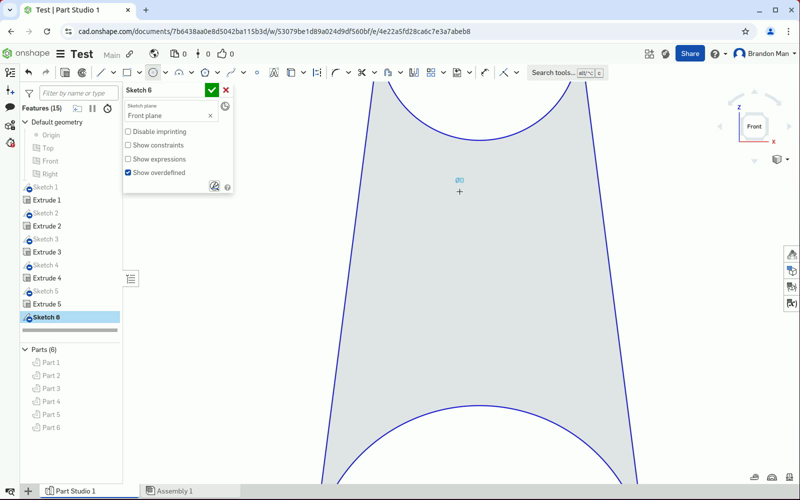
scroll(-6)
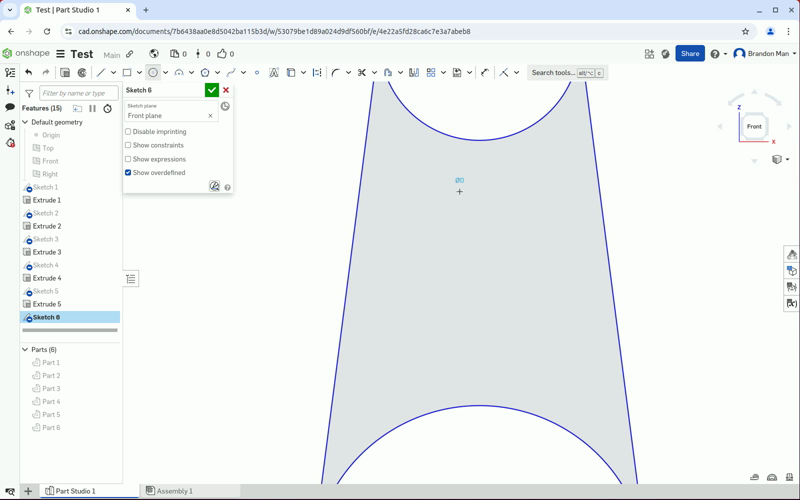
scroll(-6)
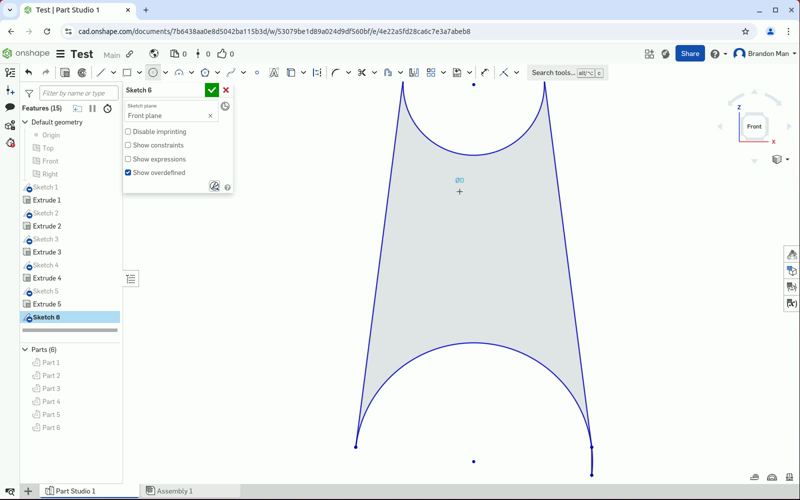
scroll(-6)
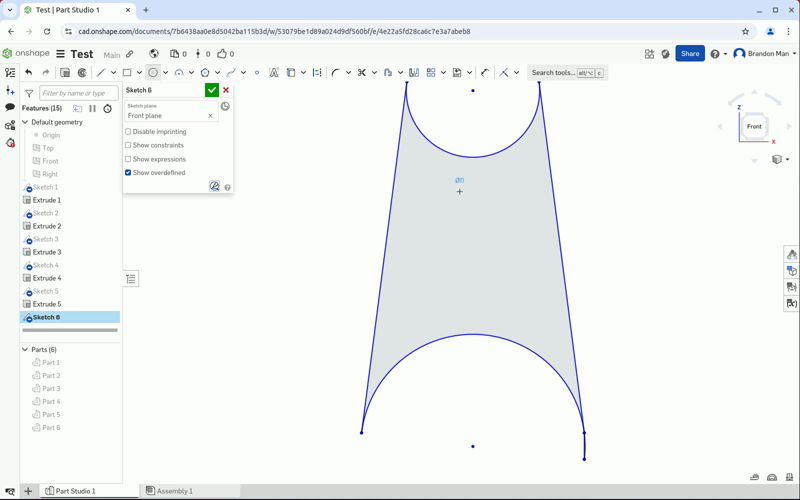
scroll(-6)
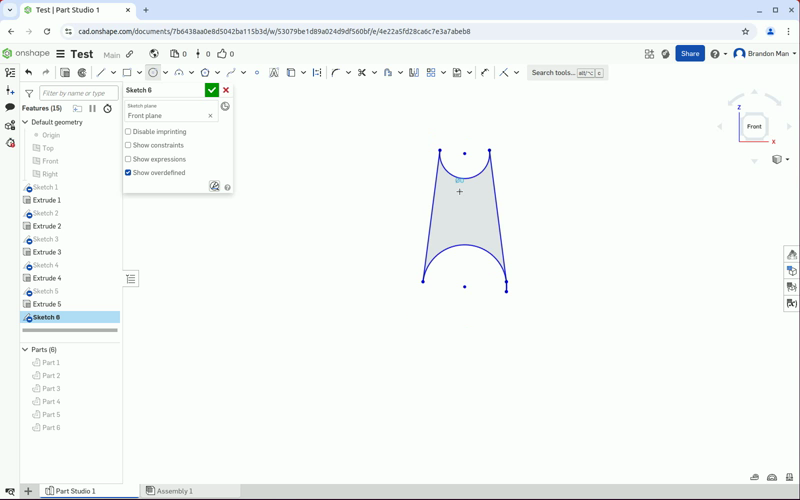
scroll(-6)
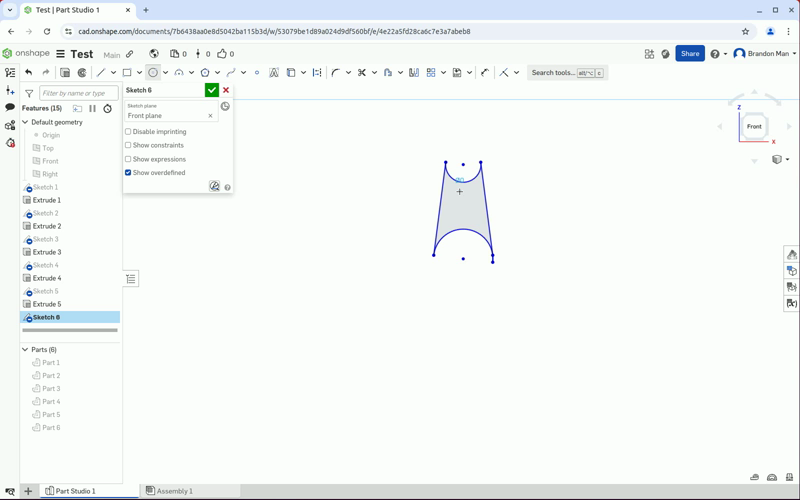
scroll(-6)
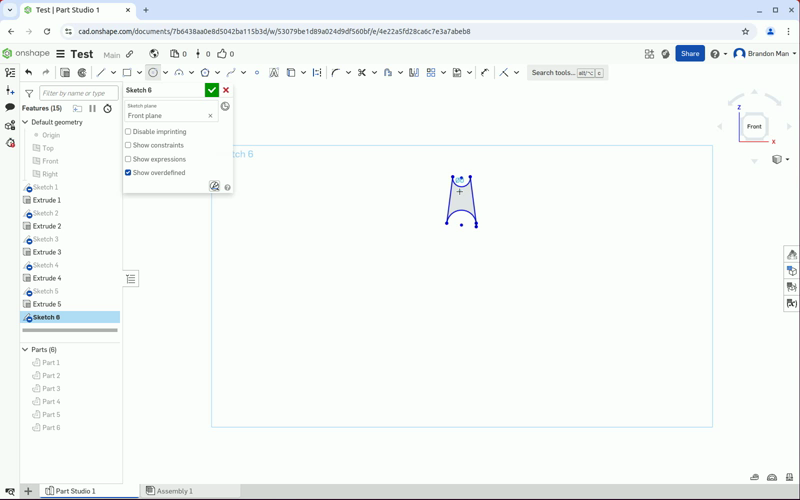
key_up(shift)
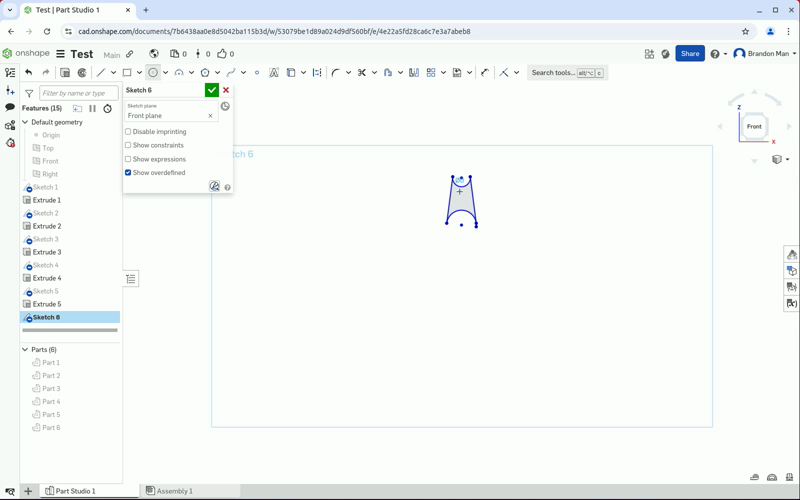
mouse_move(462, 191)
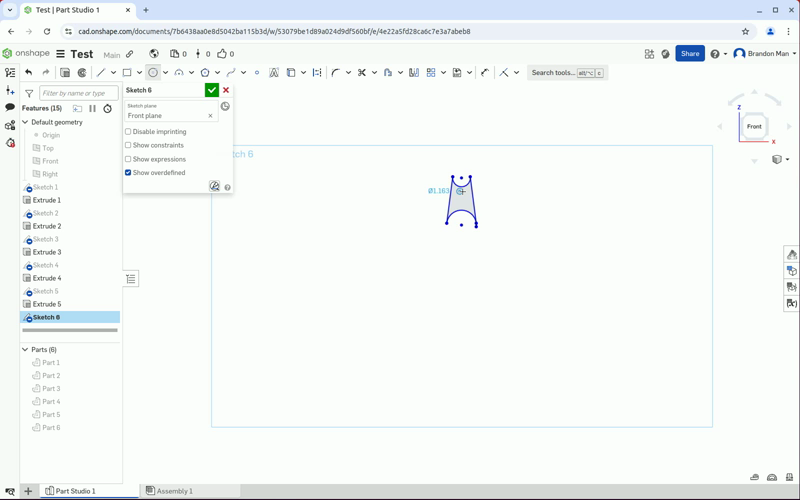
scroll(6)
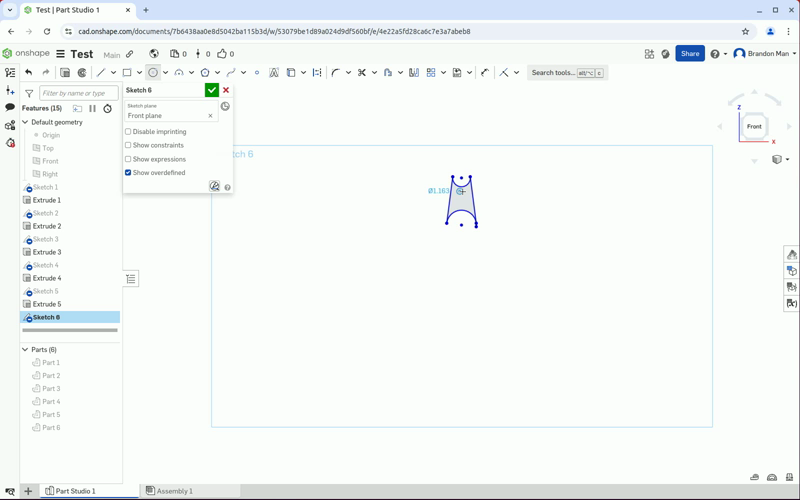
scroll(6)
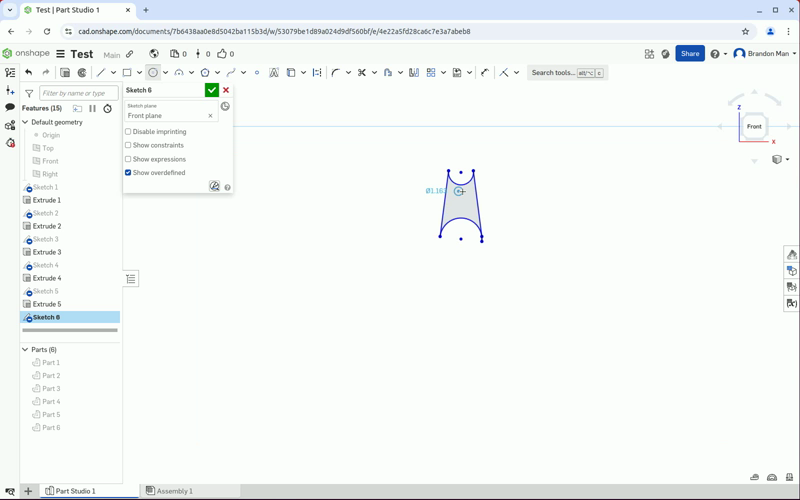
scroll(6)
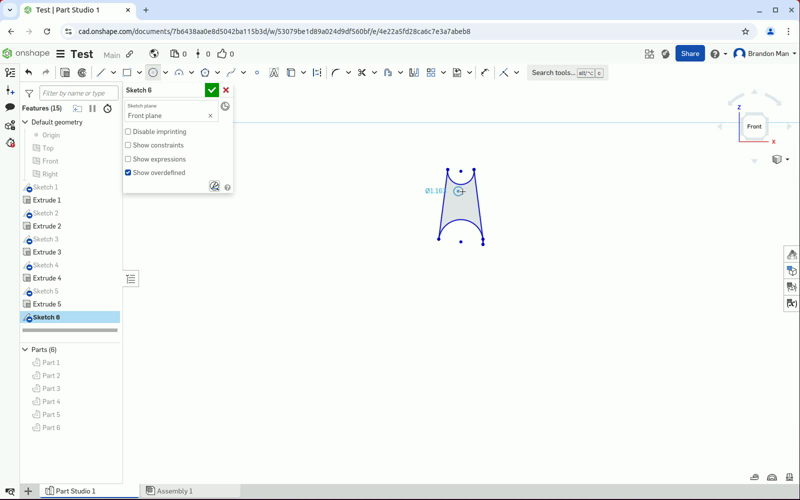
scroll(6)
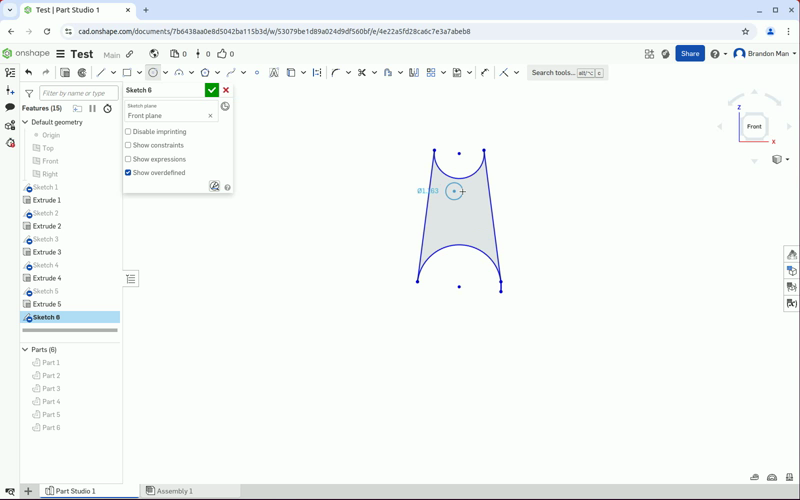
scroll(6)
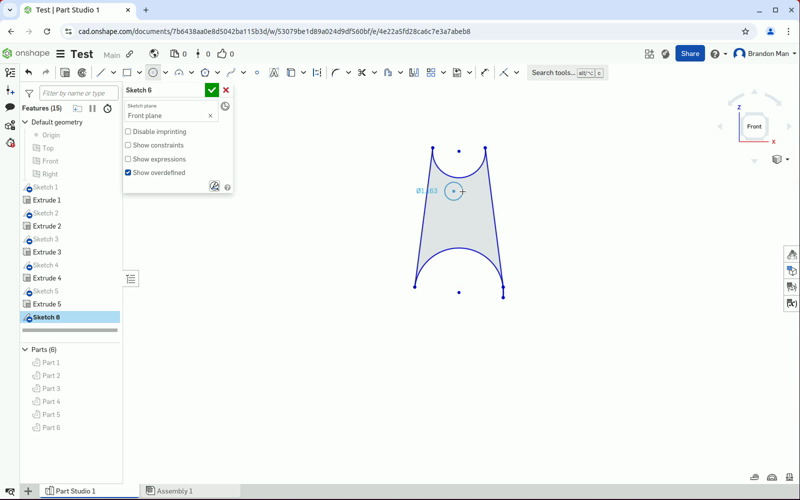
scroll(6)
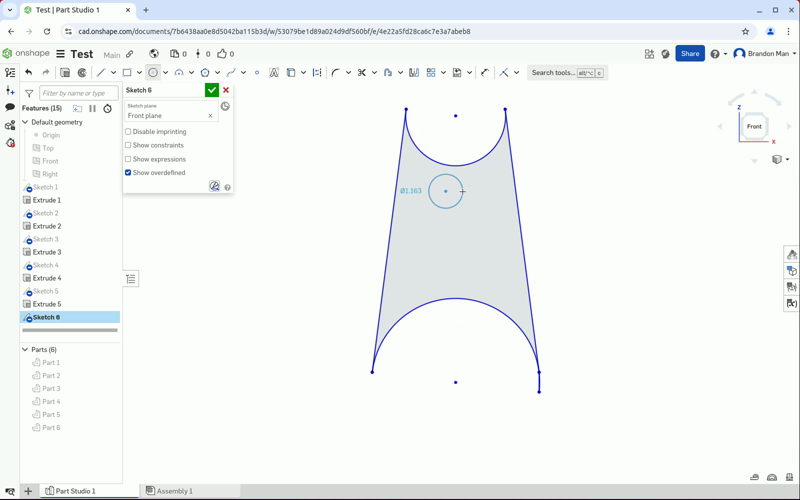
scroll(6)
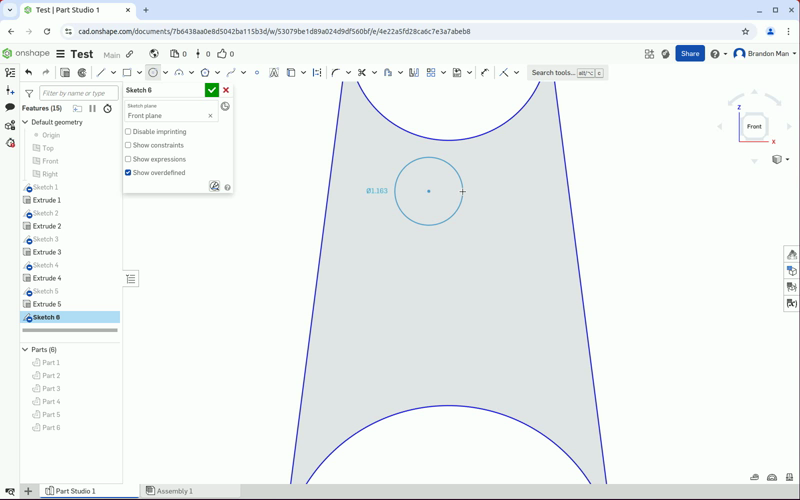
click(462, 191)
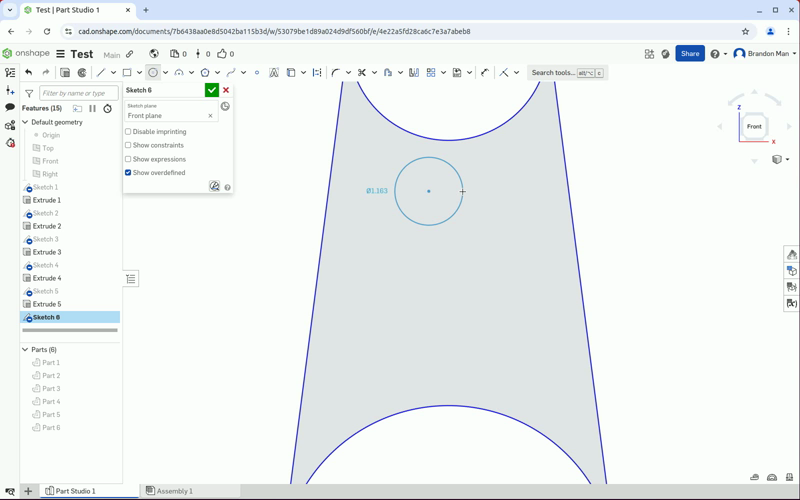
scroll(-6)
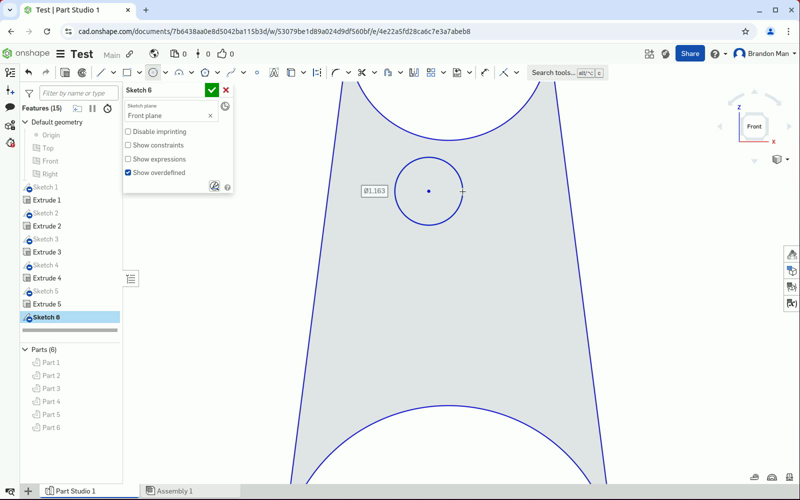
scroll(-6)
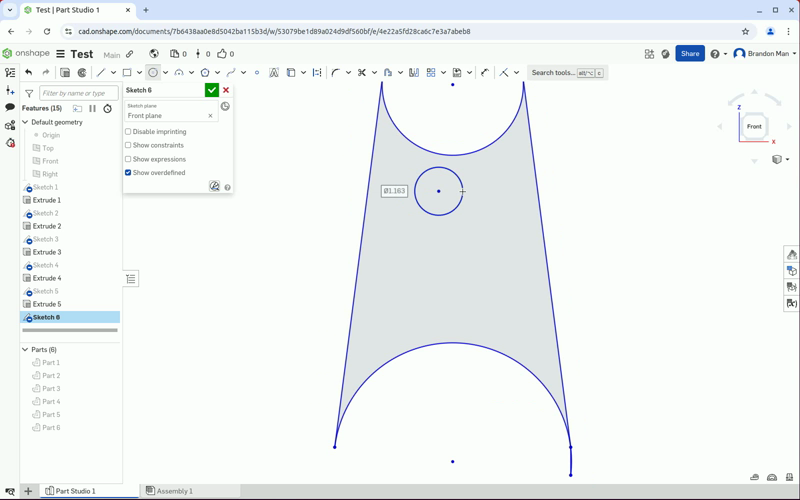
scroll(-6)
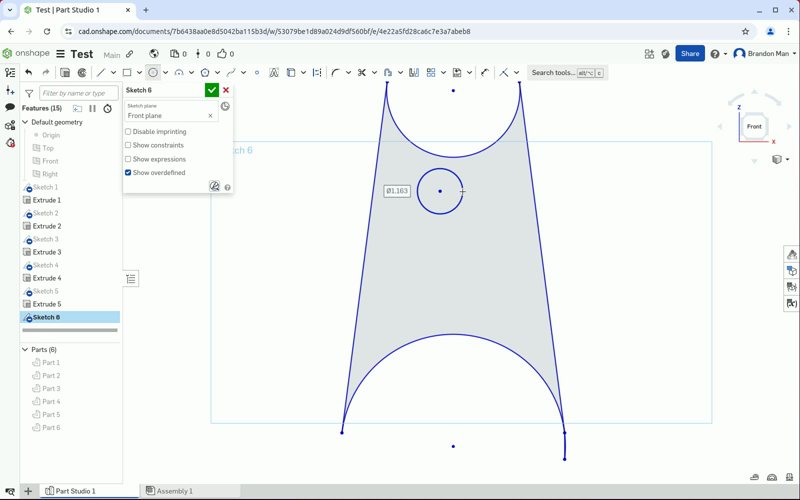
scroll(-6)
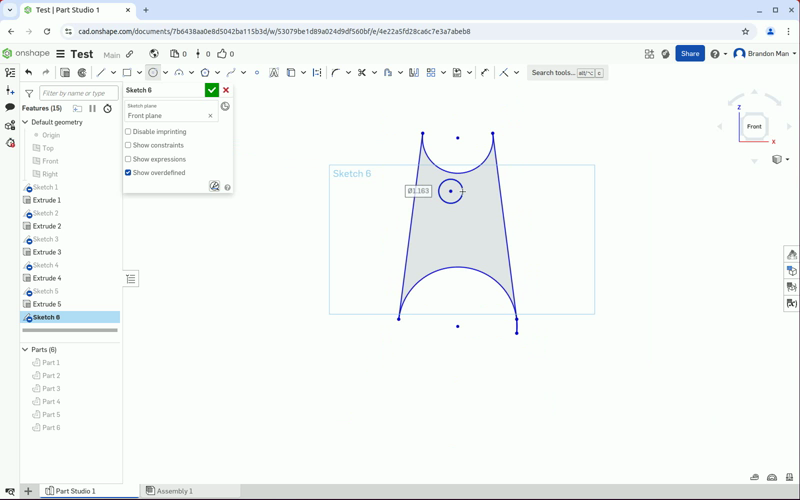
scroll(-6)
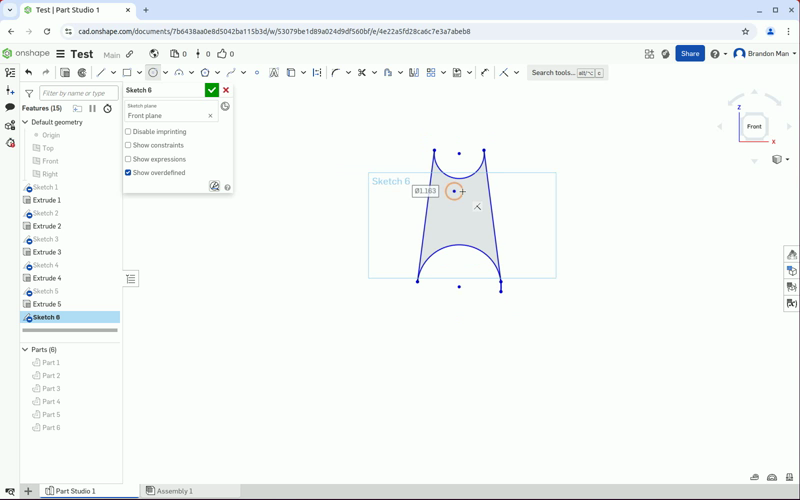
scroll(-6)
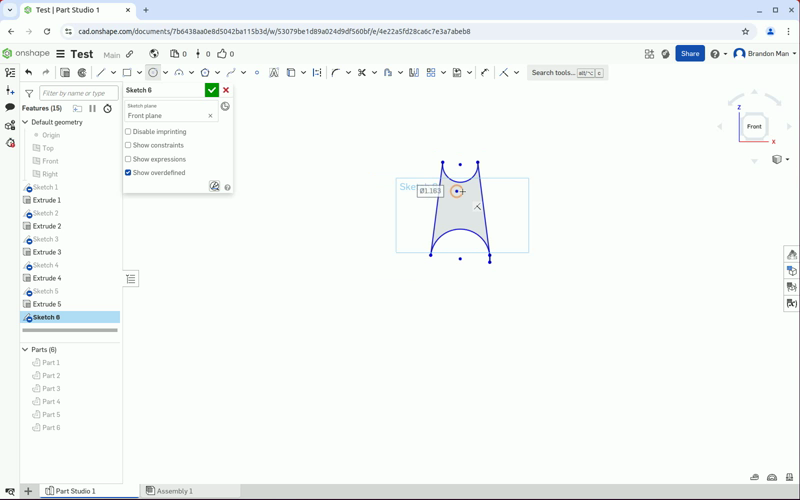
scroll(-6)
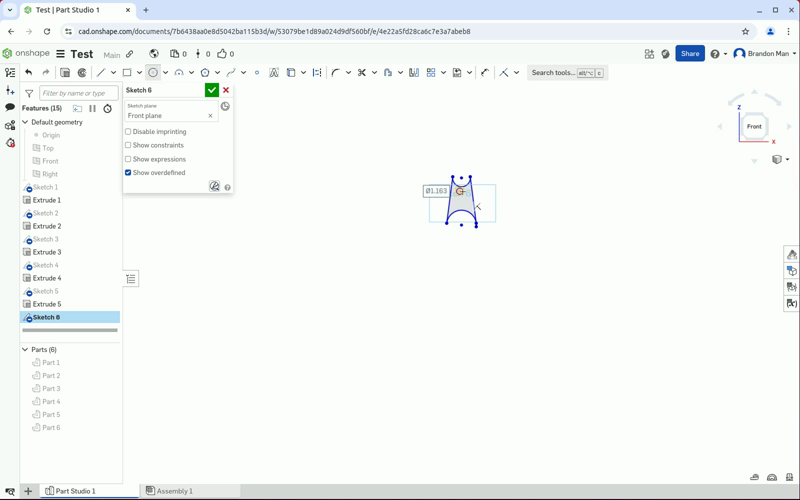
key(esc)
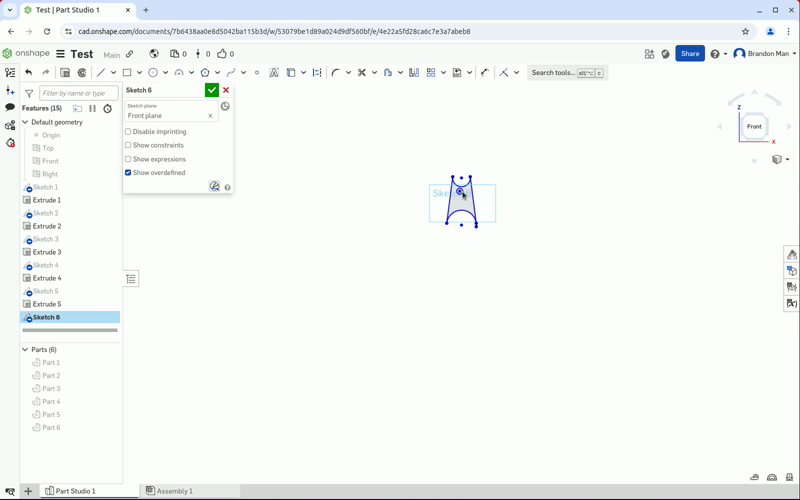
mouse_move(456, 188)
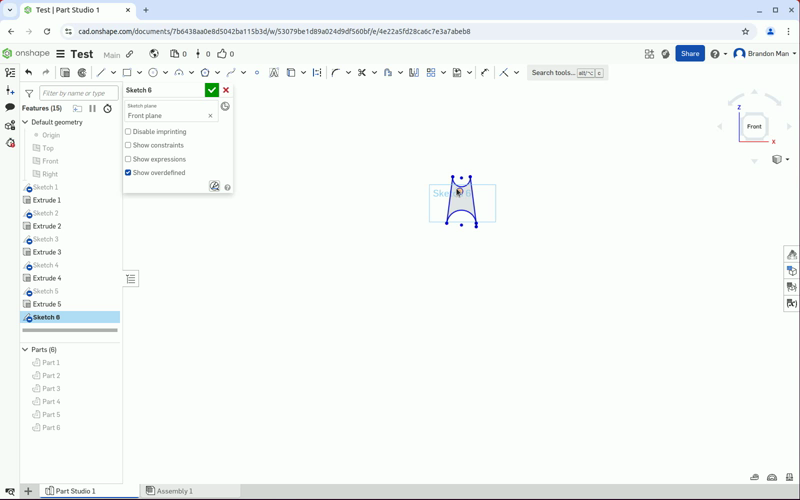
scroll(6)
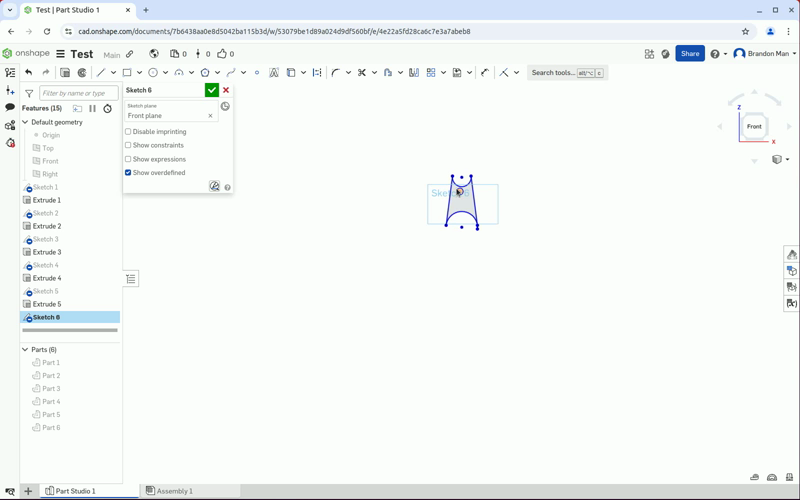
scroll(6)
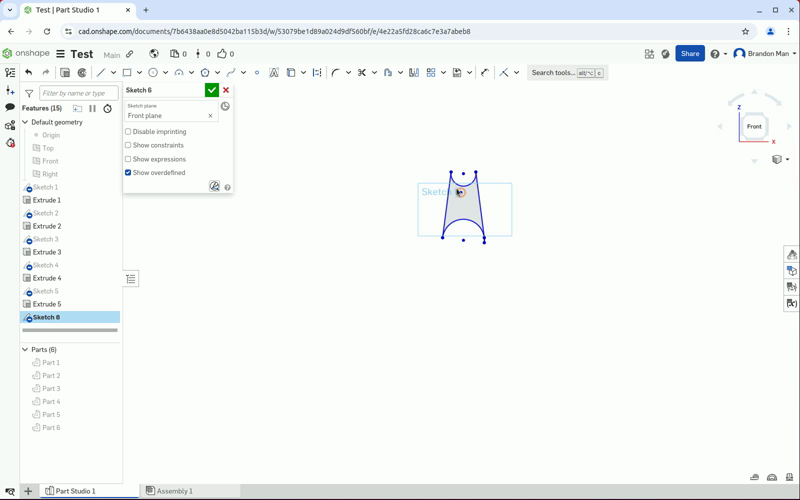
scroll(6)
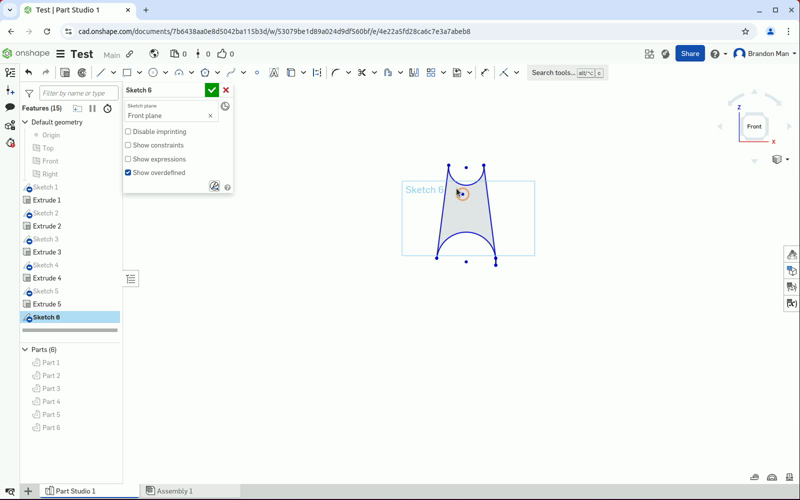
scroll(6)
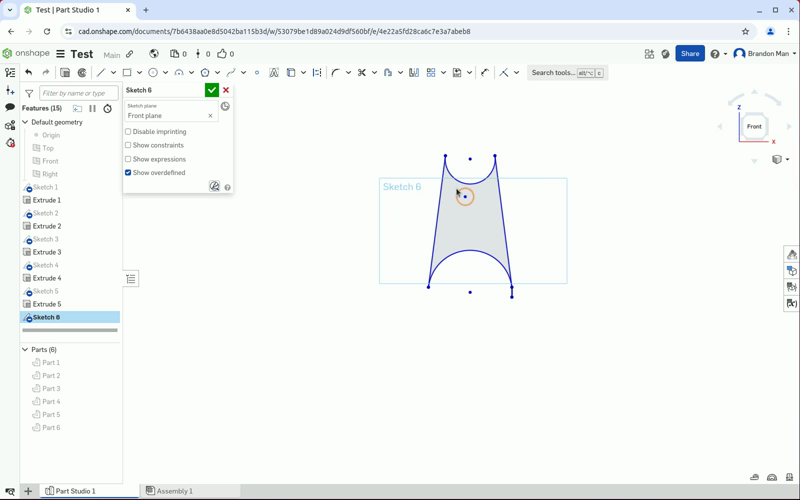
scroll(6)
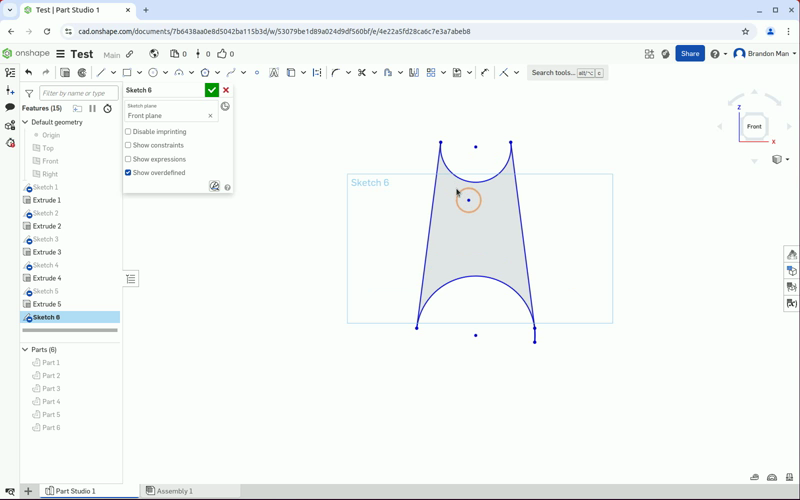
scroll(6)
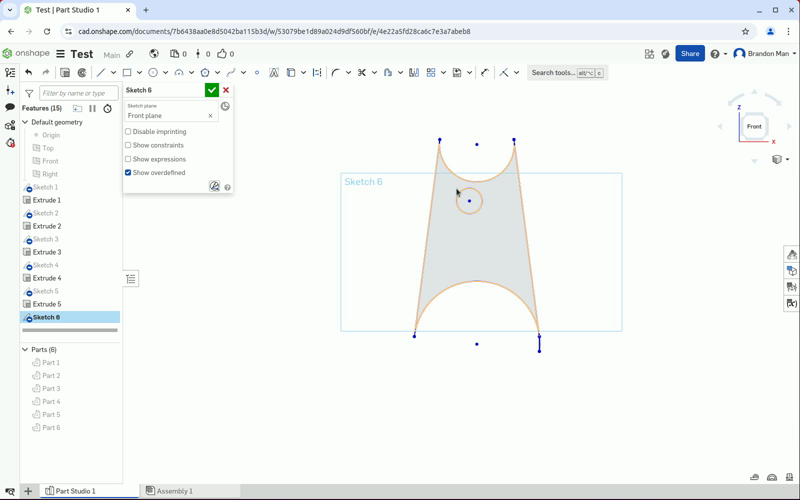
scroll(6)
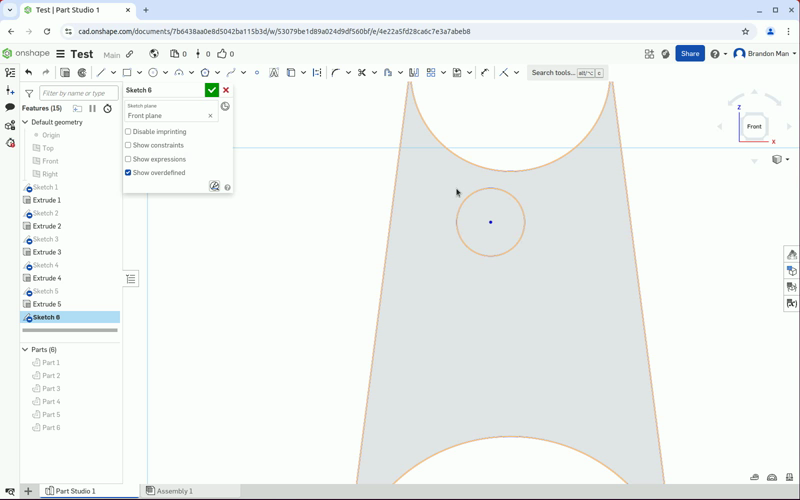
click(456, 188)
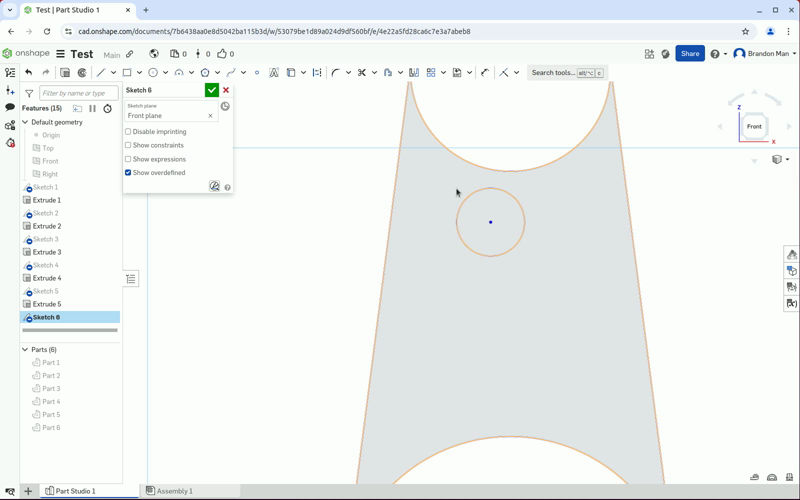
scroll(-6)
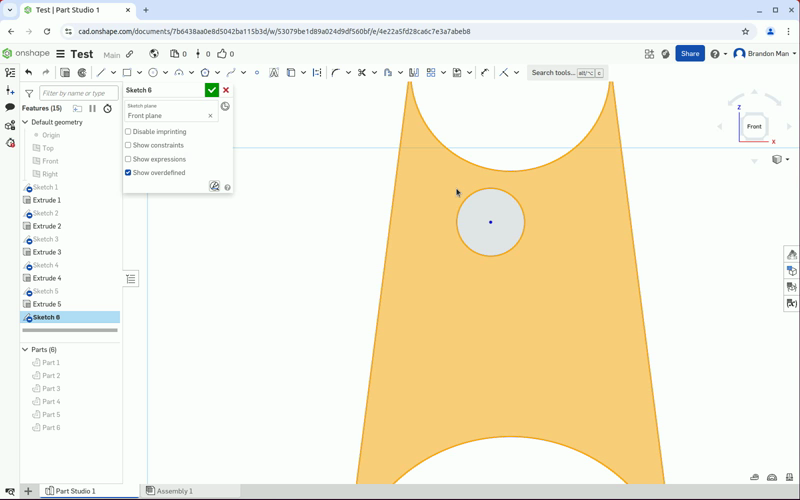
scroll(-6)
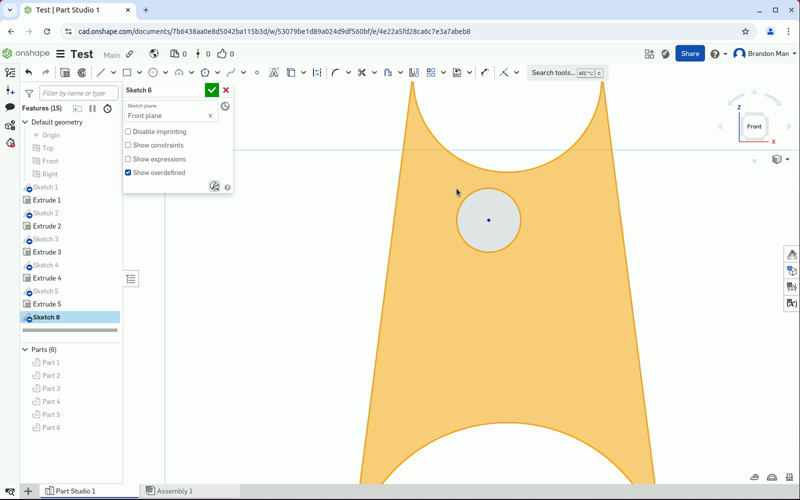
scroll(-6)
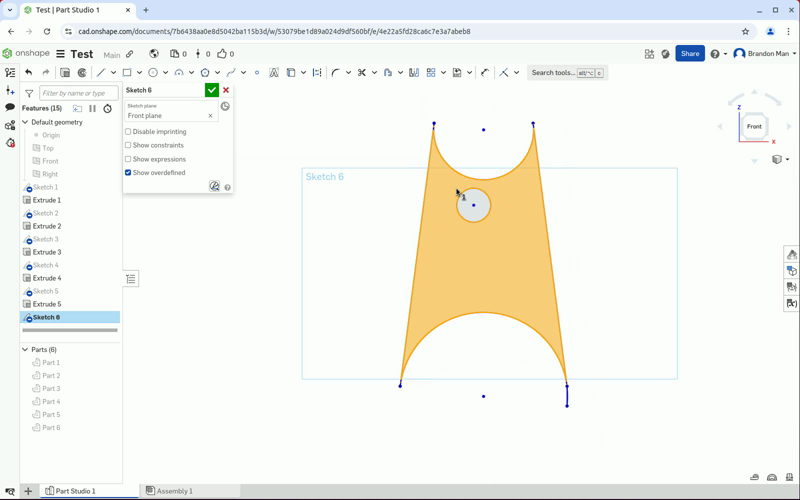
scroll(-6)
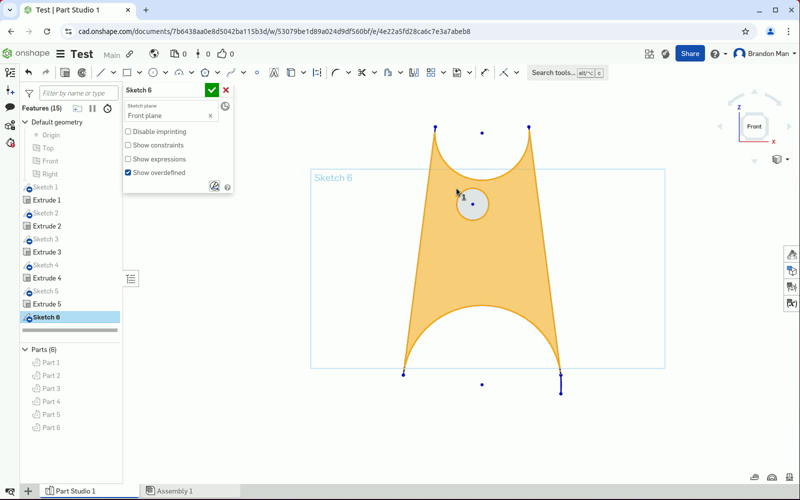
scroll(-6)
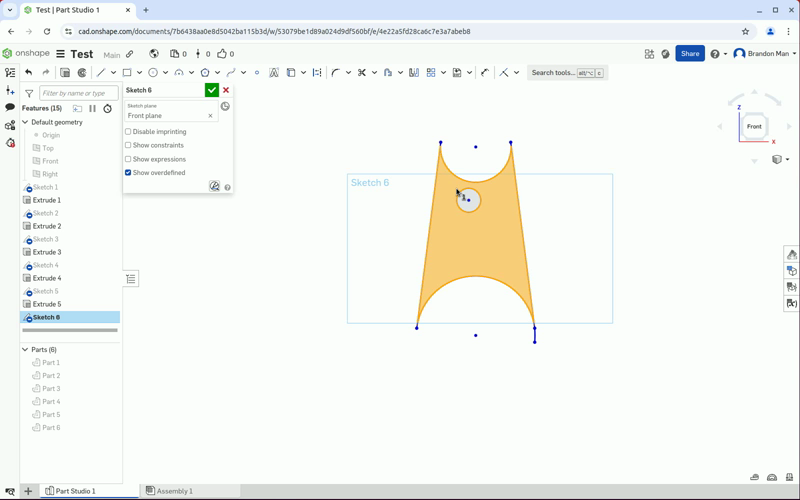
scroll(-6)
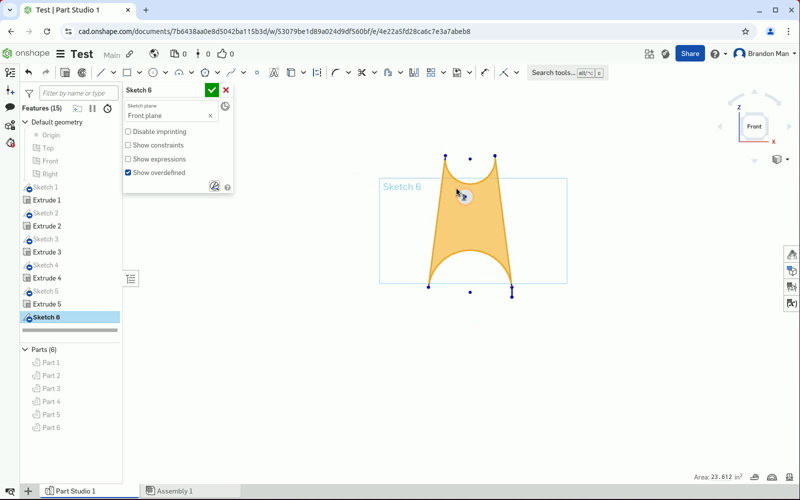
scroll(-6)
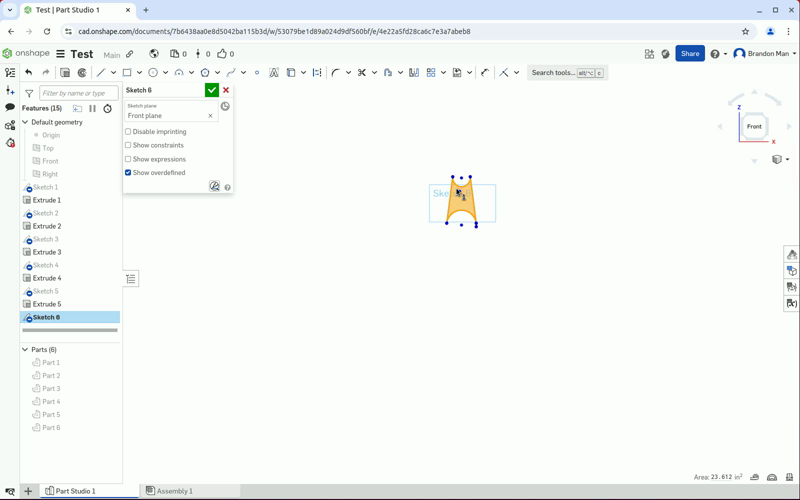
mouse_move(73, 352)
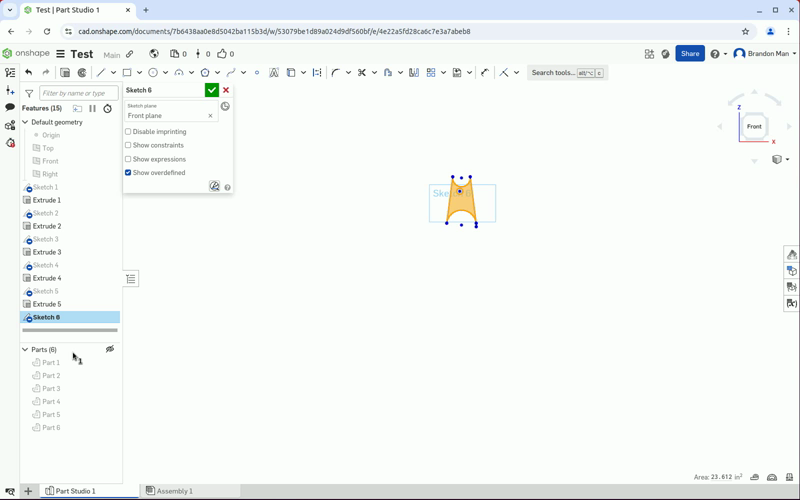
key(shift+y)
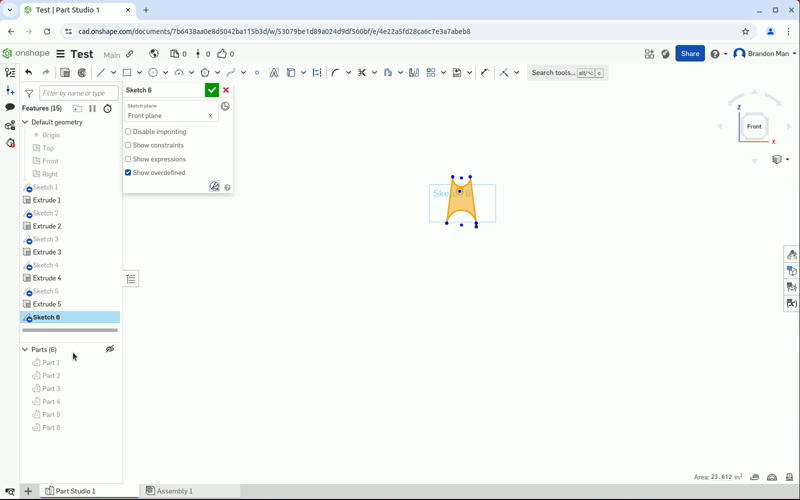
key(shift+e)
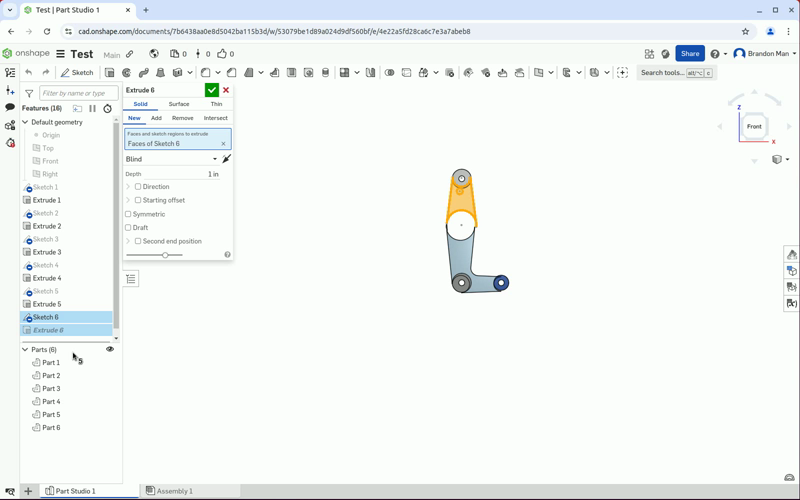
mouse_move(143, 106)
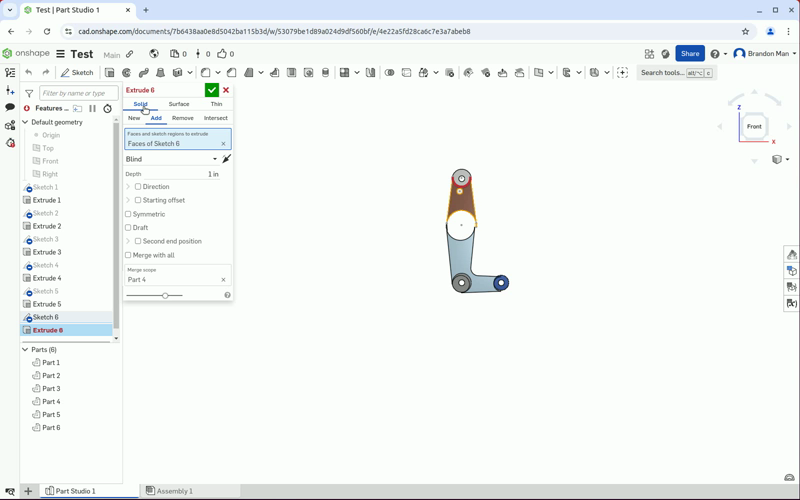
click(143, 106)
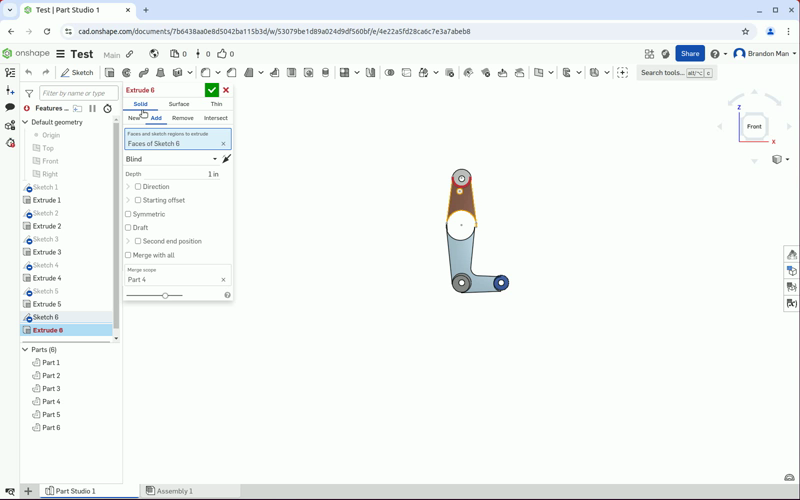
mouse_move(137, 120)
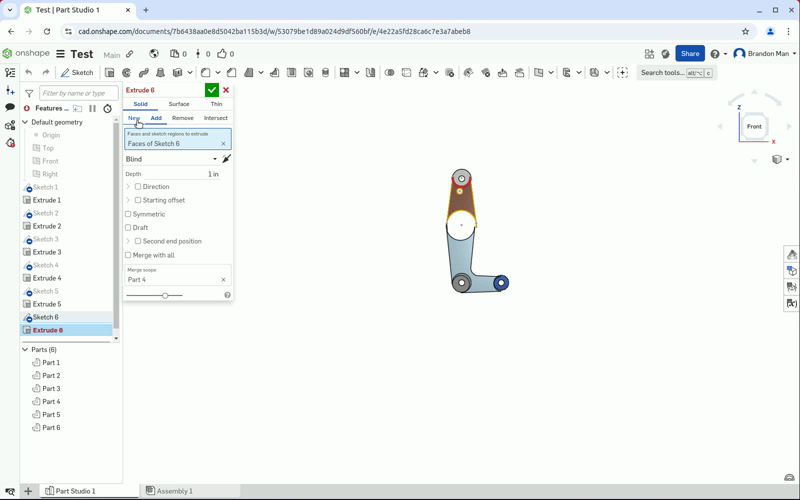
click(137, 120)
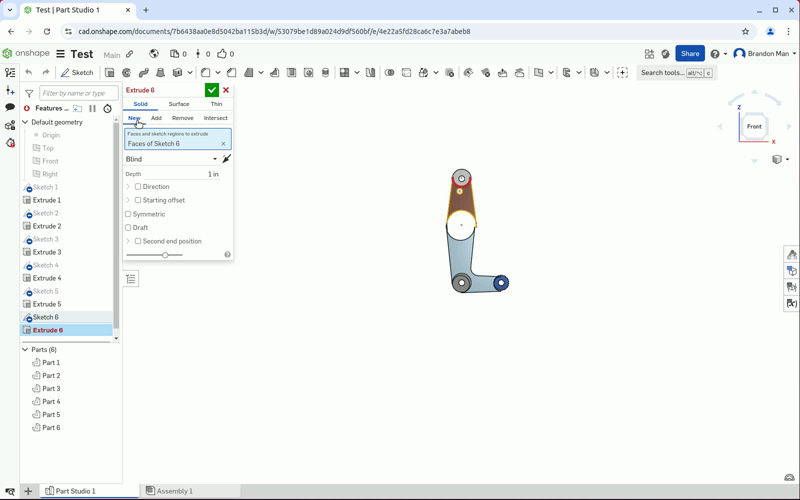
key(tab, 4)
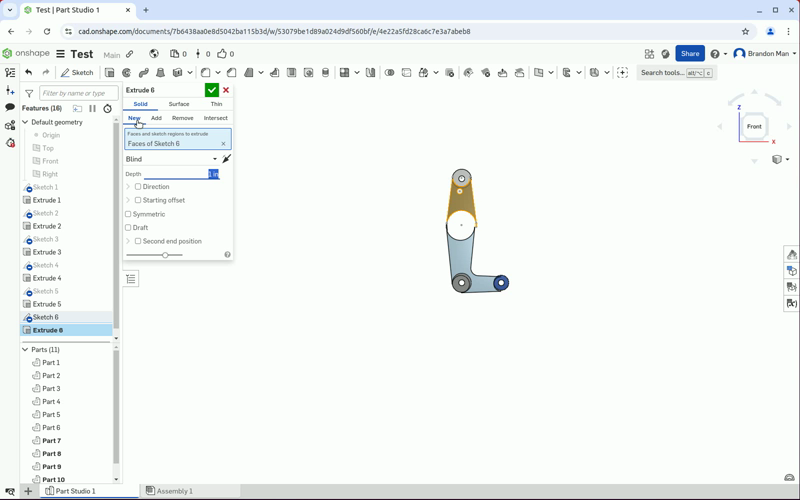
text(0.481)
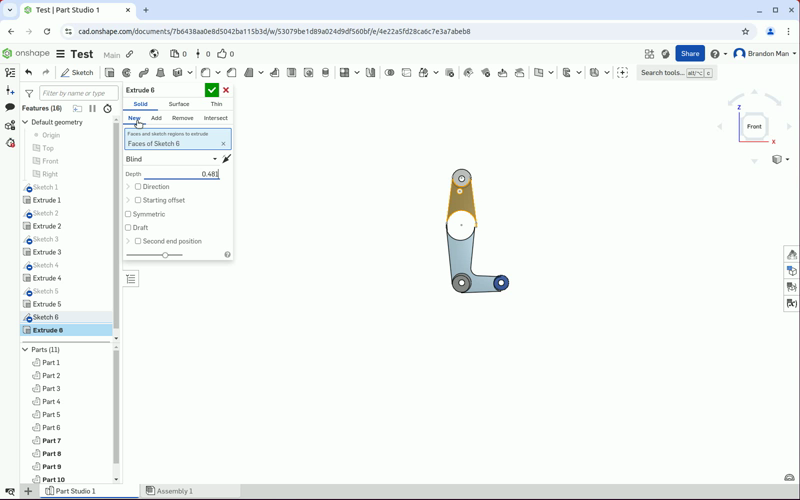
key(enter)
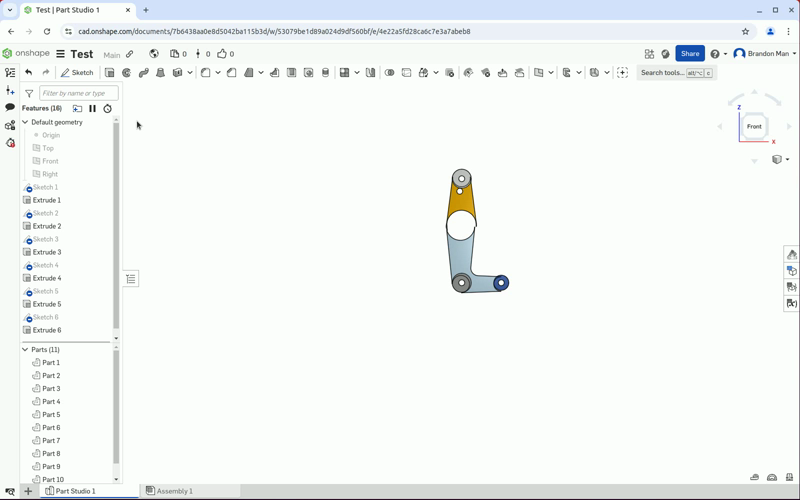
key(shift+h)
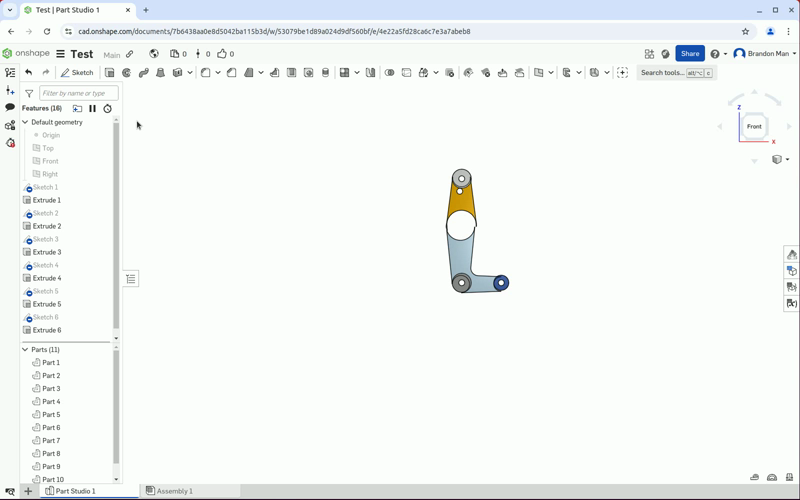
key(shift+h)
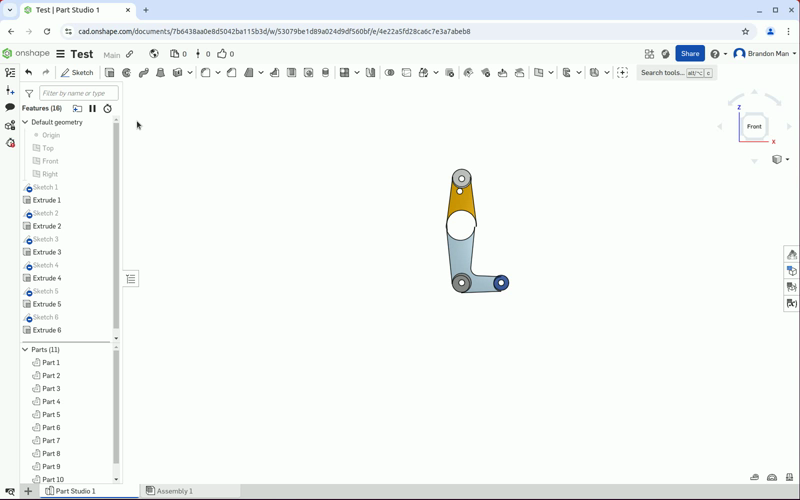
mouse_move(69, 189)
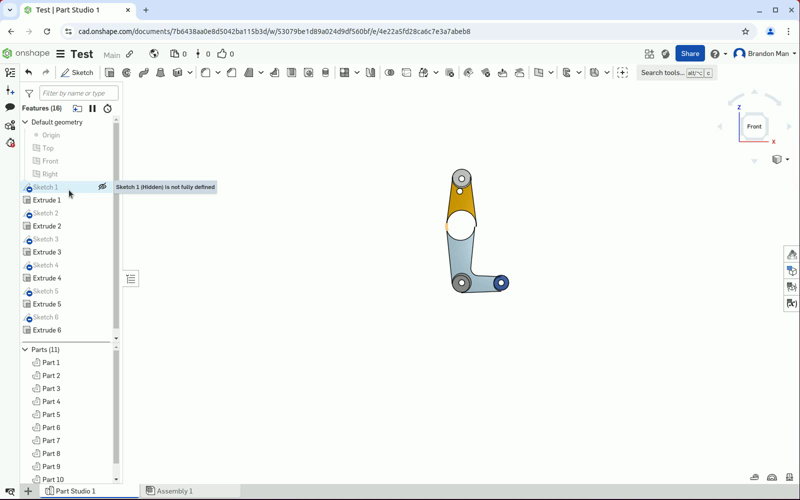
click(69, 189)
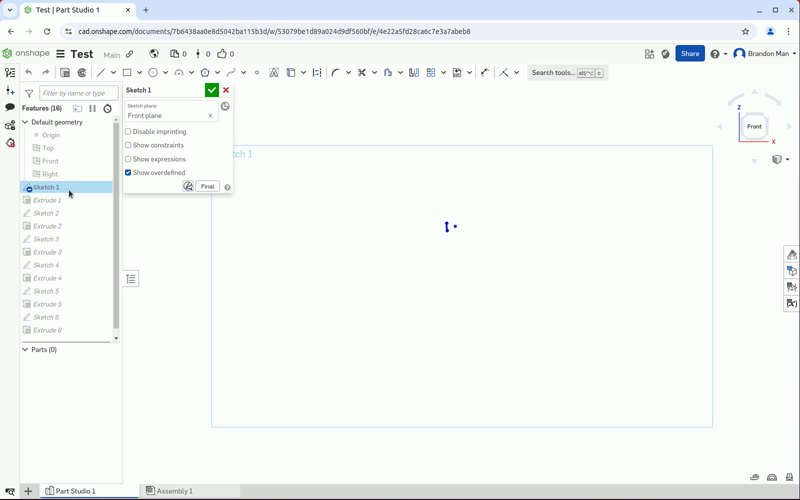
mouse_move(229, 92)
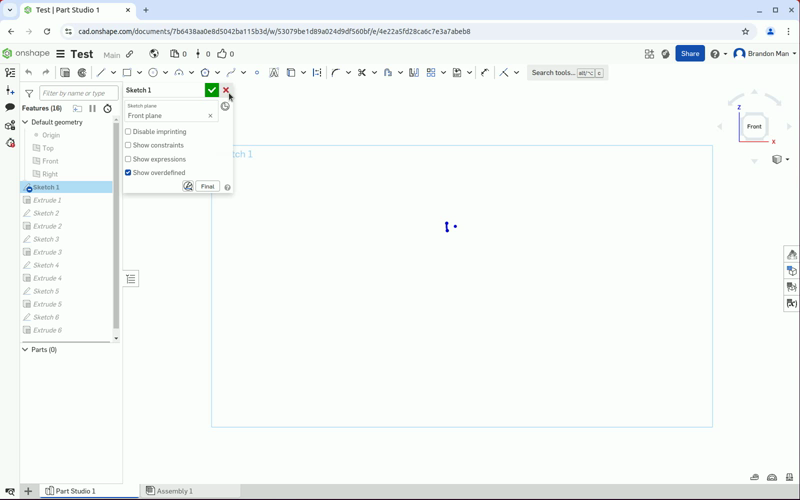
click(229, 92)
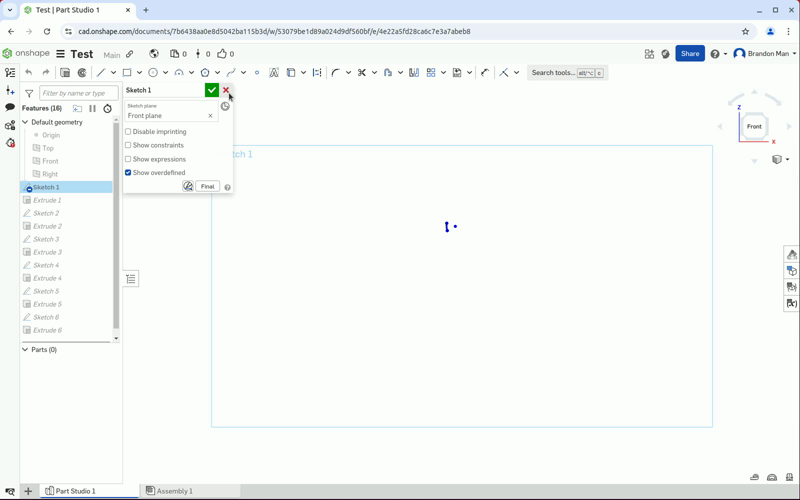
key(shift+s)
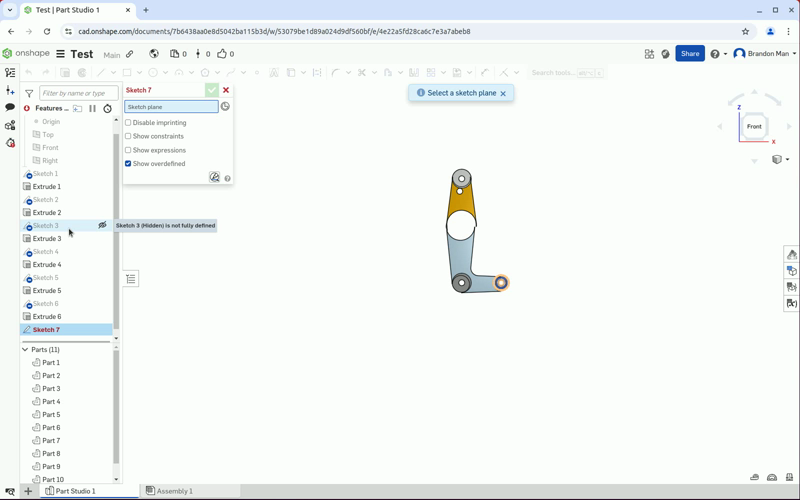
scroll(3)
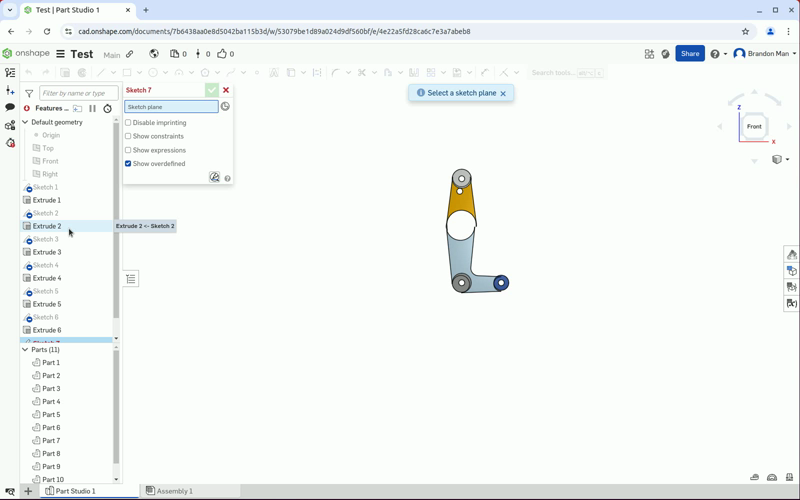
mouse_move(69, 163)
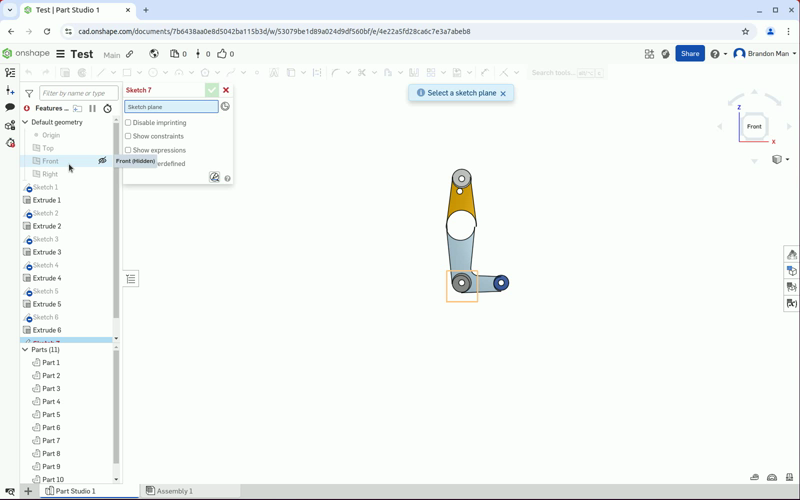
click(69, 163)
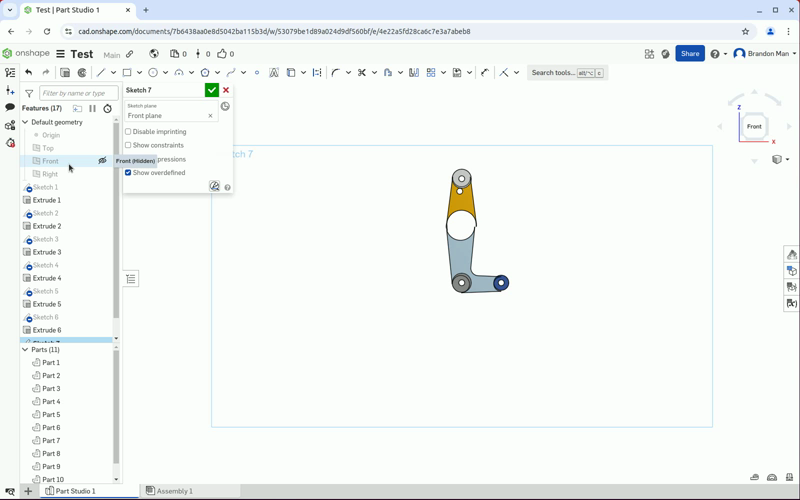
mouse_move(69, 352)
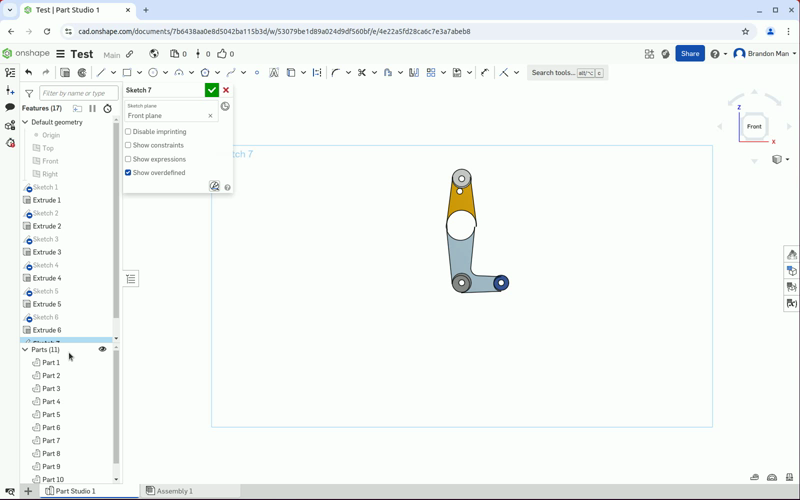
key(y)
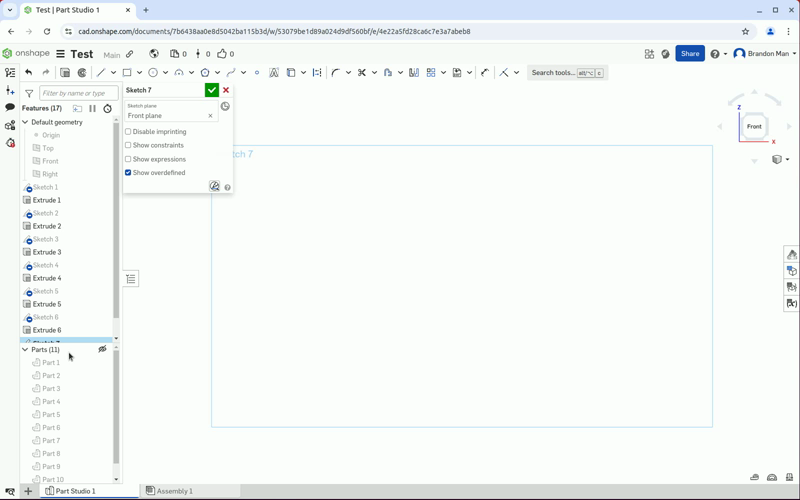
key(l)
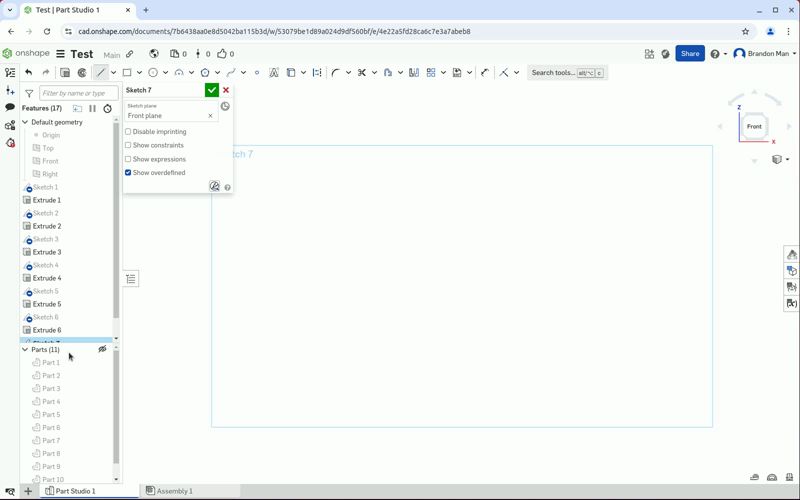
key_down(shift)
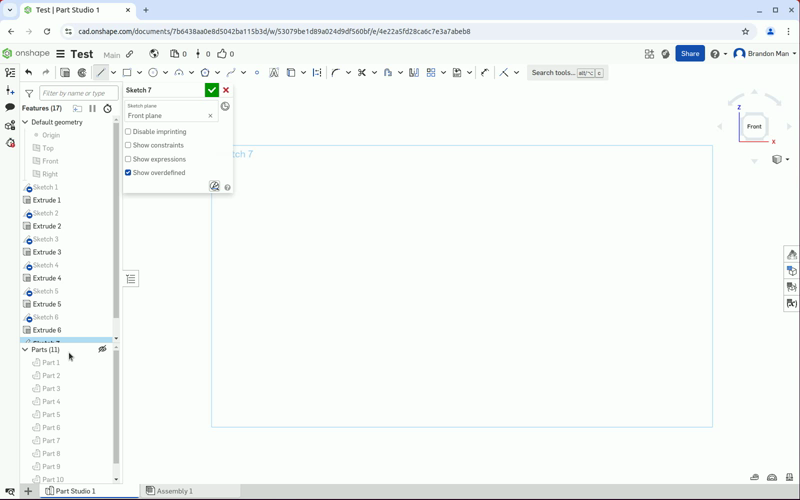
mouse_move(446, 223)
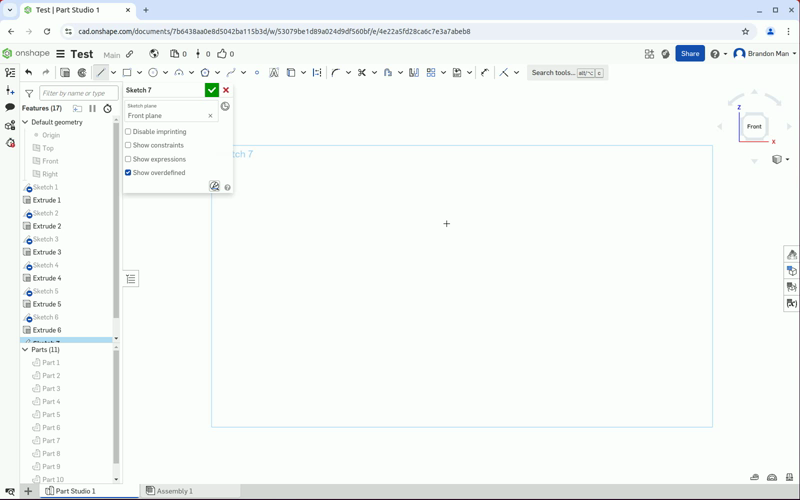
click(446, 223)
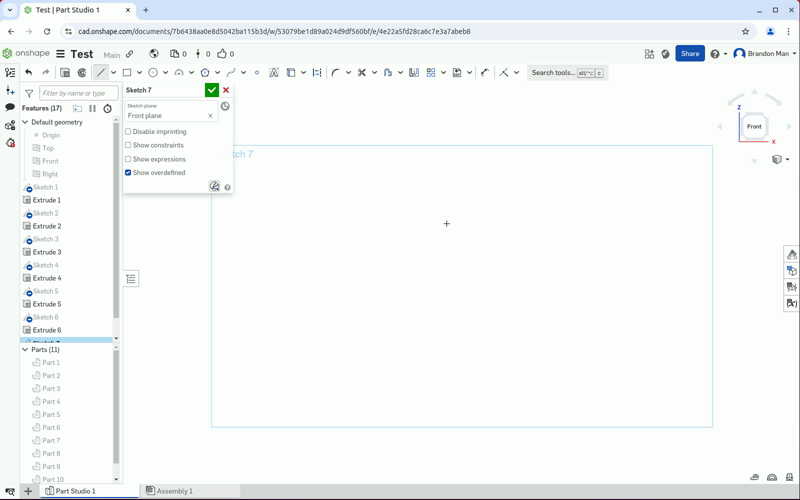
key_up(shift)
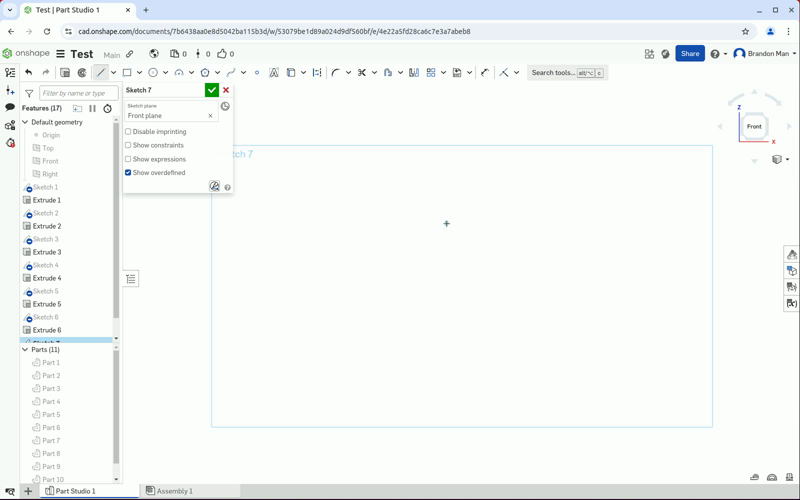
key_down(shift)
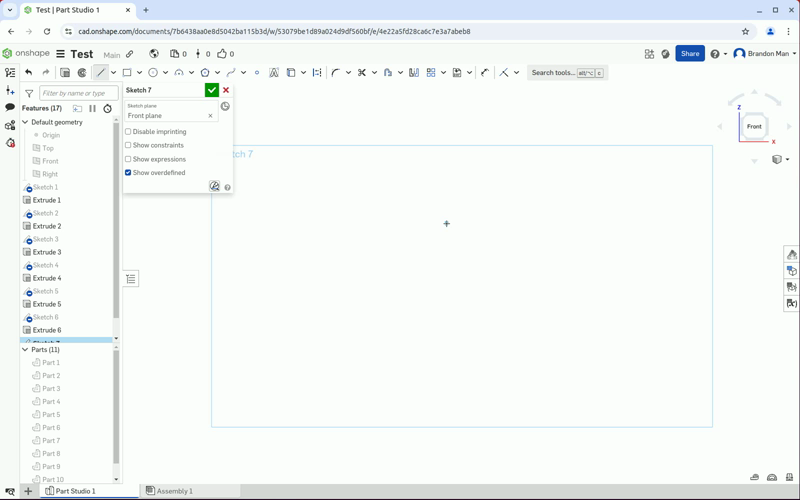
mouse_move(476, 223)
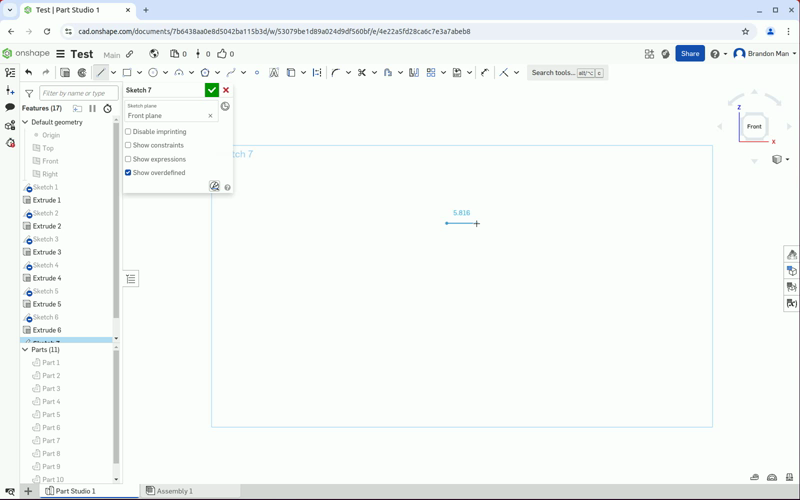
mouse_move(447, 229)
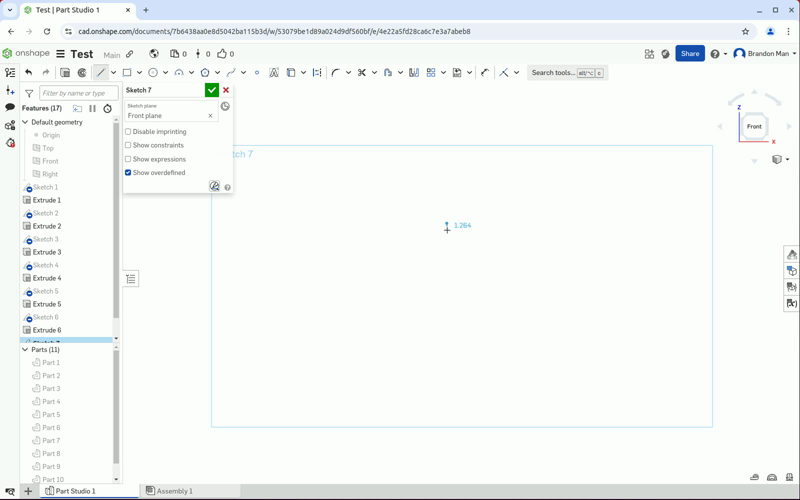
scroll(6)
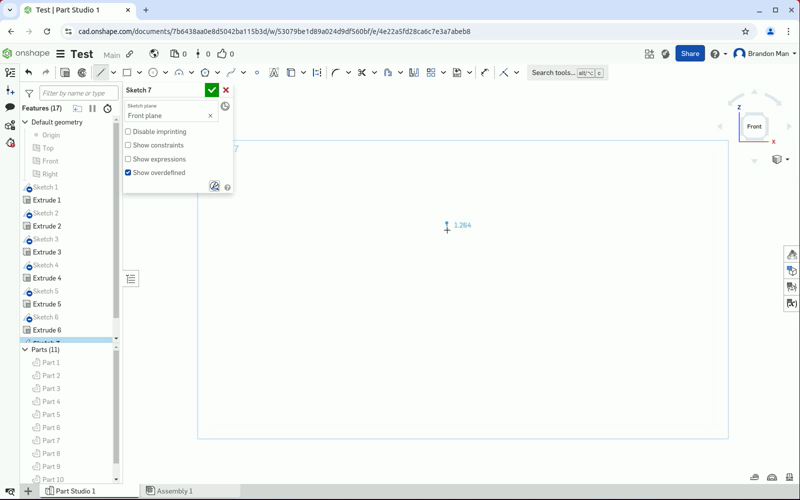
scroll(6)
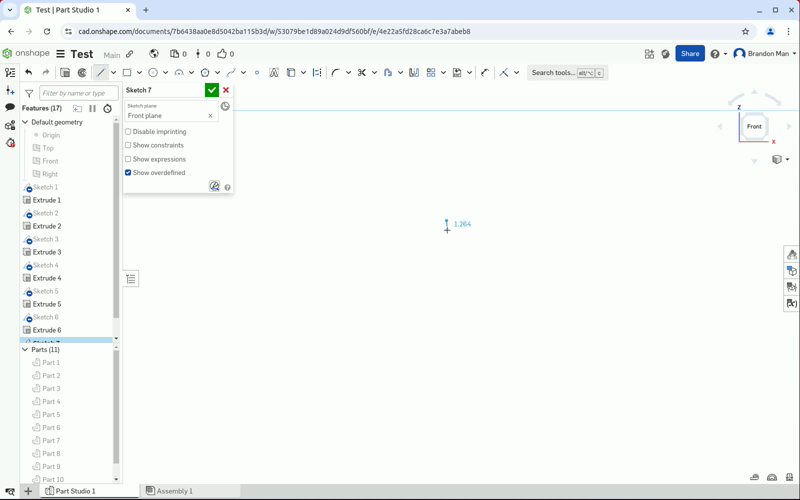
scroll(6)
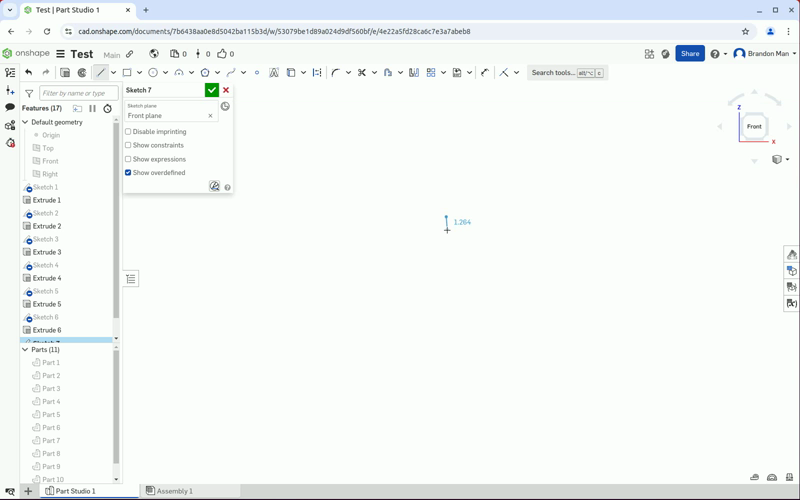
scroll(6)
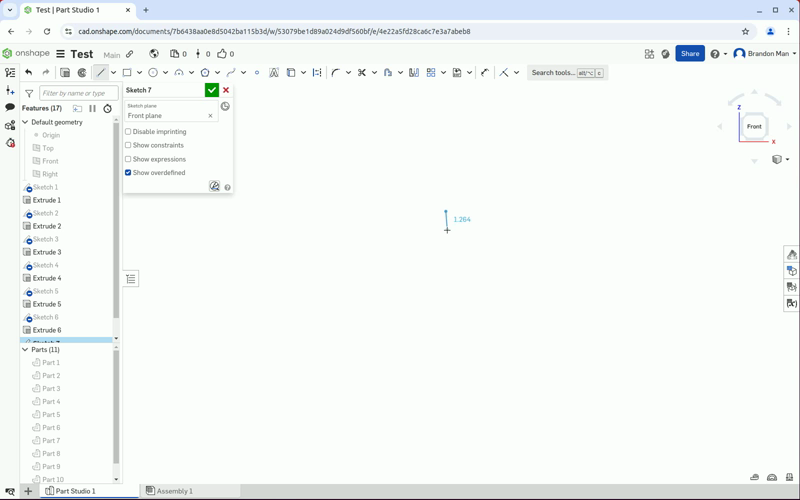
scroll(6)
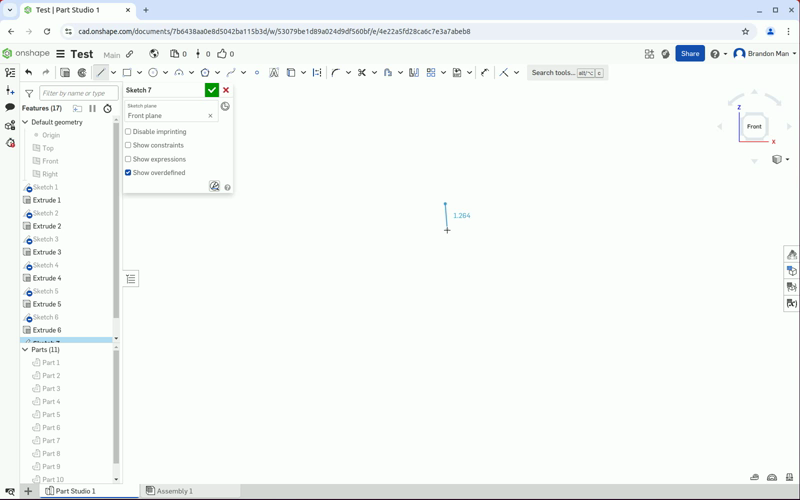
scroll(6)
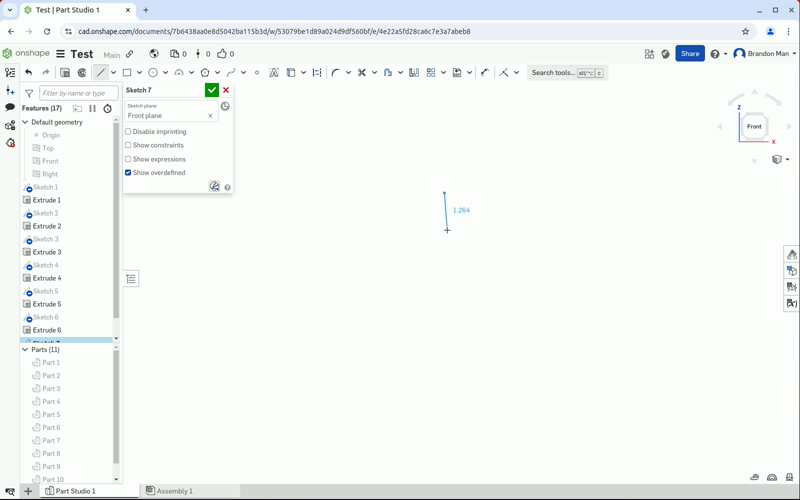
scroll(6)
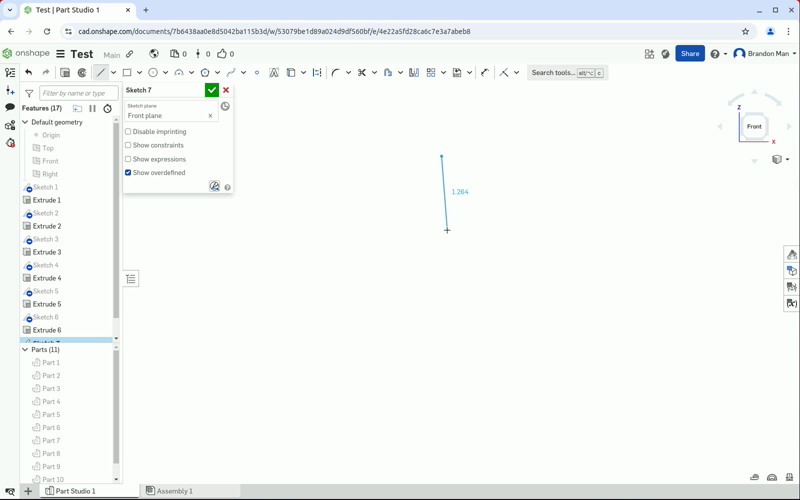
click(447, 229)
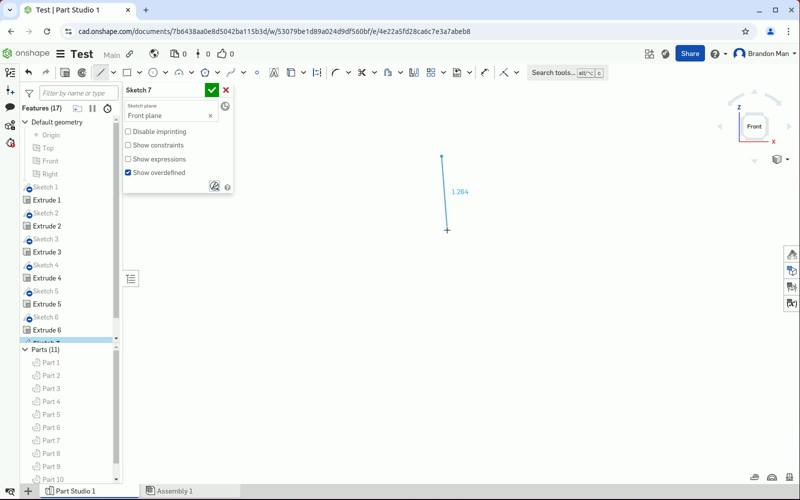
scroll(-6)
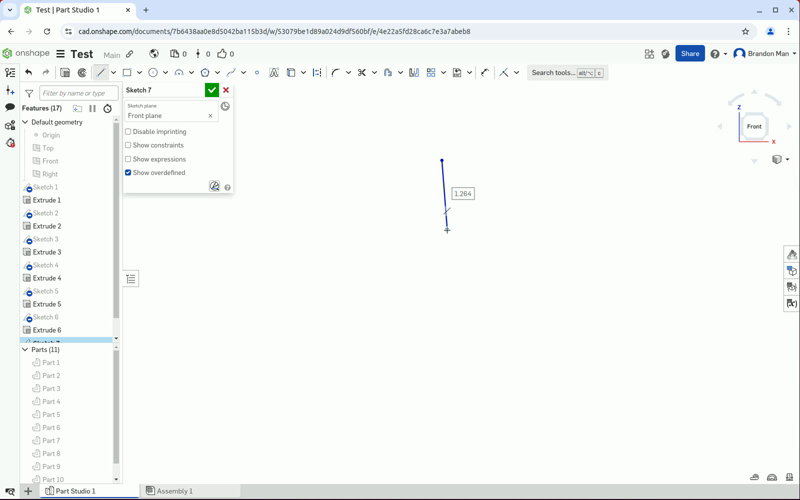
scroll(-6)
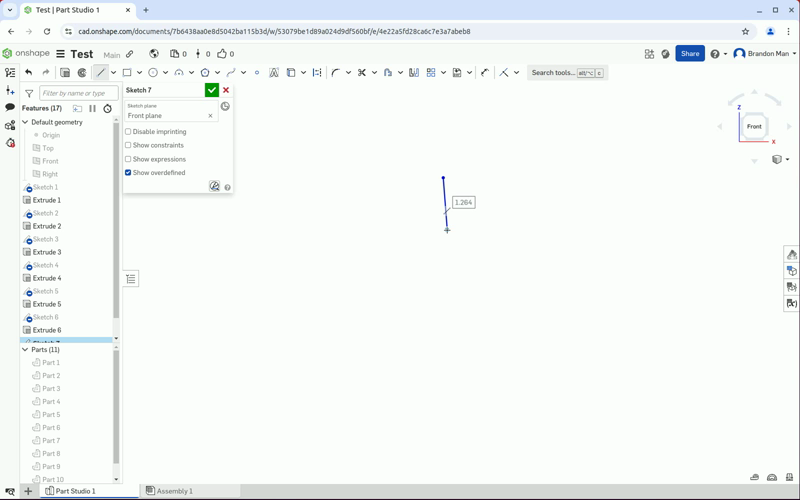
scroll(-6)
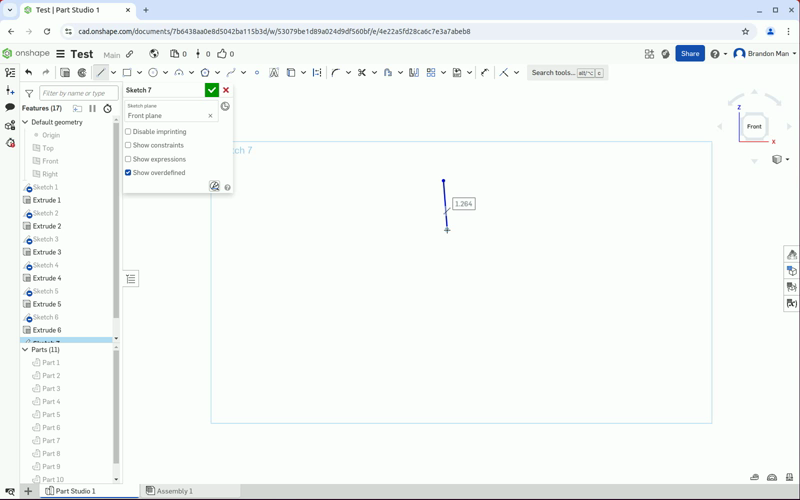
scroll(-6)
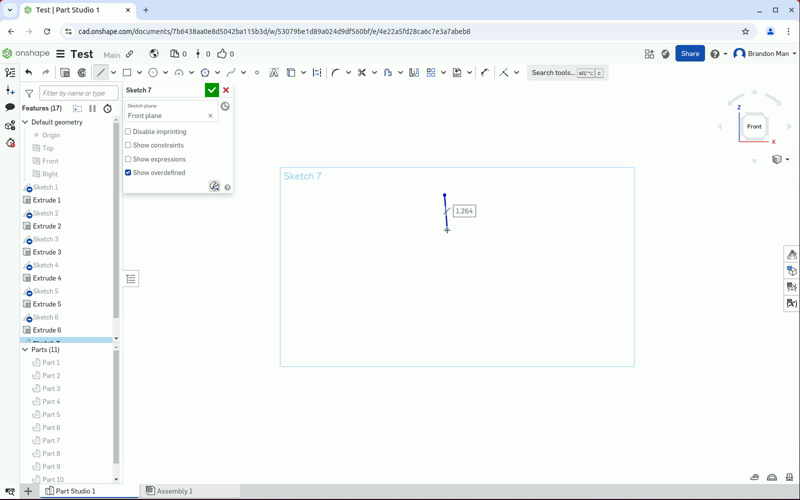
scroll(-6)
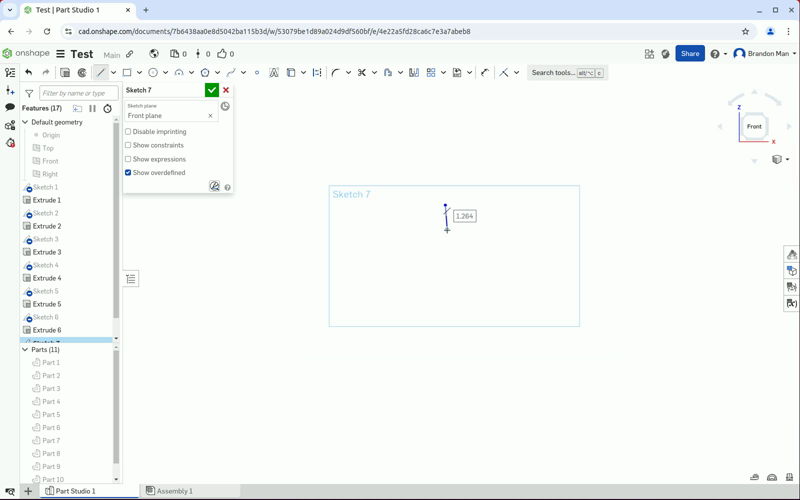
scroll(-6)
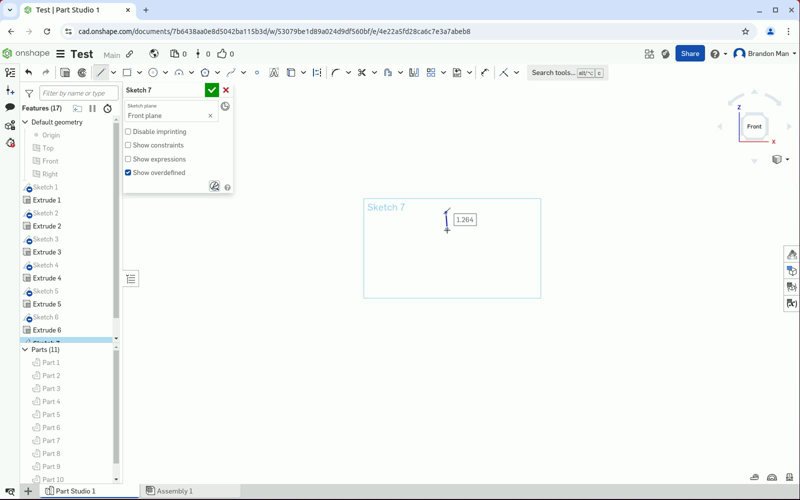
scroll(-6)
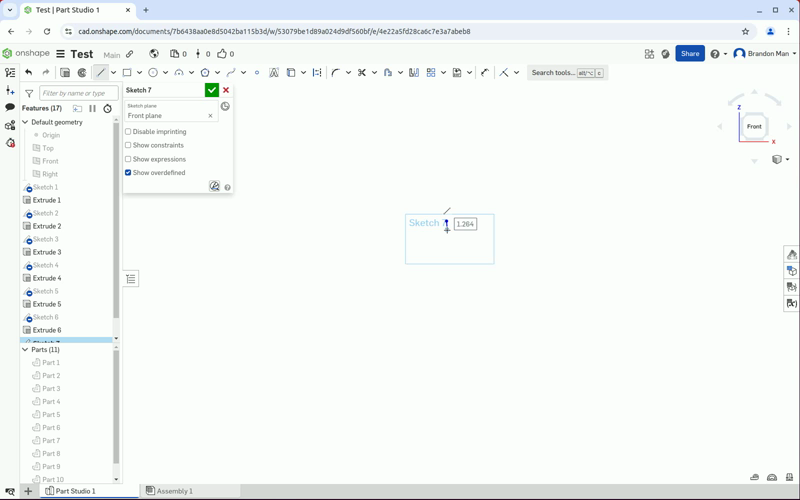
key_up(shift)
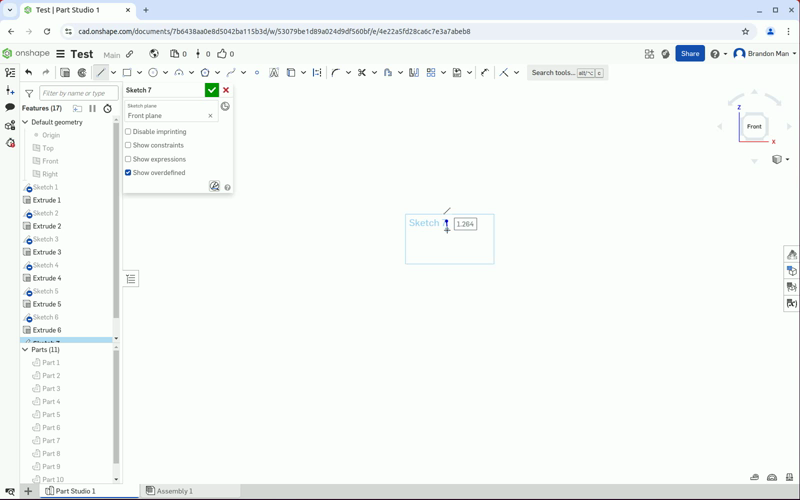
key(esc)
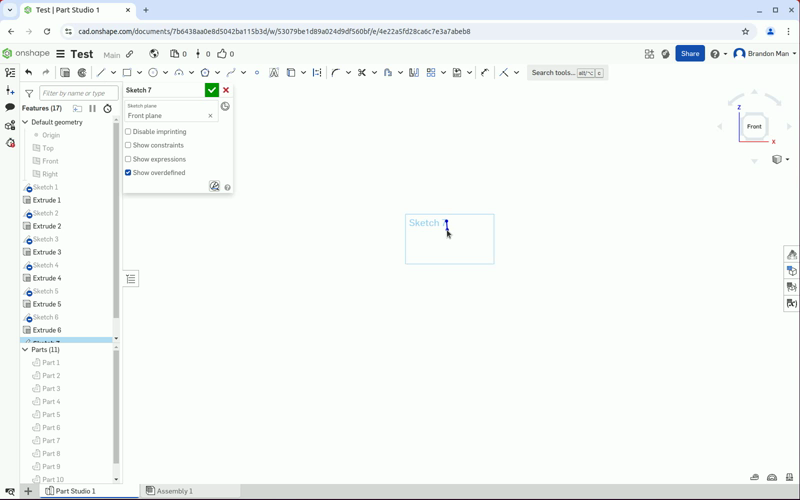
key(a)
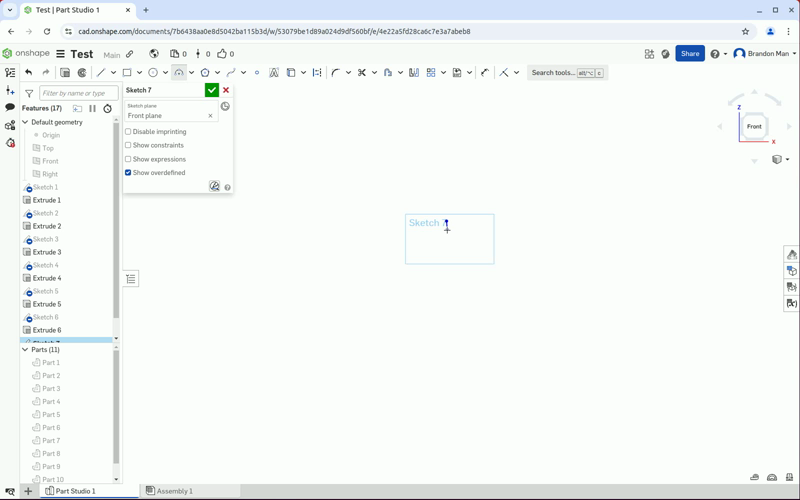
mouse_move(447, 229)
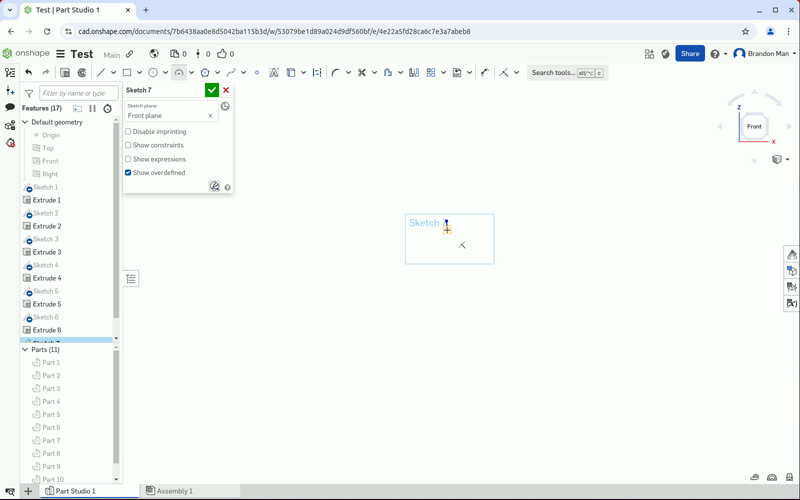
click(447, 229)
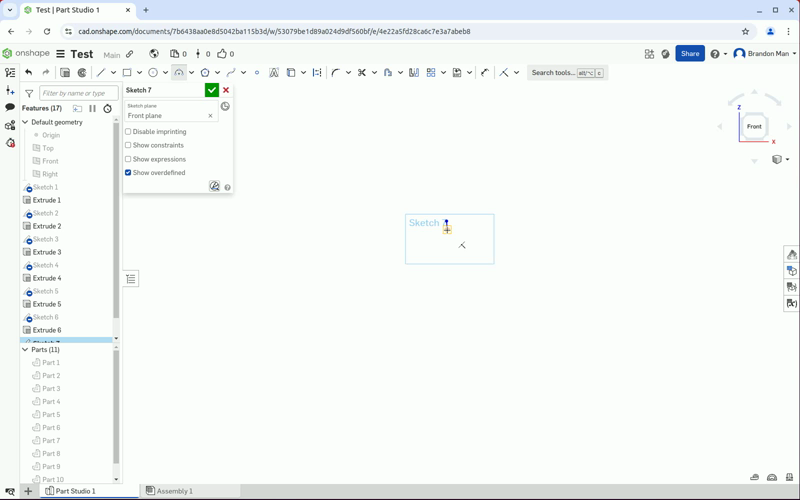
mouse_move(446, 223)
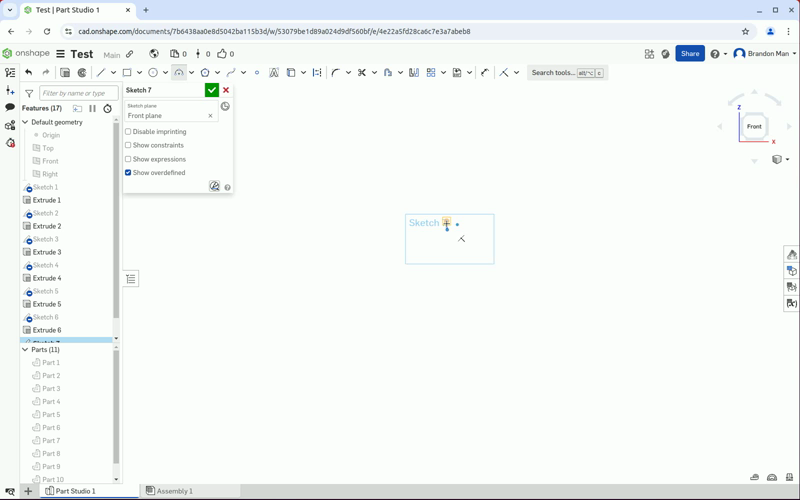
scroll(6)
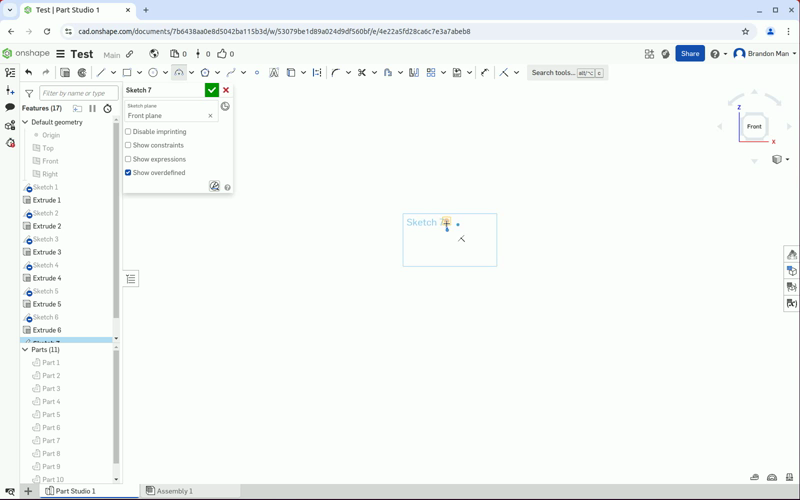
scroll(6)
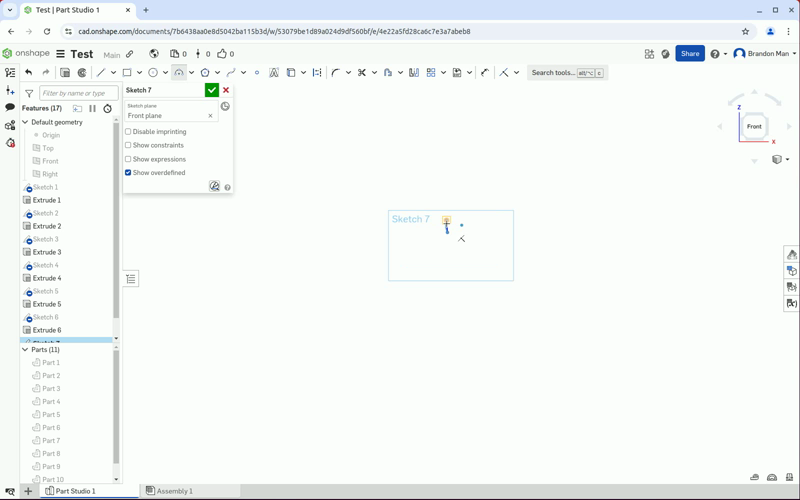
scroll(6)
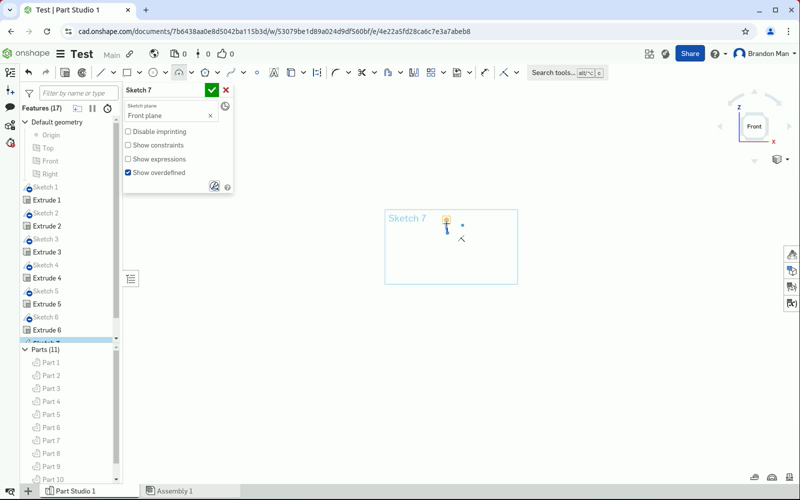
scroll(6)
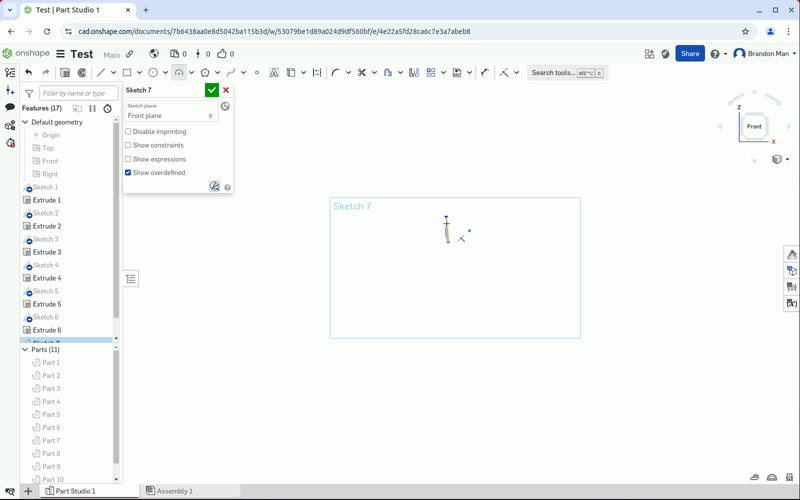
scroll(6)
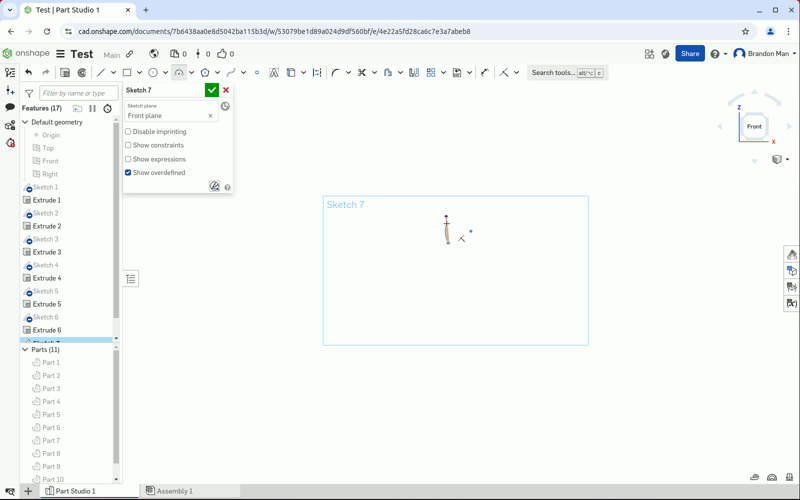
scroll(6)
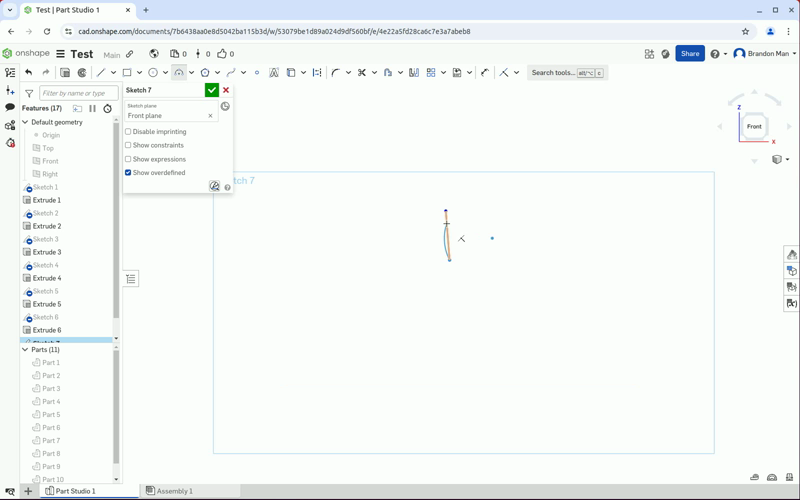
scroll(6)
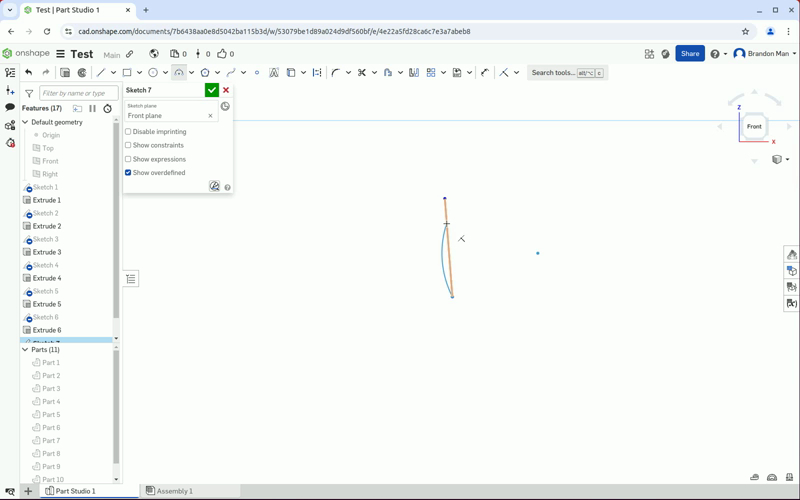
click(446, 223)
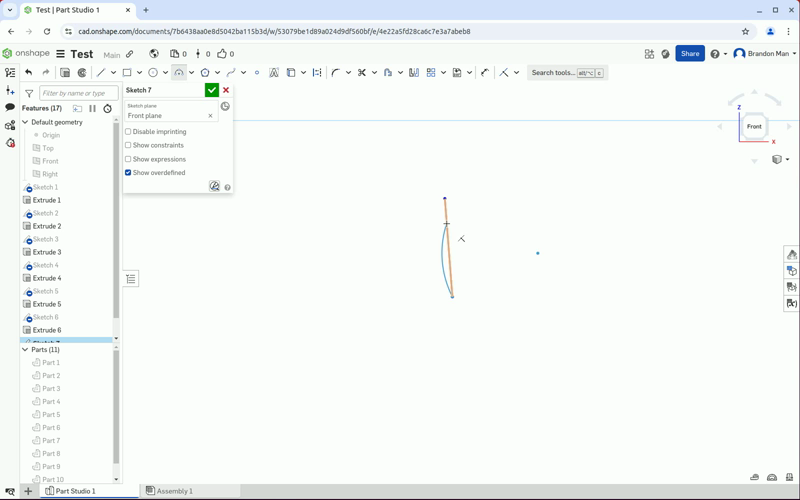
scroll(-6)
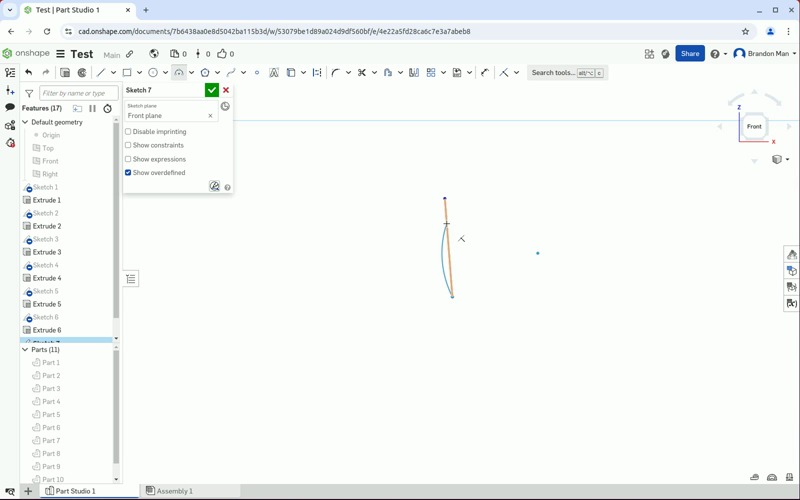
scroll(-6)
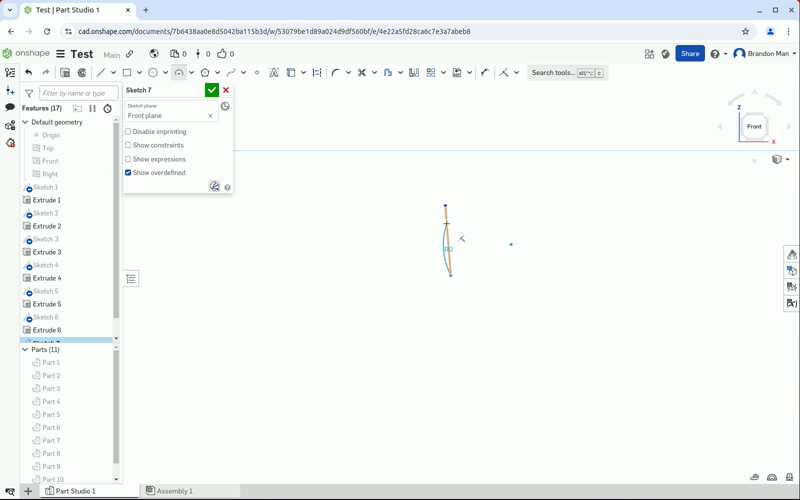
scroll(-6)
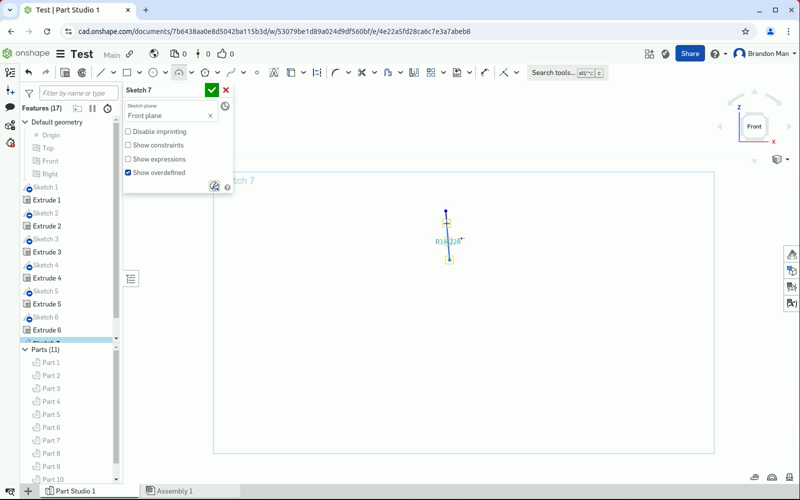
scroll(-6)
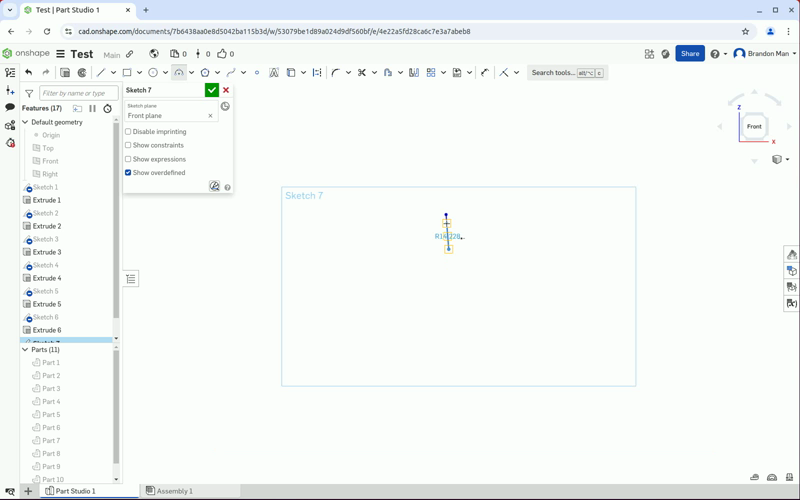
scroll(-6)
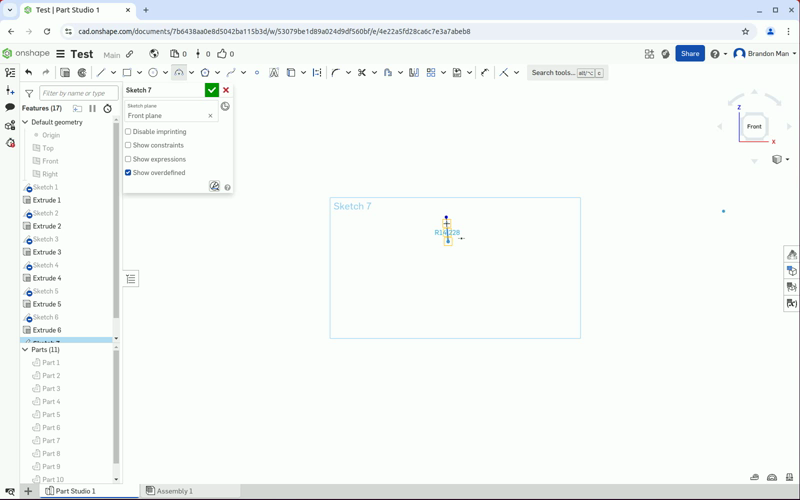
scroll(-6)
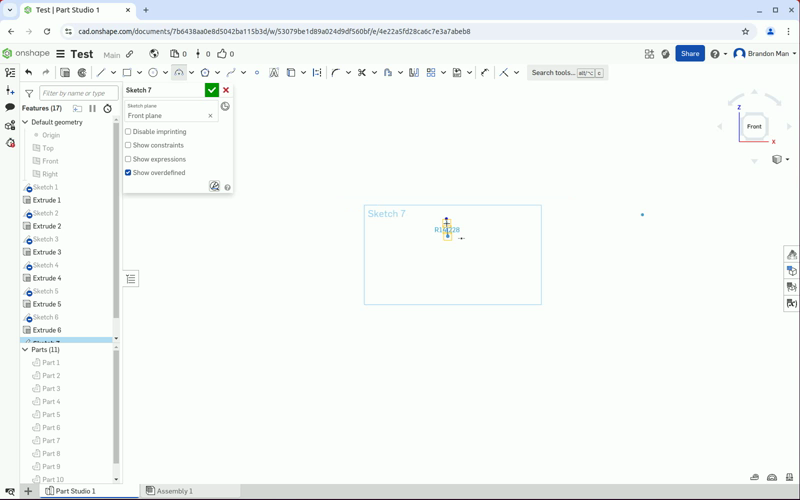
scroll(-6)
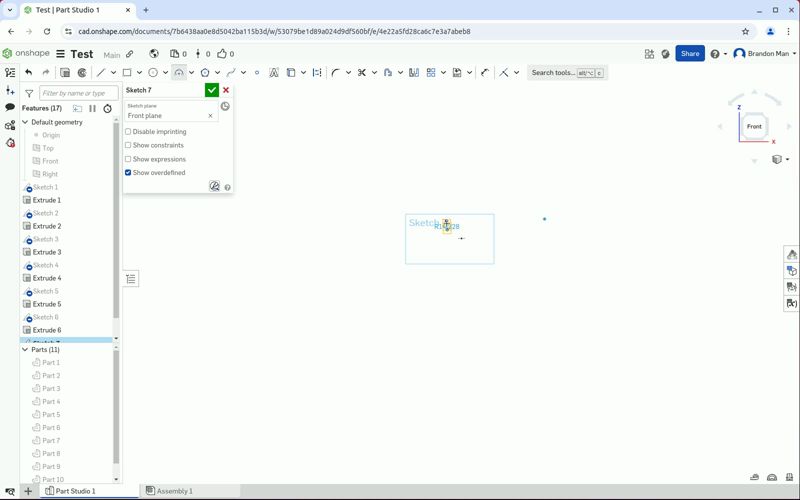
key_down(shift)
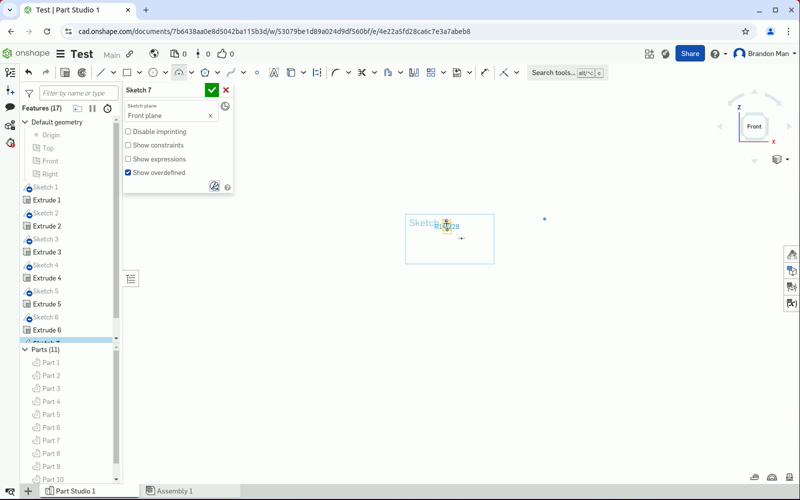
mouse_move(477, 223)
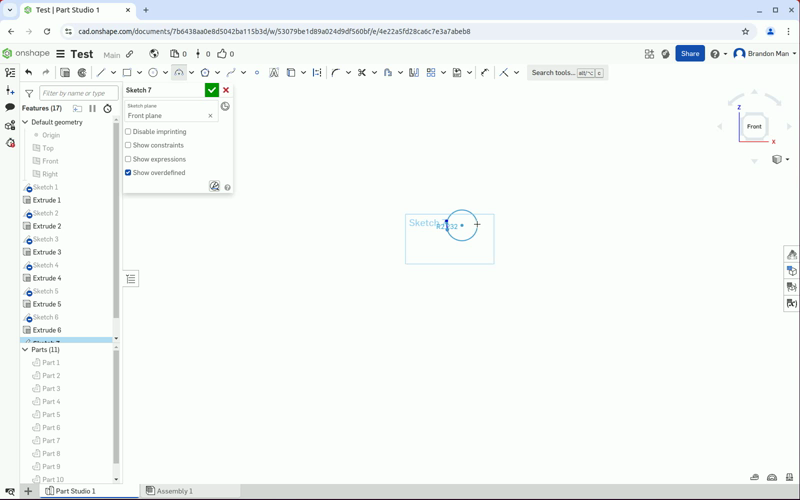
scroll(6)
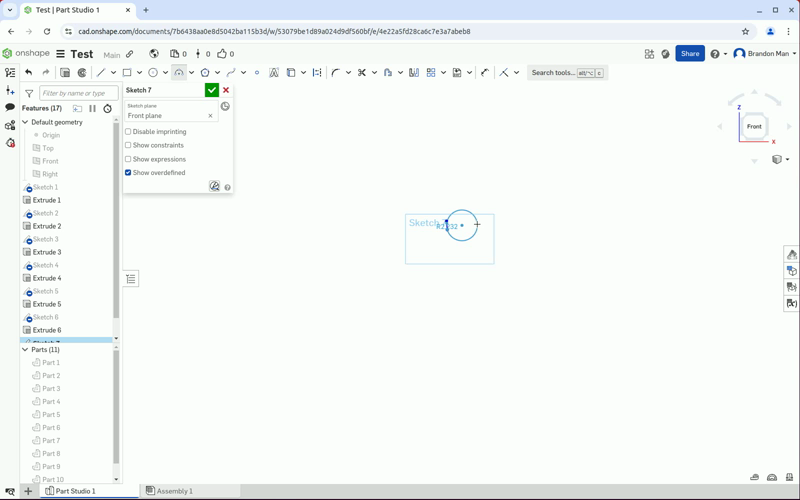
scroll(6)
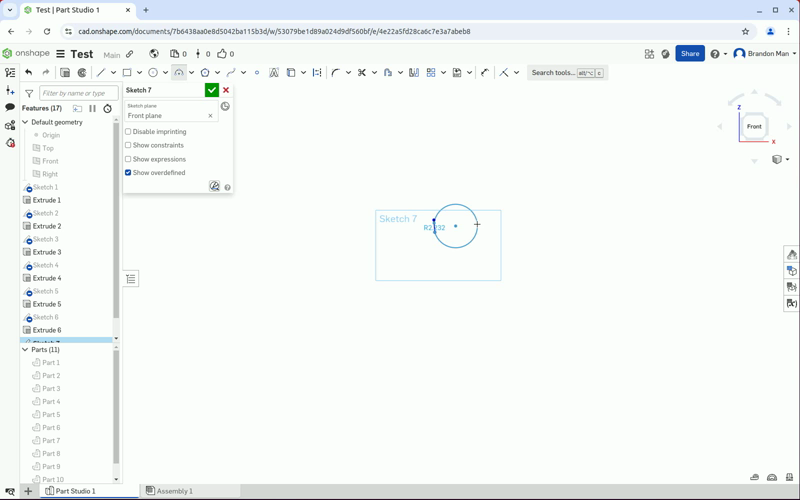
scroll(6)
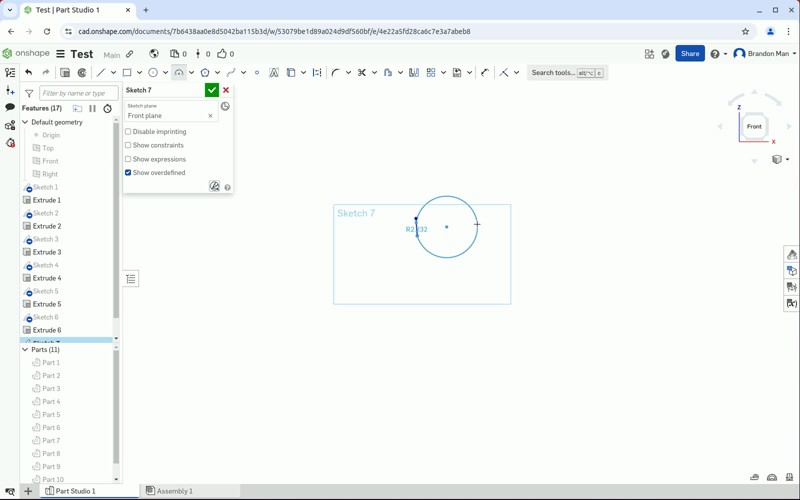
scroll(6)
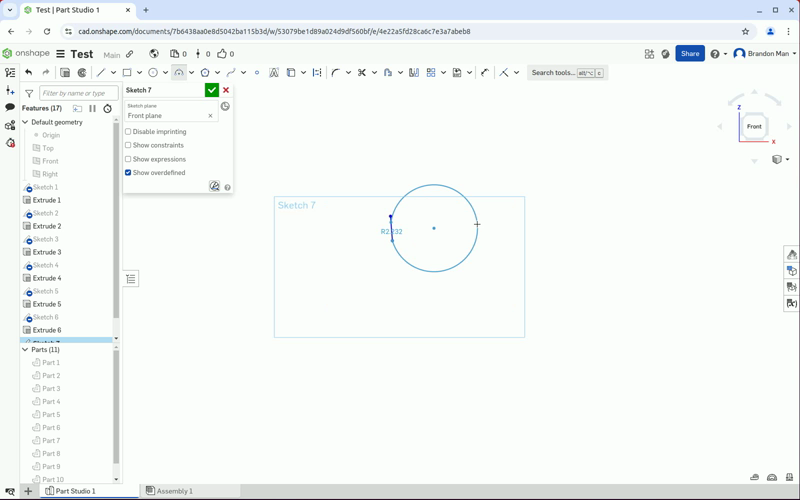
scroll(6)
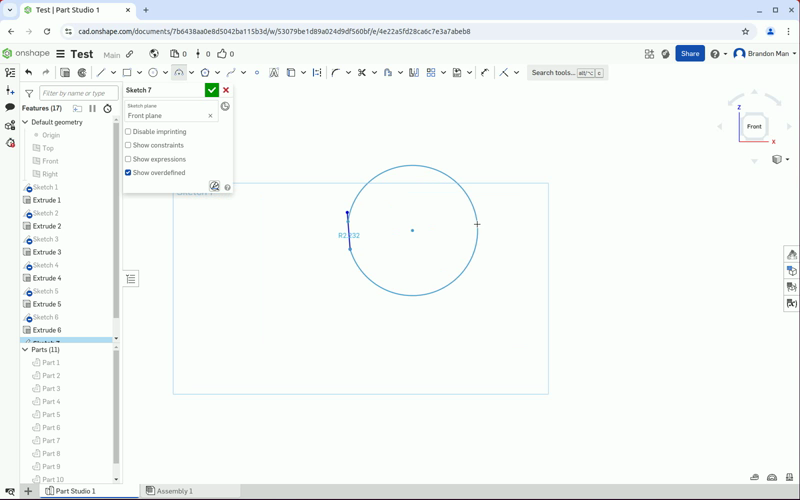
scroll(6)
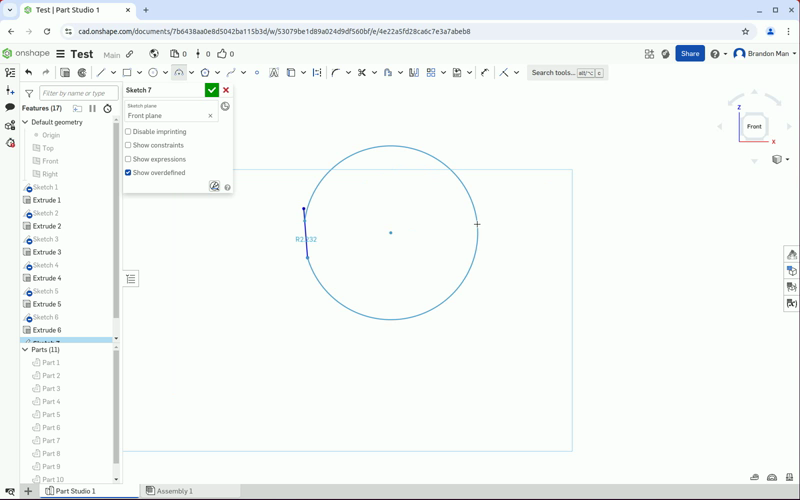
scroll(6)
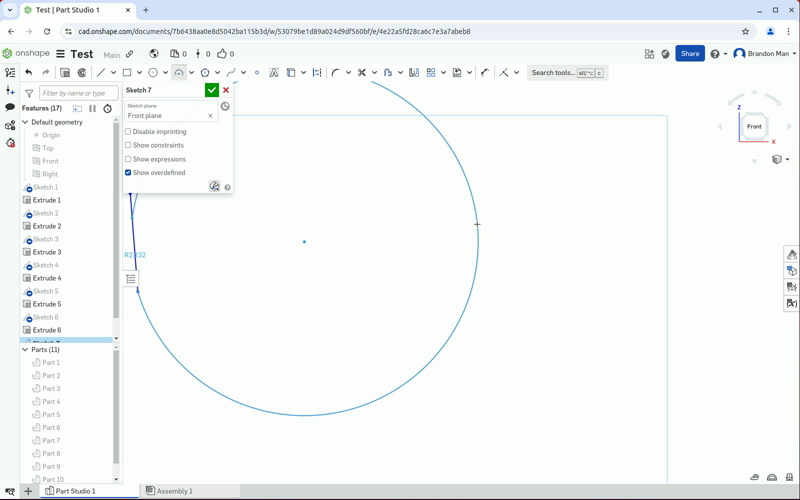
click(477, 223)
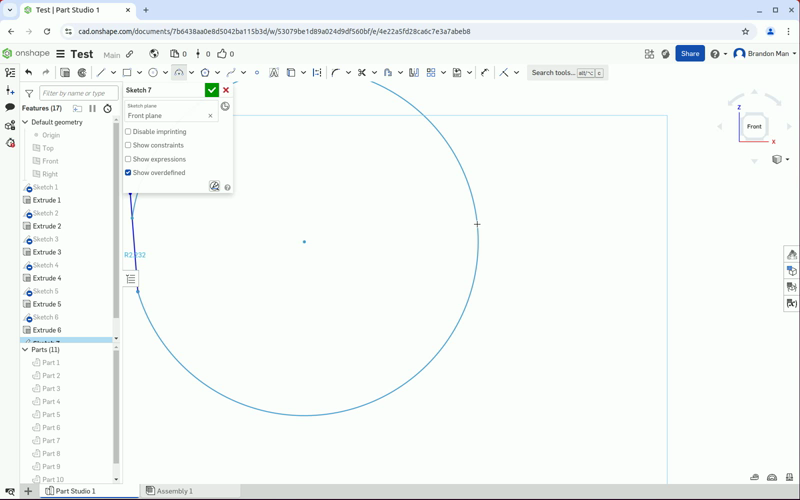
scroll(-6)
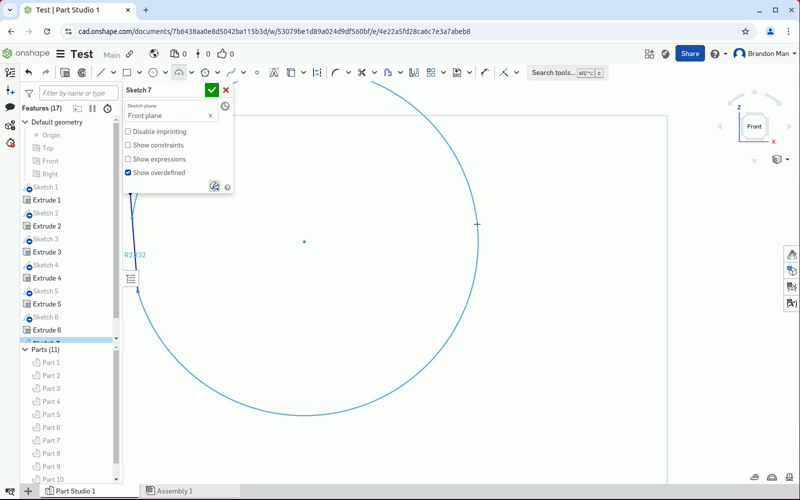
scroll(-6)
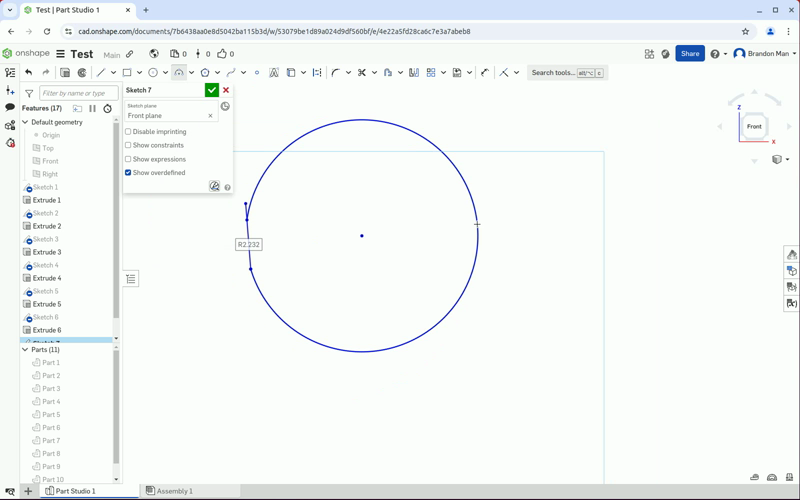
scroll(-6)
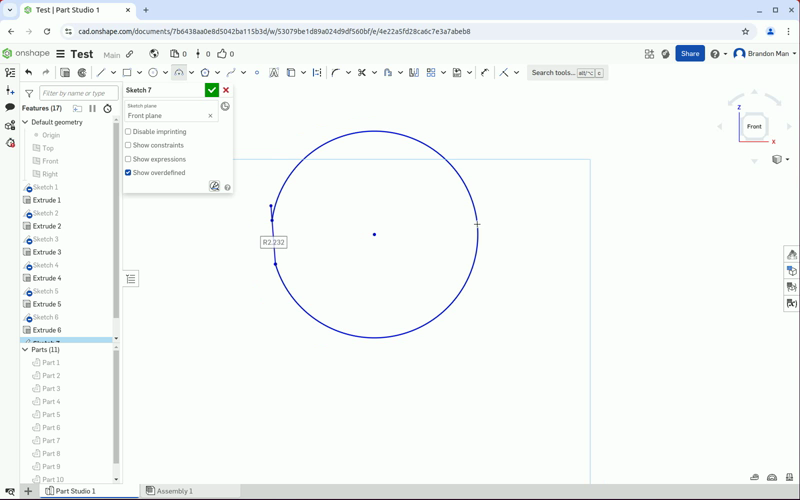
scroll(-6)
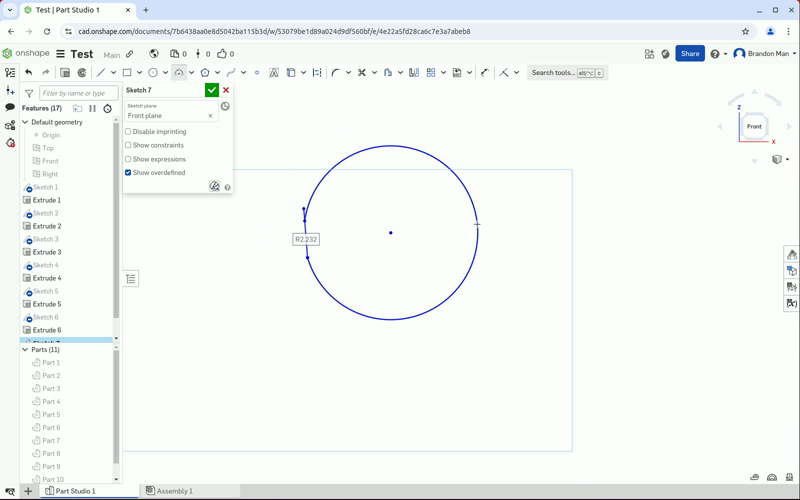
scroll(-6)
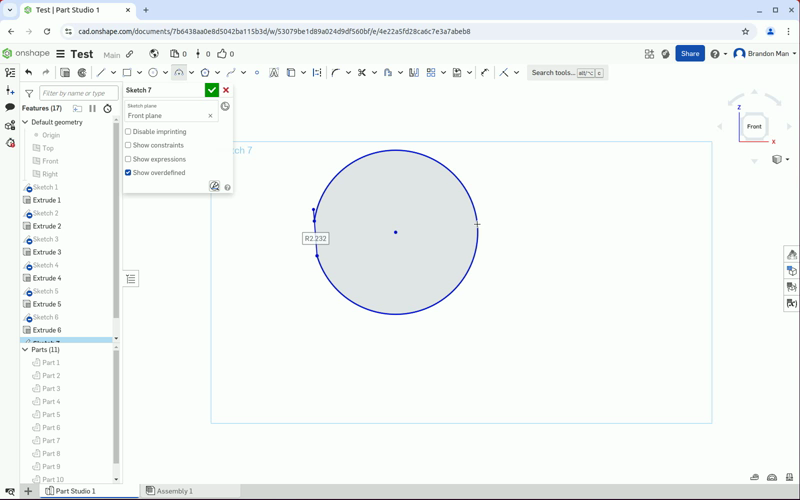
scroll(-6)
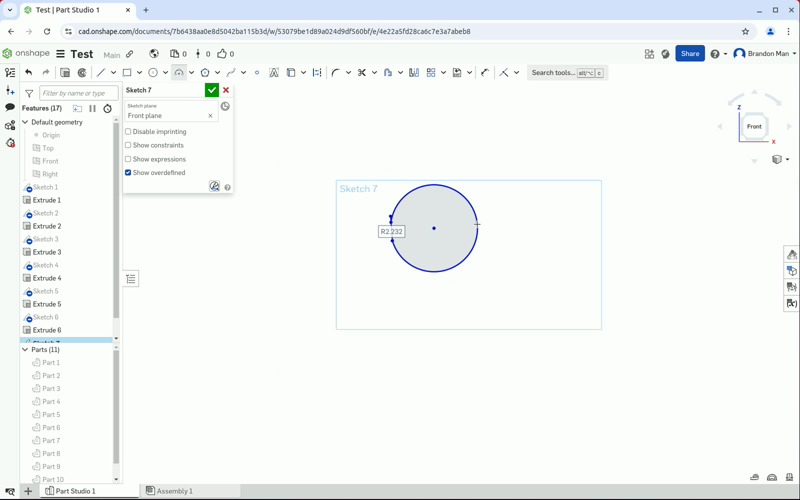
scroll(-6)
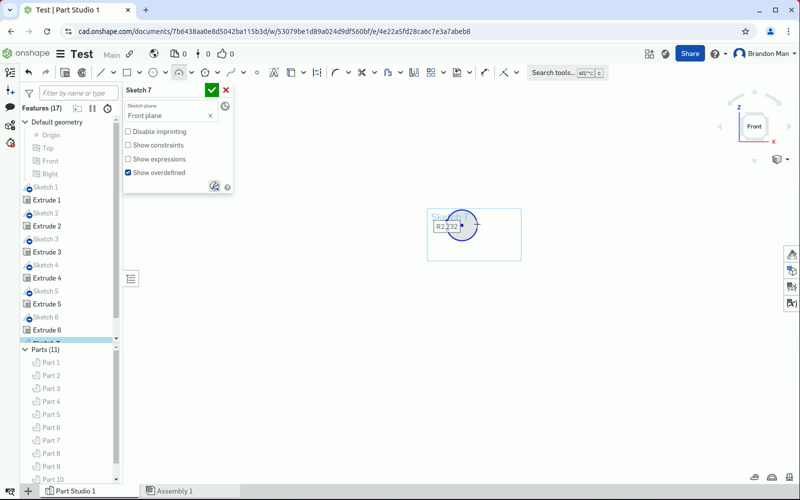
key_up(shift)
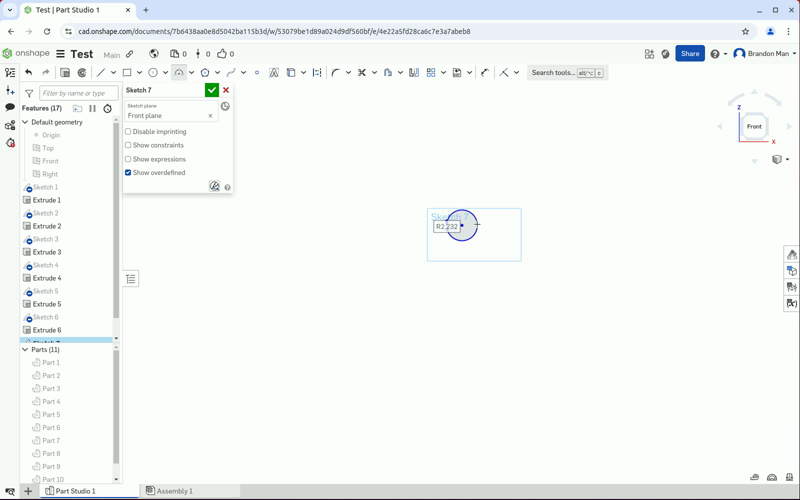
key(esc)
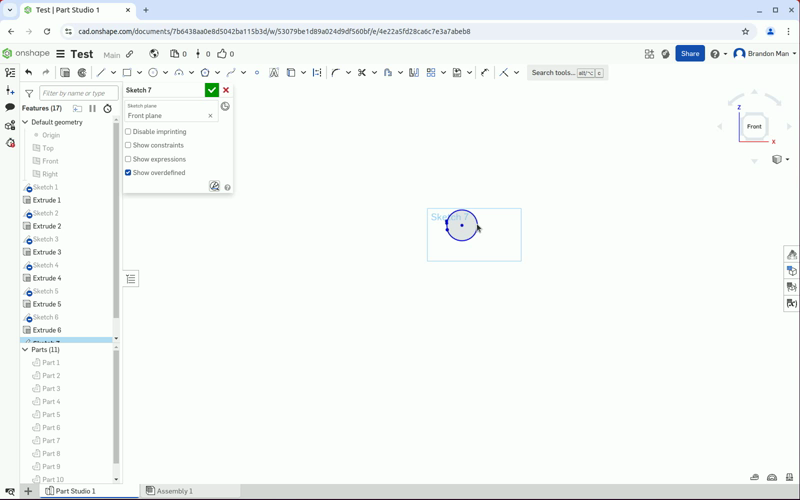
key(c)
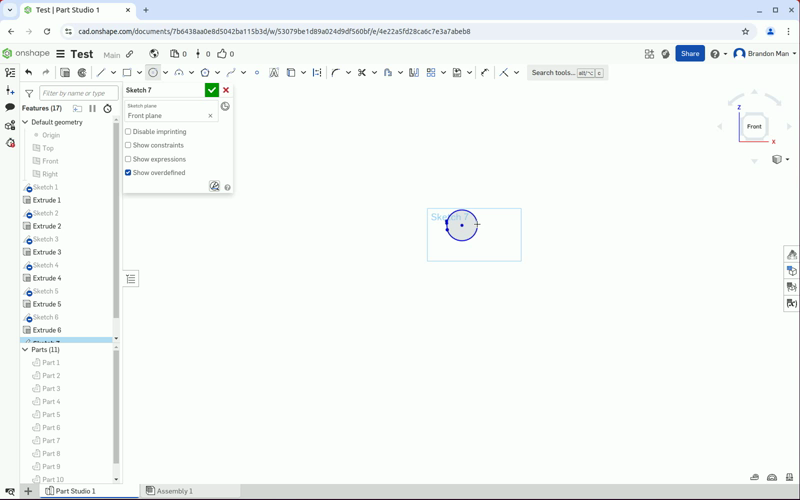
key_down(shift)
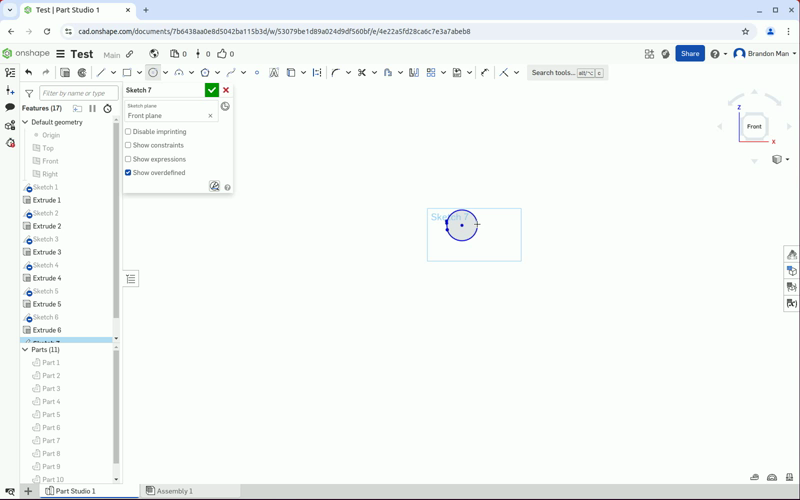
mouse_move(461, 225)
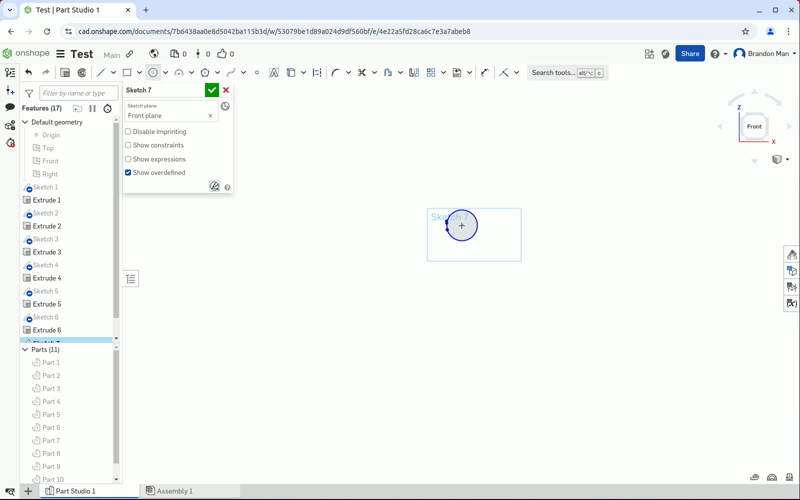
click(461, 225)
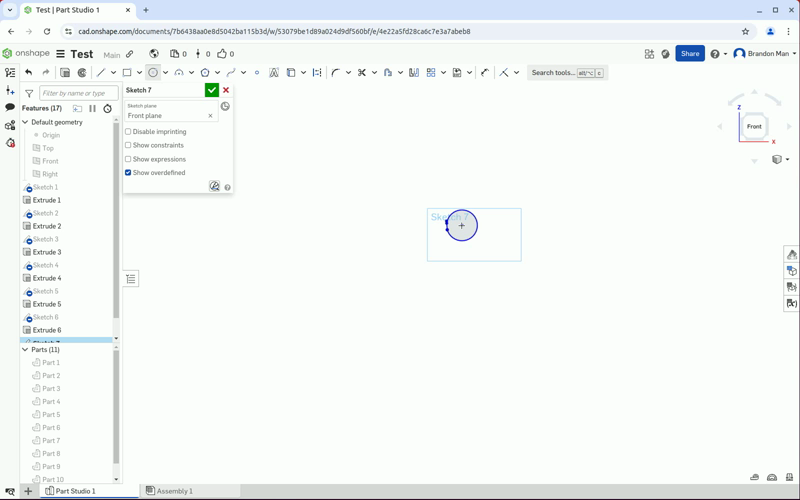
key_up(shift)
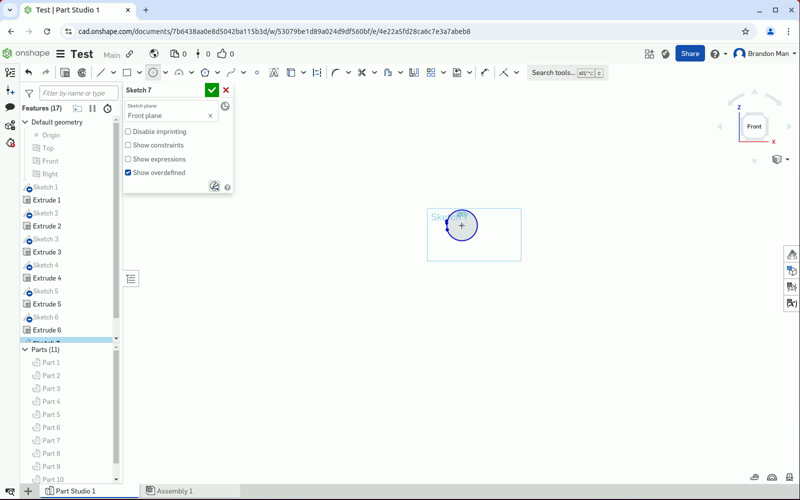
mouse_move(464, 225)
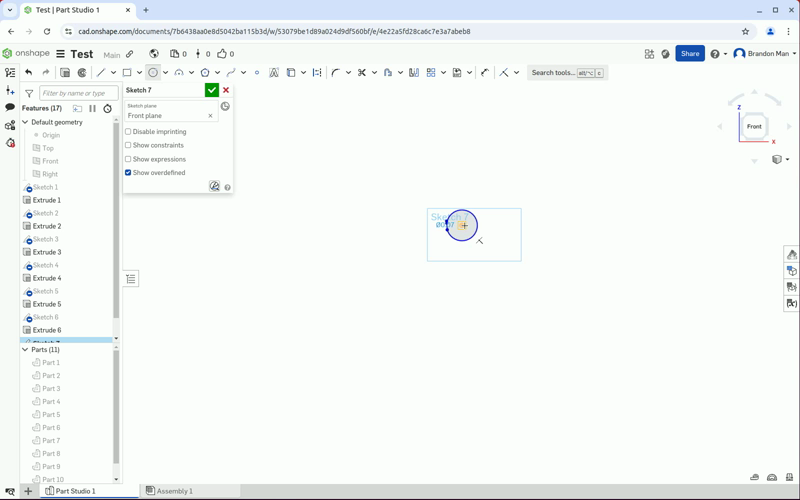
scroll(6)
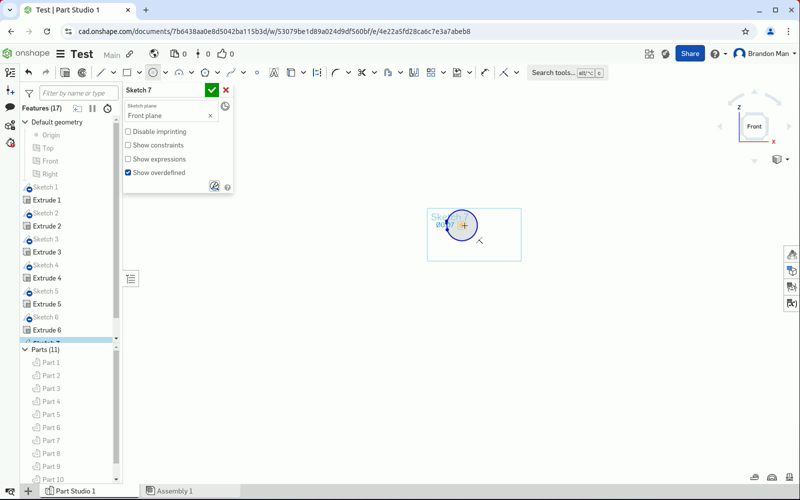
scroll(6)
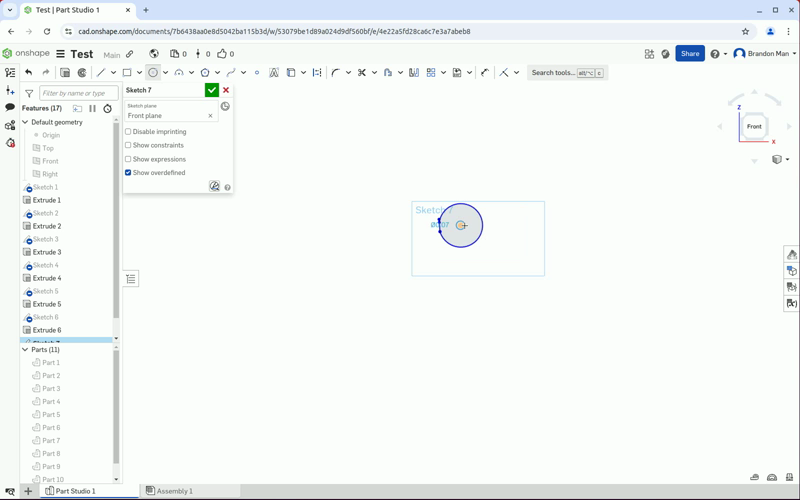
scroll(6)
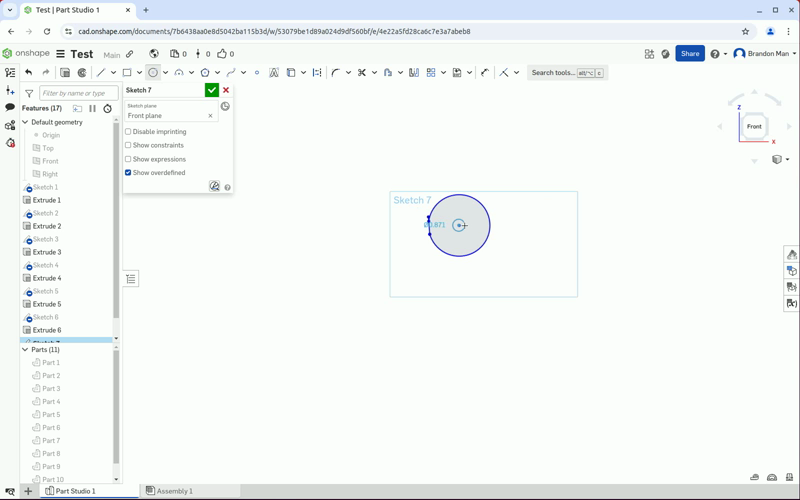
scroll(6)
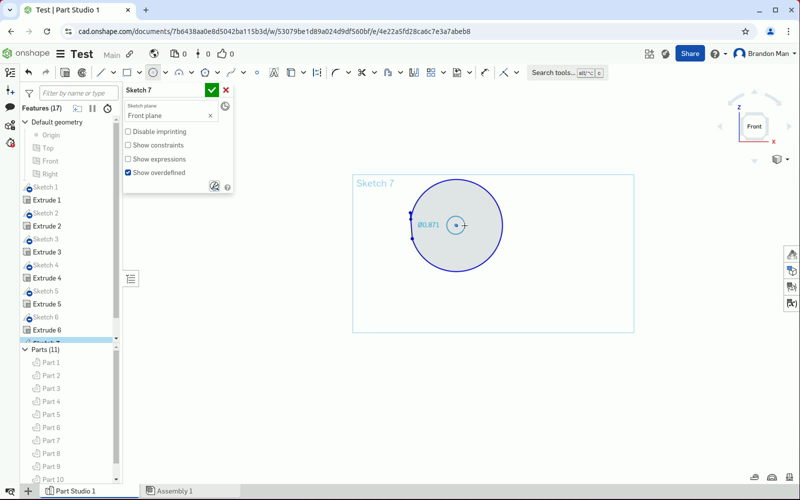
scroll(6)
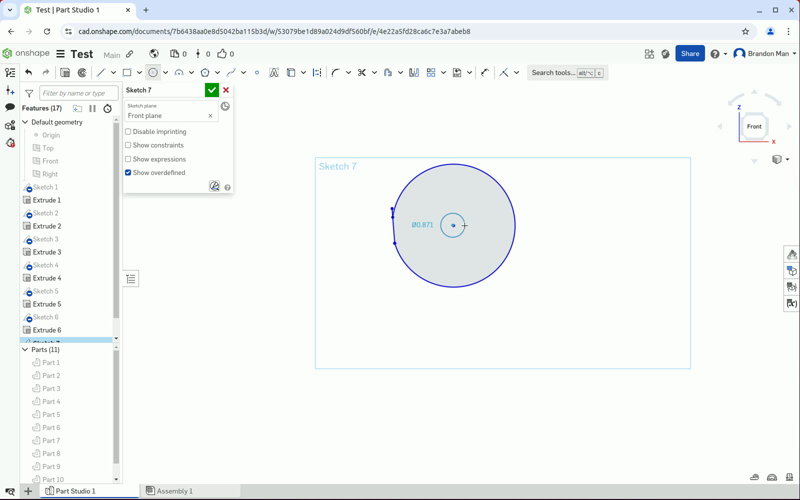
scroll(6)
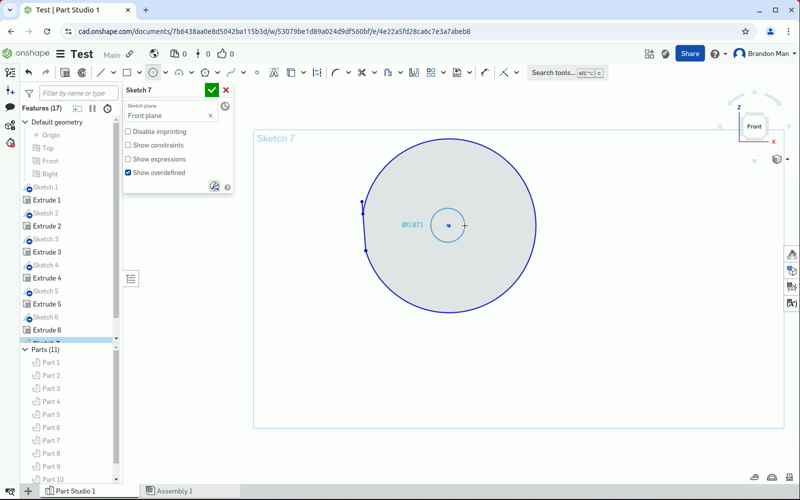
scroll(6)
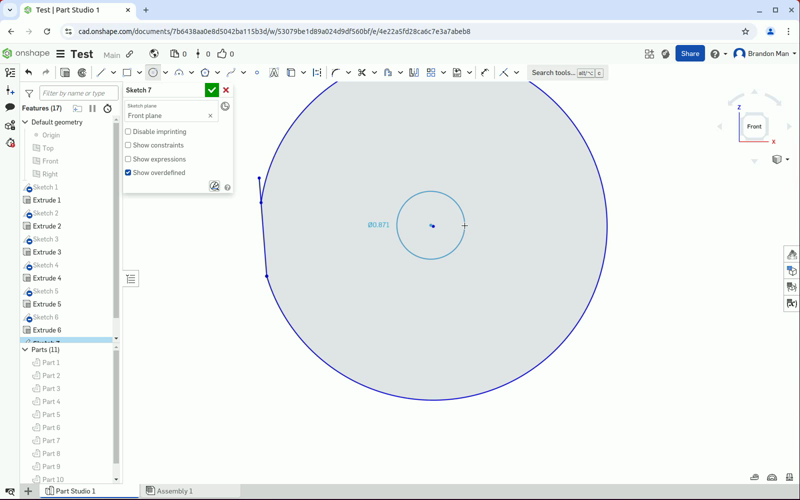
click(464, 225)
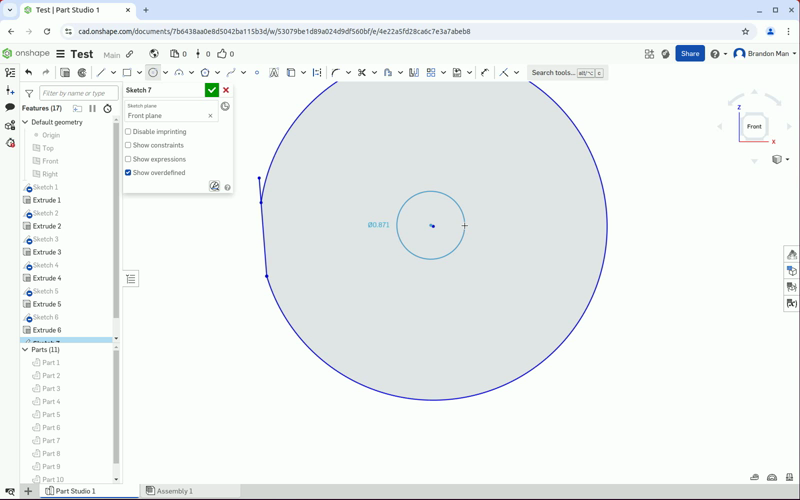
scroll(-6)
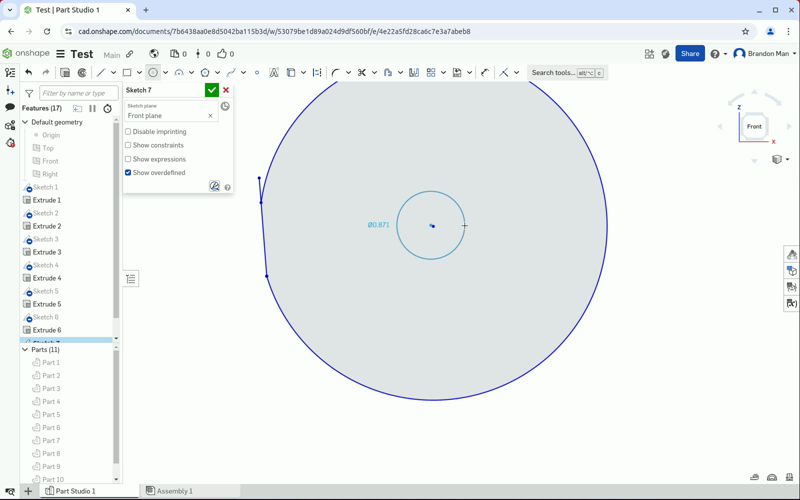
scroll(-6)
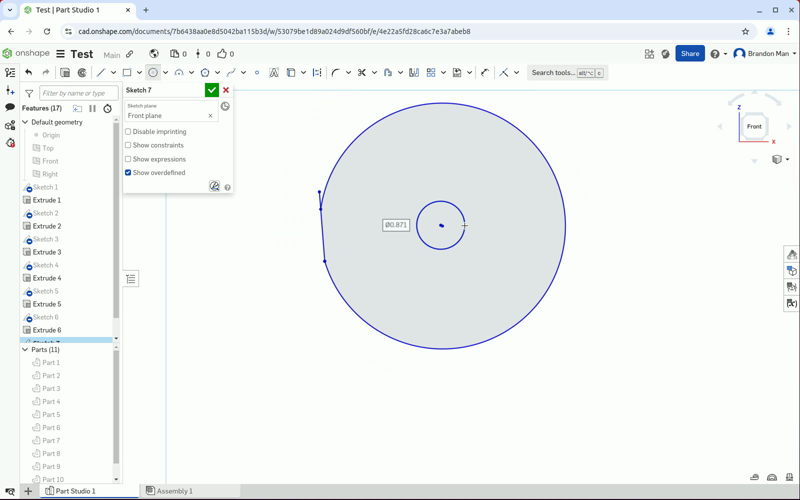
scroll(-6)
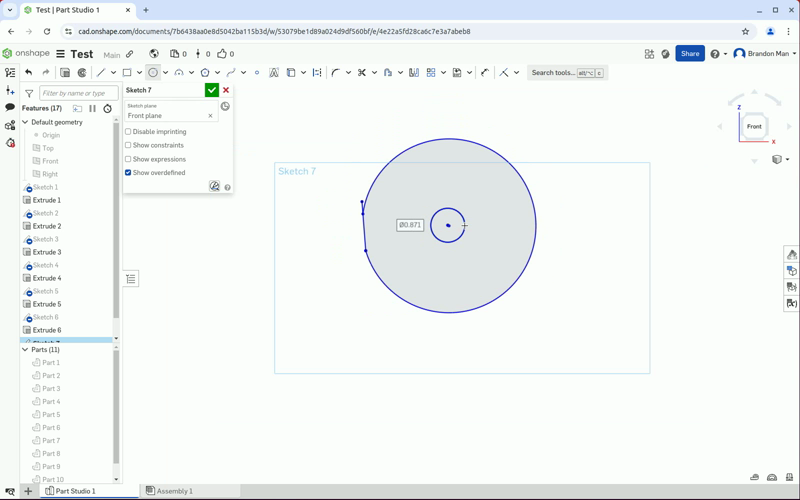
scroll(-6)
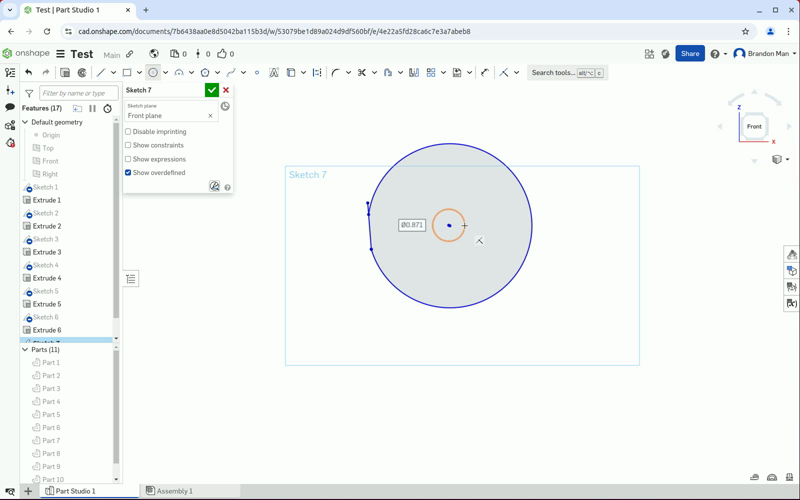
scroll(-6)
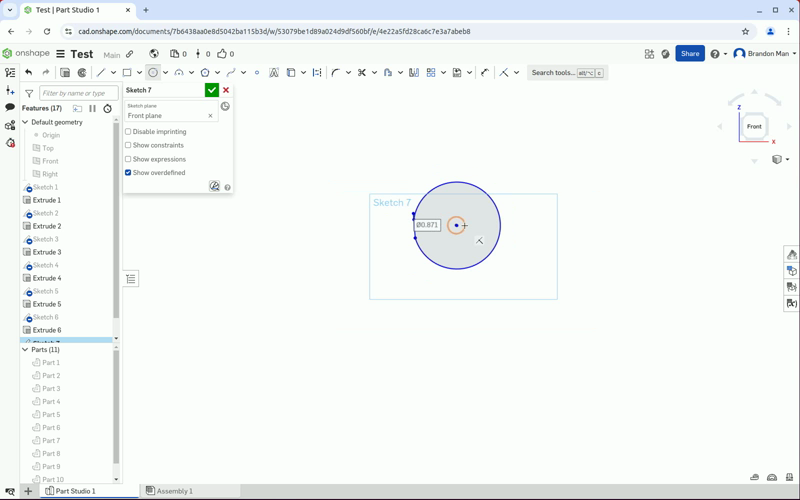
scroll(-6)
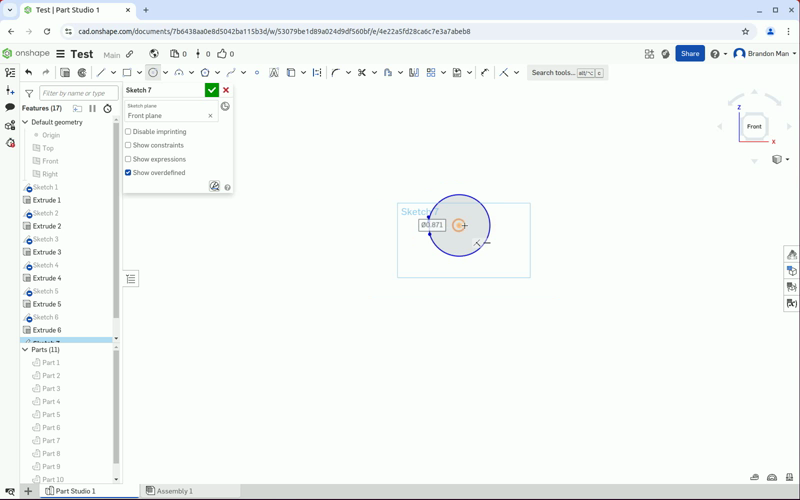
scroll(-6)
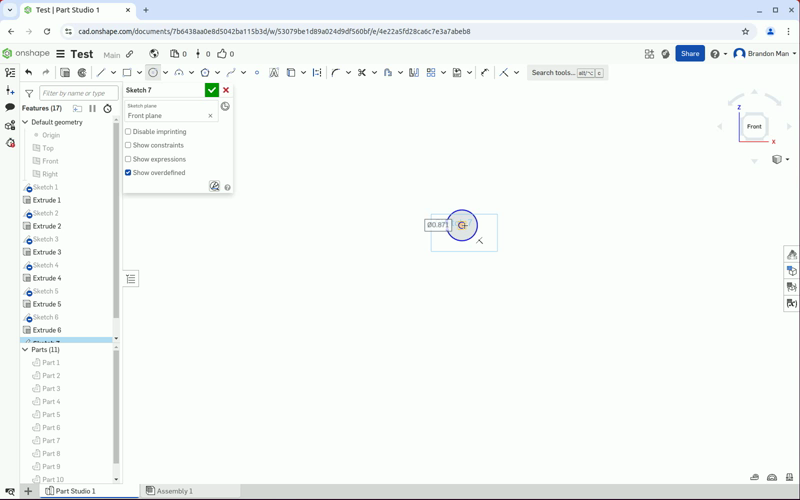
key(esc)
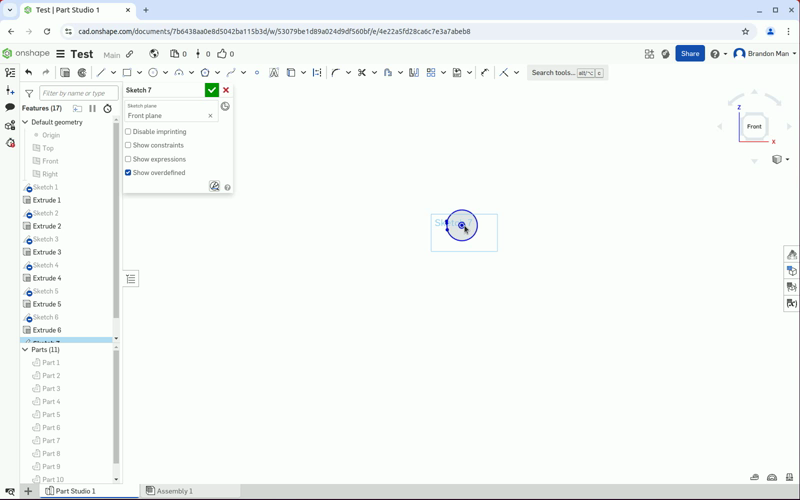
mouse_move(451, 215)
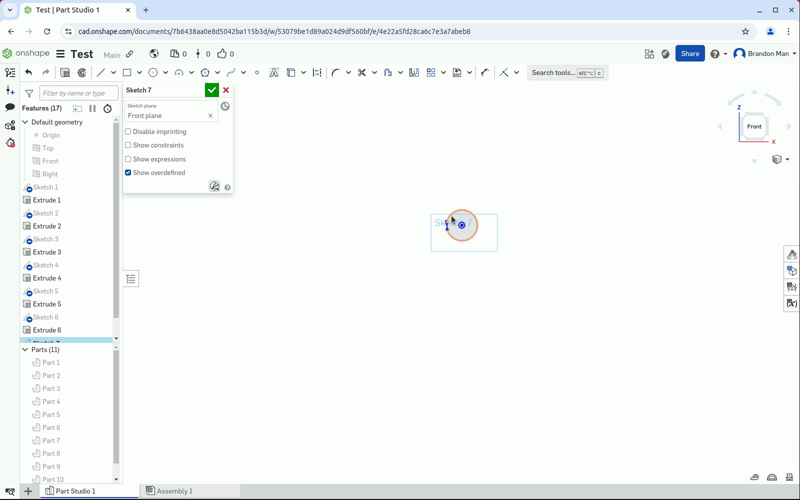
scroll(6)
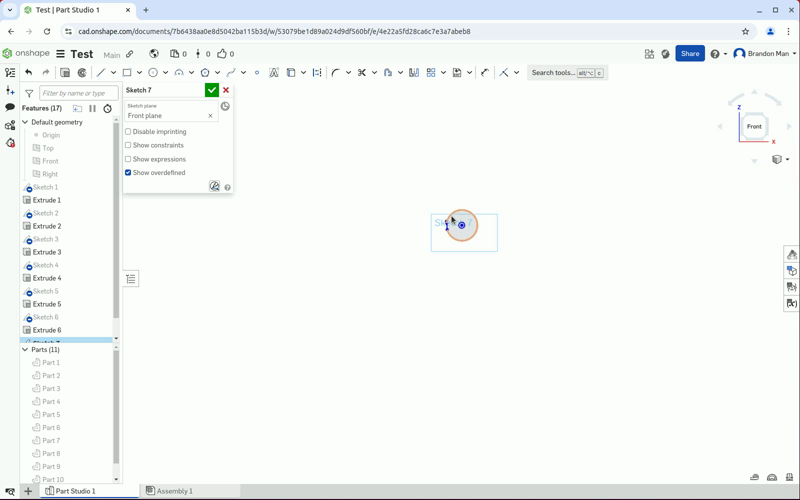
scroll(6)
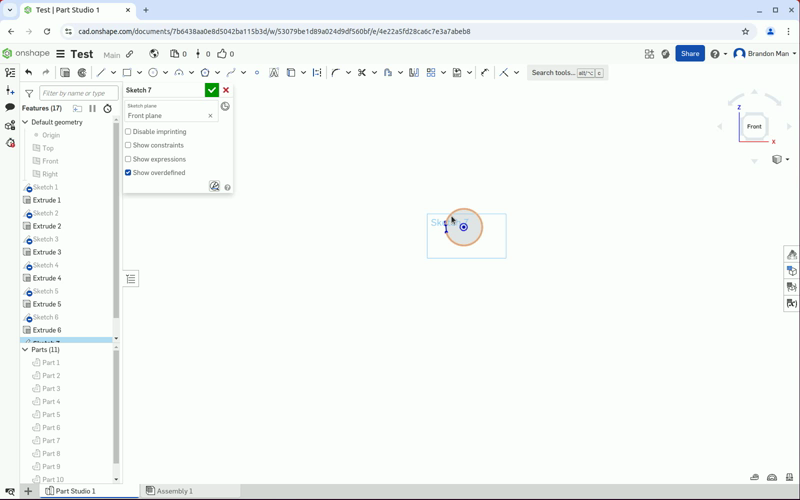
scroll(6)
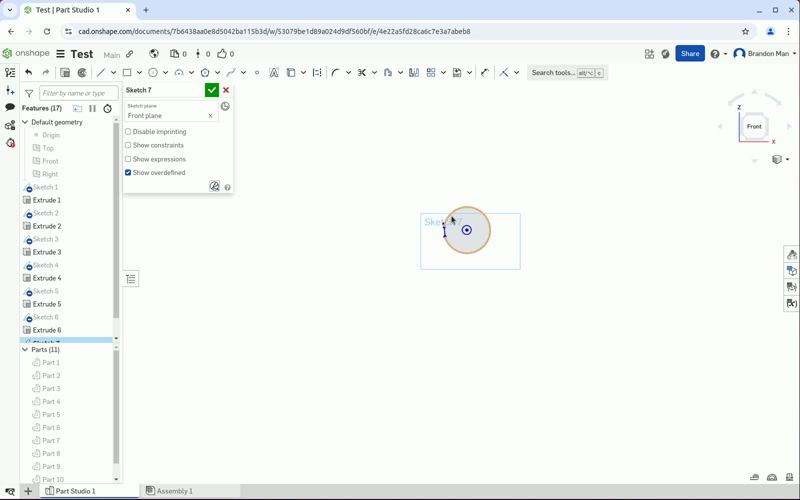
scroll(6)
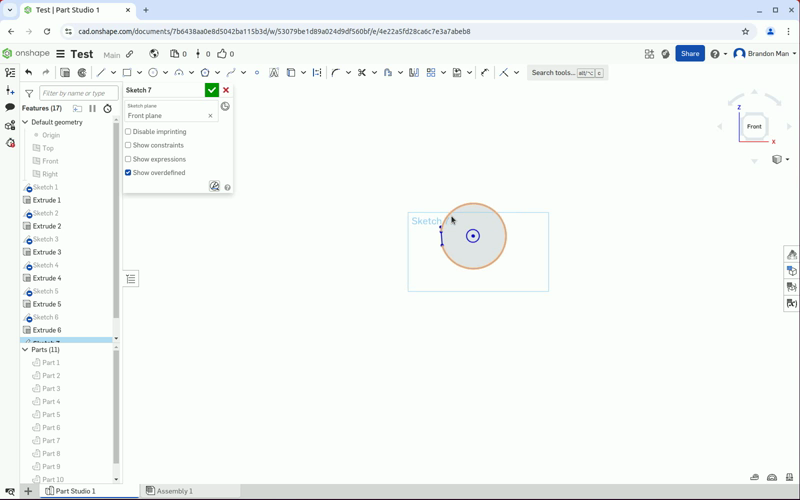
scroll(6)
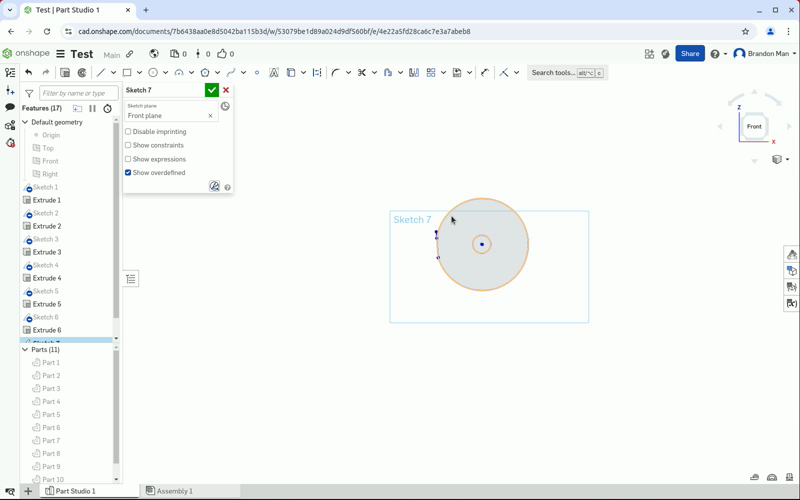
scroll(6)
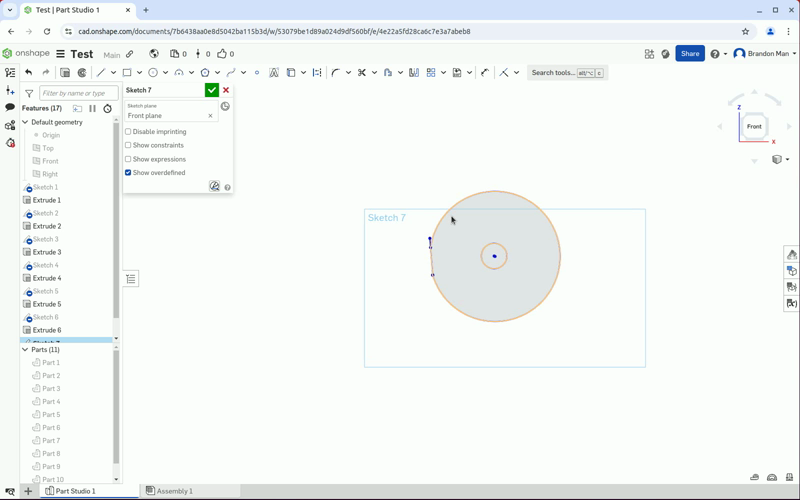
scroll(6)
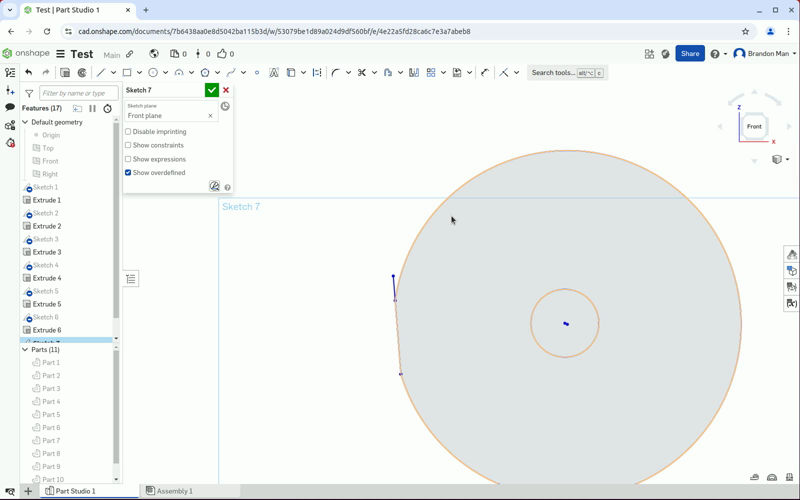
click(451, 215)
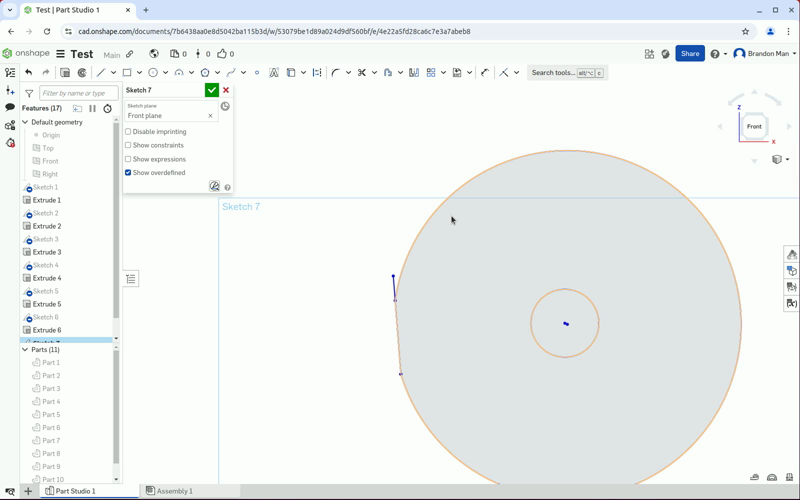
scroll(-6)
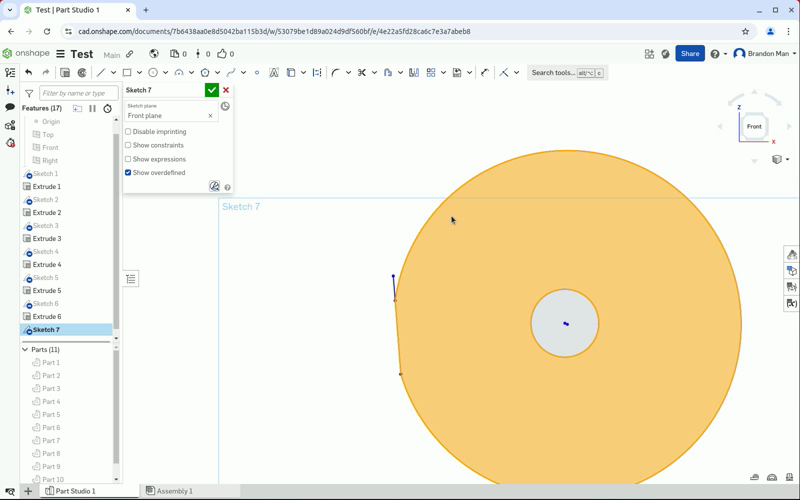
scroll(-6)
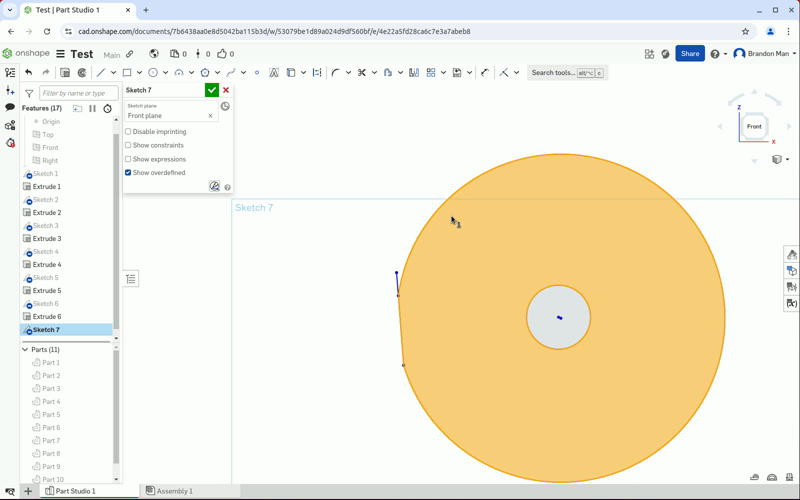
scroll(-6)
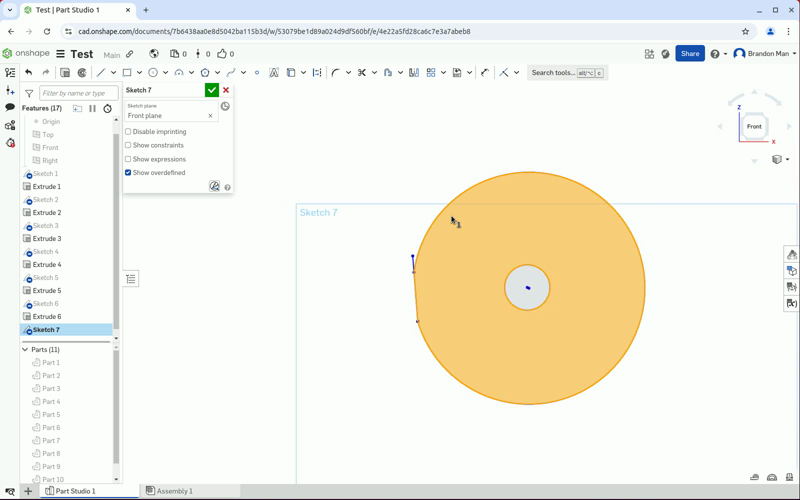
scroll(-6)
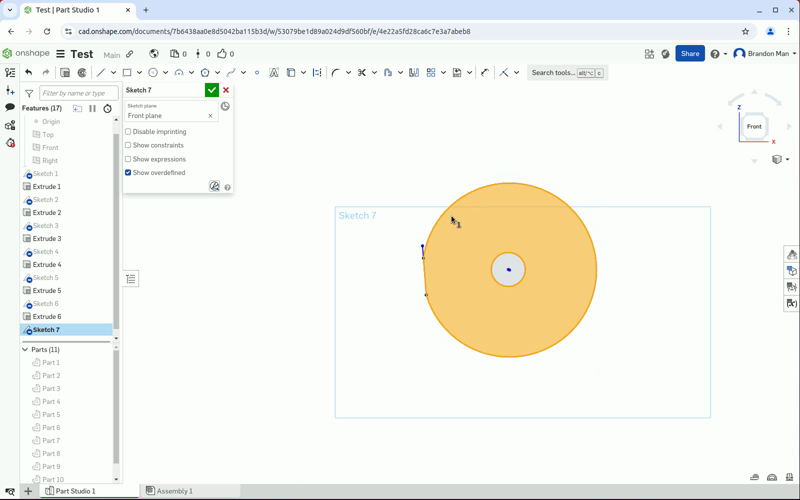
scroll(-6)
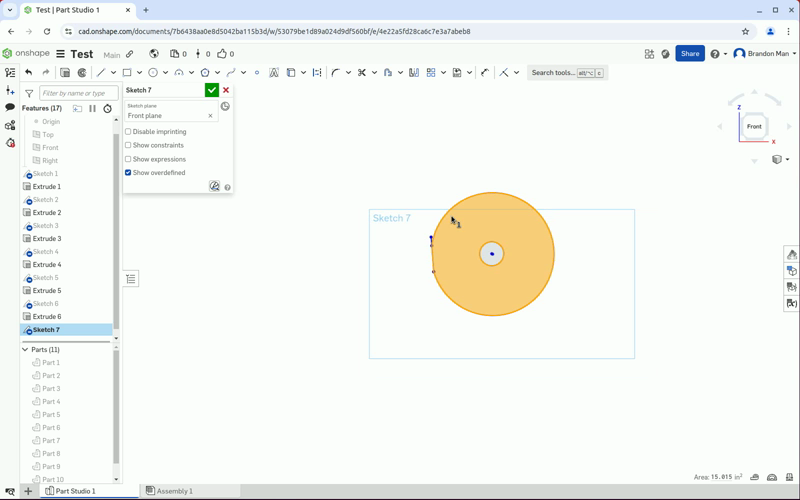
scroll(-6)
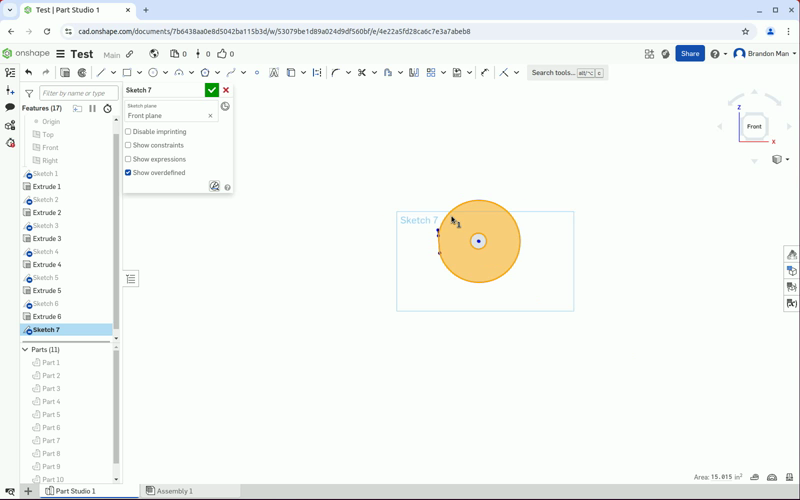
scroll(-6)
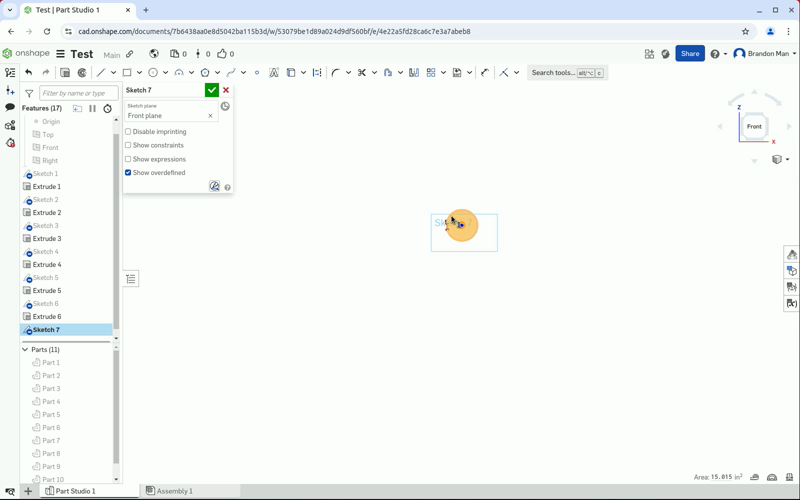
mouse_move(69, 352)
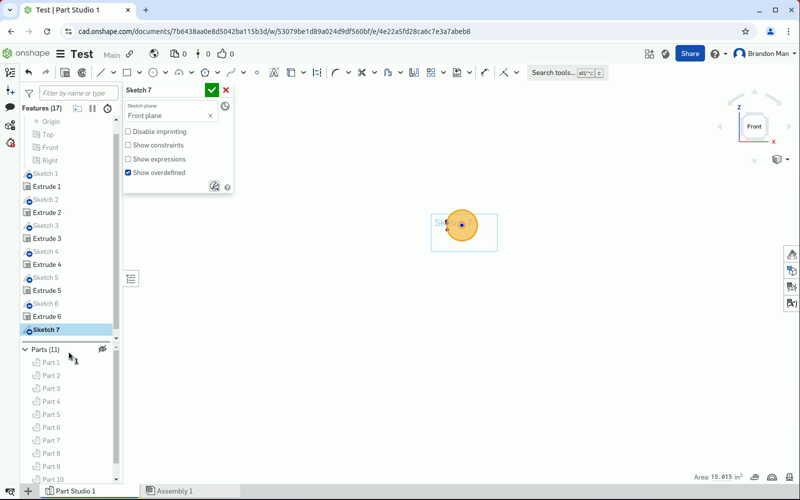
key(shift+y)
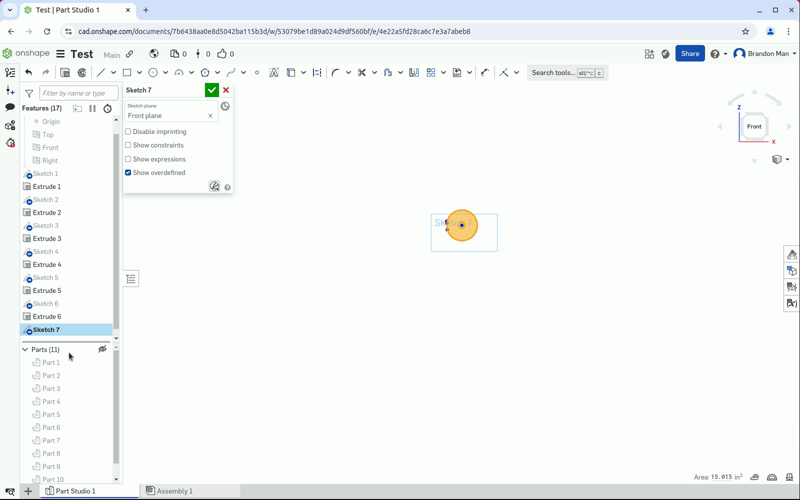
key(shift+e)
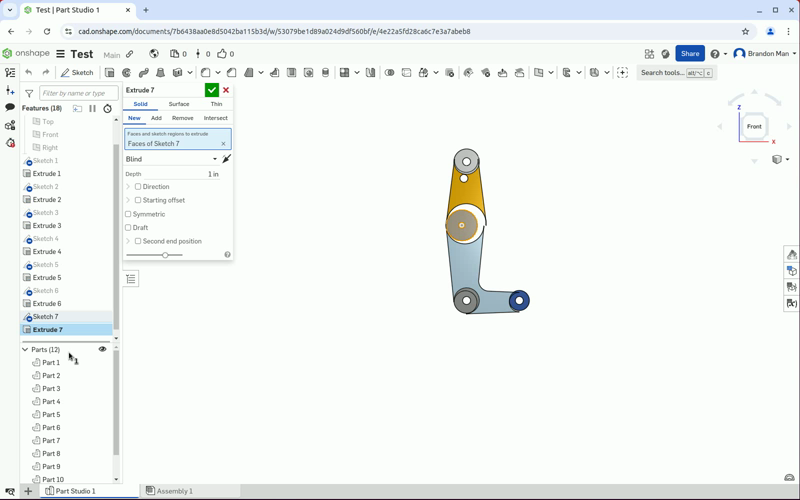
mouse_move(143, 106)
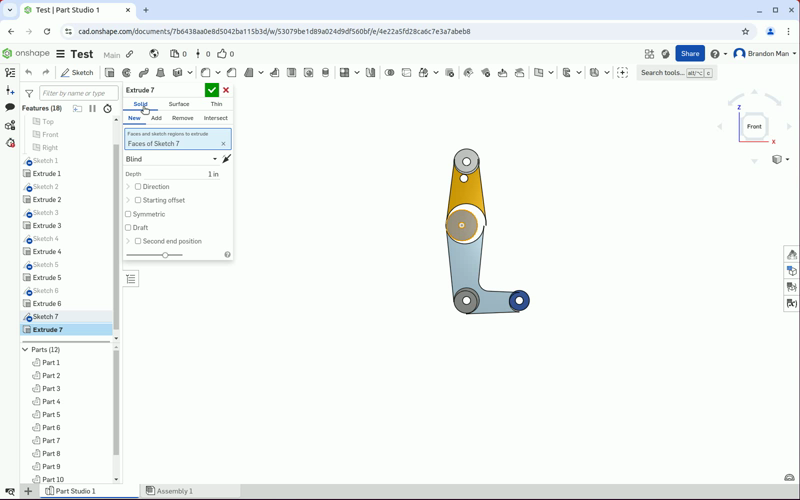
click(143, 106)
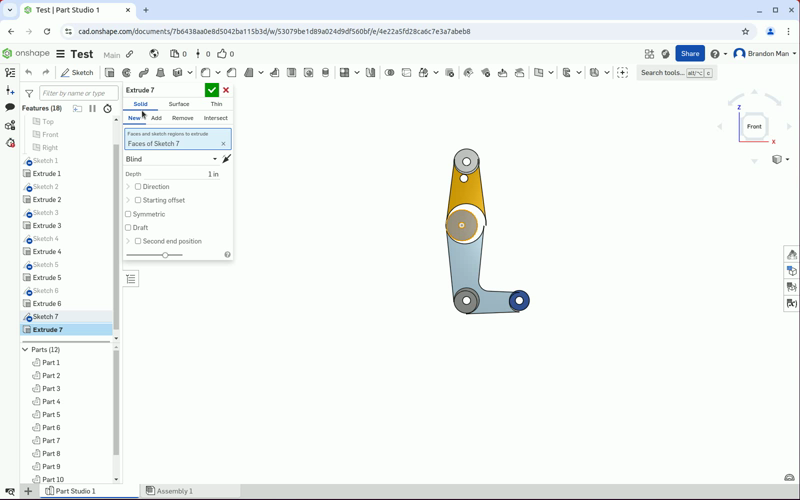
mouse_move(137, 120)
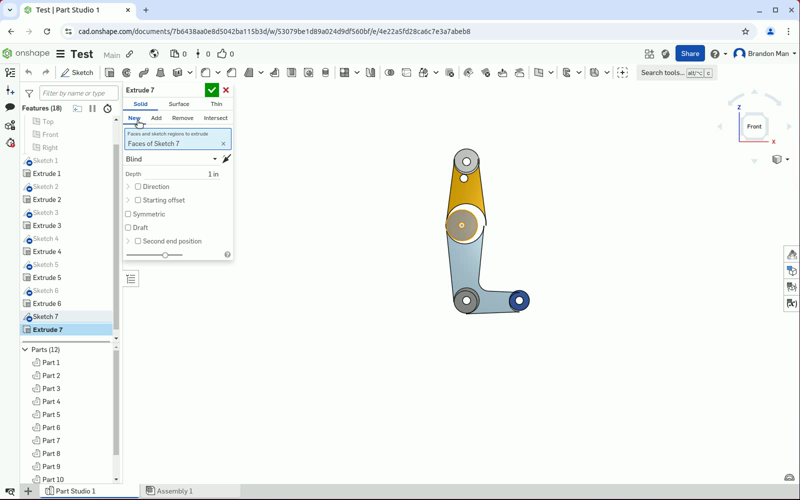
click(137, 120)
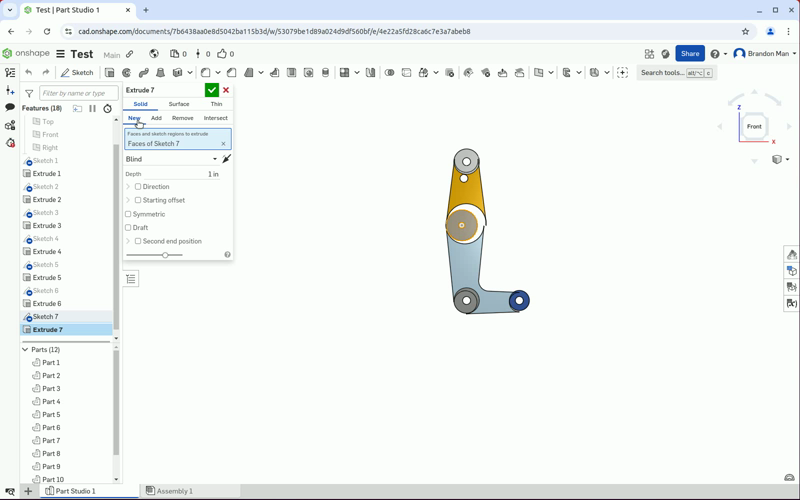
key(tab, 4)
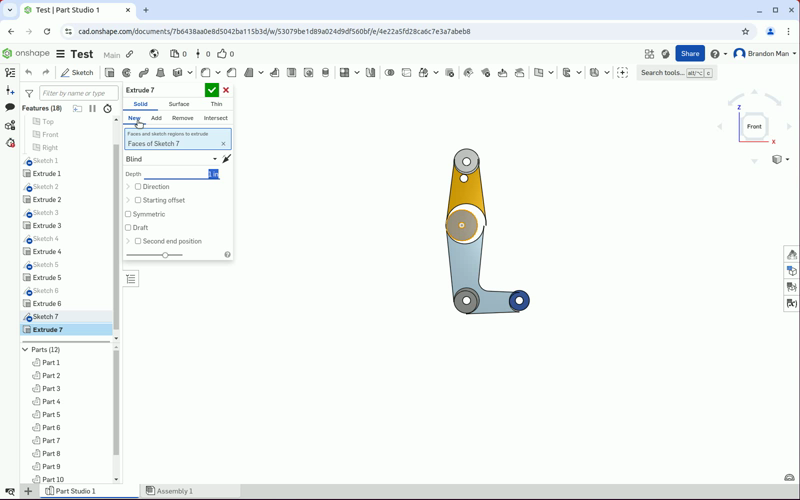
text(0.481)
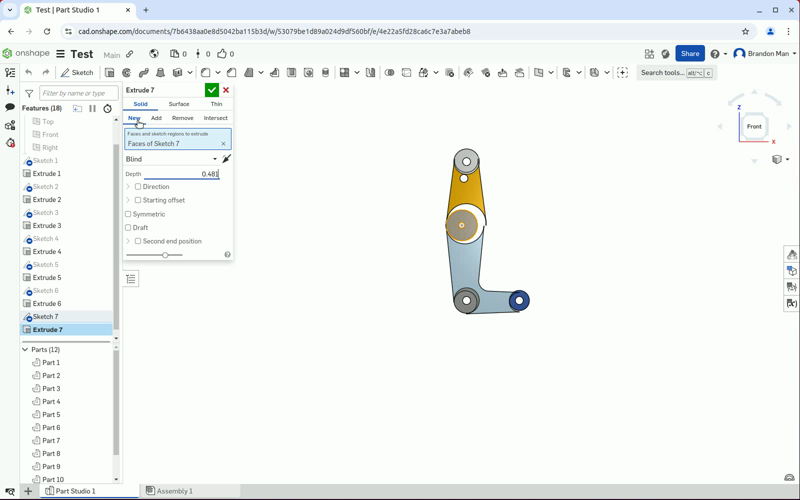
key(enter)
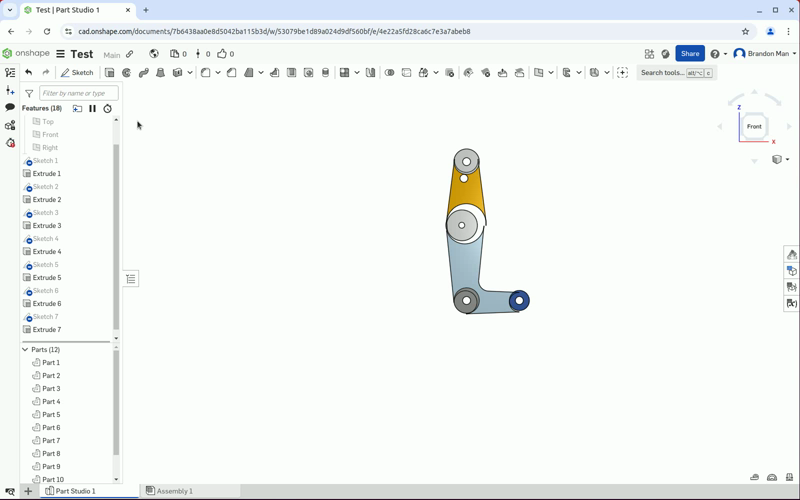
key(shift+h)
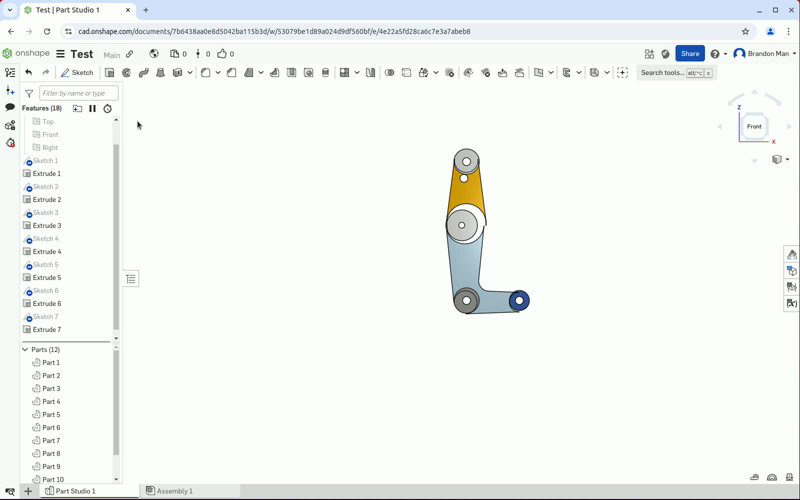
key(shift+h)
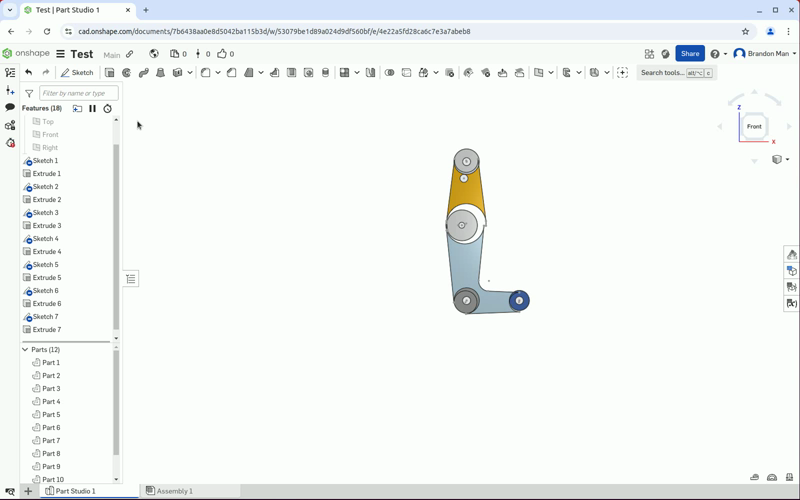
key(shift+7)
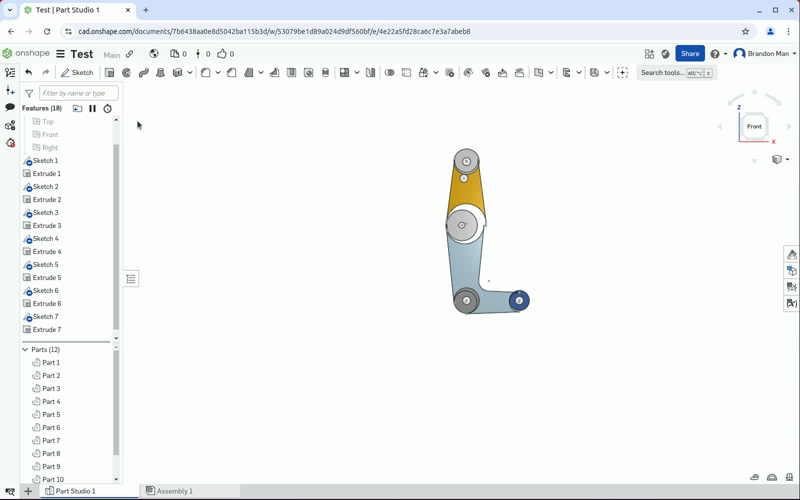
key(left, 2)
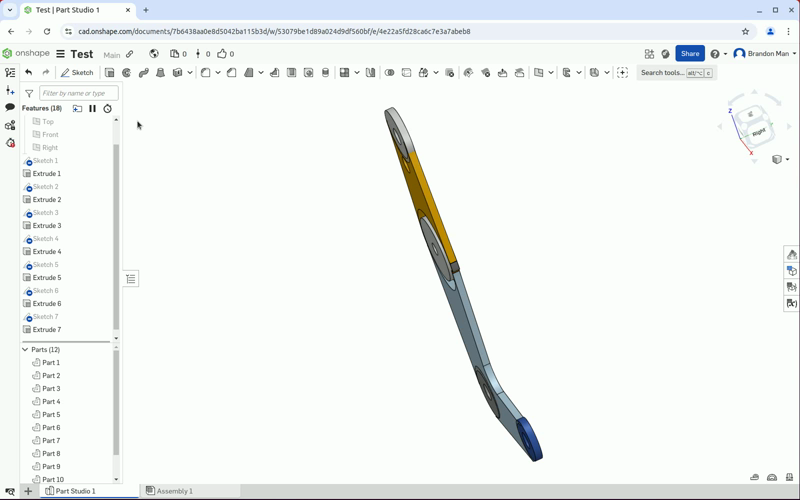
key(down, 2)
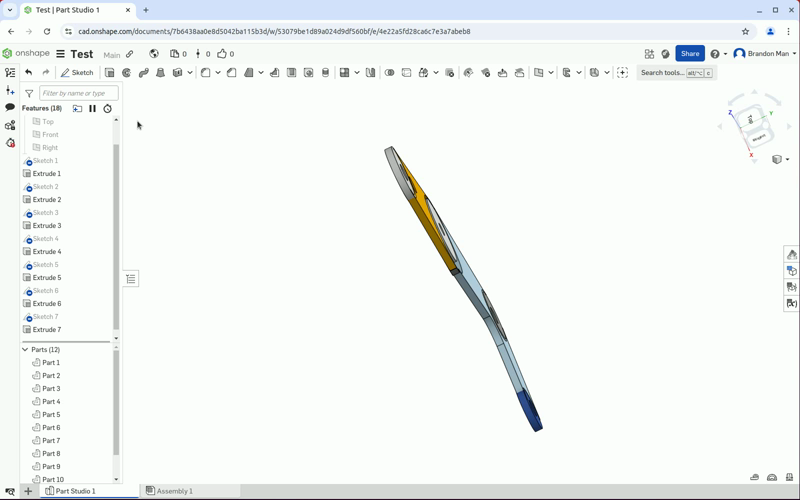
key(up, 2)
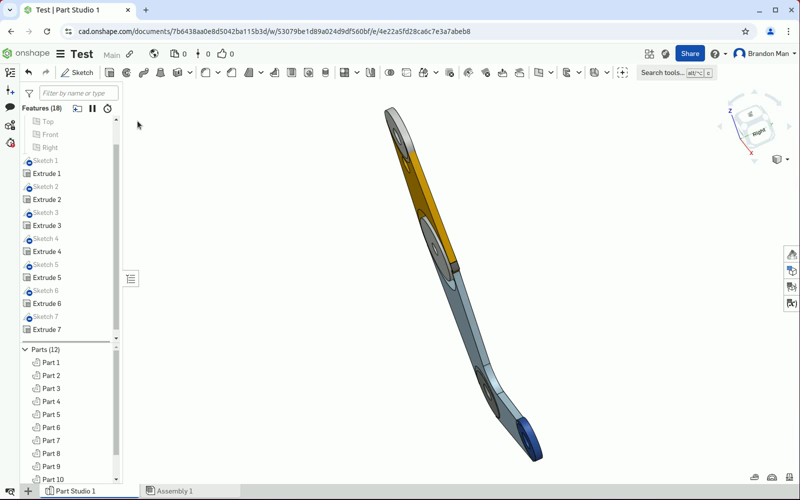
key(right, 2)
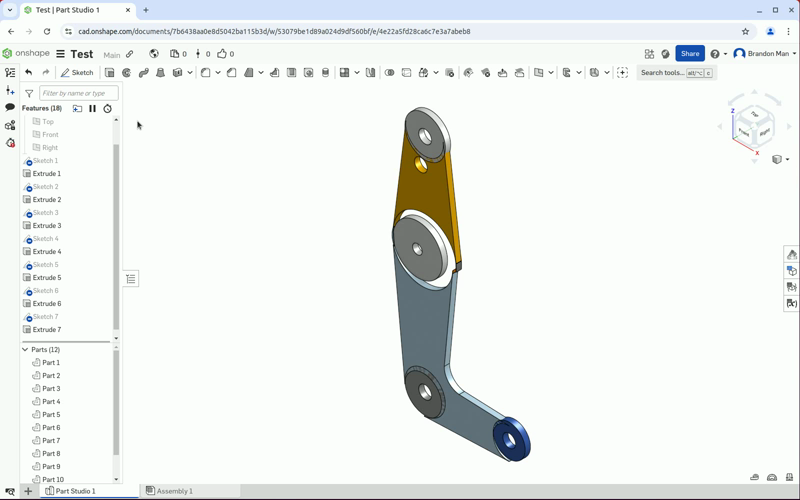
mouse_move(69, 163)
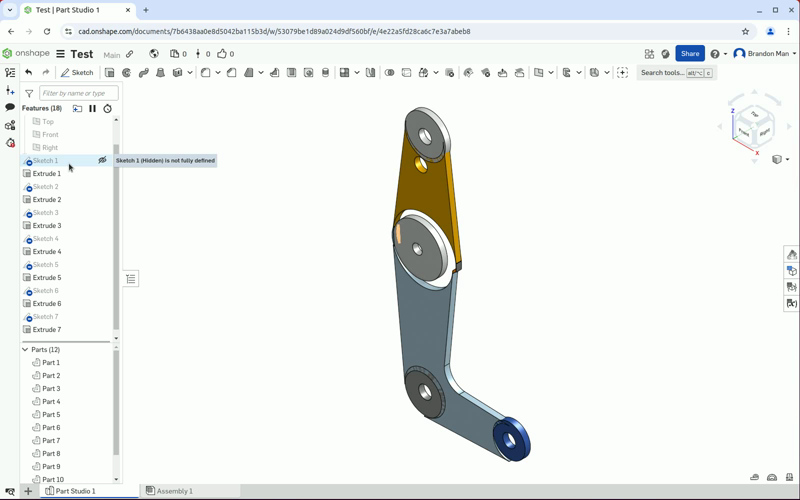
click(69, 163)